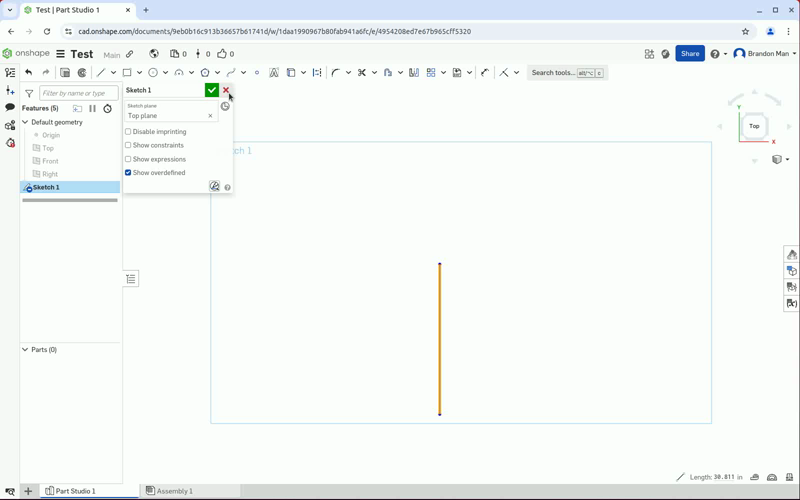
key(shift+h)
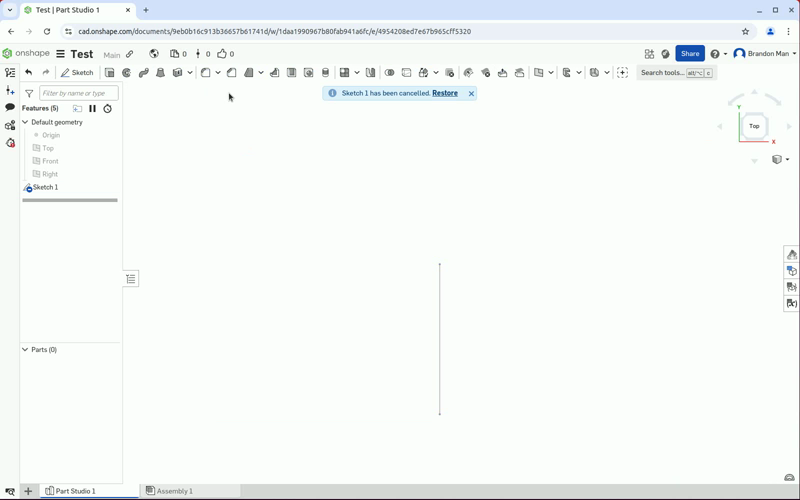
key(shift+s)
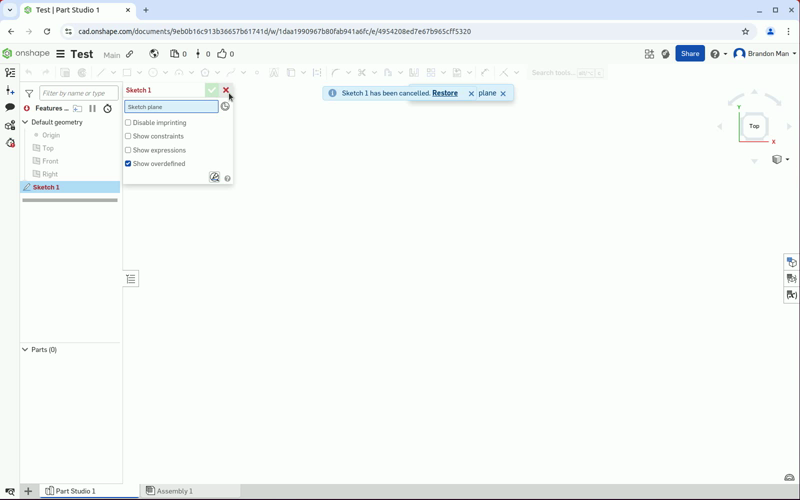
mouse_move(73, 150)
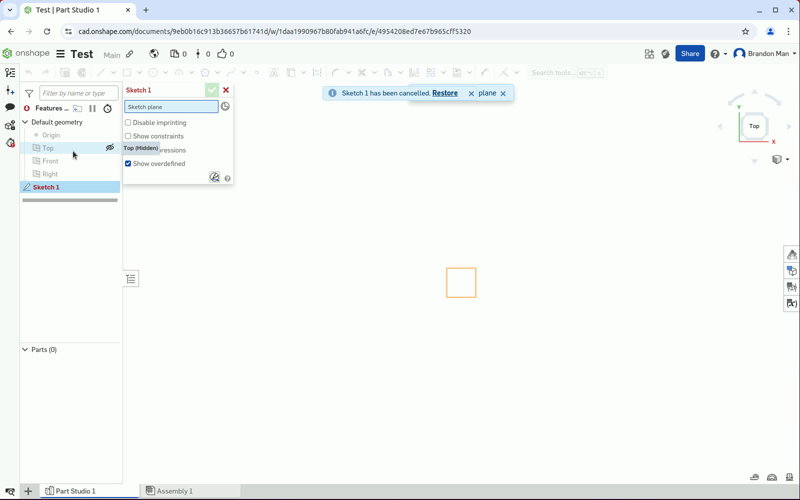
click(73, 150)
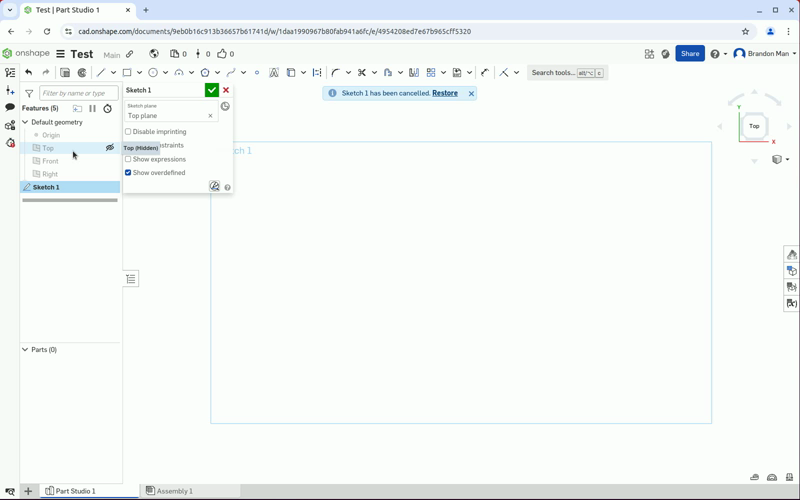
mouse_move(73, 352)
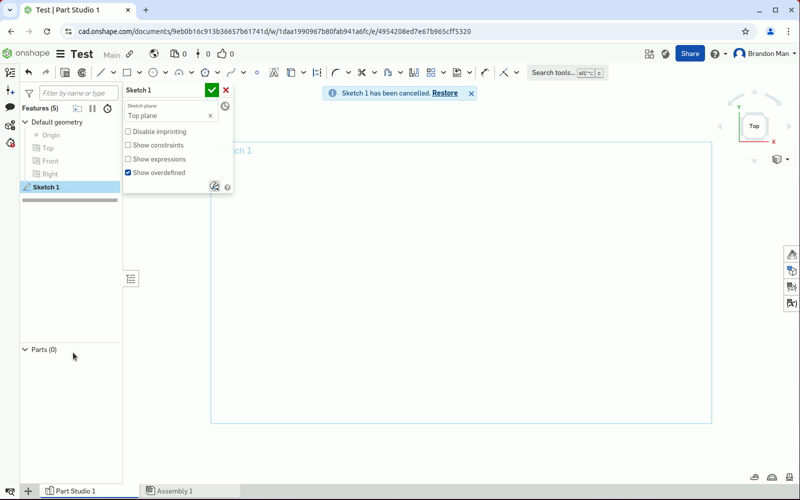
key(y)
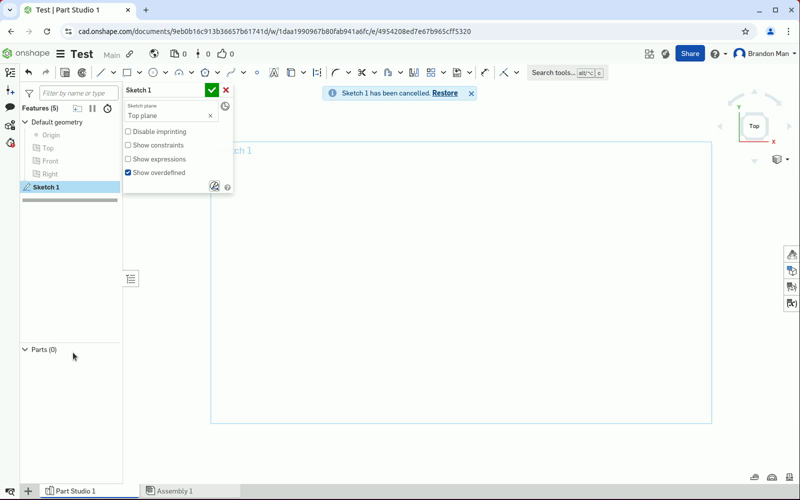
key(l)
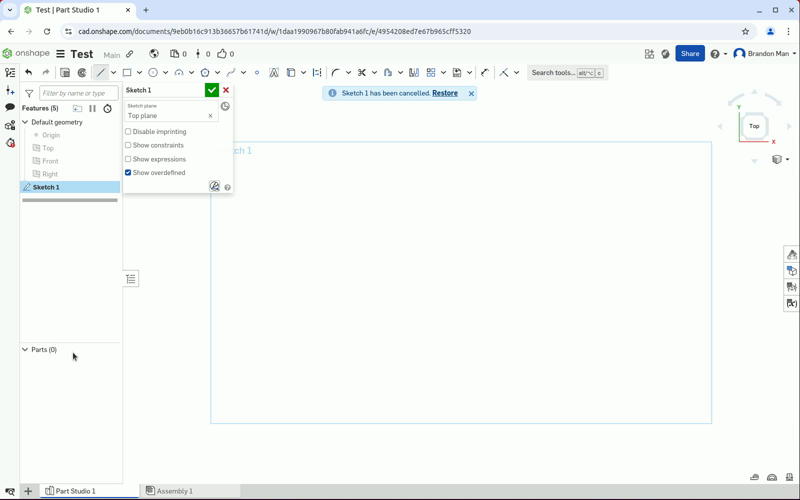
key_down(shift)
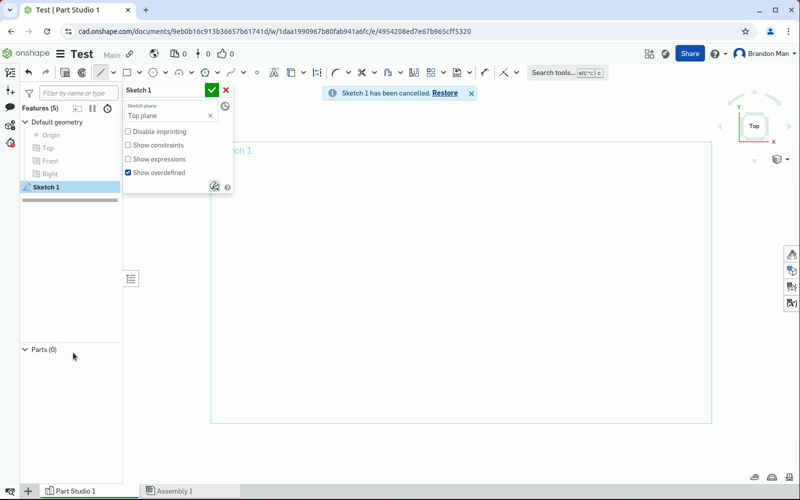
mouse_move(348, 282)
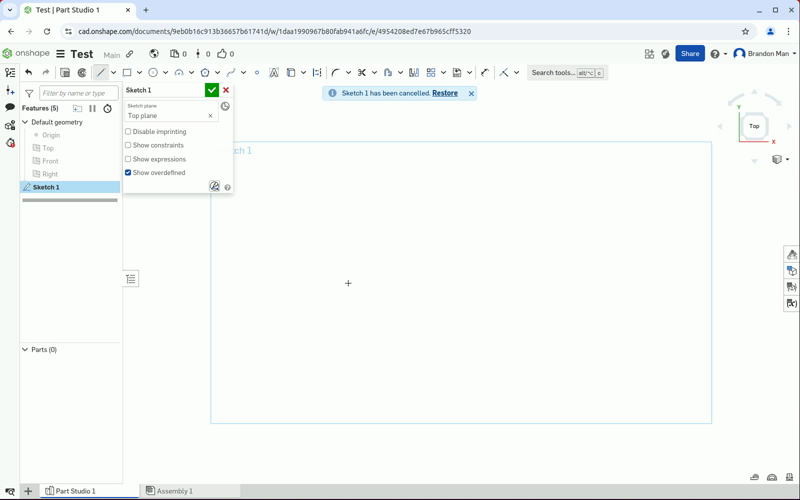
click(348, 282)
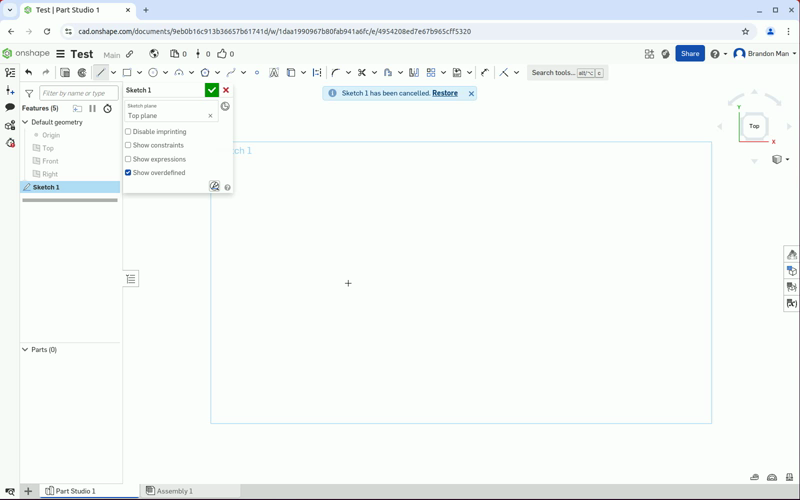
key_up(shift)
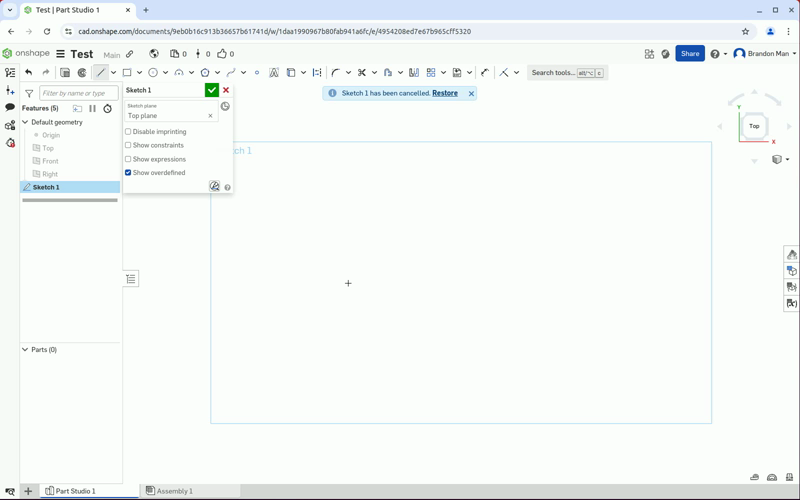
key_down(shift)
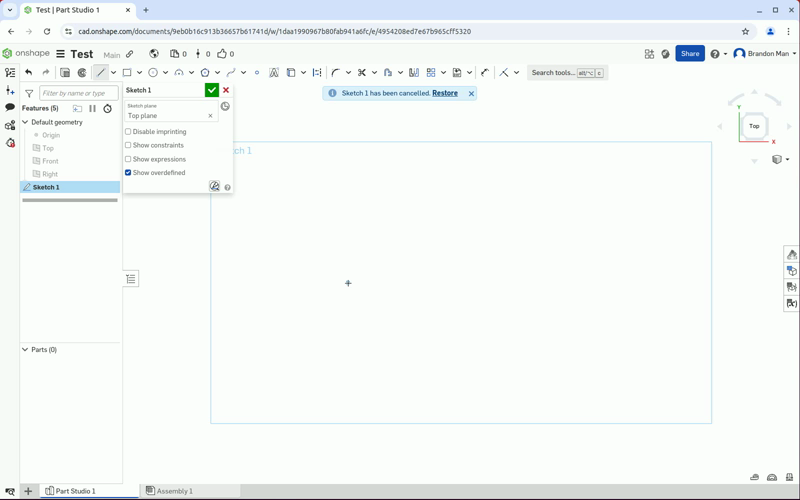
mouse_move(378, 282)
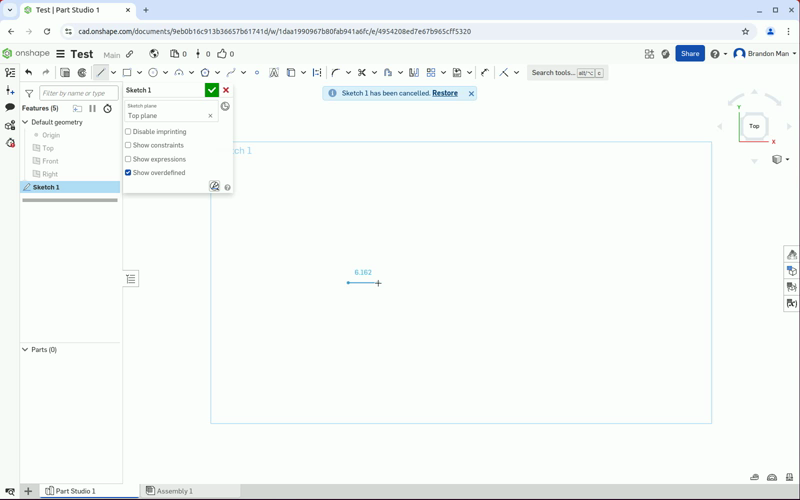
mouse_move(353, 282)
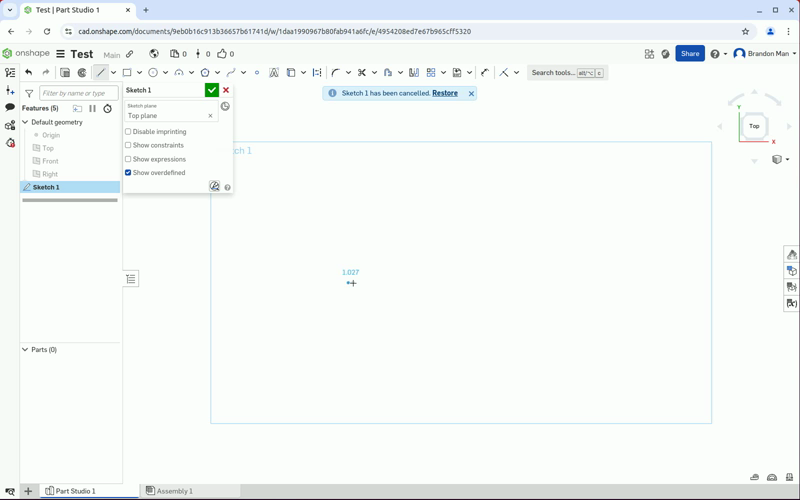
scroll(6)
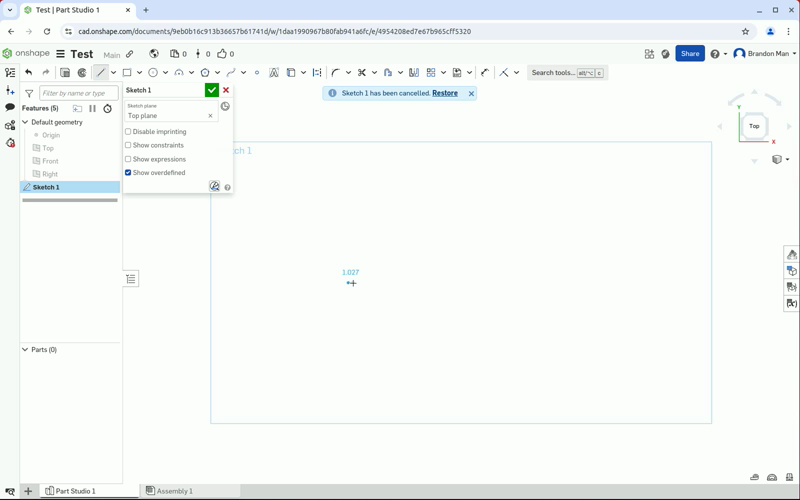
scroll(6)
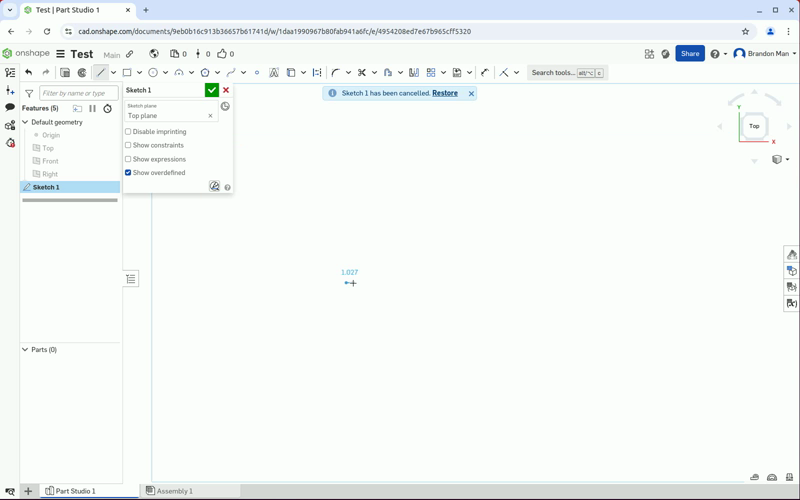
scroll(6)
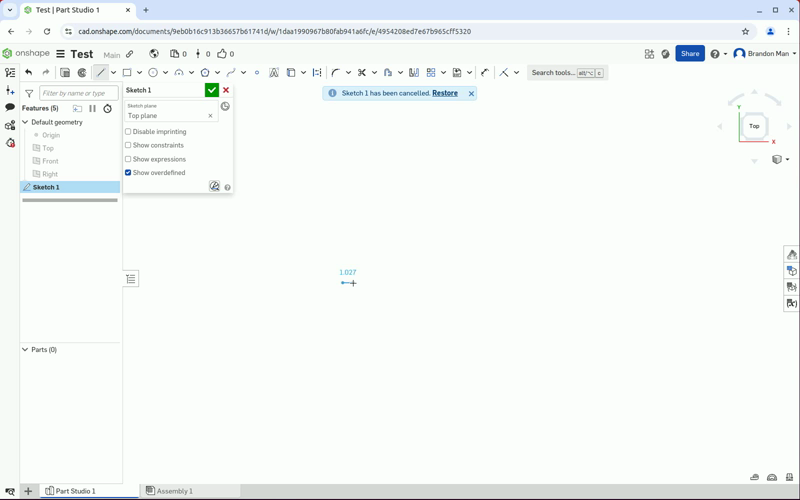
scroll(6)
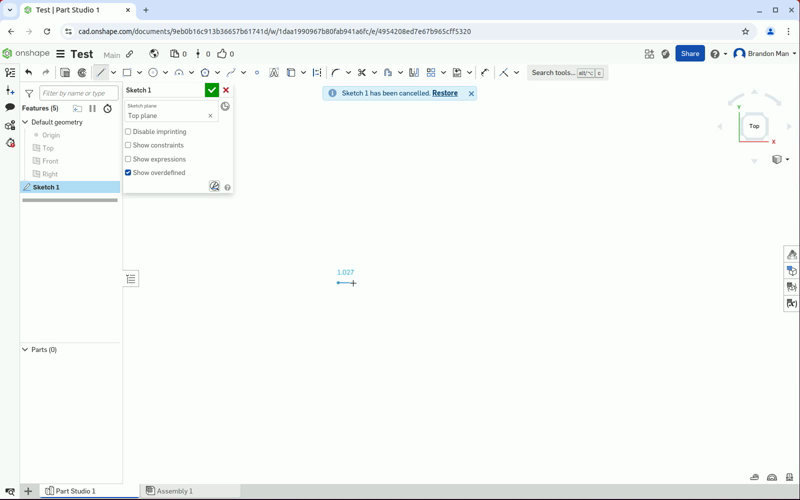
scroll(6)
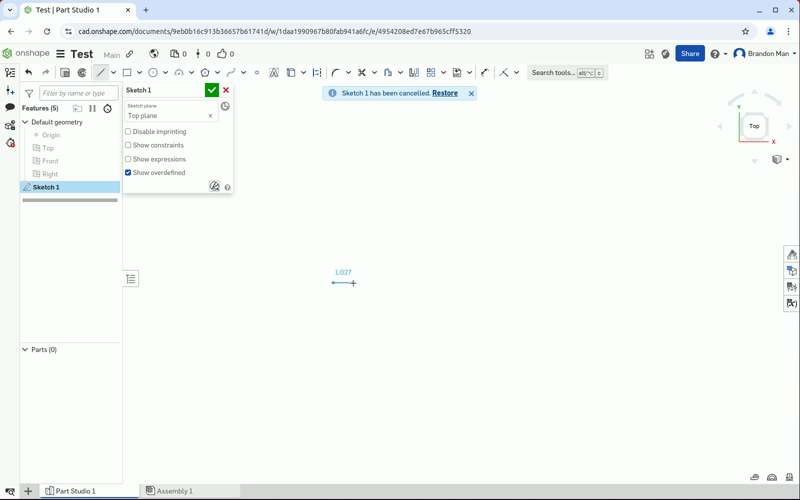
scroll(6)
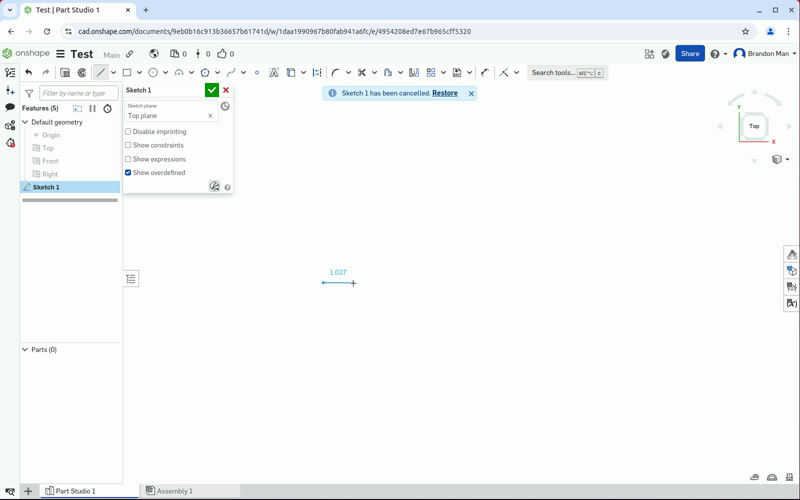
scroll(6)
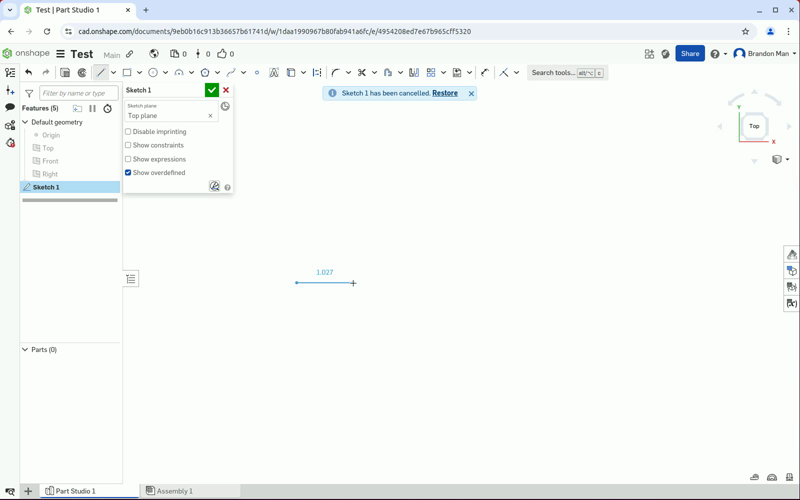
click(353, 282)
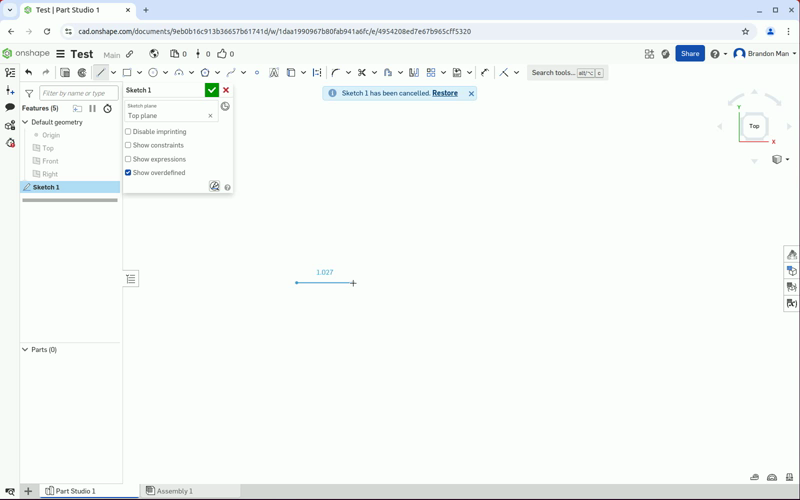
scroll(-6)
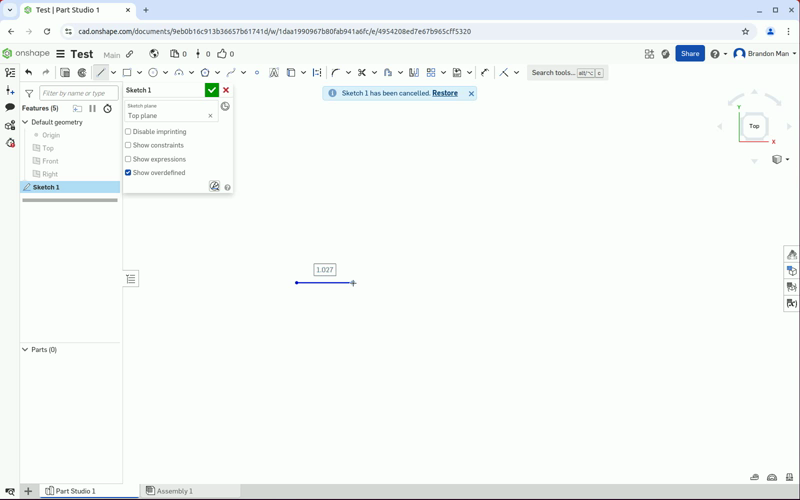
scroll(-6)
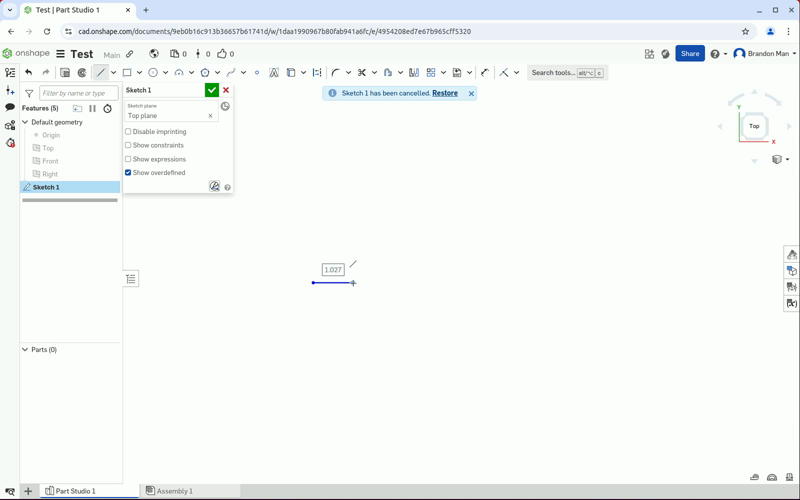
scroll(-6)
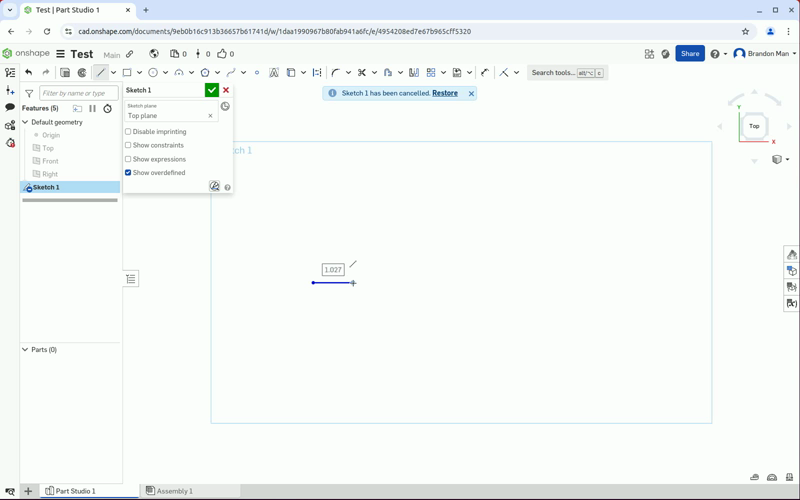
scroll(-6)
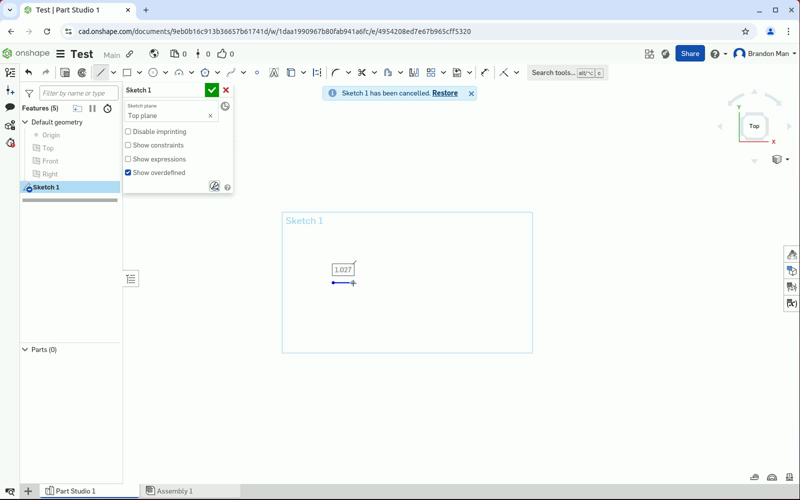
scroll(-6)
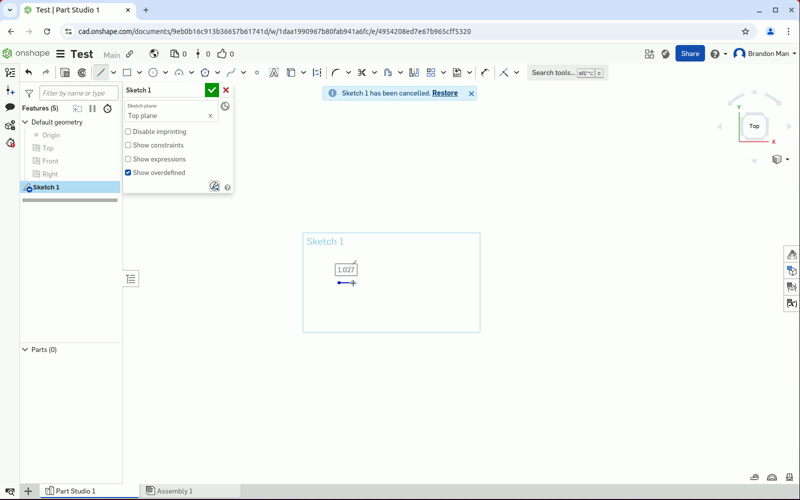
scroll(-6)
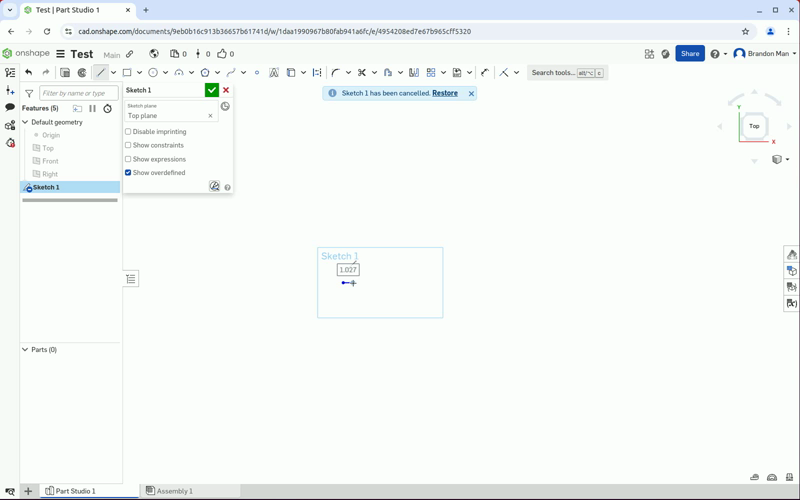
scroll(-6)
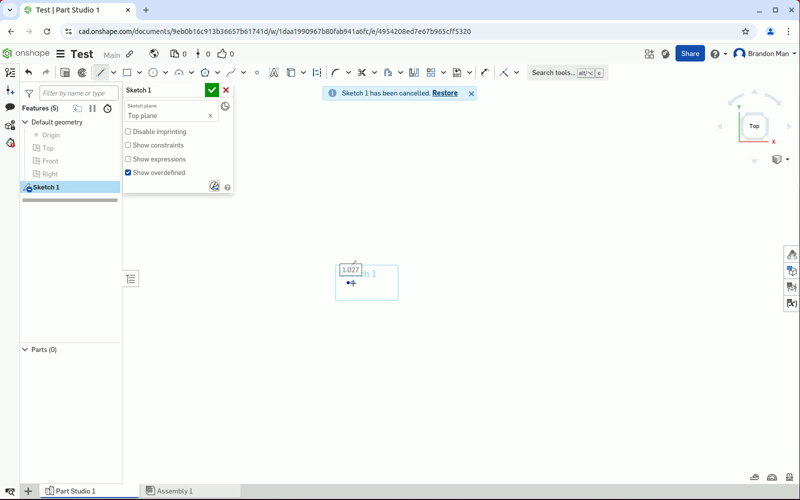
key_up(shift)
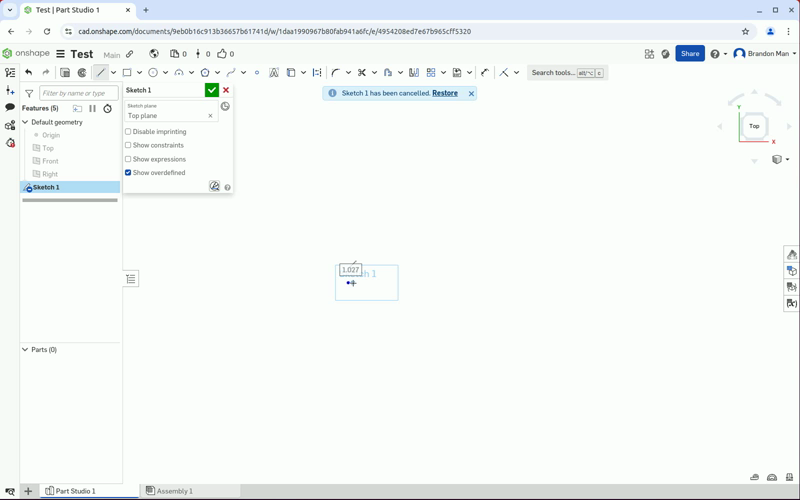
key(esc)
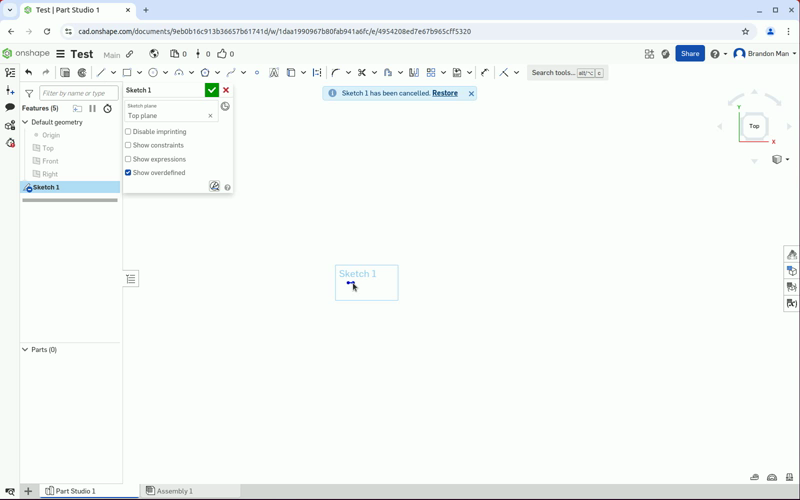
key(a)
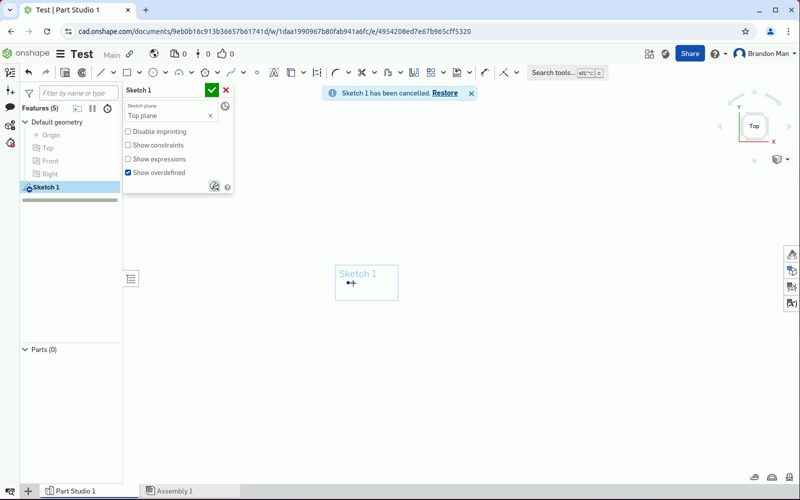
mouse_move(353, 282)
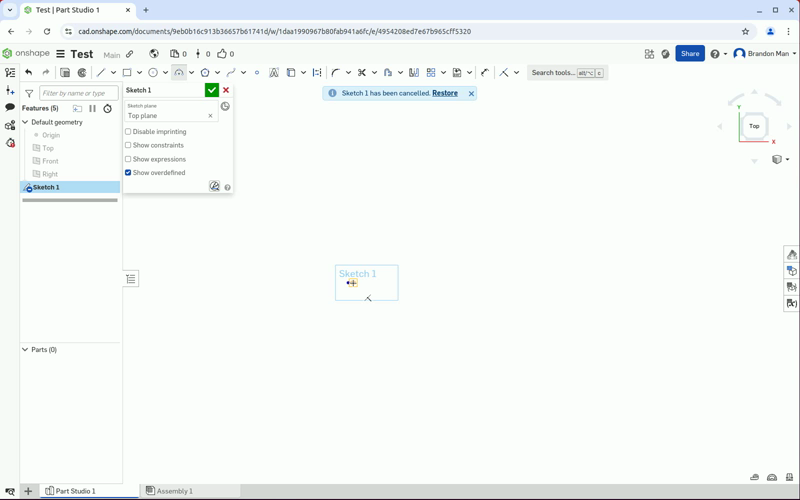
click(353, 282)
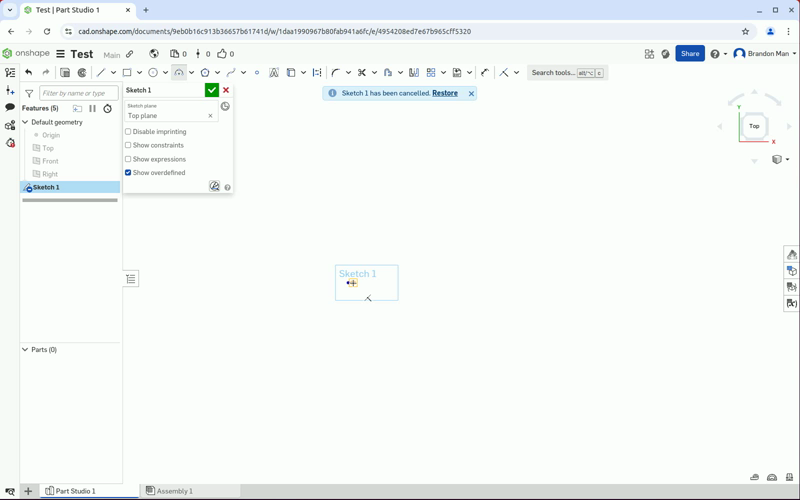
key_down(shift)
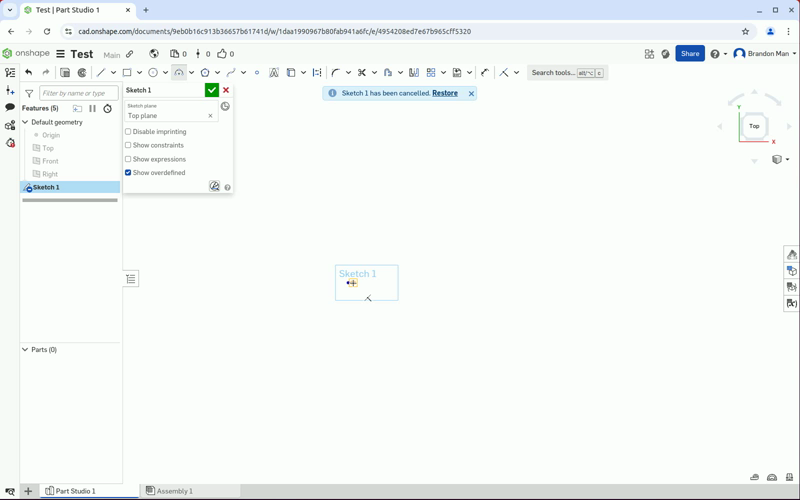
mouse_move(454, 282)
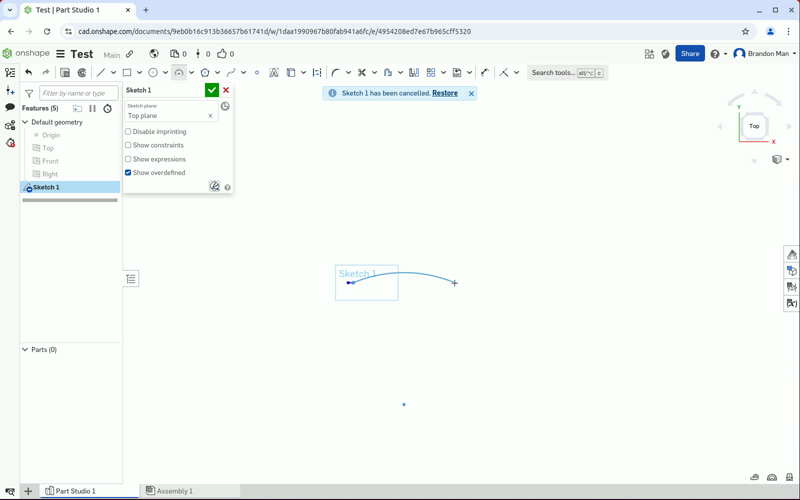
click(454, 282)
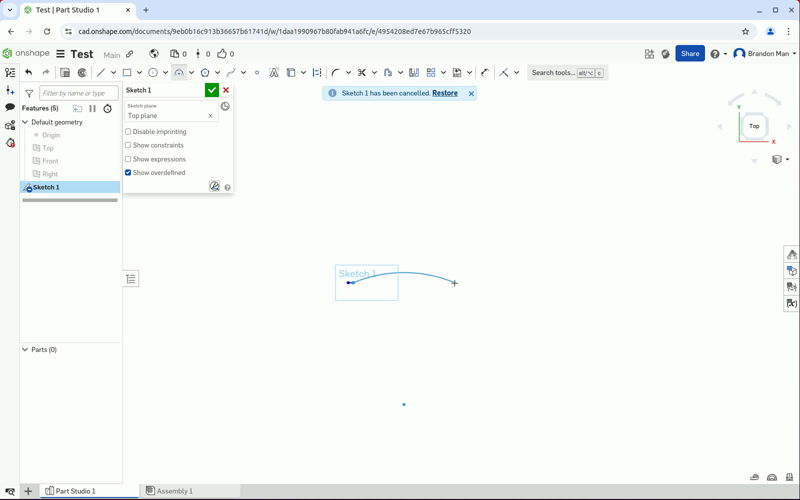
mouse_move(404, 231)
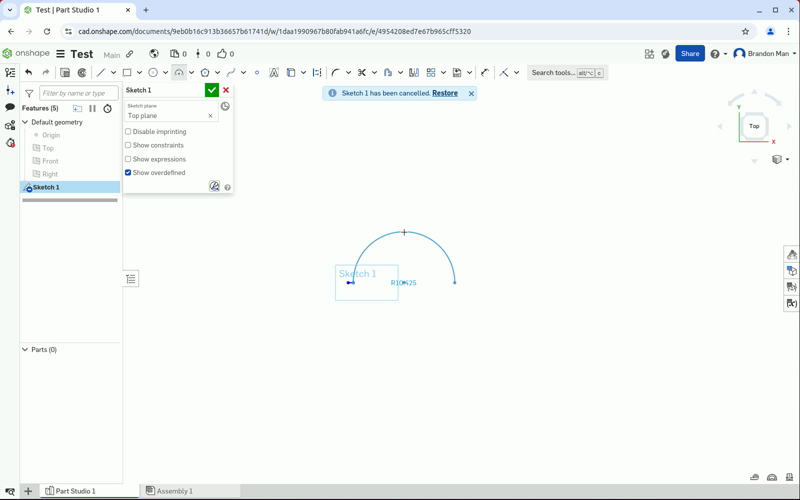
click(404, 231)
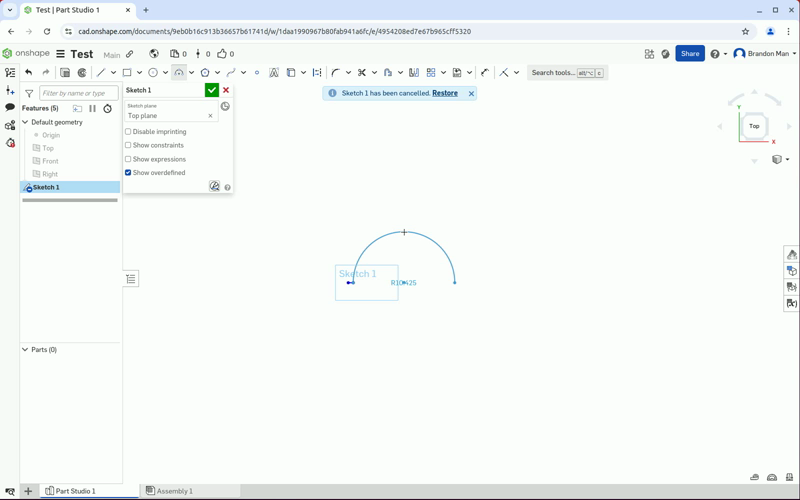
key_up(shift)
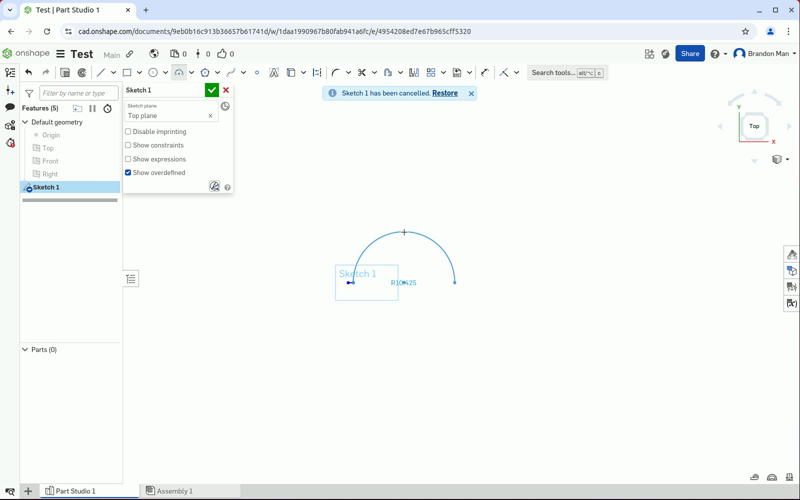
key(esc)
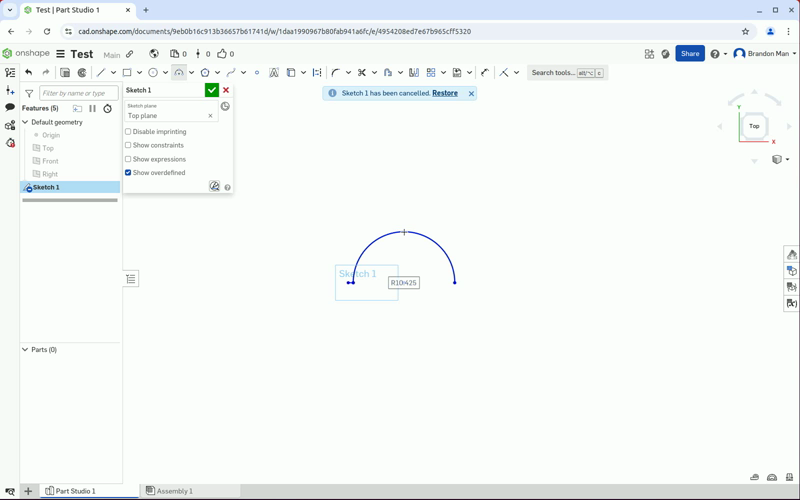
key(l)
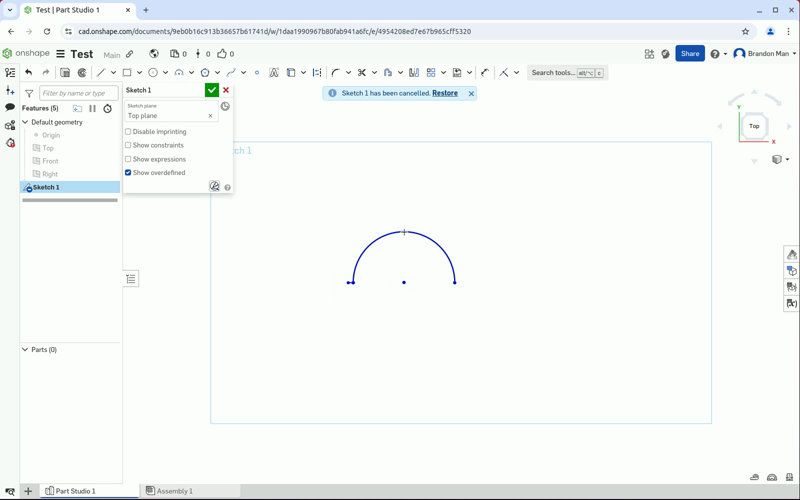
mouse_move(454, 282)
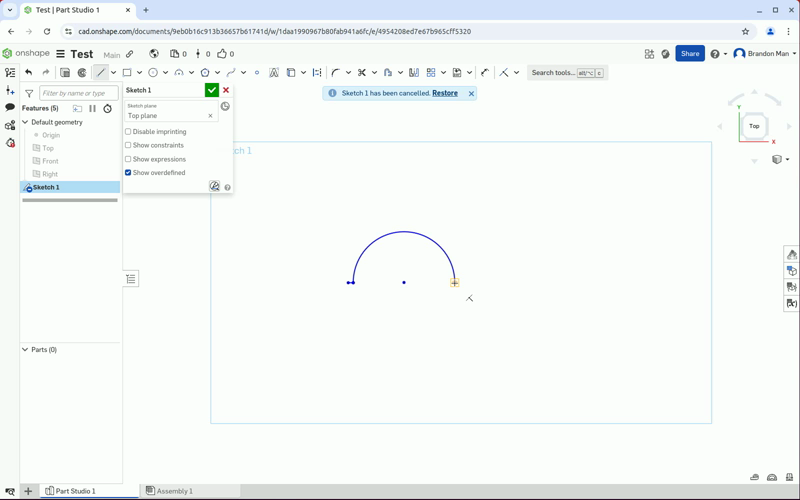
click(454, 282)
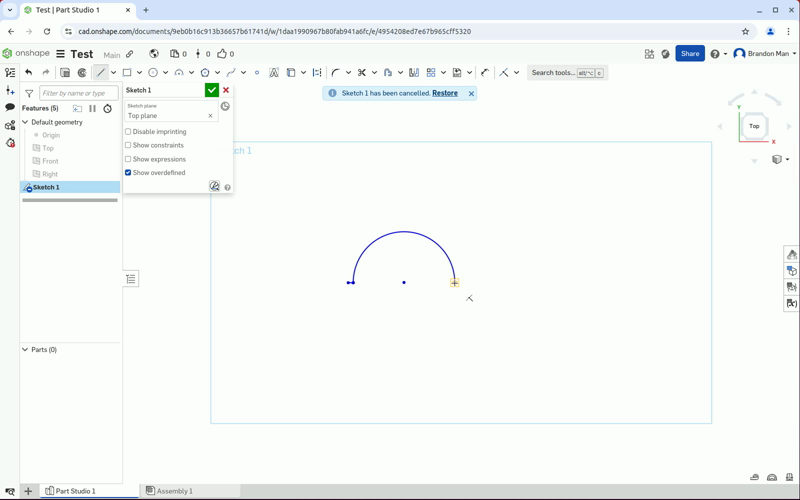
key_down(shift)
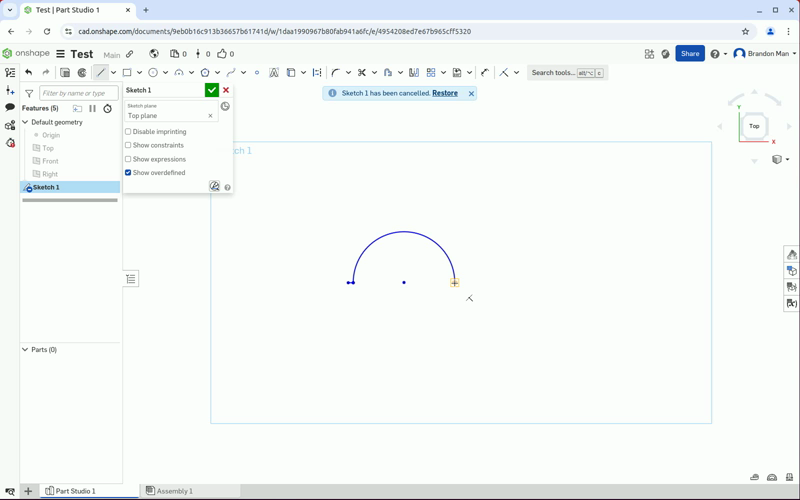
mouse_move(484, 282)
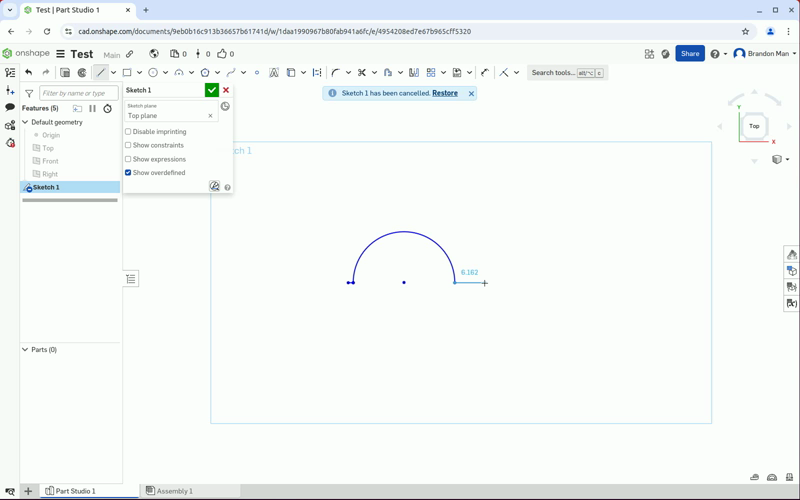
mouse_move(459, 282)
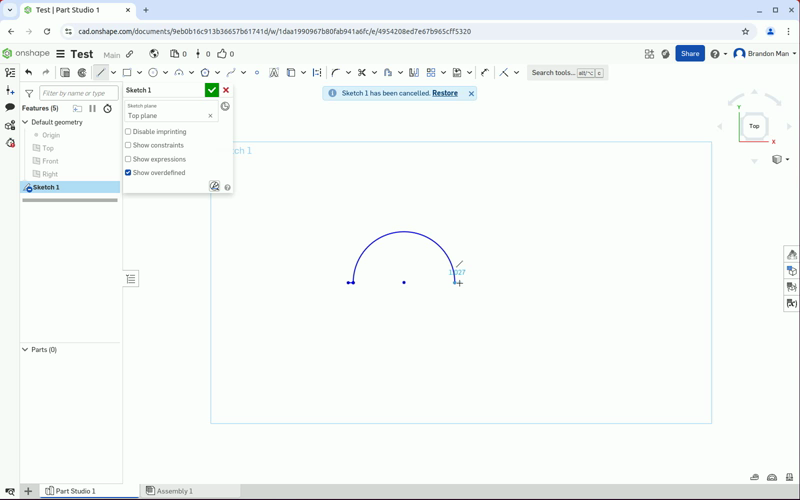
scroll(6)
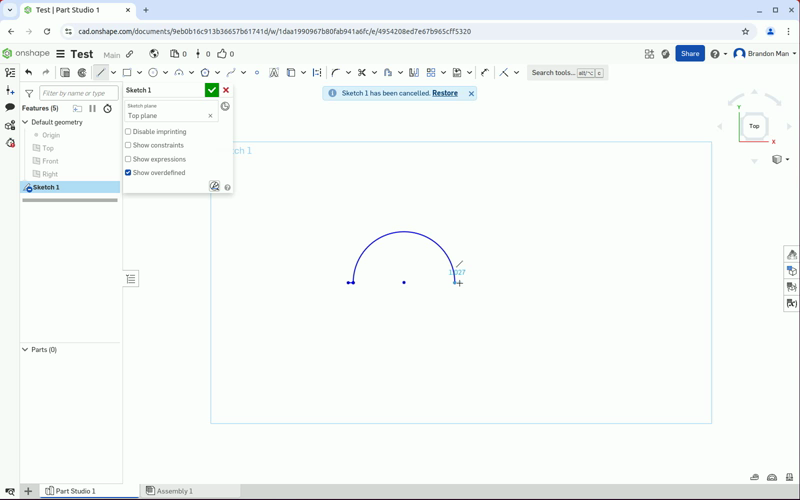
scroll(6)
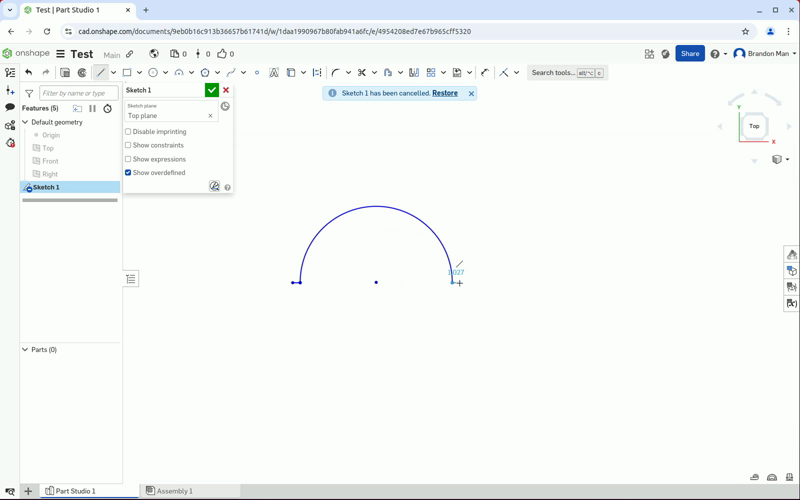
scroll(6)
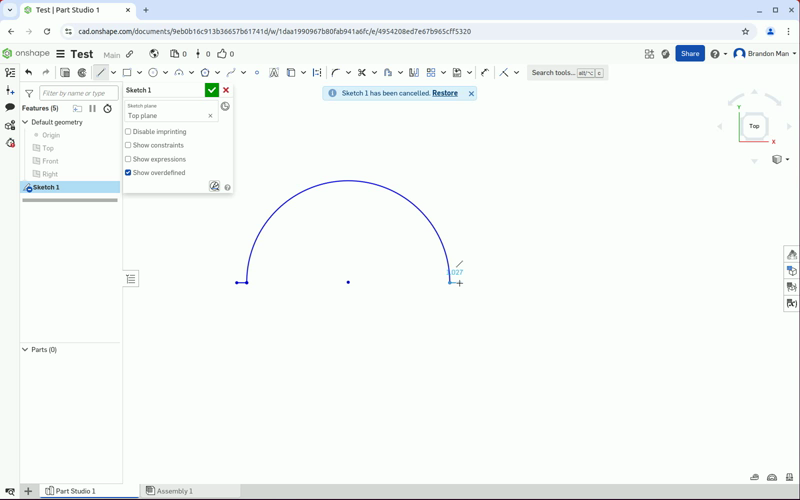
scroll(6)
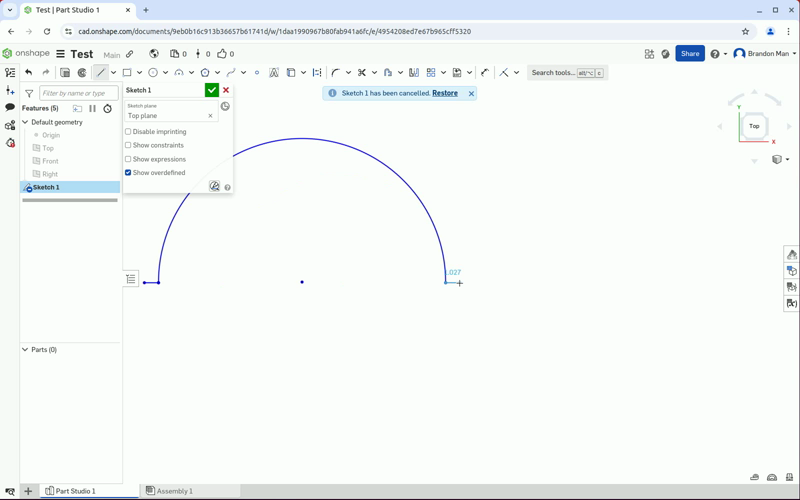
scroll(6)
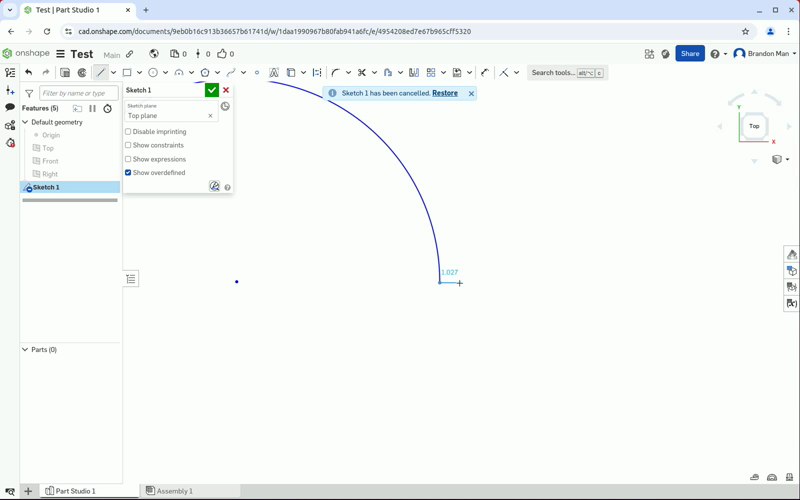
scroll(6)
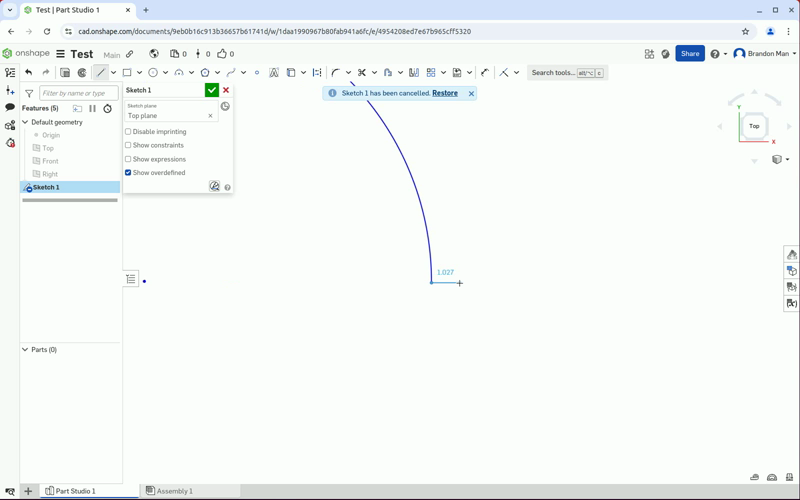
scroll(6)
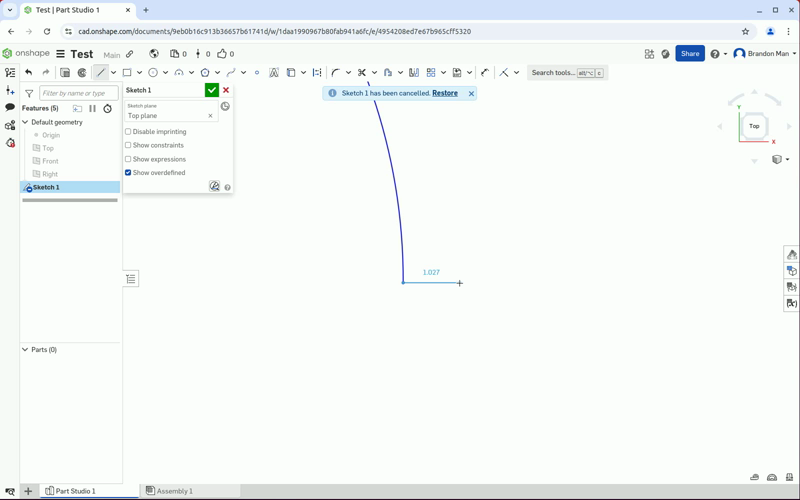
click(459, 282)
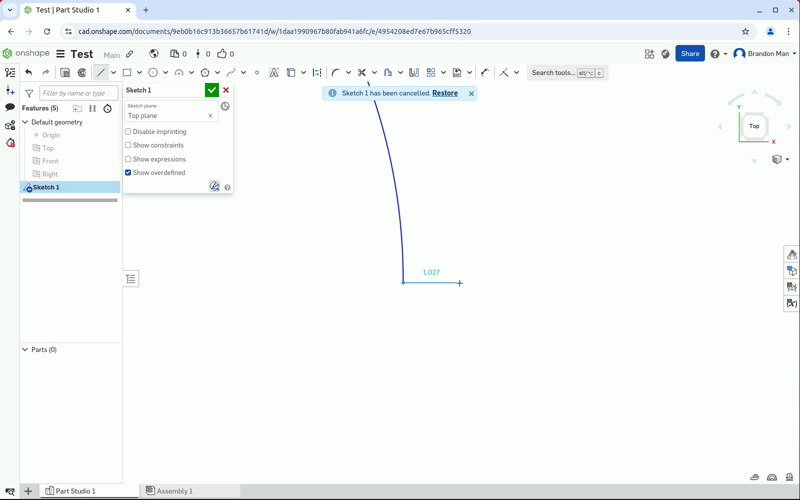
scroll(-6)
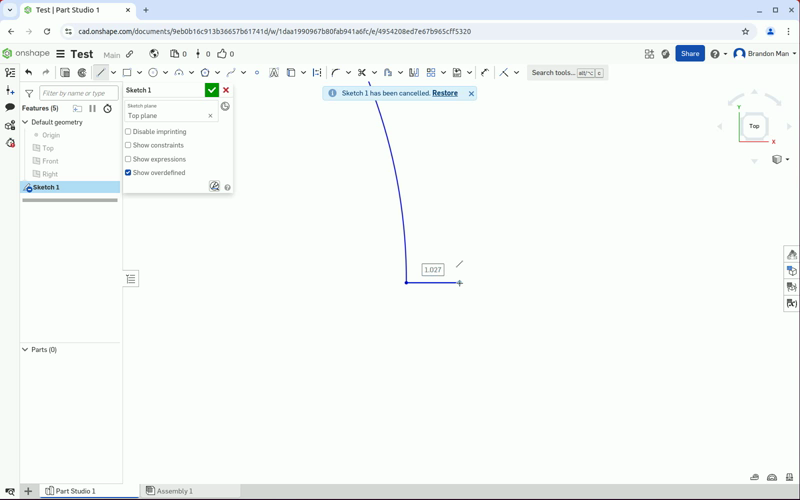
scroll(-6)
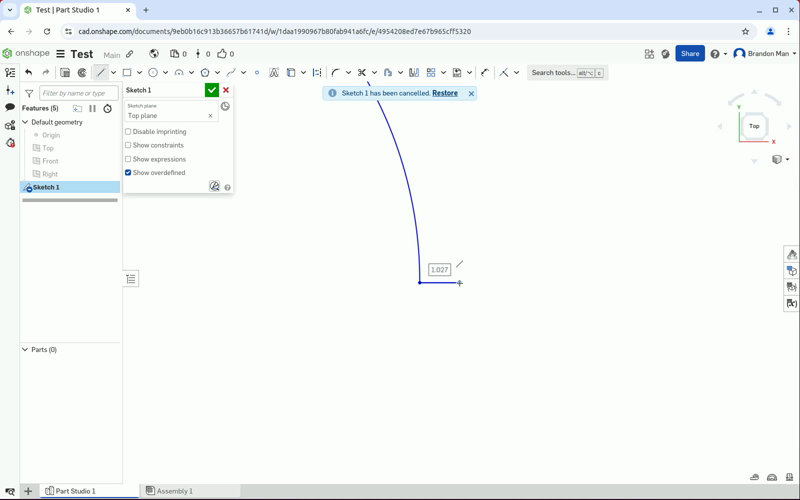
scroll(-6)
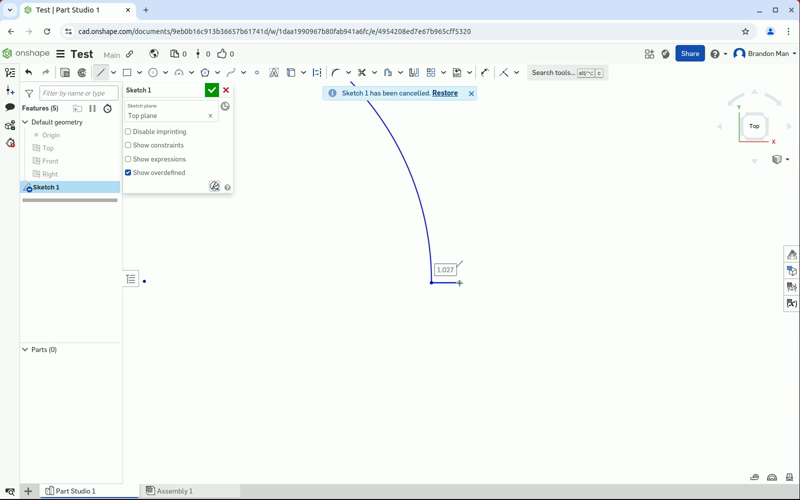
scroll(-6)
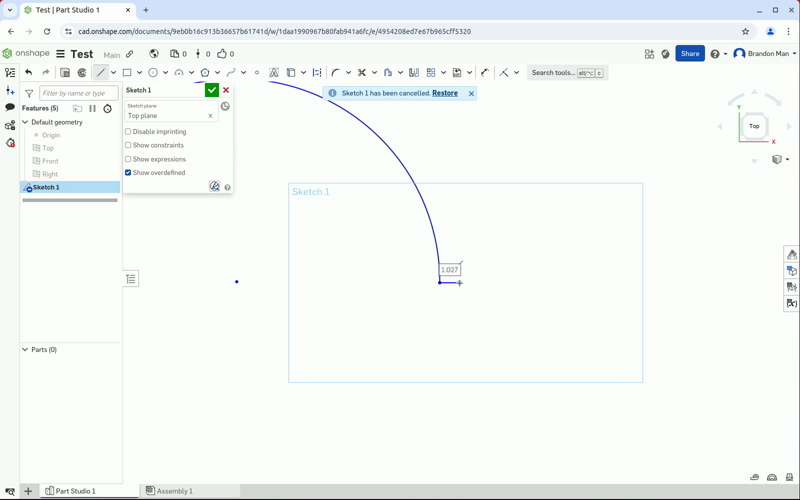
scroll(-6)
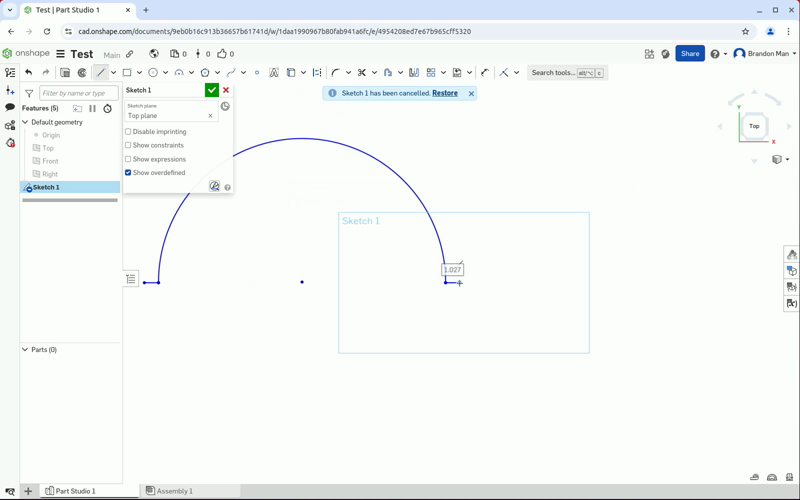
scroll(-6)
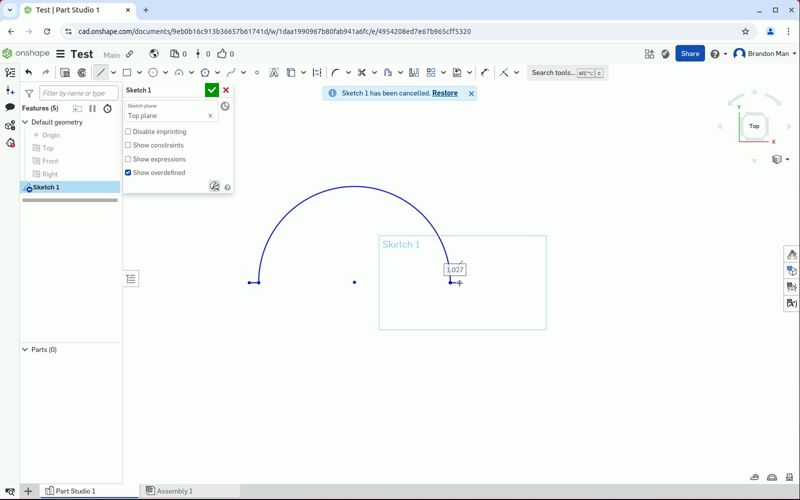
scroll(-6)
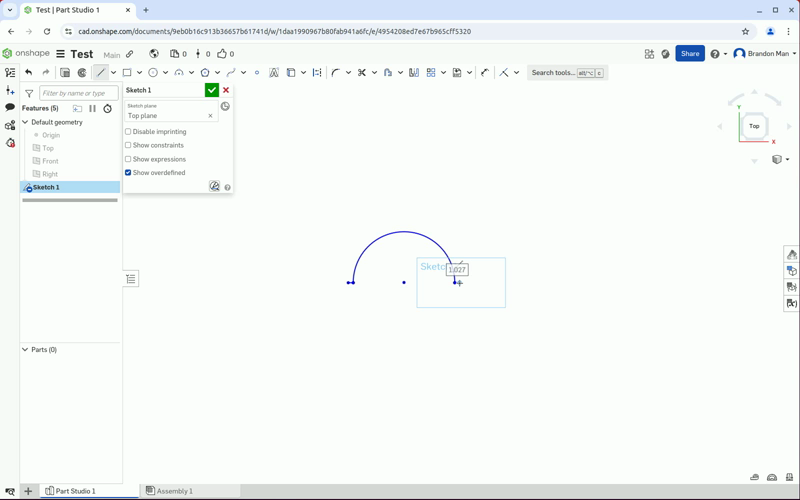
key_up(shift)
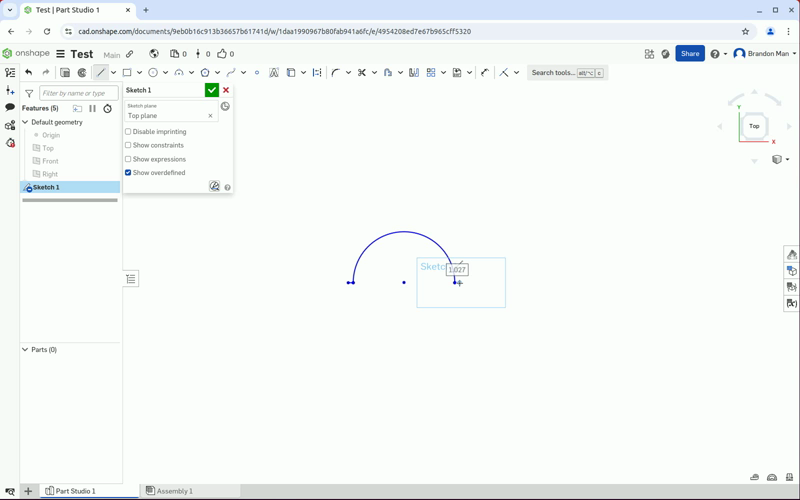
key(esc)
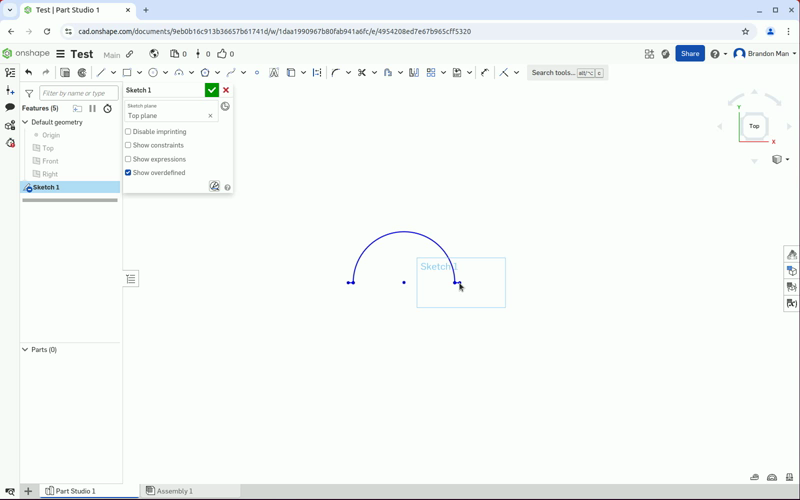
key(a)
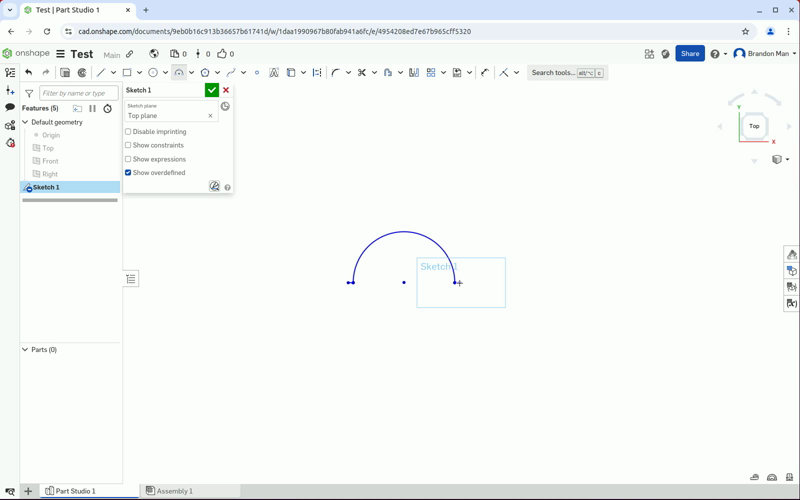
mouse_move(459, 282)
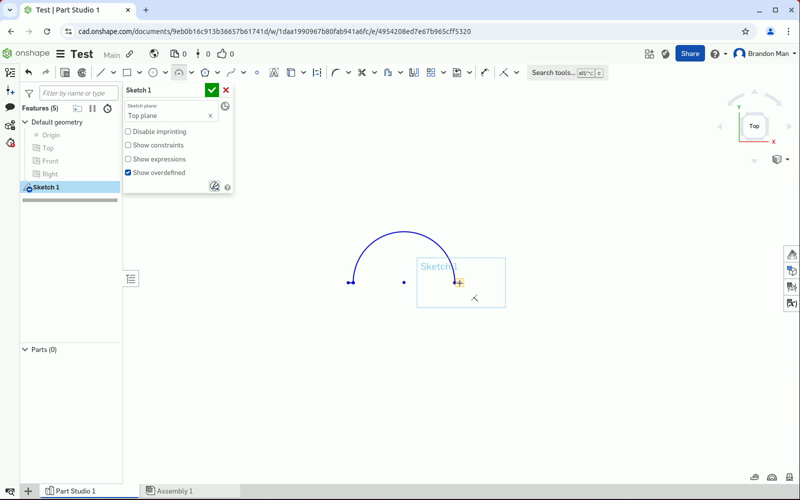
click(459, 282)
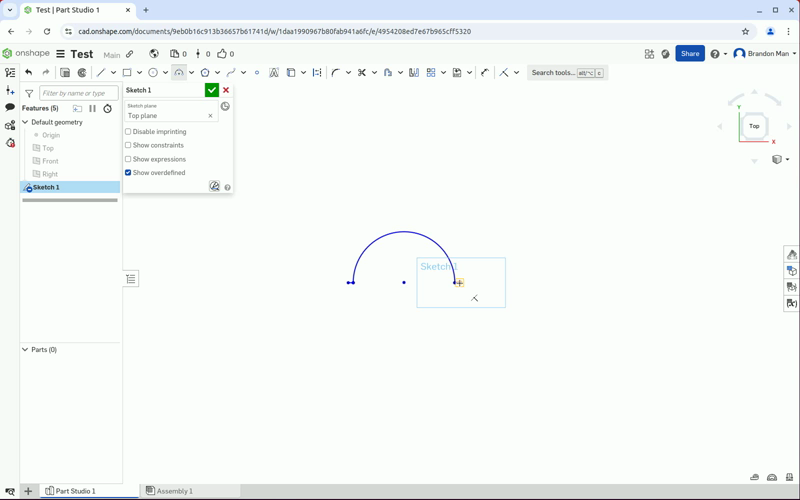
mouse_move(348, 282)
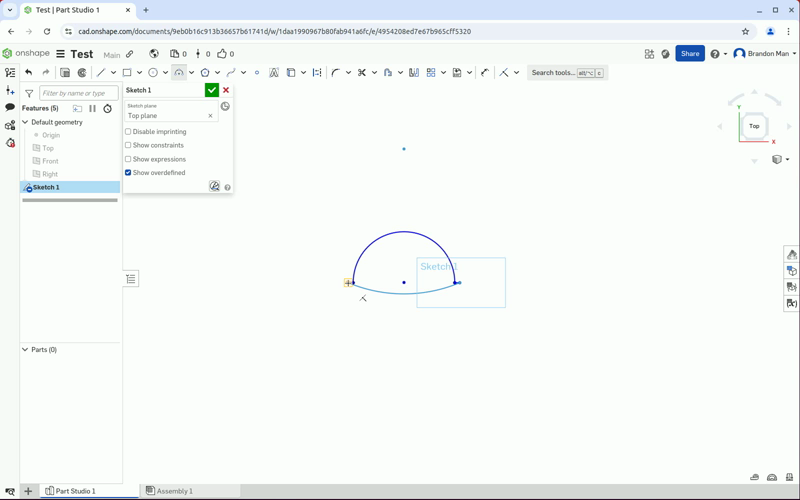
click(348, 282)
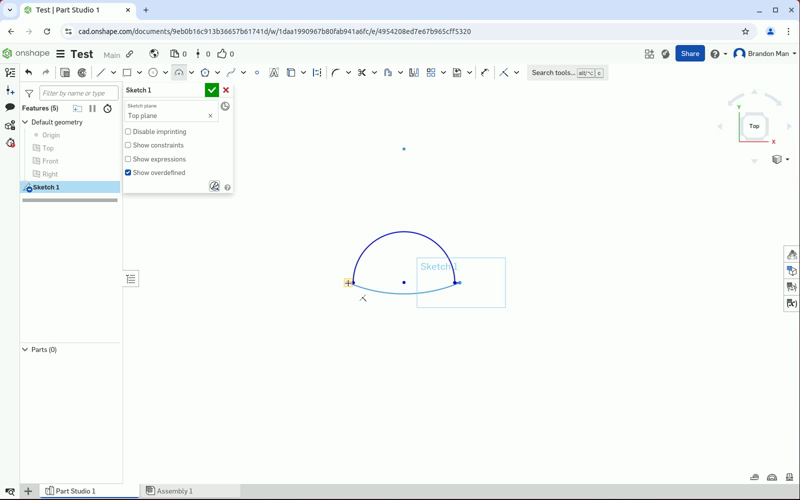
key_down(shift)
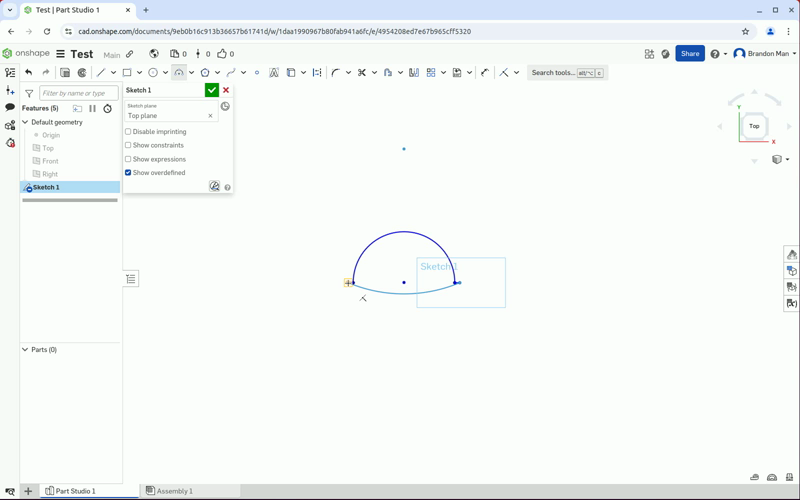
mouse_move(404, 227)
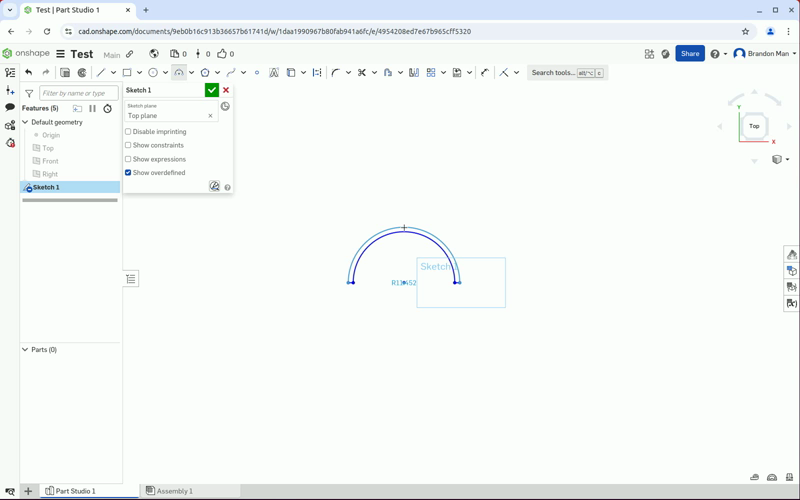
click(404, 227)
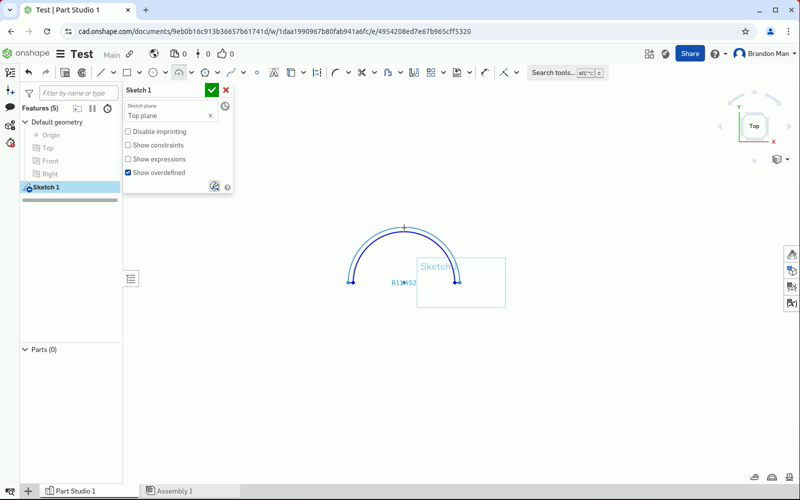
key_up(shift)
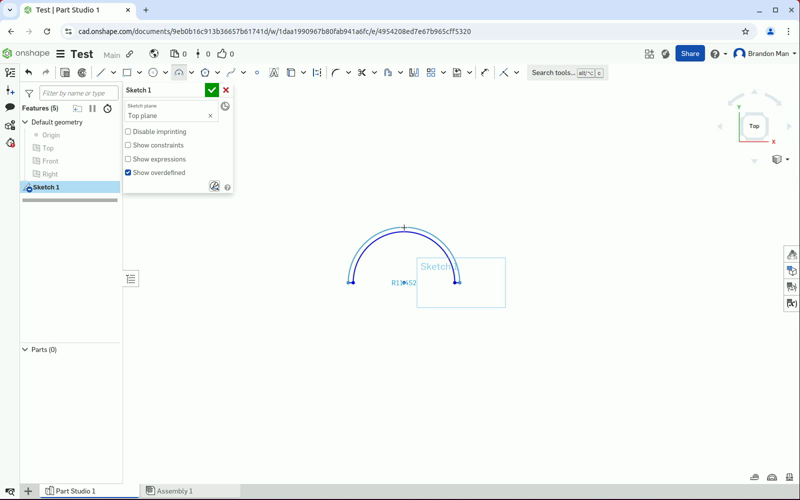
key(esc)
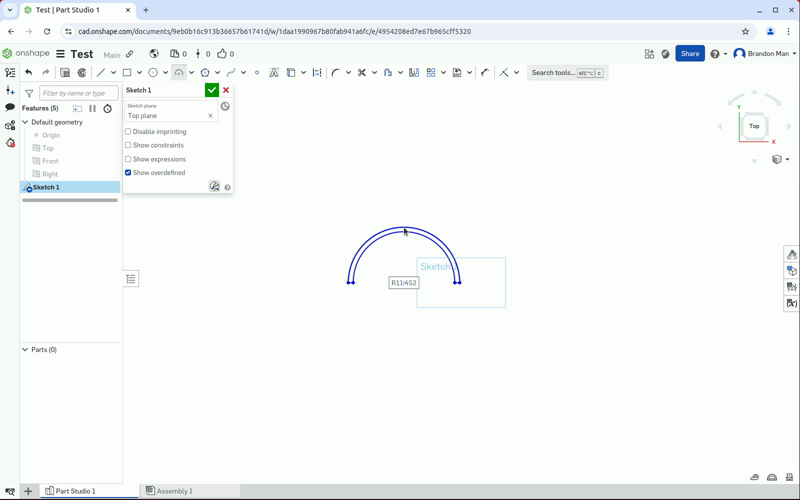
mouse_move(419, 265)
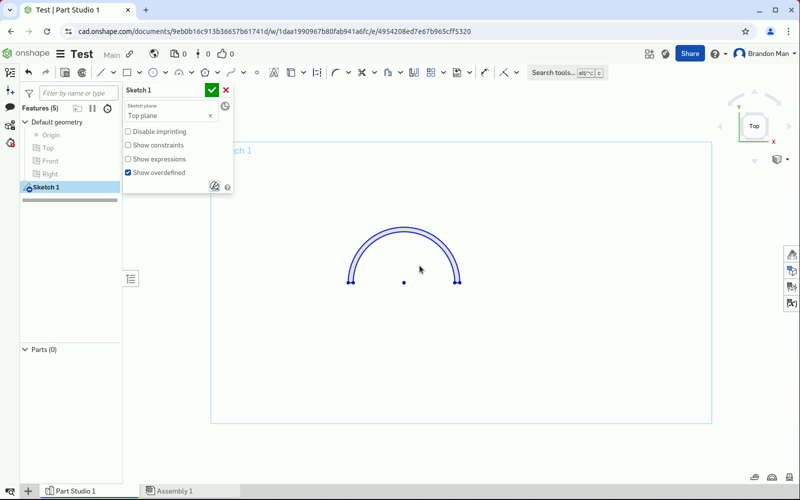
scroll(6)
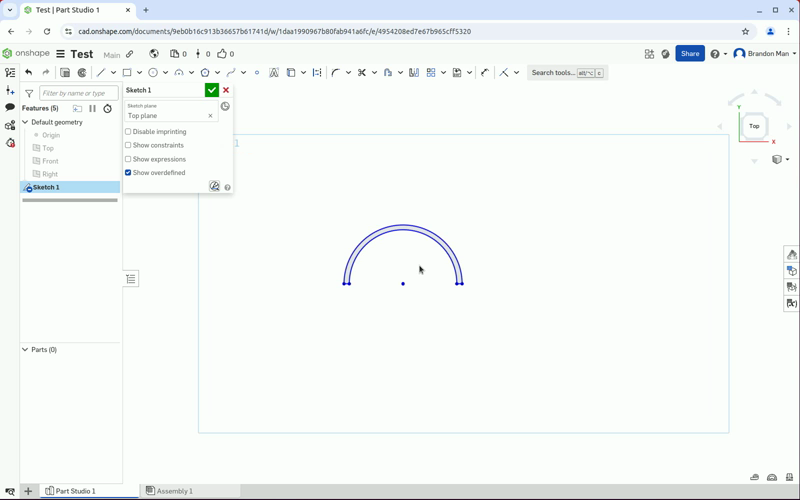
scroll(6)
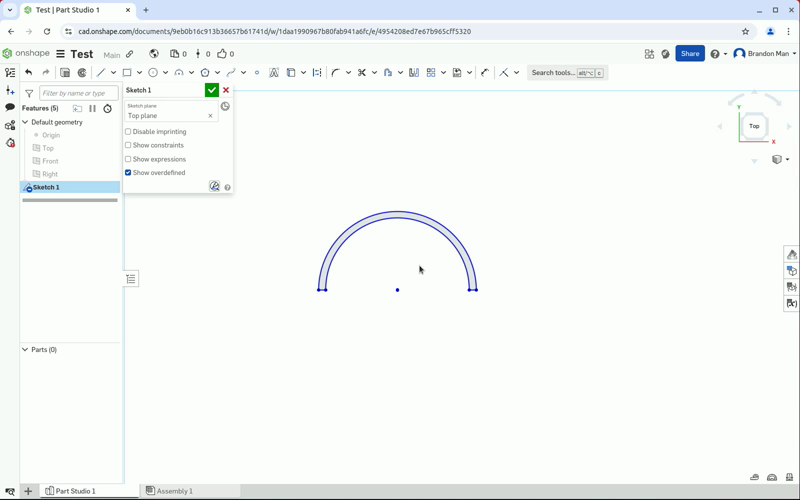
scroll(6)
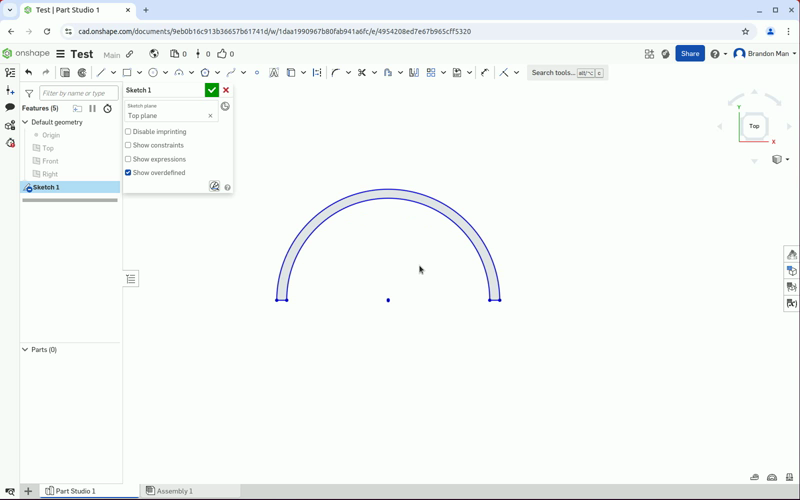
scroll(6)
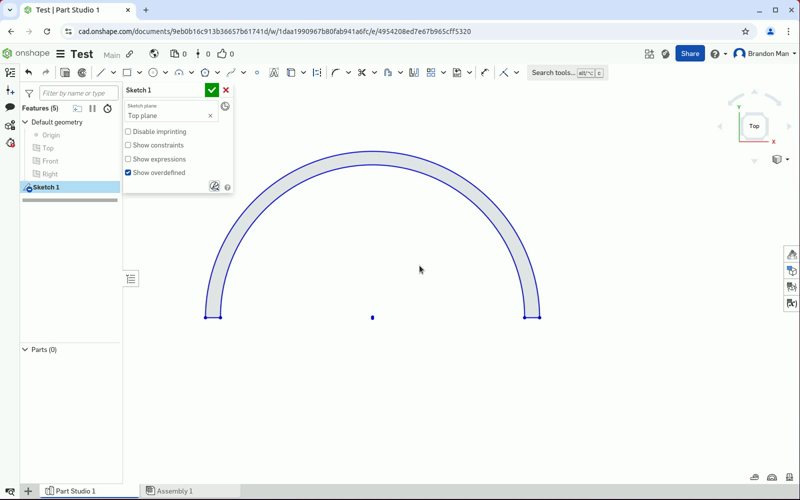
scroll(6)
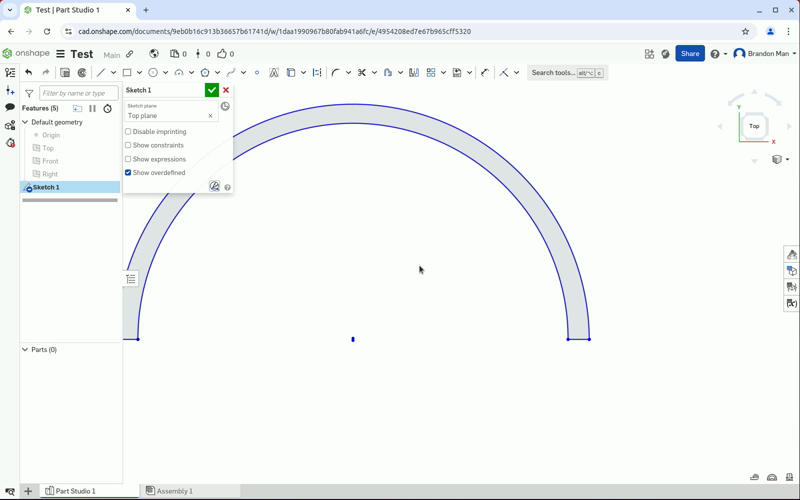
scroll(6)
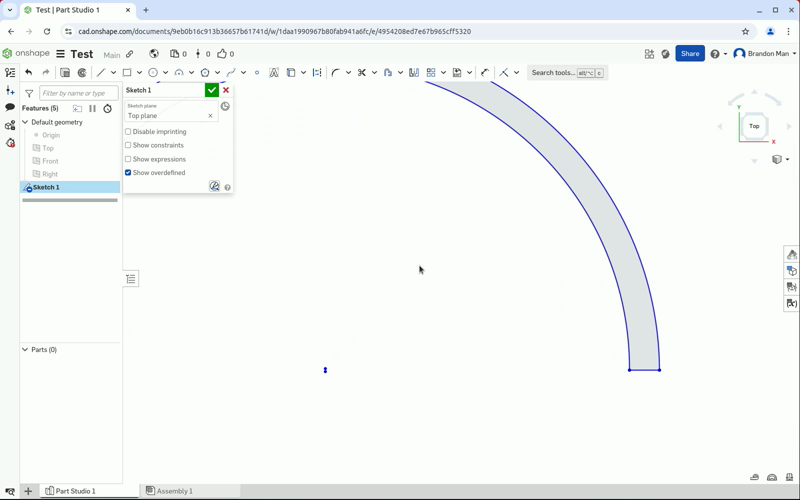
scroll(6)
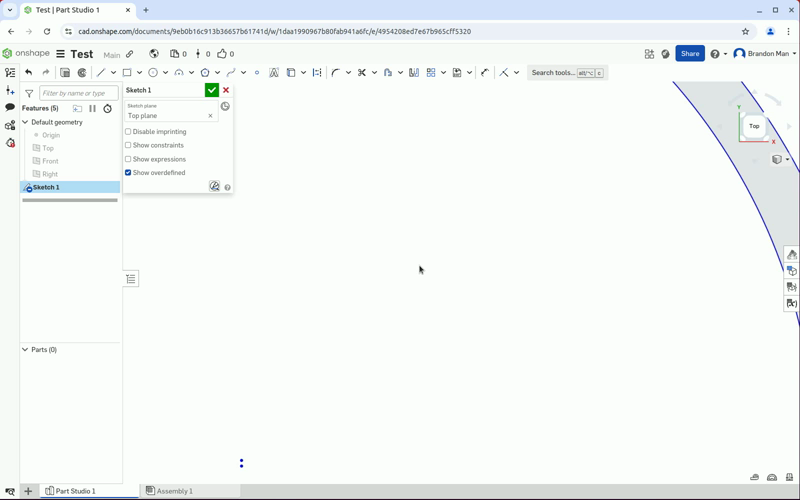
click(419, 265)
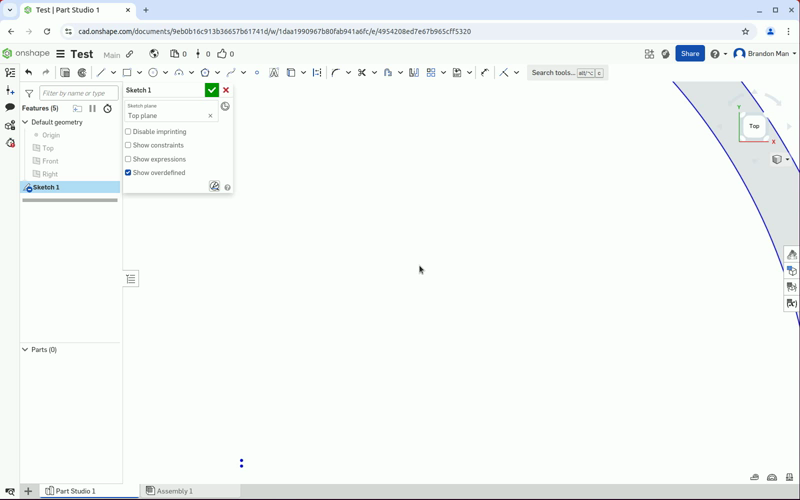
scroll(-6)
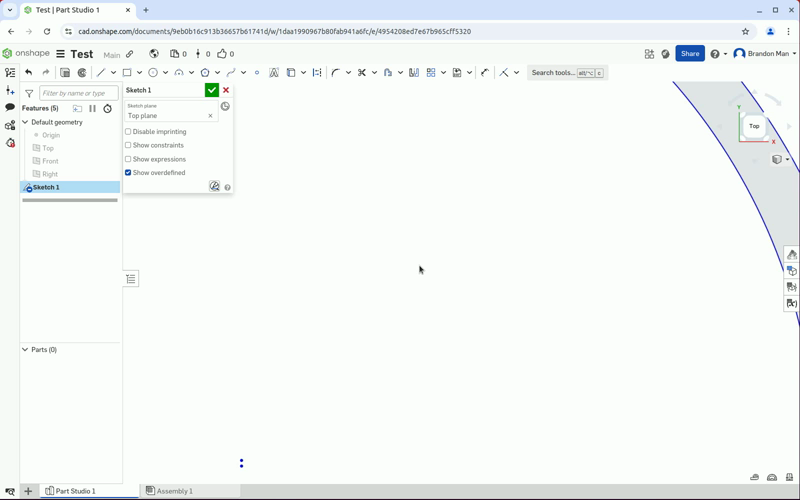
scroll(-6)
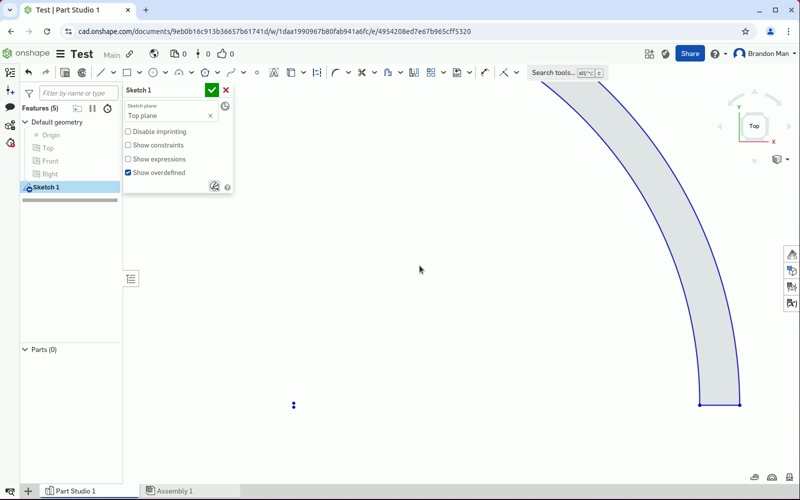
scroll(-6)
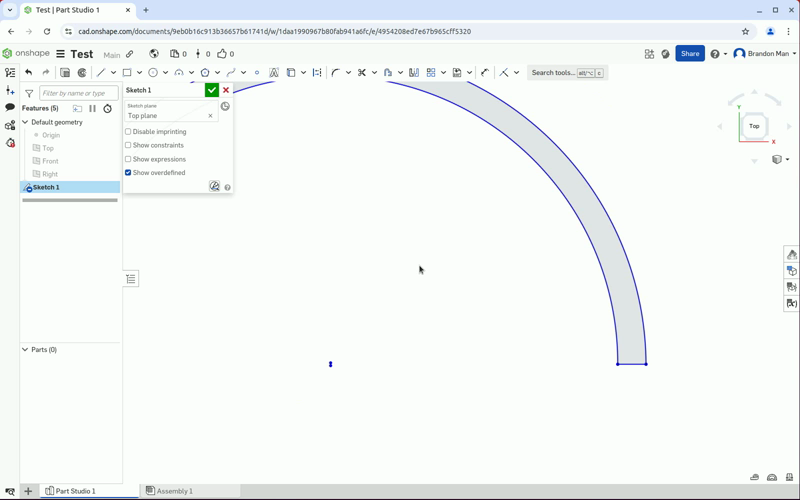
scroll(-6)
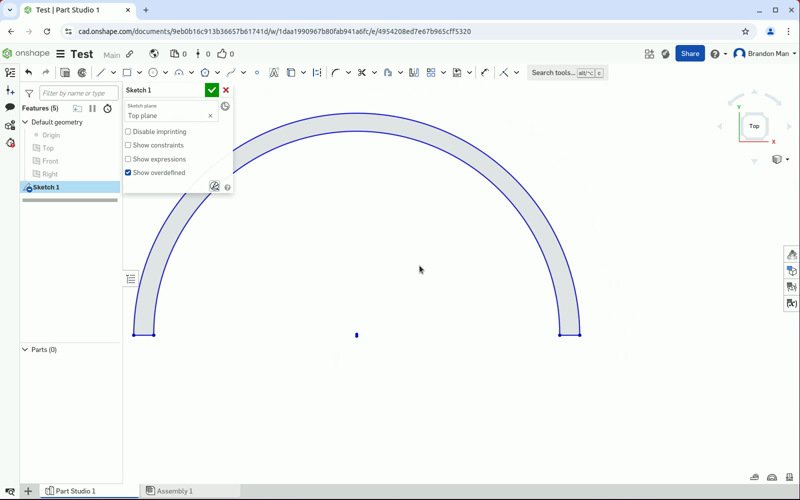
scroll(-6)
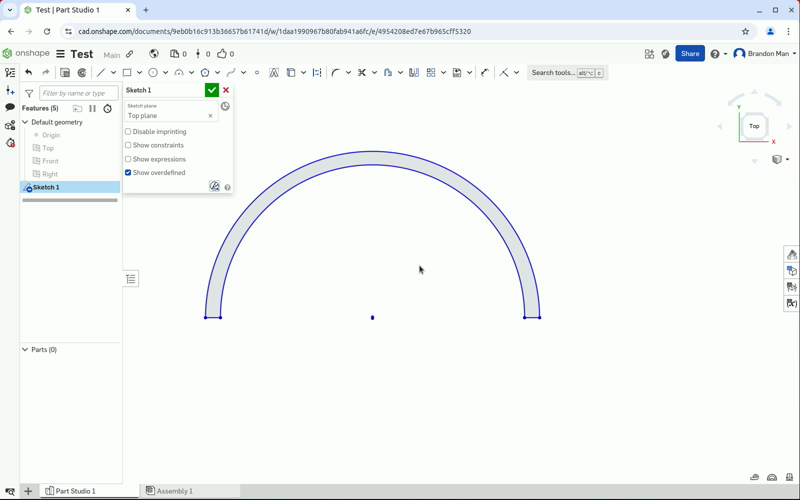
scroll(-6)
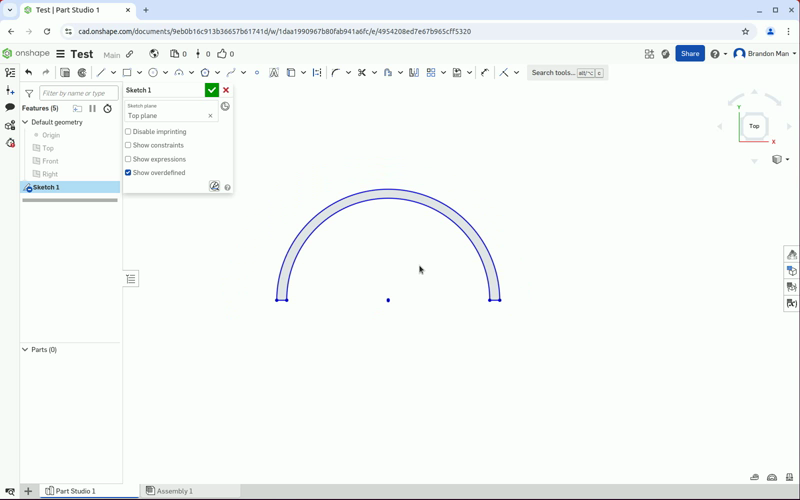
scroll(-6)
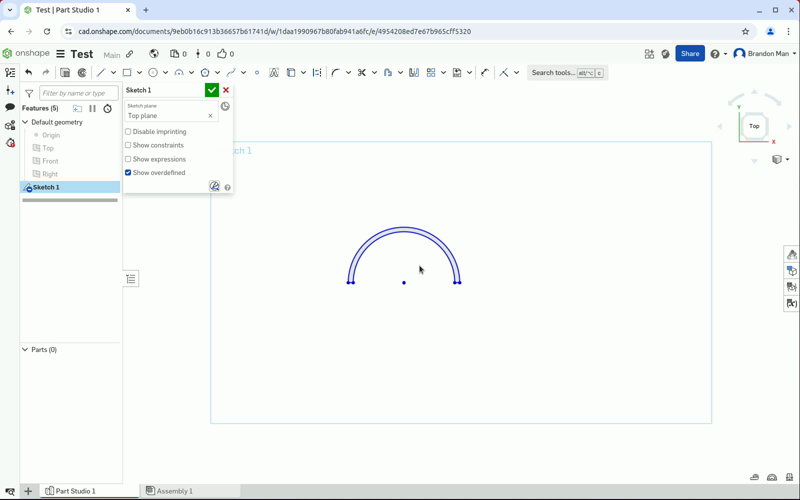
mouse_move(73, 352)
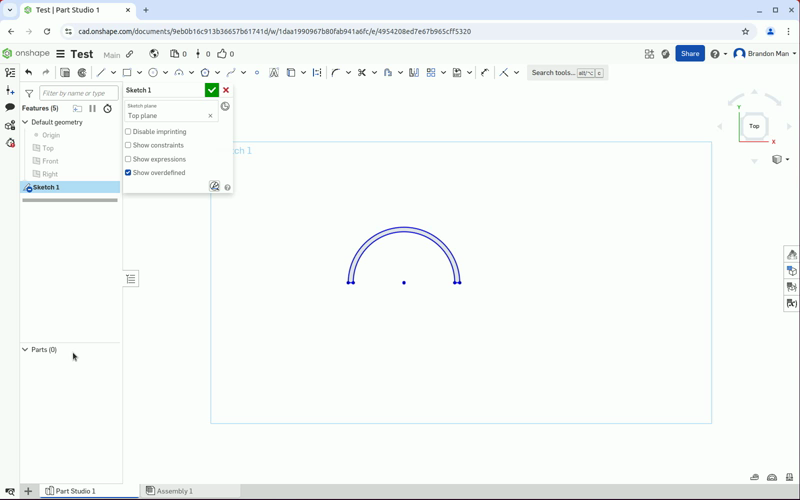
key(shift+y)
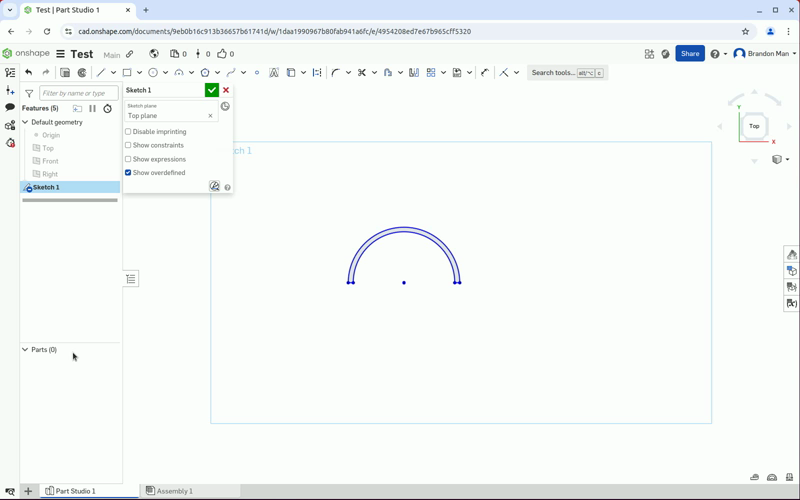
key(shift+e)
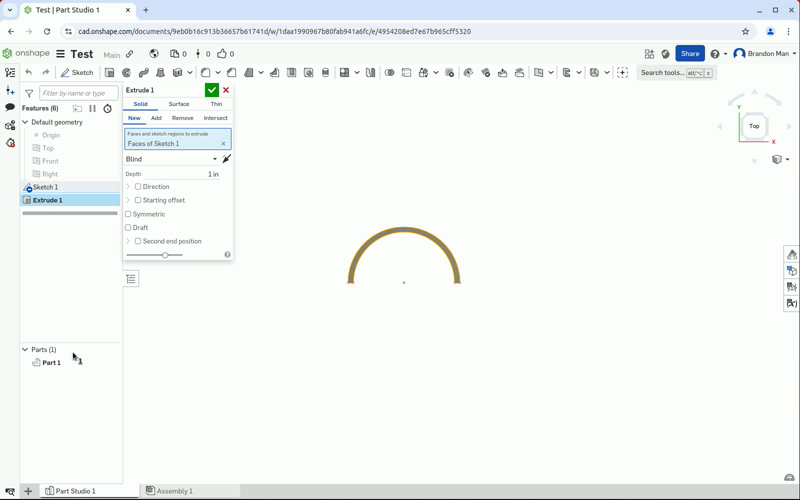
mouse_move(143, 106)
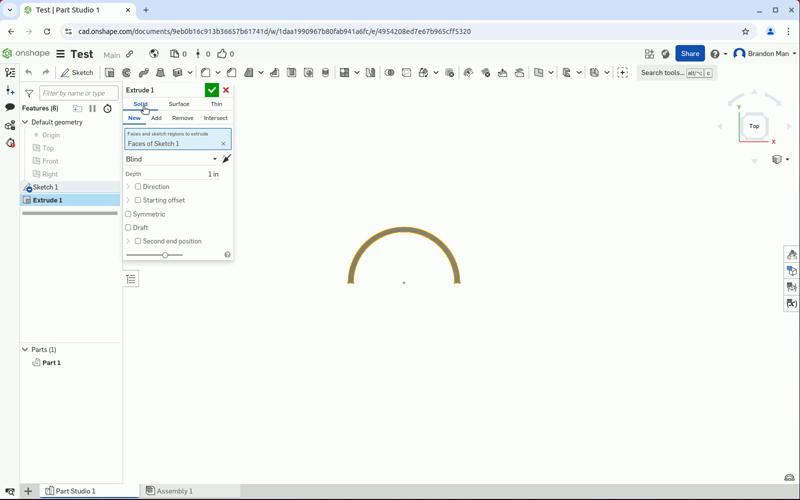
click(143, 106)
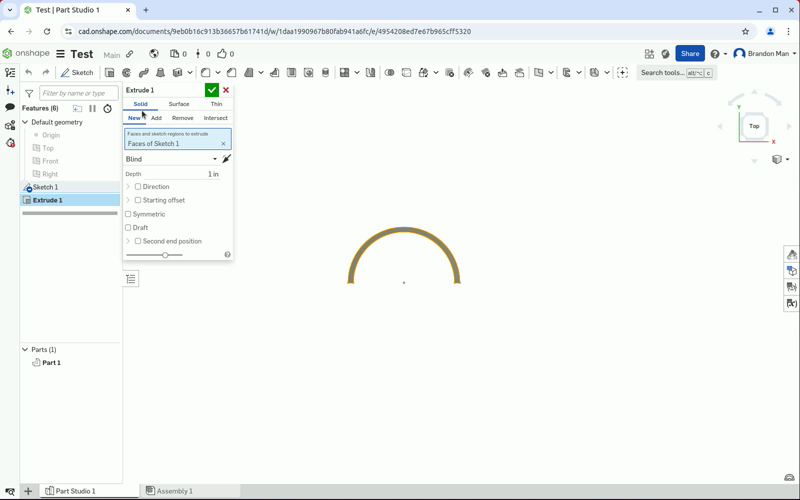
mouse_move(137, 120)
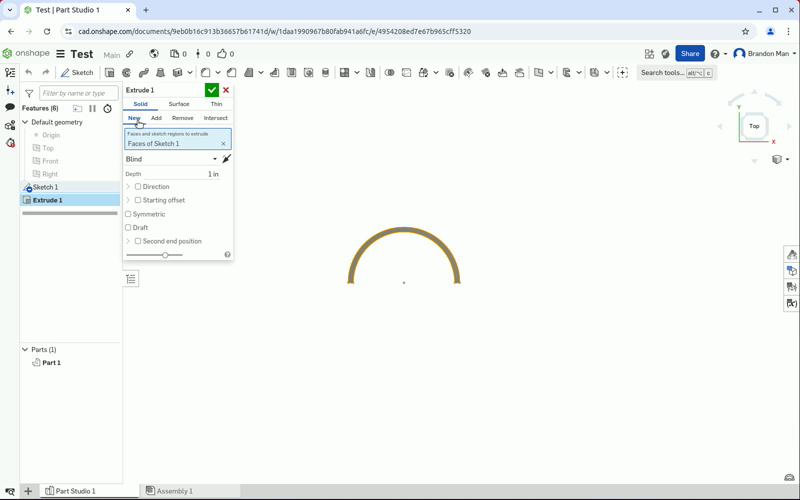
click(137, 120)
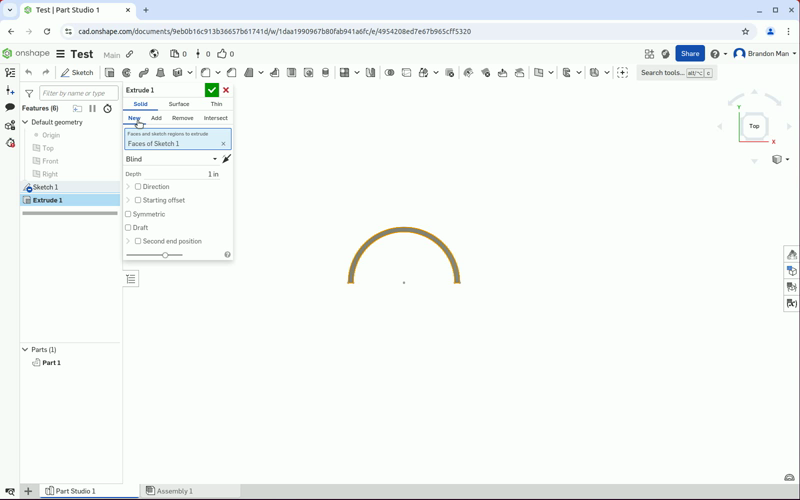
key(tab, 4)
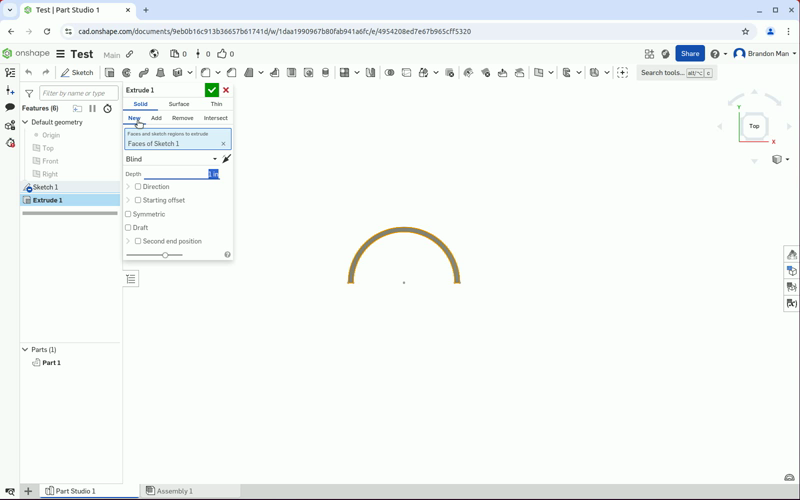
text(0.241)
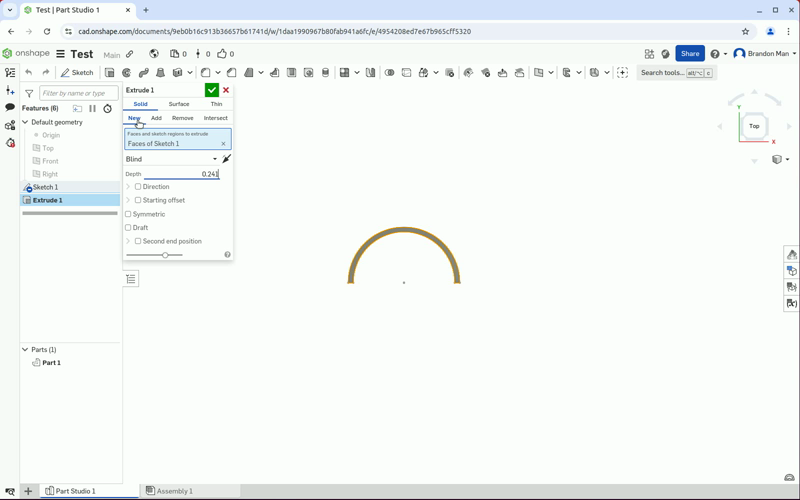
key(enter)
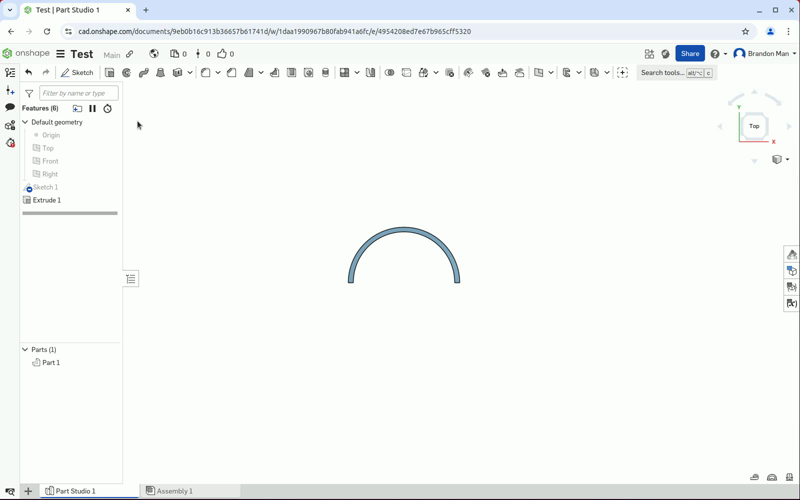
key(shift+h)
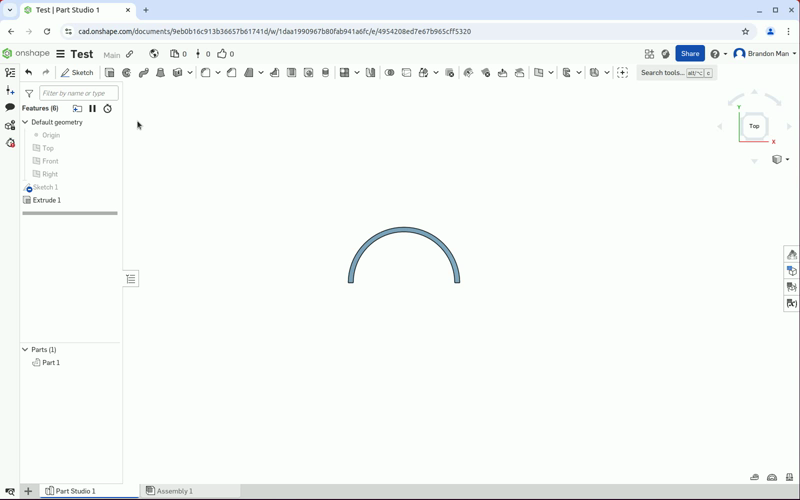
key(shift+h)
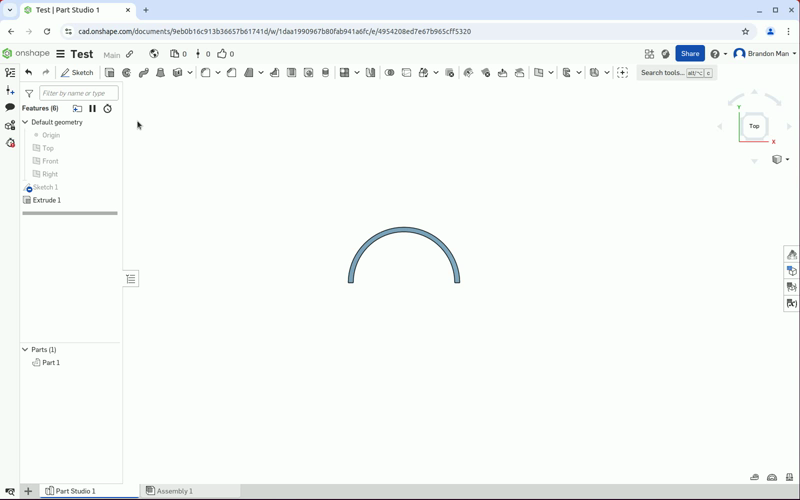
mouse_move(73, 189)
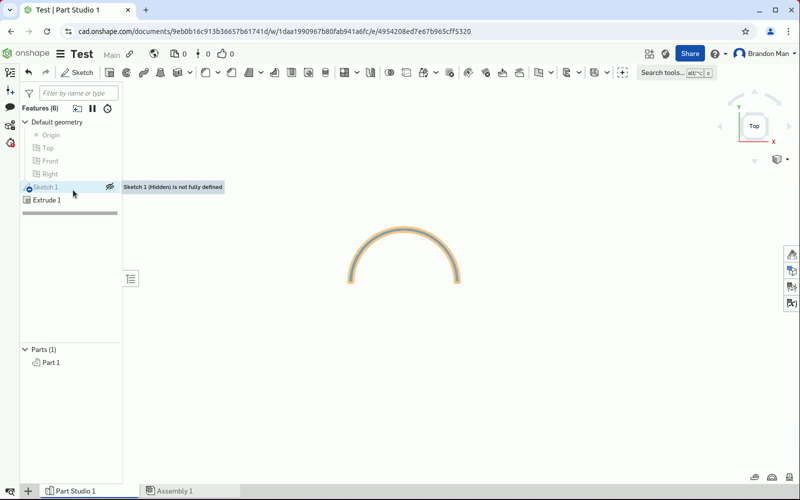
click(73, 189)
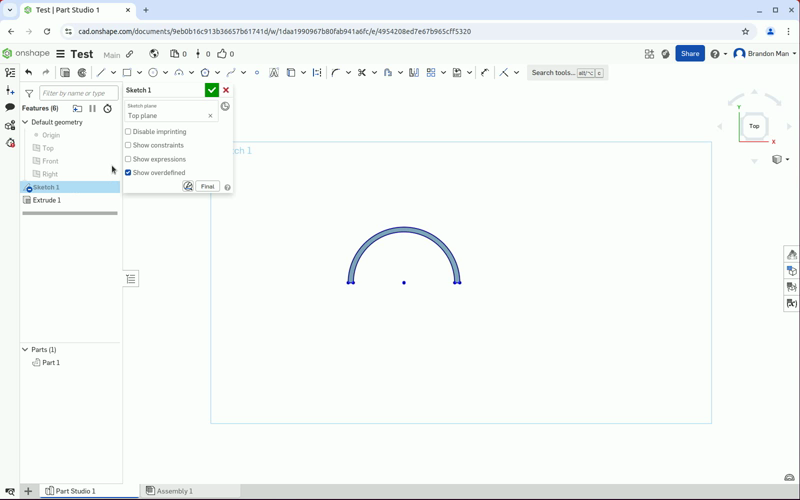
mouse_move(229, 92)
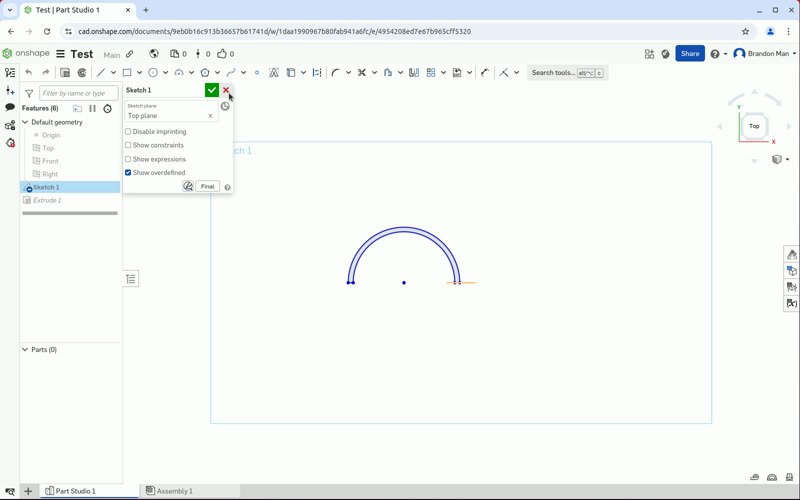
click(229, 92)
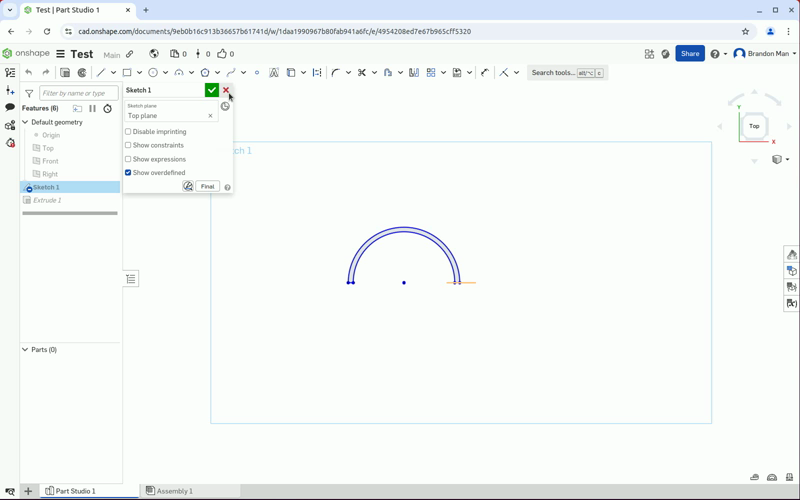
key(shift+s)
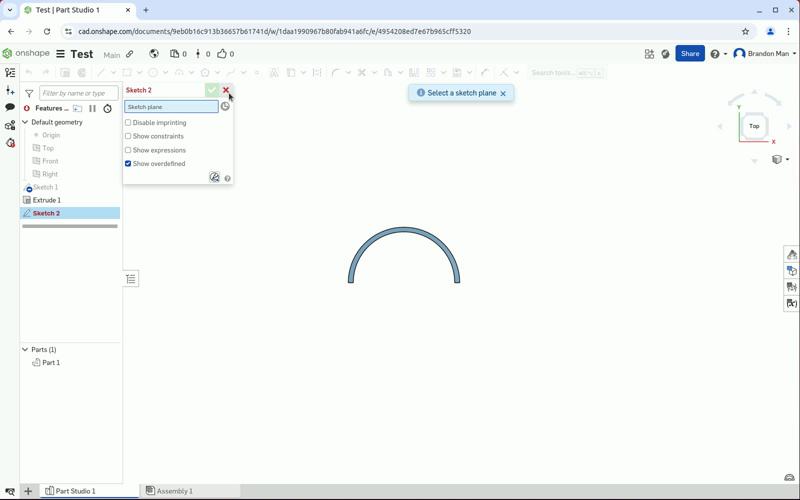
mouse_move(73, 150)
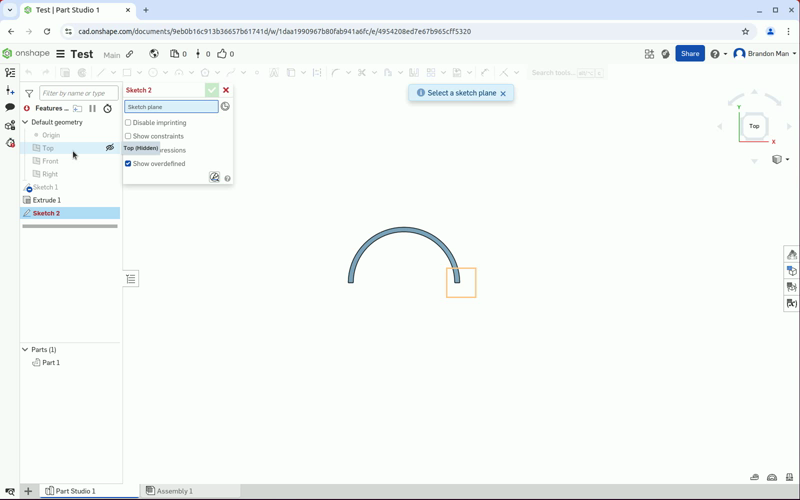
click(73, 150)
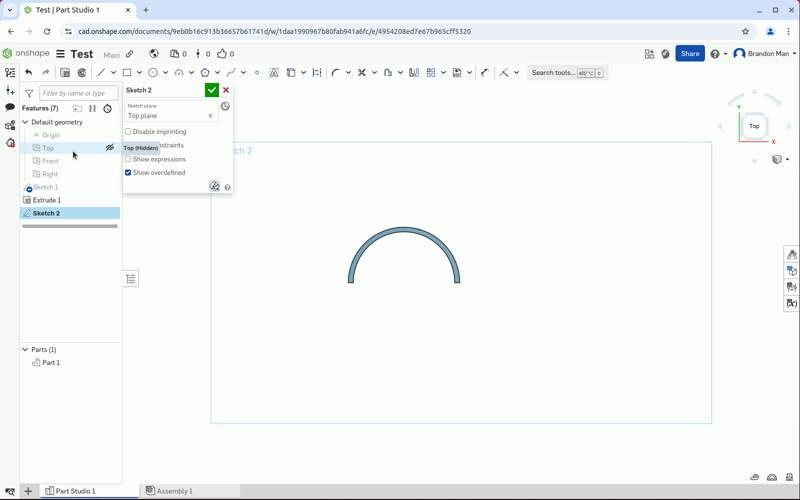
mouse_move(73, 352)
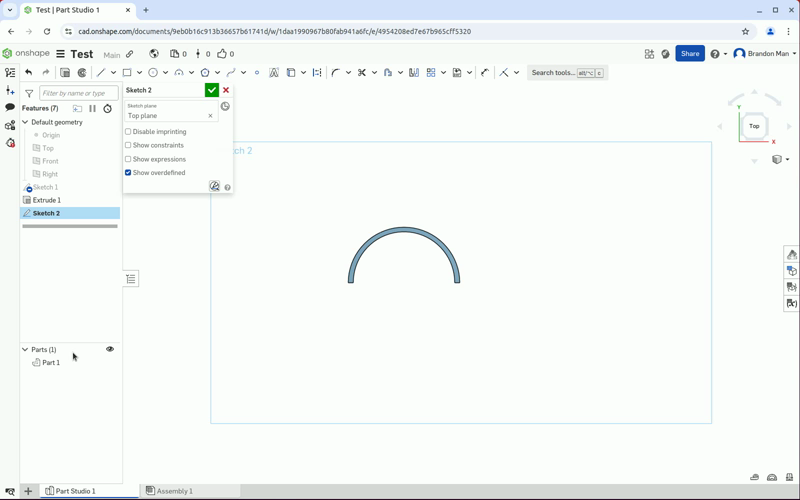
key(y)
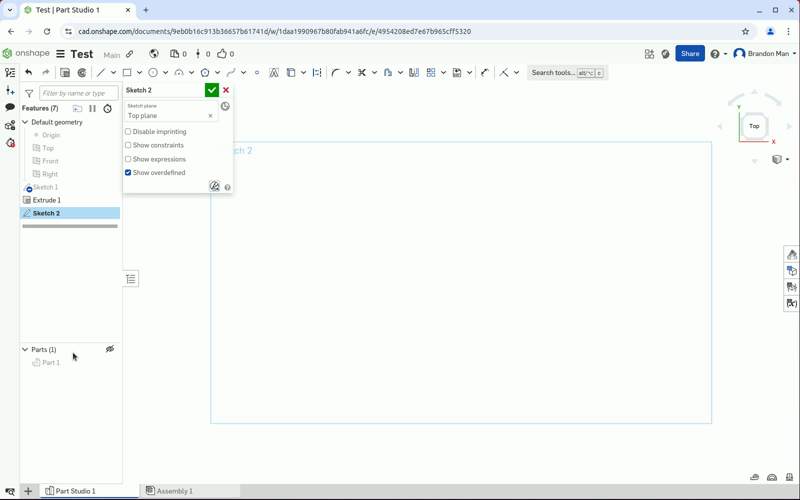
key(a)
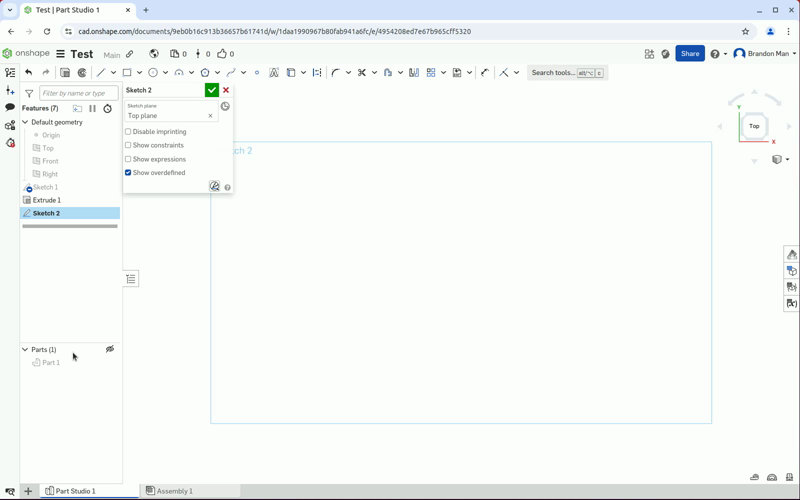
key_down(shift)
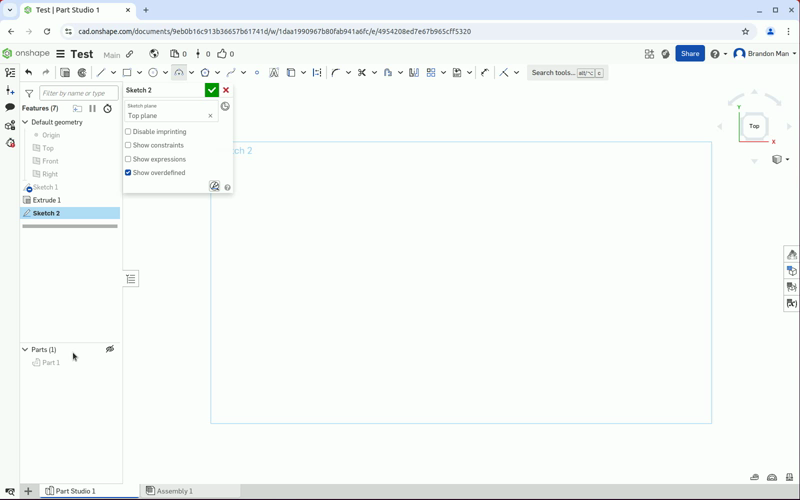
mouse_move(348, 282)
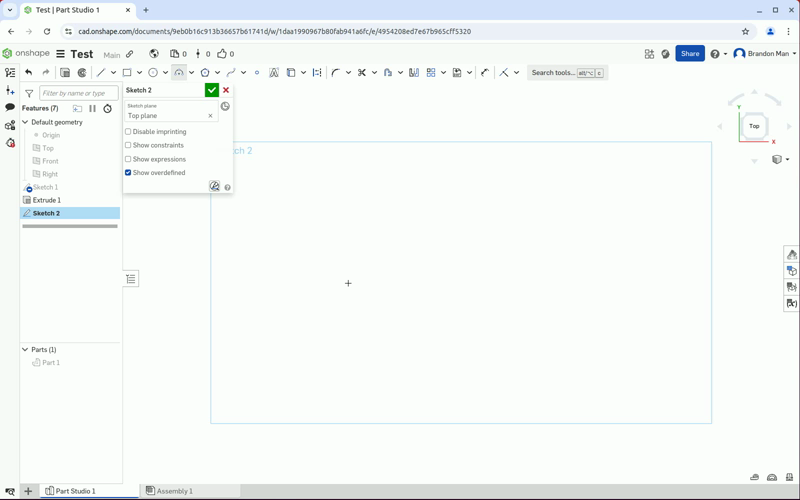
click(348, 282)
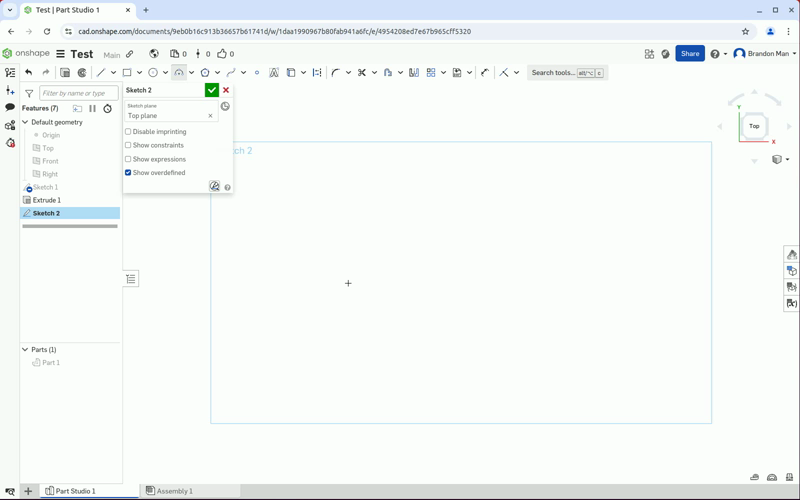
key_up(shift)
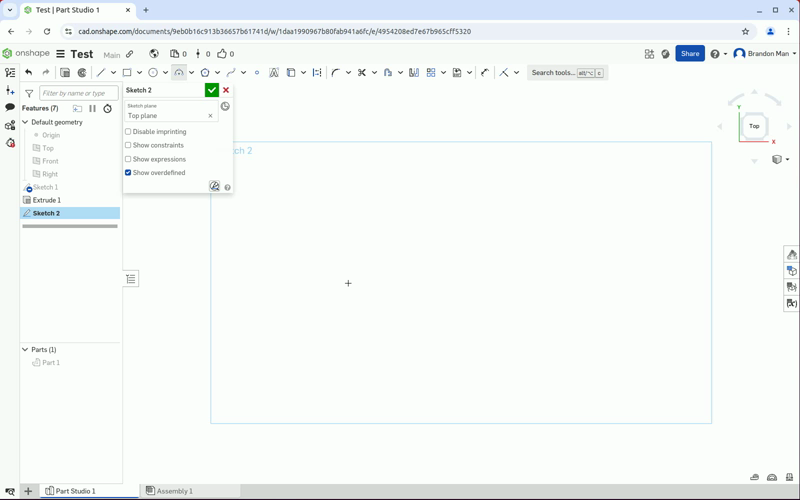
key_down(shift)
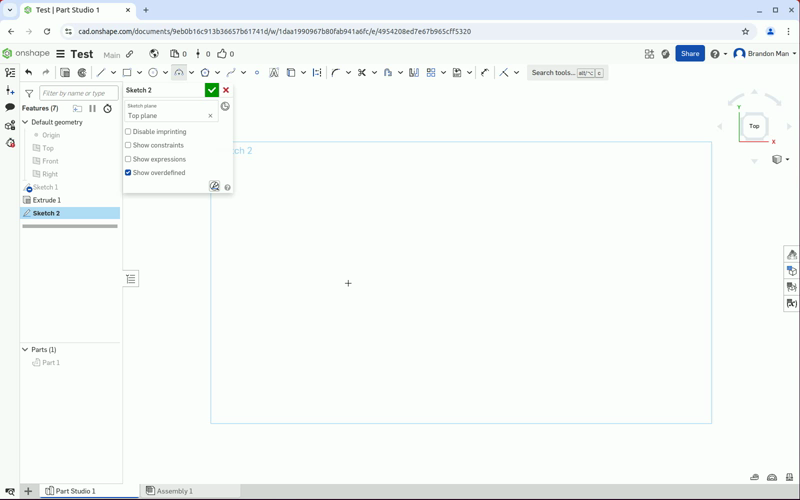
mouse_move(459, 282)
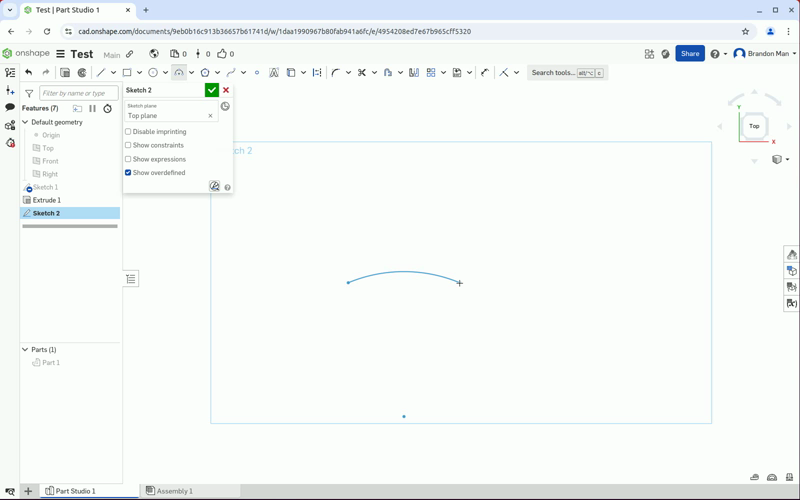
click(459, 282)
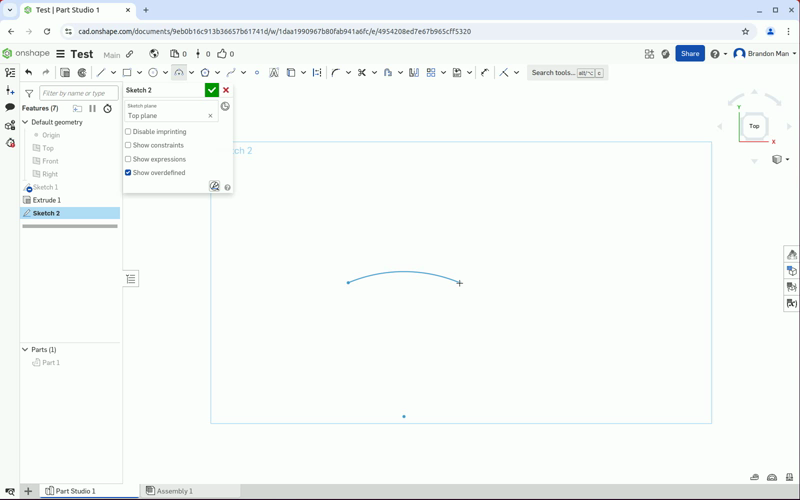
mouse_move(404, 338)
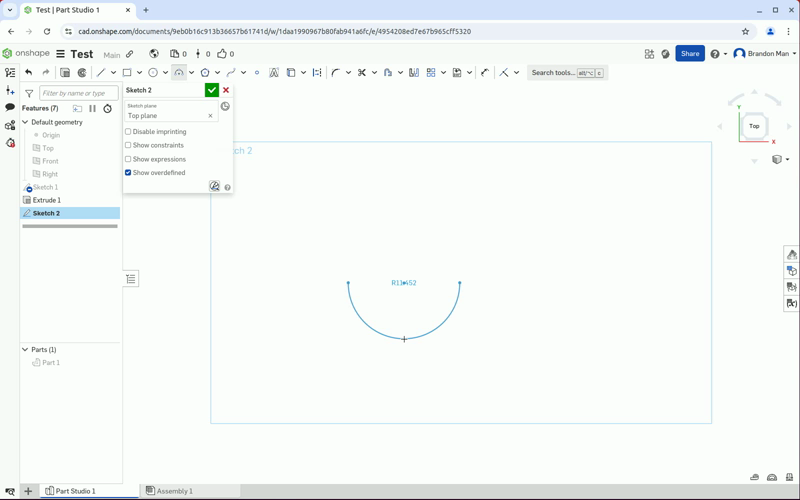
click(404, 338)
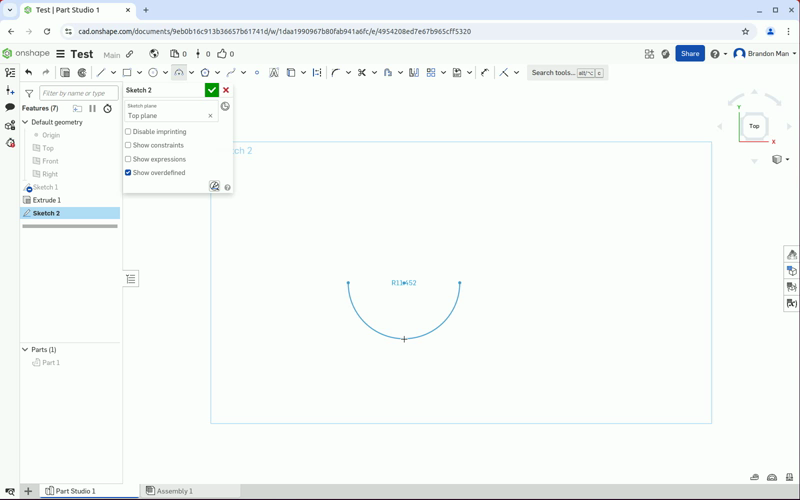
key_up(shift)
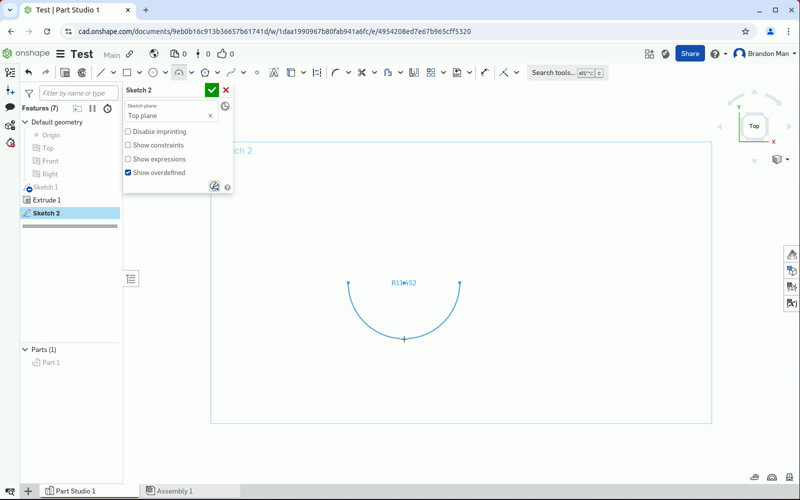
key(esc)
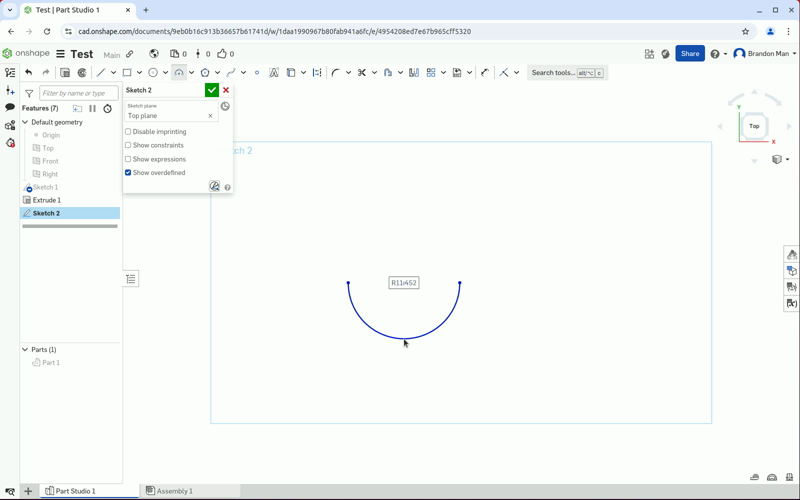
key(l)
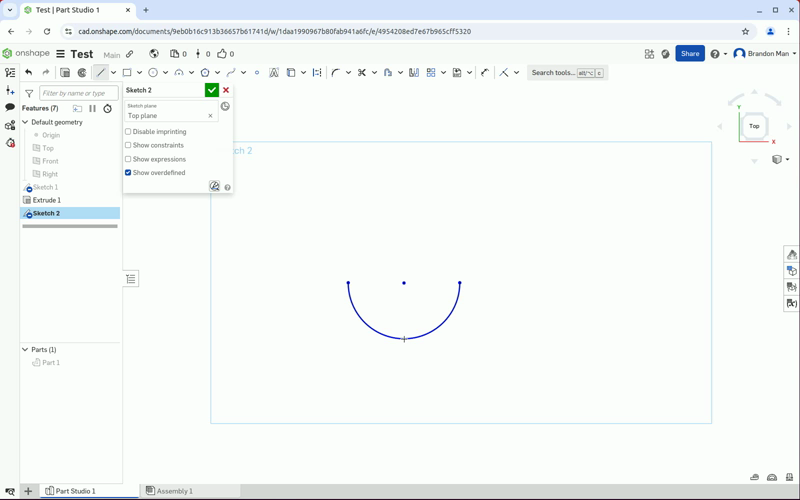
mouse_move(459, 282)
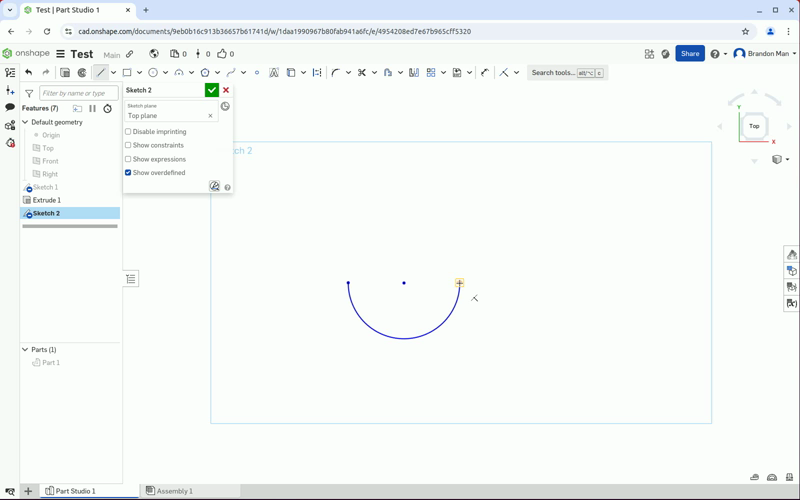
click(459, 282)
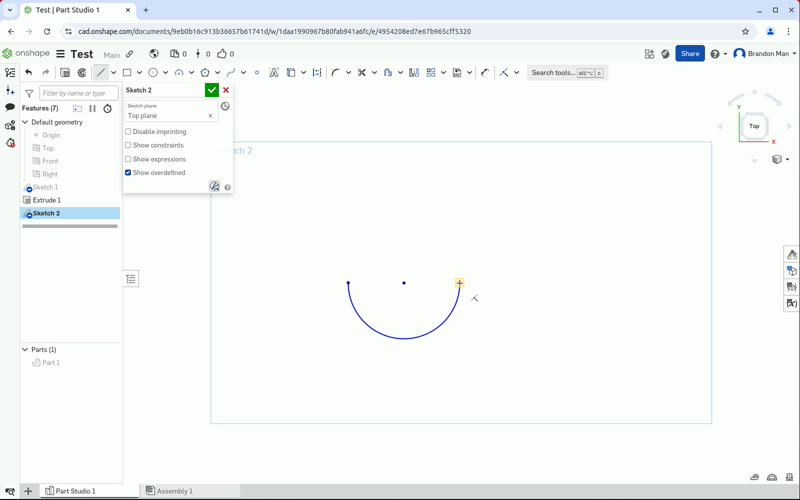
key_down(shift)
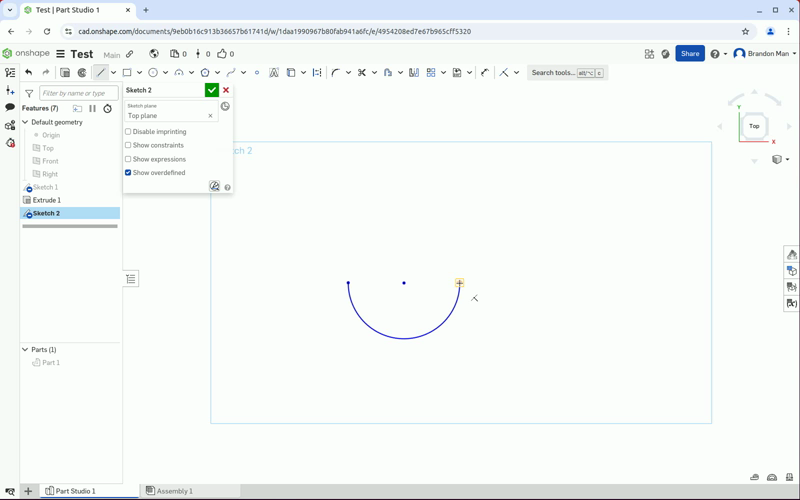
mouse_move(489, 282)
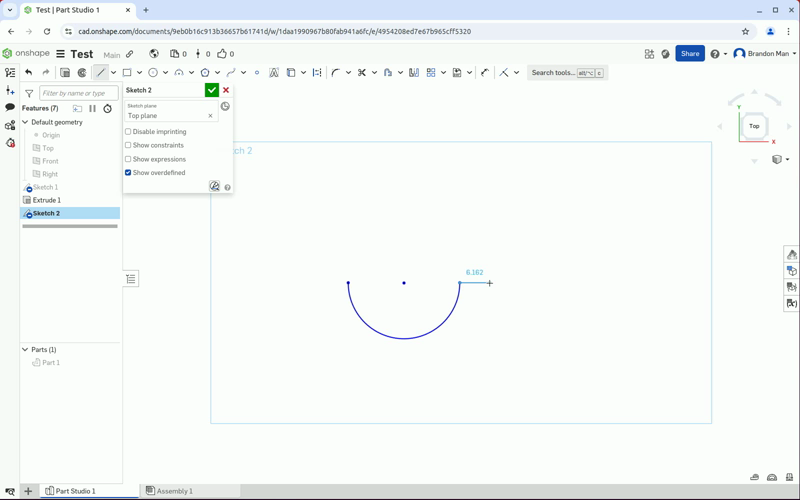
mouse_move(454, 282)
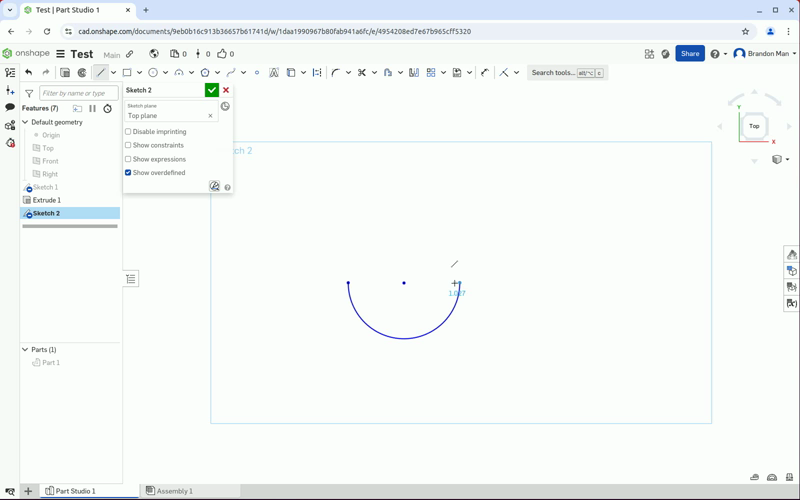
scroll(6)
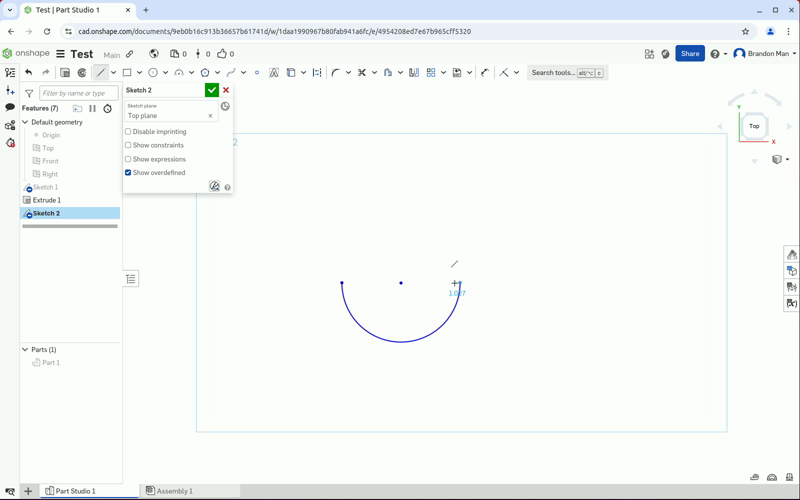
scroll(6)
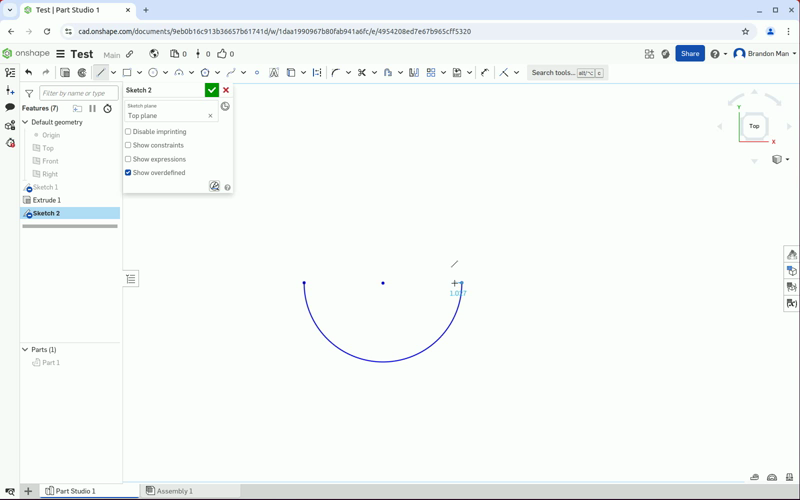
scroll(6)
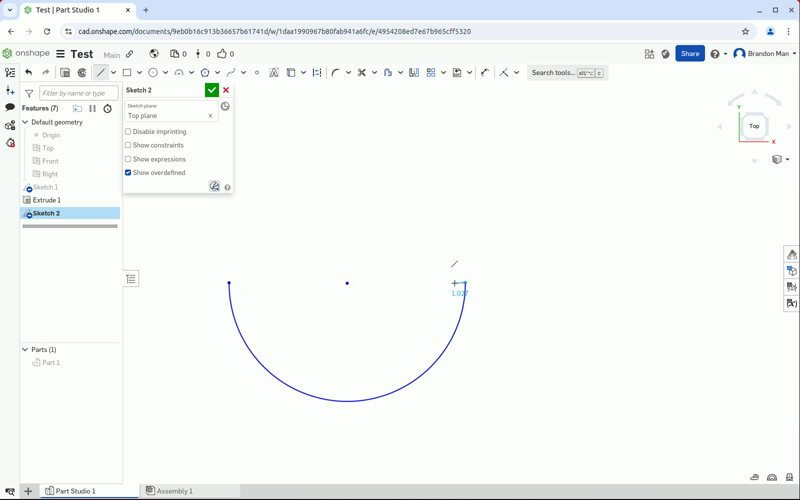
scroll(6)
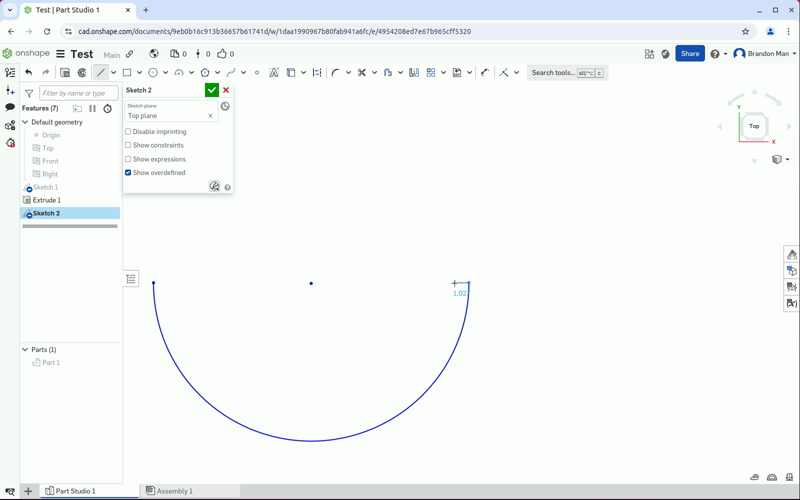
scroll(6)
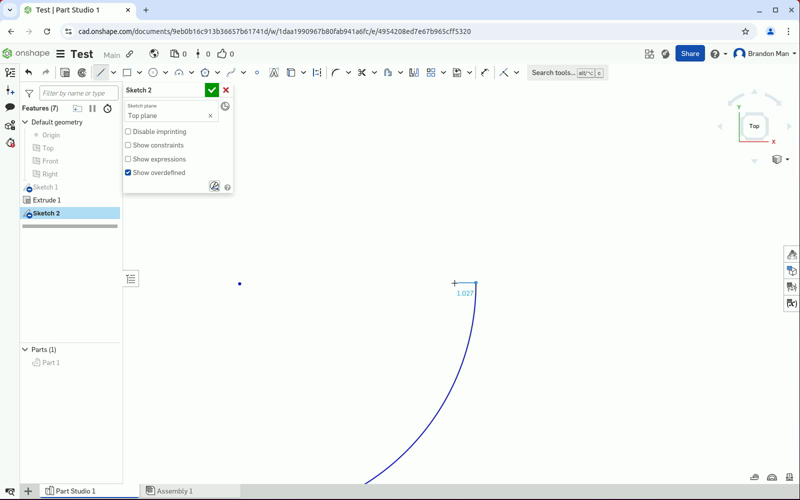
scroll(6)
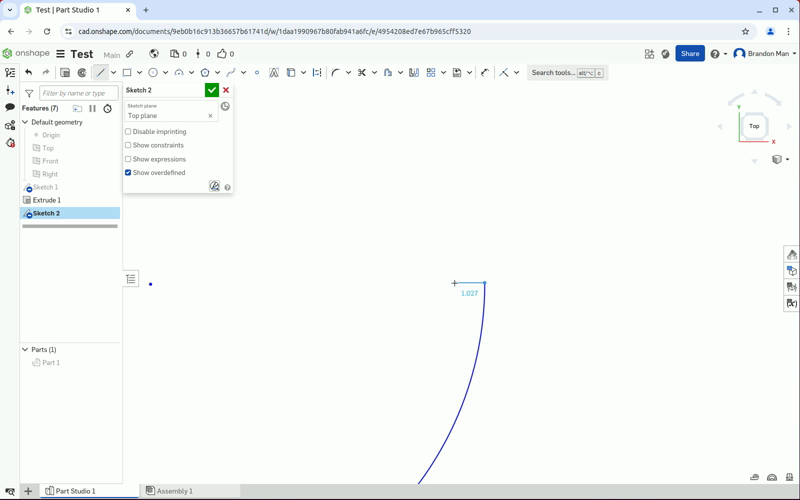
scroll(6)
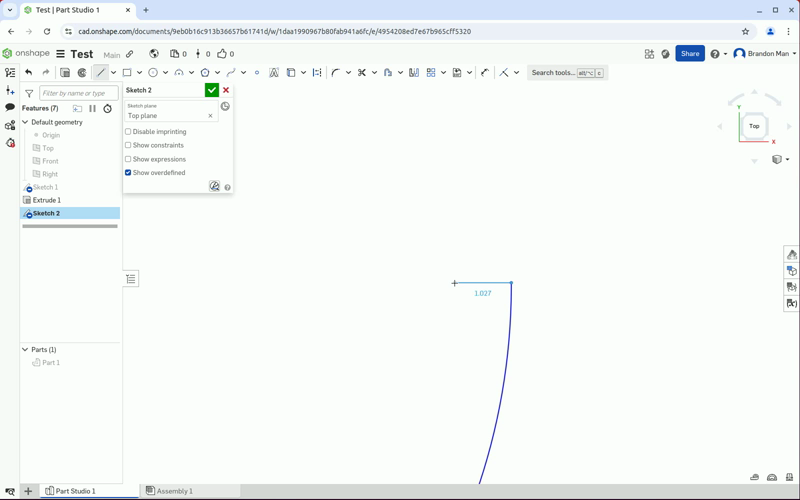
click(454, 282)
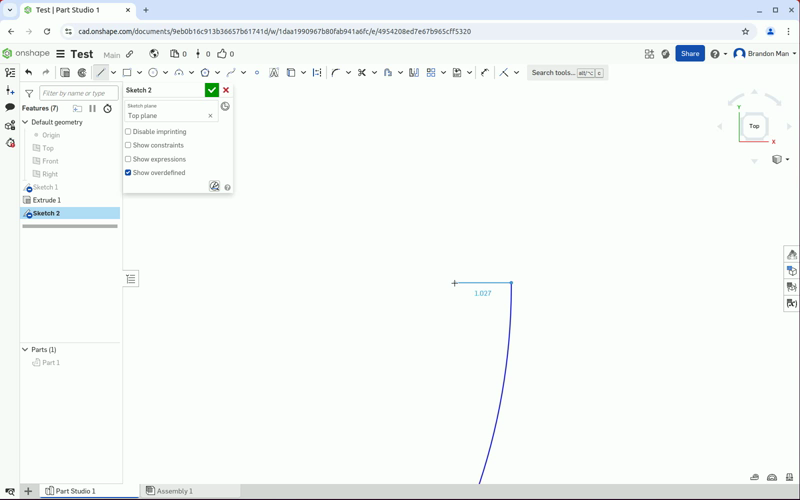
scroll(-6)
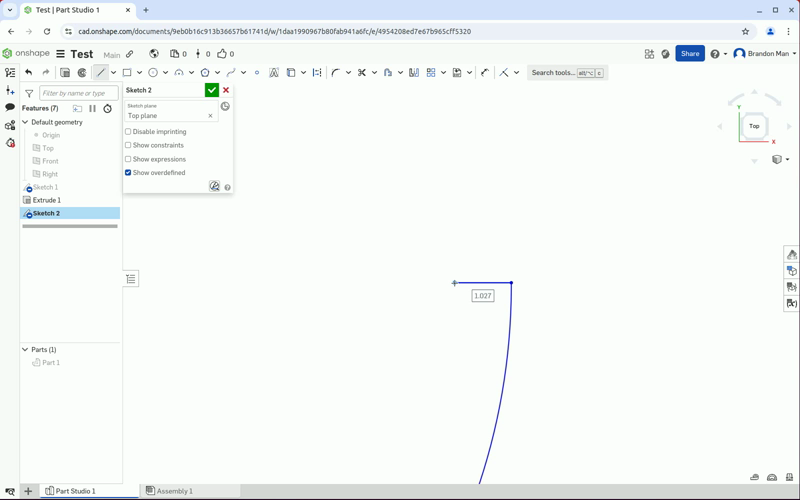
scroll(-6)
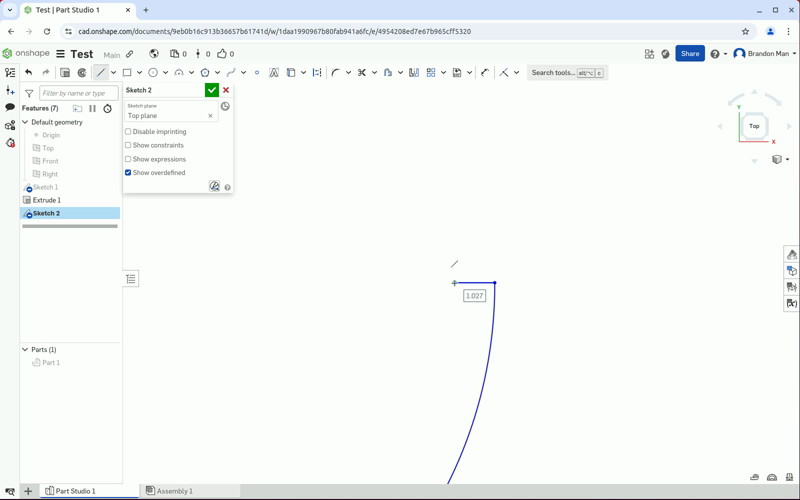
scroll(-6)
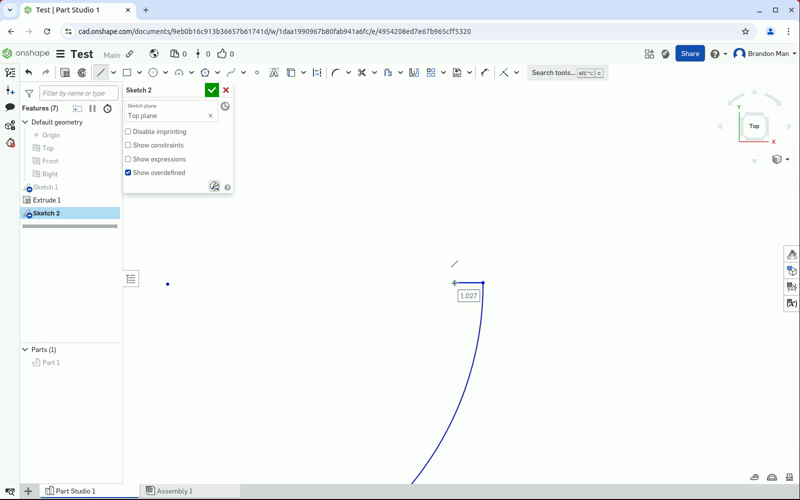
scroll(-6)
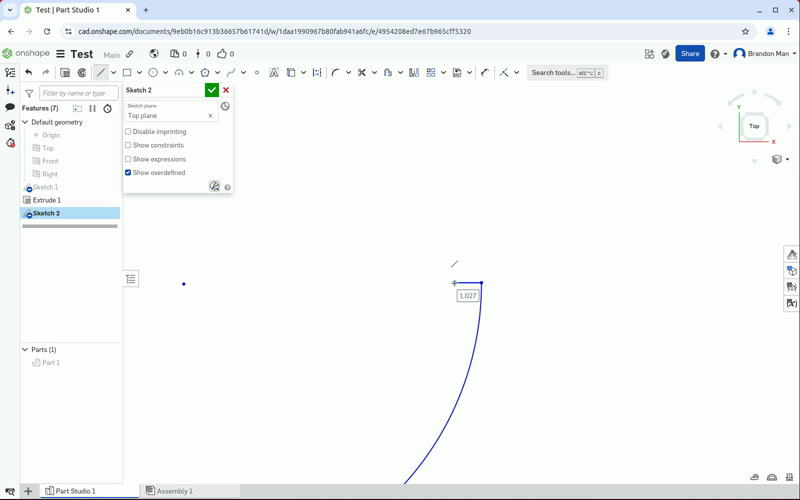
scroll(-6)
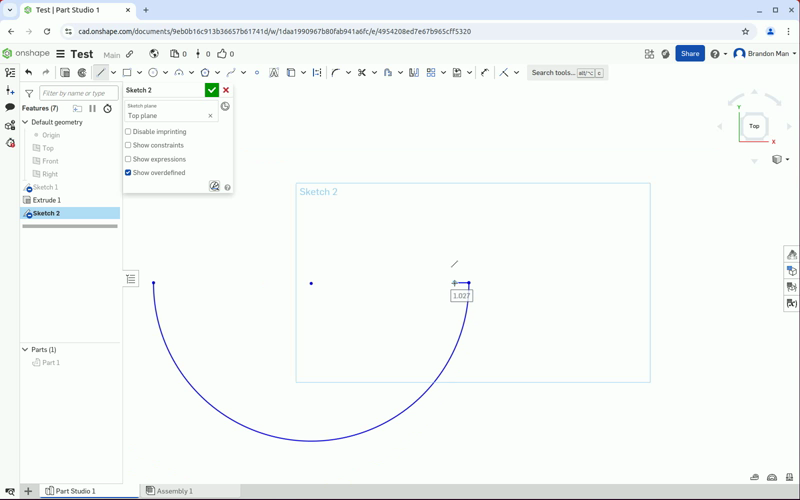
scroll(-6)
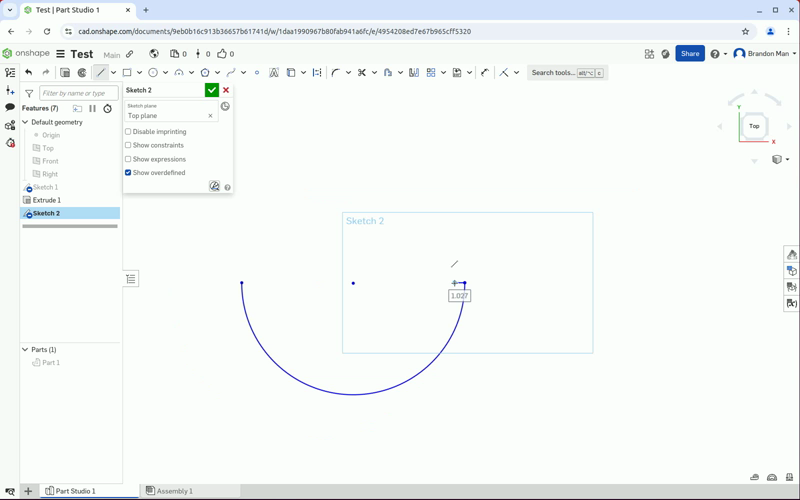
scroll(-6)
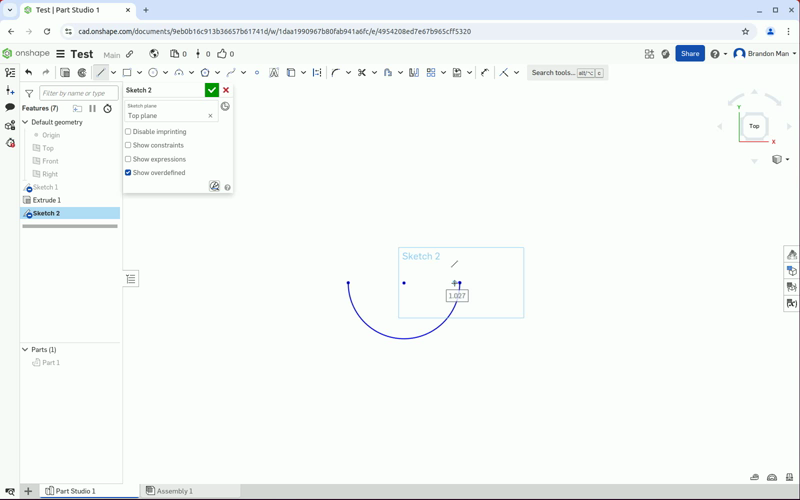
key_up(shift)
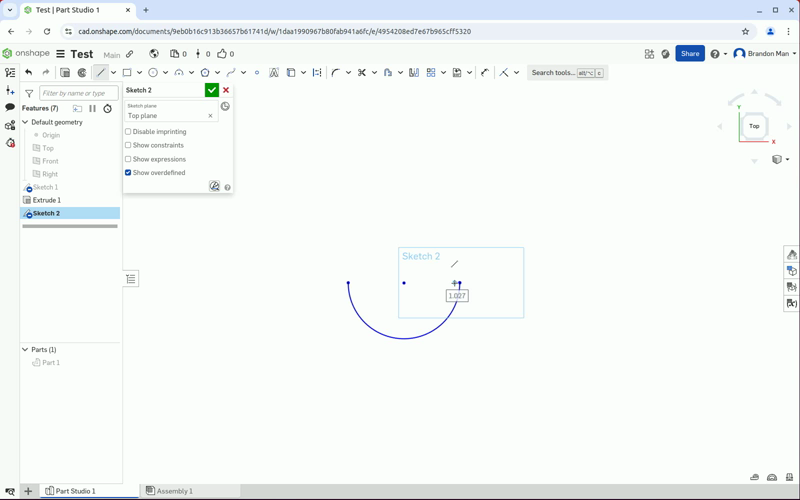
key(esc)
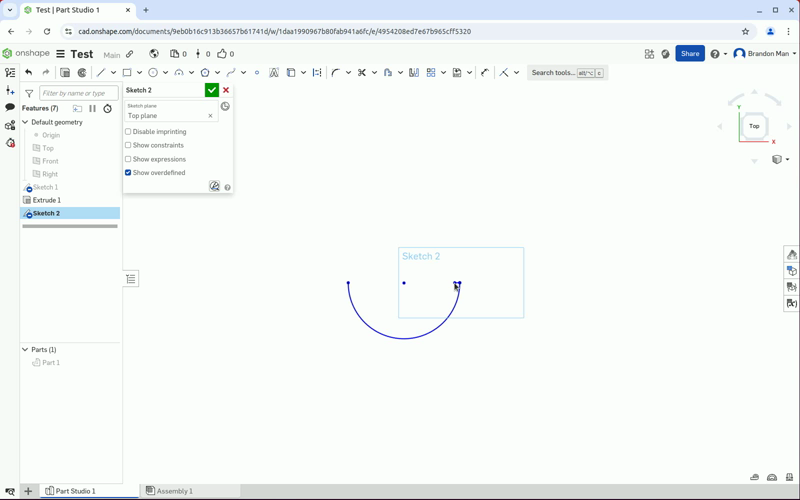
key(a)
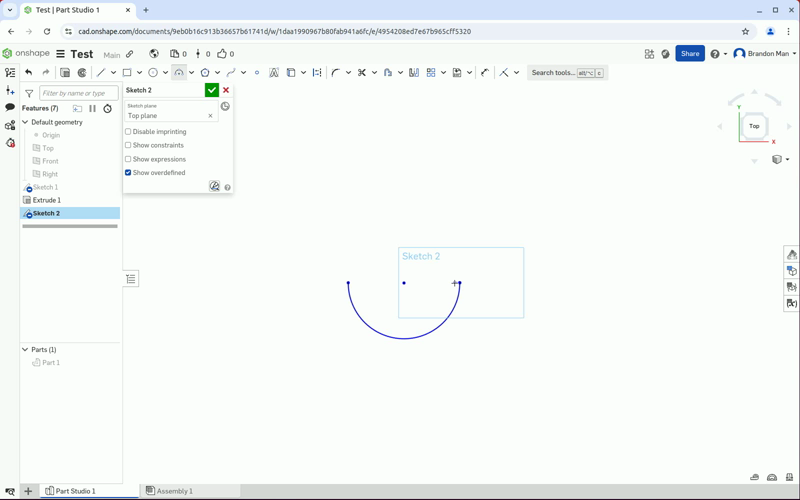
mouse_move(454, 282)
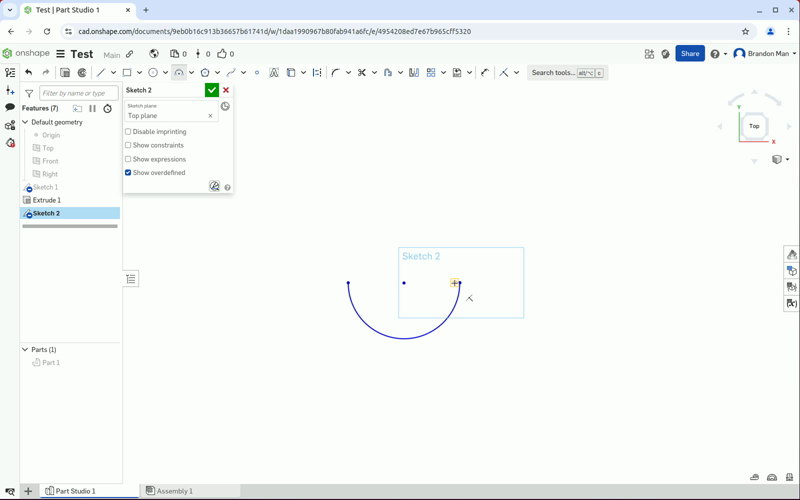
click(454, 282)
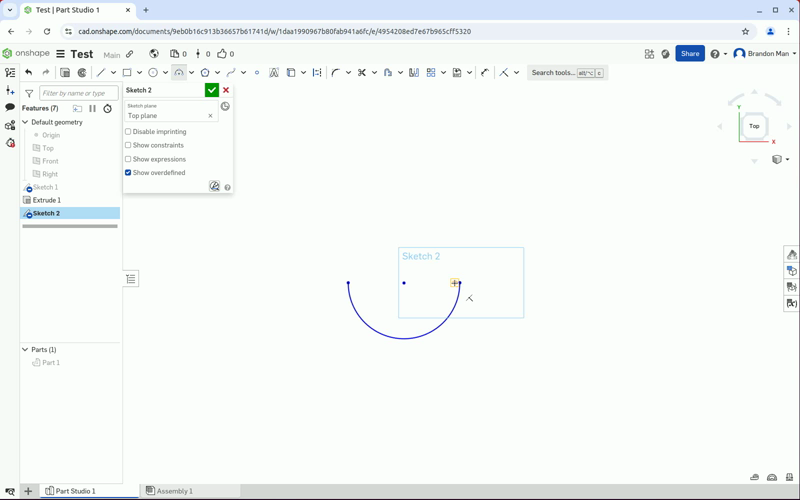
key_down(shift)
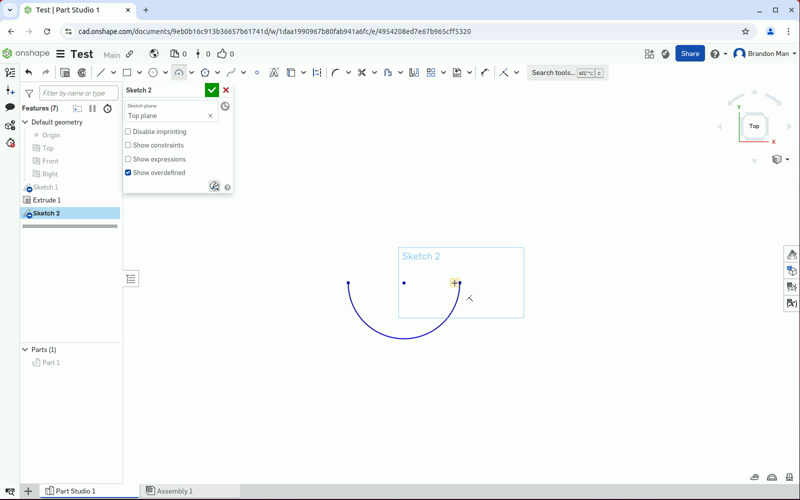
mouse_move(353, 282)
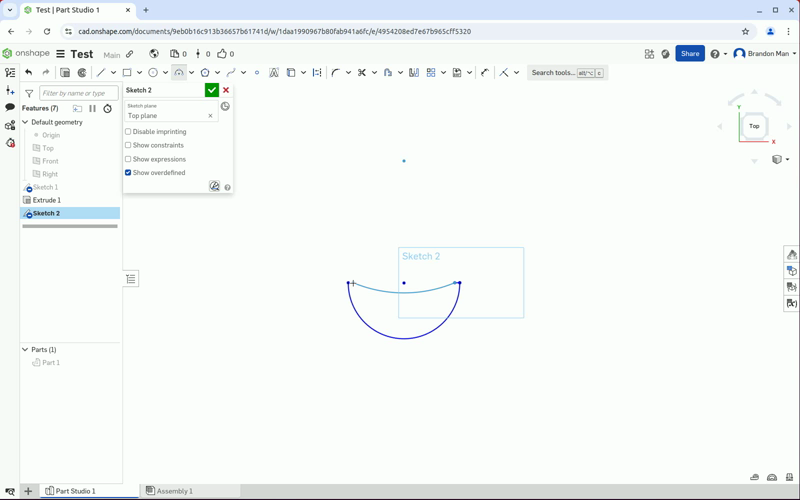
click(353, 282)
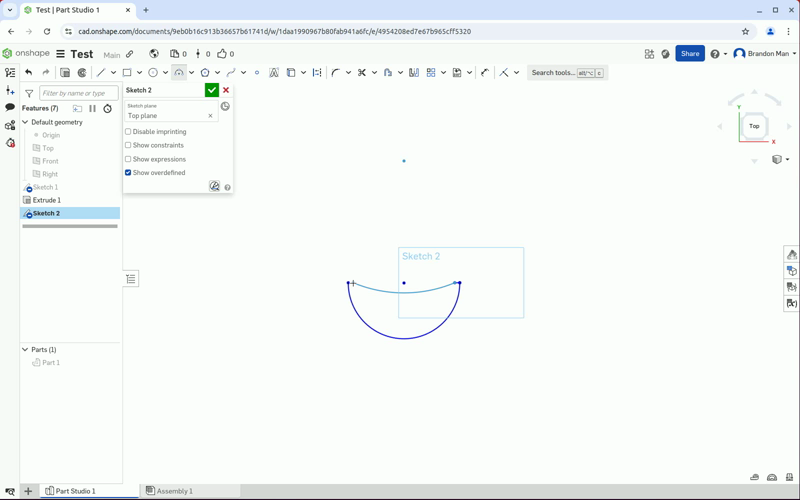
mouse_move(404, 333)
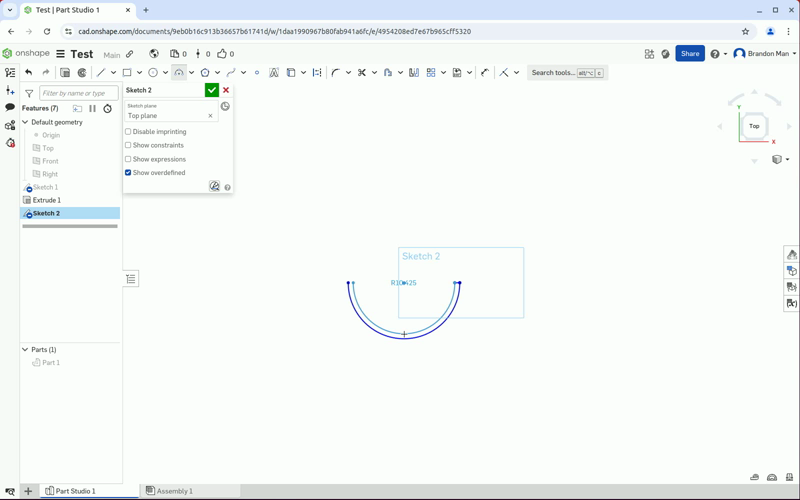
click(404, 333)
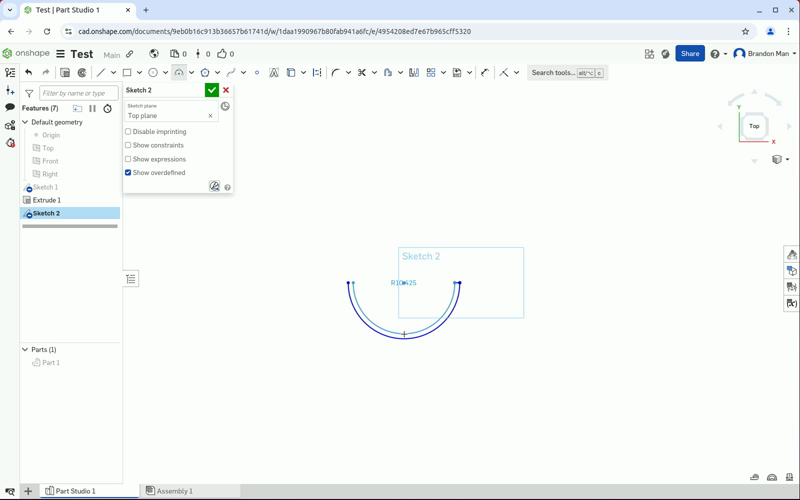
key_up(shift)
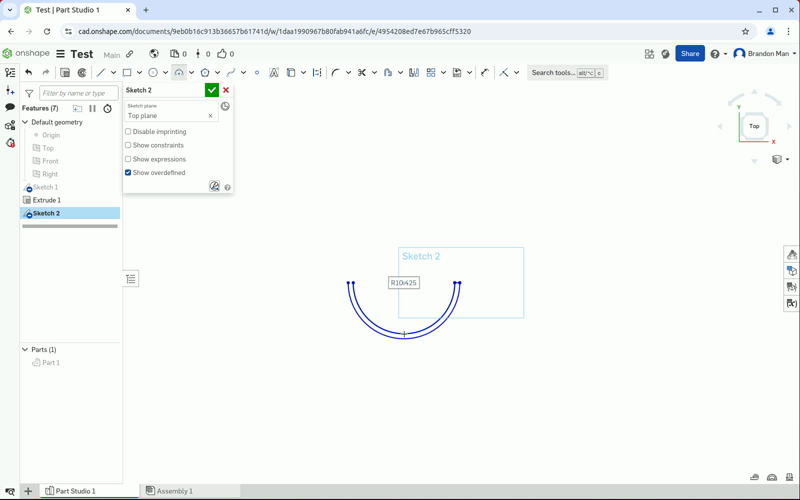
key(esc)
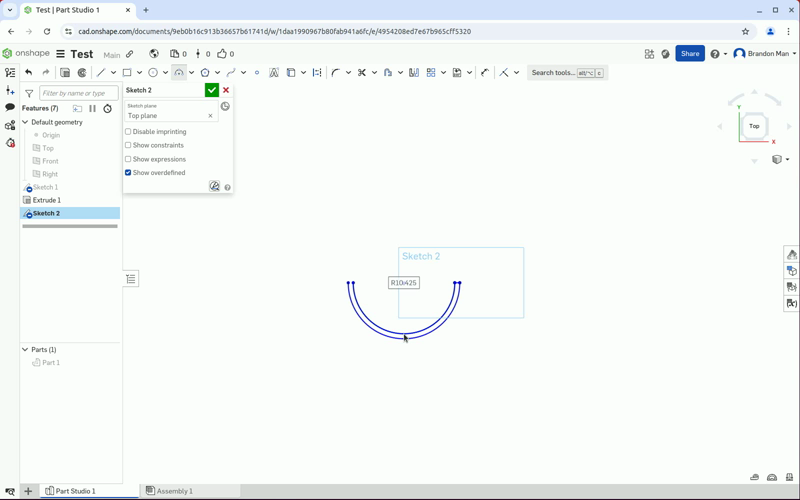
key(l)
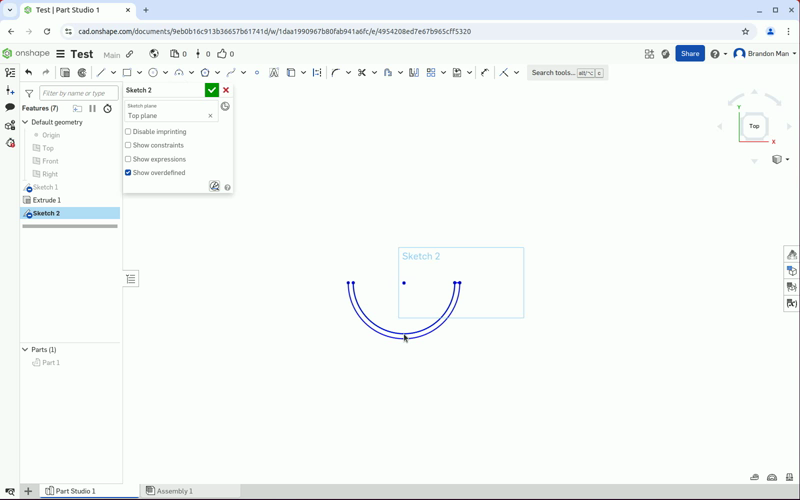
mouse_move(353, 282)
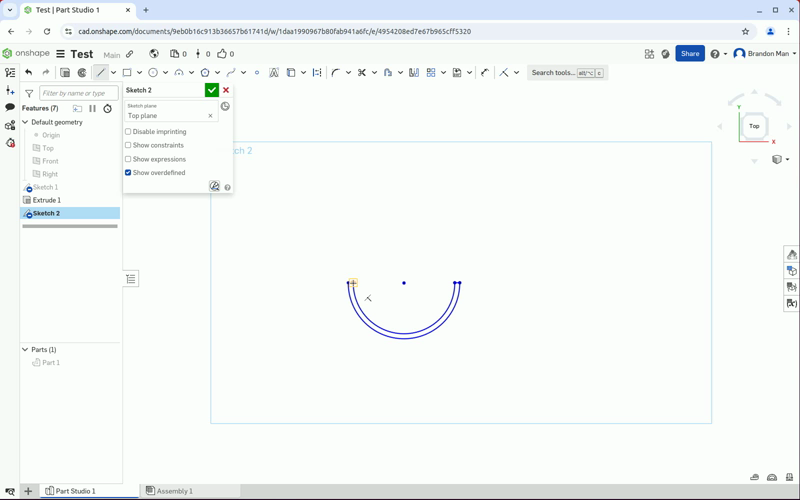
click(353, 282)
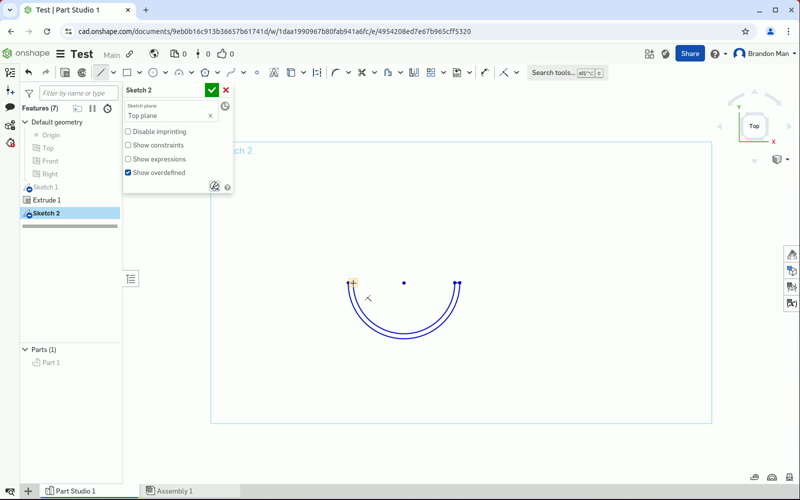
mouse_move(383, 282)
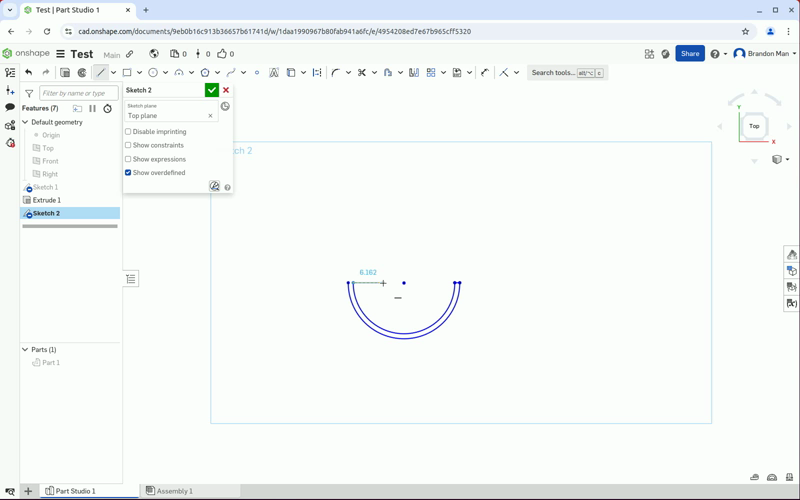
key_down(shift)
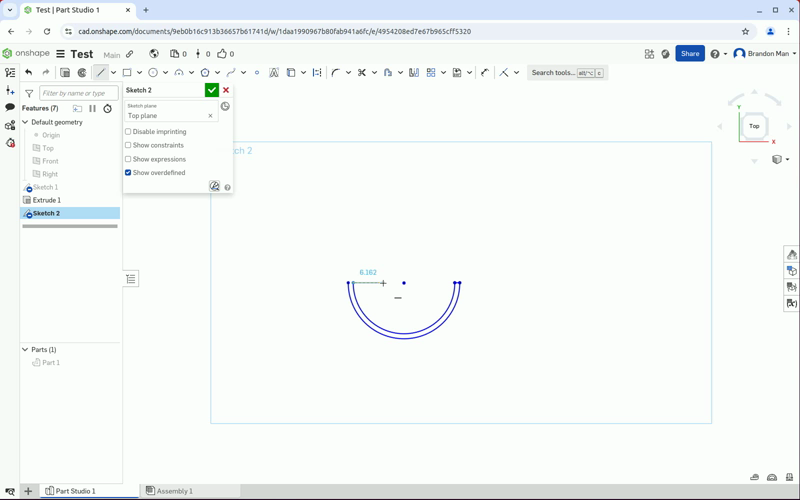
mouse_move(348, 282)
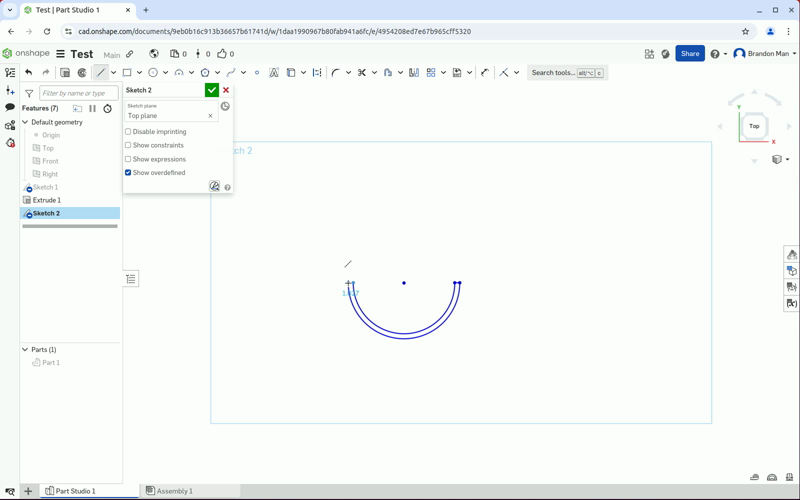
scroll(6)
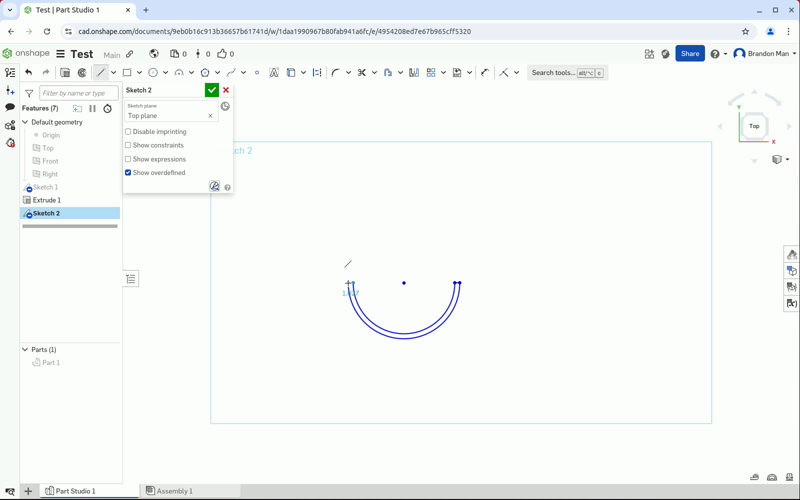
scroll(6)
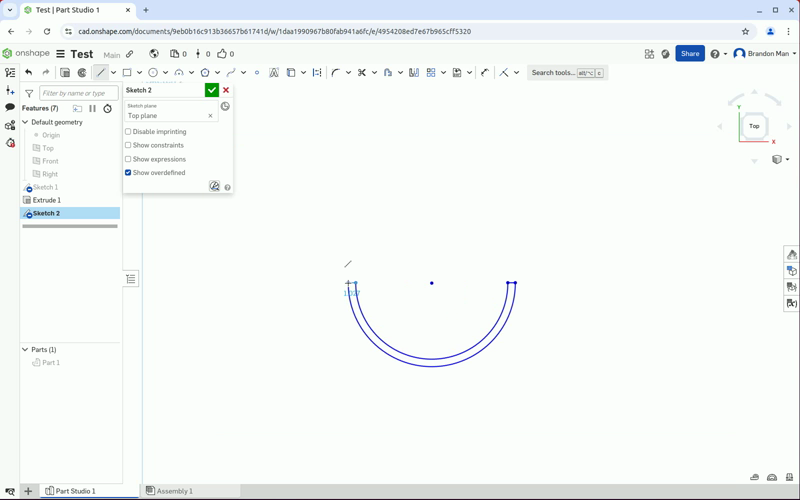
scroll(6)
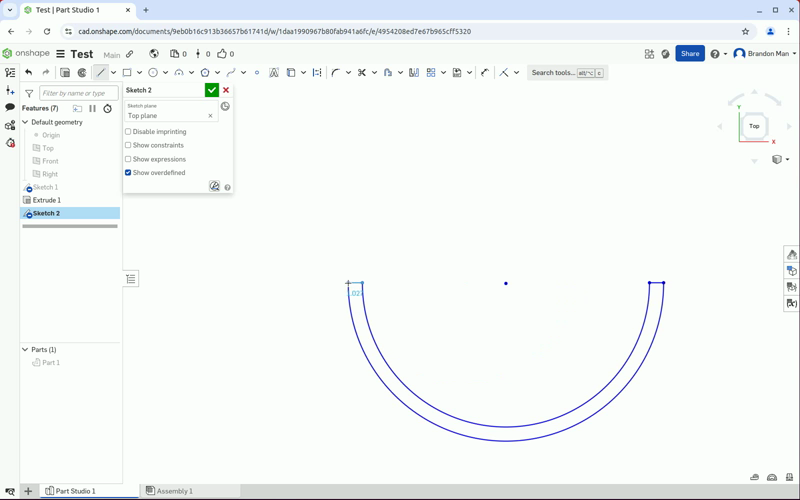
scroll(6)
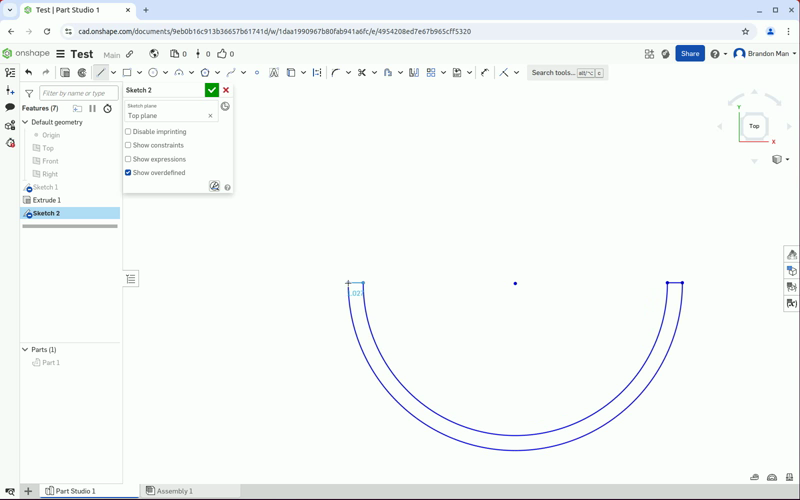
scroll(6)
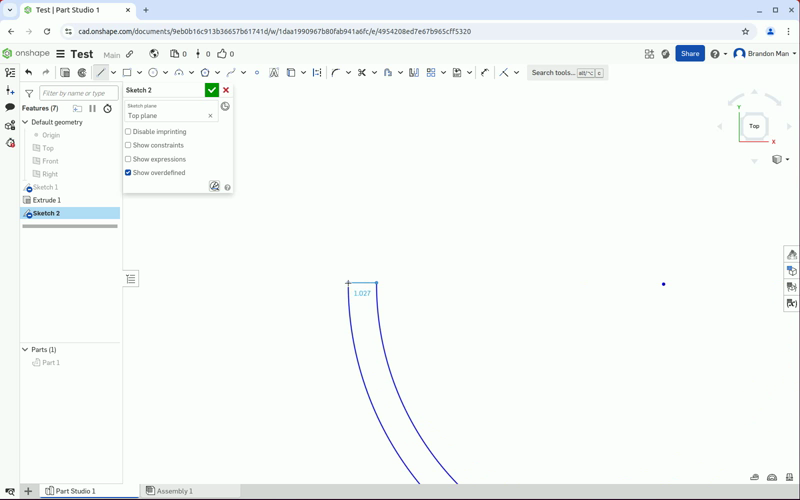
scroll(6)
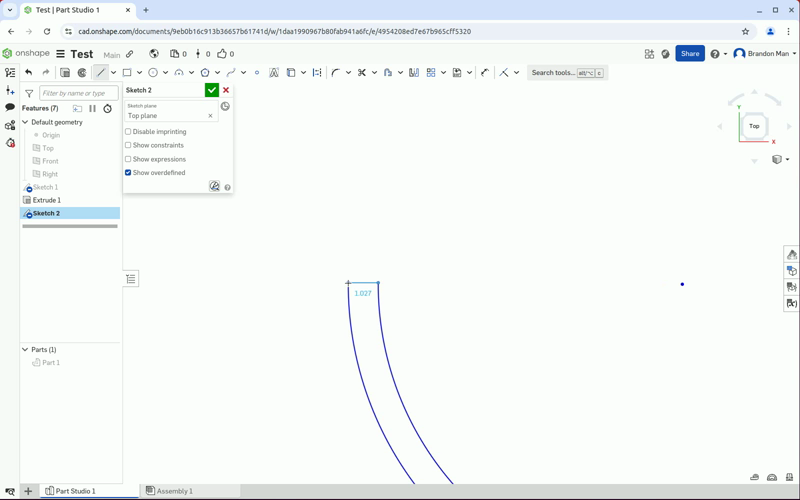
scroll(6)
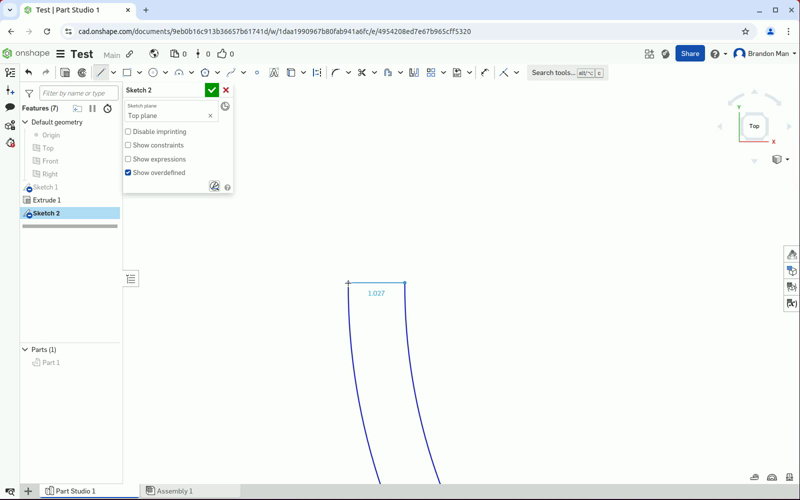
key_up(shift)
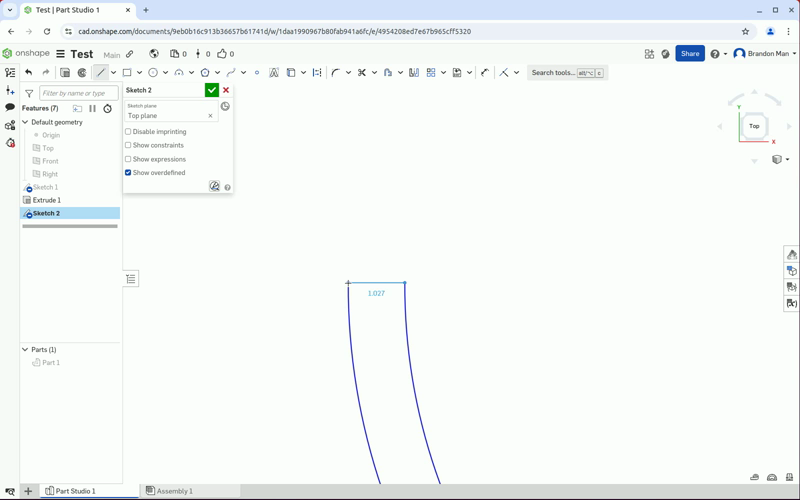
click(348, 282)
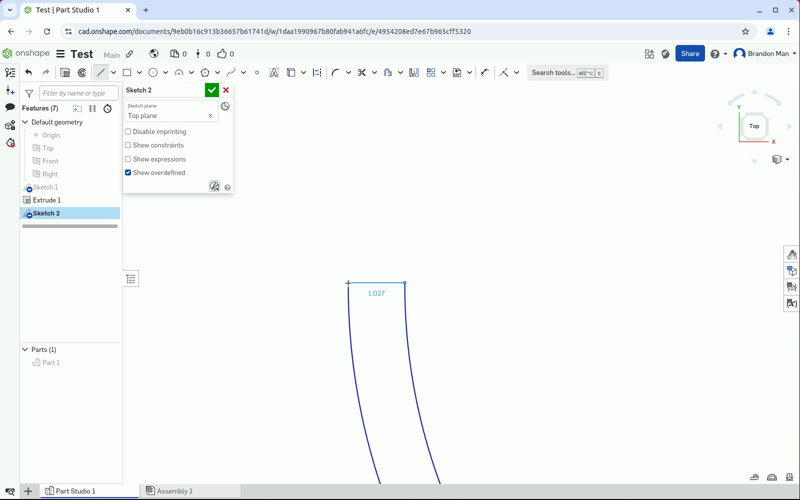
scroll(-6)
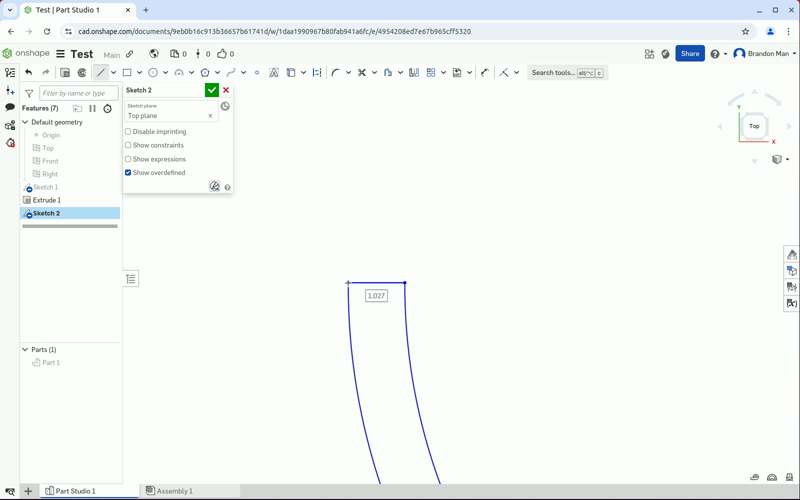
scroll(-6)
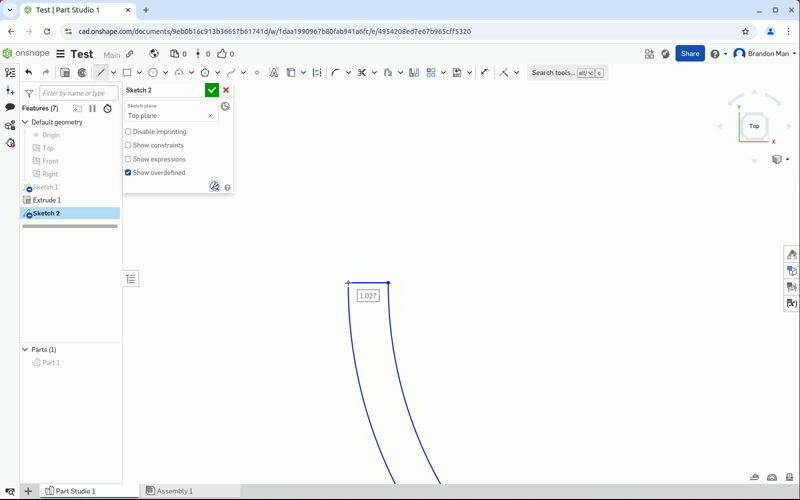
scroll(-6)
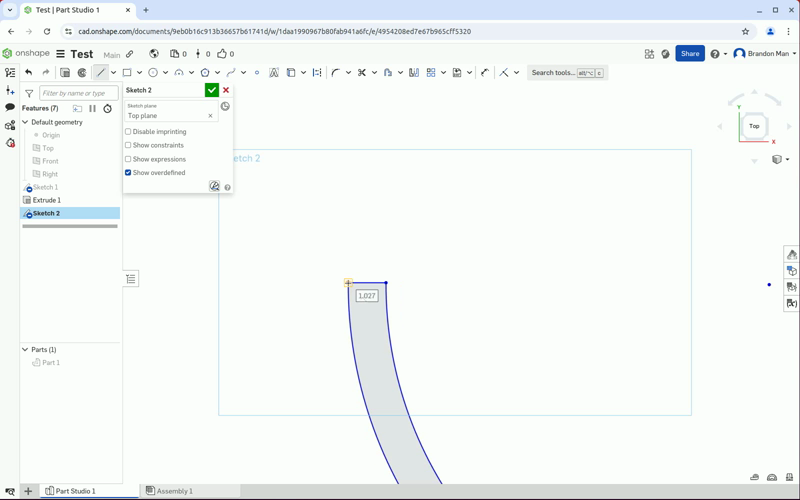
scroll(-6)
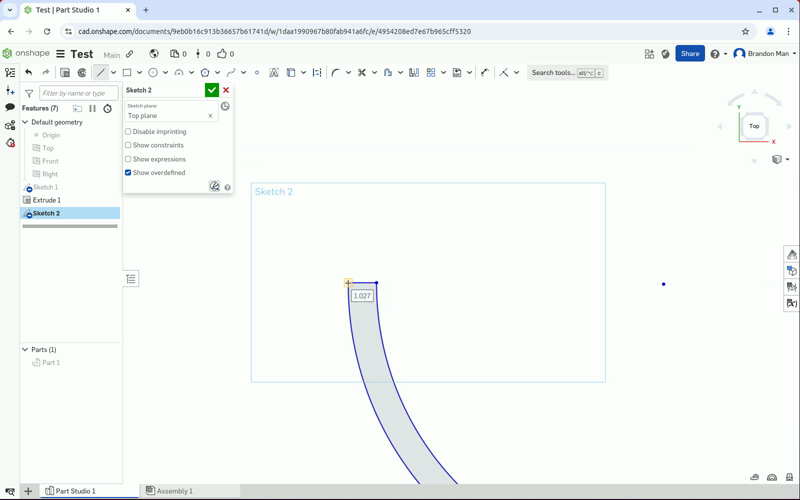
scroll(-6)
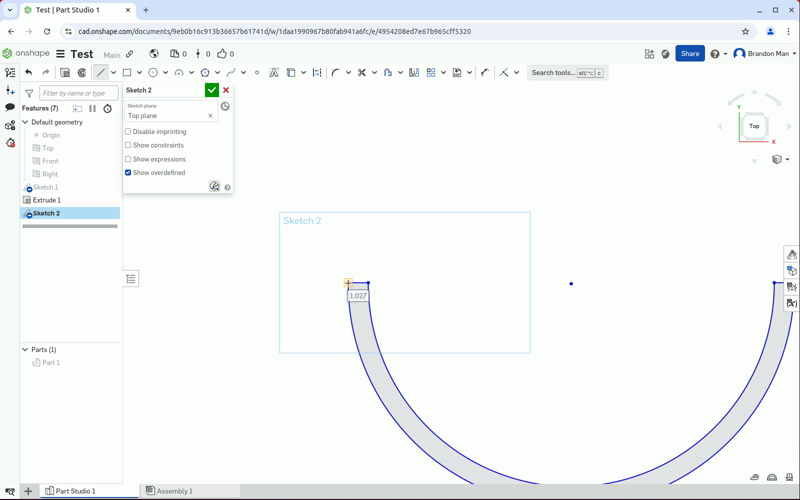
scroll(-6)
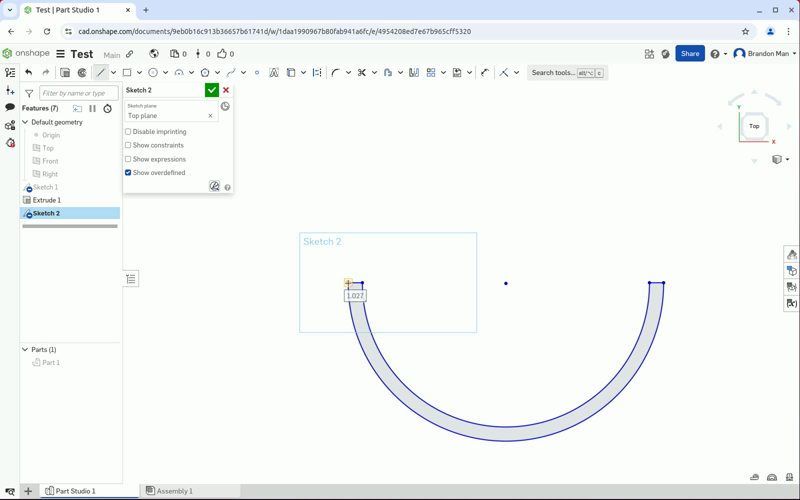
scroll(-6)
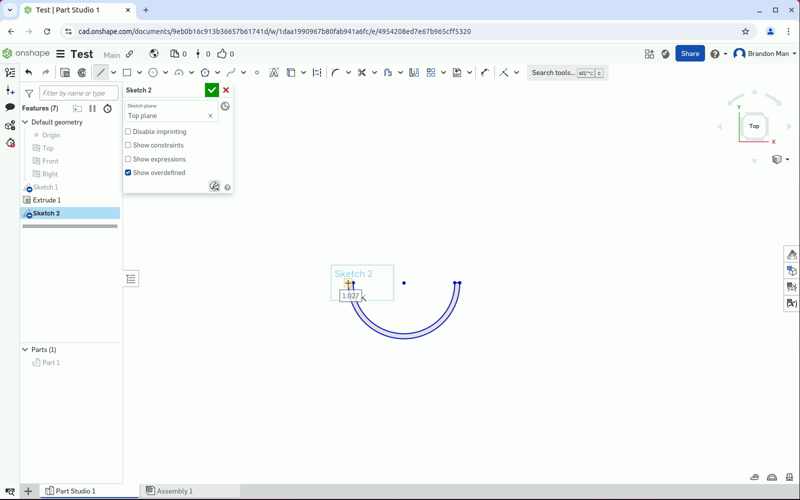
key(esc)
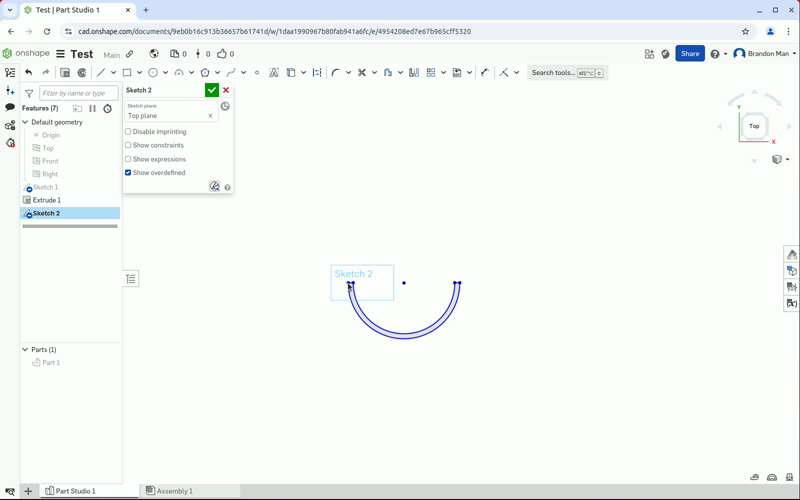
mouse_move(414, 289)
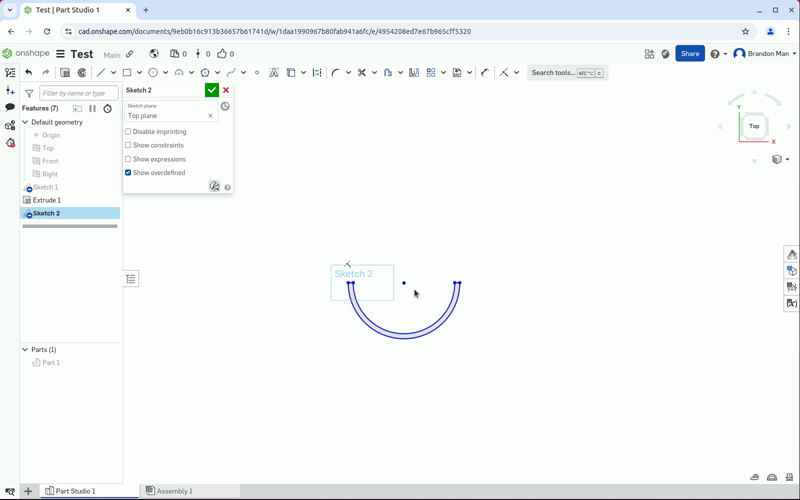
scroll(6)
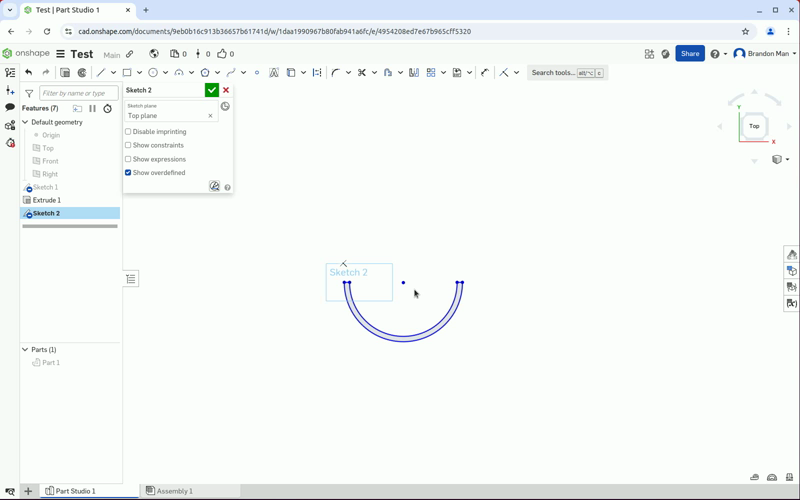
scroll(6)
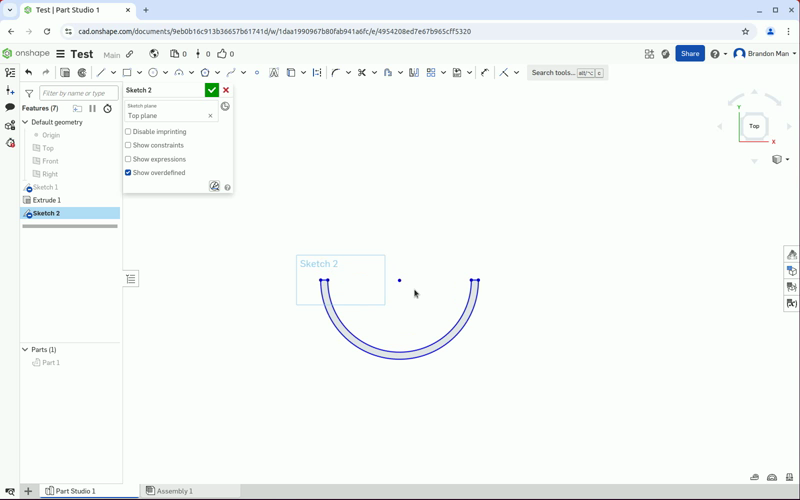
scroll(6)
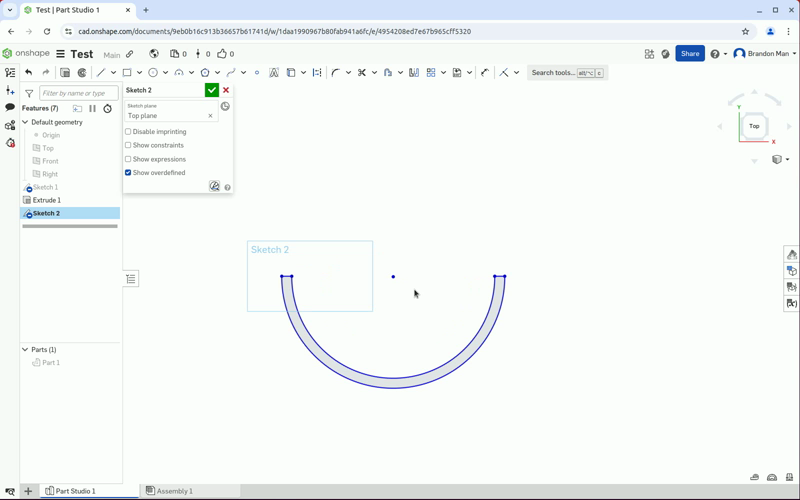
scroll(6)
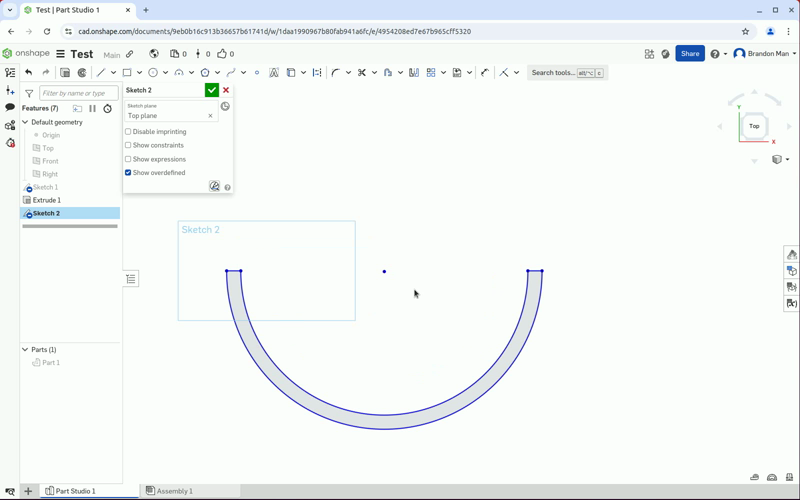
scroll(6)
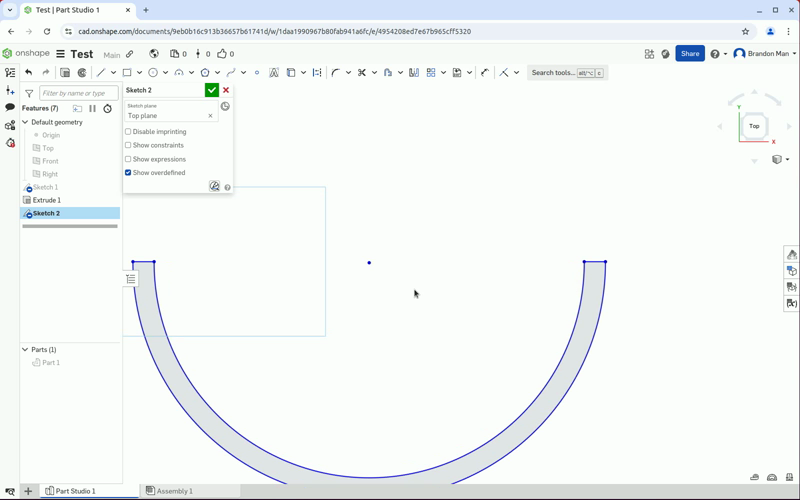
scroll(6)
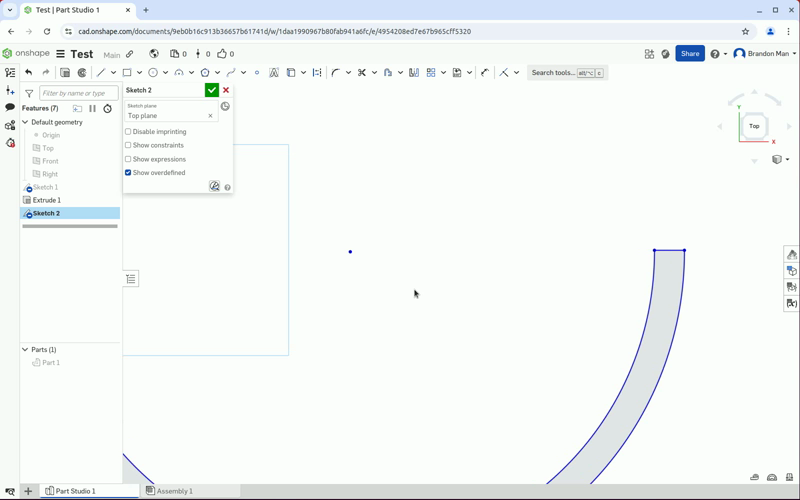
scroll(6)
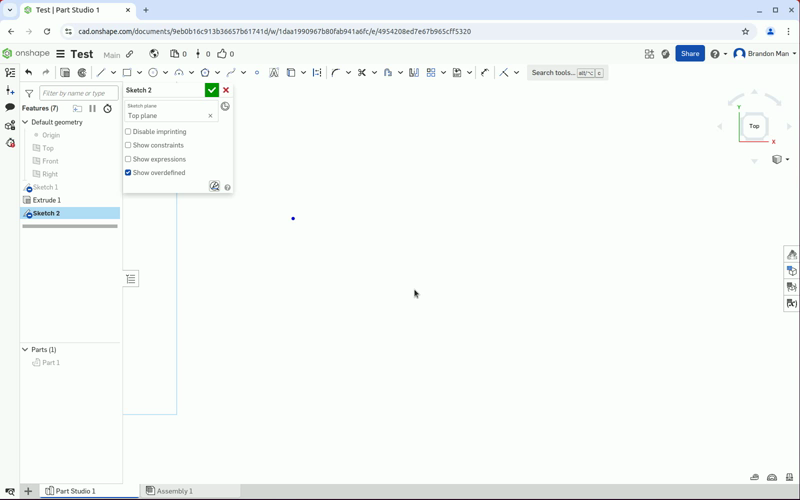
click(414, 289)
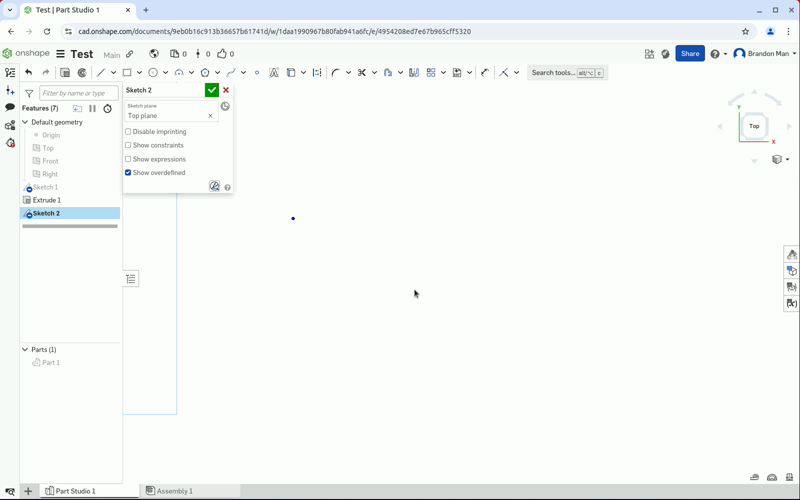
scroll(-6)
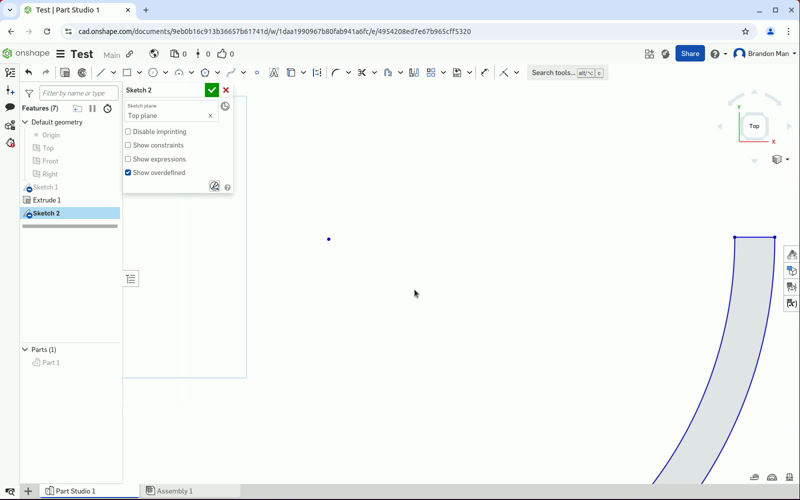
scroll(-6)
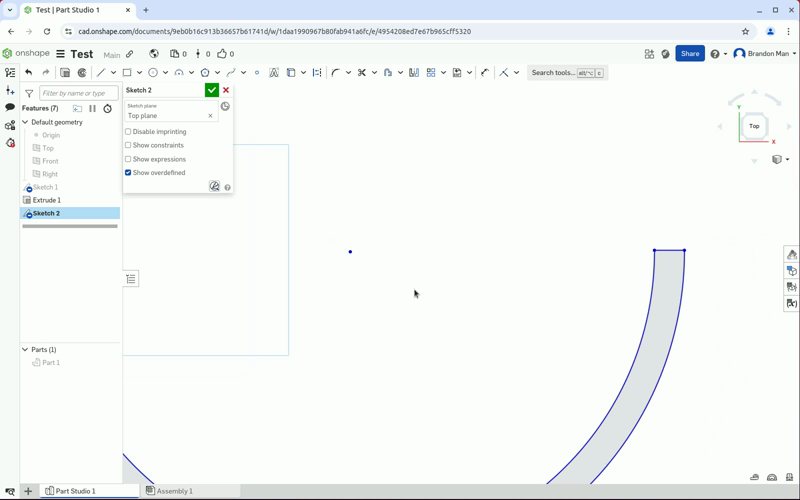
scroll(-6)
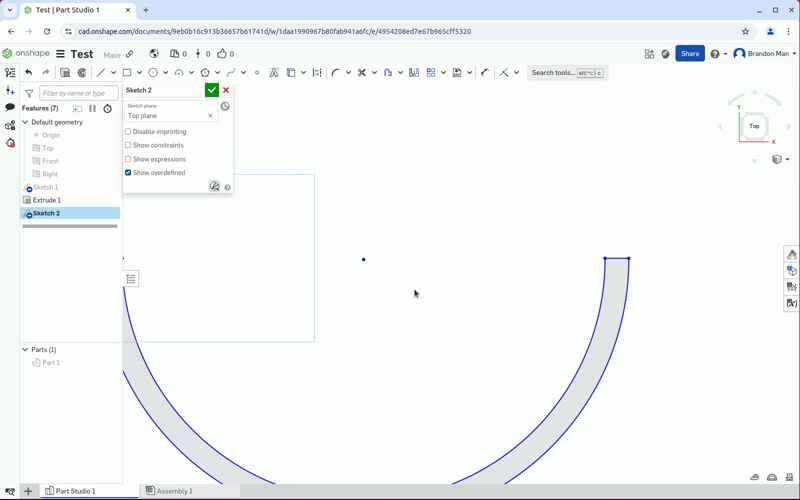
scroll(-6)
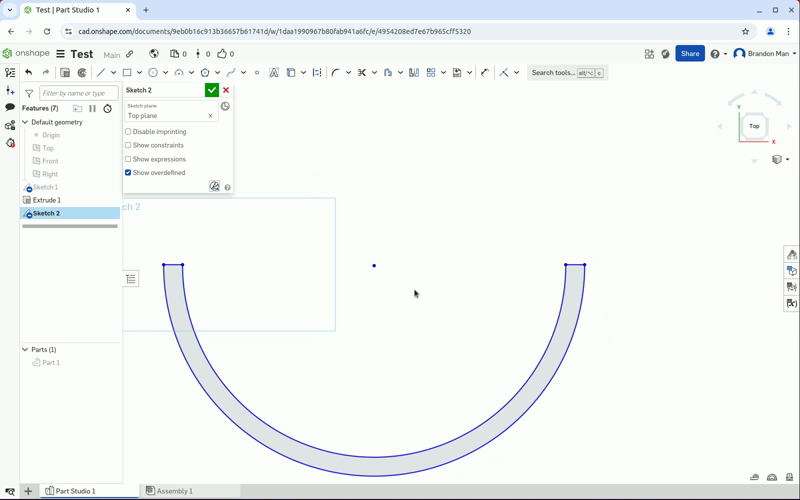
scroll(-6)
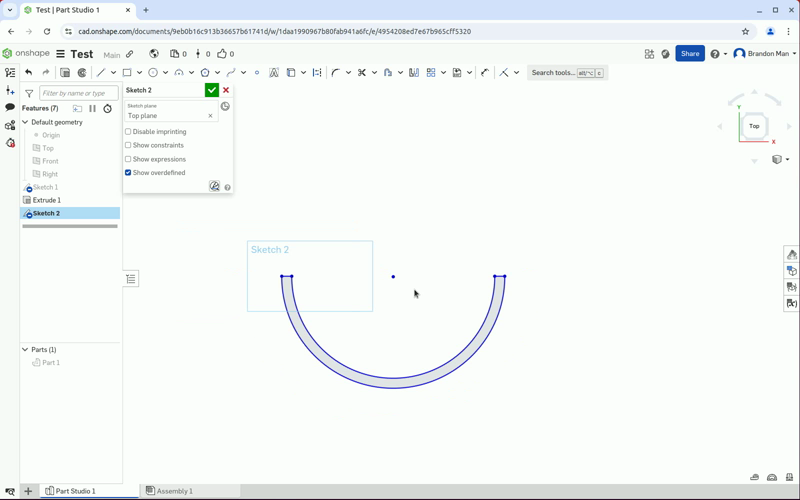
scroll(-6)
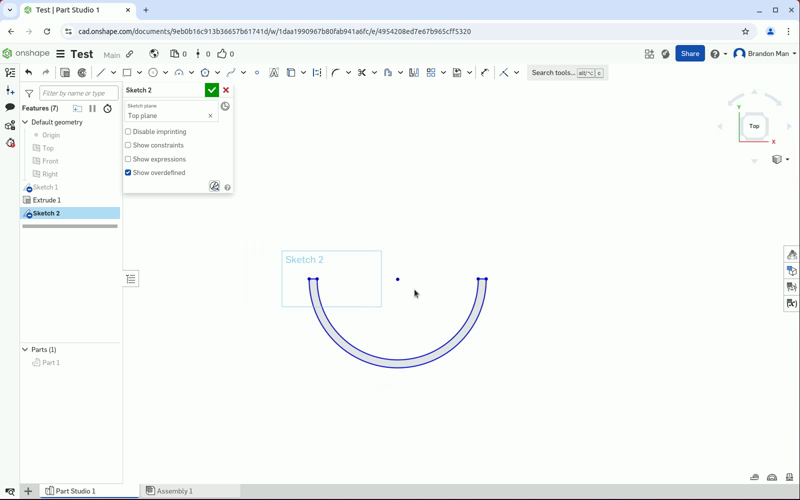
scroll(-6)
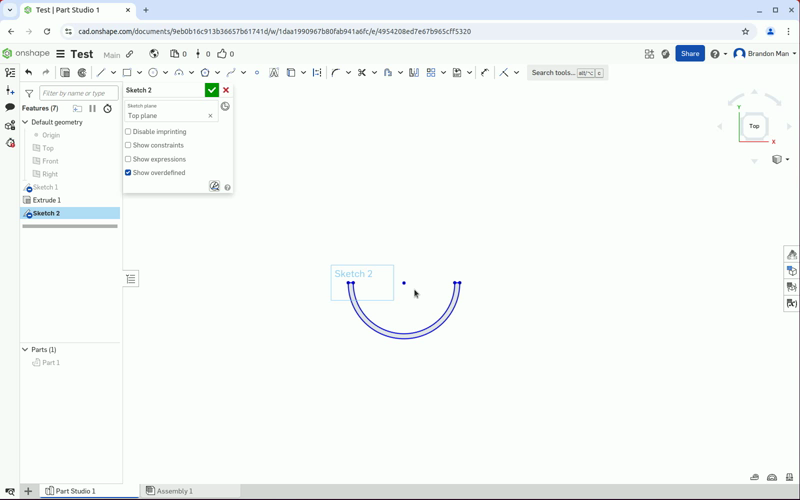
mouse_move(73, 352)
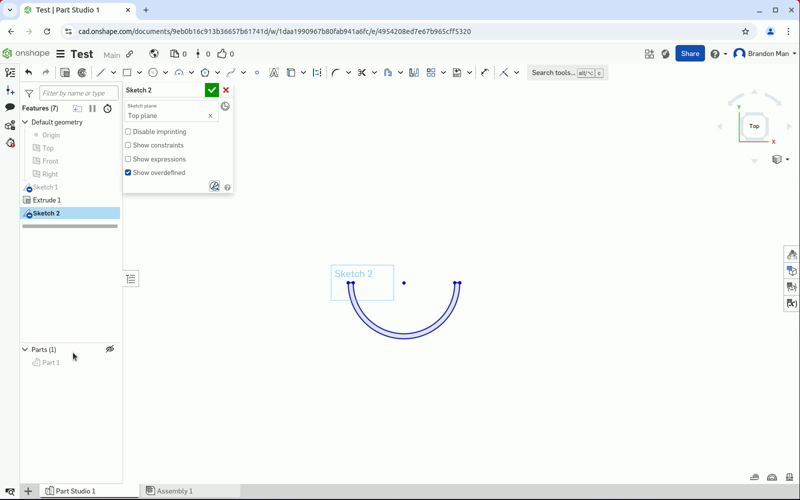
key(shift+y)
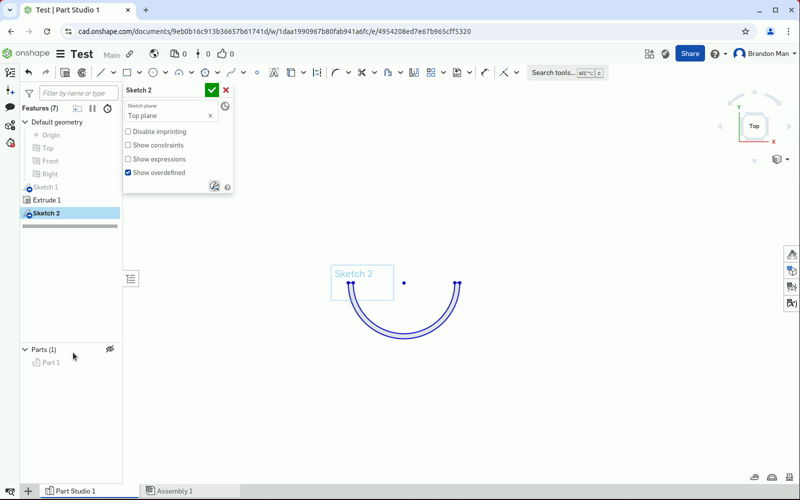
key(shift+e)
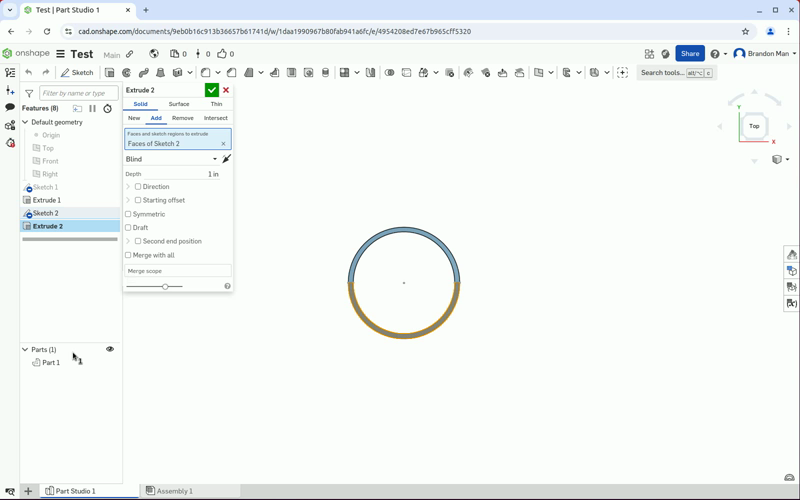
mouse_move(143, 106)
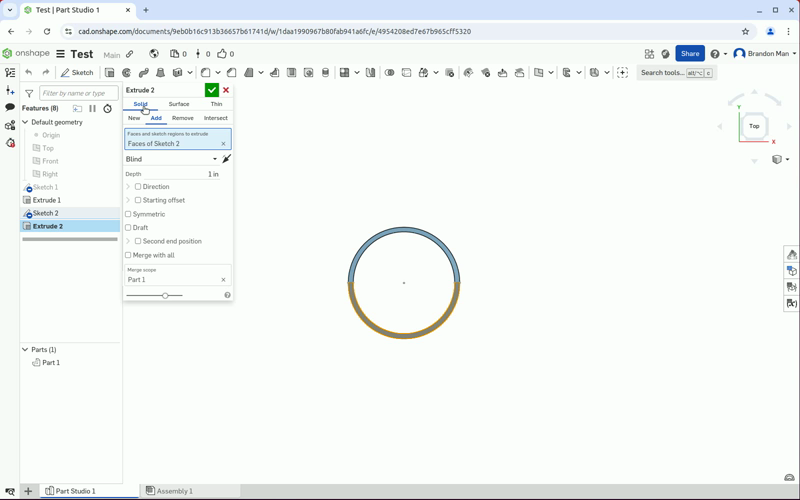
click(143, 106)
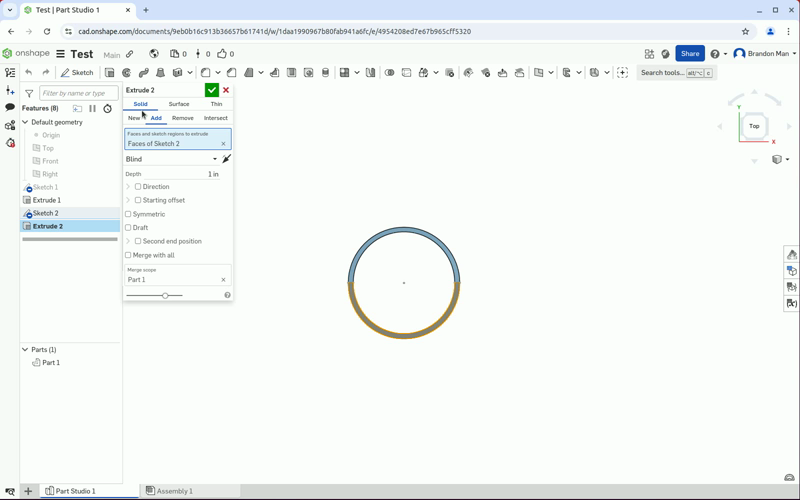
mouse_move(137, 120)
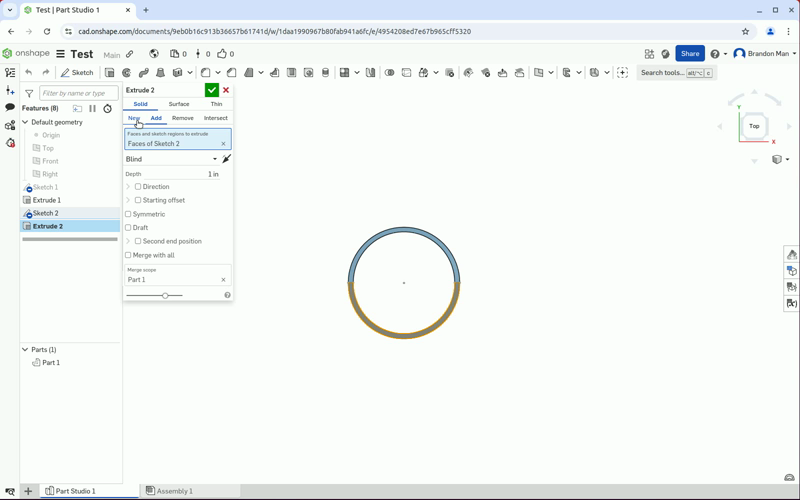
click(137, 120)
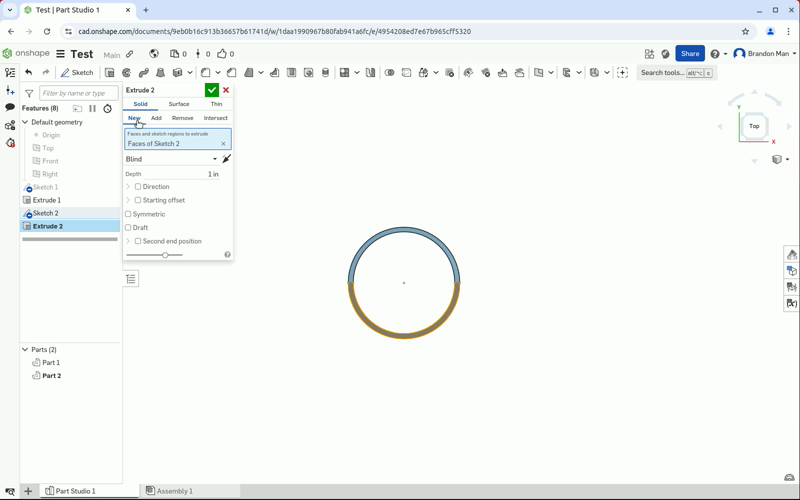
key(tab, 4)
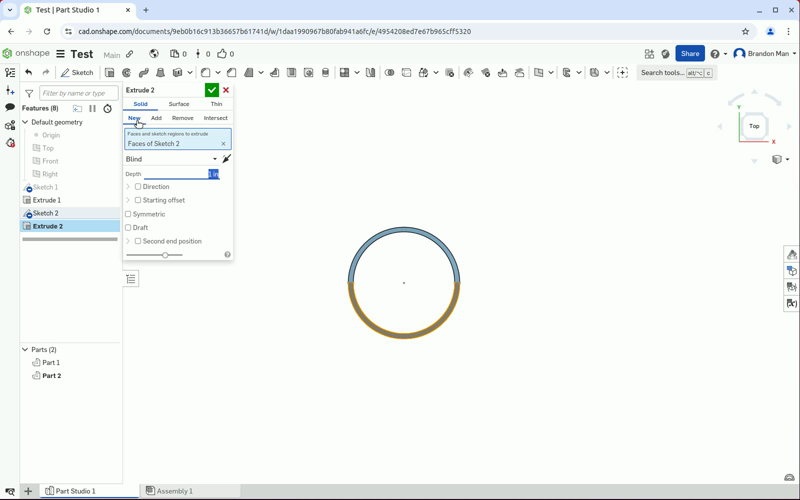
text(0.241)
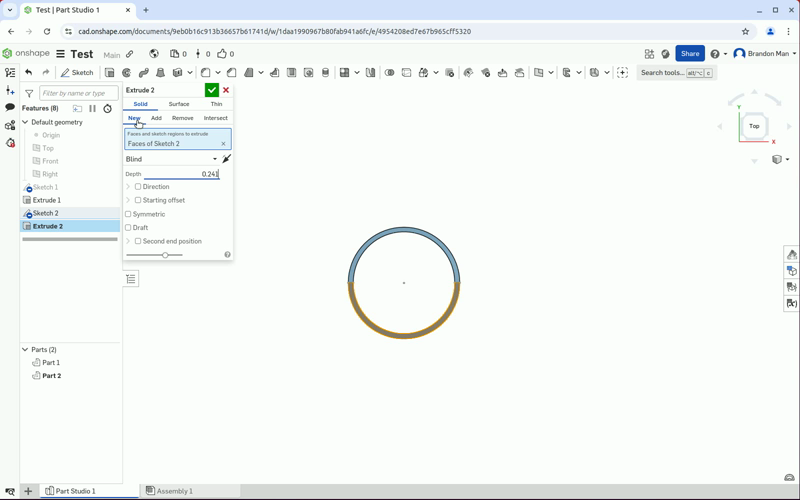
key(enter)
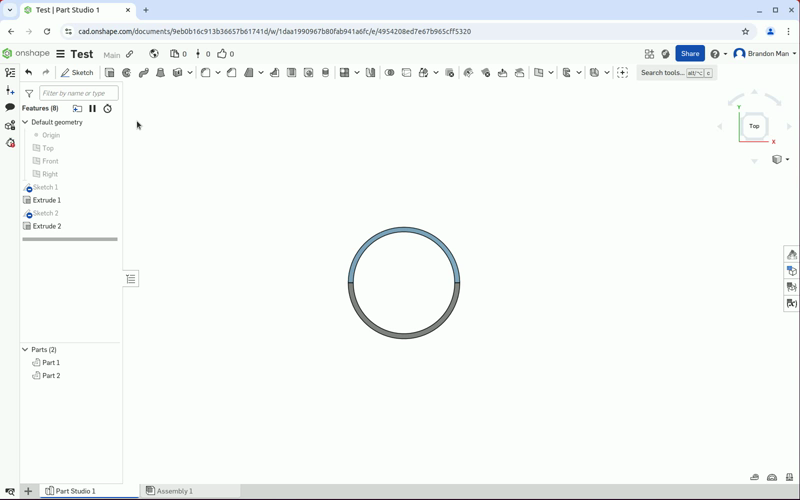
key(shift+h)
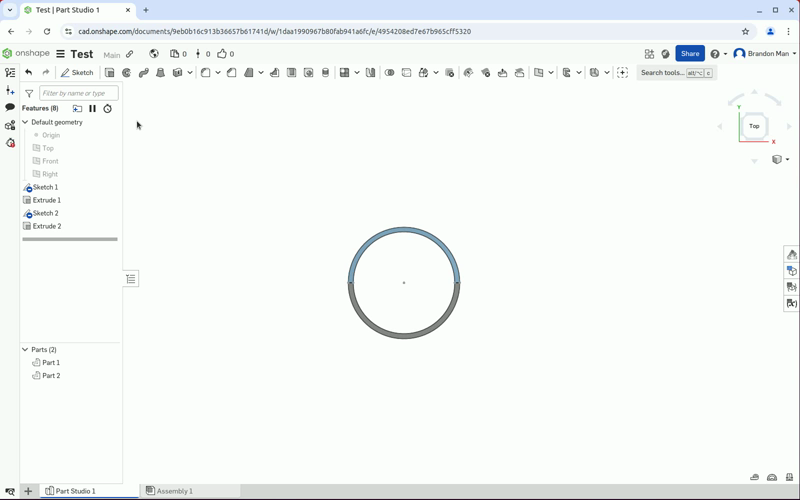
key(shift+h)
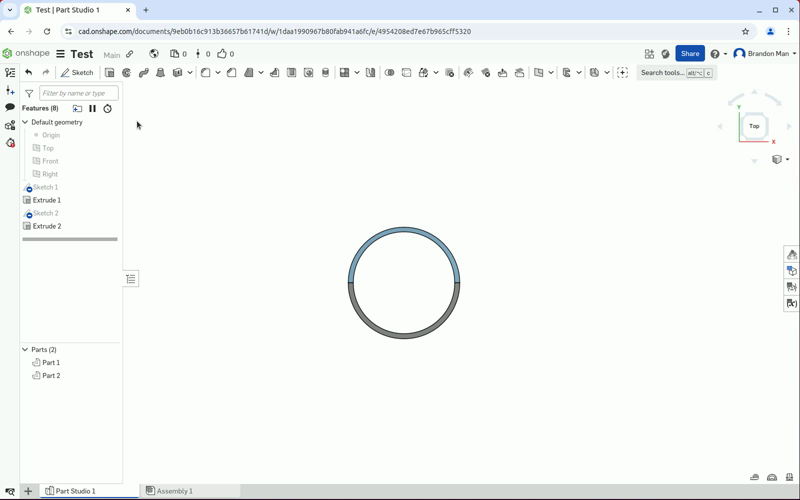
mouse_move(73, 189)
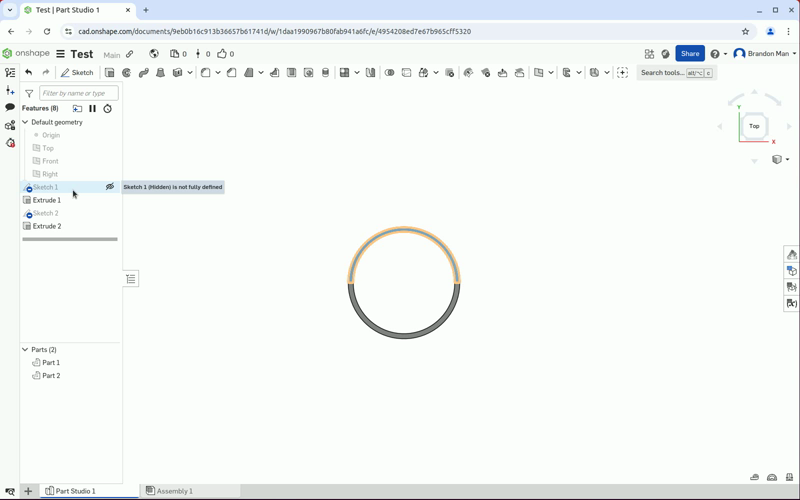
click(73, 189)
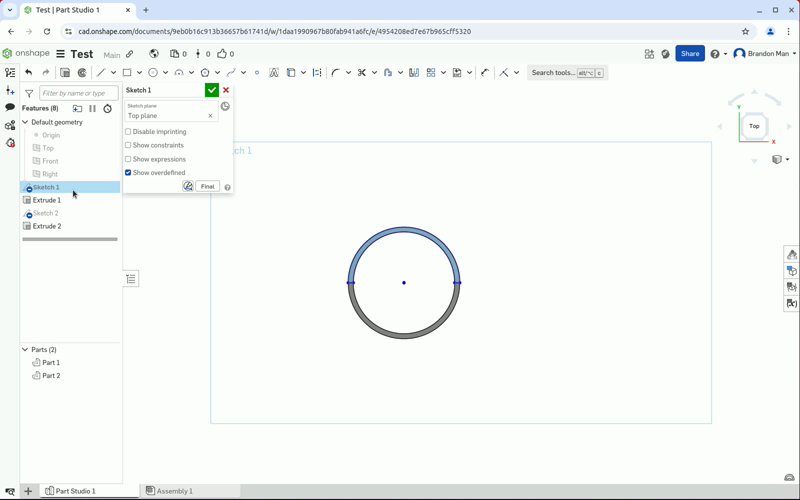
mouse_move(229, 92)
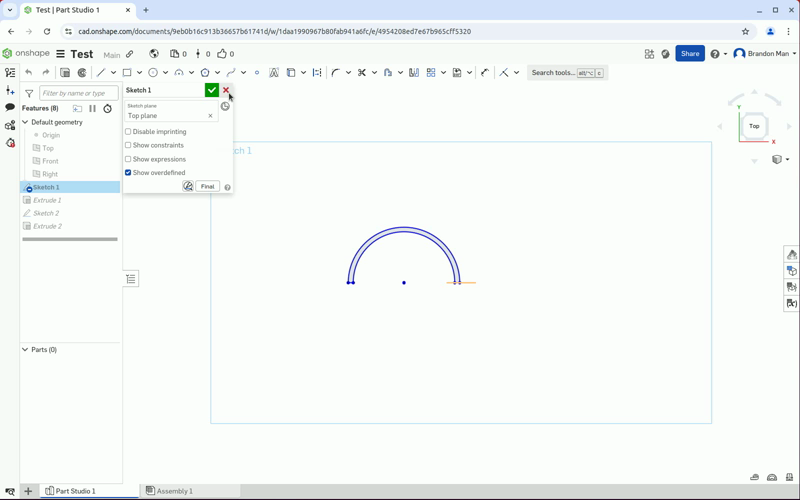
click(229, 92)
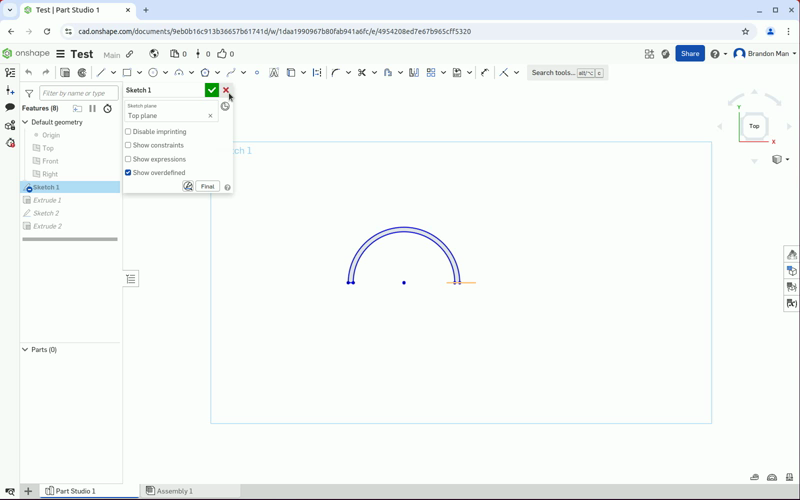
key(shift+s)
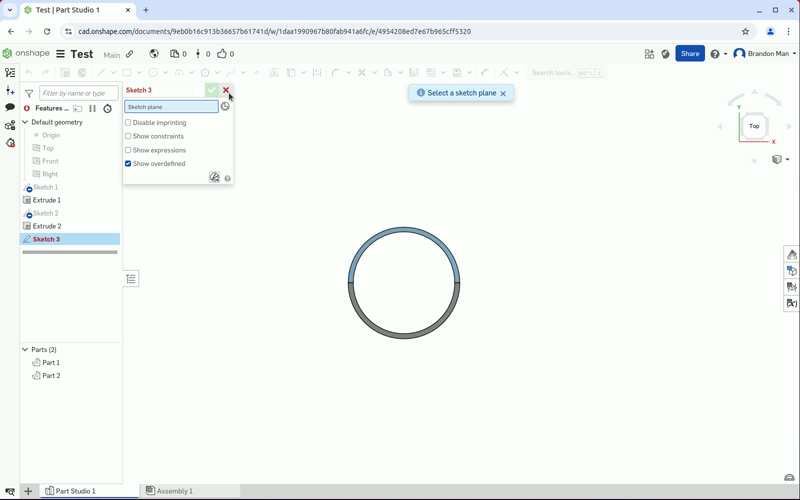
mouse_move(73, 150)
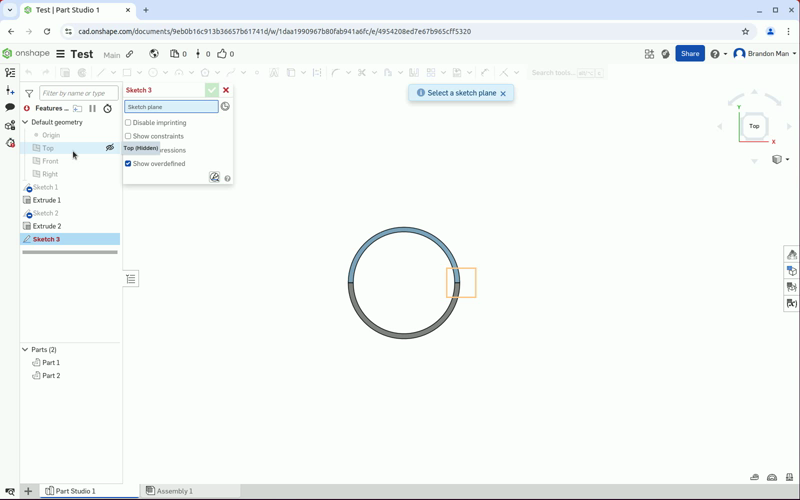
click(73, 150)
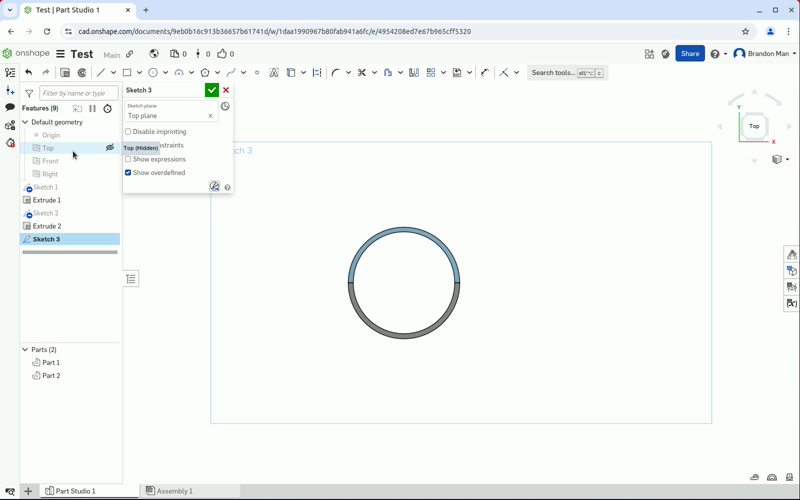
mouse_move(73, 352)
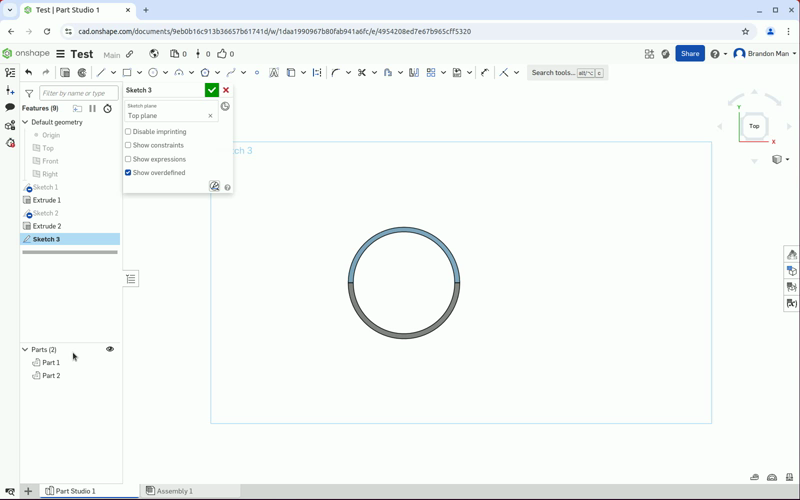
key(y)
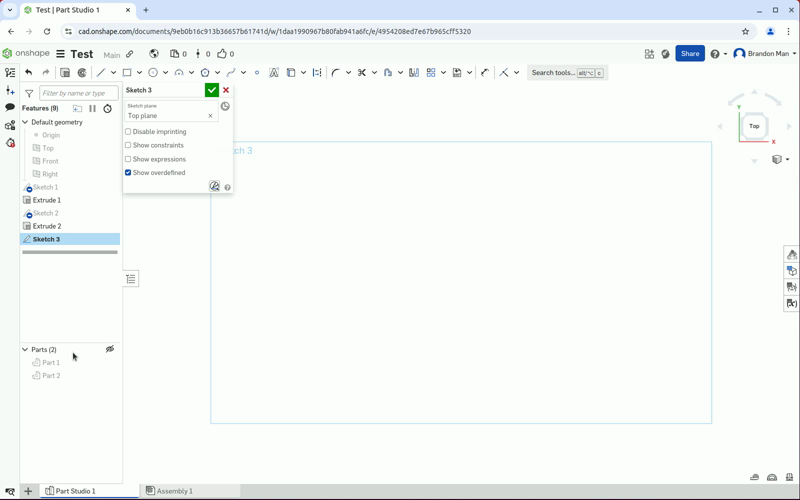
key(l)
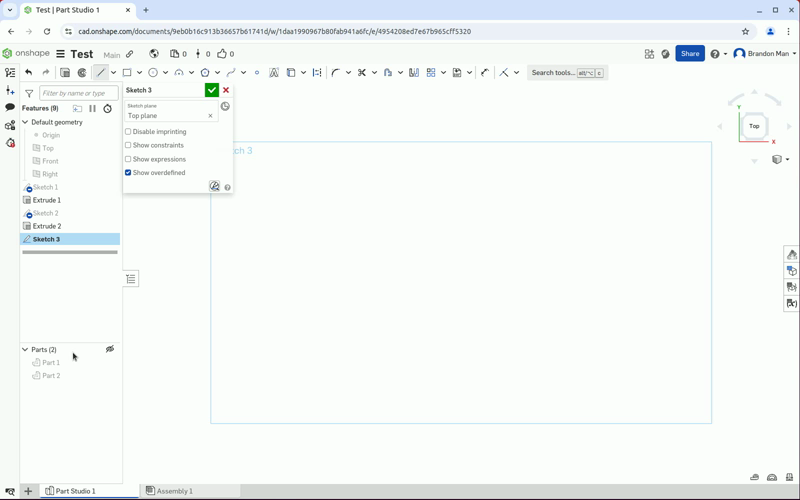
key_down(shift)
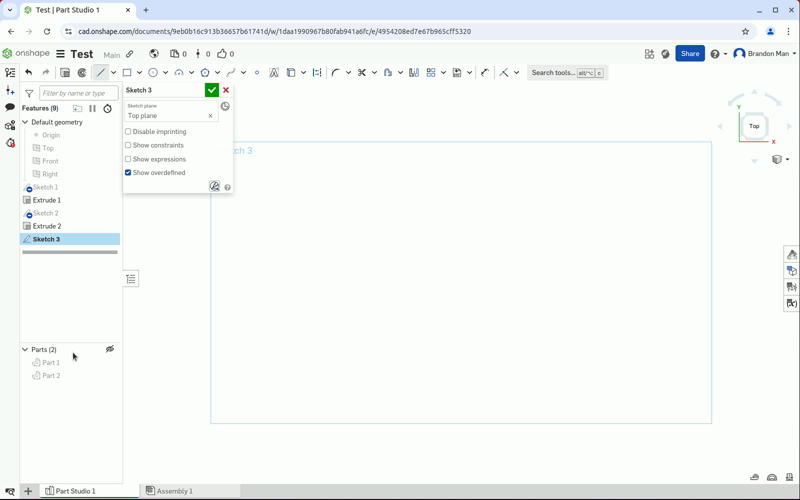
mouse_move(348, 282)
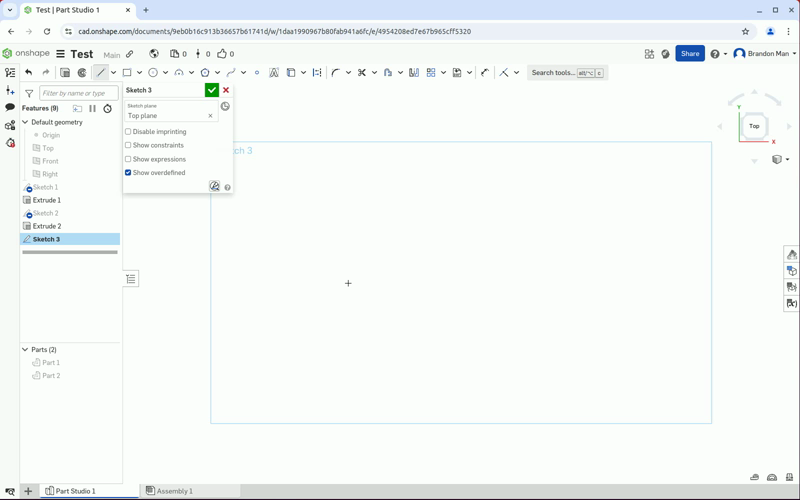
click(348, 282)
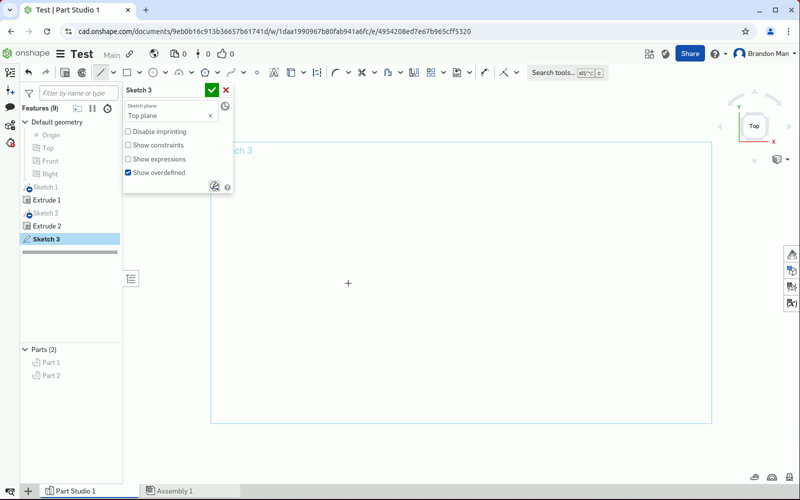
key_up(shift)
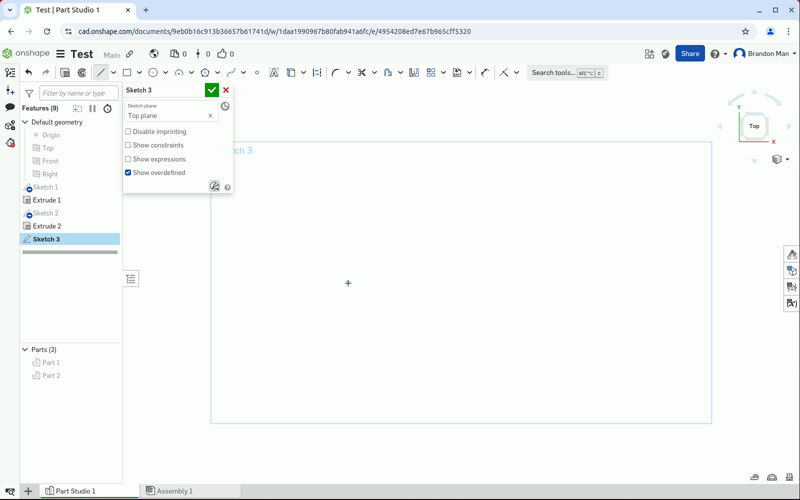
key_down(shift)
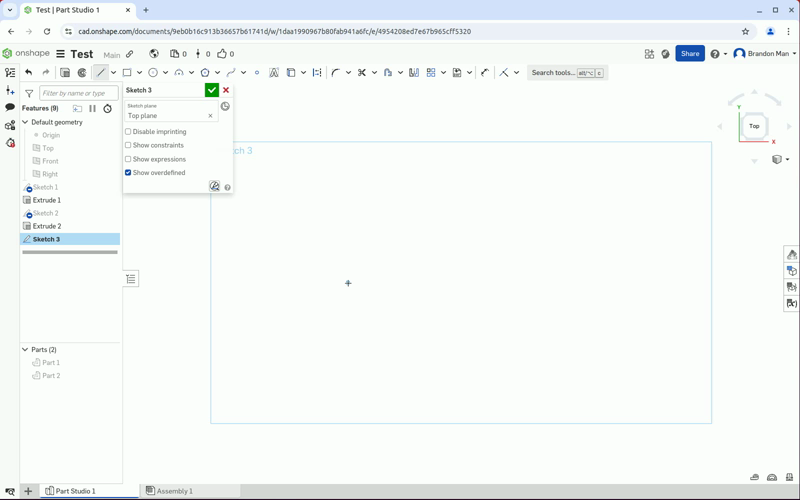
mouse_move(378, 282)
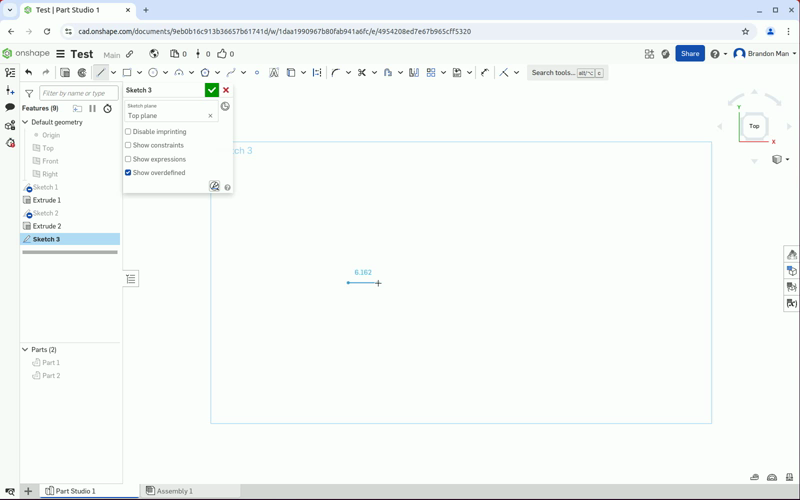
mouse_move(353, 282)
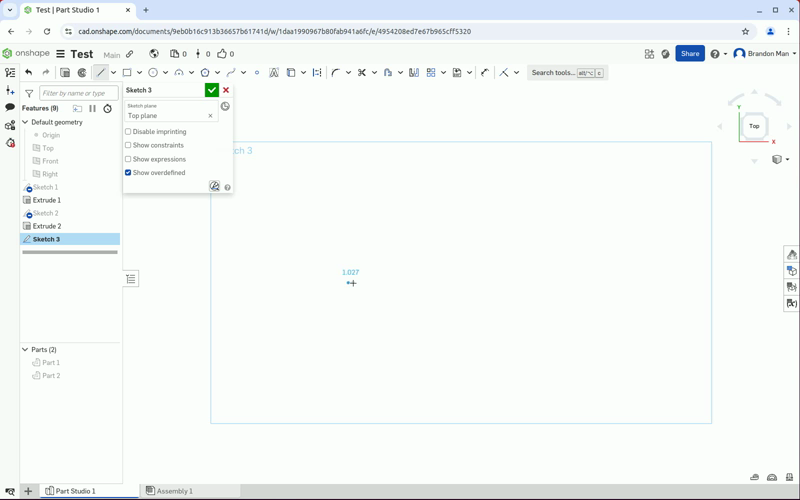
scroll(6)
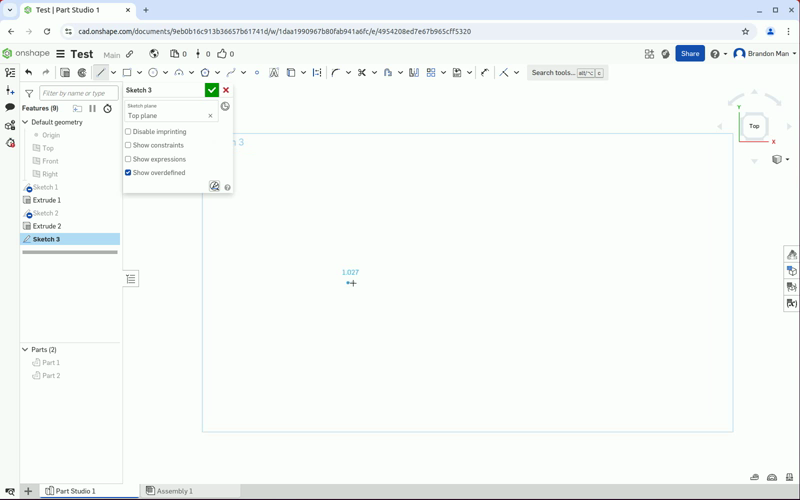
scroll(6)
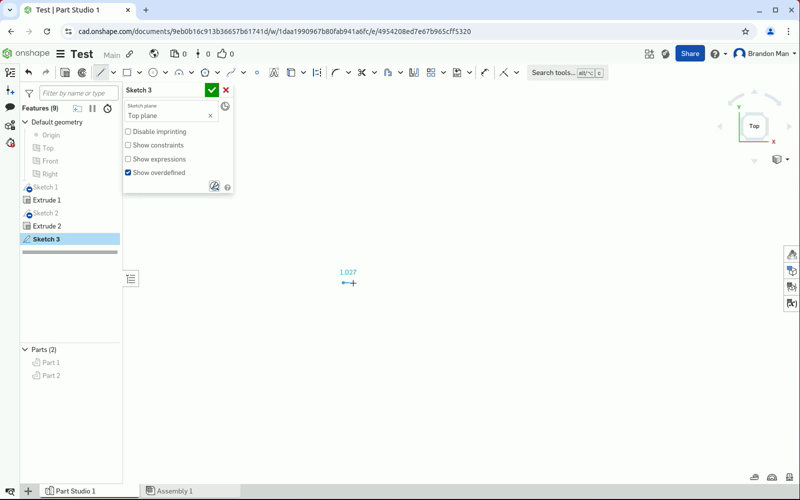
scroll(6)
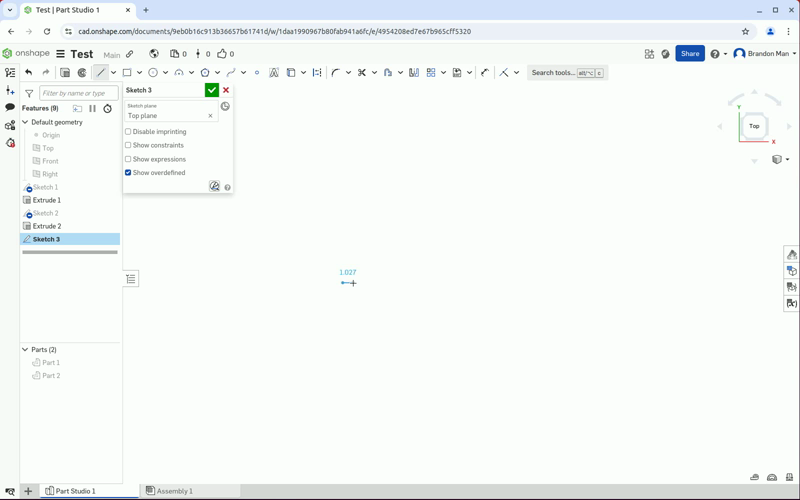
scroll(6)
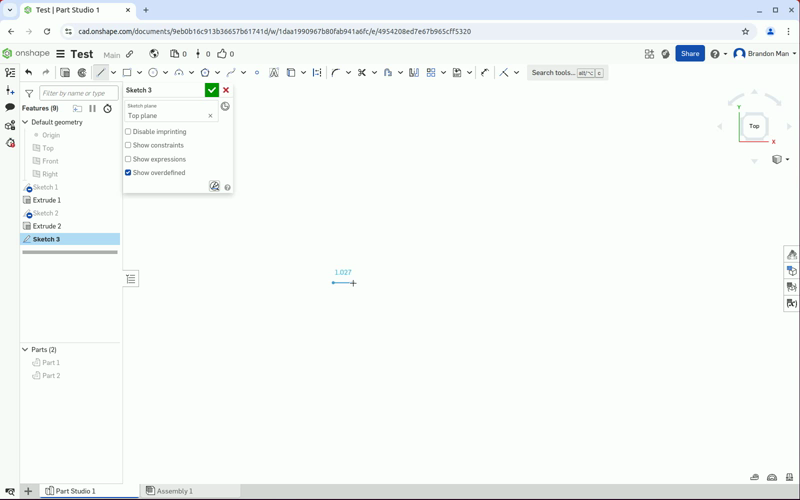
scroll(6)
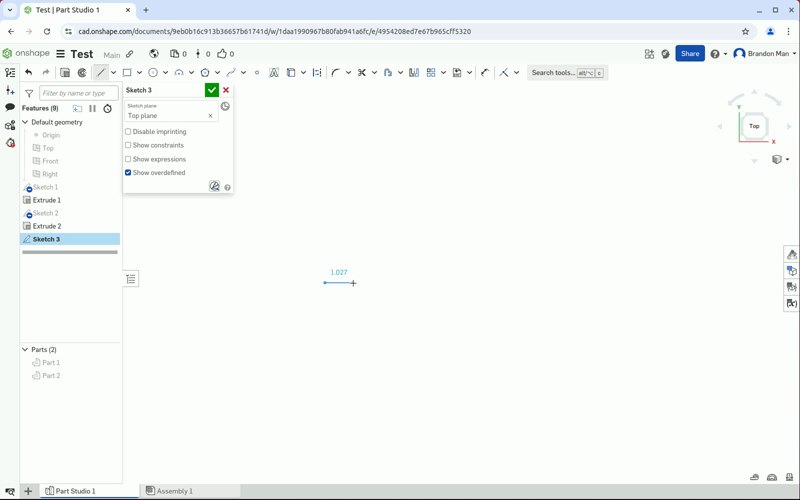
scroll(6)
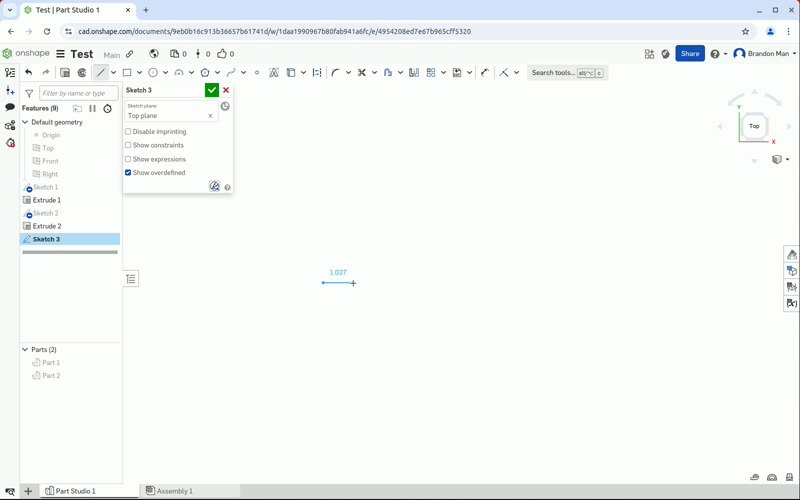
scroll(6)
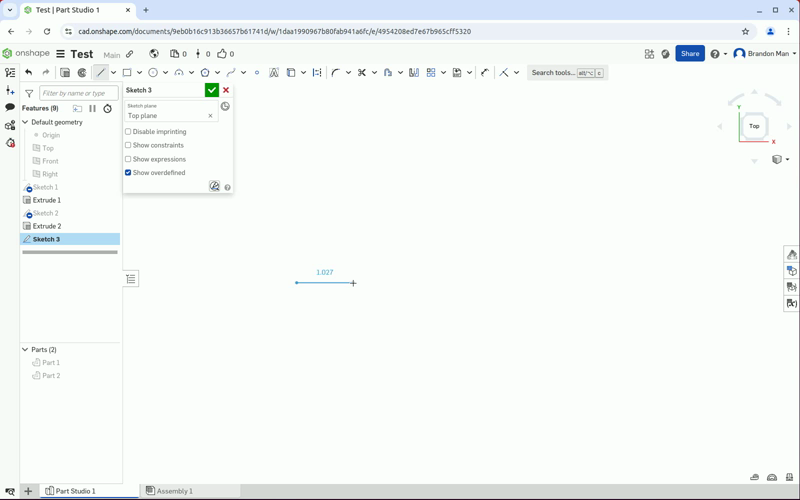
click(353, 282)
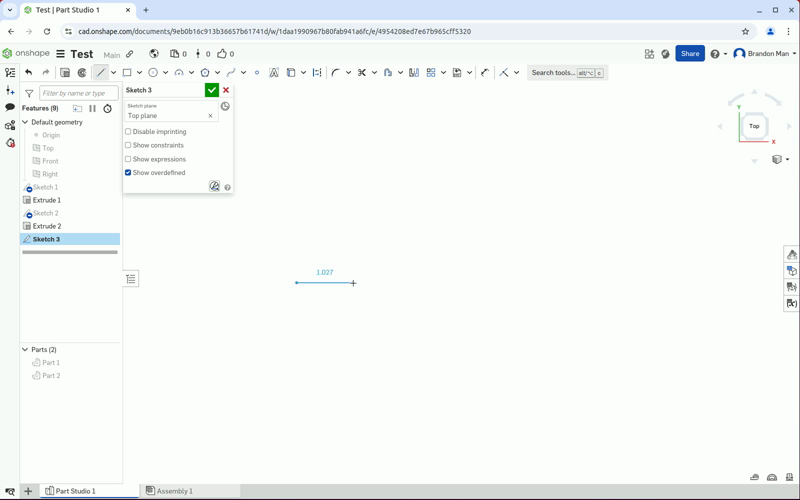
scroll(-6)
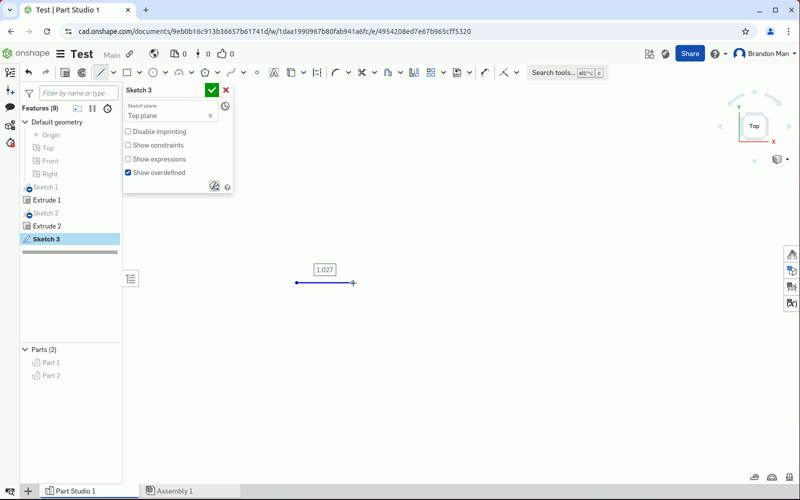
scroll(-6)
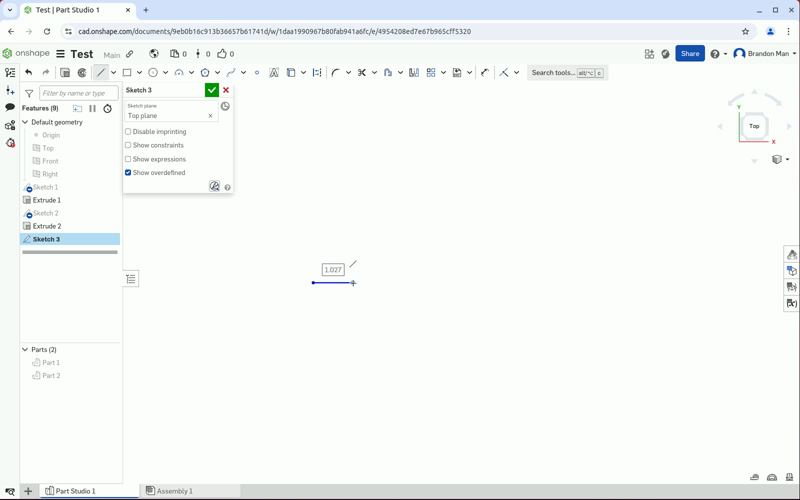
scroll(-6)
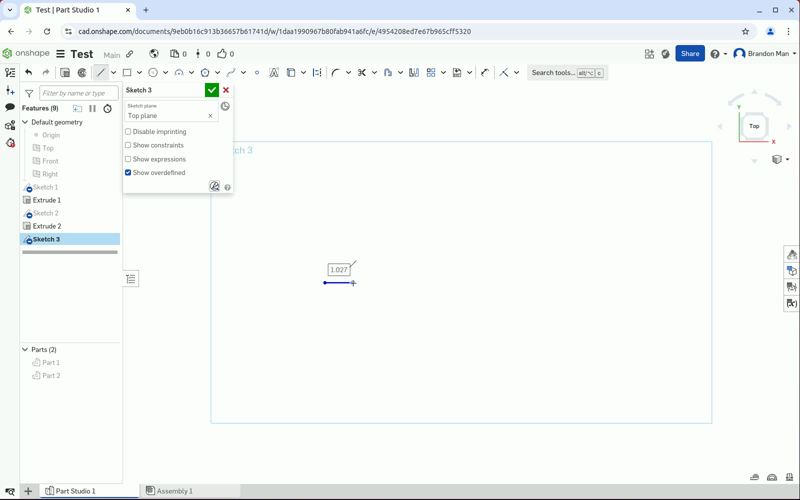
scroll(-6)
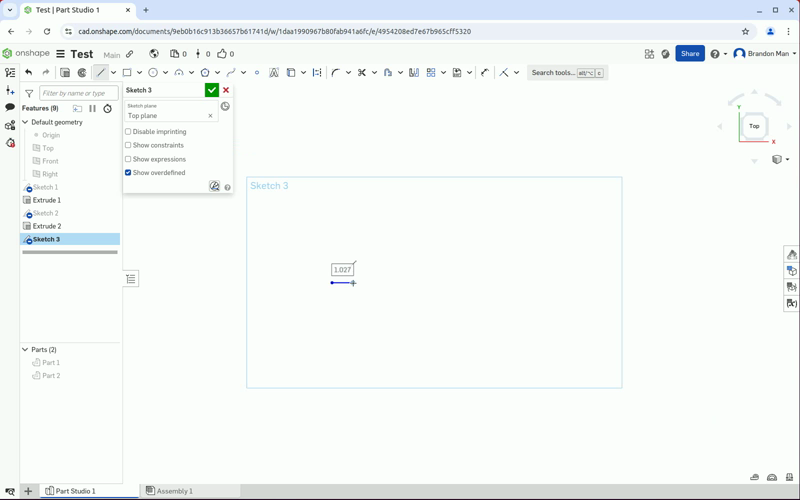
scroll(-6)
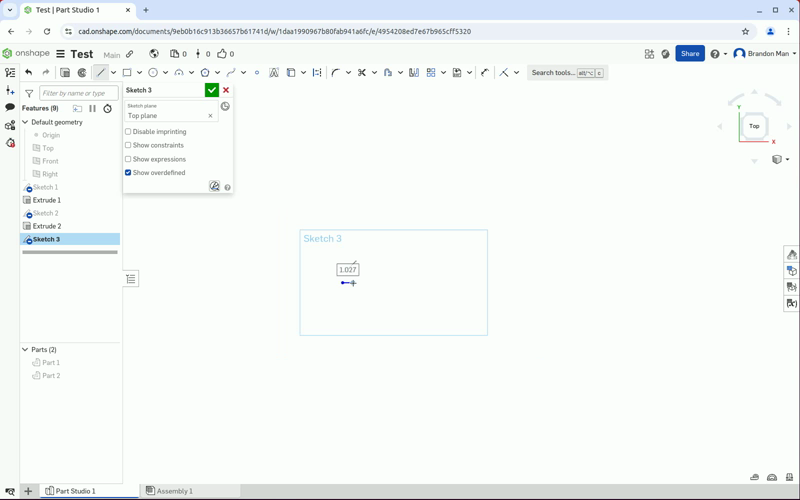
scroll(-6)
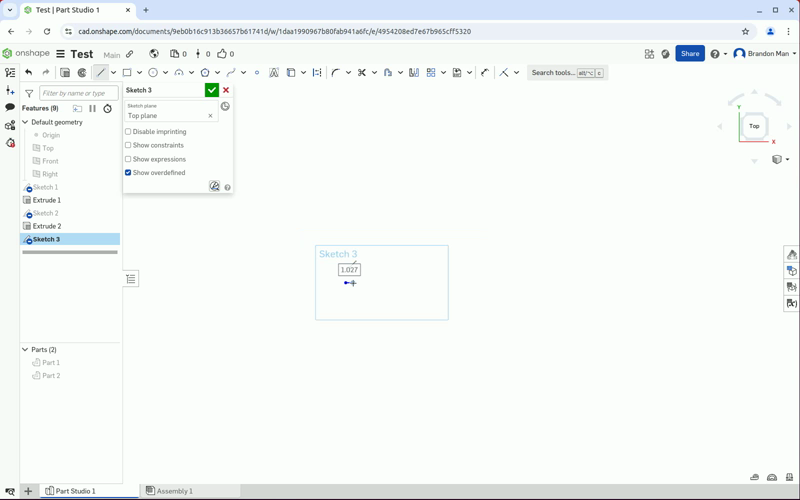
scroll(-6)
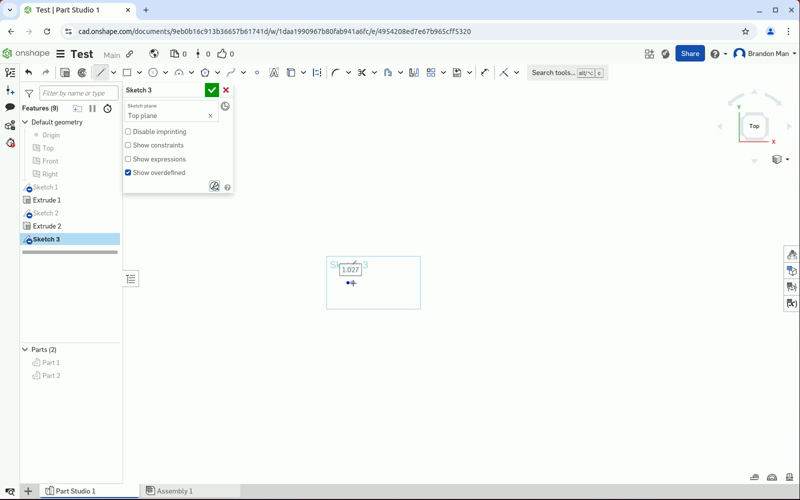
key_up(shift)
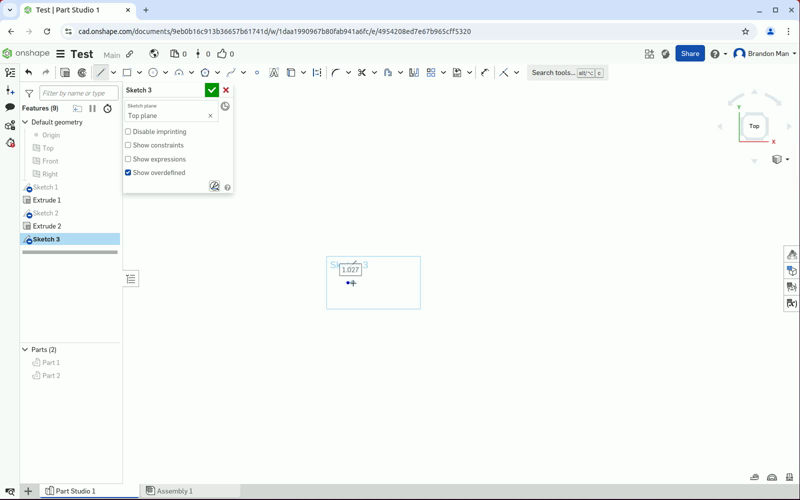
key(esc)
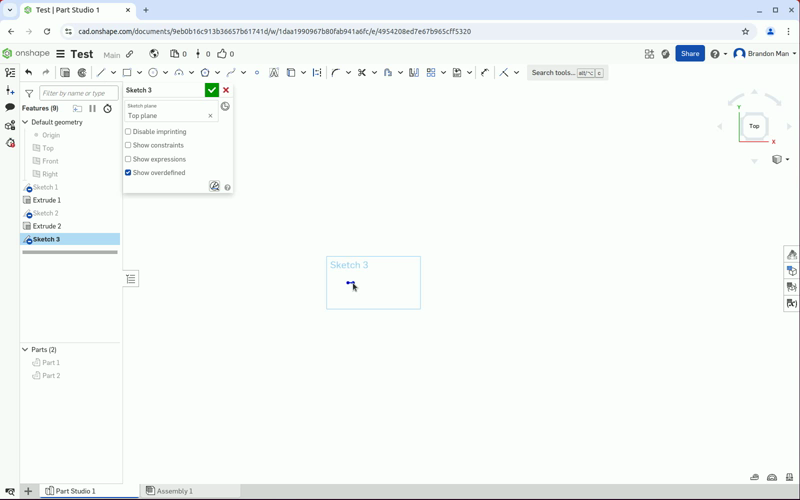
key(a)
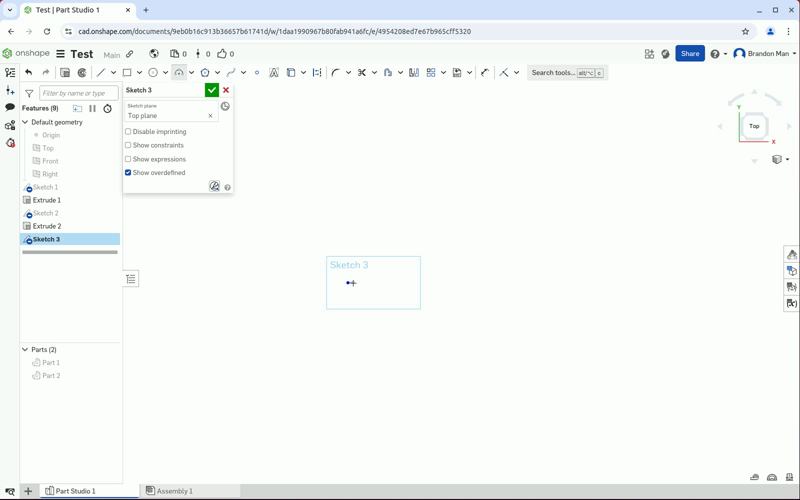
mouse_move(353, 282)
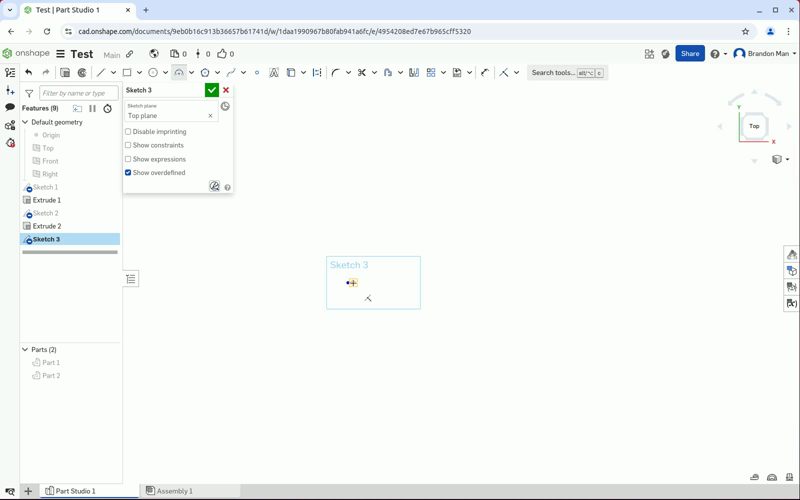
click(353, 282)
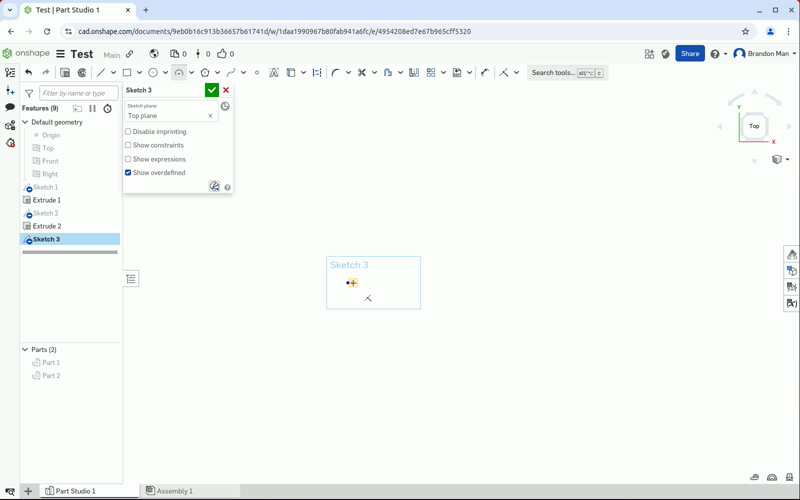
key_down(shift)
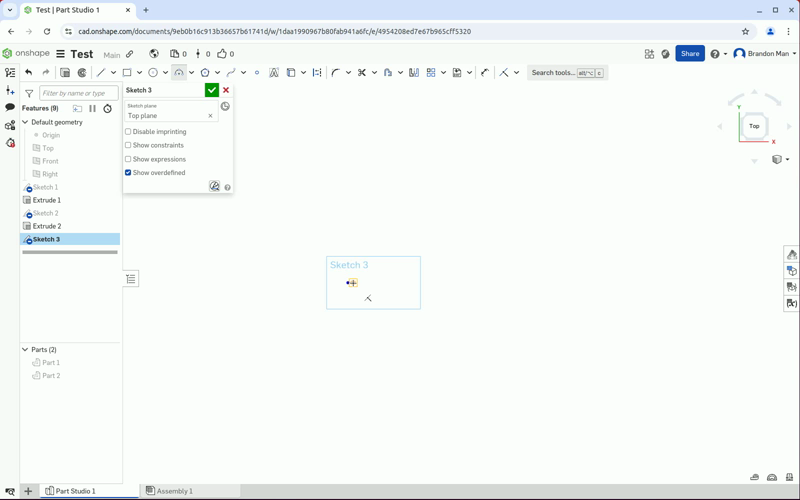
mouse_move(454, 282)
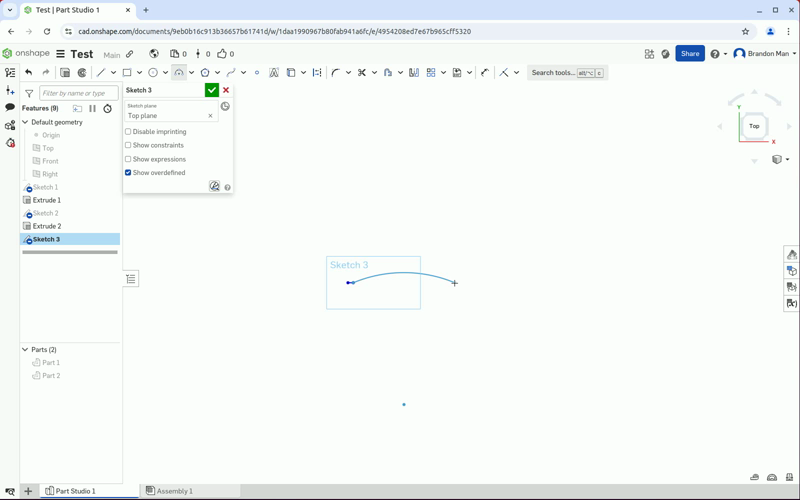
click(454, 282)
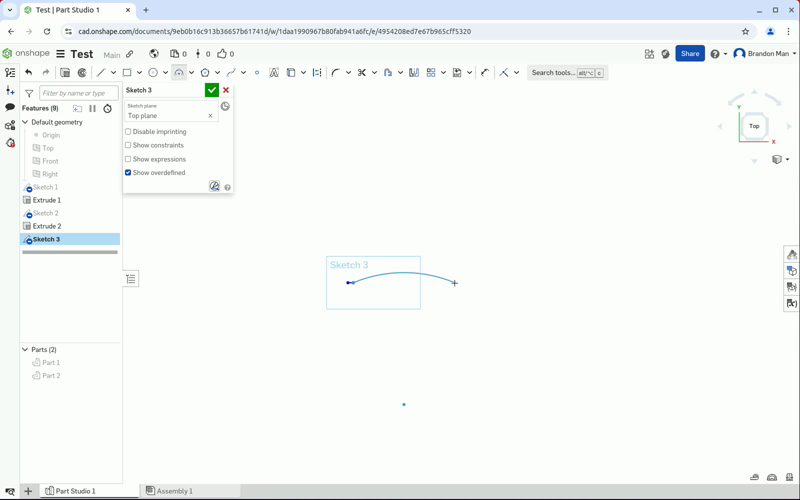
mouse_move(404, 231)
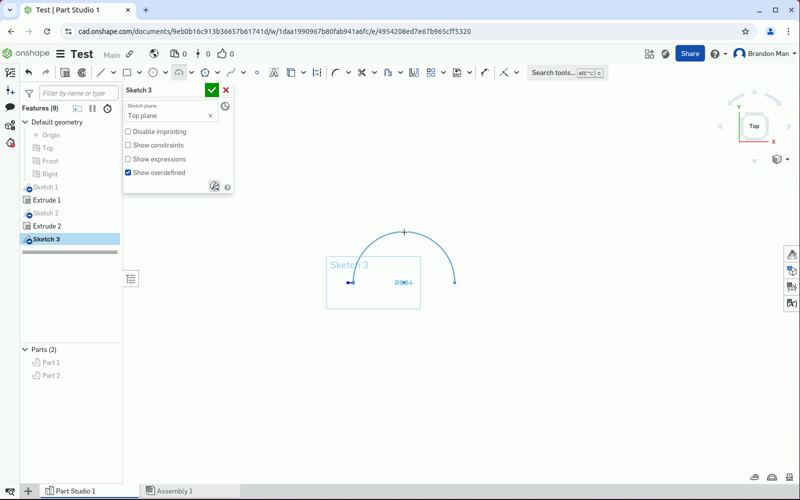
click(404, 231)
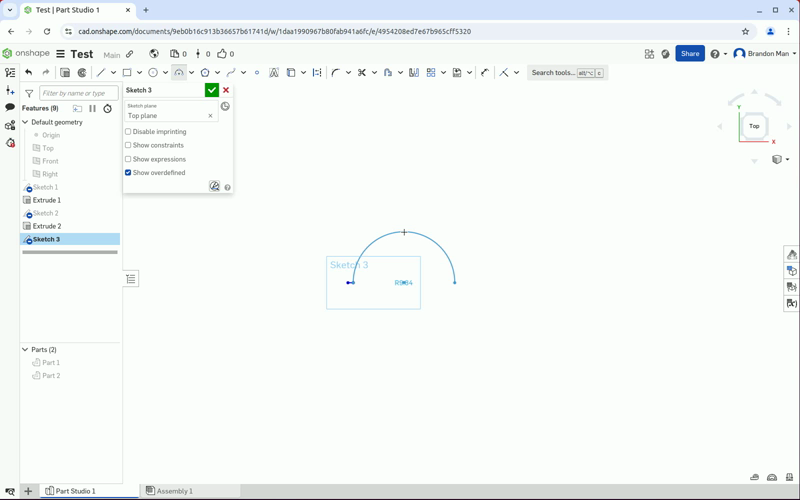
key_up(shift)
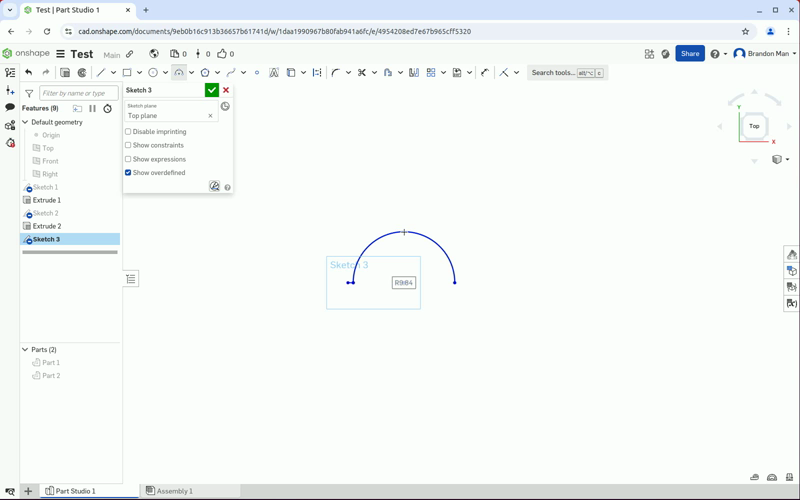
key(esc)
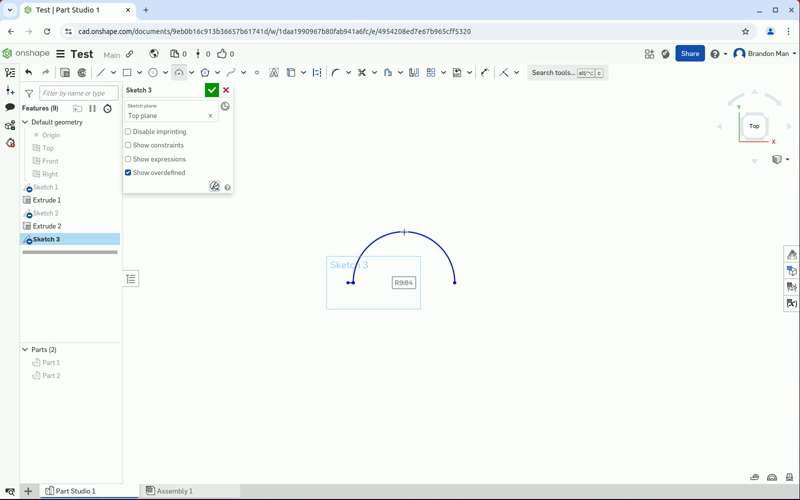
key(l)
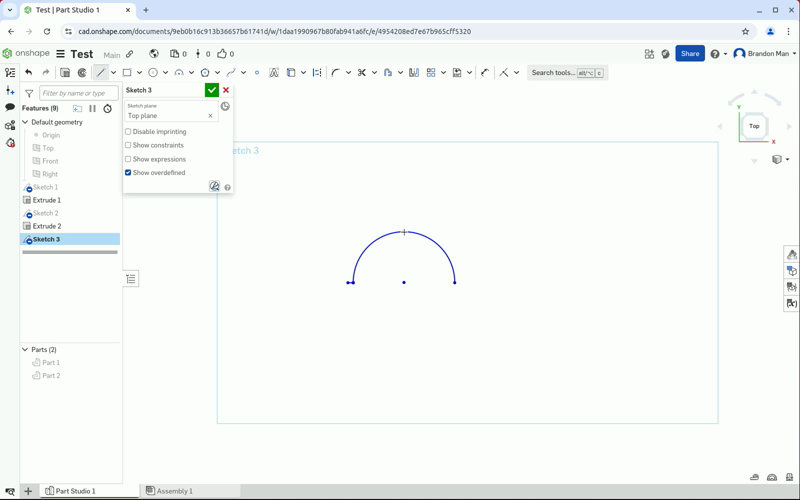
mouse_move(454, 282)
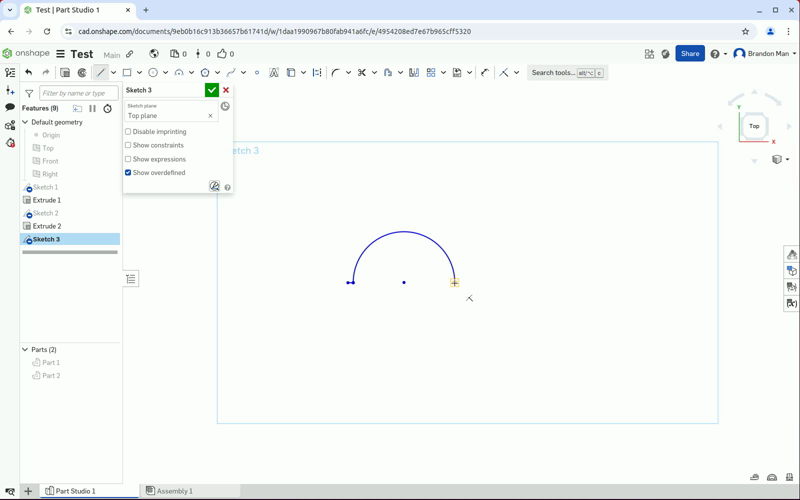
click(454, 282)
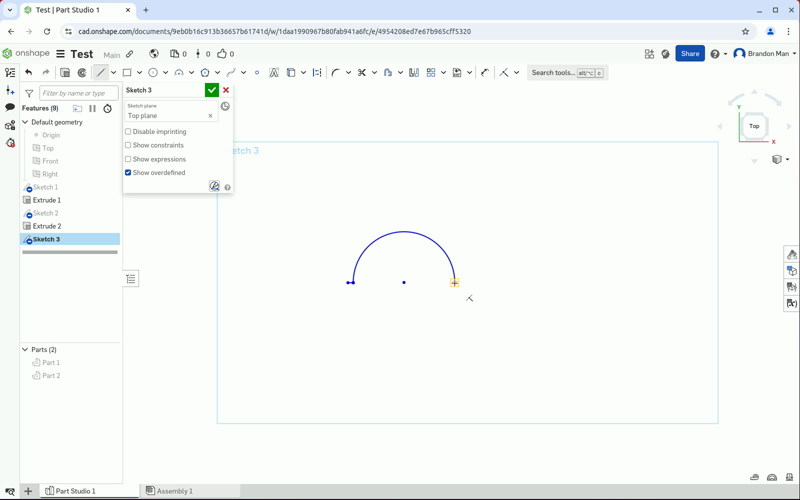
key_down(shift)
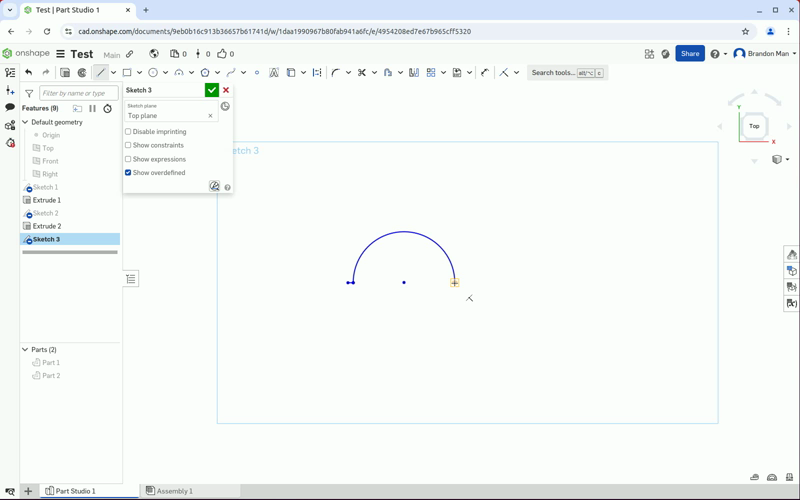
mouse_move(484, 282)
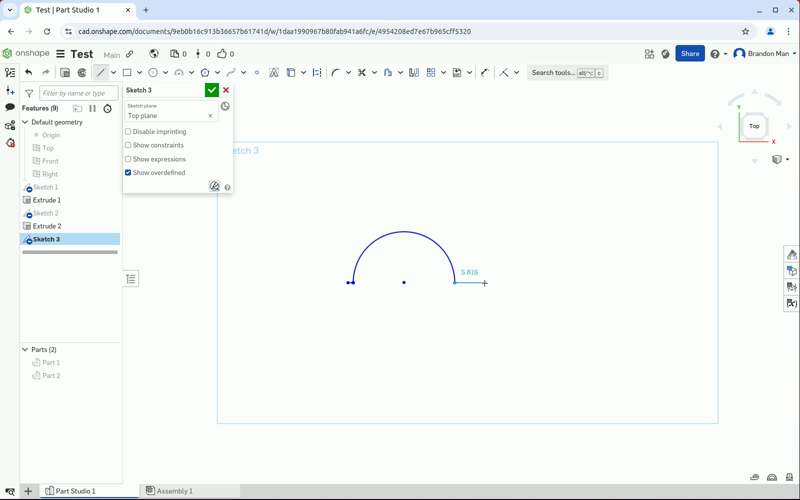
mouse_move(459, 282)
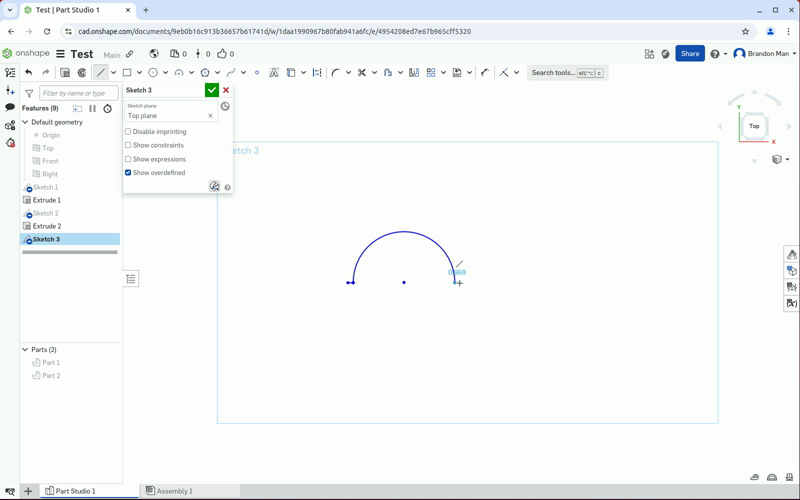
scroll(6)
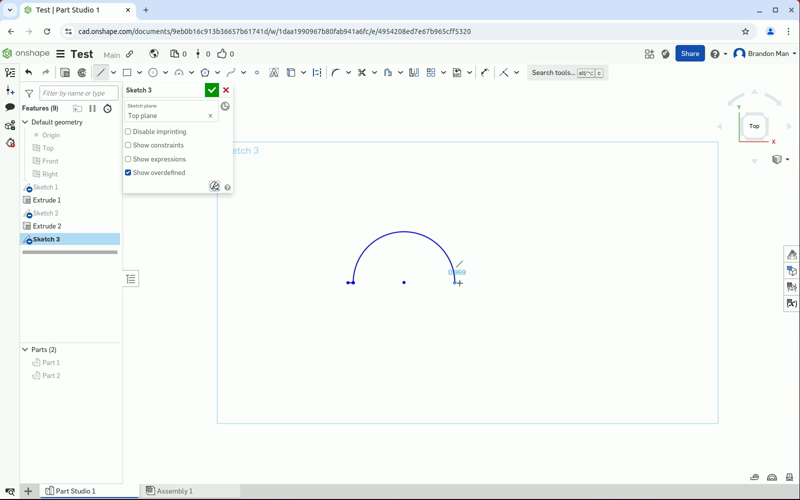
scroll(6)
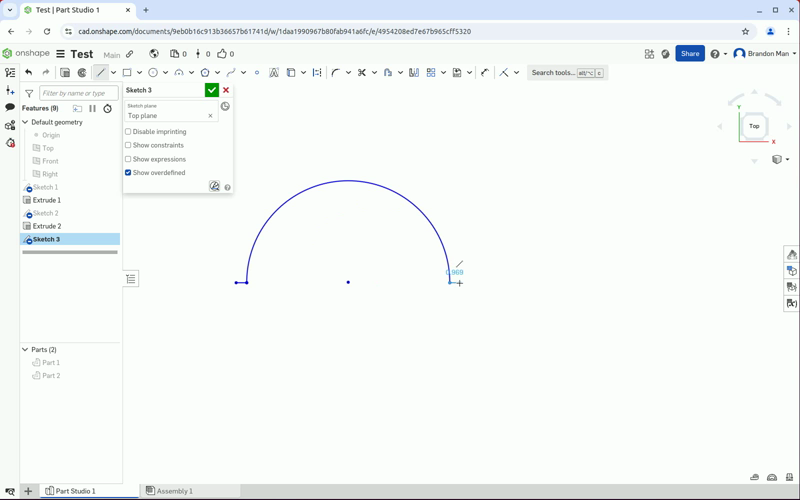
scroll(6)
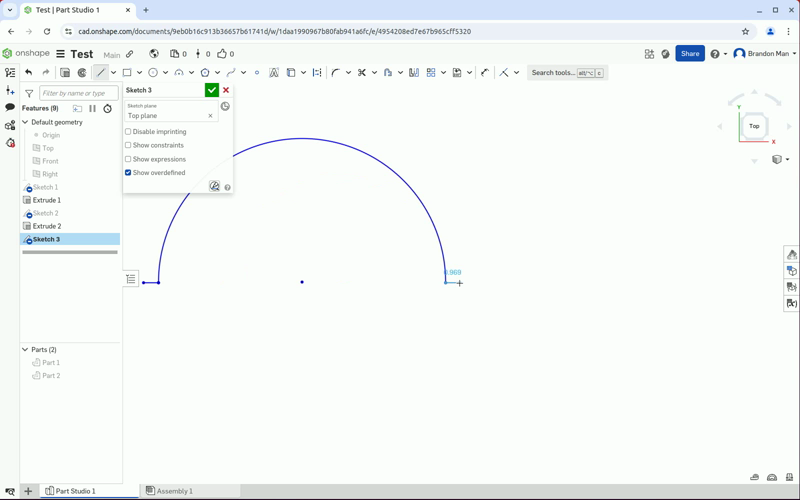
scroll(6)
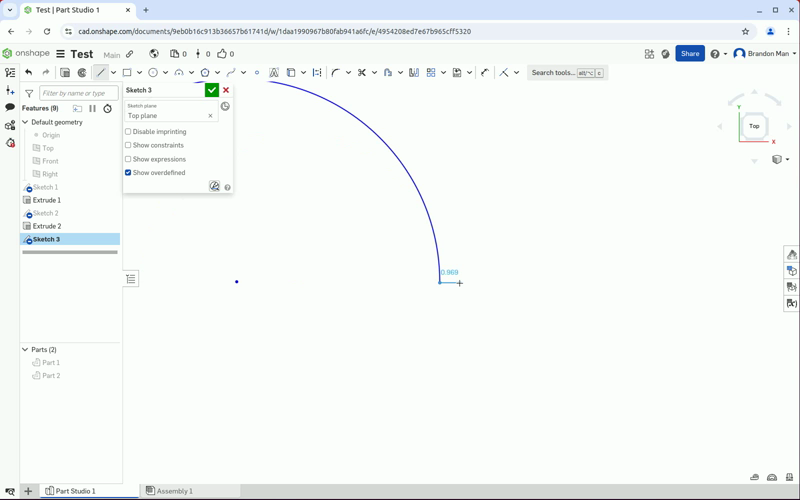
scroll(6)
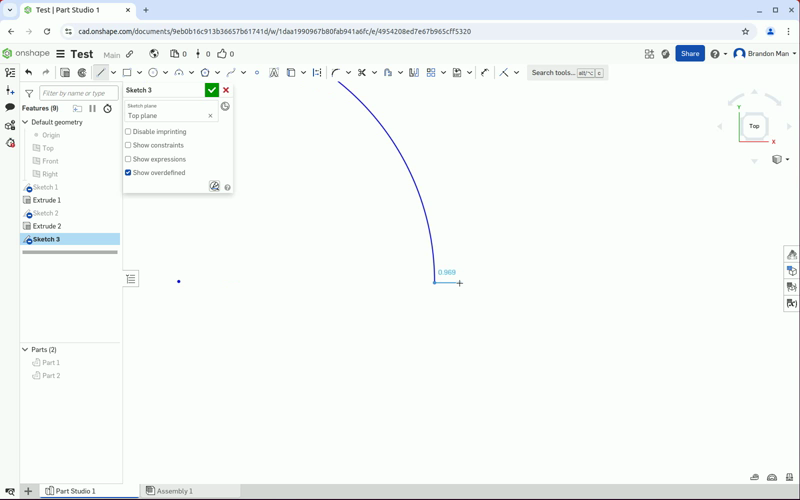
scroll(6)
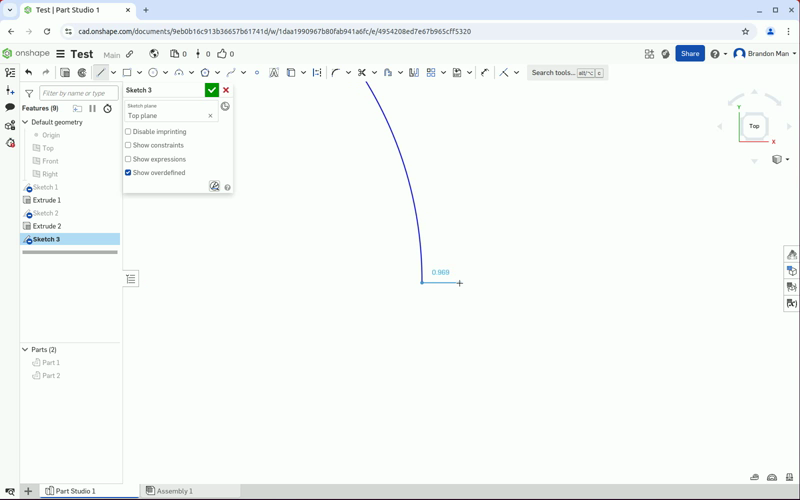
scroll(6)
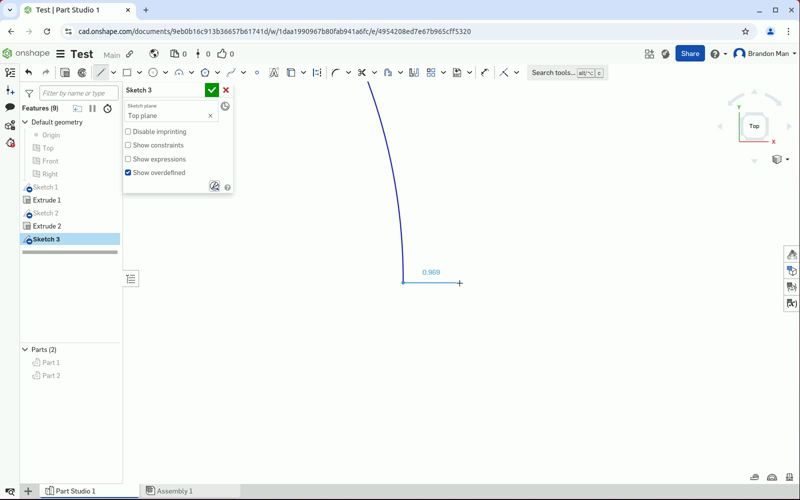
click(459, 282)
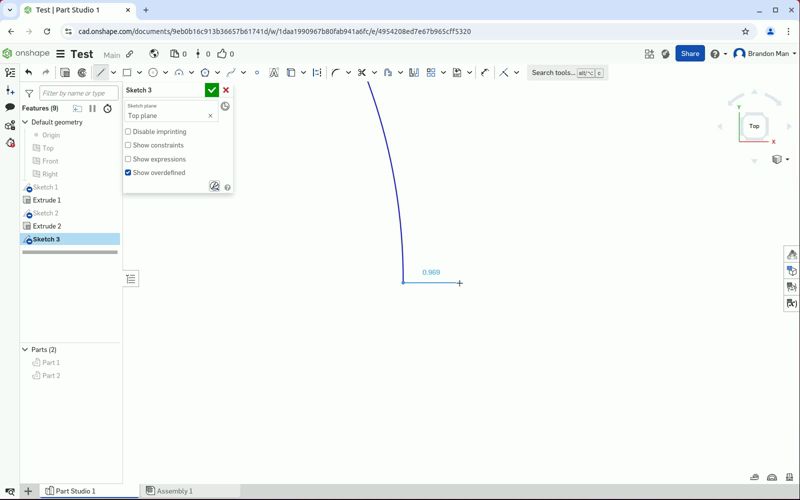
scroll(-6)
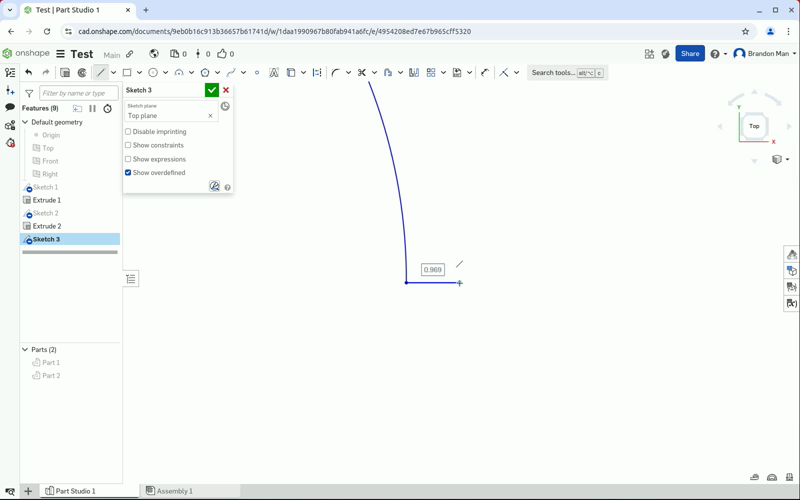
scroll(-6)
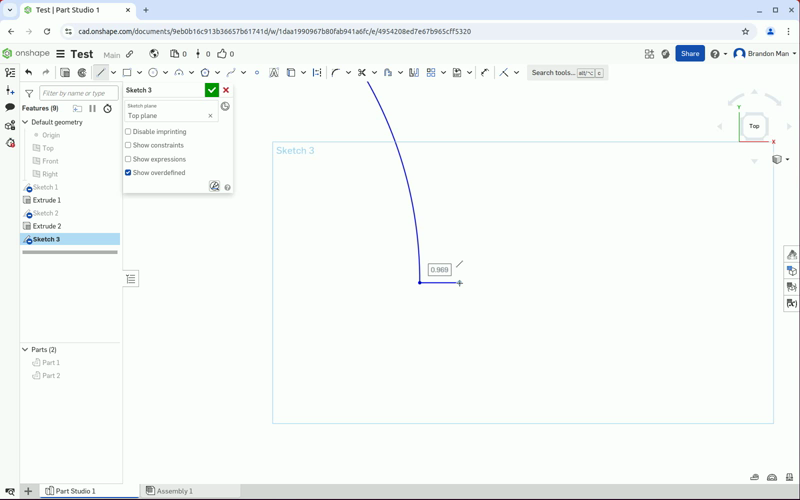
scroll(-6)
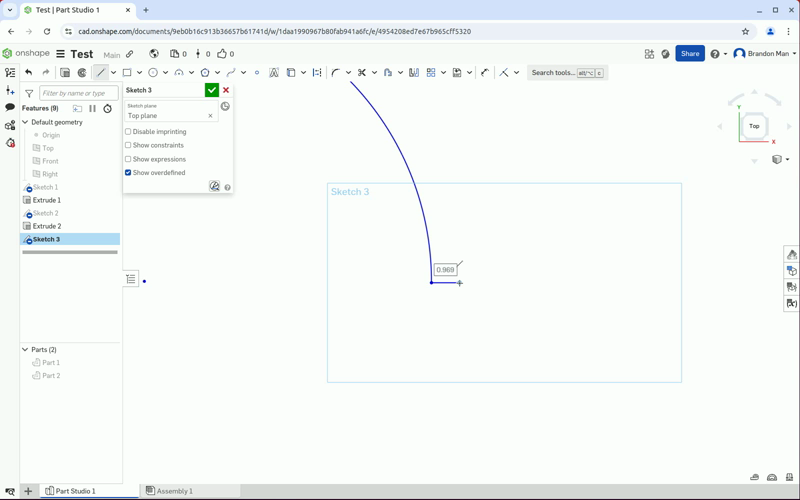
scroll(-6)
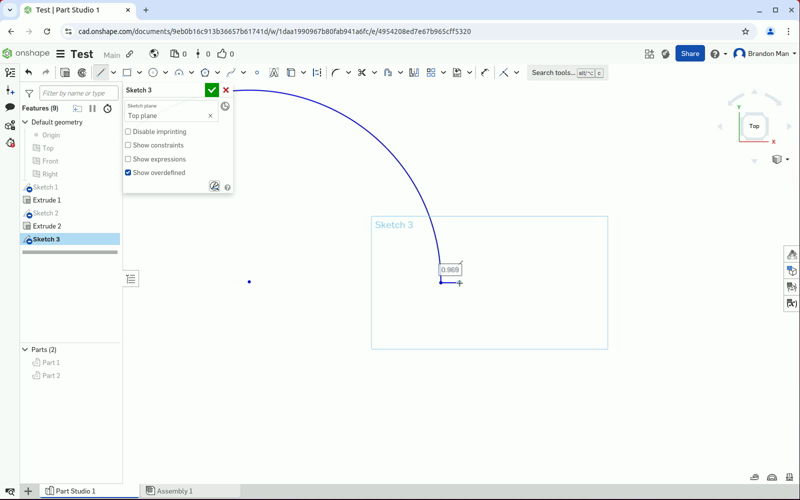
scroll(-6)
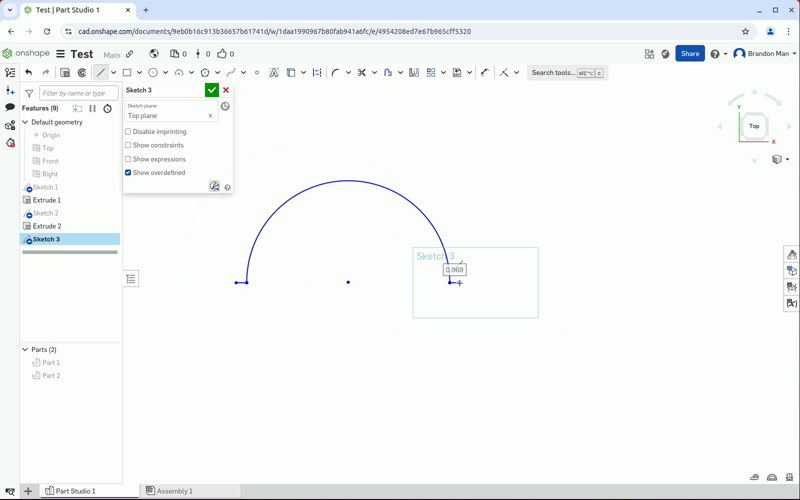
scroll(-6)
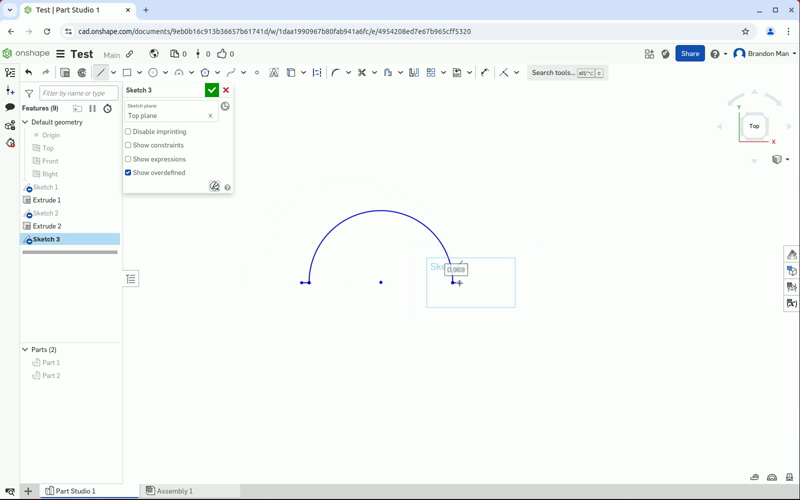
scroll(-6)
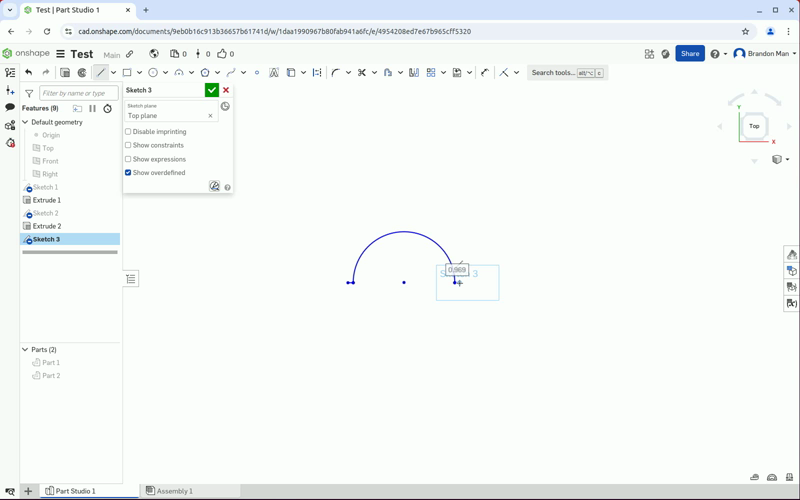
key_up(shift)
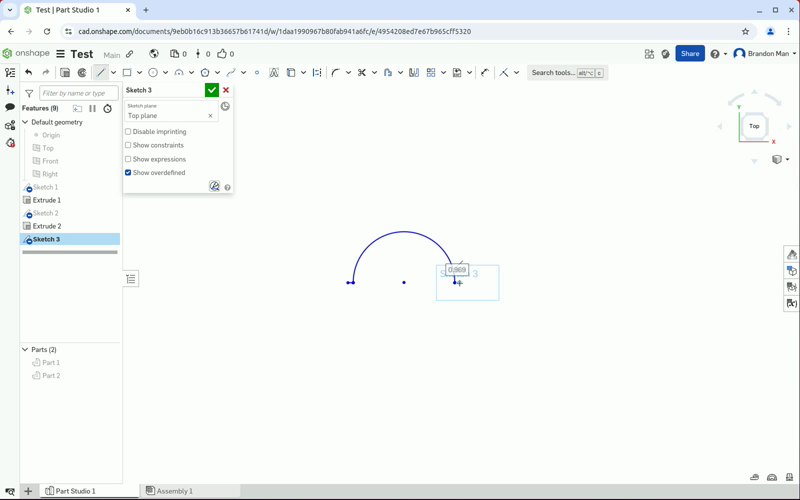
key(esc)
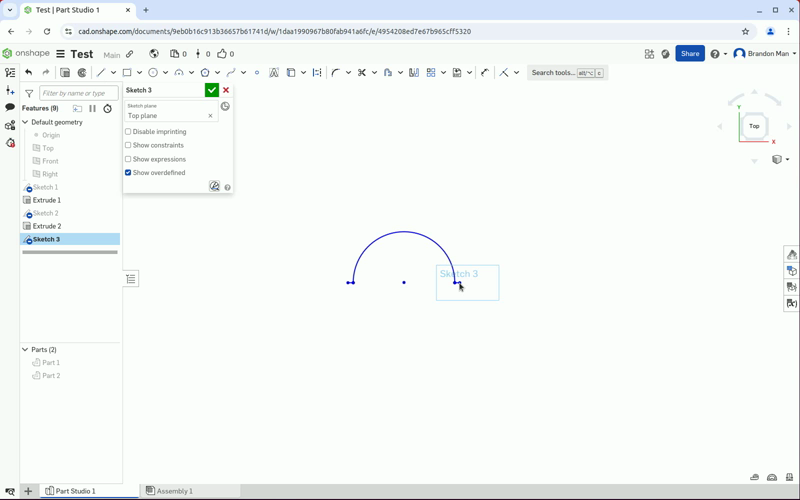
key(a)
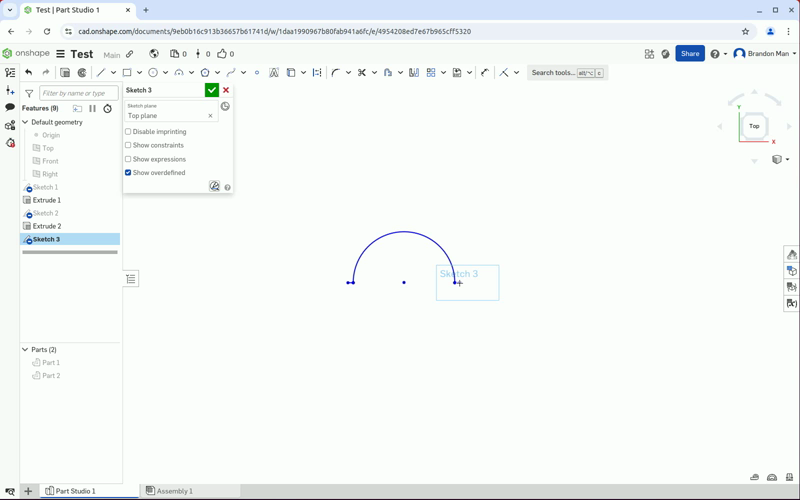
mouse_move(459, 282)
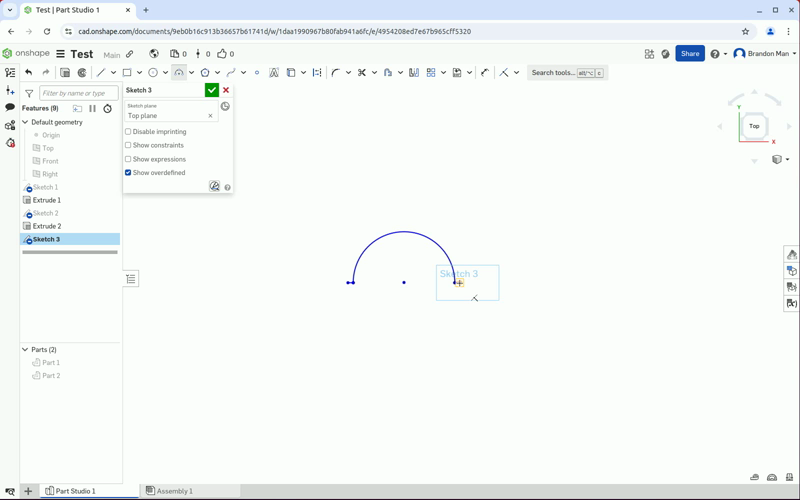
click(459, 282)
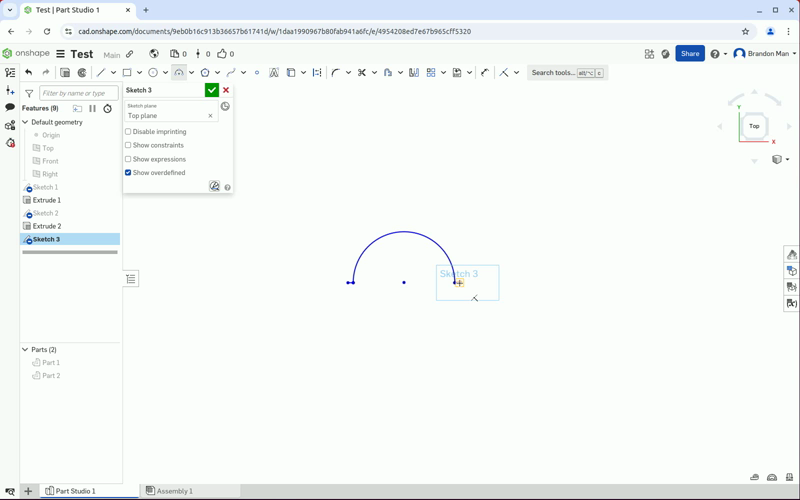
mouse_move(348, 282)
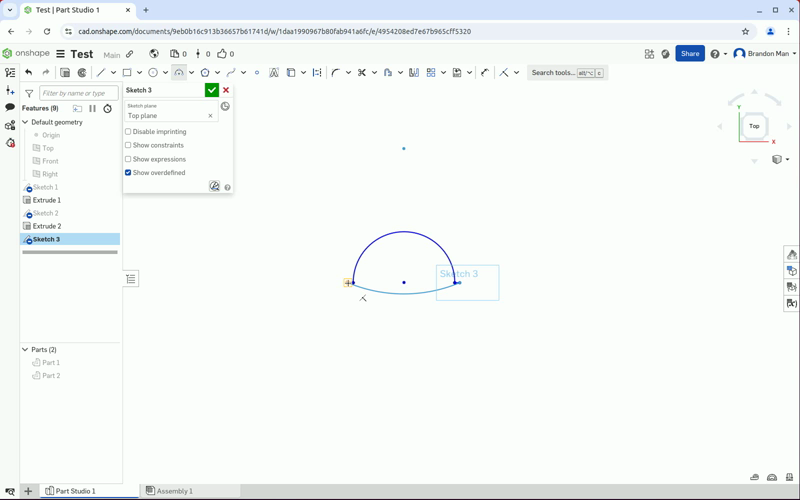
click(348, 282)
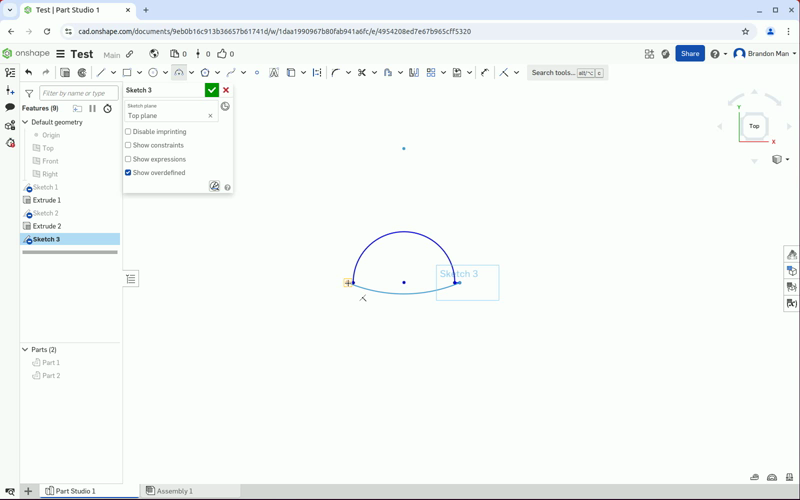
key_down(shift)
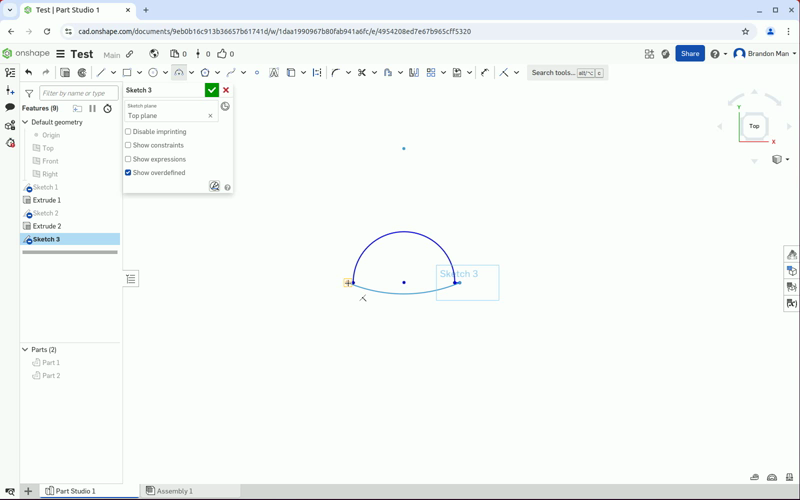
mouse_move(404, 227)
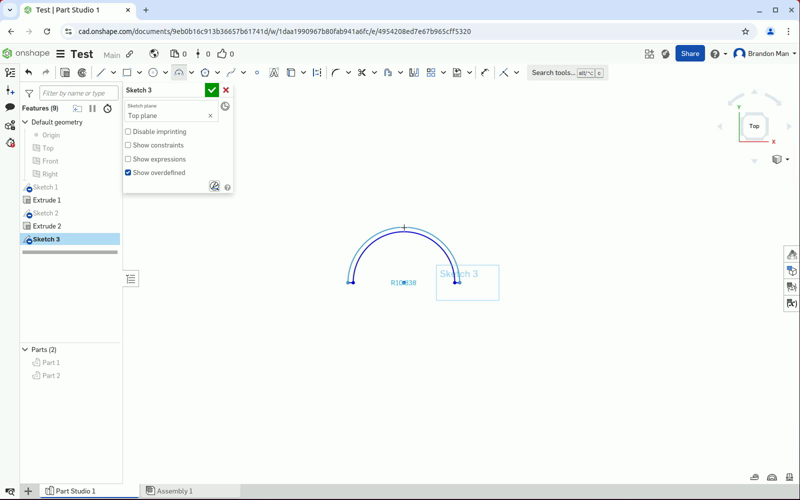
click(404, 227)
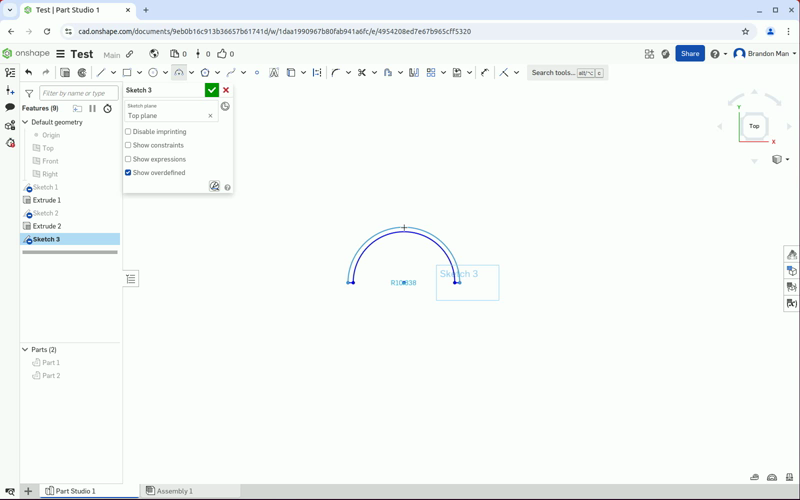
key_up(shift)
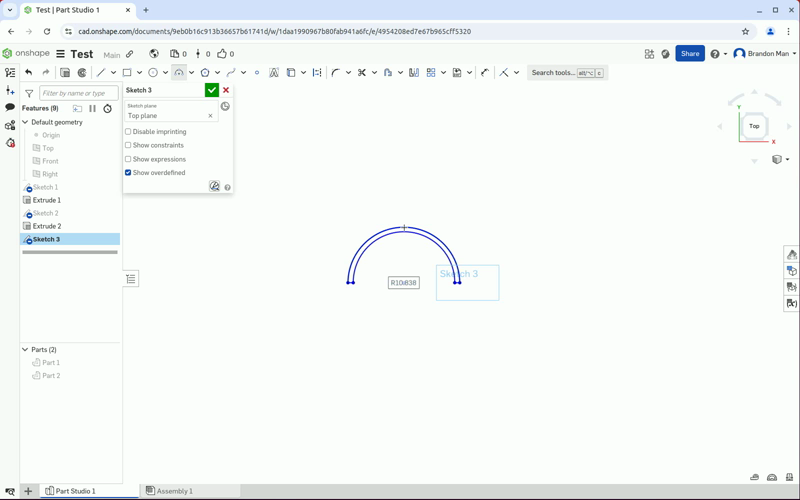
key(esc)
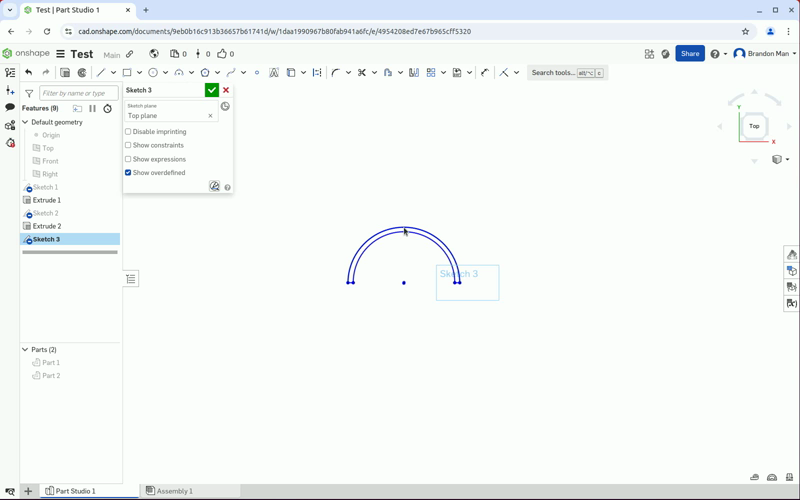
mouse_move(416, 267)
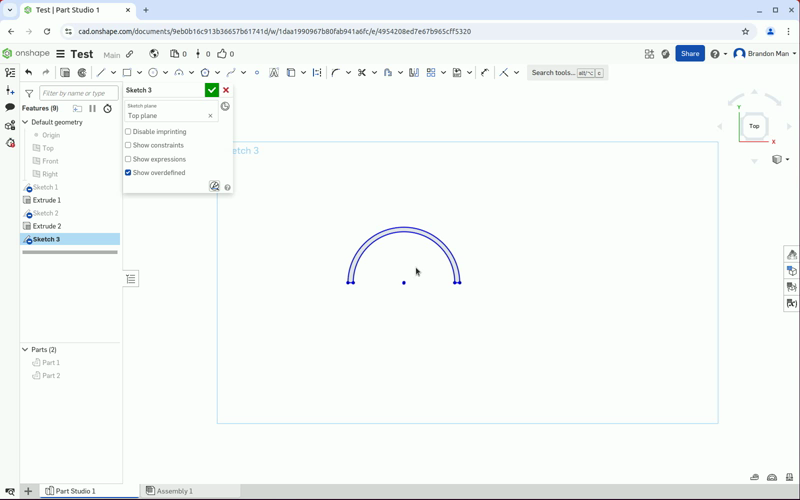
scroll(6)
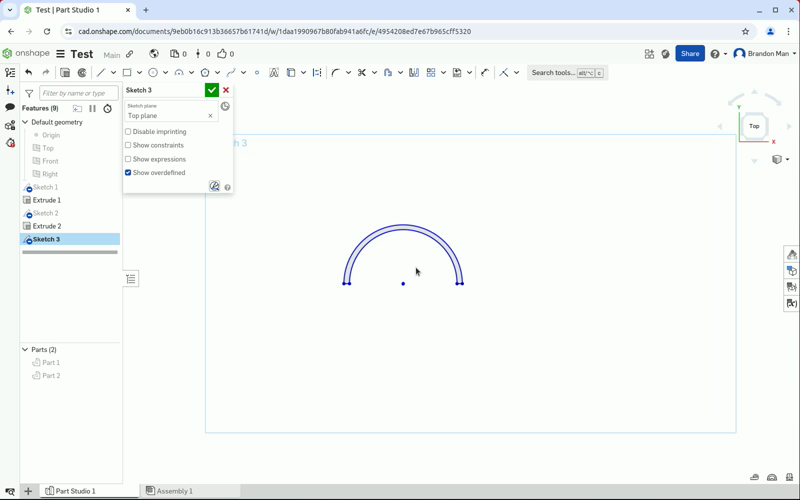
scroll(6)
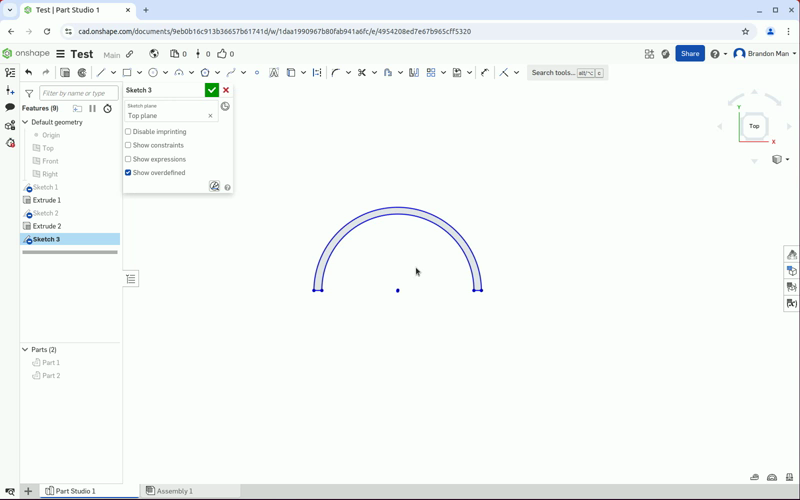
scroll(6)
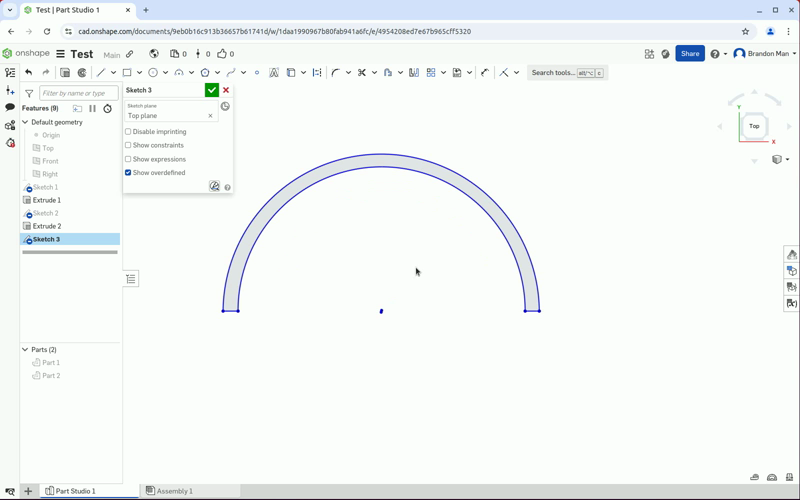
scroll(6)
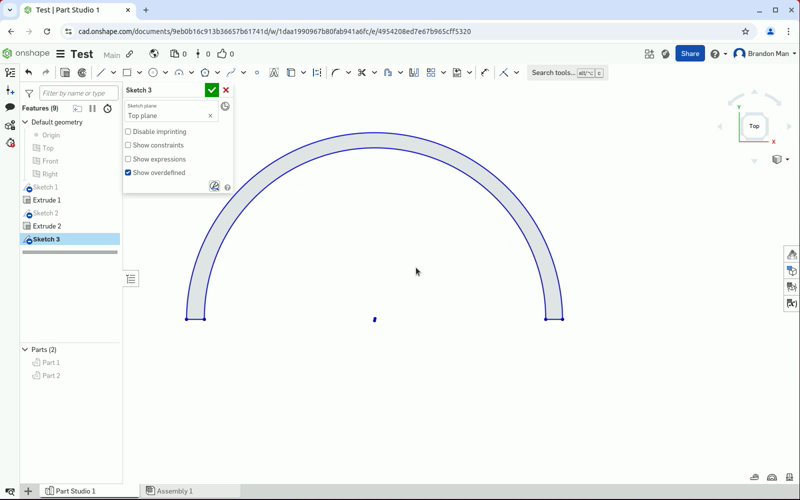
scroll(6)
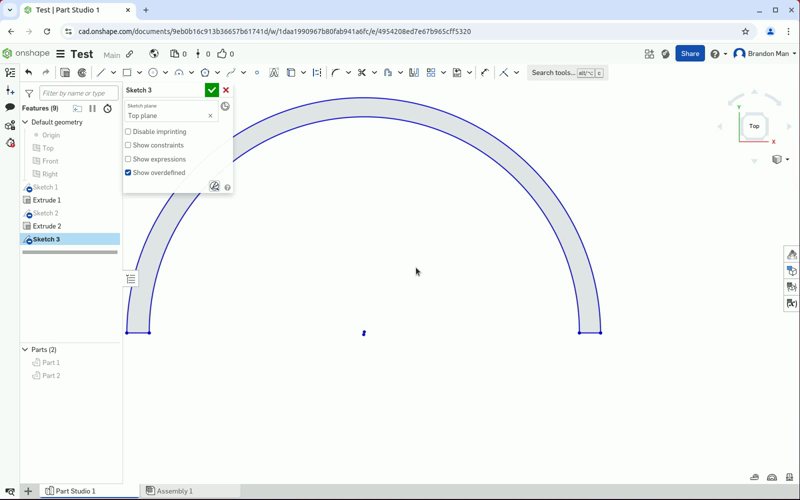
scroll(6)
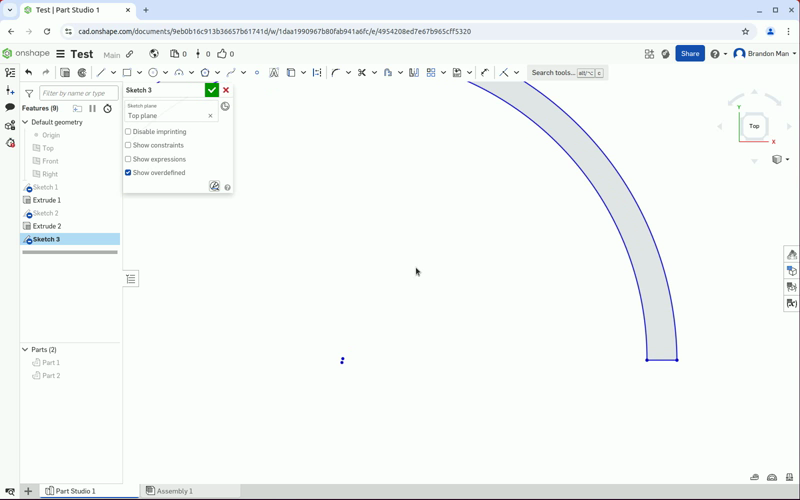
scroll(6)
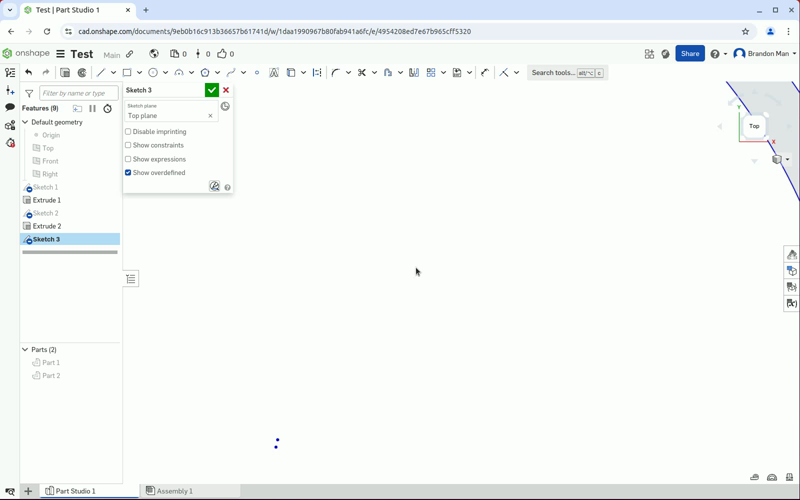
click(416, 267)
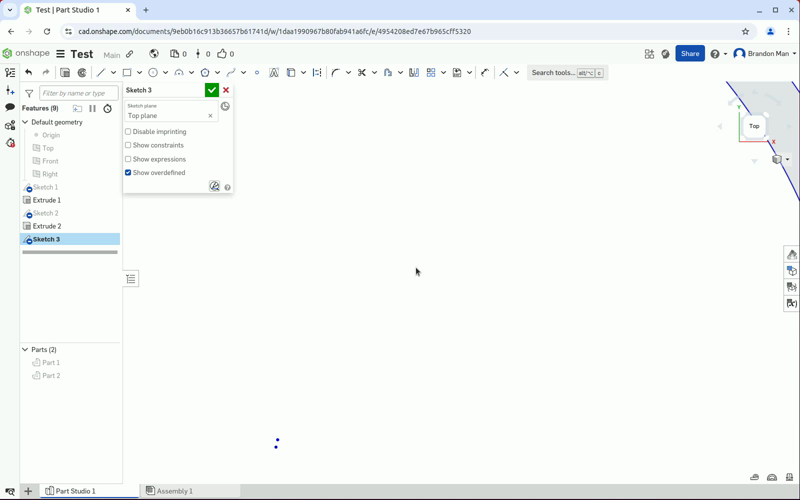
scroll(-6)
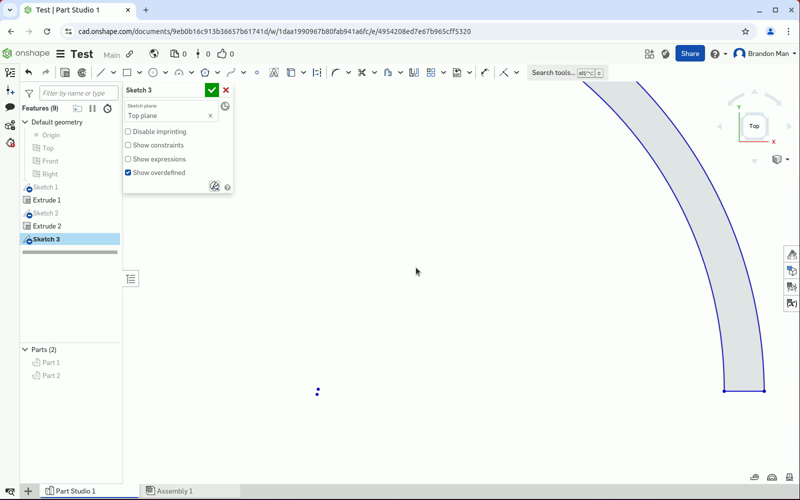
scroll(-6)
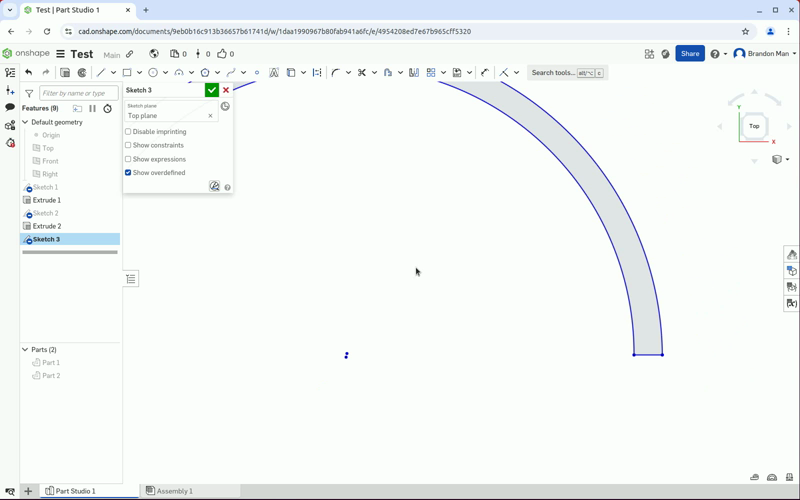
scroll(-6)
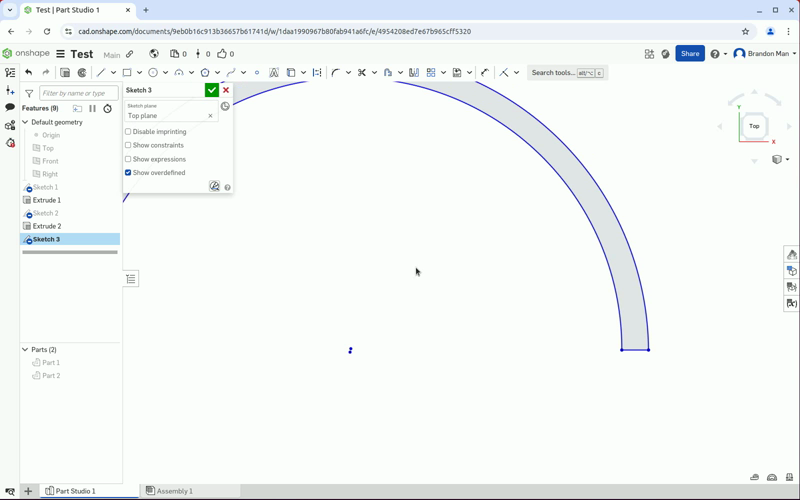
scroll(-6)
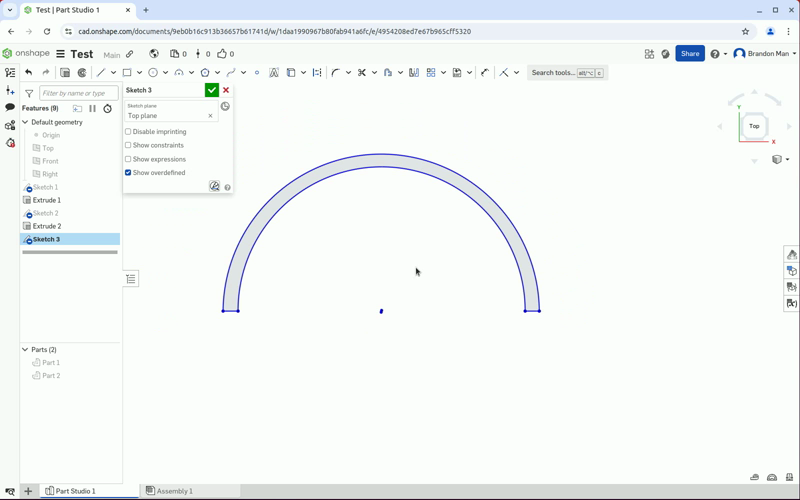
scroll(-6)
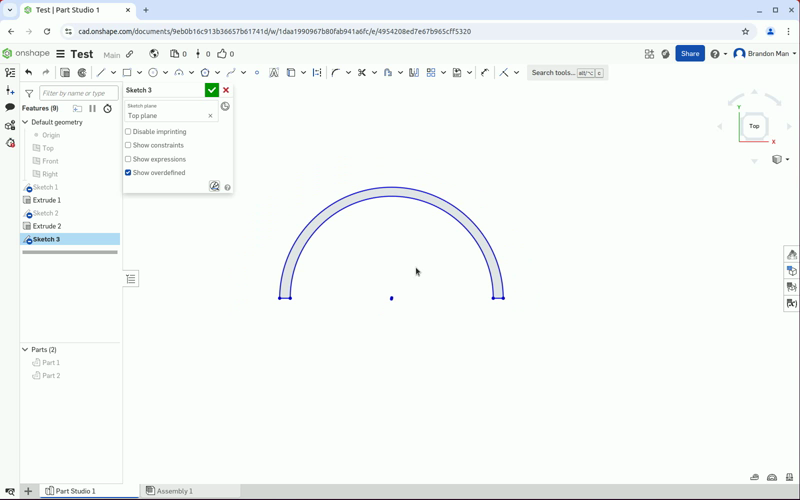
scroll(-6)
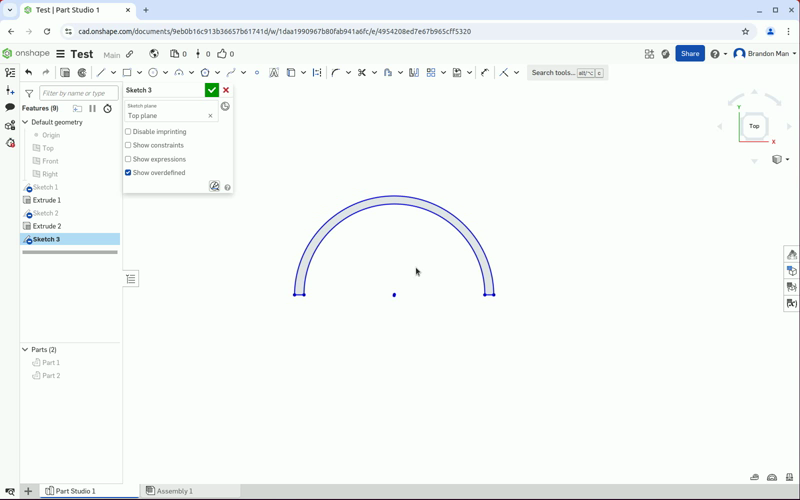
scroll(-6)
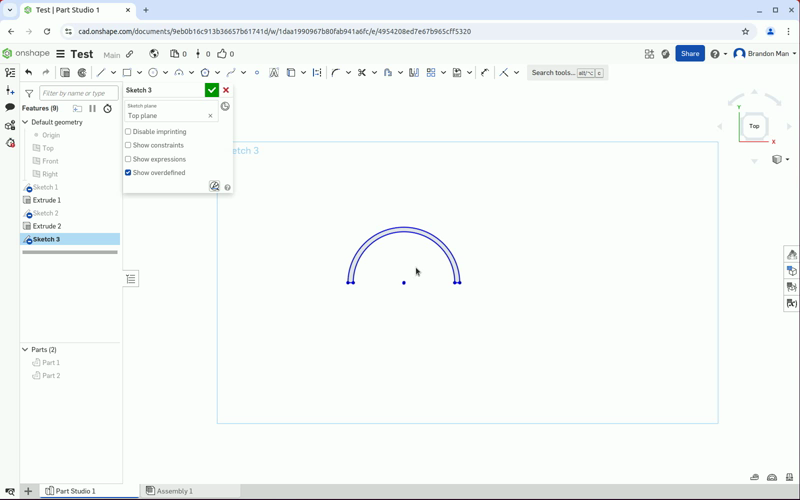
mouse_move(73, 352)
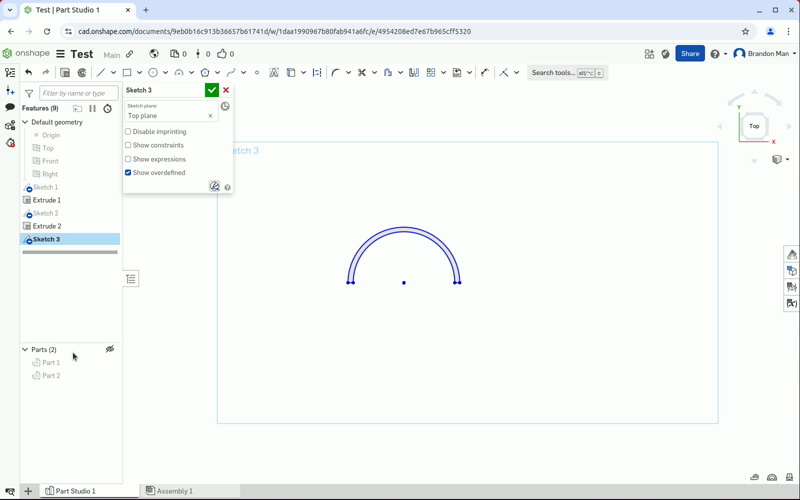
key(shift+y)
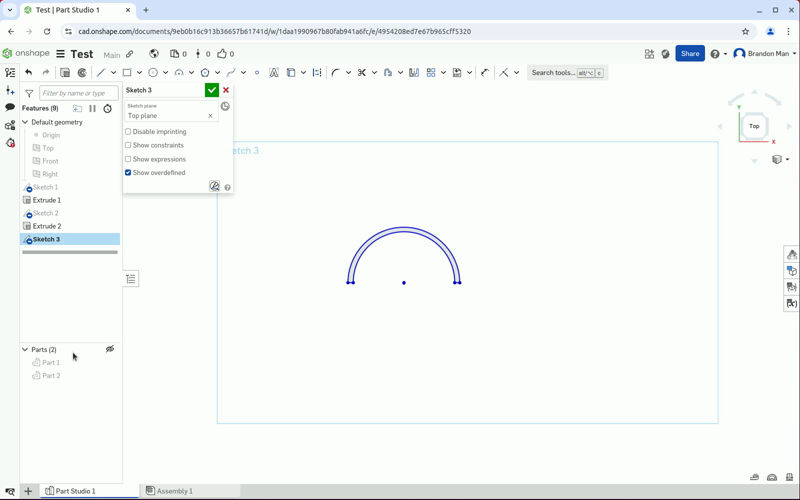
key(shift+e)
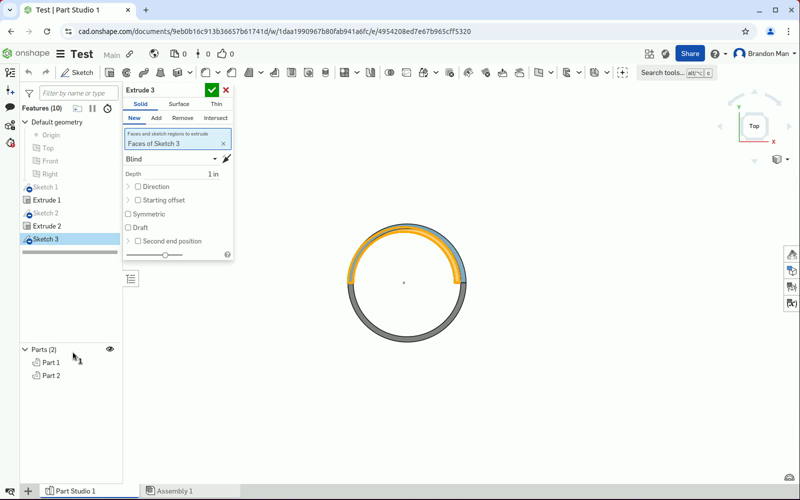
mouse_move(143, 106)
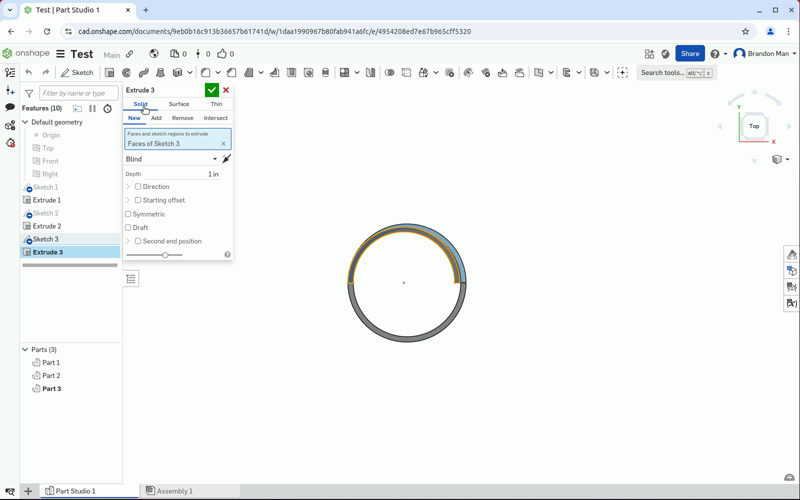
click(143, 106)
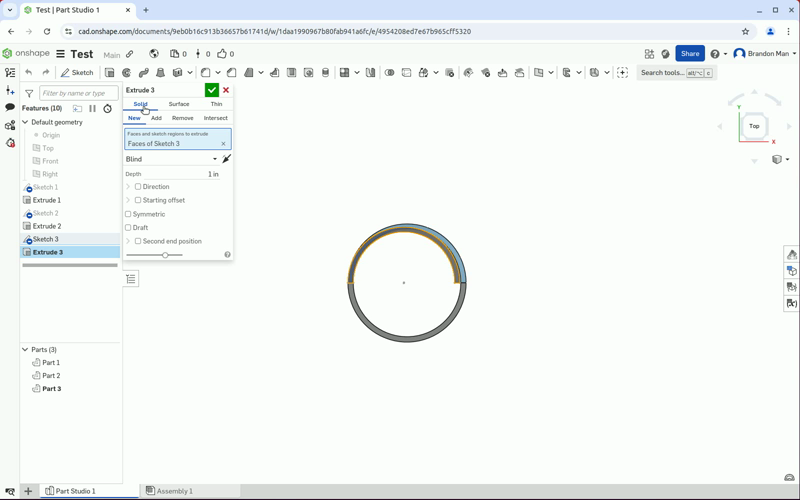
mouse_move(137, 120)
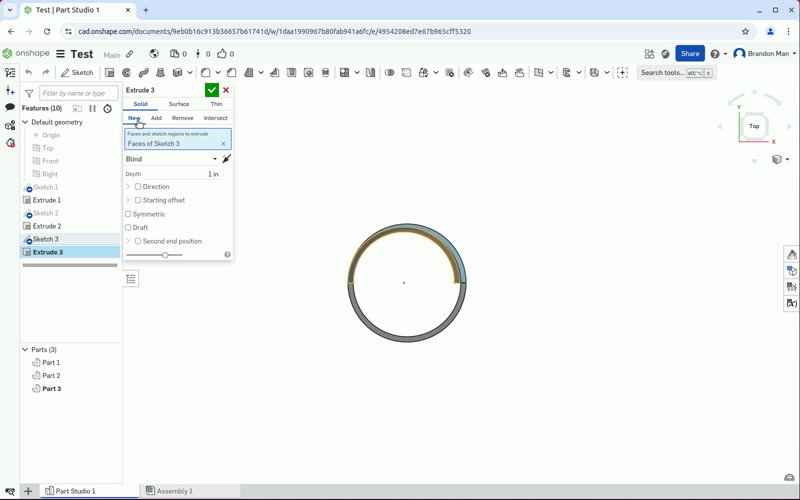
click(137, 120)
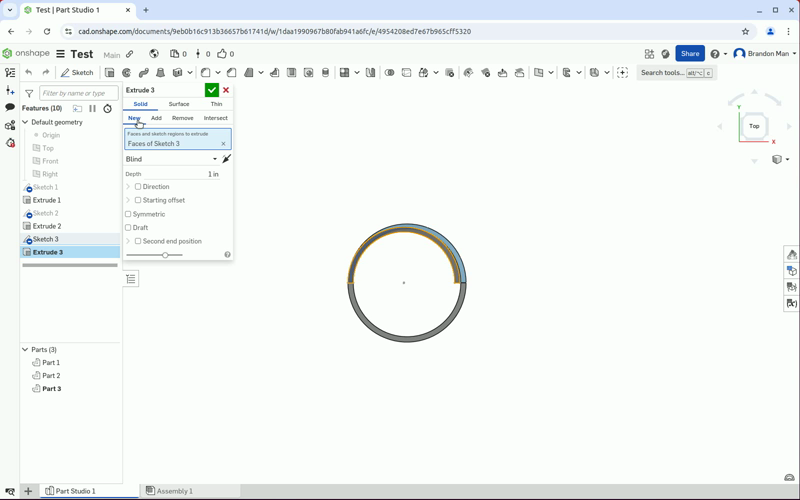
key(tab, 4)
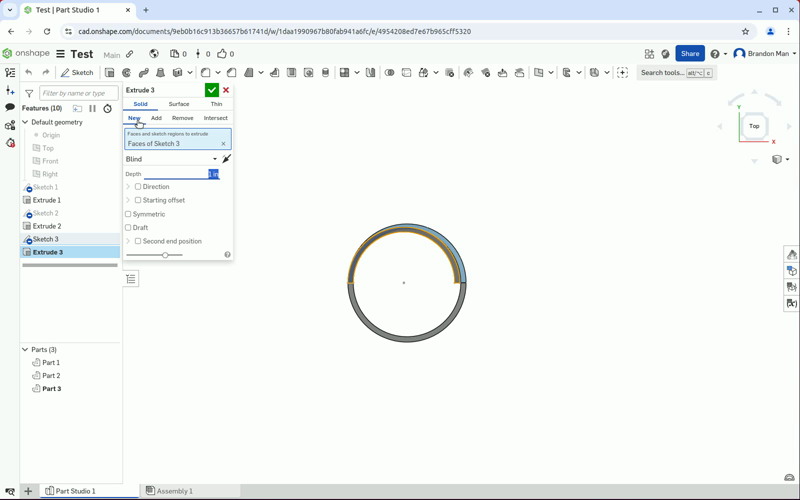
text(0.241)
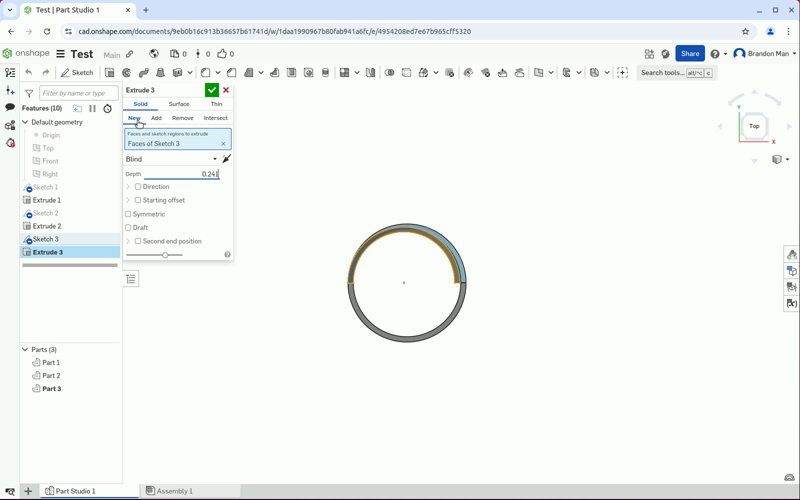
key(enter)
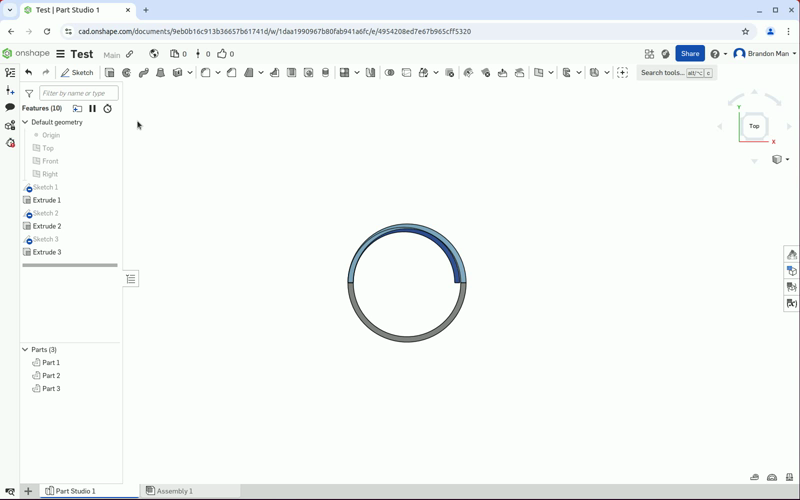
key(shift+h)
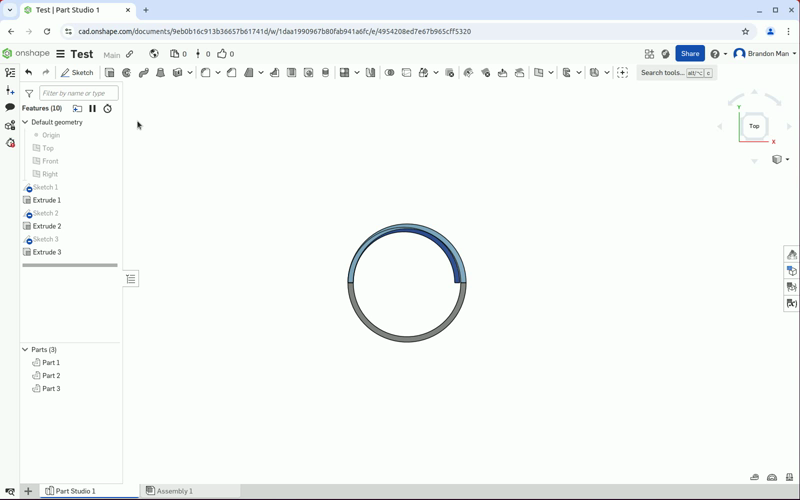
key(shift+h)
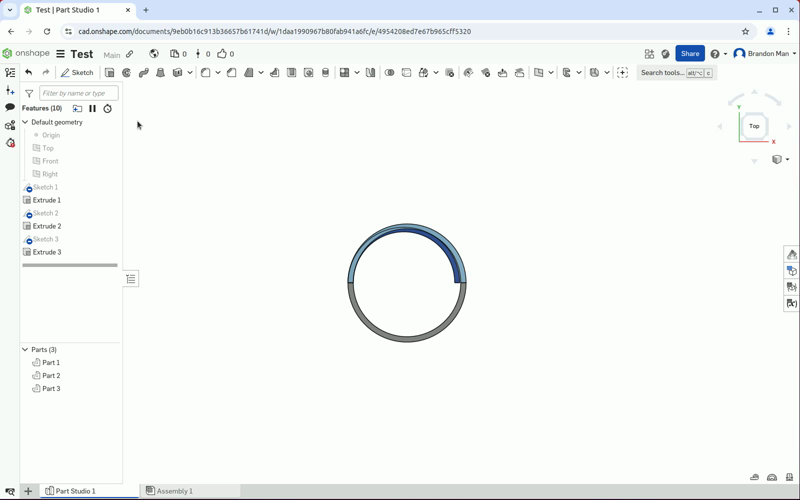
mouse_move(73, 189)
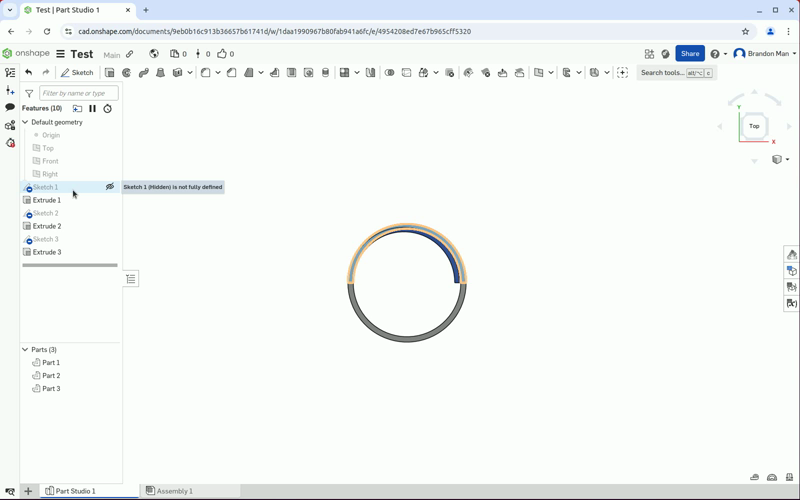
click(73, 189)
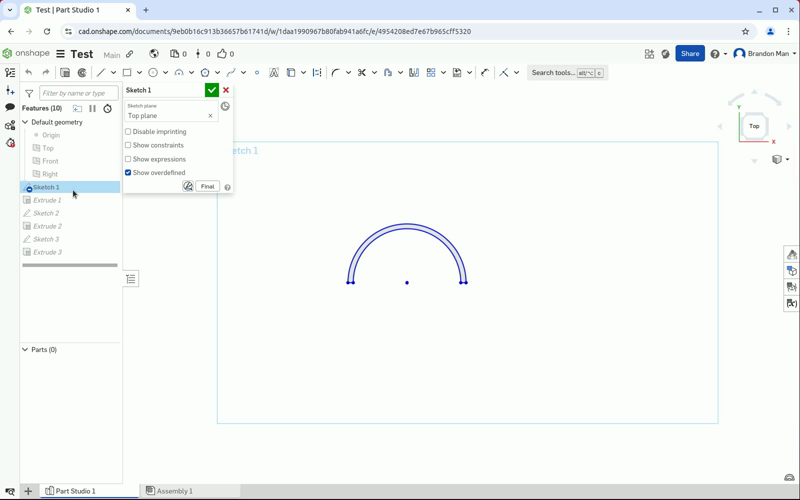
mouse_move(229, 92)
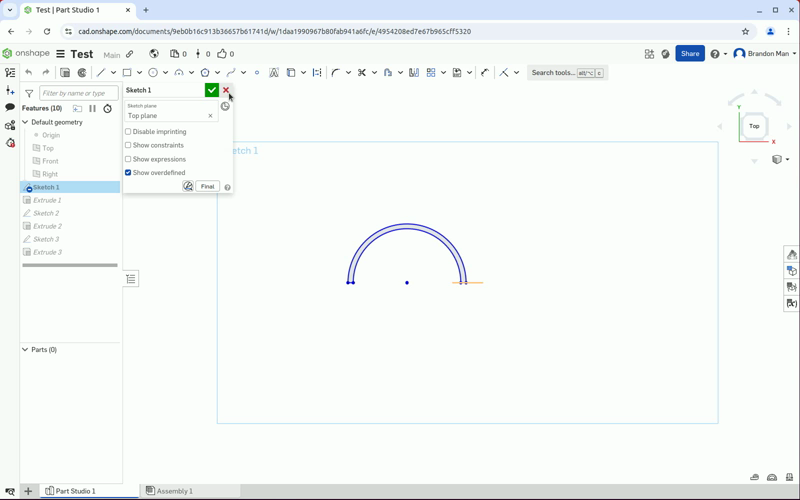
click(229, 92)
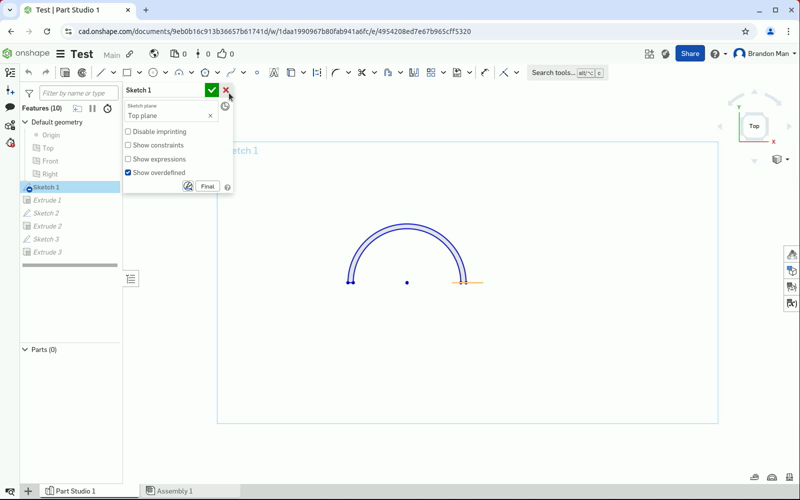
key(shift+s)
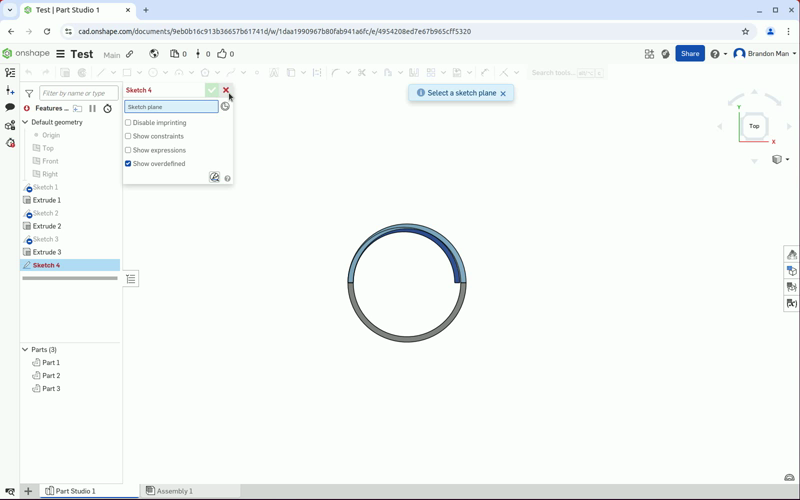
mouse_move(73, 150)
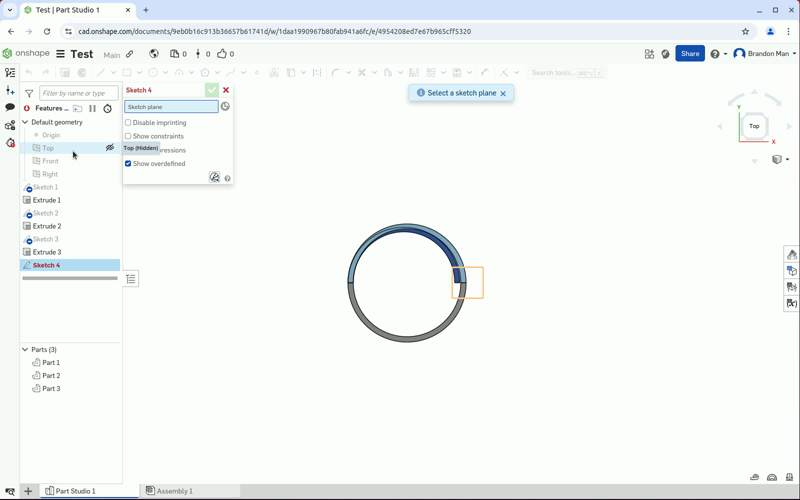
click(73, 150)
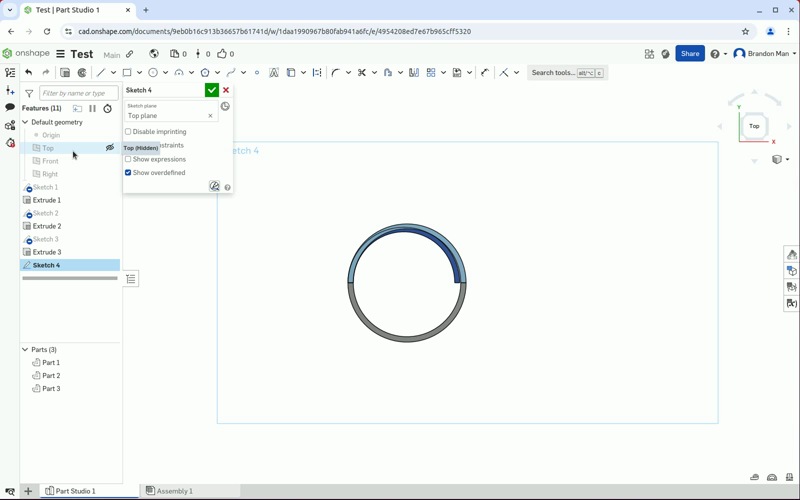
mouse_move(73, 352)
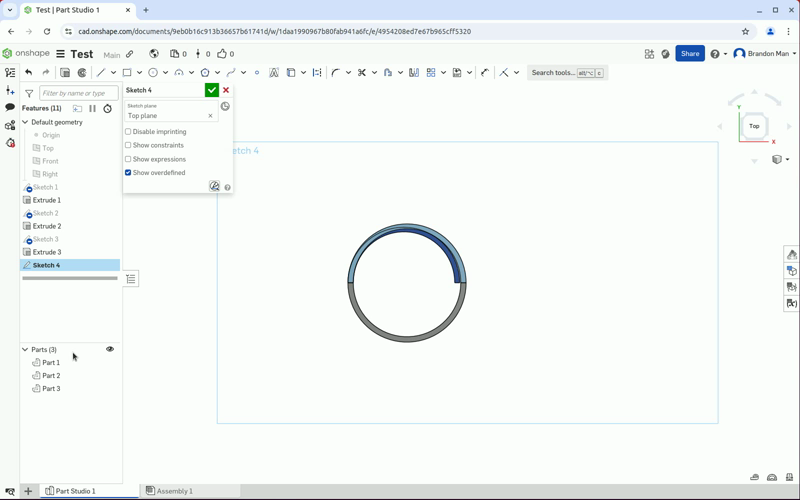
key(y)
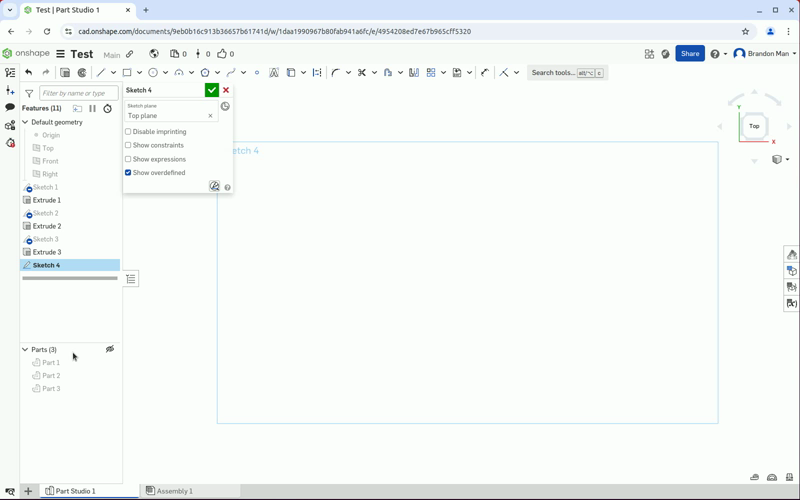
key(a)
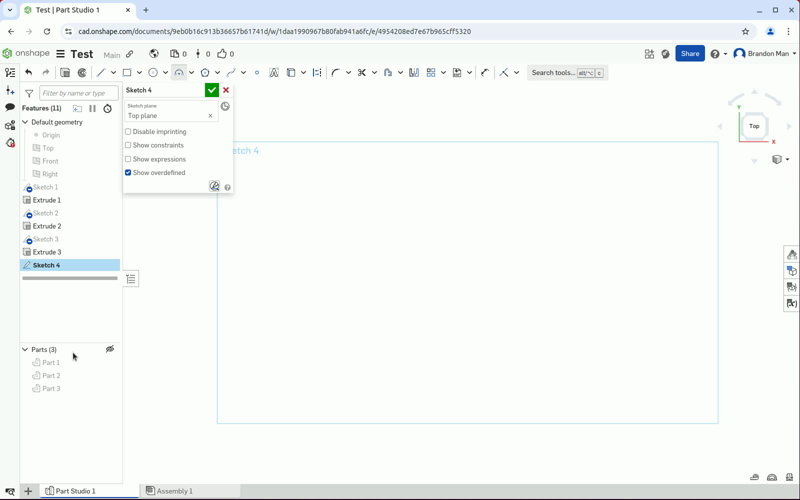
key_down(shift)
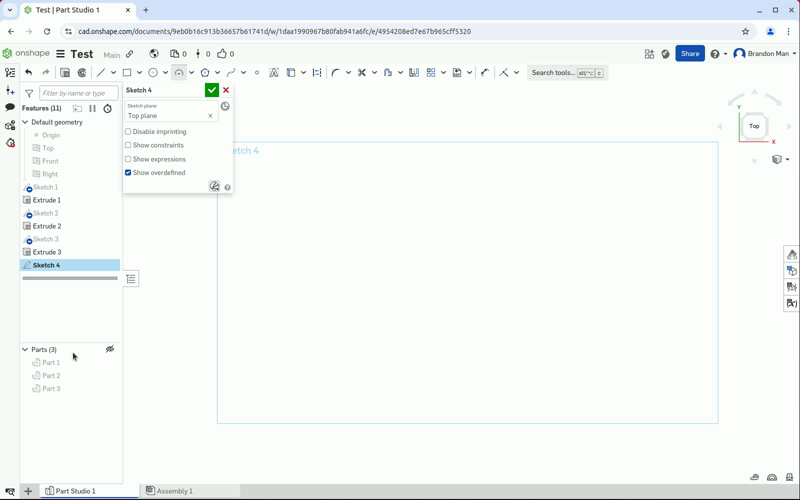
mouse_move(348, 282)
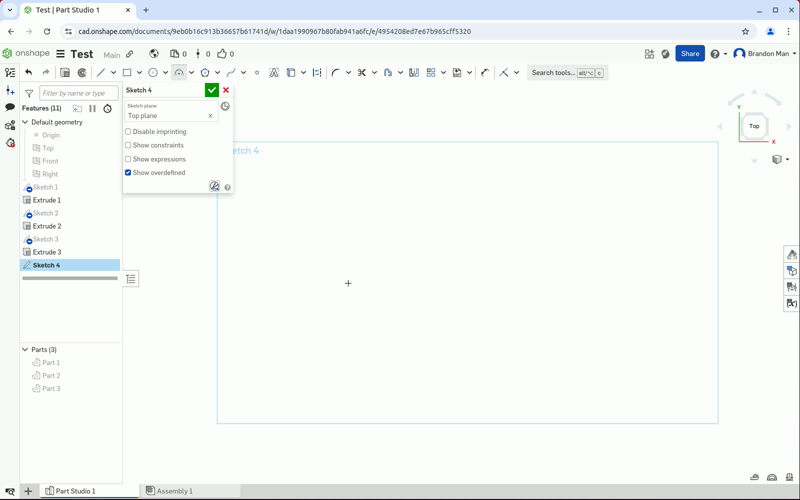
click(348, 282)
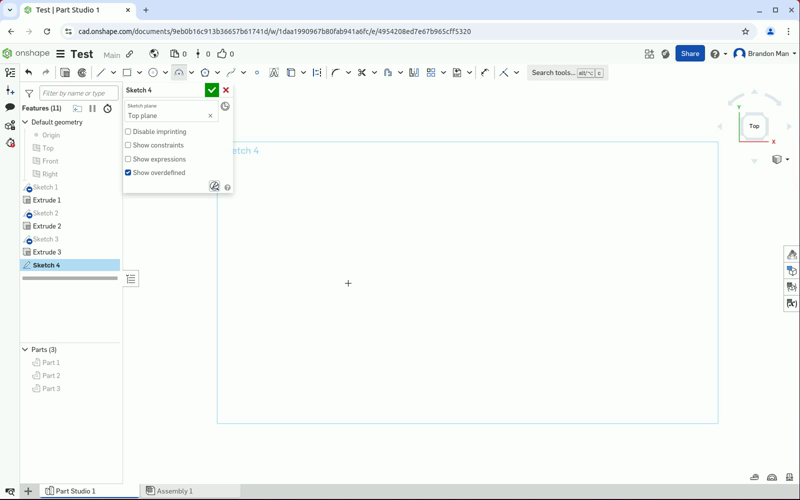
key_up(shift)
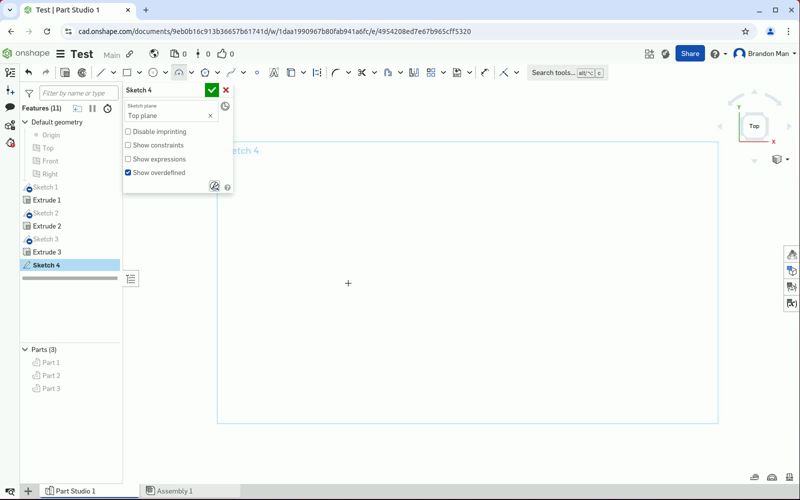
key_down(shift)
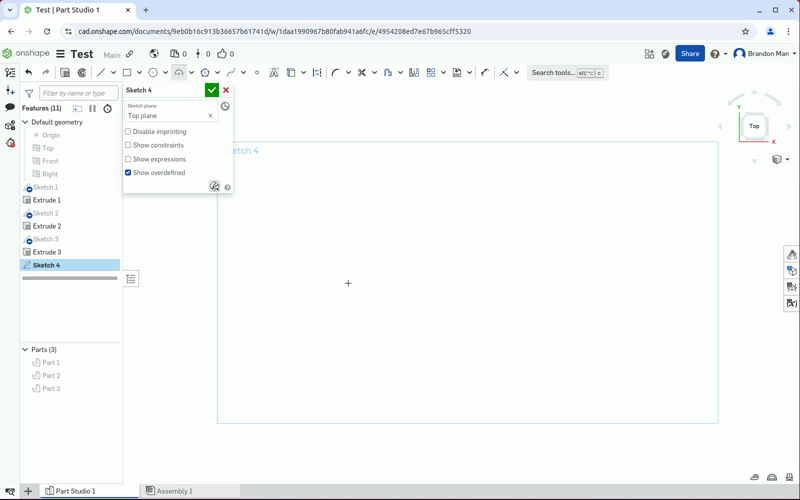
mouse_move(459, 282)
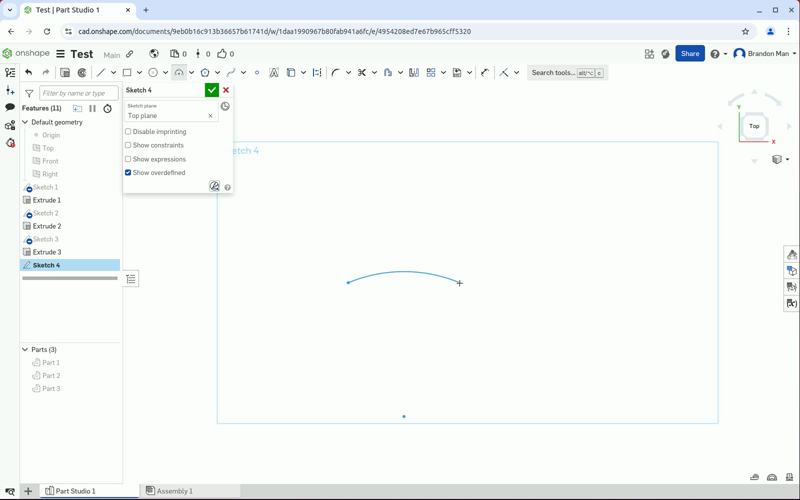
click(459, 282)
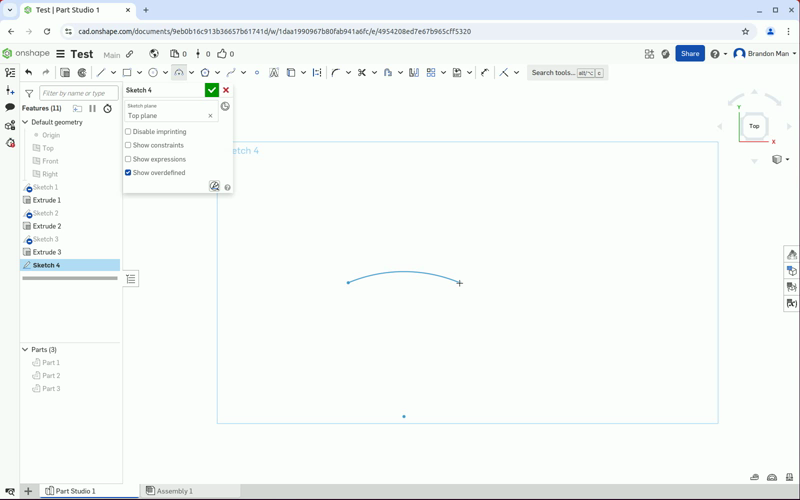
mouse_move(404, 338)
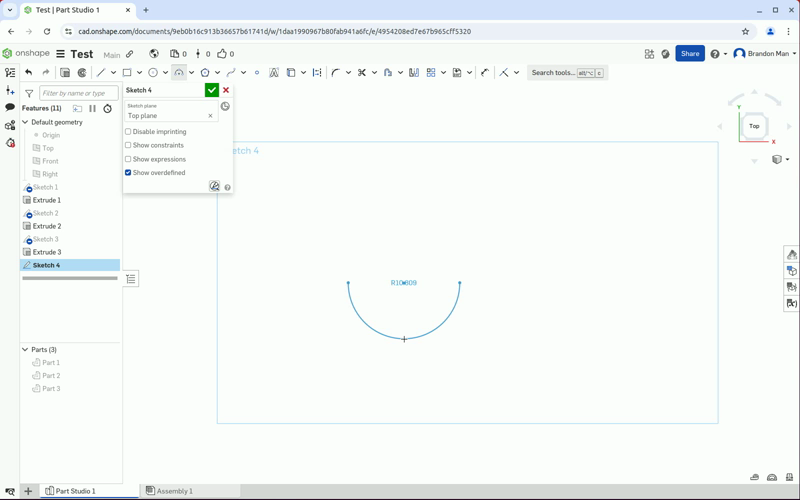
click(404, 338)
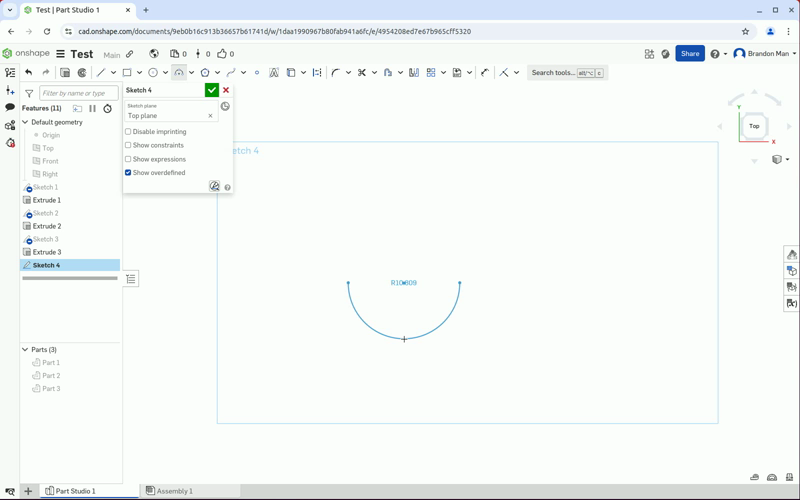
key_up(shift)
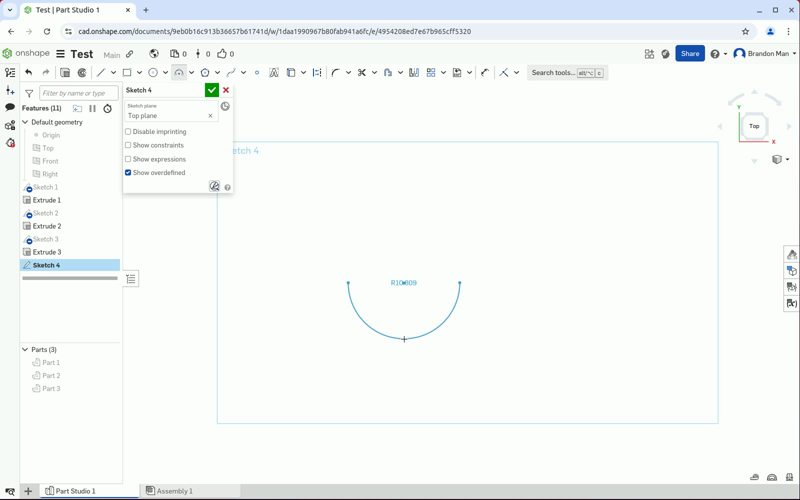
key(esc)
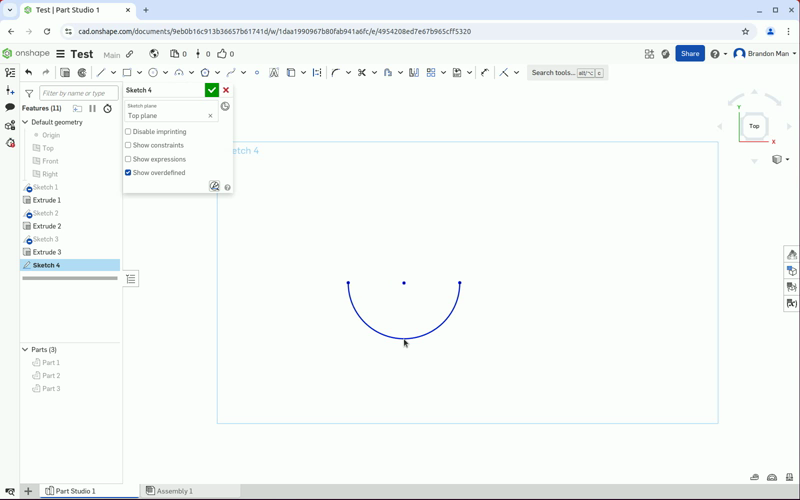
key(l)
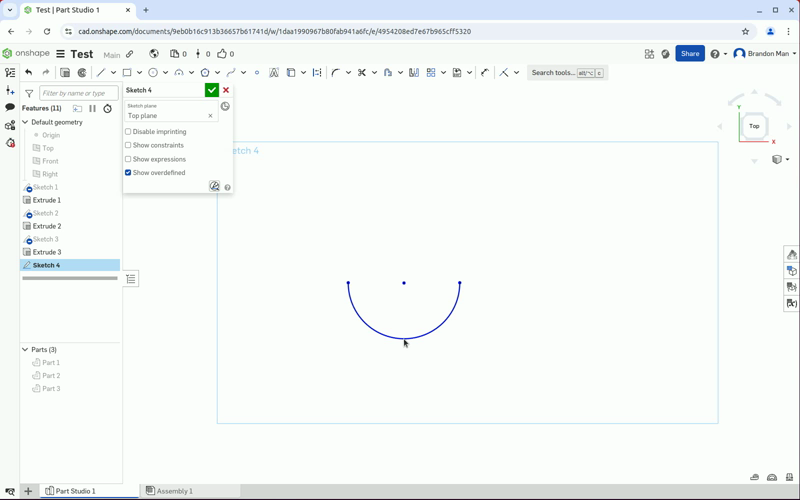
mouse_move(459, 282)
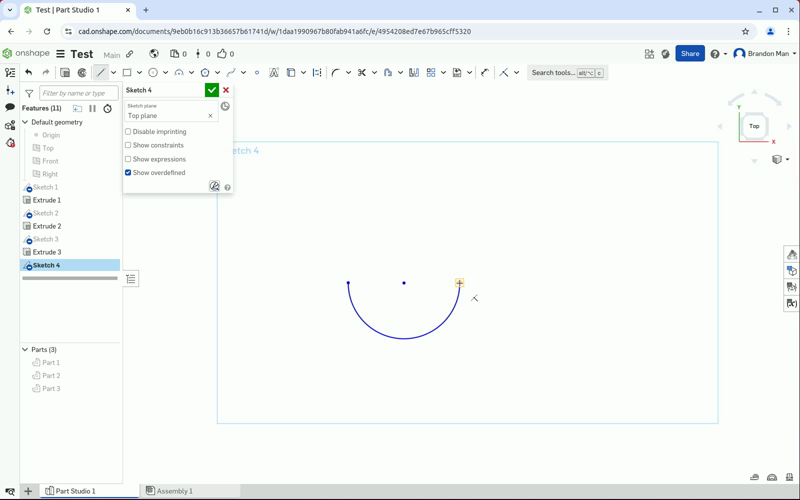
click(459, 282)
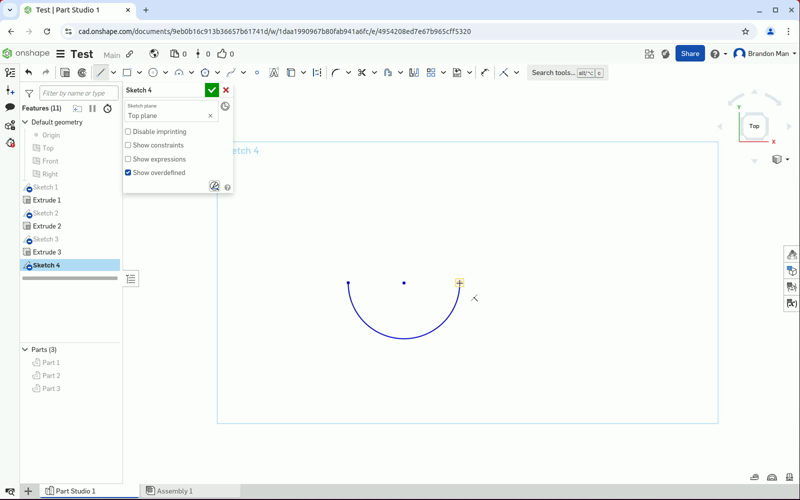
key_down(shift)
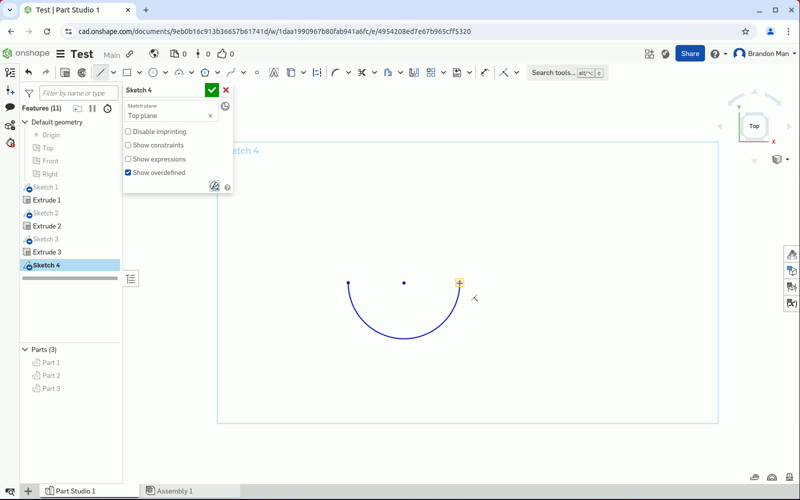
mouse_move(489, 282)
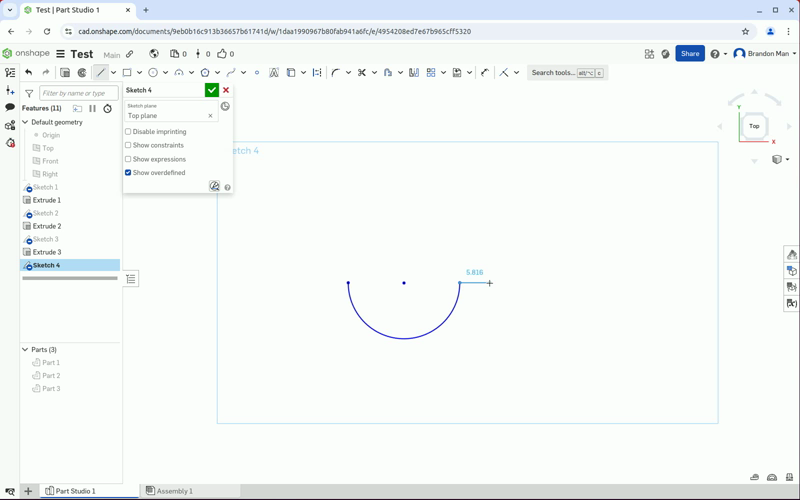
mouse_move(454, 282)
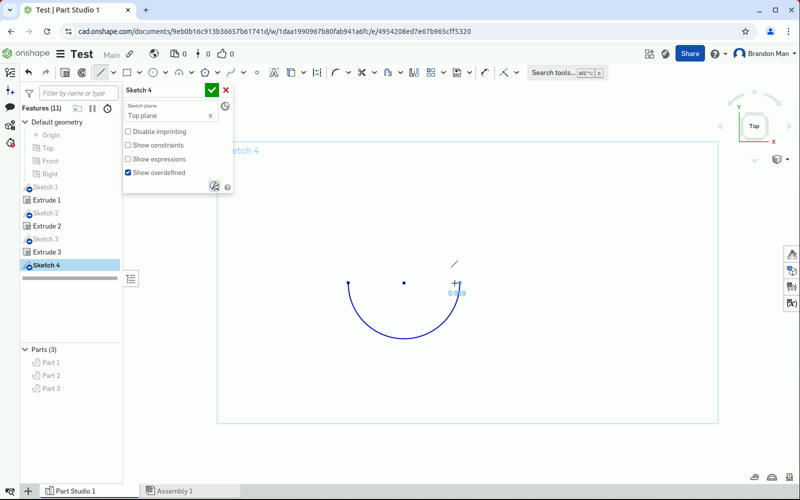
scroll(6)
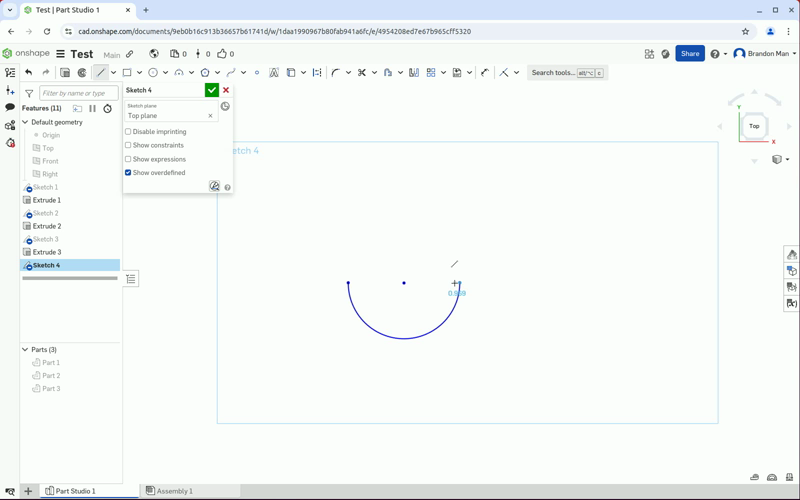
scroll(6)
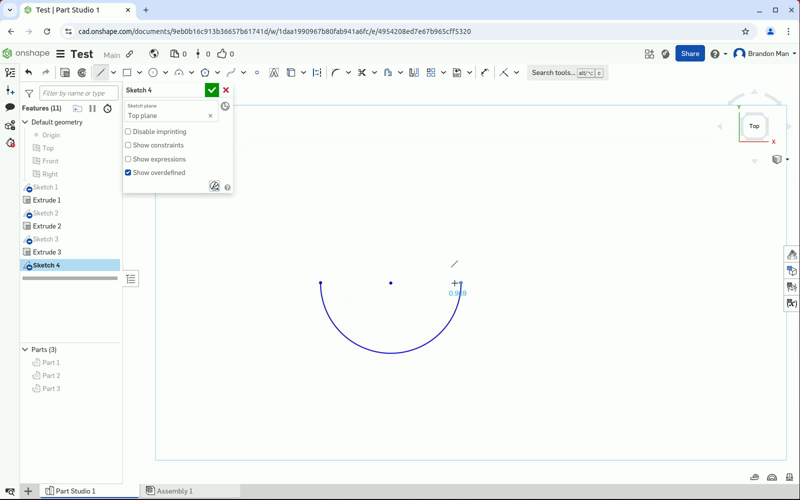
scroll(6)
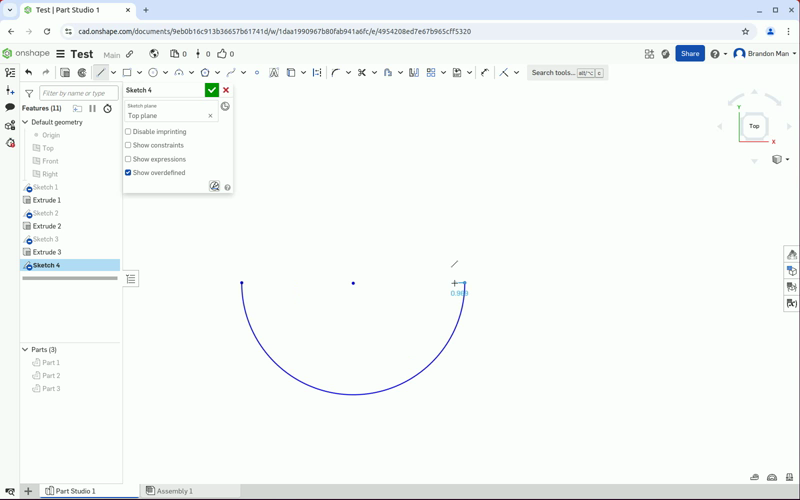
scroll(6)
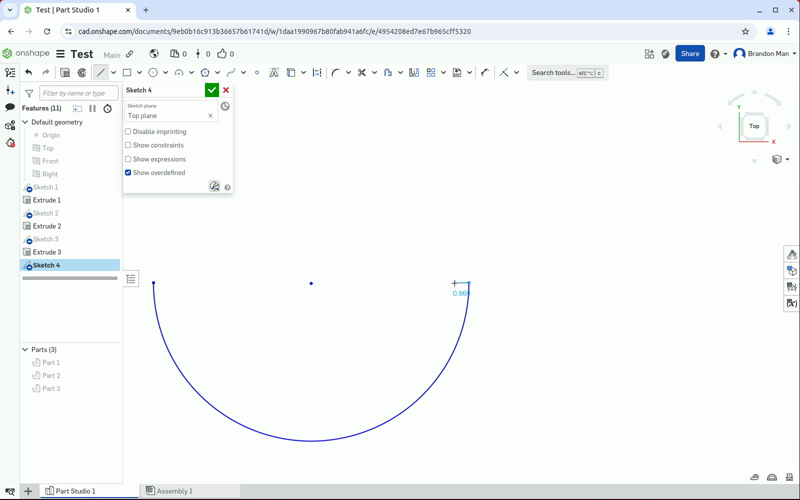
scroll(6)
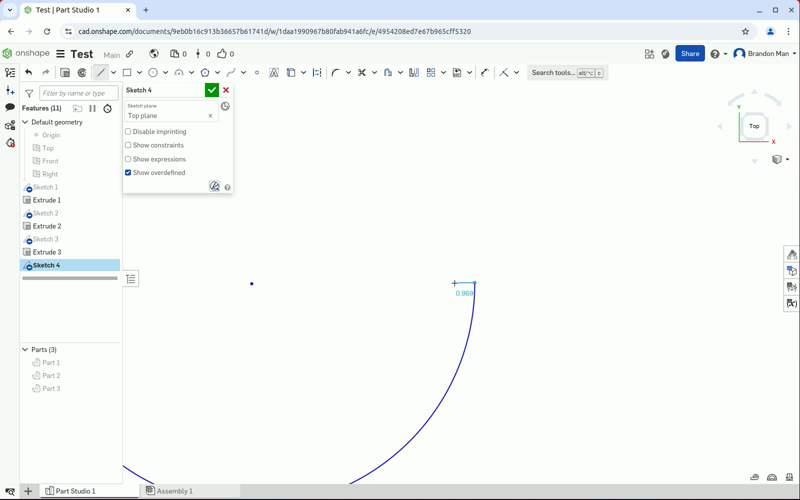
scroll(6)
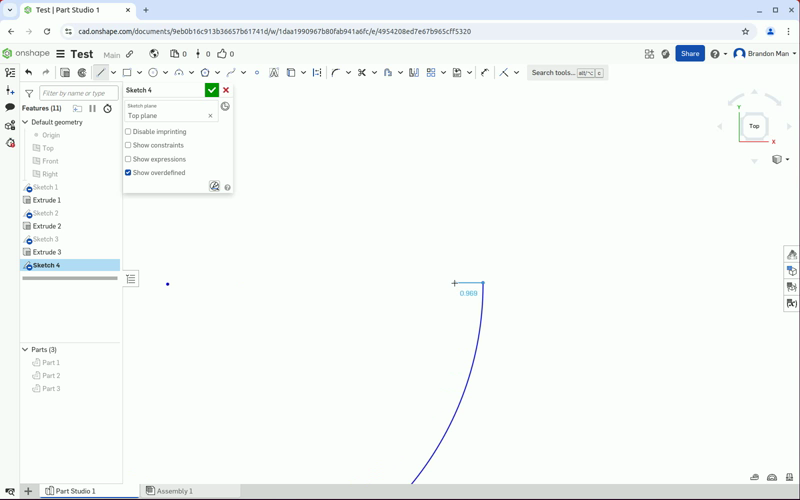
scroll(6)
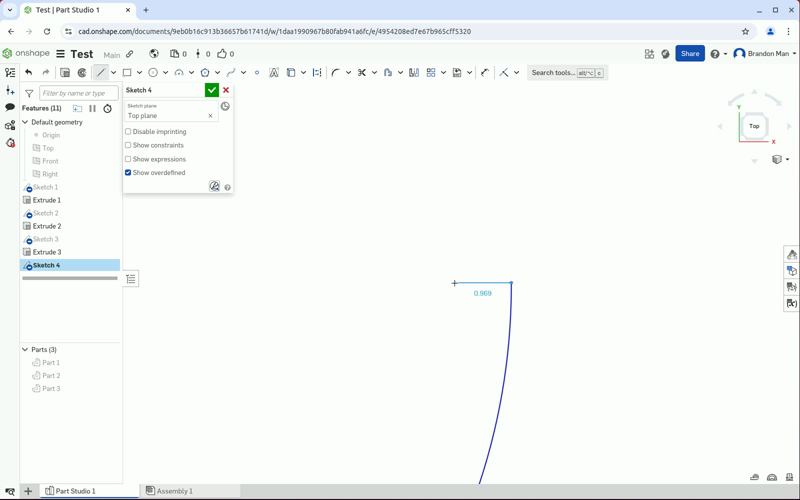
click(454, 282)
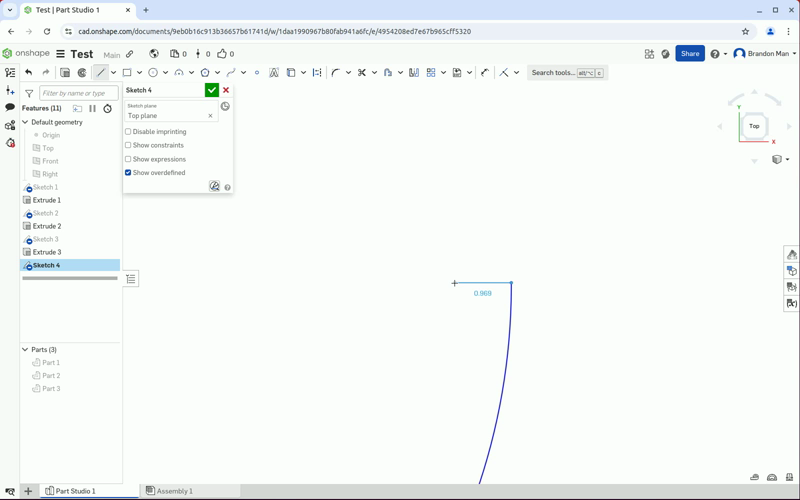
scroll(-6)
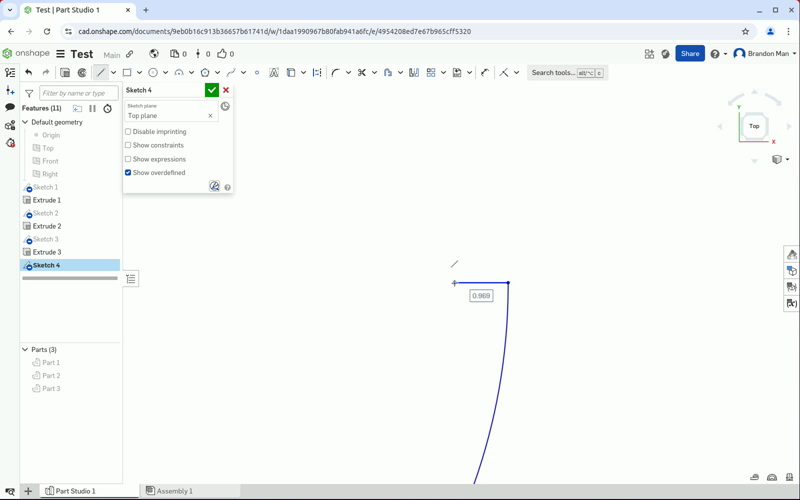
scroll(-6)
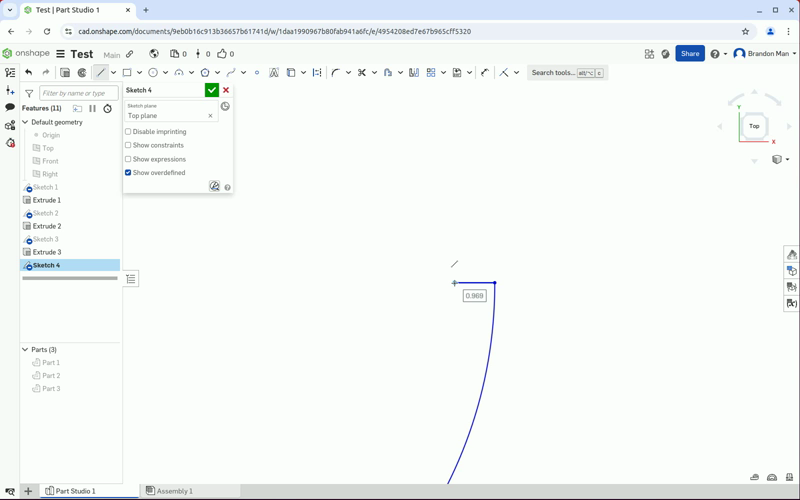
scroll(-6)
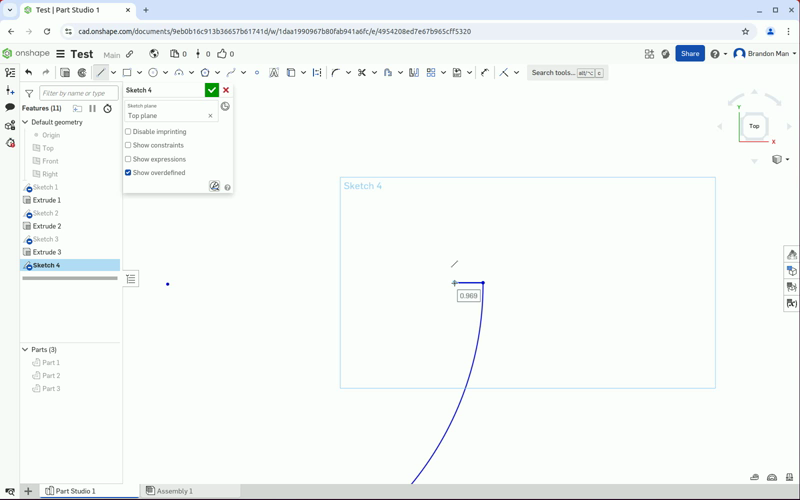
scroll(-6)
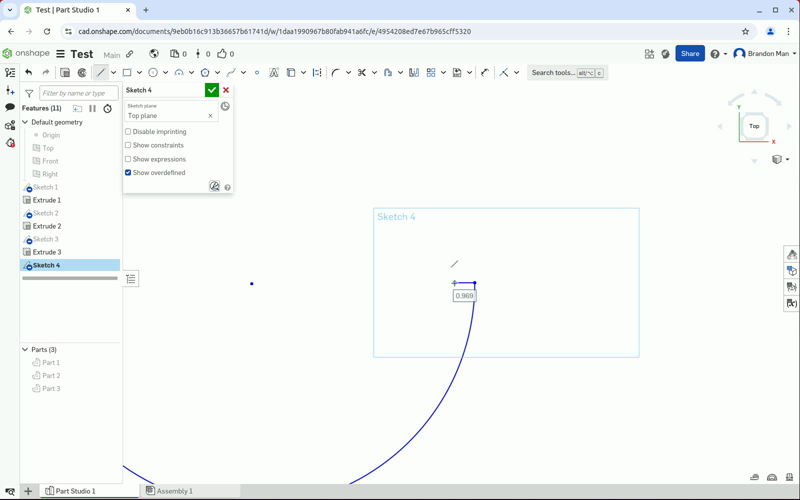
scroll(-6)
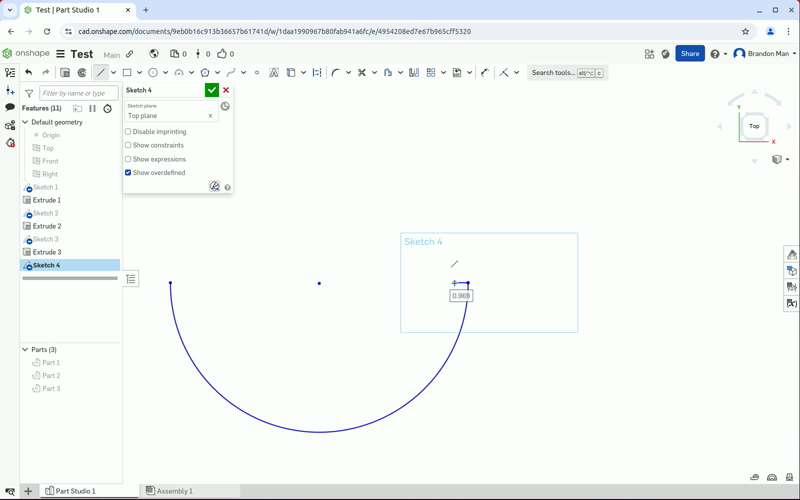
scroll(-6)
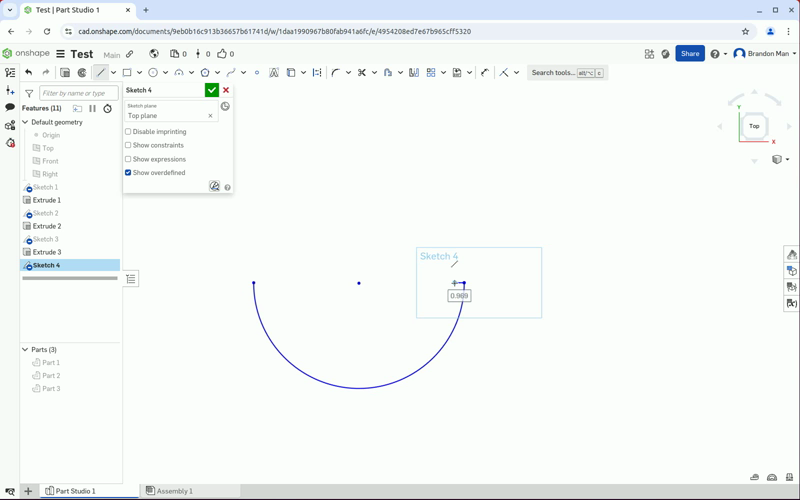
scroll(-6)
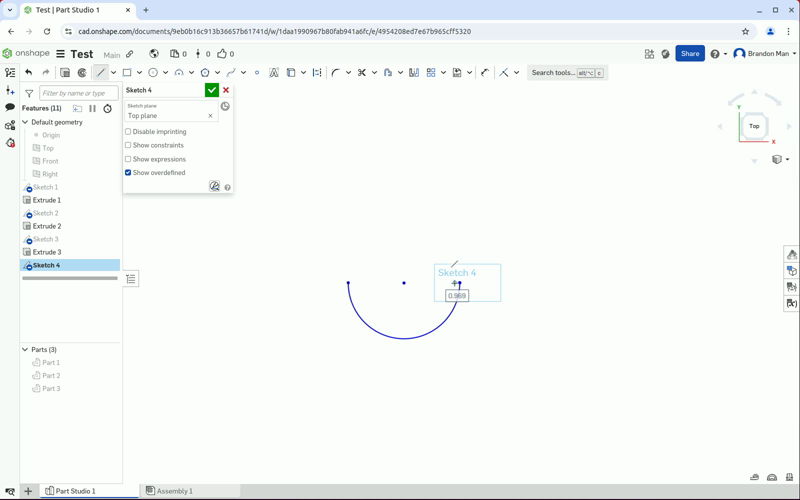
key_up(shift)
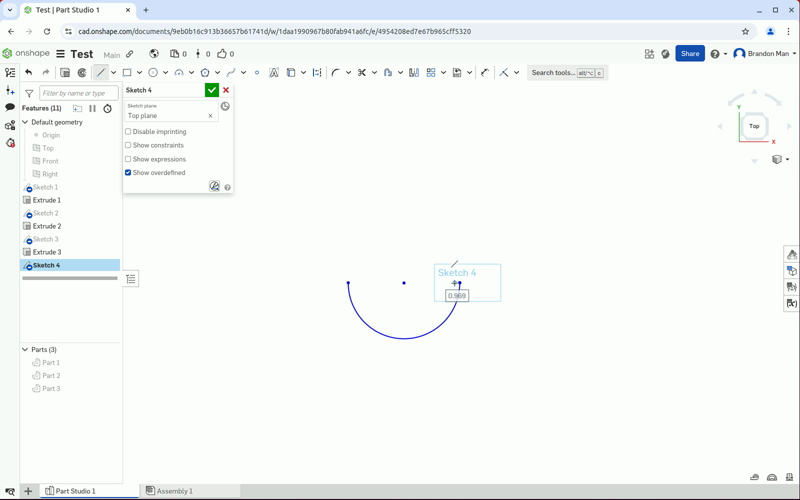
key(esc)
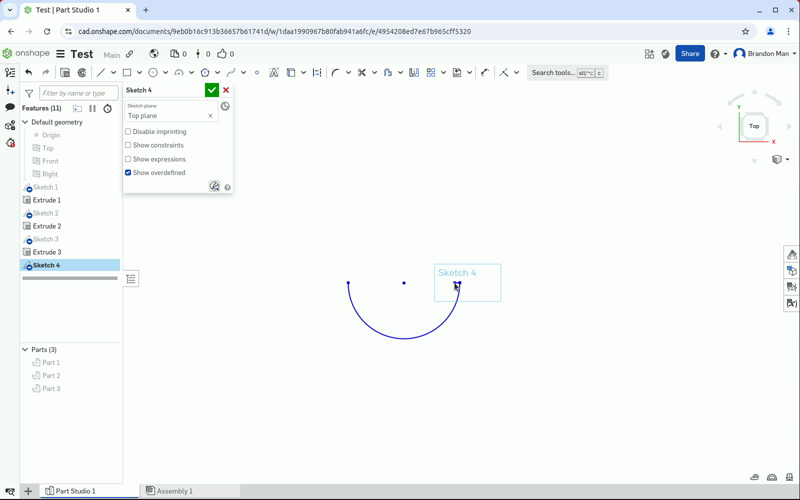
key(a)
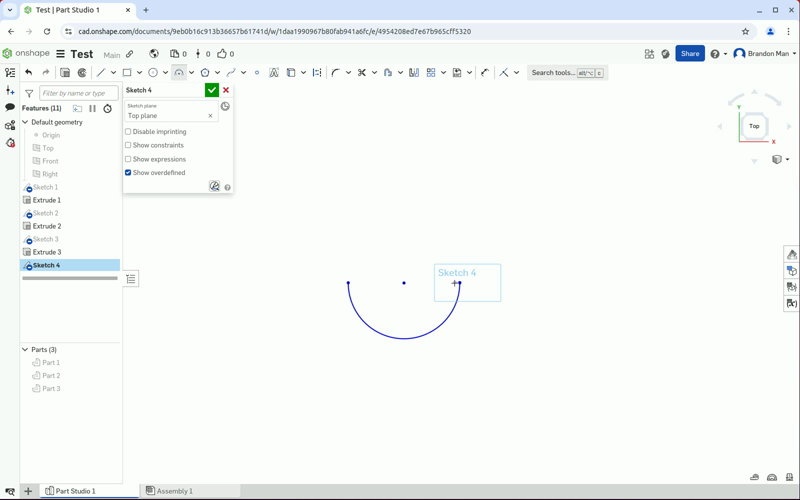
mouse_move(454, 282)
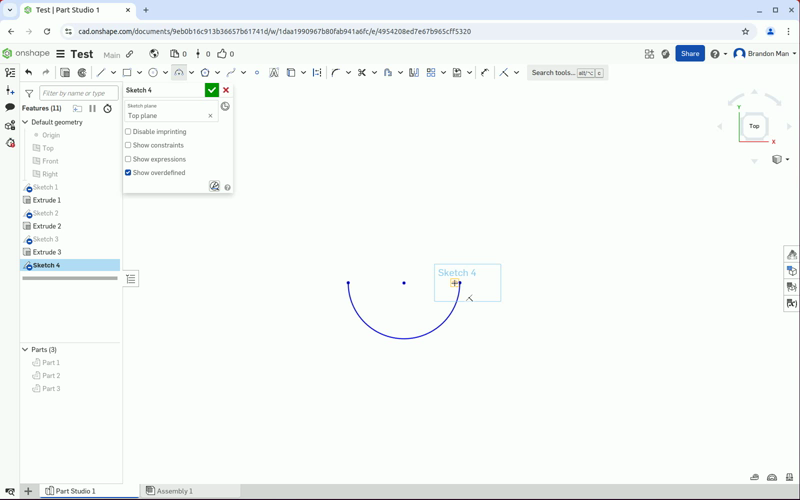
click(454, 282)
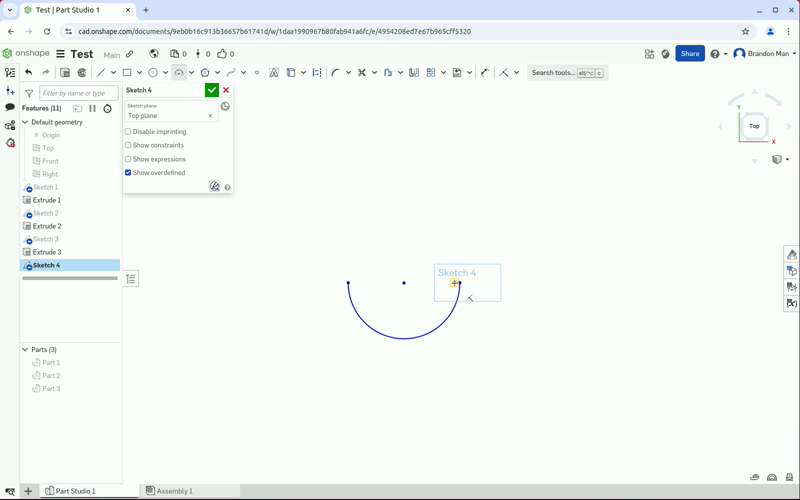
key_down(shift)
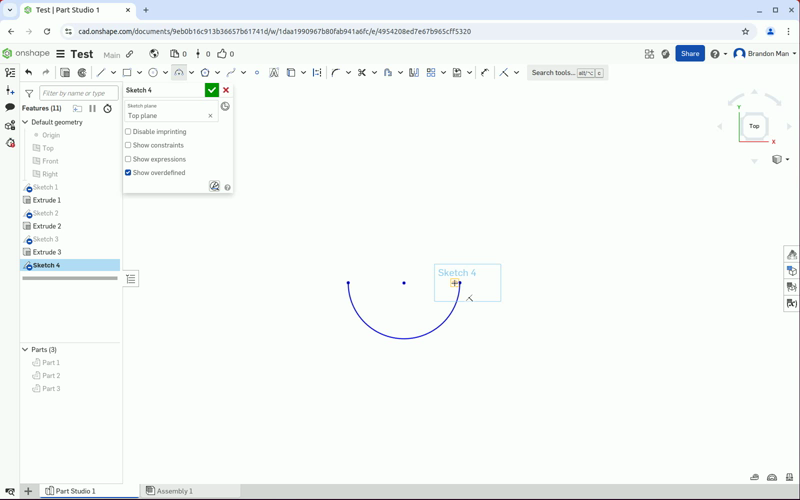
mouse_move(353, 282)
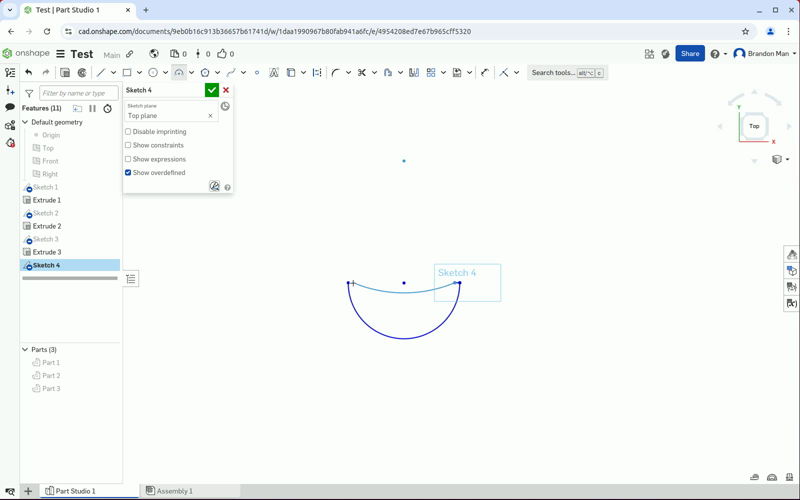
click(353, 282)
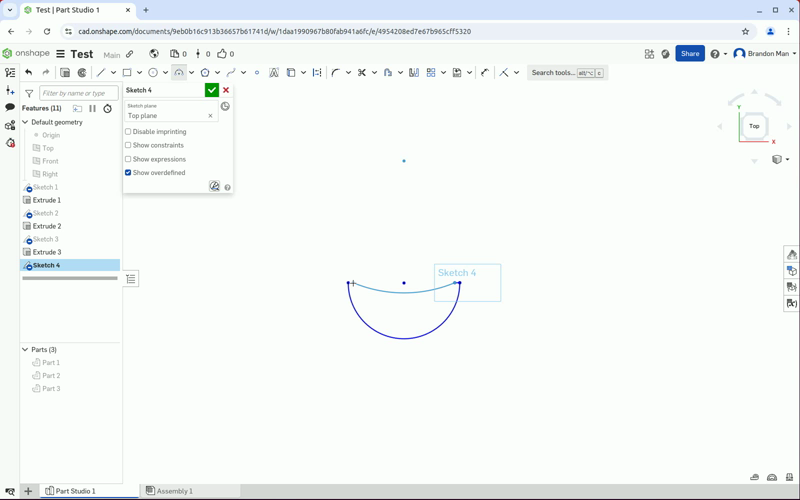
mouse_move(404, 333)
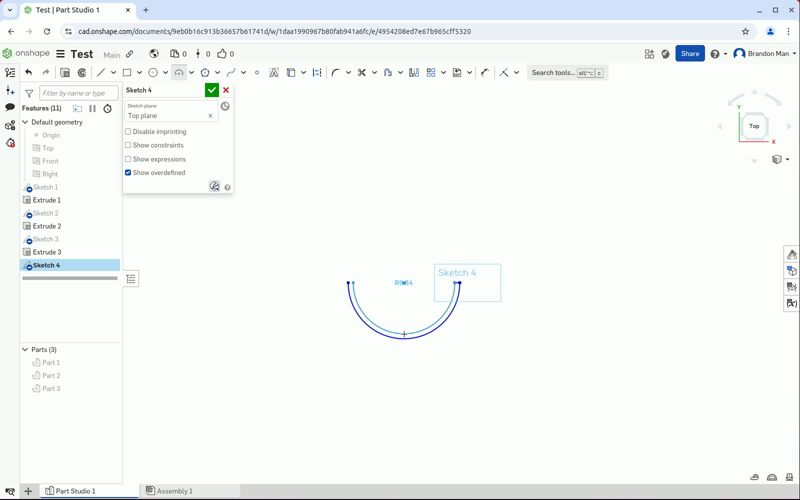
click(404, 333)
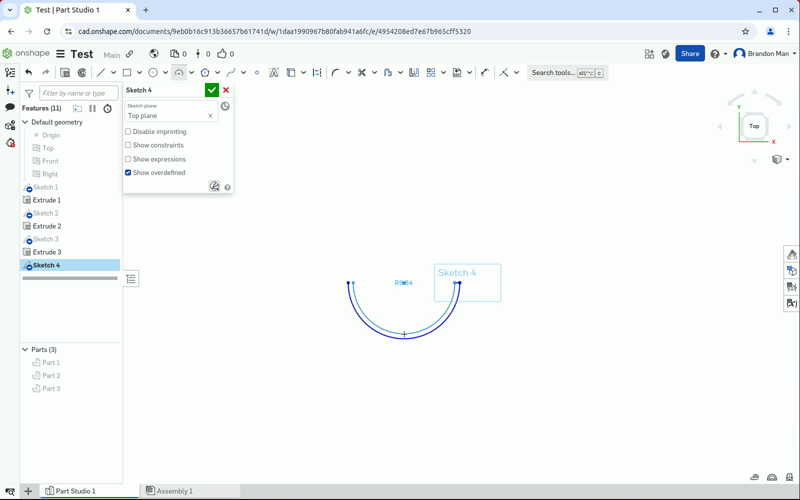
key_up(shift)
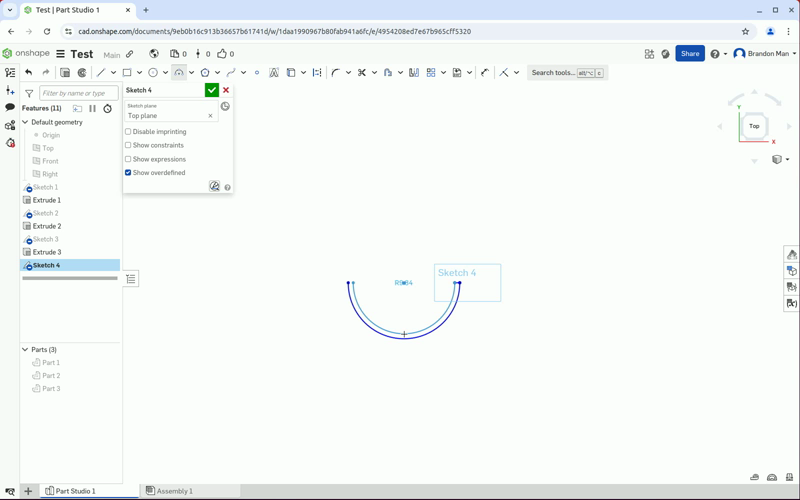
key(esc)
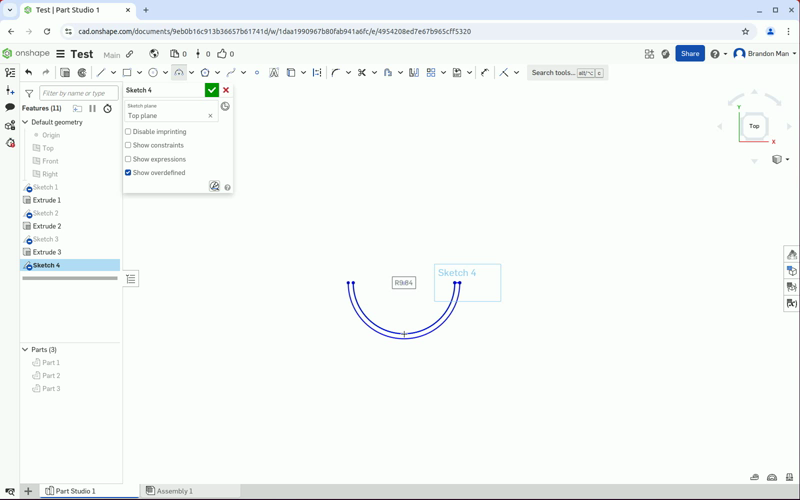
key(l)
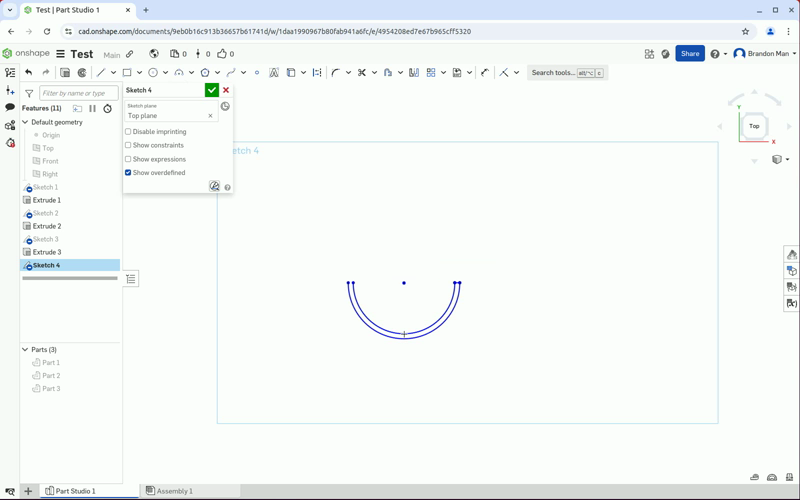
mouse_move(353, 282)
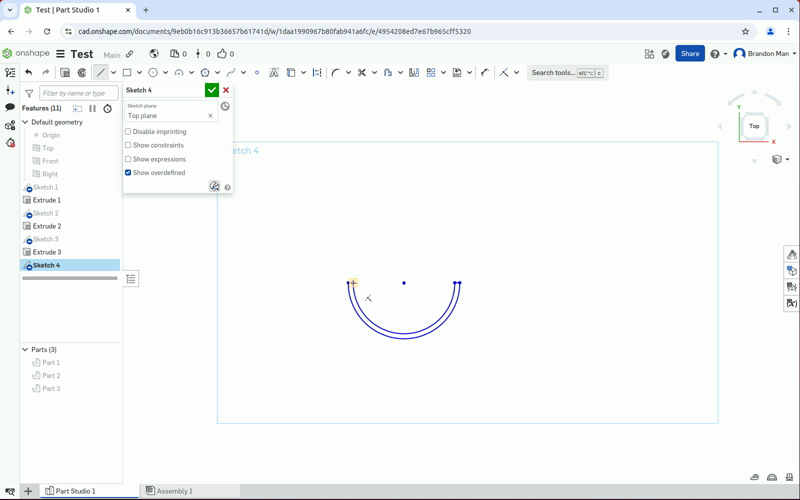
click(353, 282)
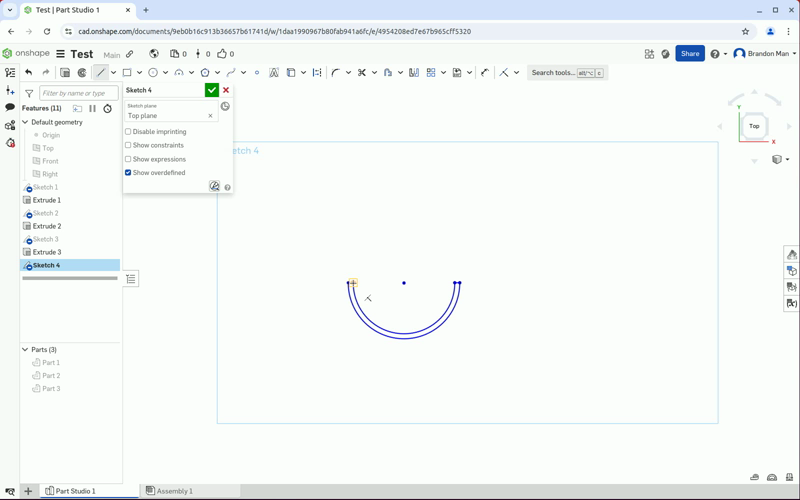
mouse_move(383, 282)
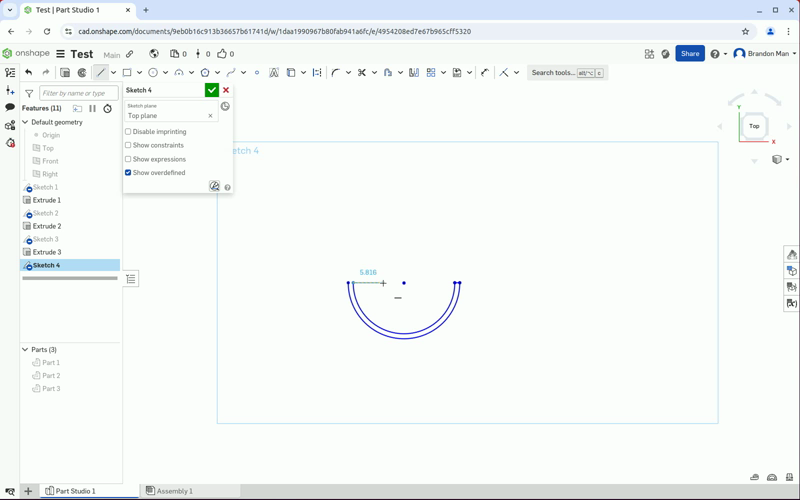
key_down(shift)
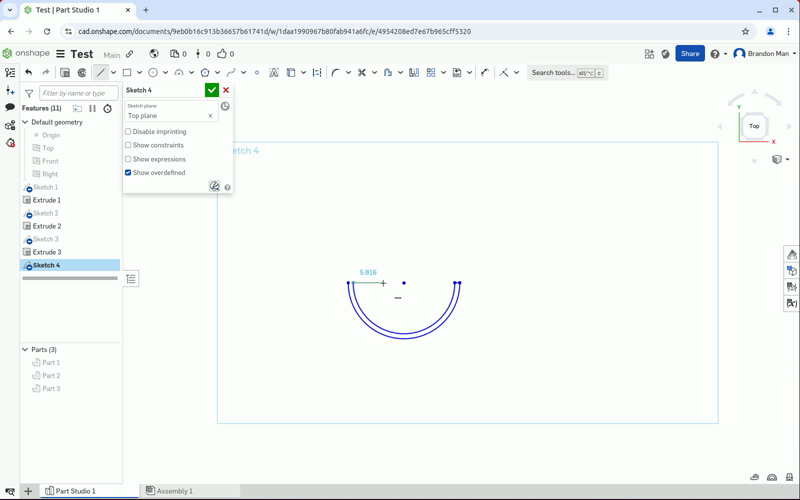
mouse_move(348, 282)
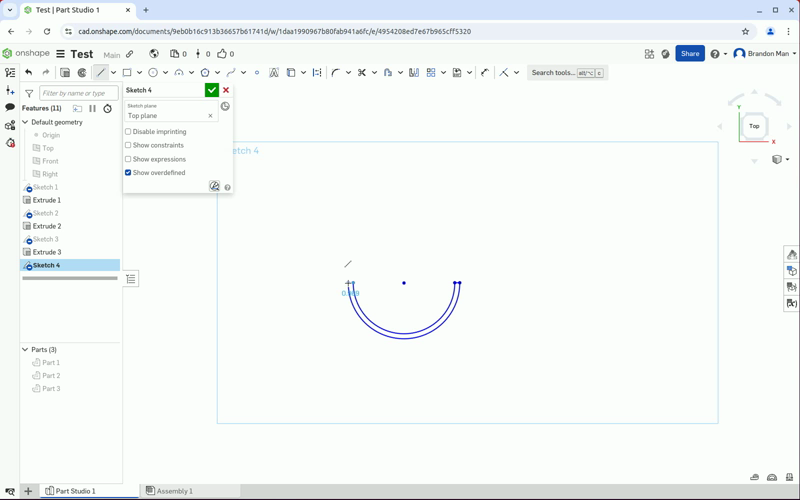
scroll(6)
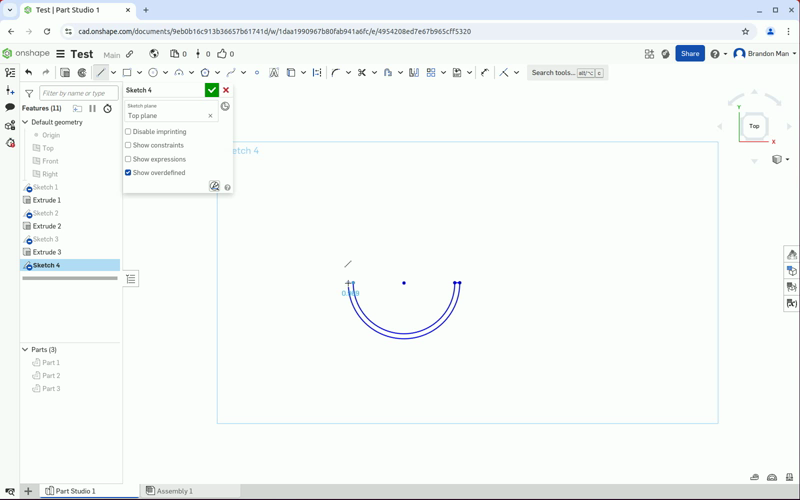
scroll(6)
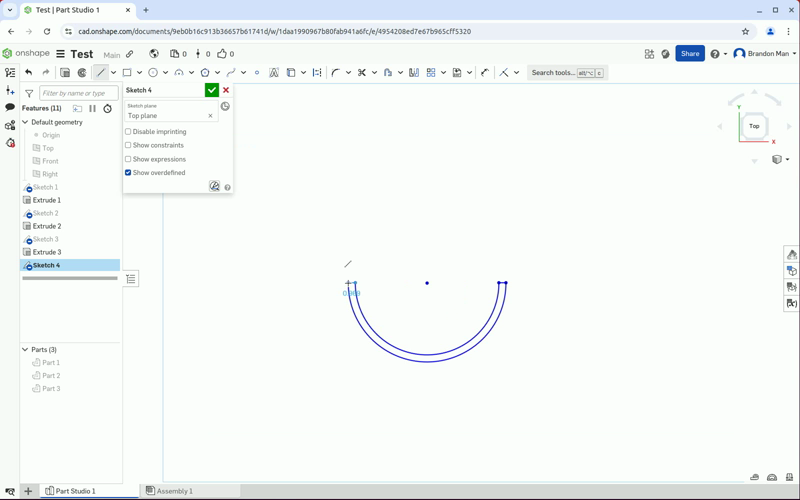
scroll(6)
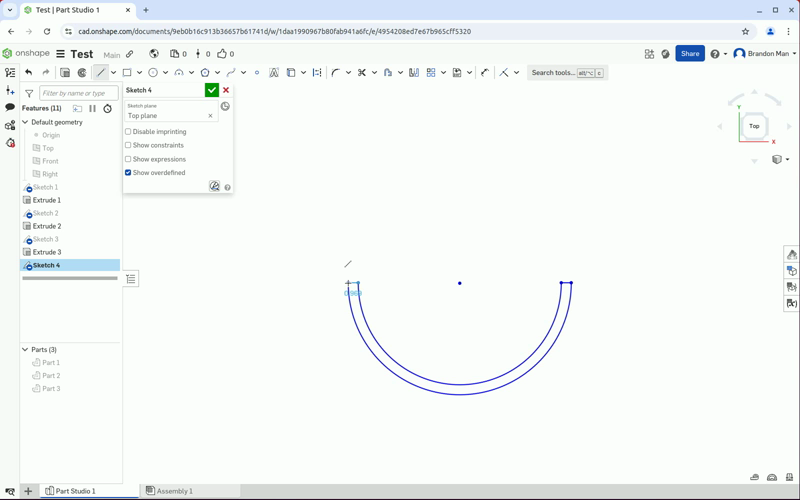
scroll(6)
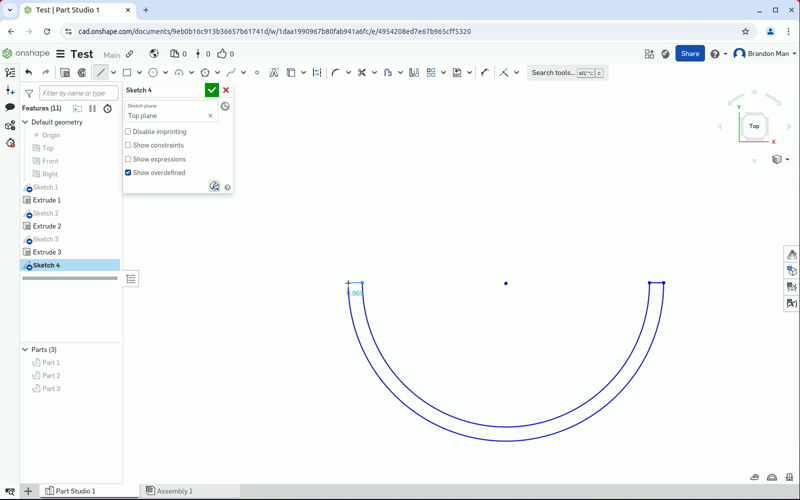
scroll(6)
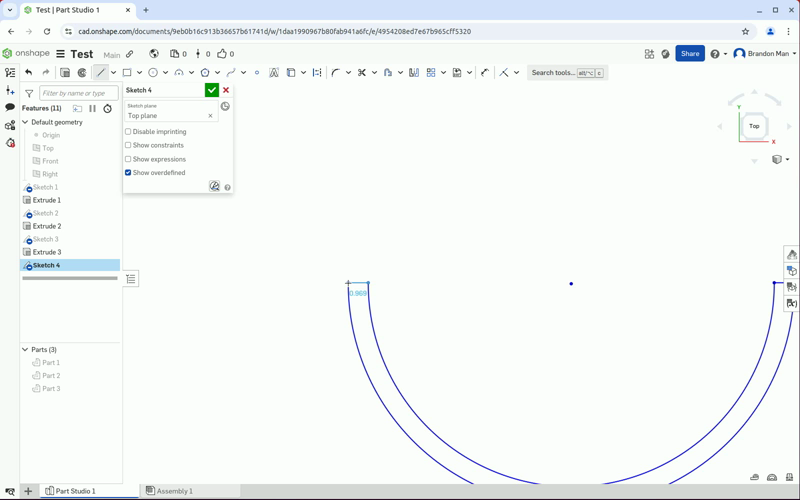
scroll(6)
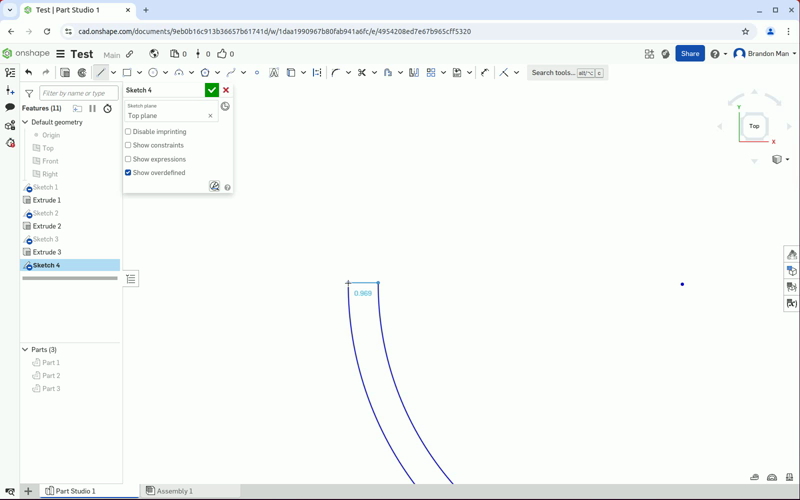
scroll(6)
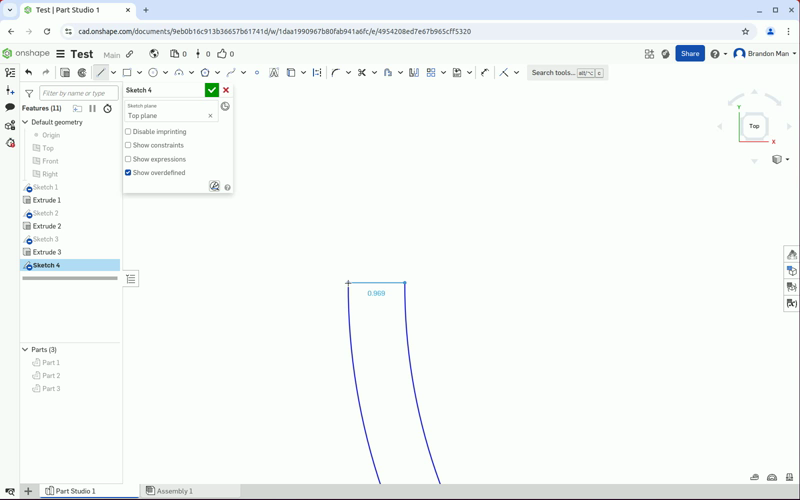
key_up(shift)
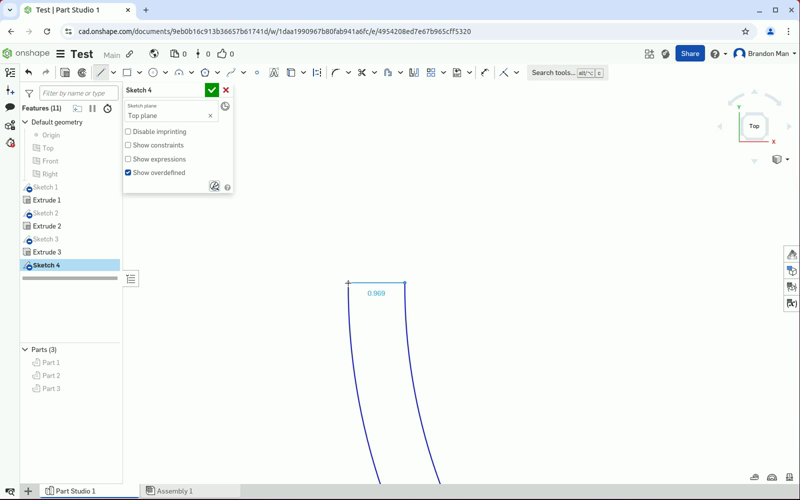
click(348, 282)
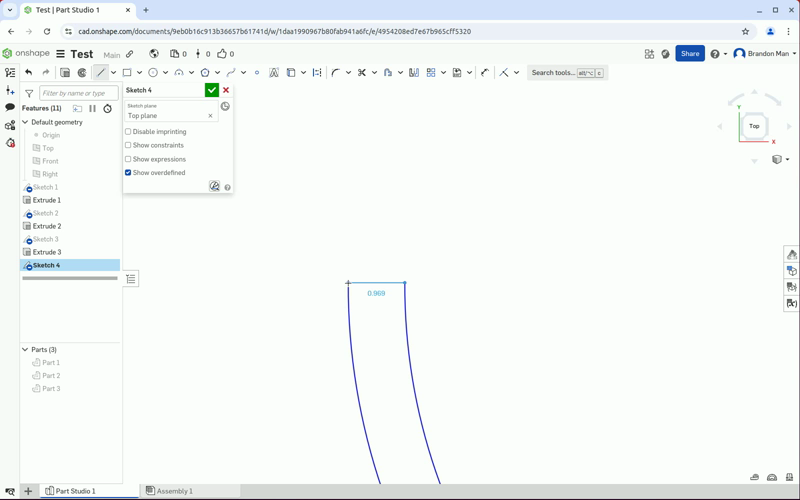
scroll(-6)
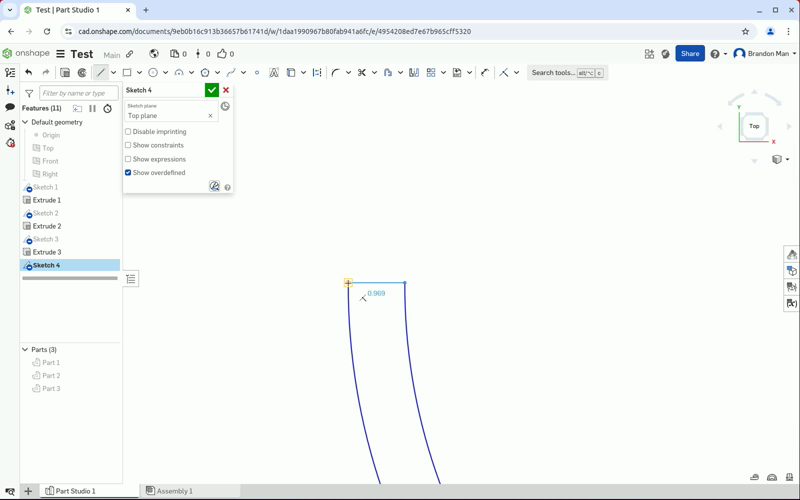
scroll(-6)
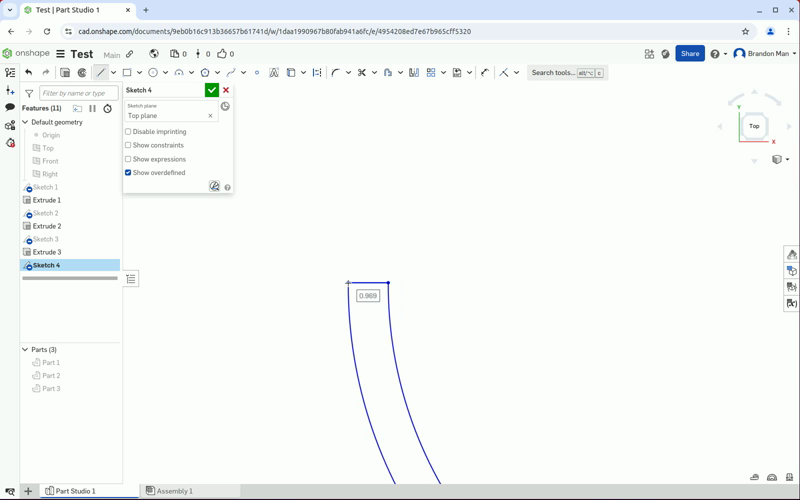
scroll(-6)
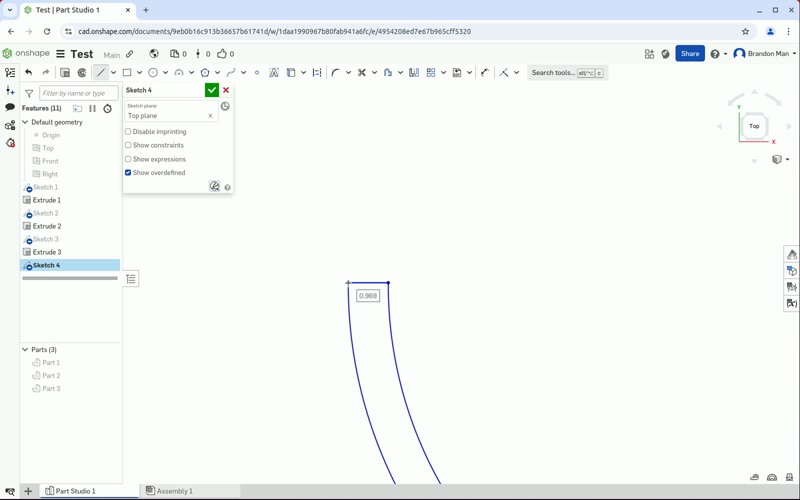
scroll(-6)
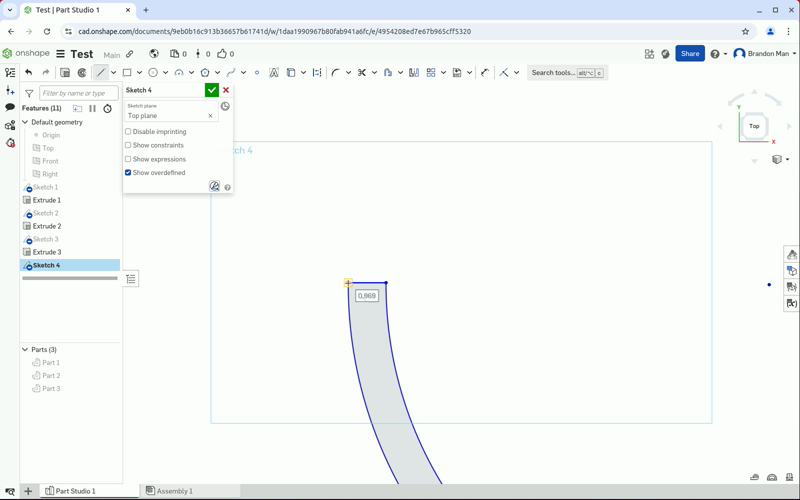
scroll(-6)
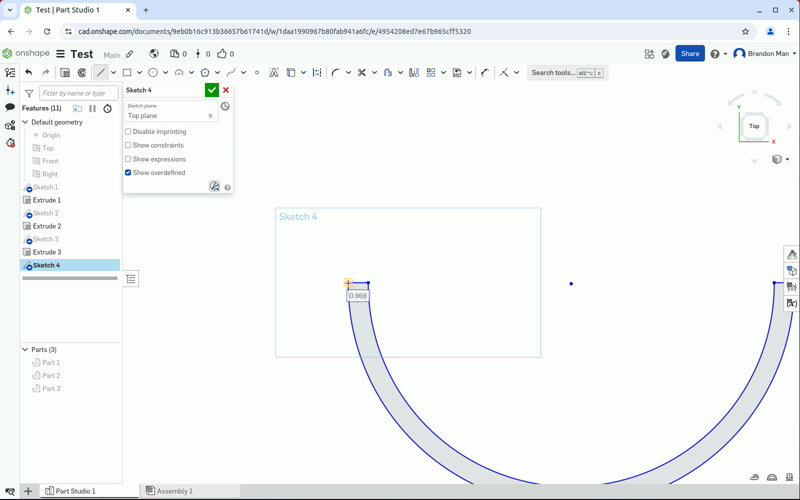
scroll(-6)
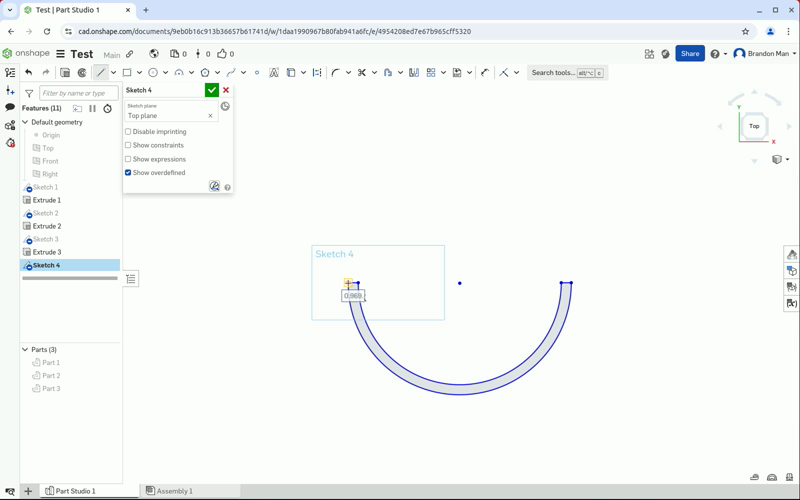
scroll(-6)
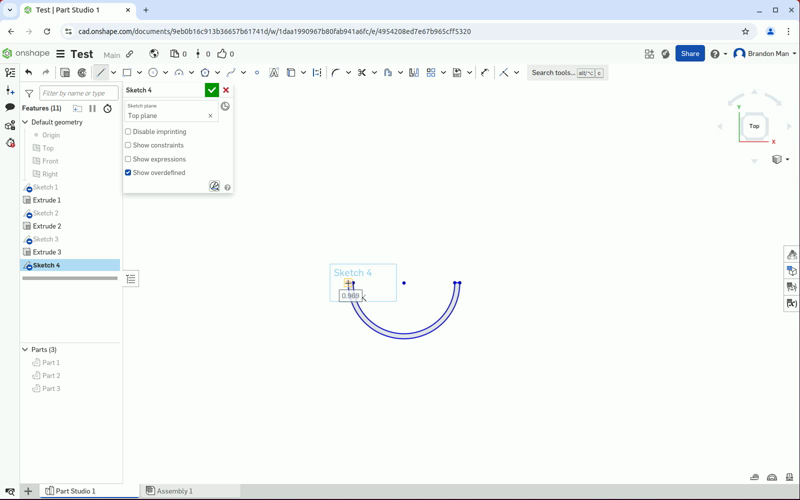
key(esc)
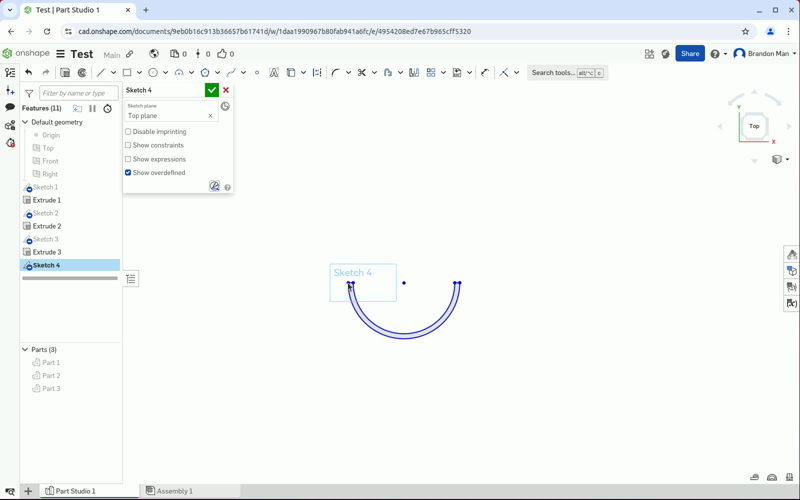
mouse_move(382, 310)
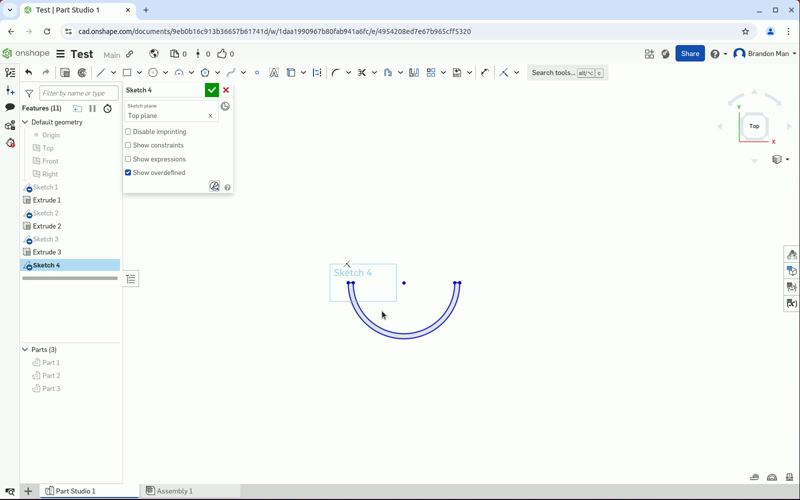
scroll(6)
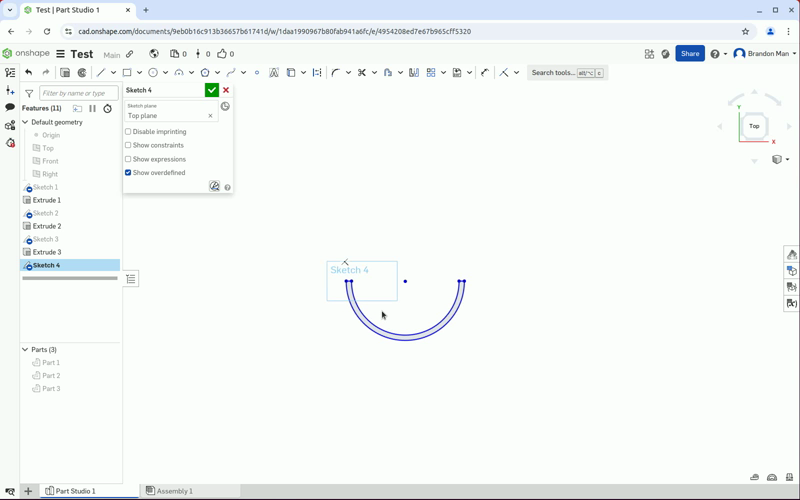
scroll(6)
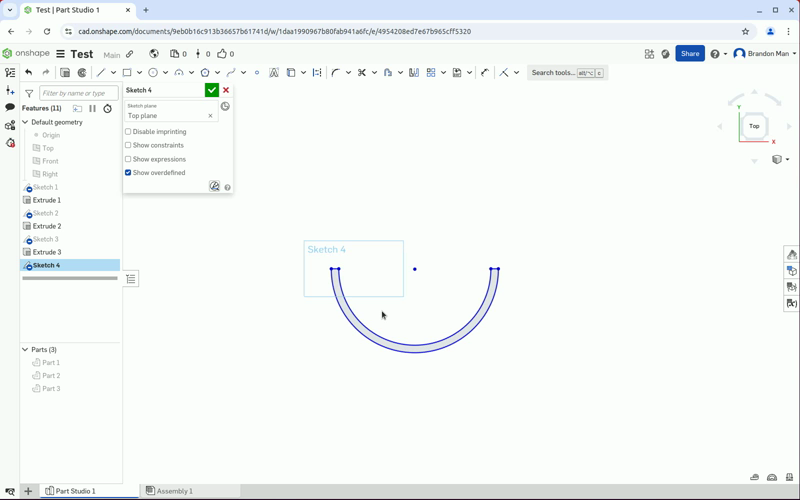
scroll(6)
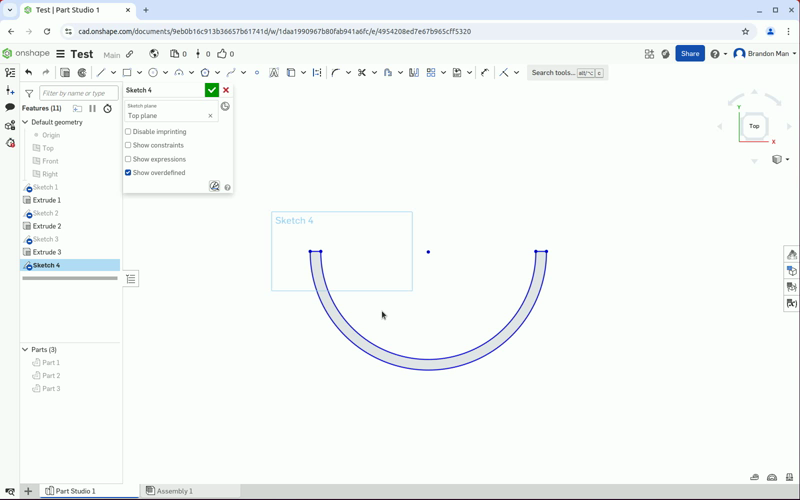
scroll(6)
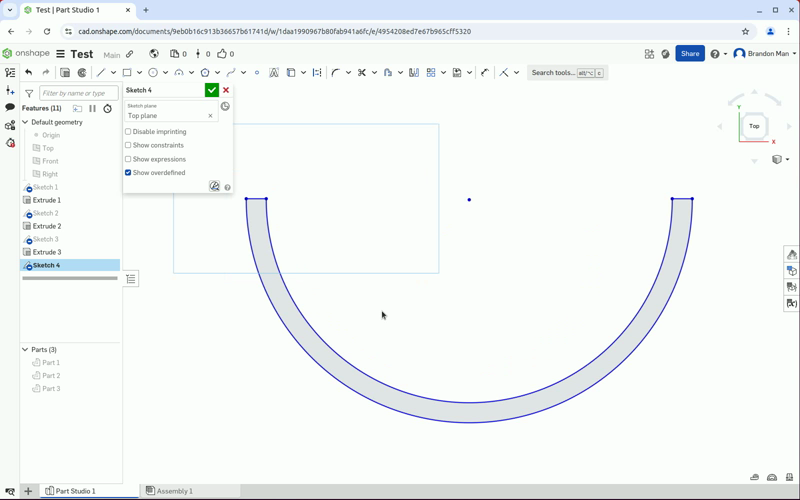
scroll(6)
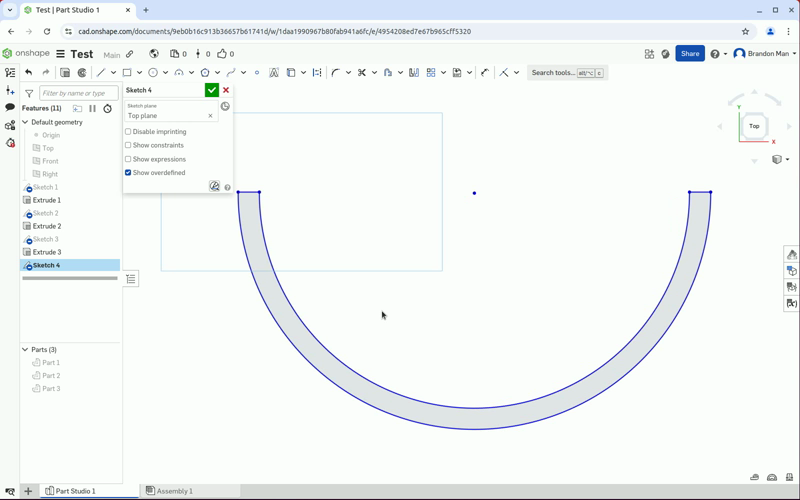
scroll(6)
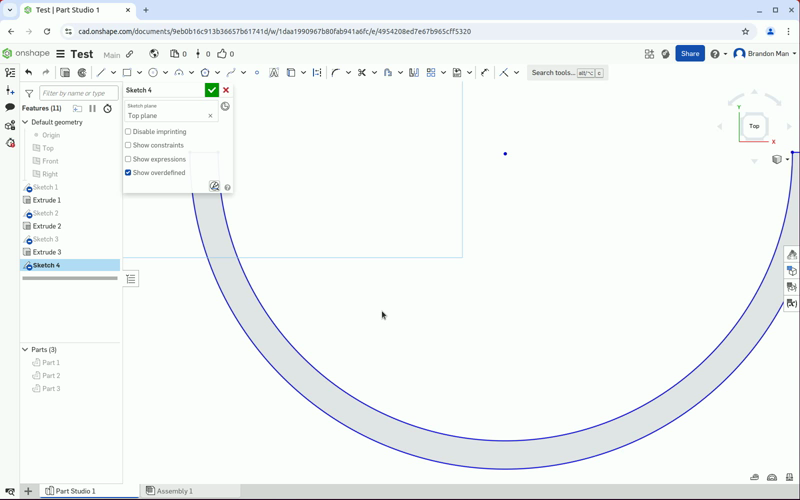
scroll(6)
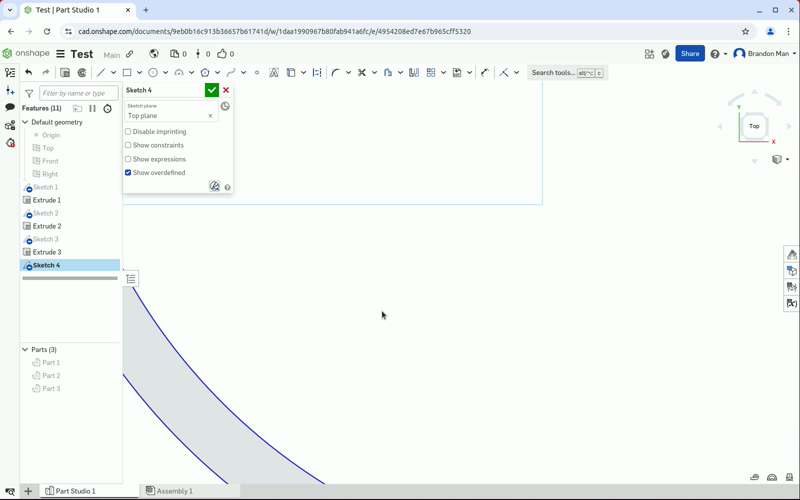
click(382, 310)
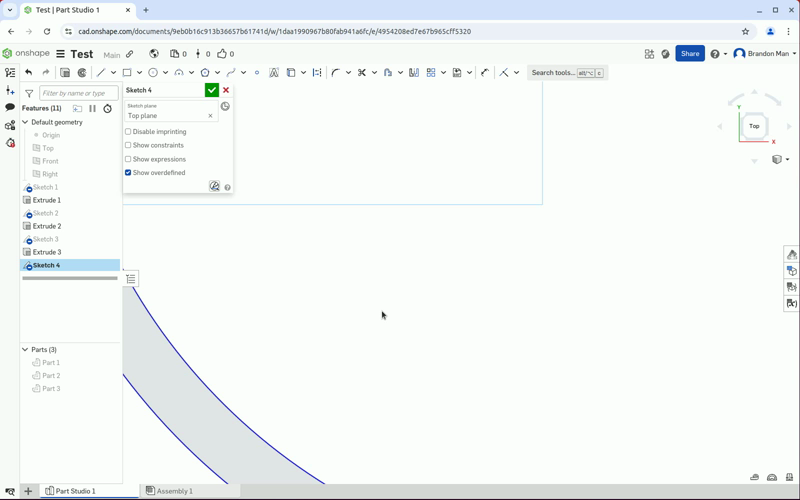
scroll(-6)
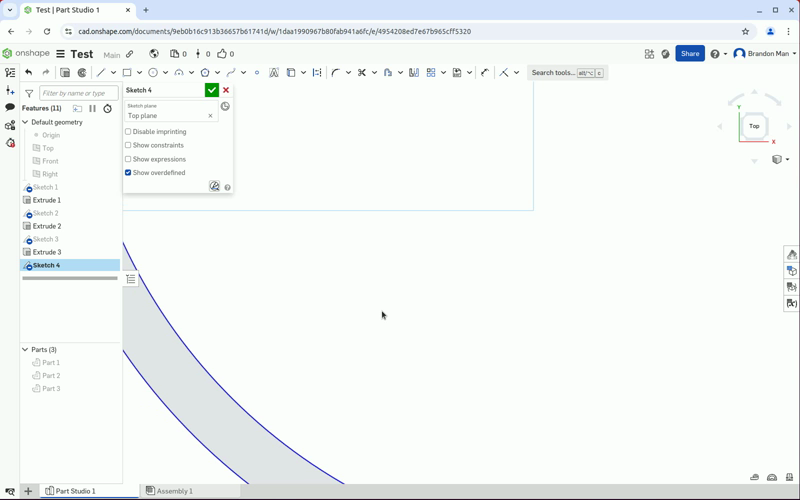
scroll(-6)
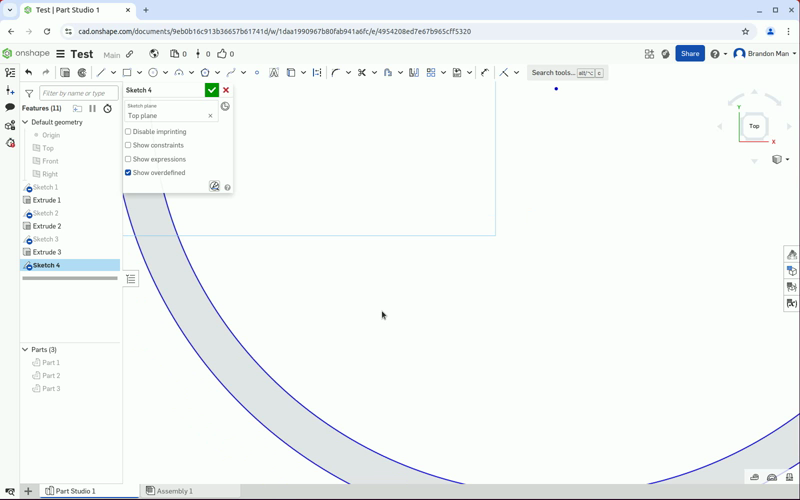
scroll(-6)
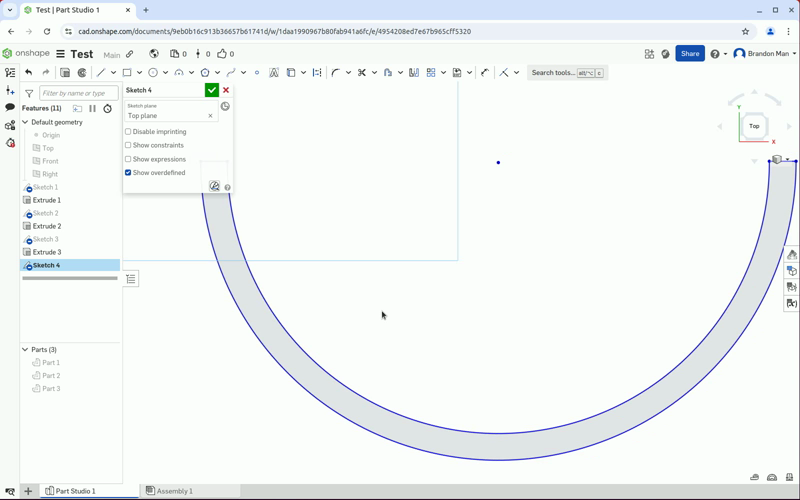
scroll(-6)
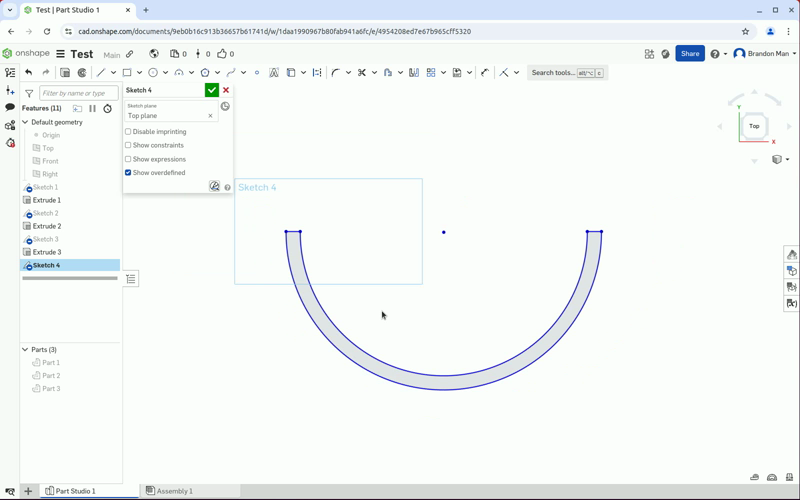
scroll(-6)
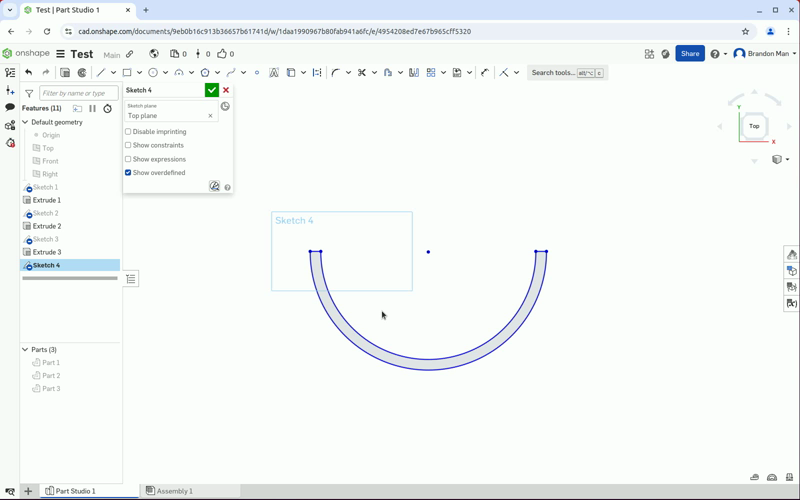
scroll(-6)
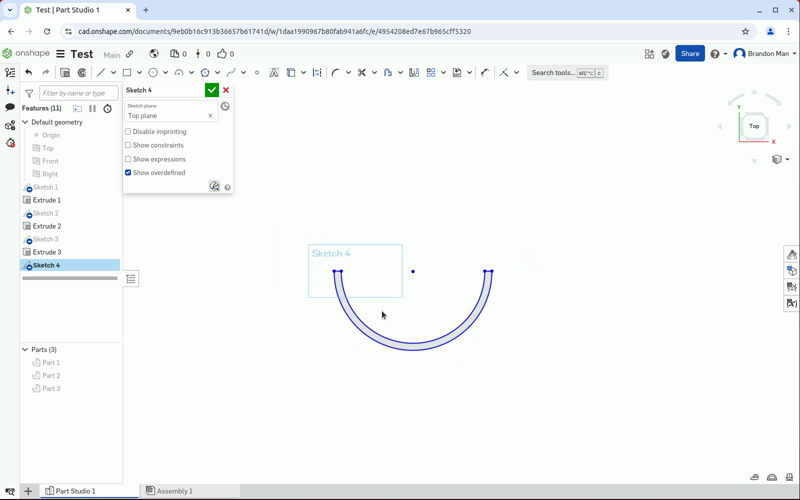
scroll(-6)
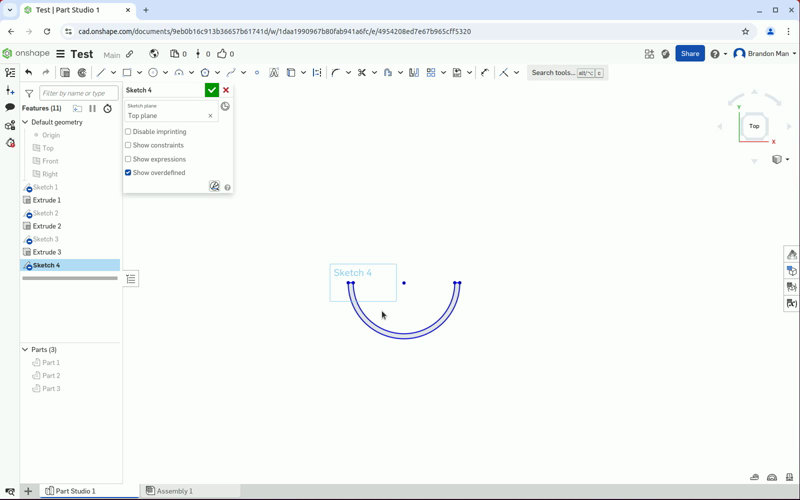
mouse_move(73, 352)
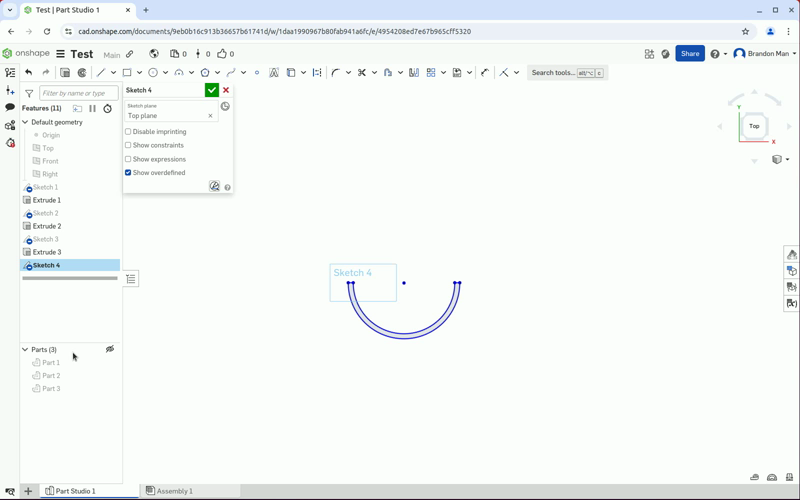
key(shift+y)
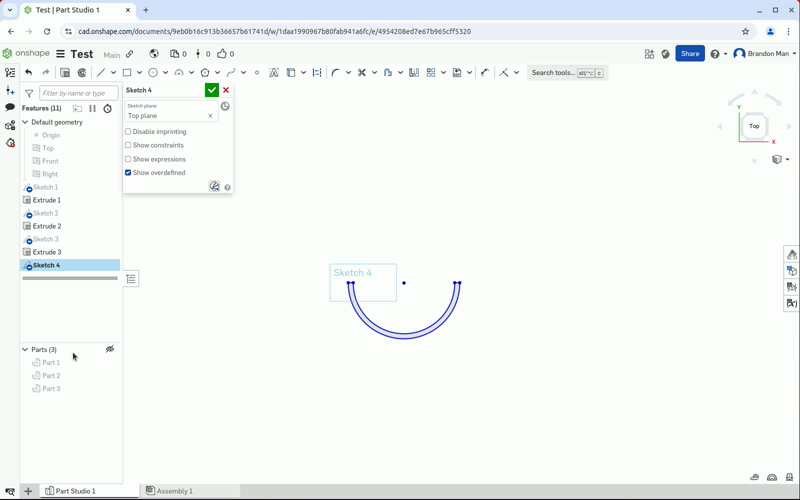
key(shift+e)
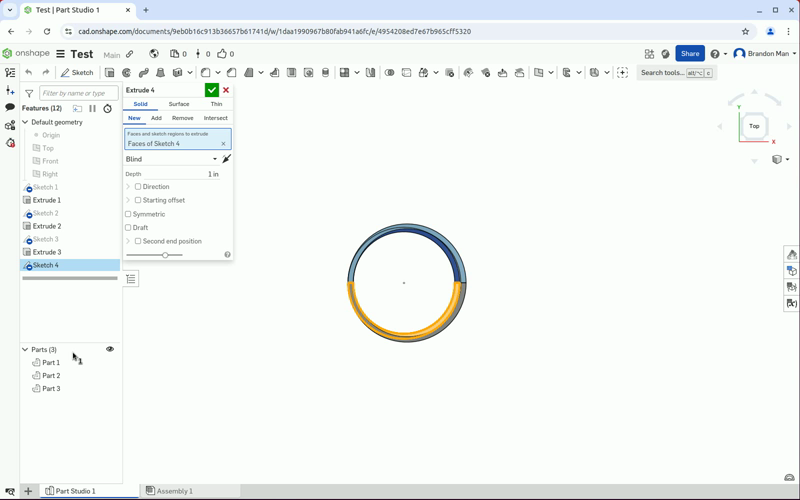
mouse_move(143, 106)
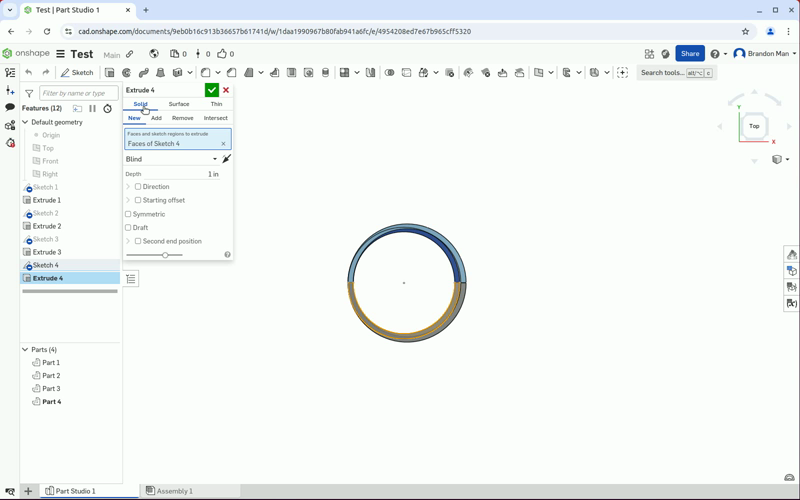
click(143, 106)
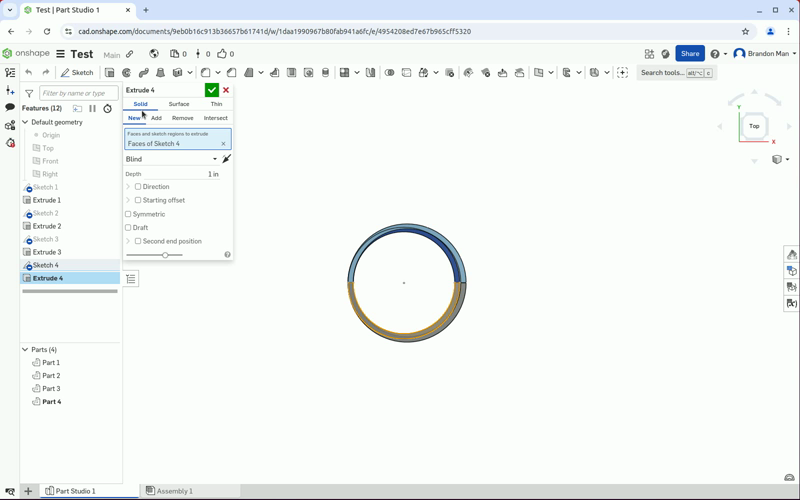
mouse_move(137, 120)
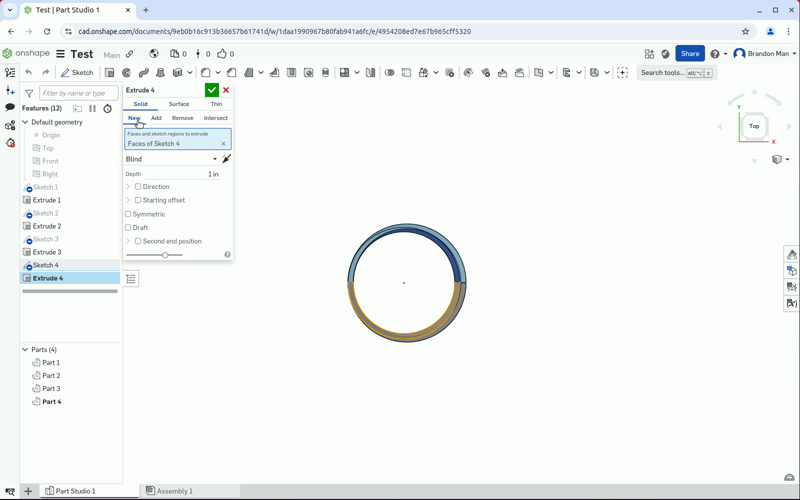
click(137, 120)
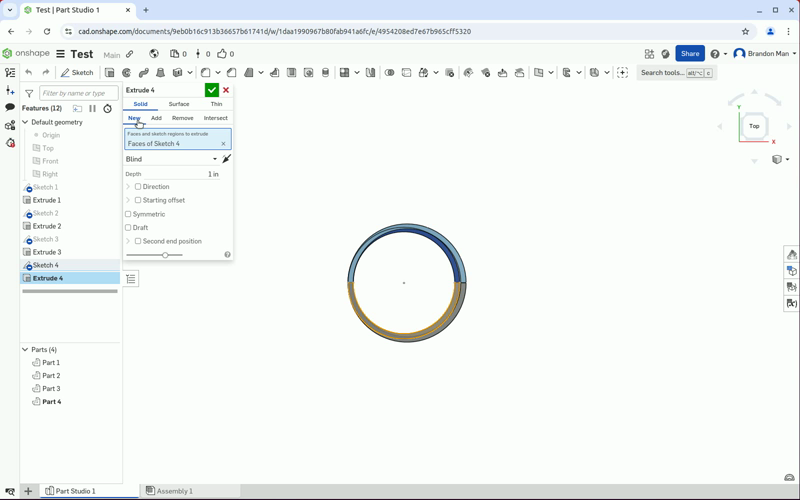
key(tab, 4)
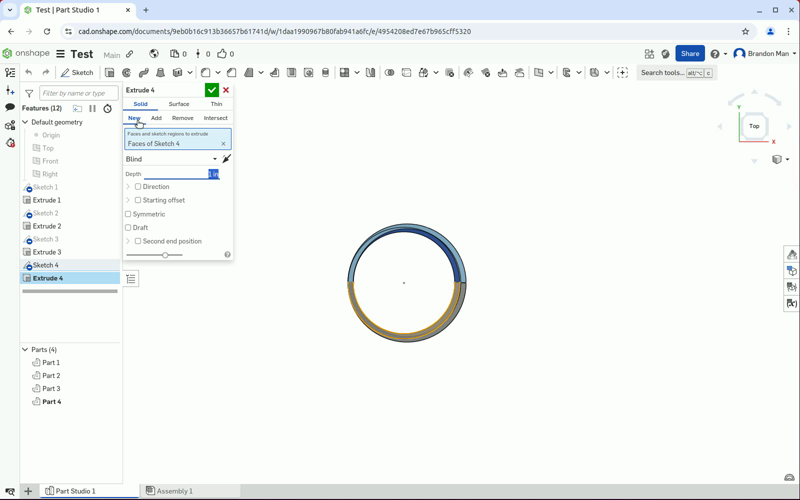
text(0.241)
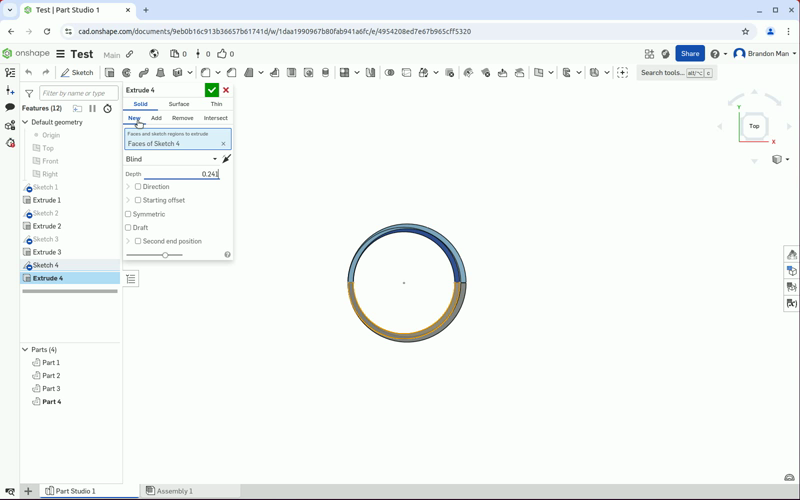
key(enter)
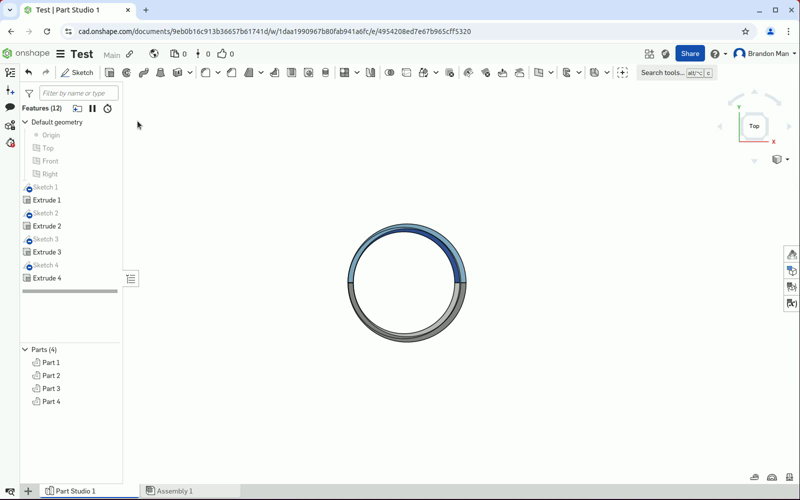
key(shift+h)
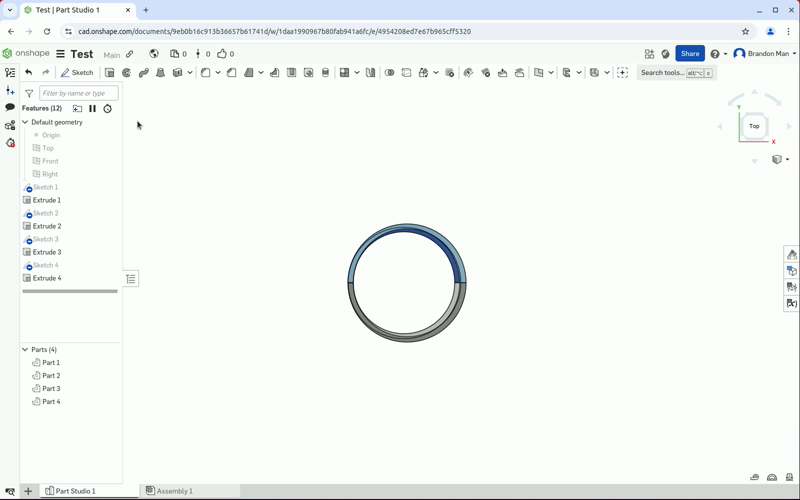
key(shift+h)
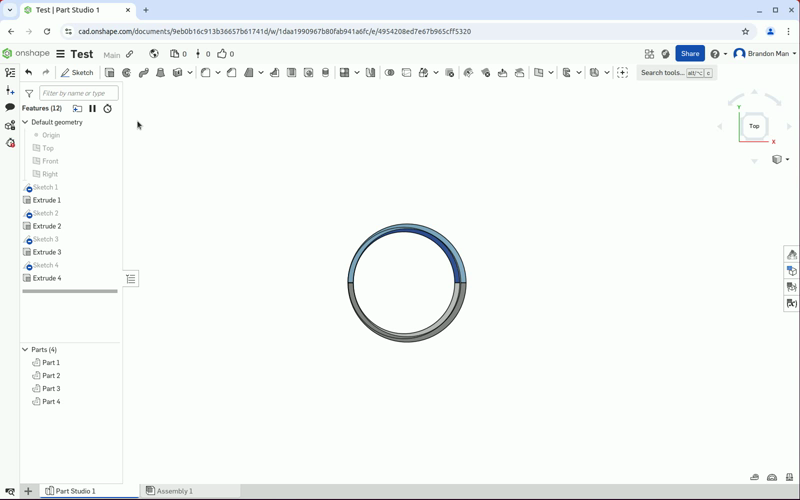
mouse_move(73, 189)
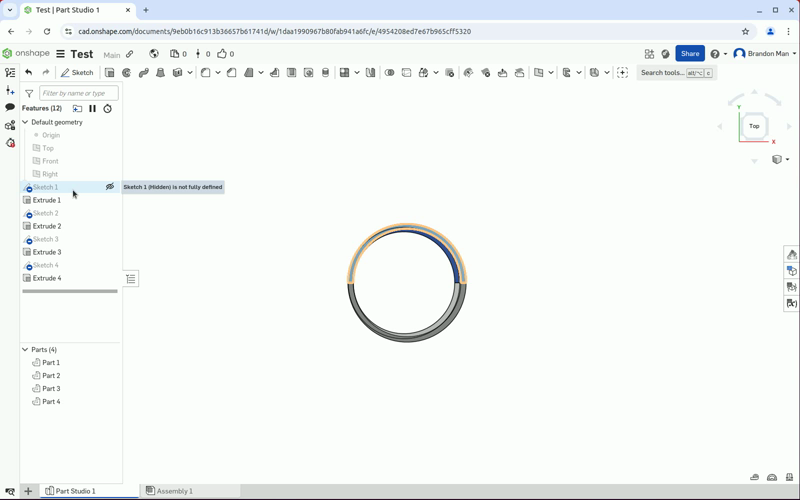
click(73, 189)
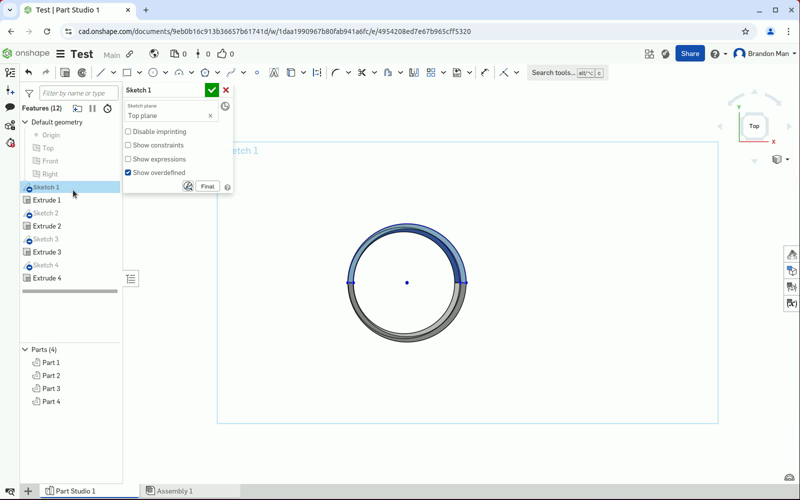
mouse_move(229, 92)
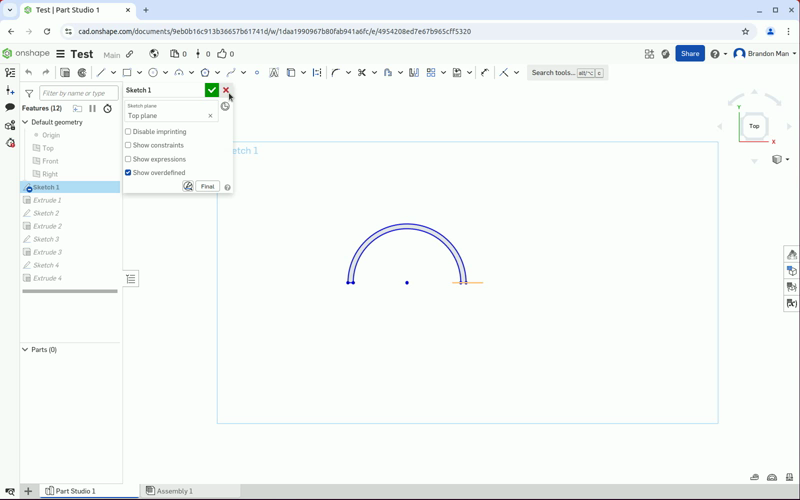
click(229, 92)
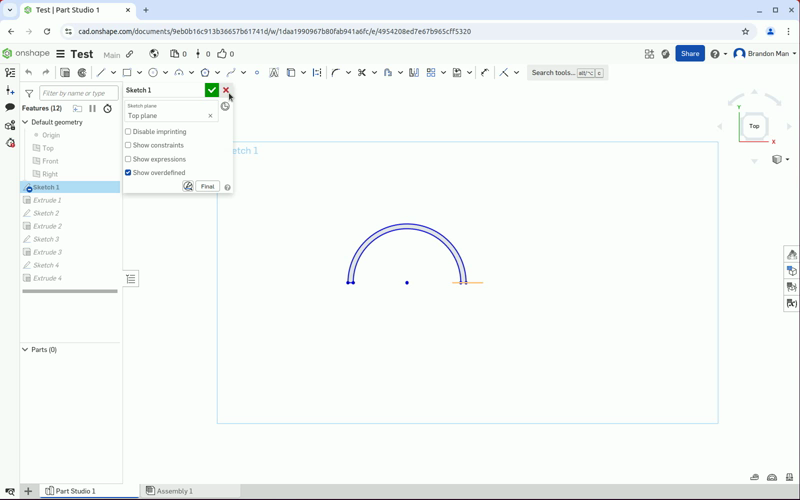
key(shift+s)
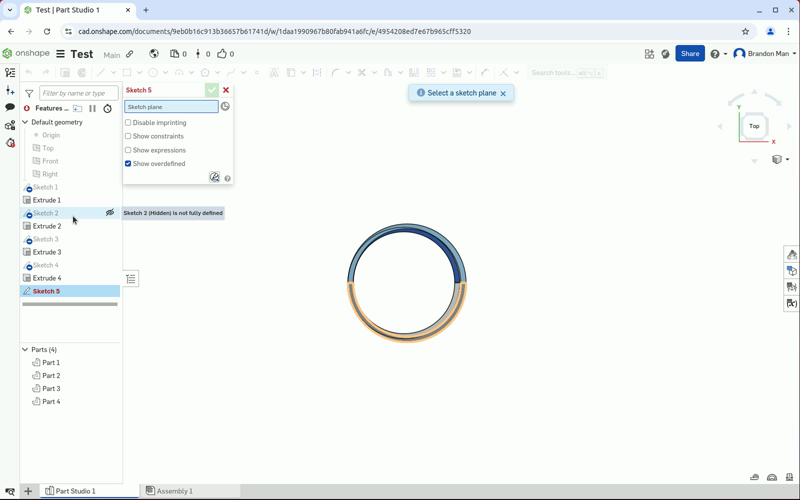
scroll(3)
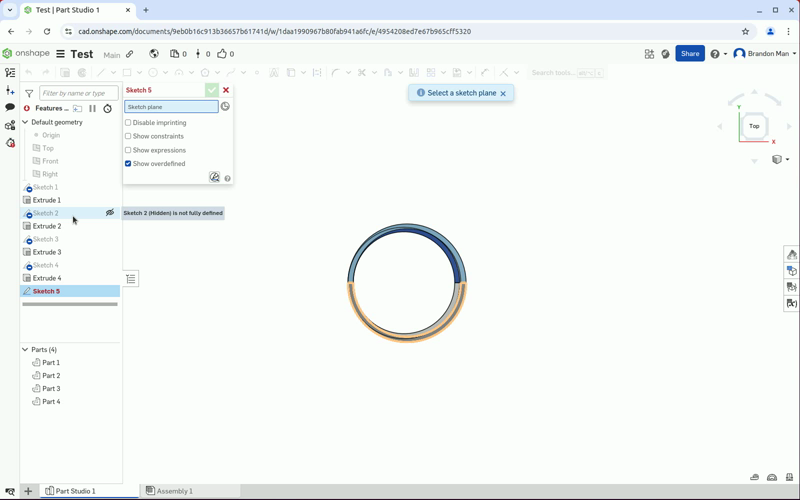
mouse_move(73, 150)
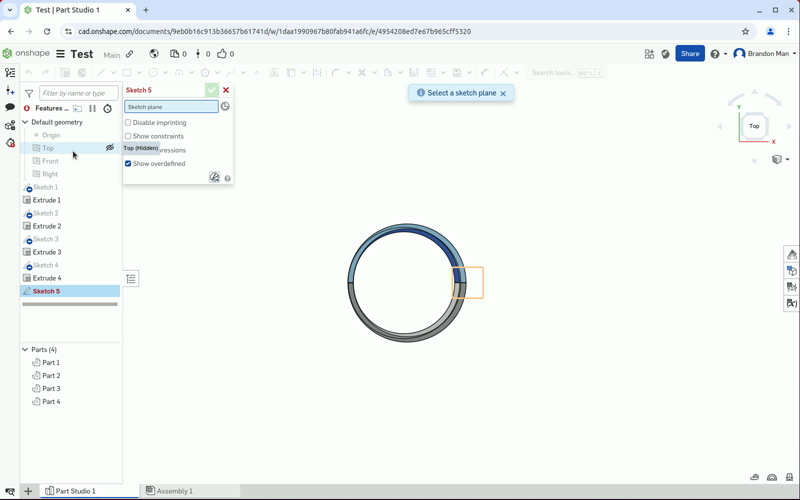
click(73, 150)
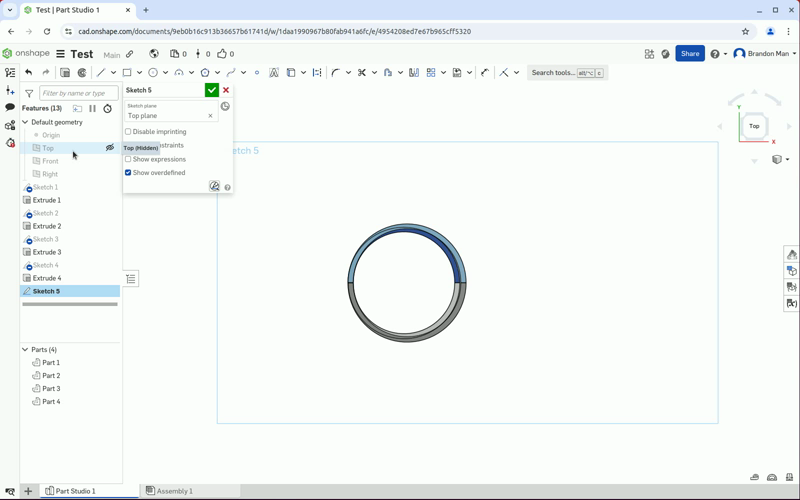
mouse_move(73, 352)
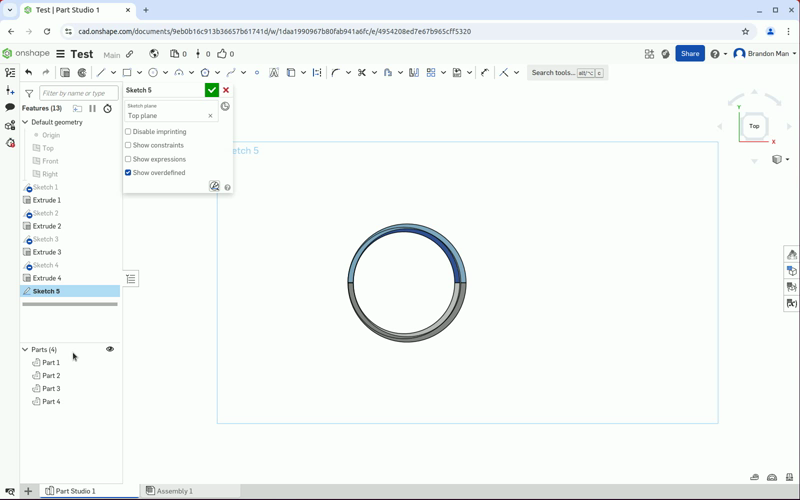
key(y)
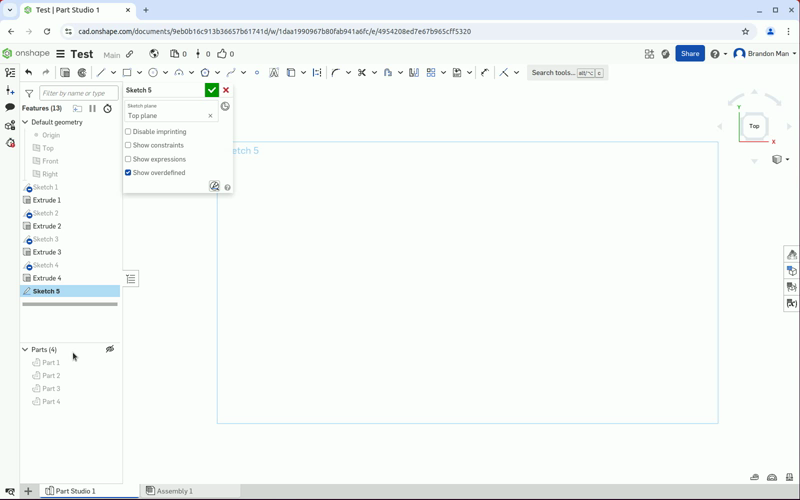
key(c)
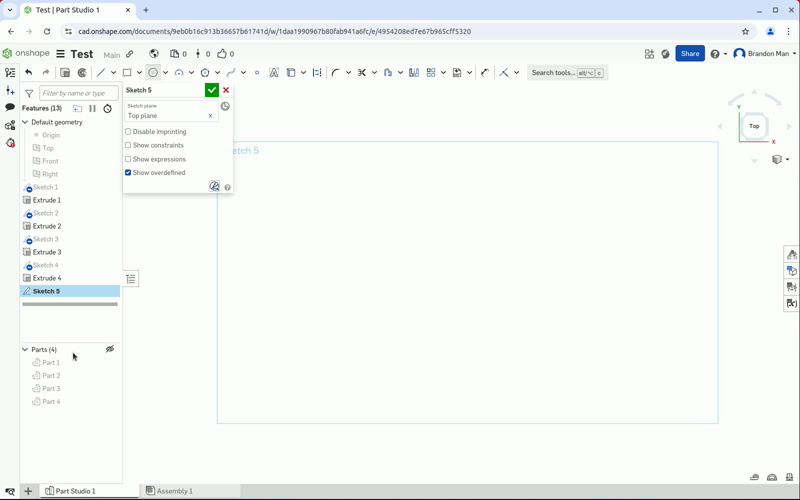
key_down(shift)
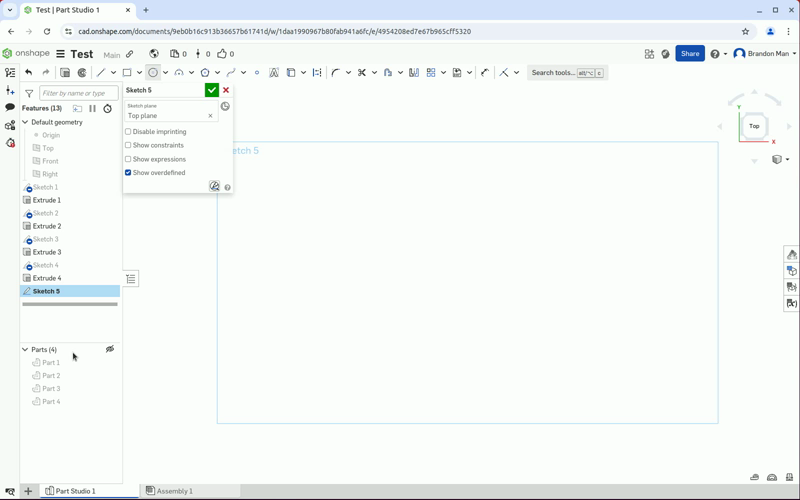
mouse_move(518, 282)
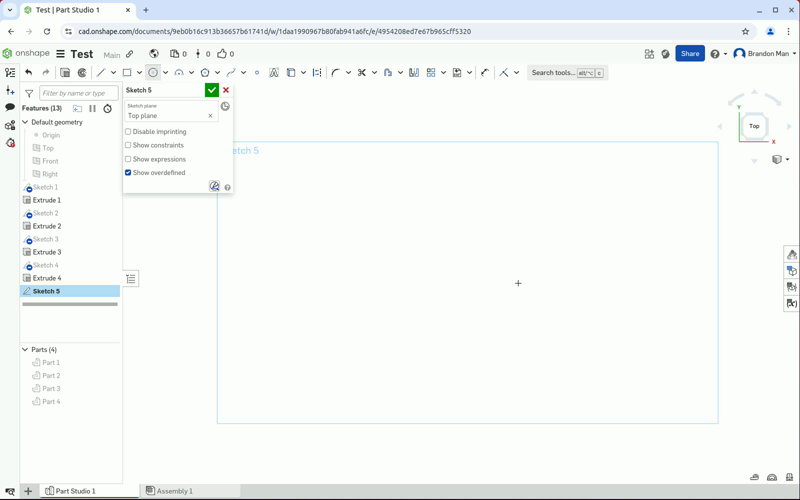
click(518, 282)
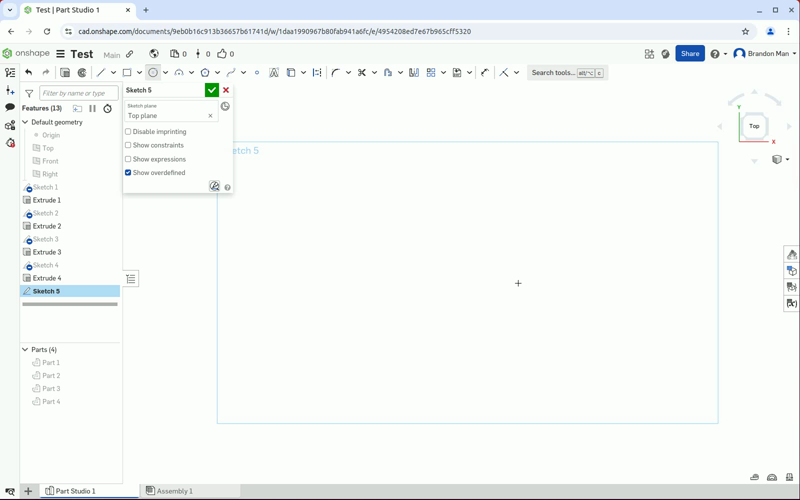
key_up(shift)
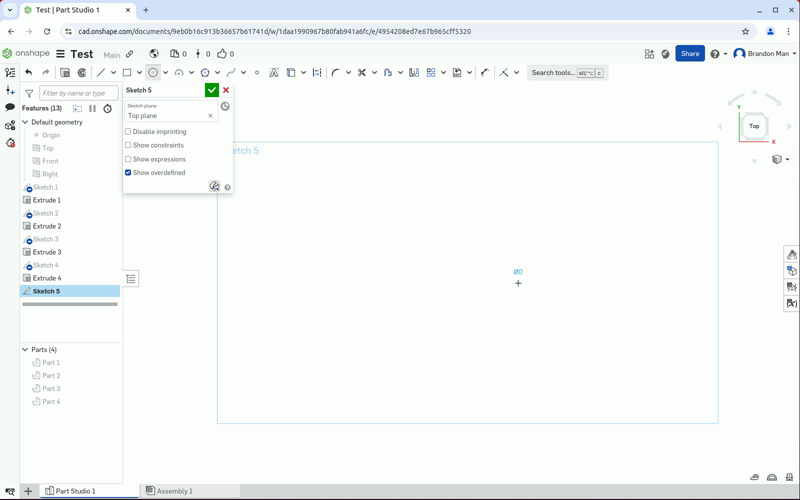
mouse_move(574, 282)
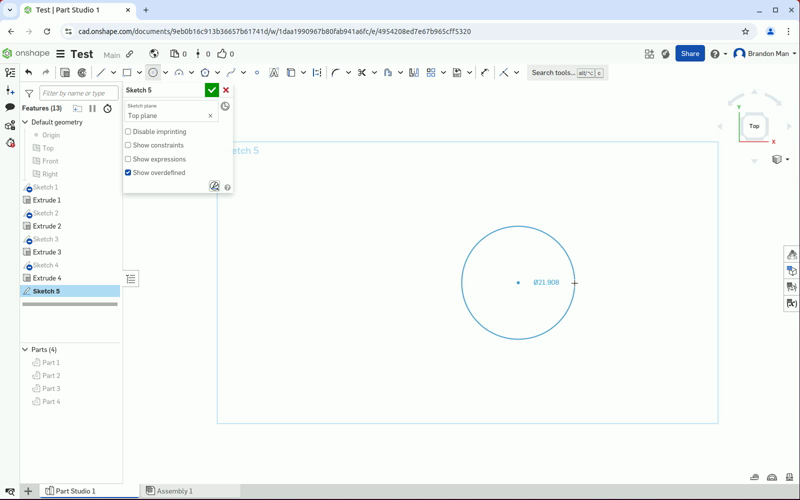
click(574, 282)
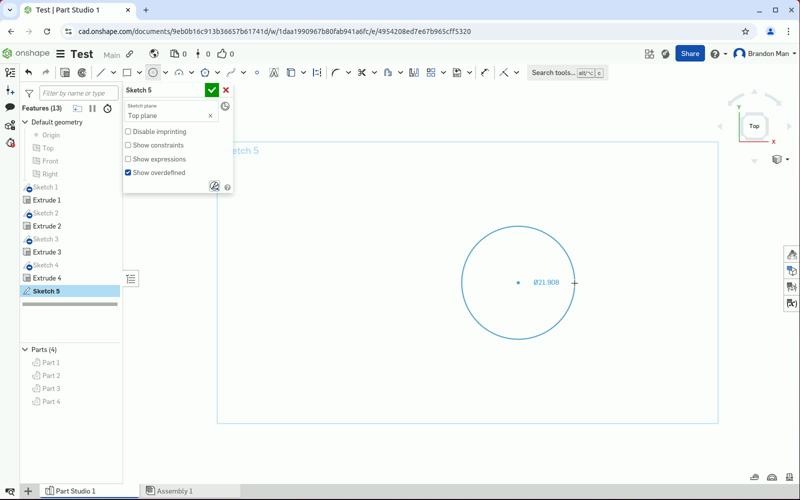
key(esc)
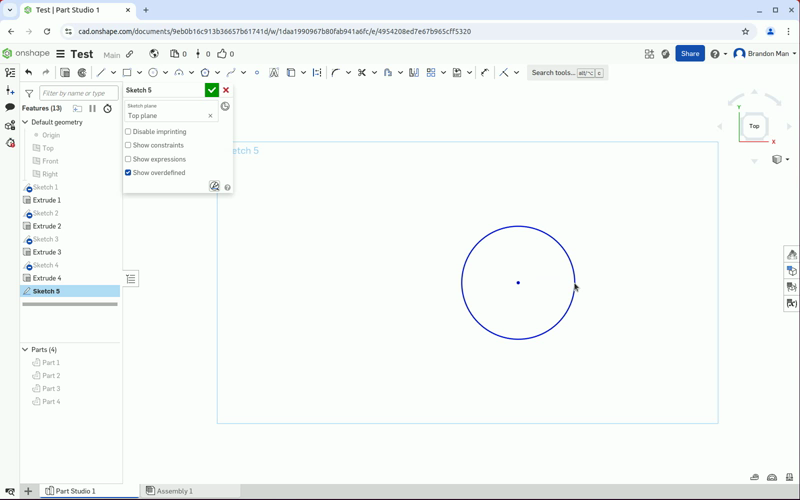
key(c)
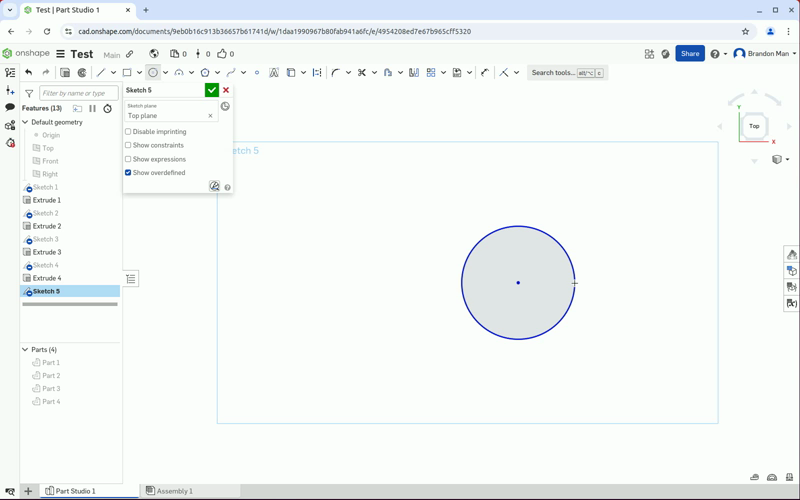
key_down(shift)
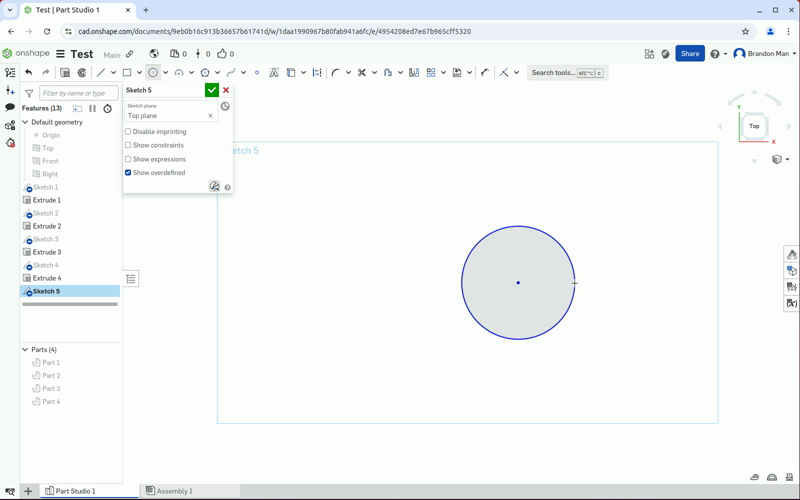
mouse_move(518, 282)
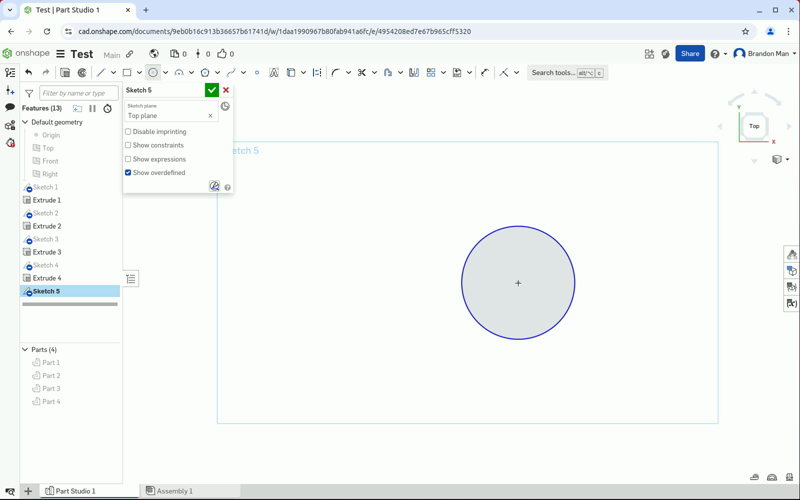
click(518, 282)
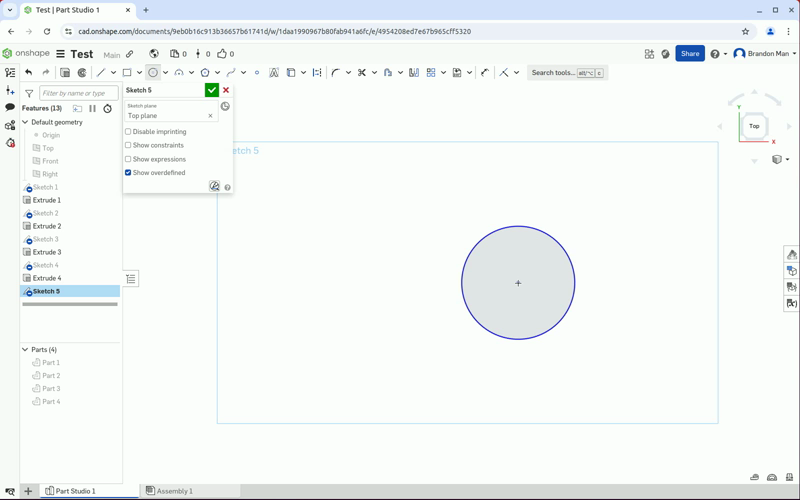
key_up(shift)
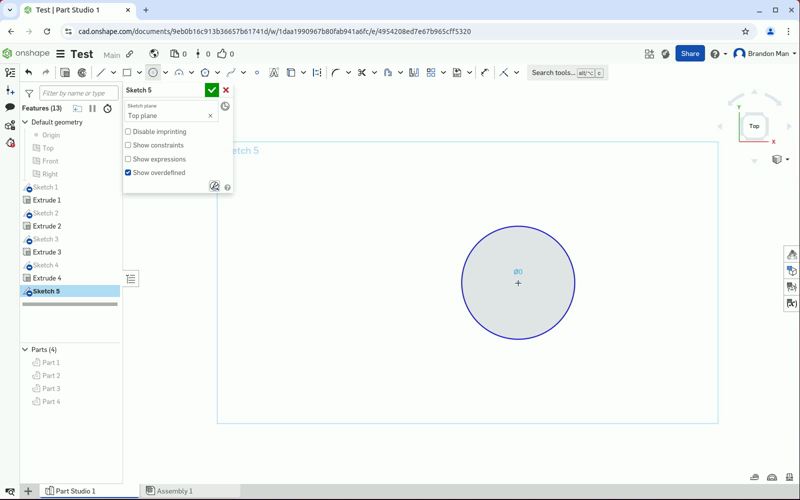
mouse_move(569, 282)
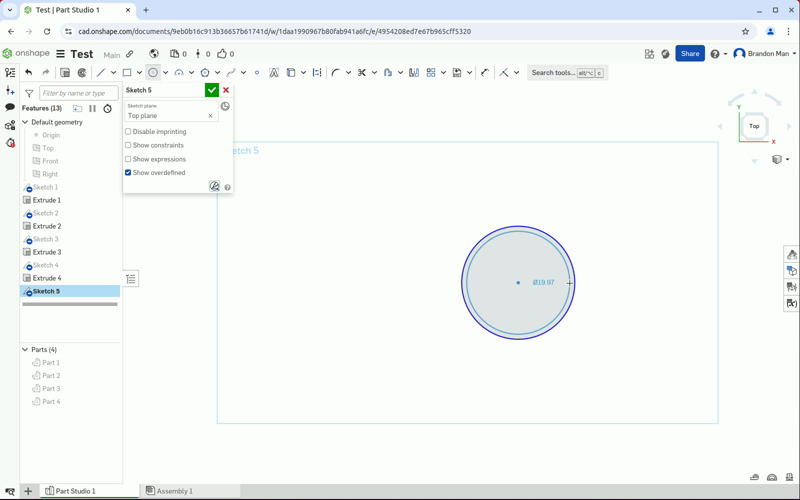
click(569, 282)
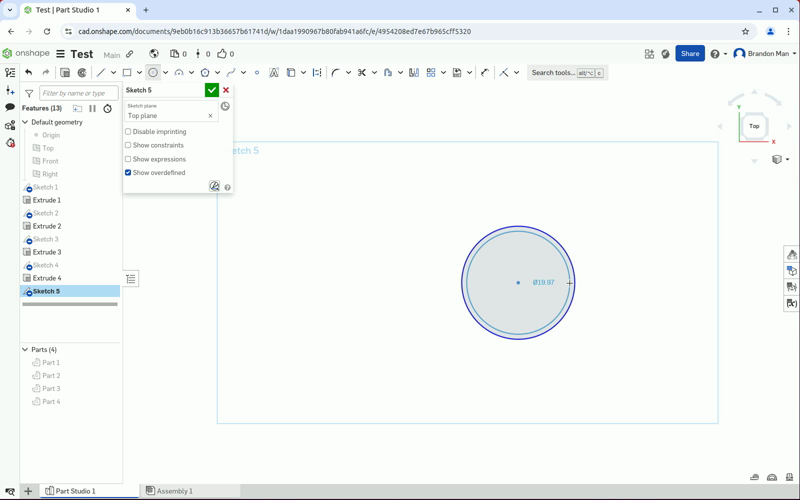
key(esc)
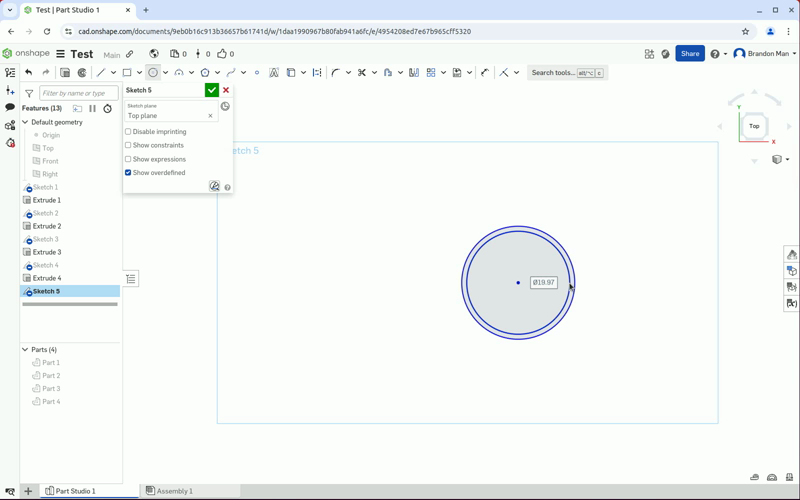
mouse_move(475, 316)
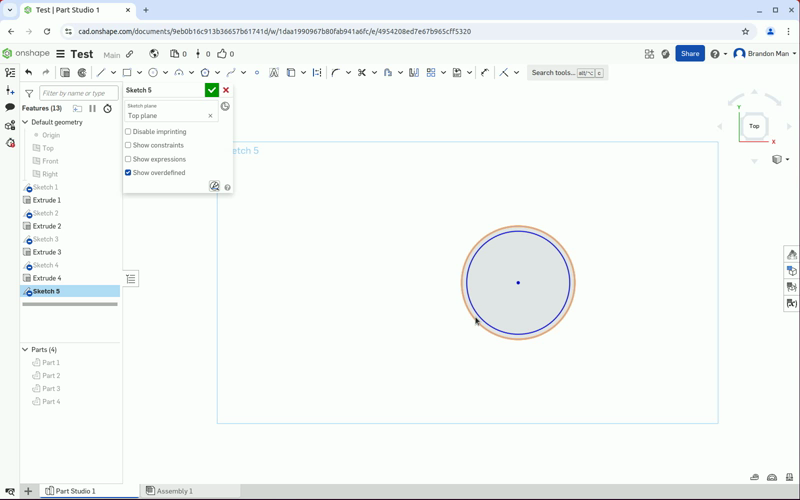
scroll(6)
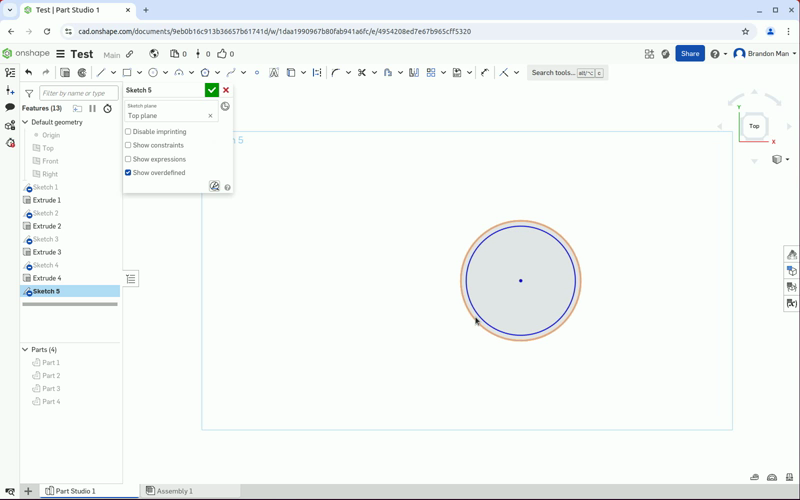
scroll(6)
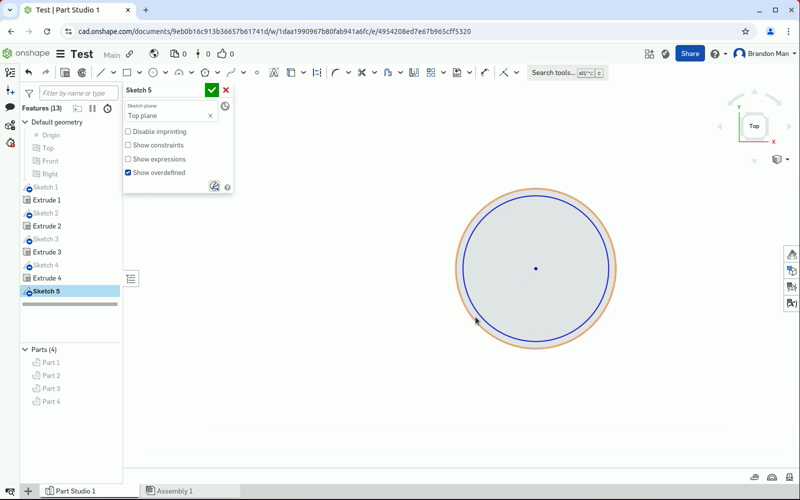
scroll(6)
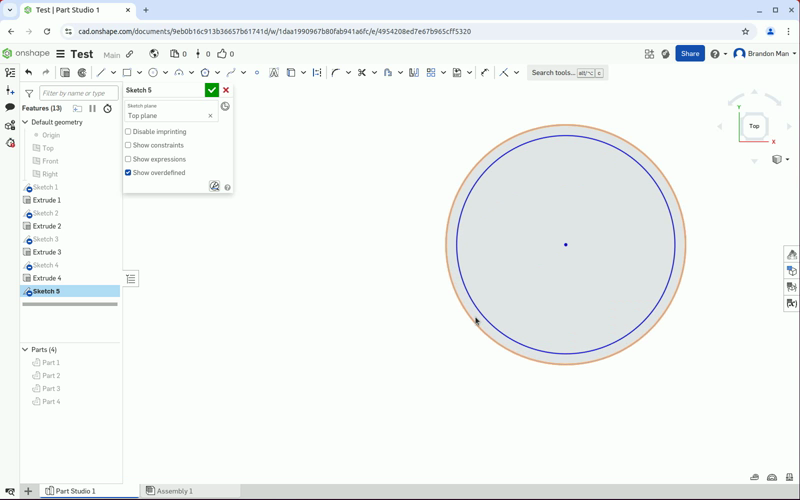
scroll(6)
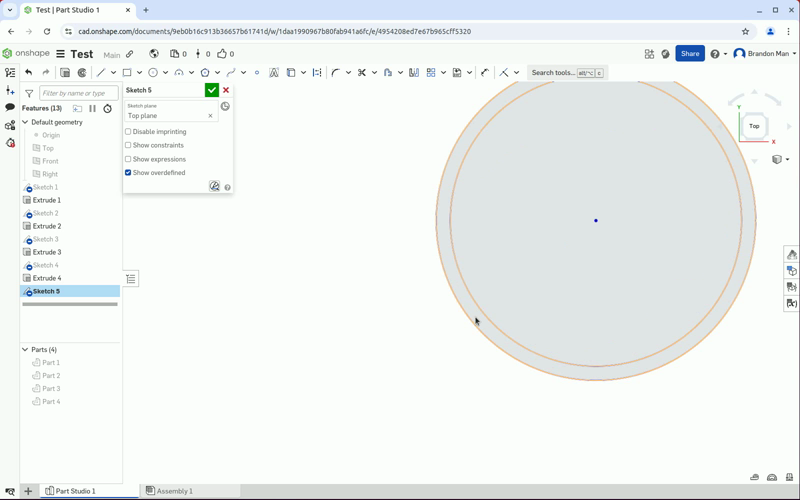
scroll(6)
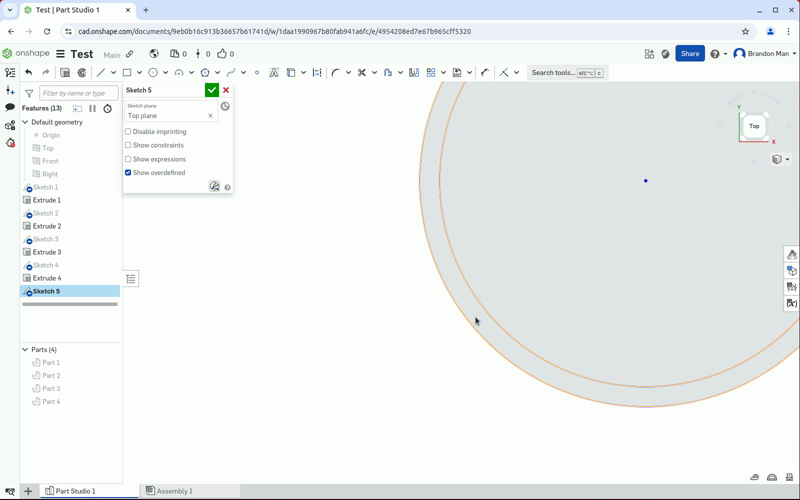
scroll(6)
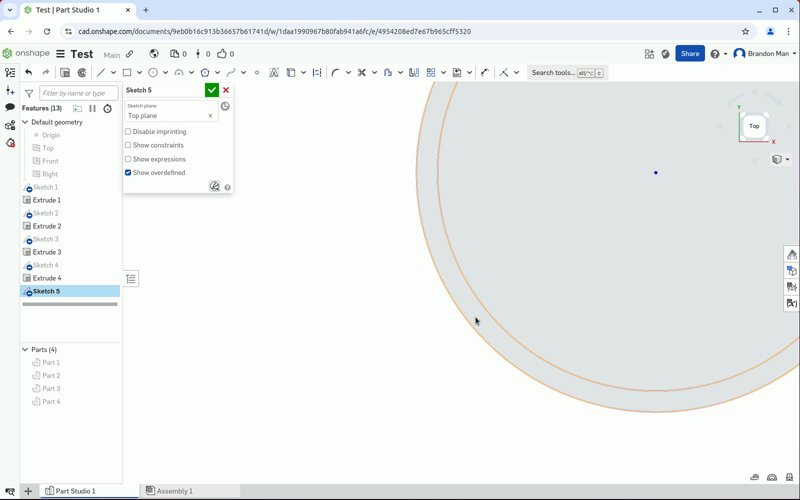
scroll(6)
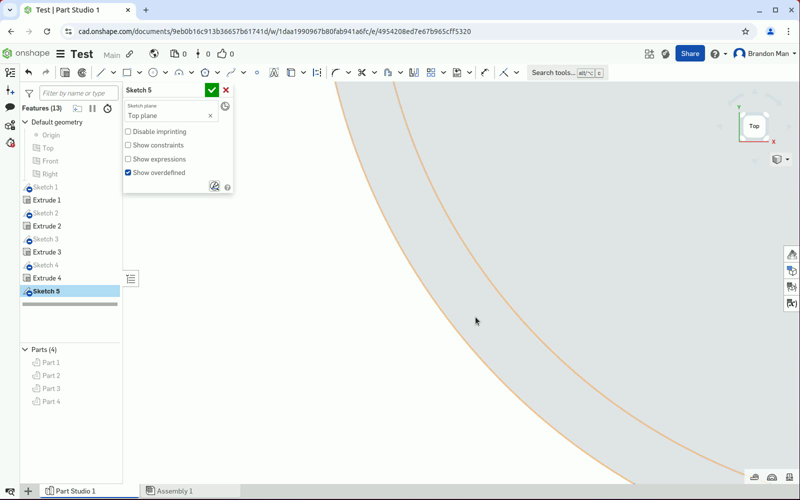
click(475, 316)
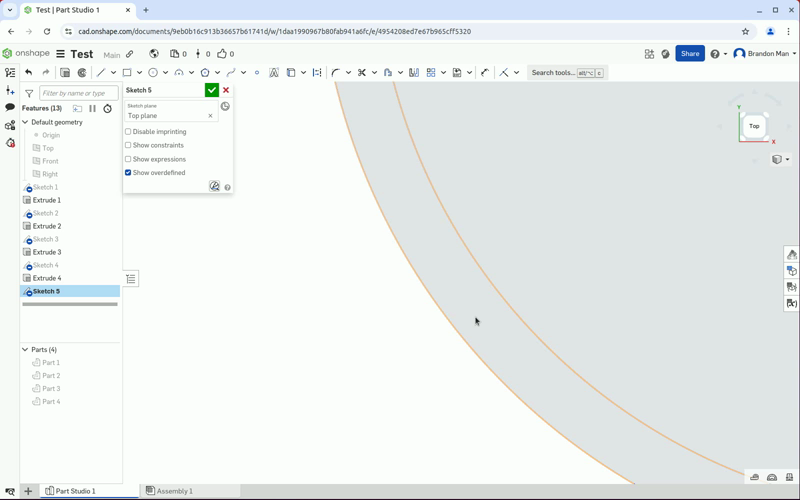
scroll(-6)
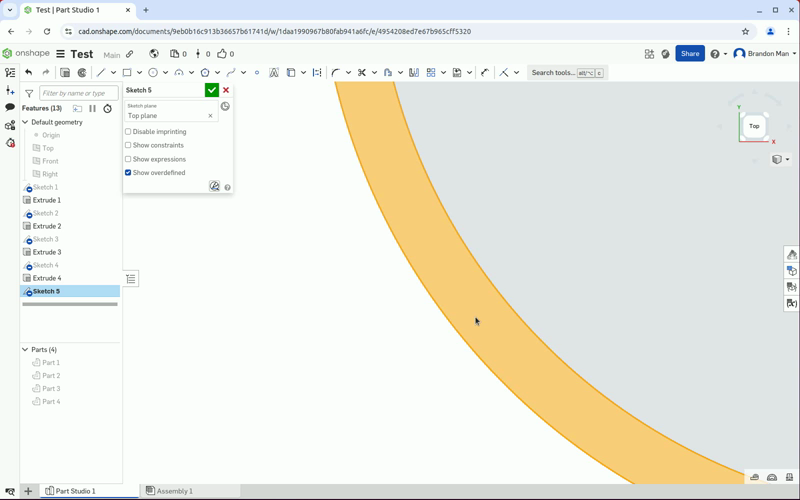
scroll(-6)
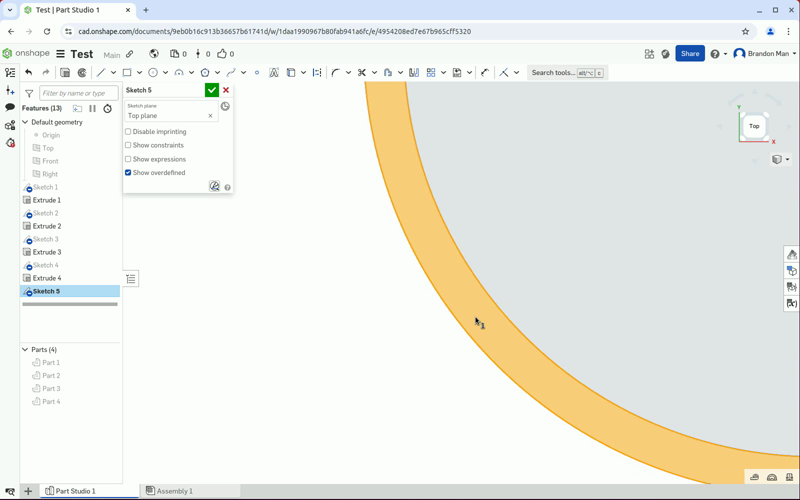
scroll(-6)
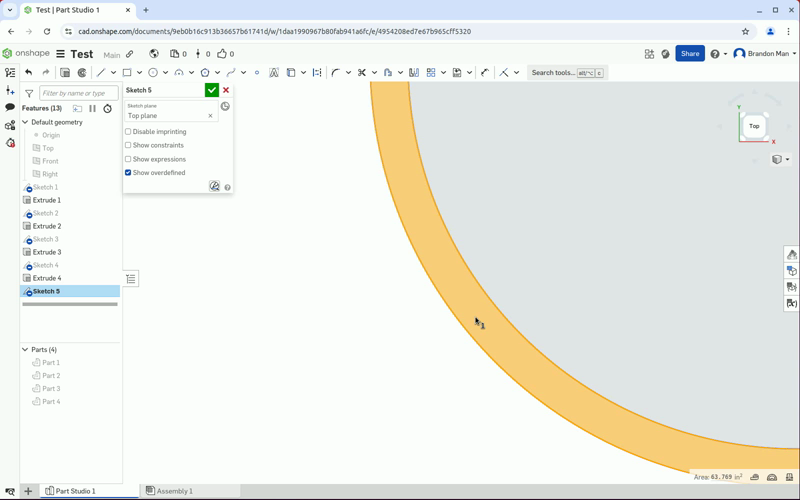
scroll(-6)
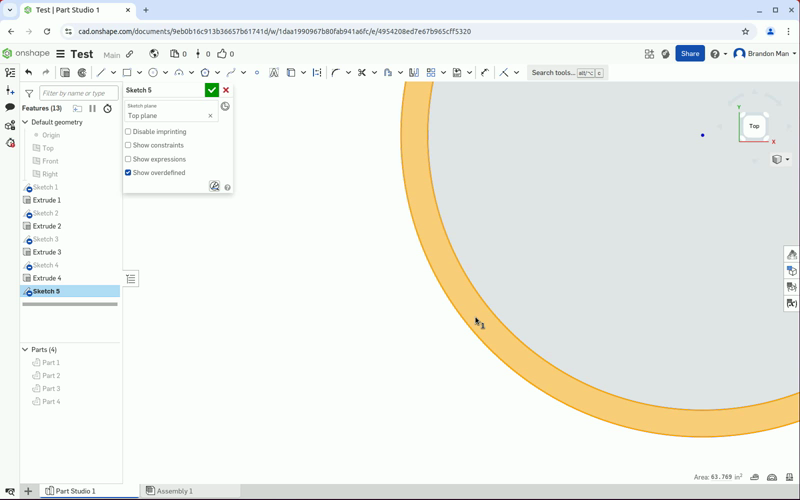
scroll(-6)
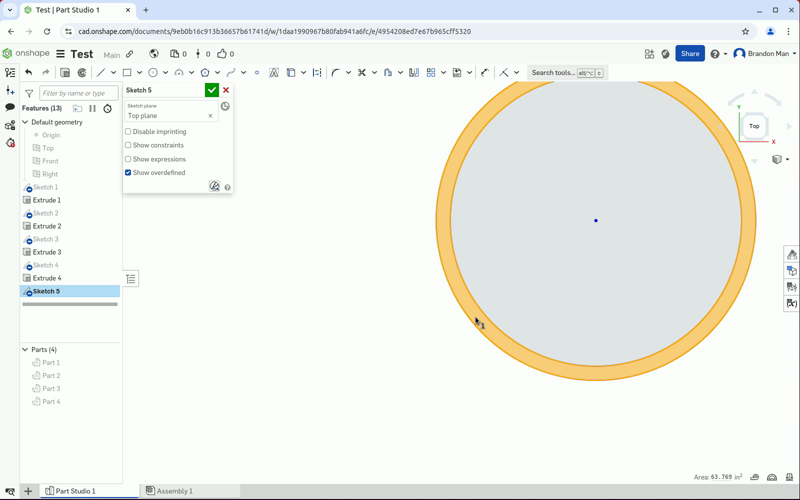
scroll(-6)
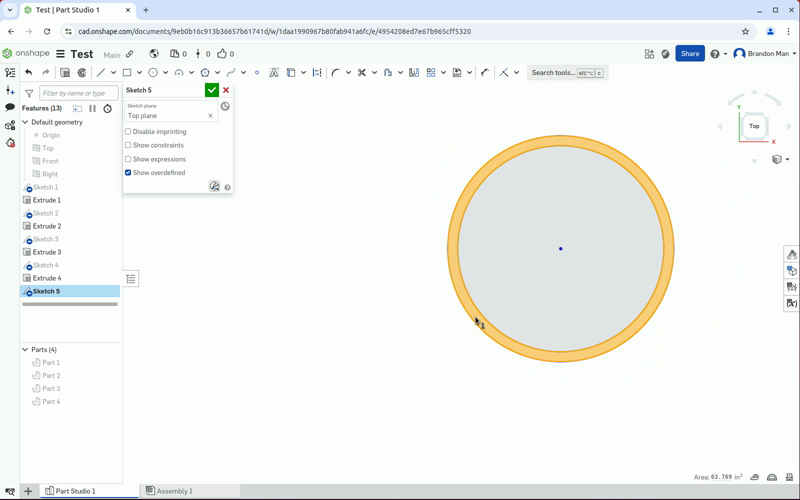
scroll(-6)
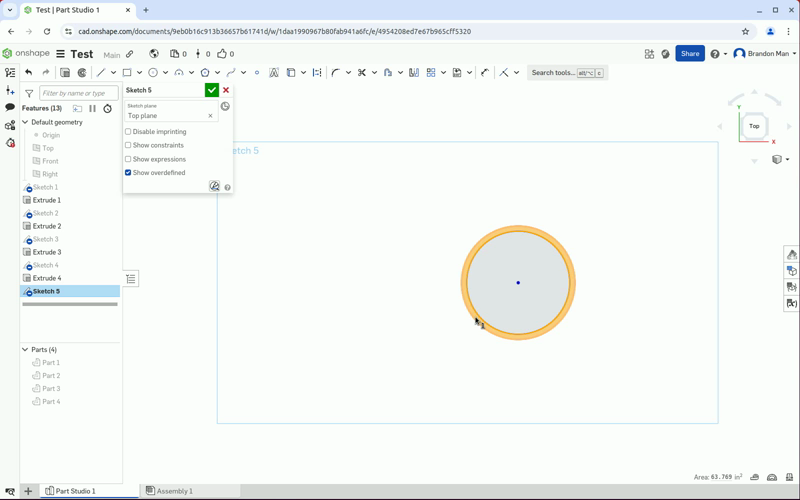
mouse_move(73, 352)
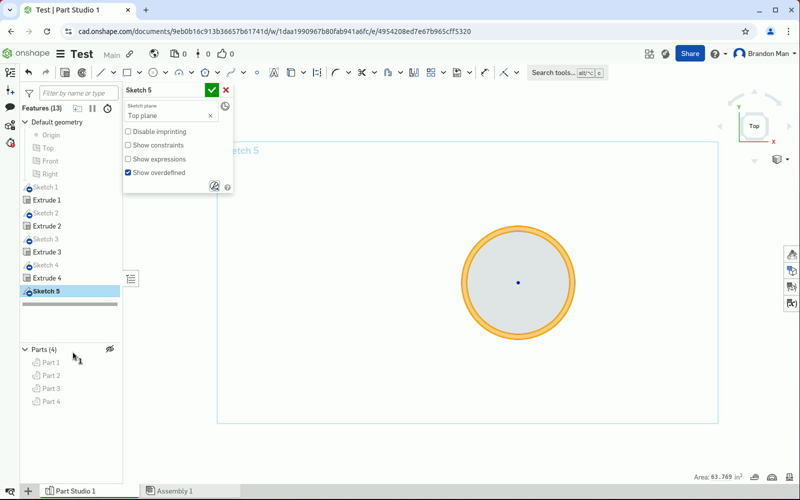
key(shift+y)
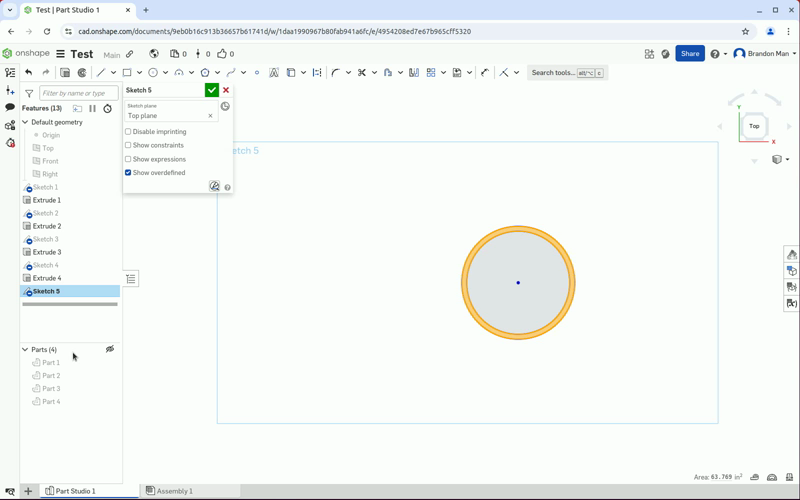
key(shift+e)
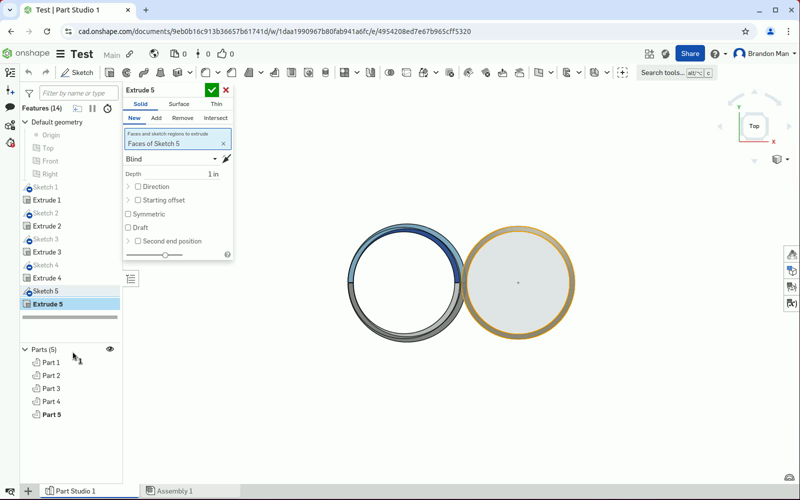
mouse_move(143, 106)
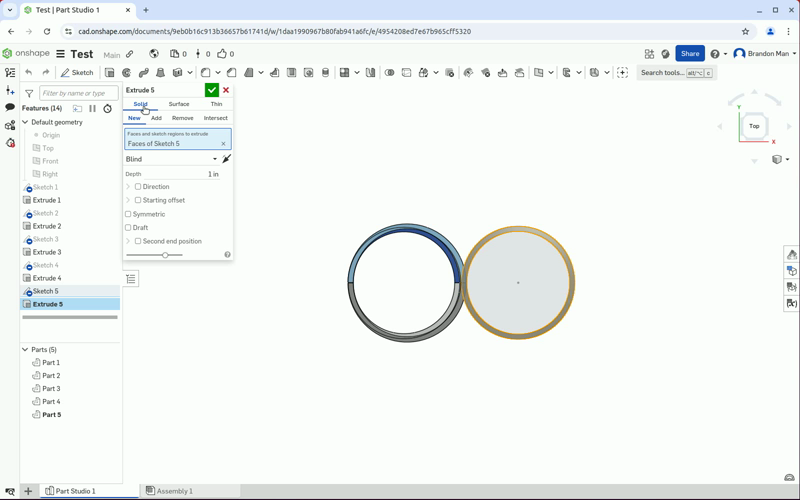
click(143, 106)
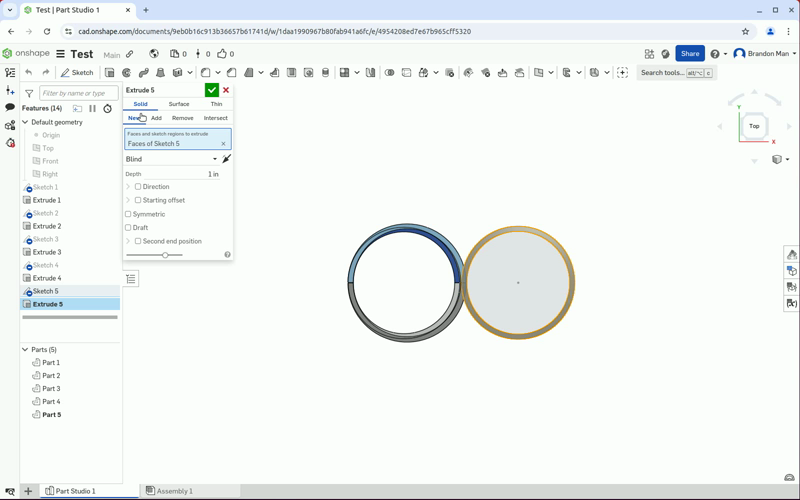
mouse_move(137, 120)
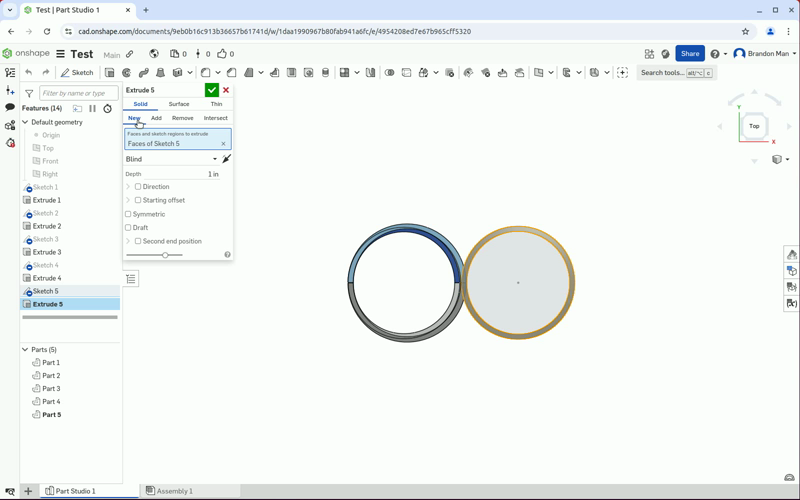
click(137, 120)
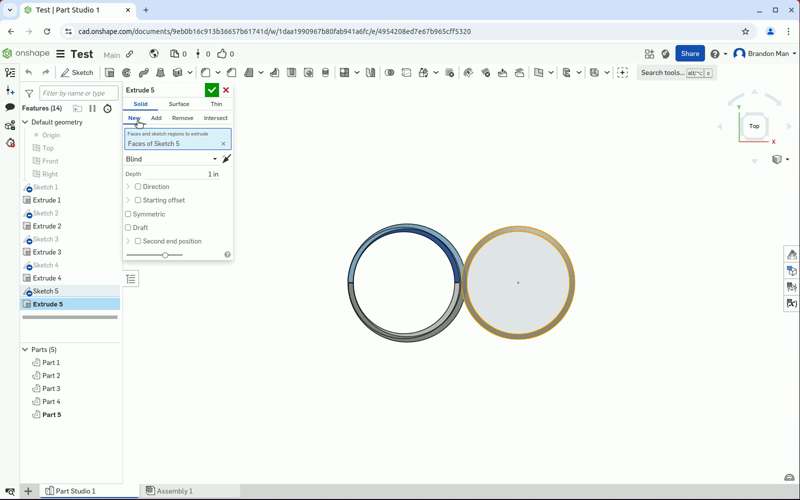
key(tab, 4)
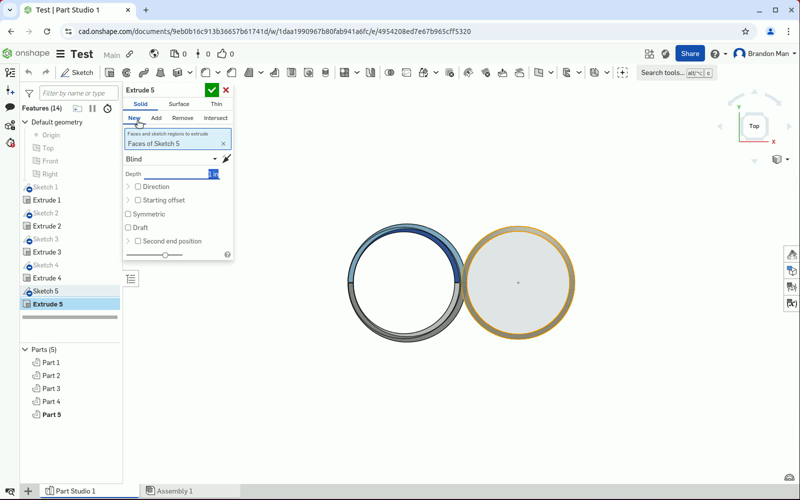
text(0.241)
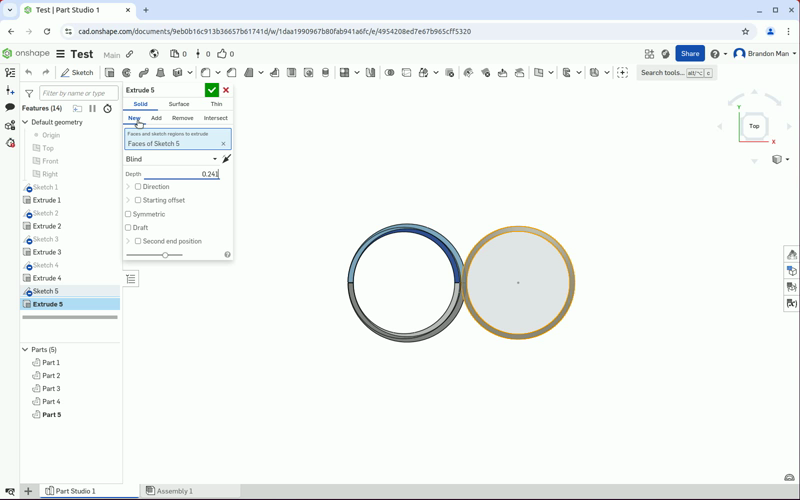
key(enter)
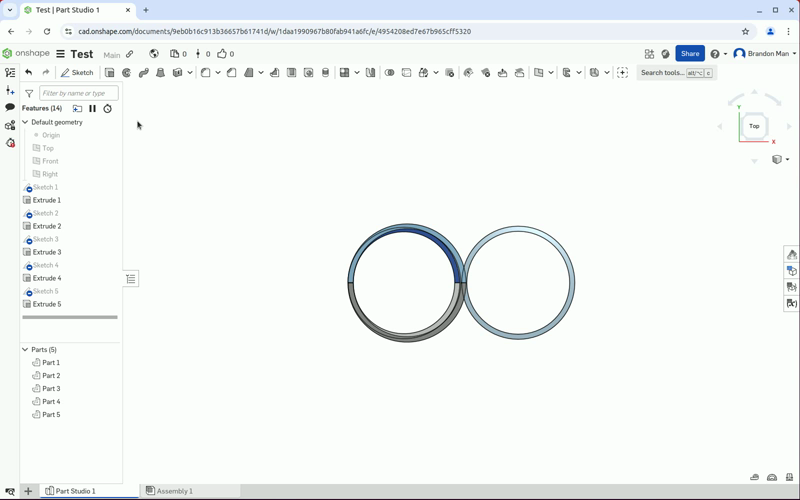
key(shift+h)
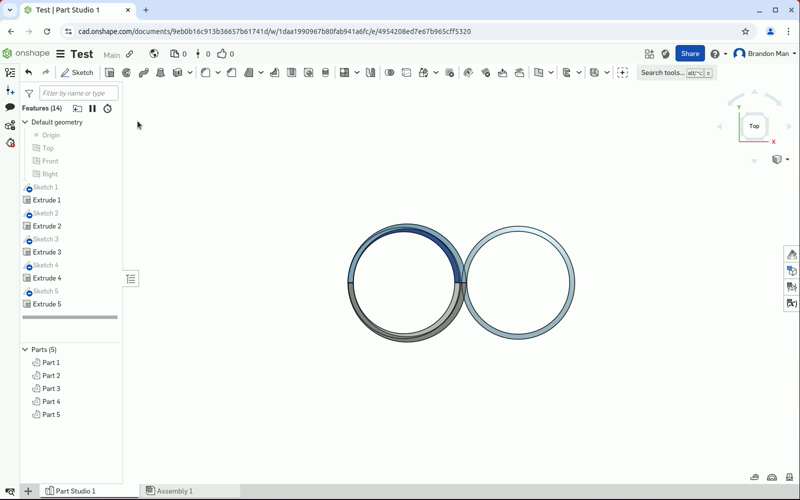
key(shift+h)
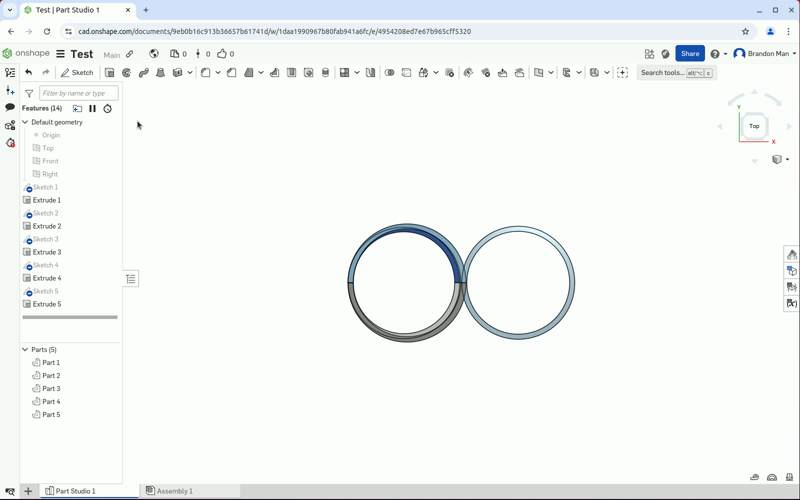
mouse_move(73, 189)
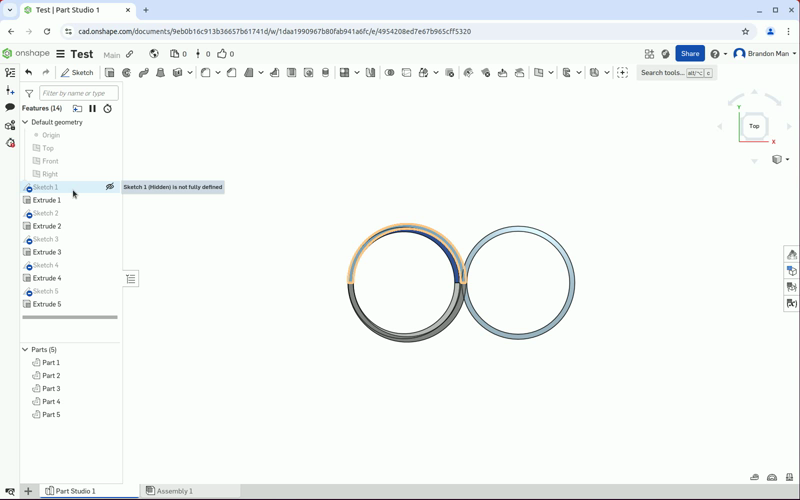
click(73, 189)
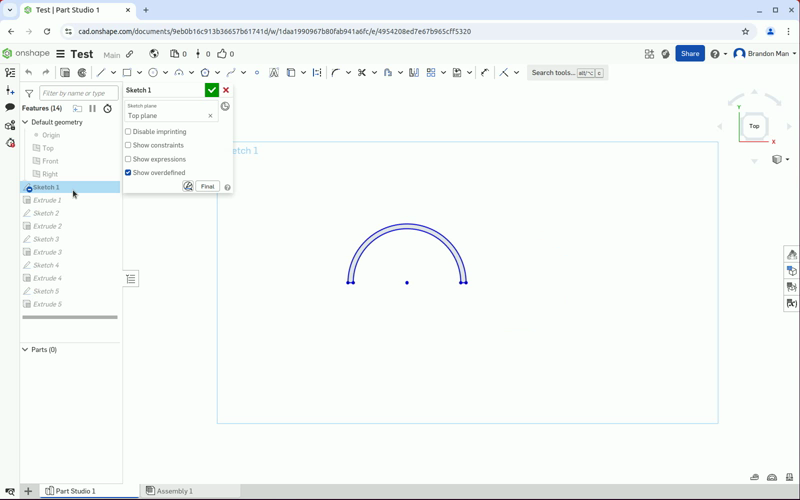
mouse_move(229, 92)
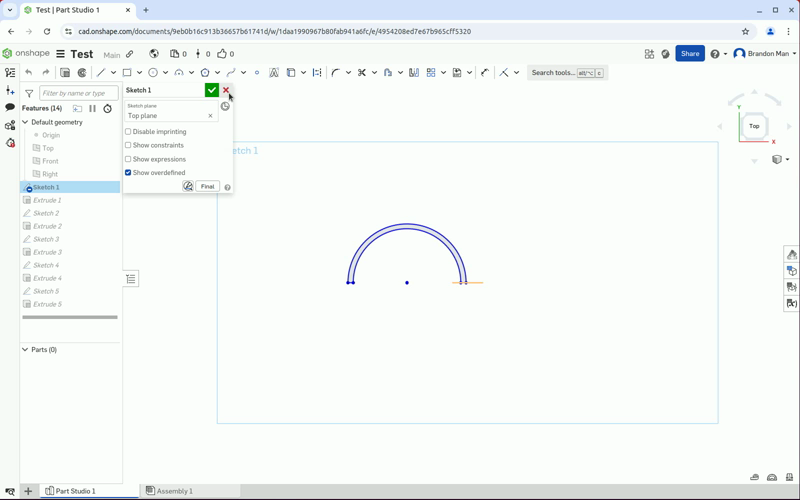
click(229, 92)
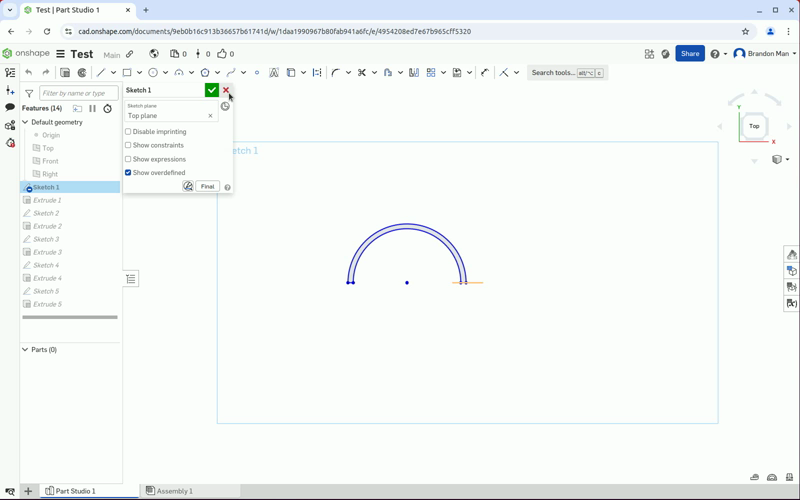
key(shift+s)
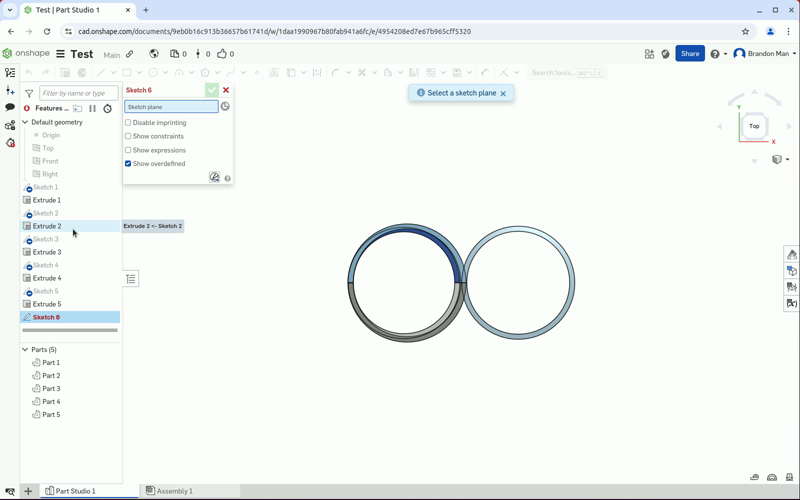
scroll(3)
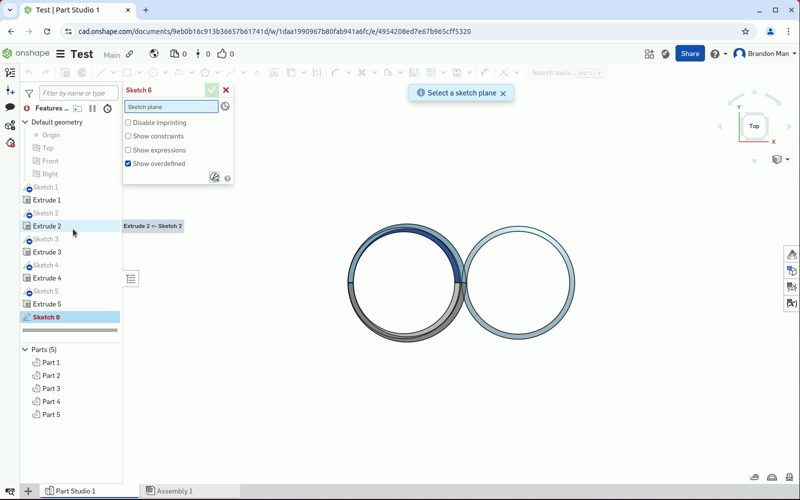
mouse_move(73, 150)
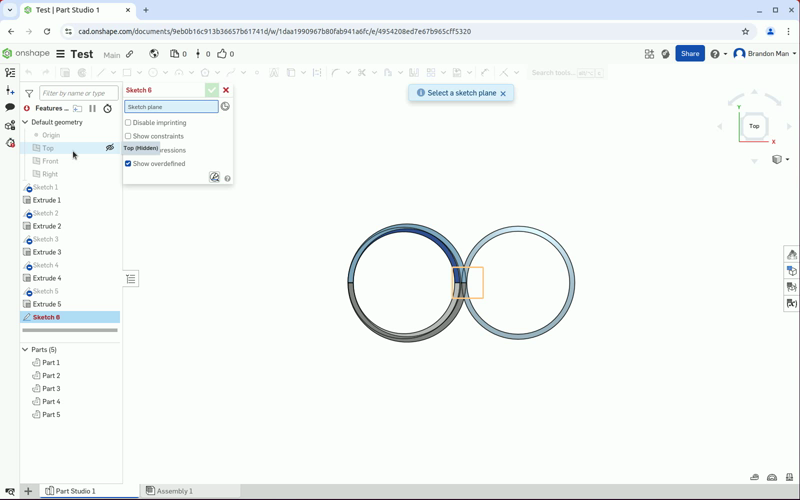
click(73, 150)
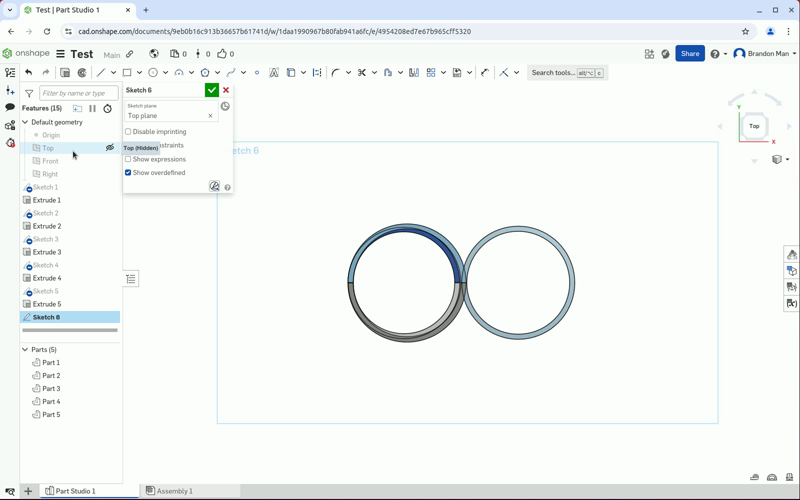
mouse_move(73, 352)
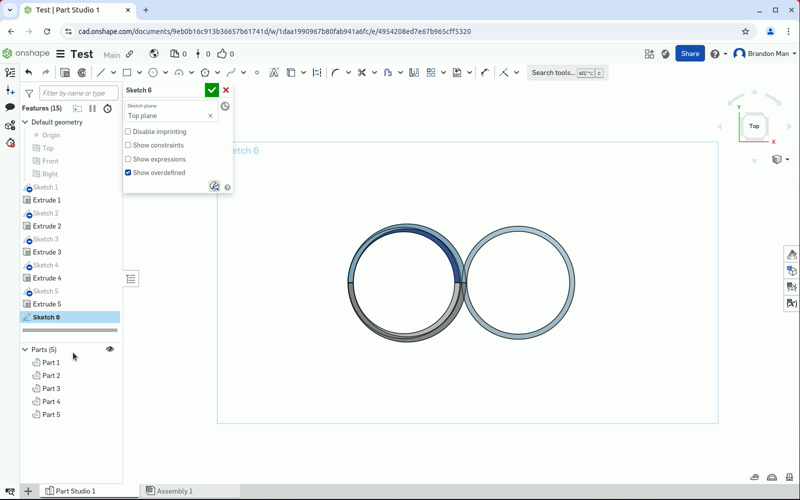
key(y)
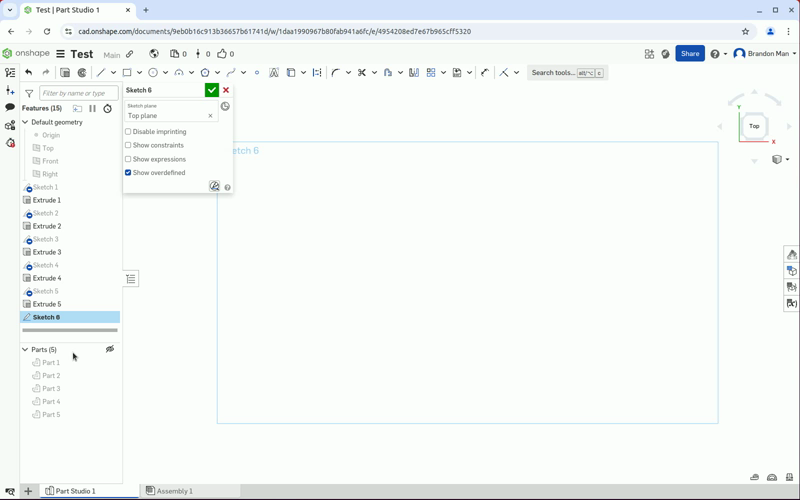
key(l)
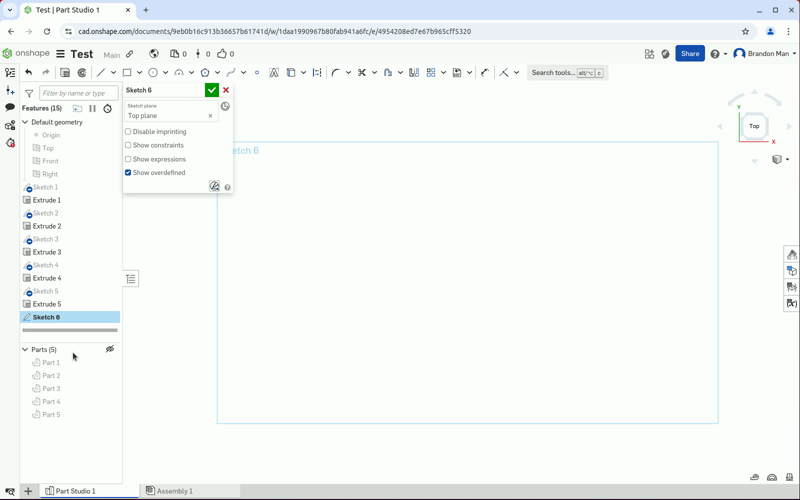
key_down(shift)
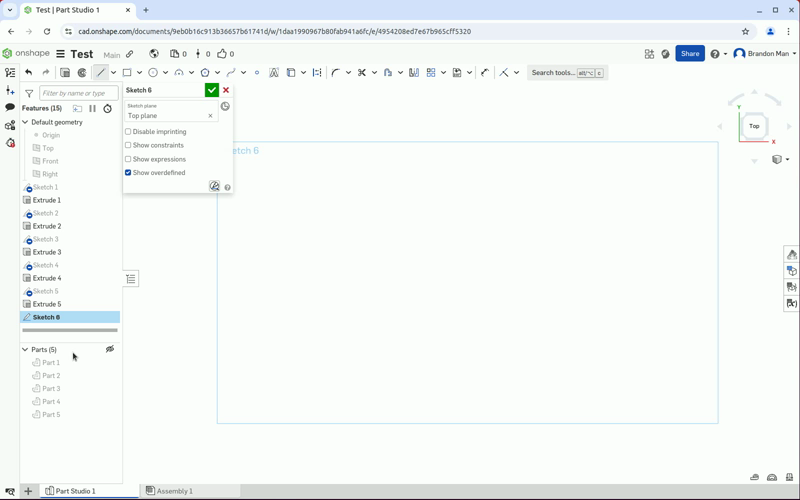
mouse_move(353, 282)
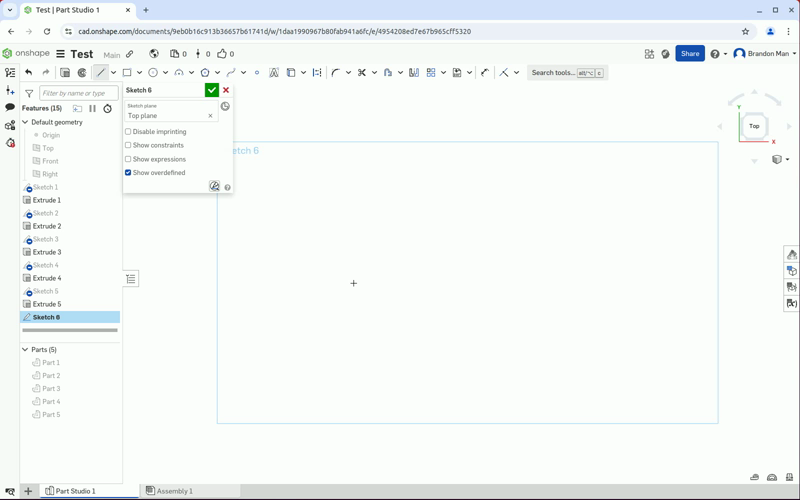
click(353, 282)
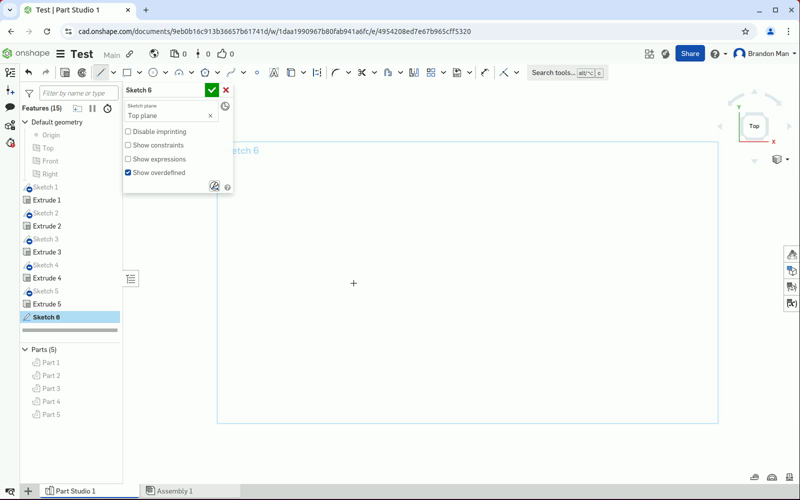
key_up(shift)
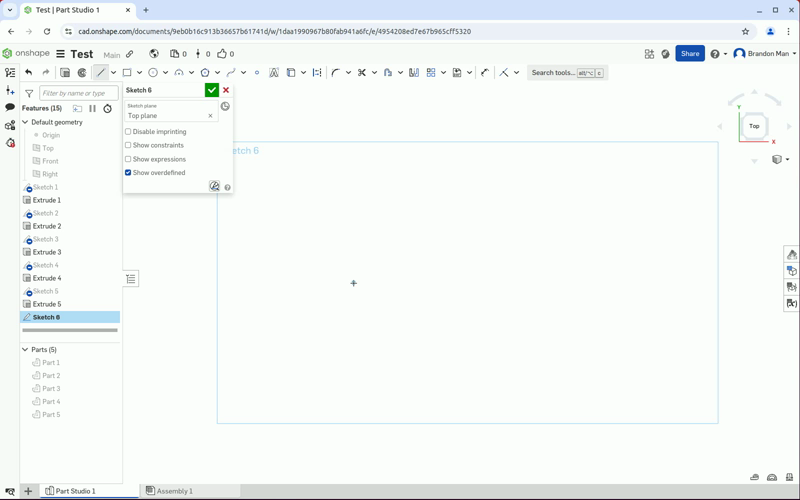
key_down(shift)
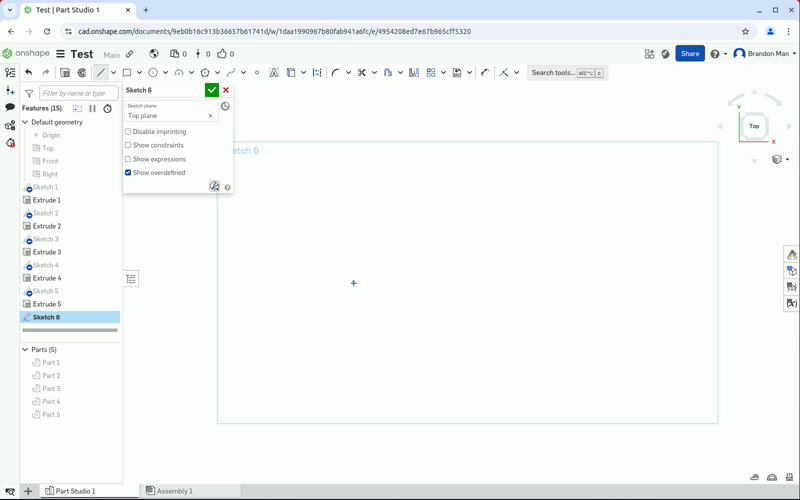
mouse_move(383, 282)
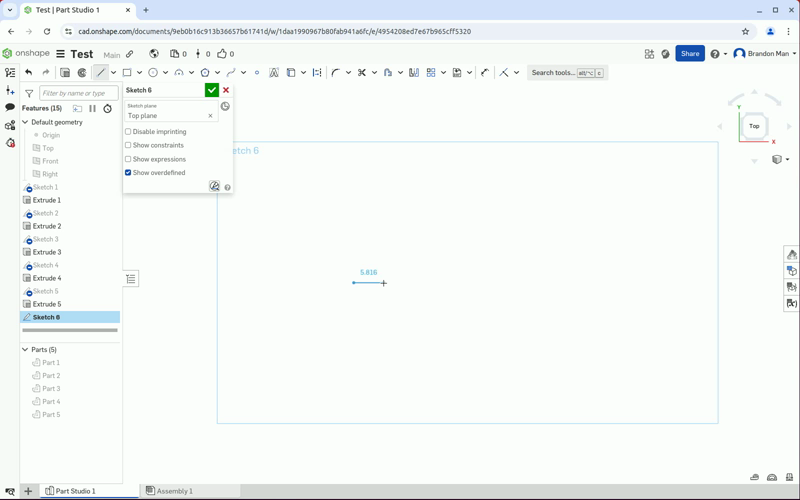
mouse_move(358, 282)
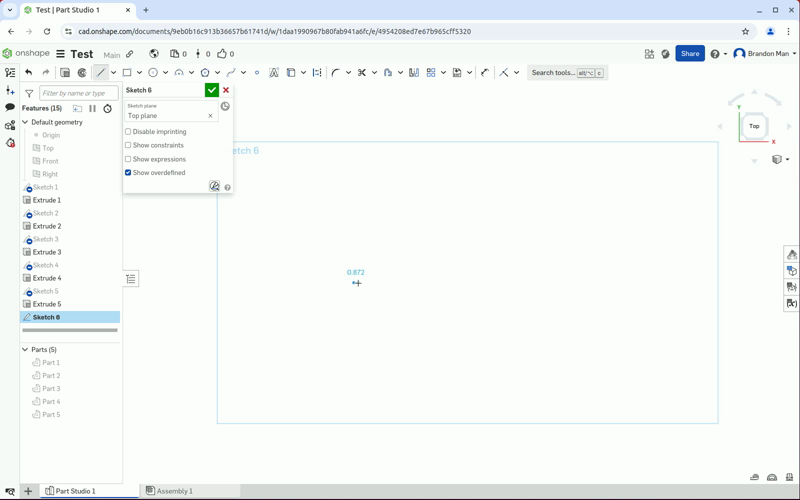
scroll(6)
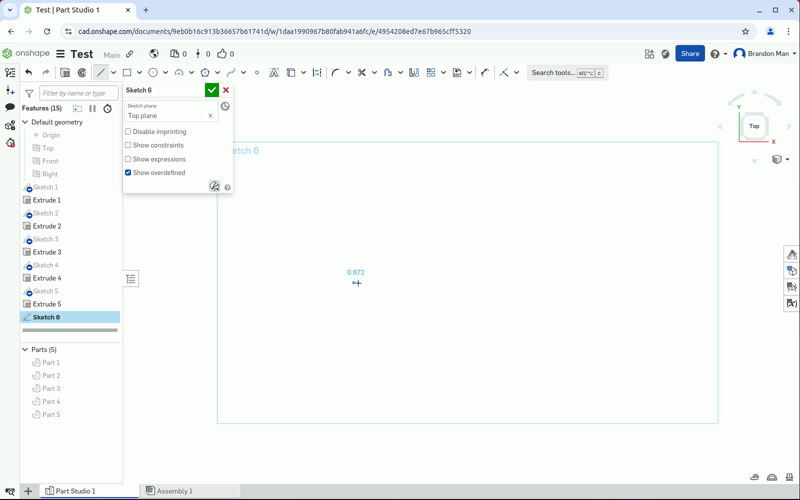
scroll(6)
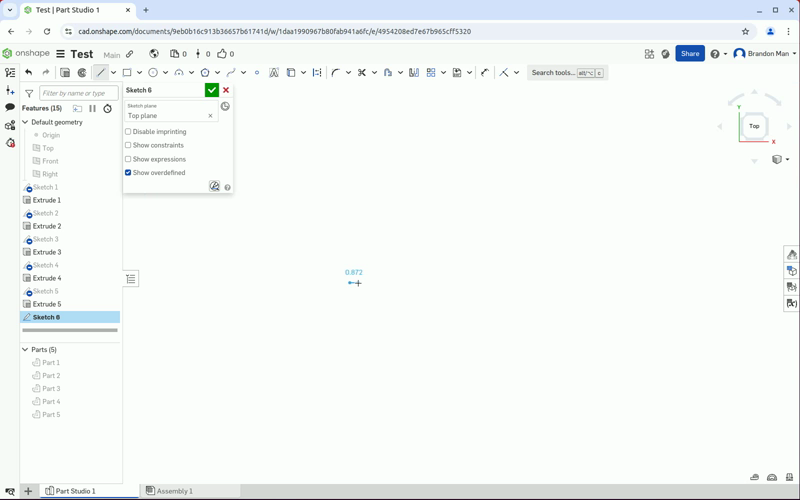
scroll(6)
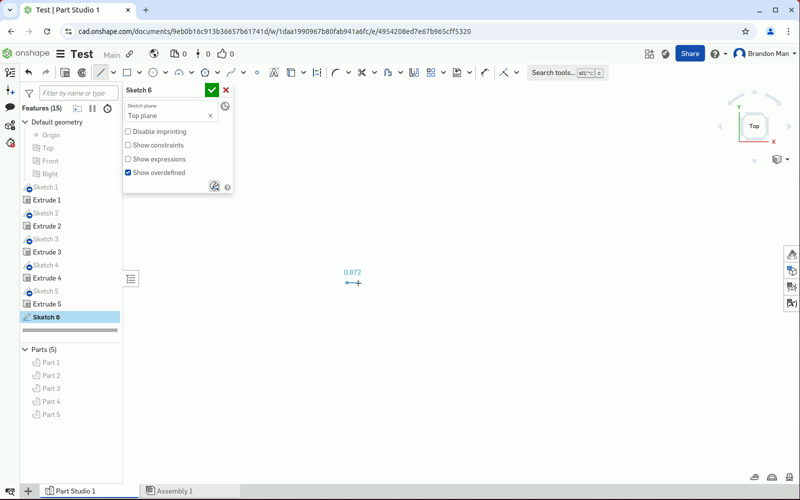
scroll(6)
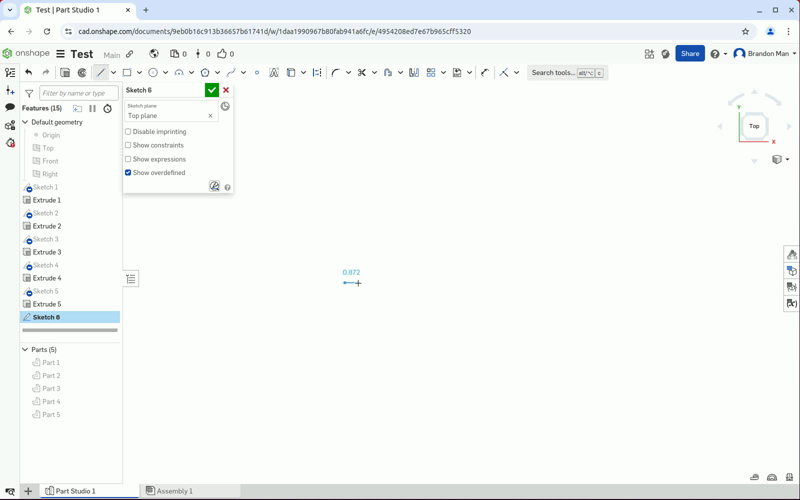
scroll(6)
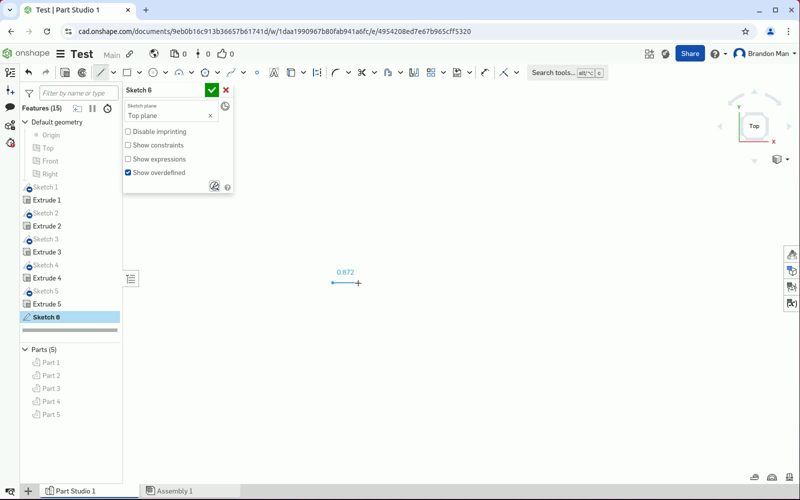
scroll(6)
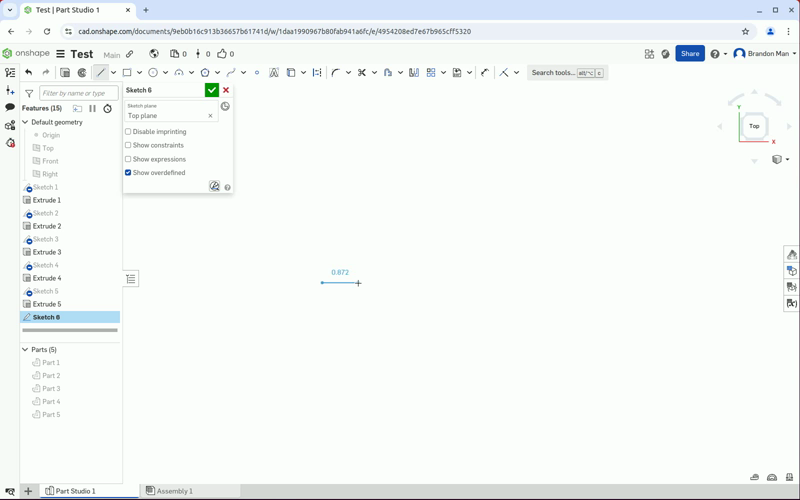
scroll(6)
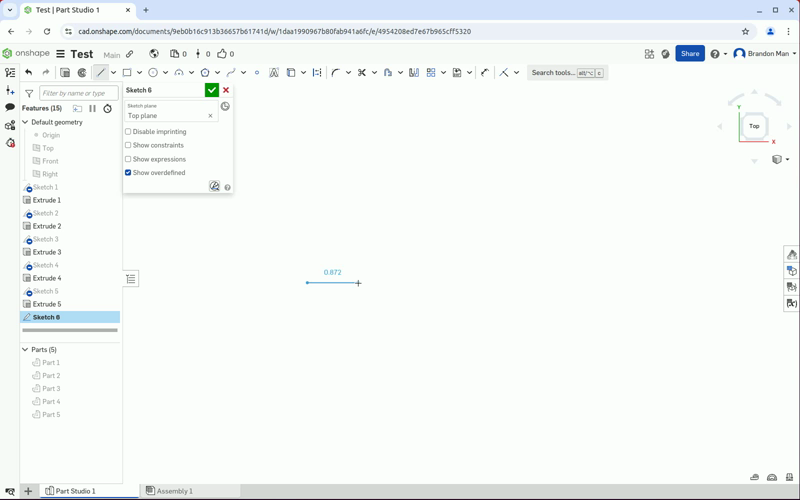
click(358, 282)
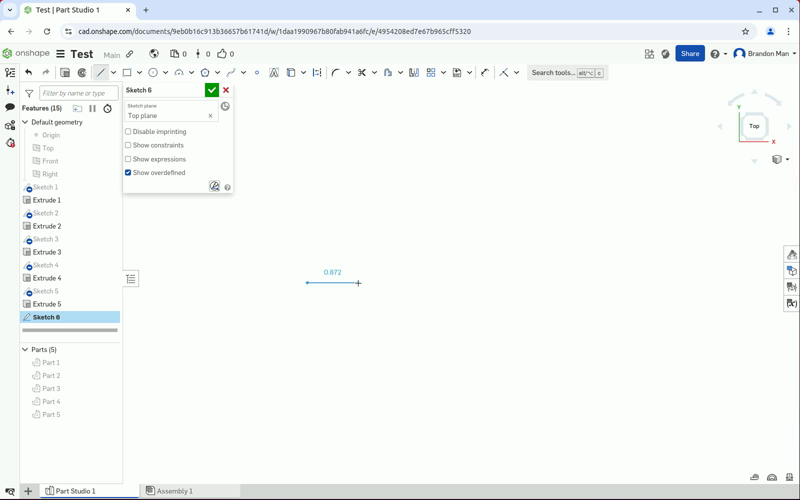
scroll(-6)
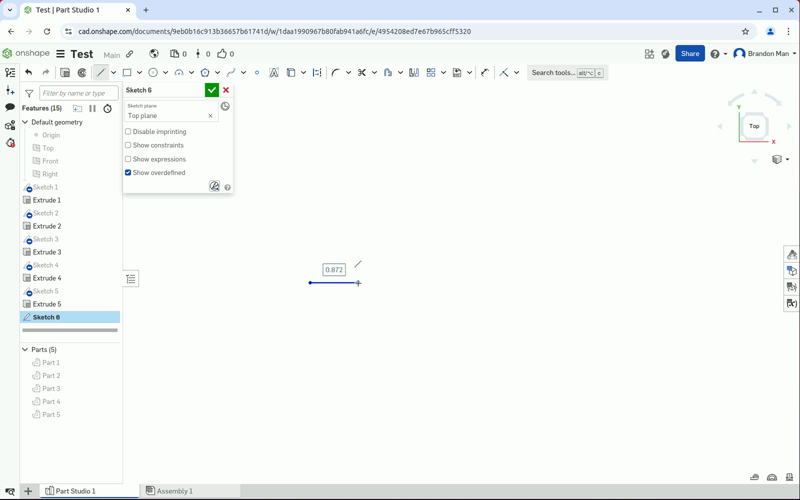
scroll(-6)
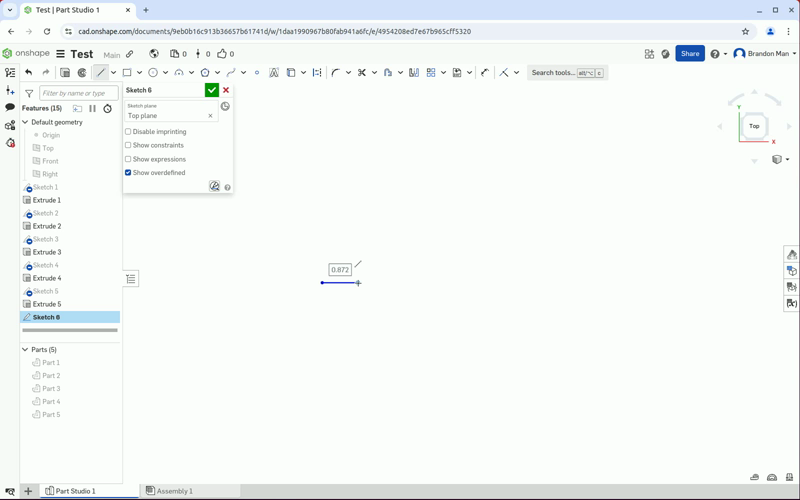
scroll(-6)
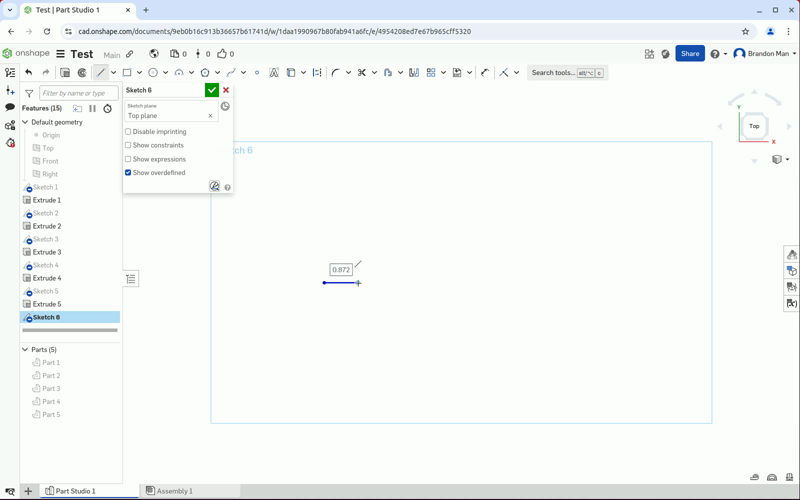
scroll(-6)
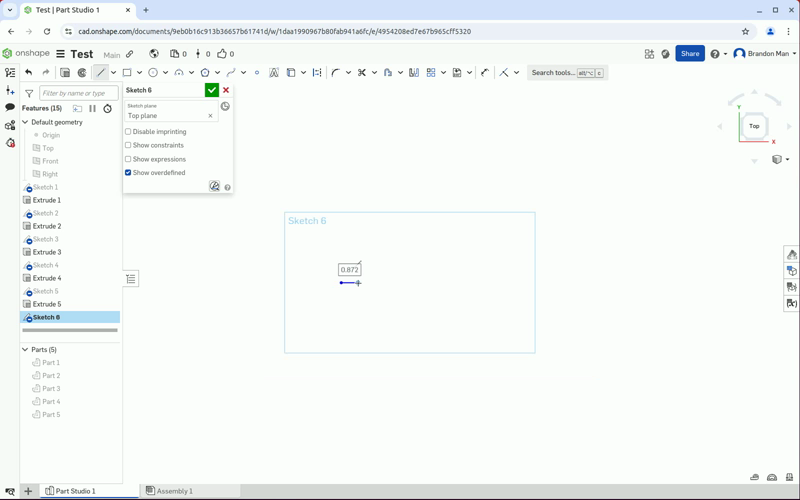
scroll(-6)
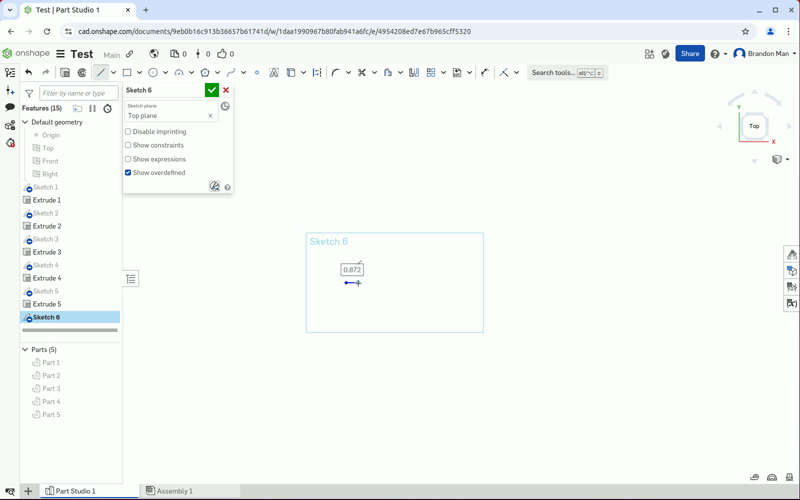
scroll(-6)
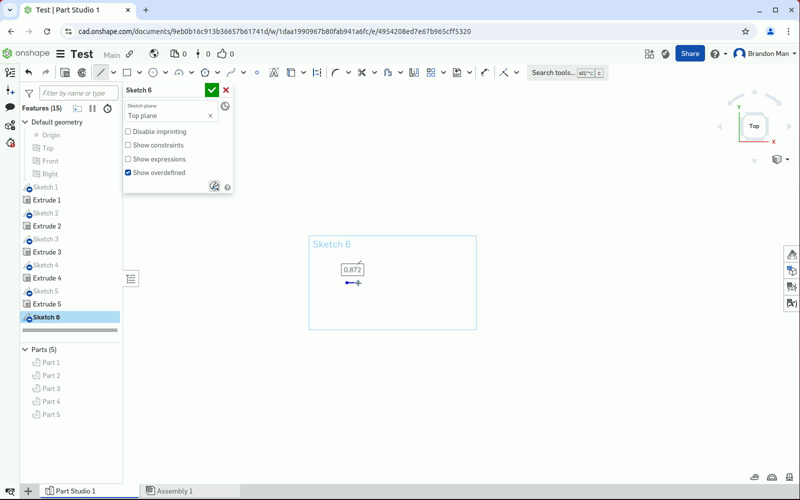
scroll(-6)
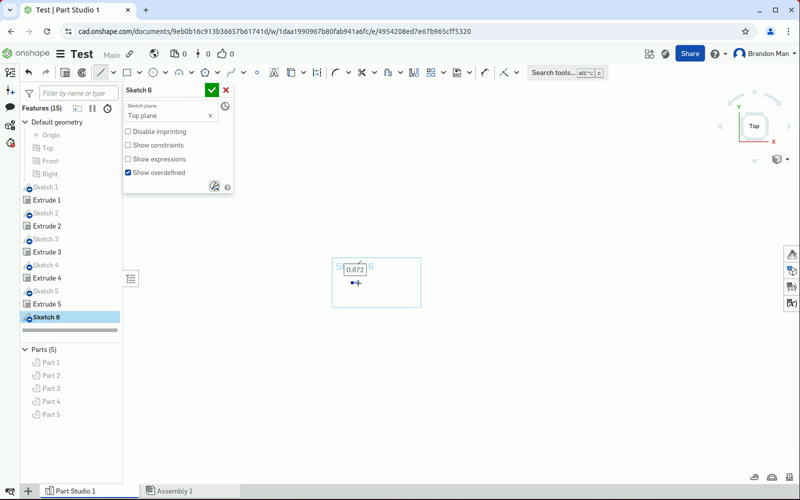
key_up(shift)
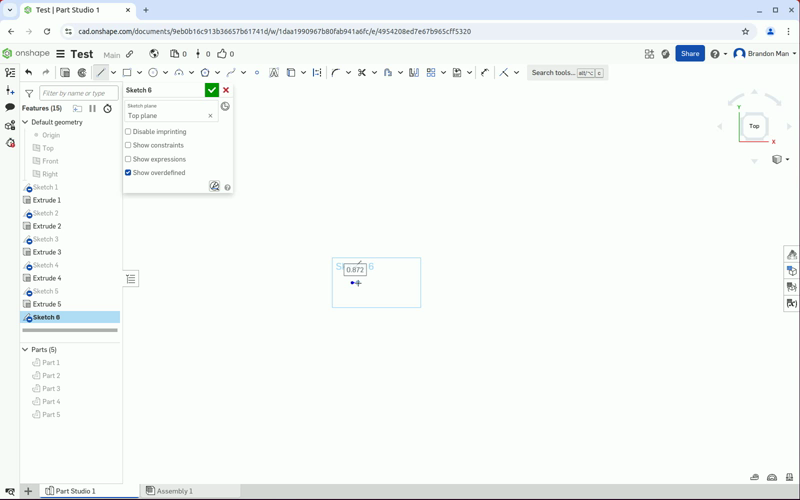
key(esc)
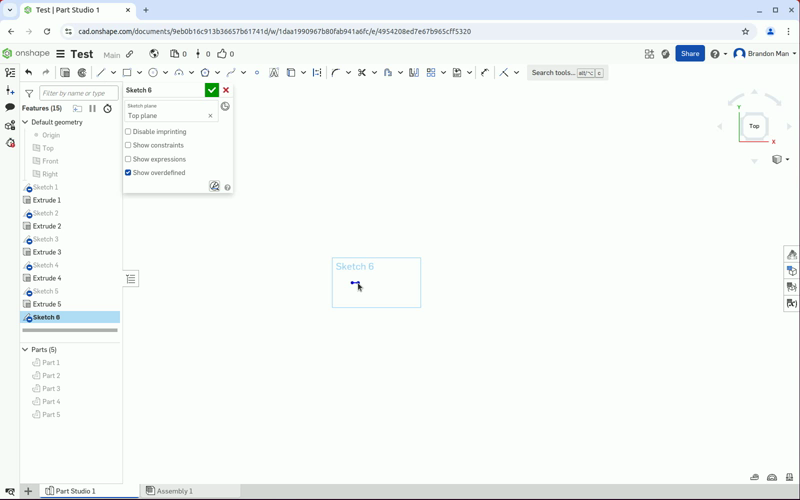
key(a)
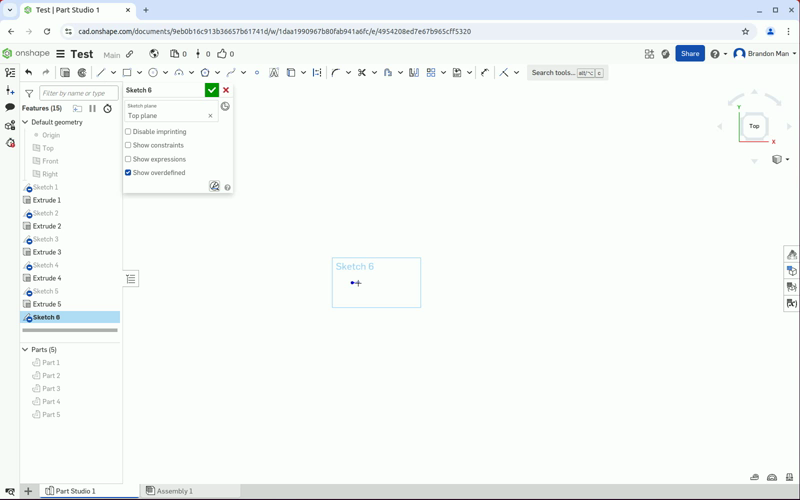
mouse_move(358, 282)
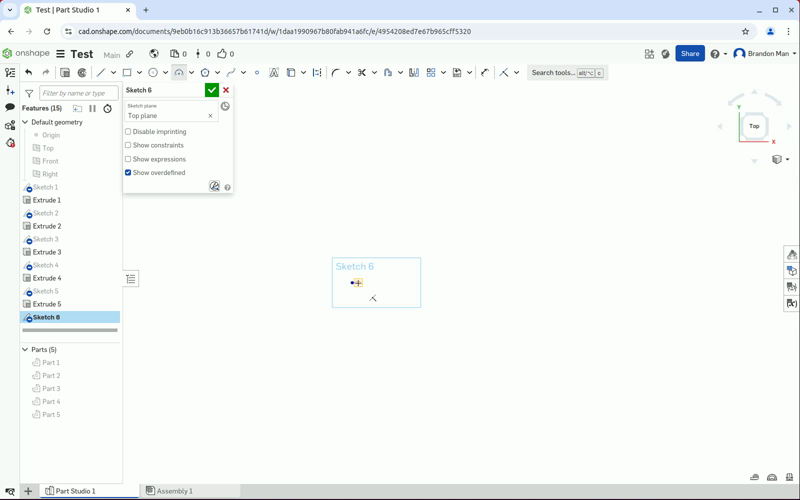
click(358, 282)
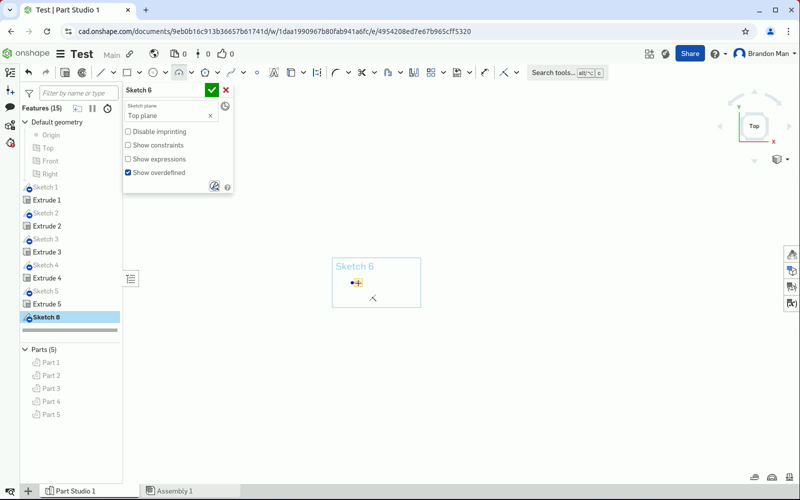
key_down(shift)
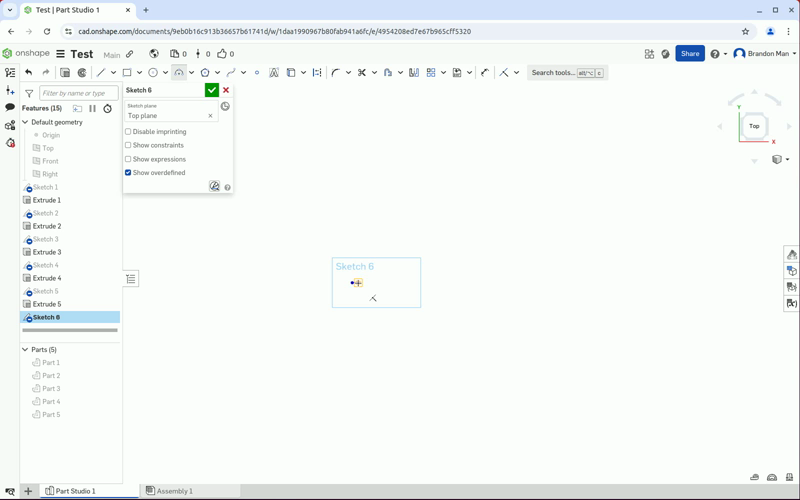
mouse_move(450, 282)
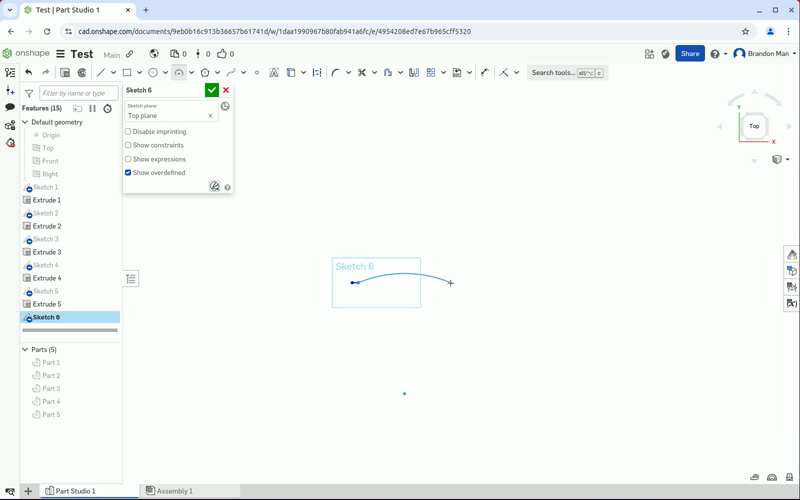
click(450, 282)
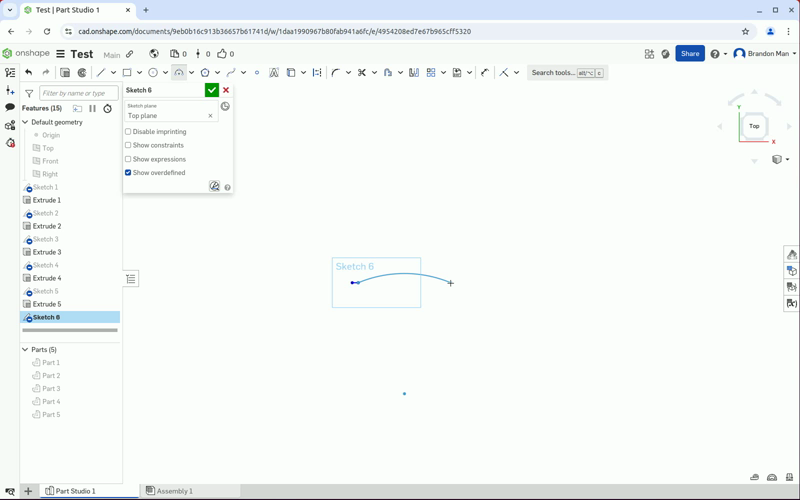
mouse_move(404, 236)
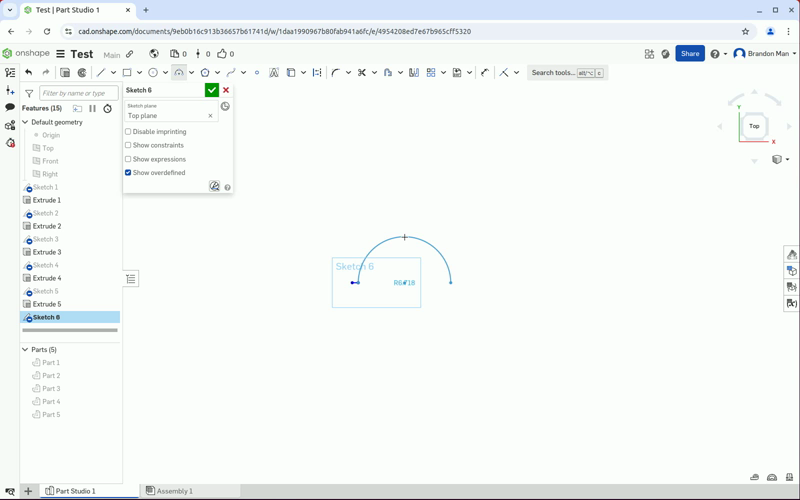
click(404, 236)
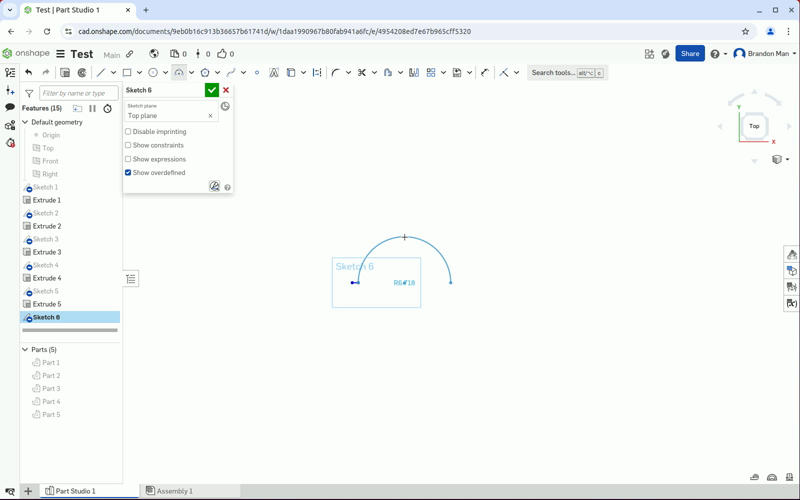
key_up(shift)
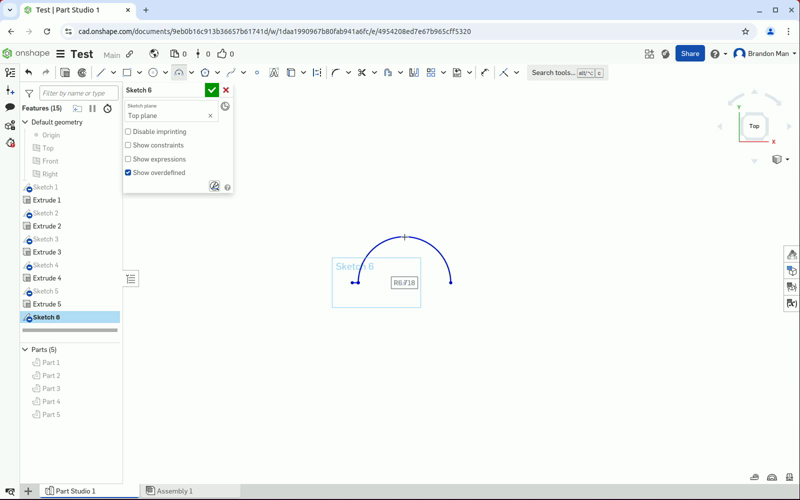
key(esc)
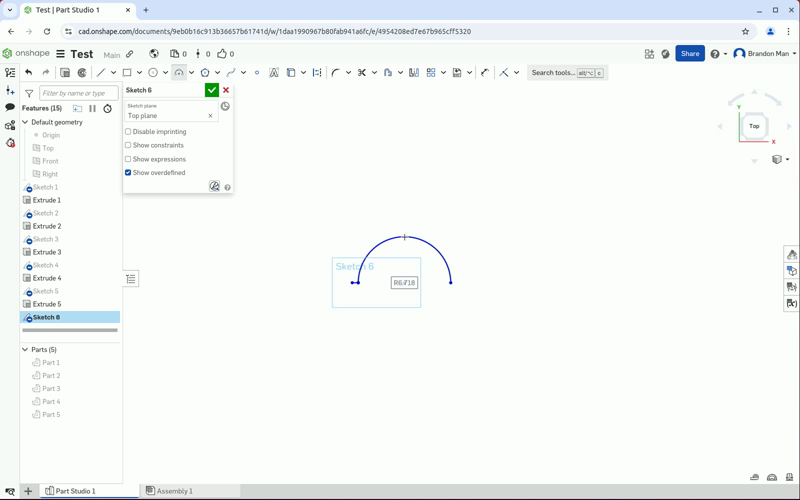
key(l)
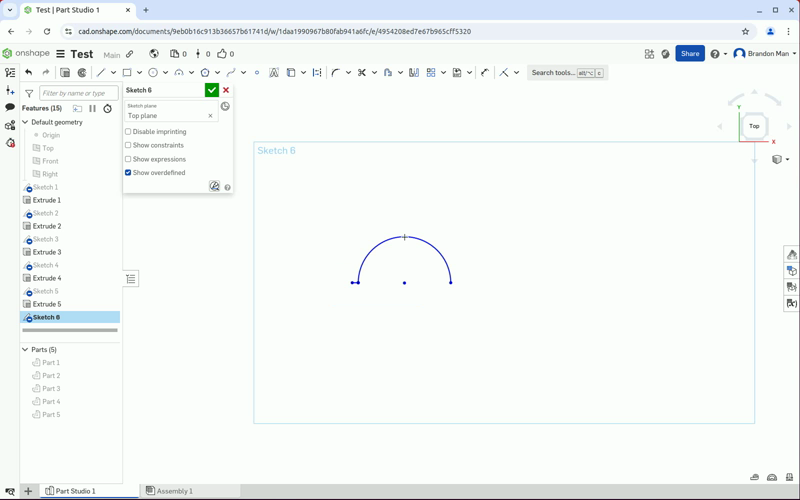
mouse_move(450, 282)
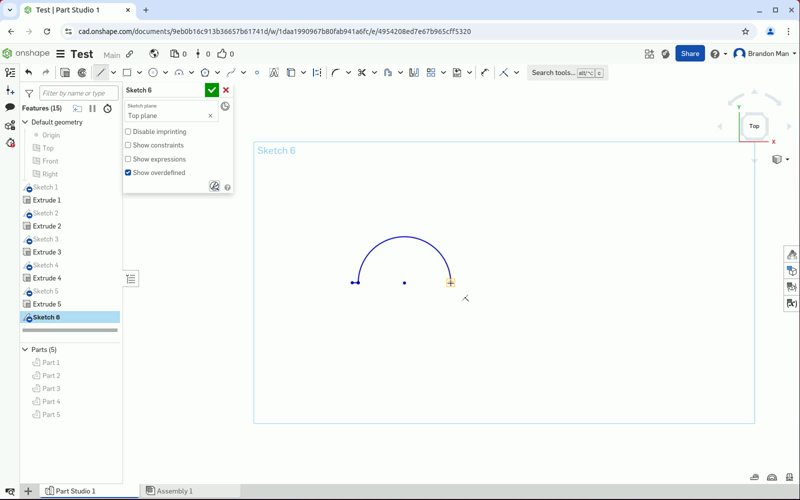
click(450, 282)
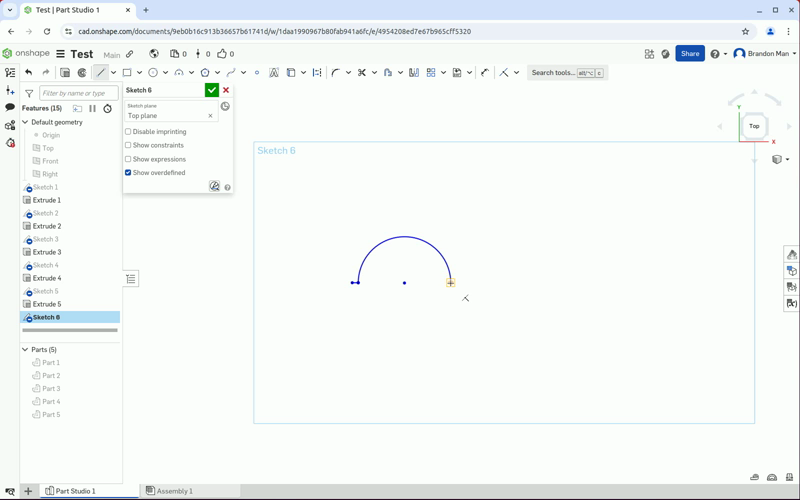
key_down(shift)
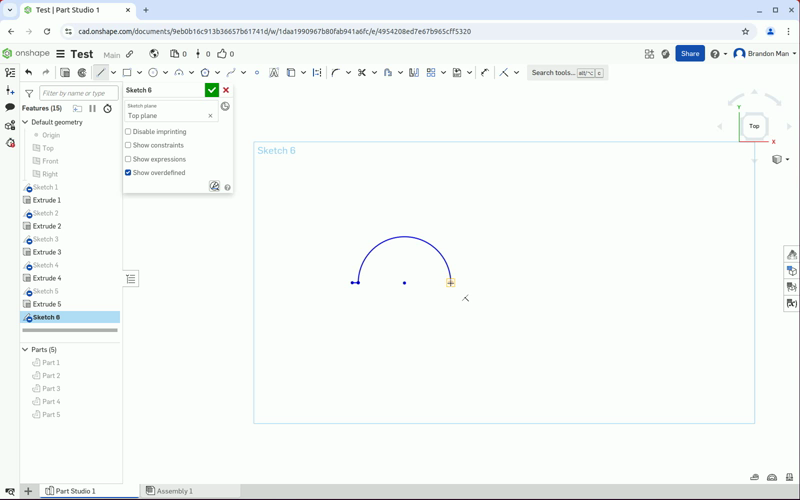
mouse_move(480, 282)
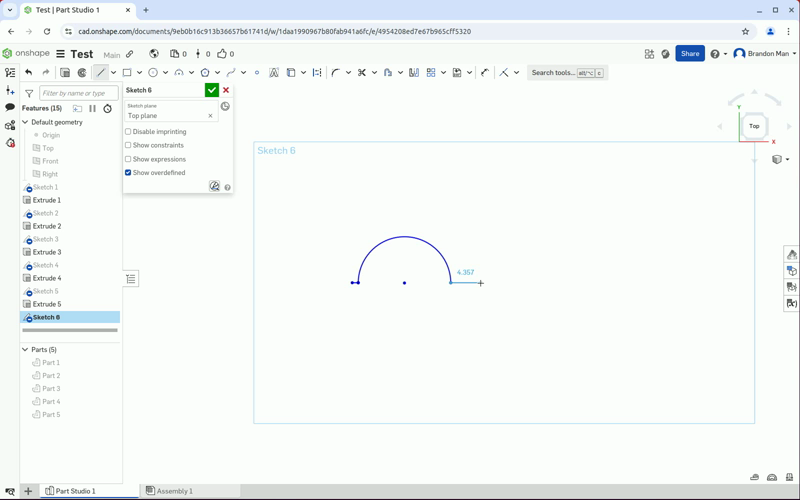
mouse_move(455, 282)
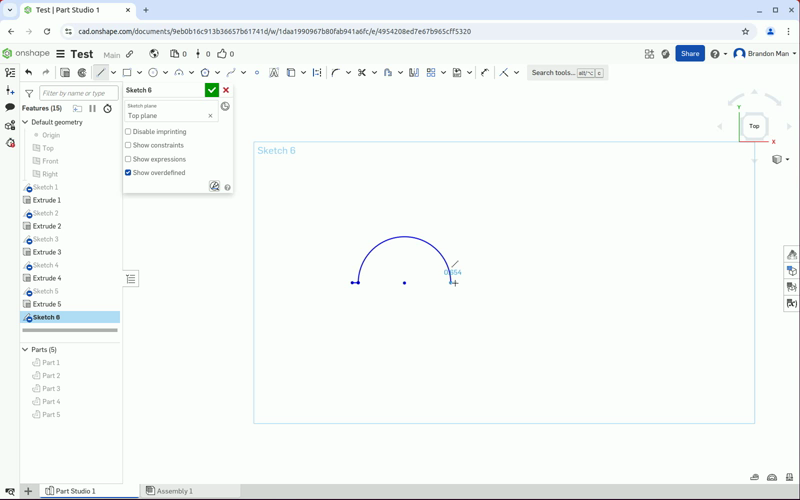
scroll(6)
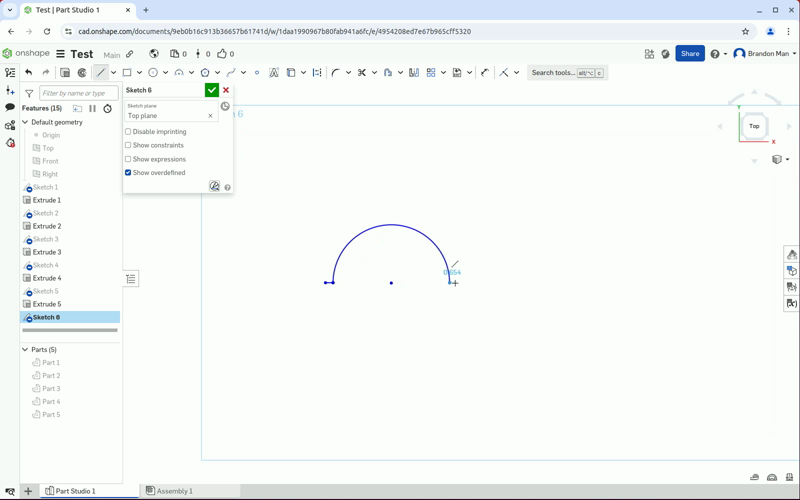
scroll(6)
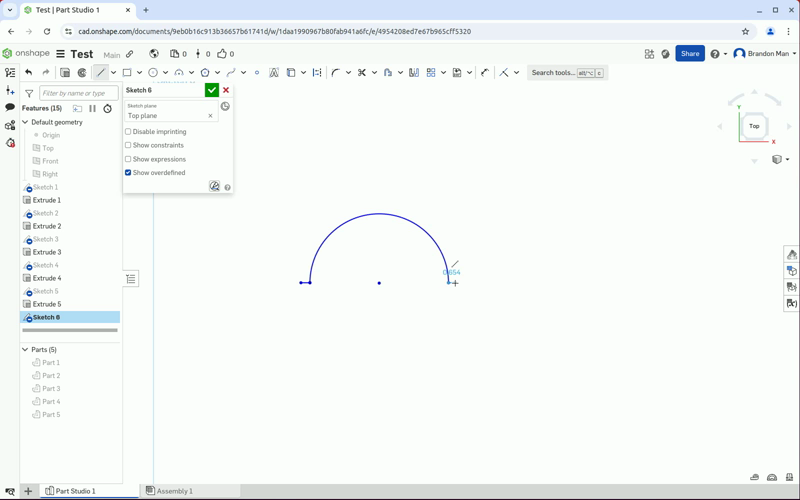
scroll(6)
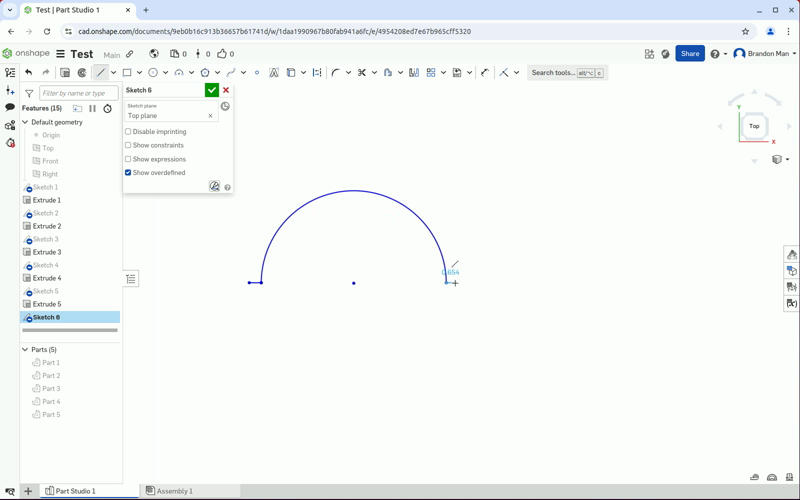
scroll(6)
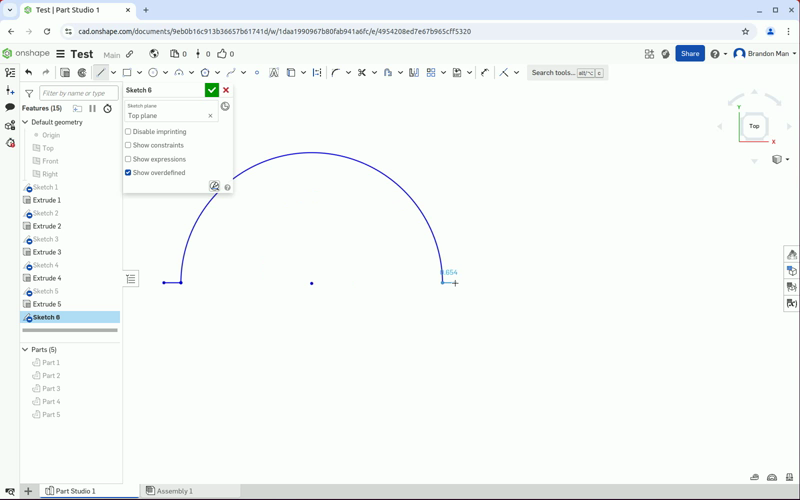
scroll(6)
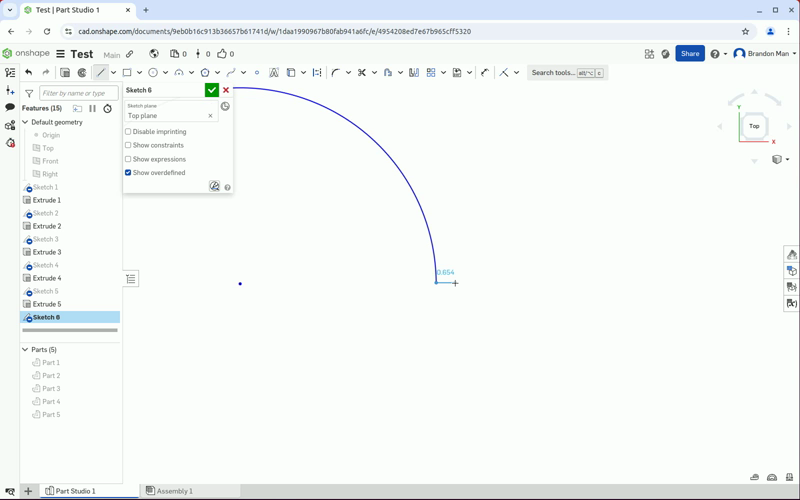
scroll(6)
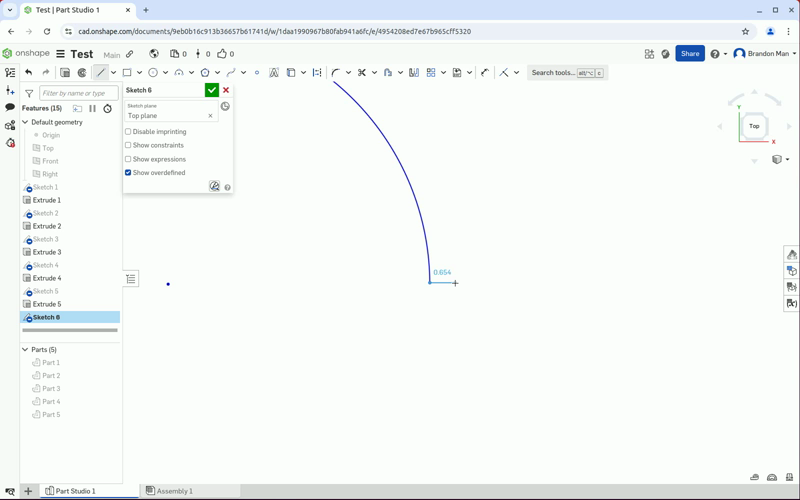
scroll(6)
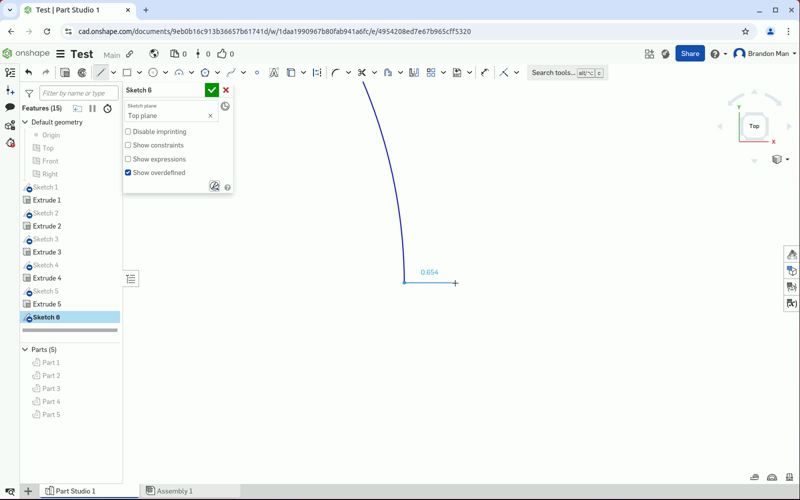
click(455, 282)
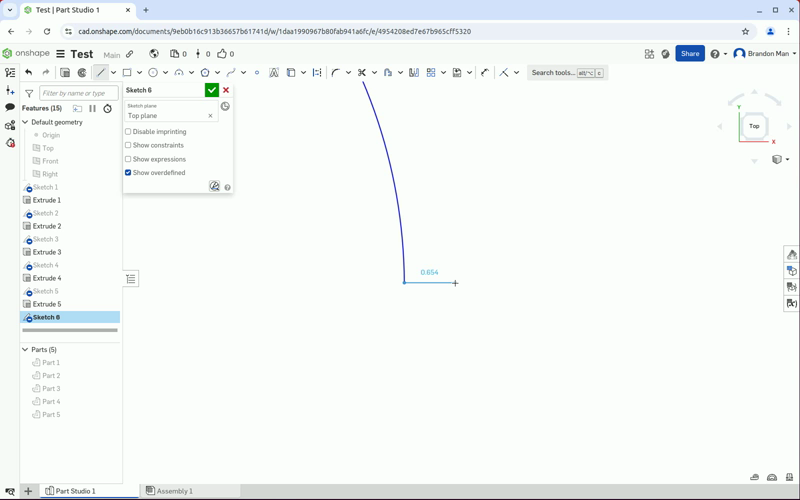
scroll(-6)
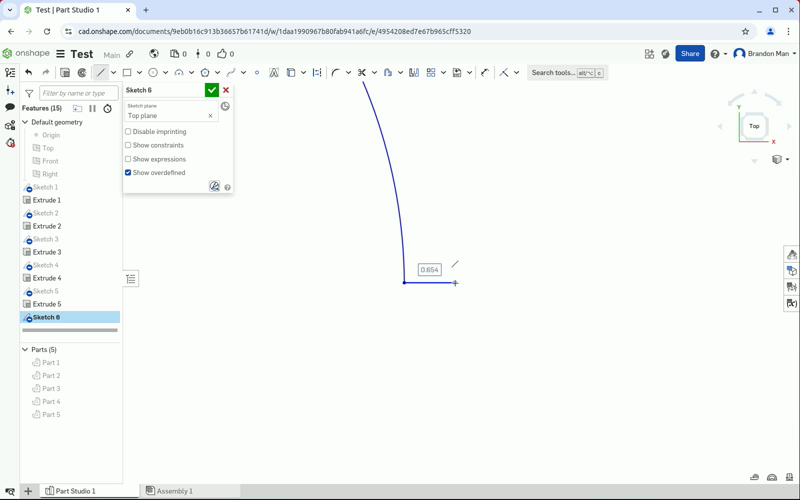
scroll(-6)
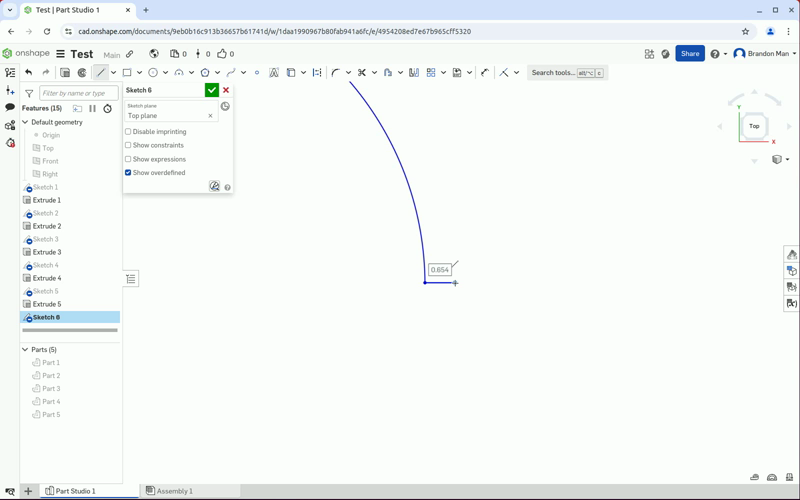
scroll(-6)
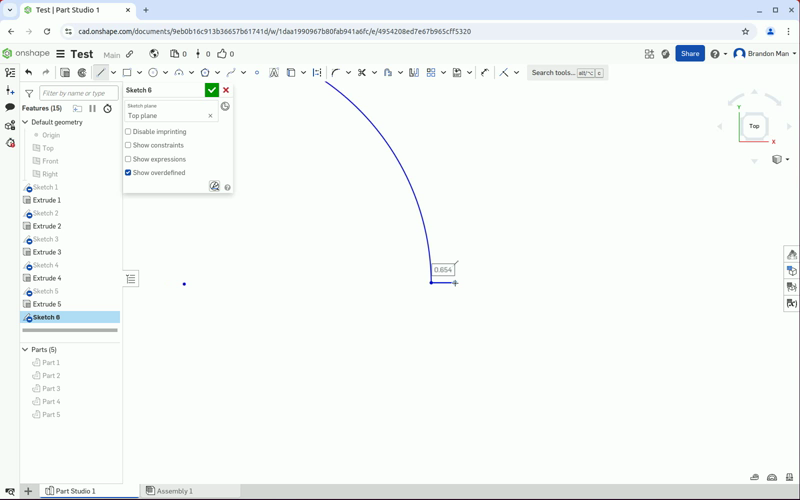
scroll(-6)
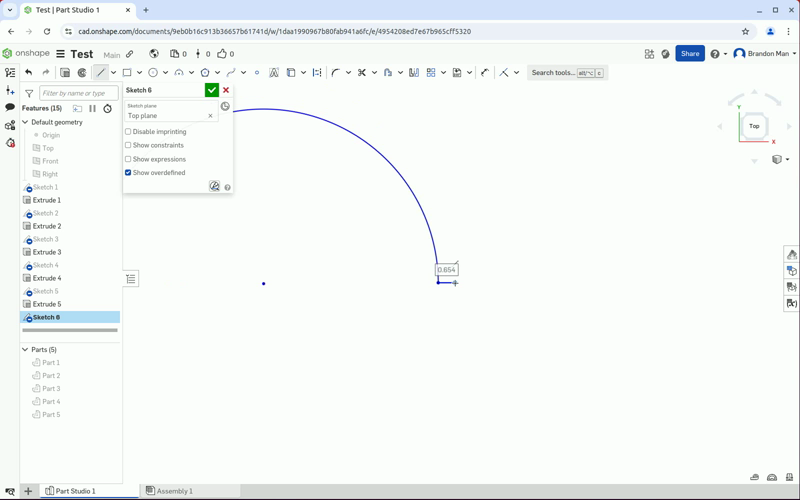
scroll(-6)
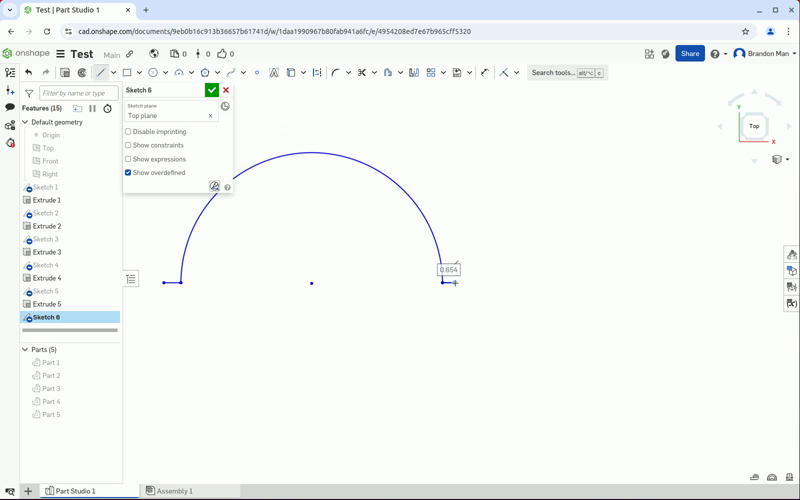
scroll(-6)
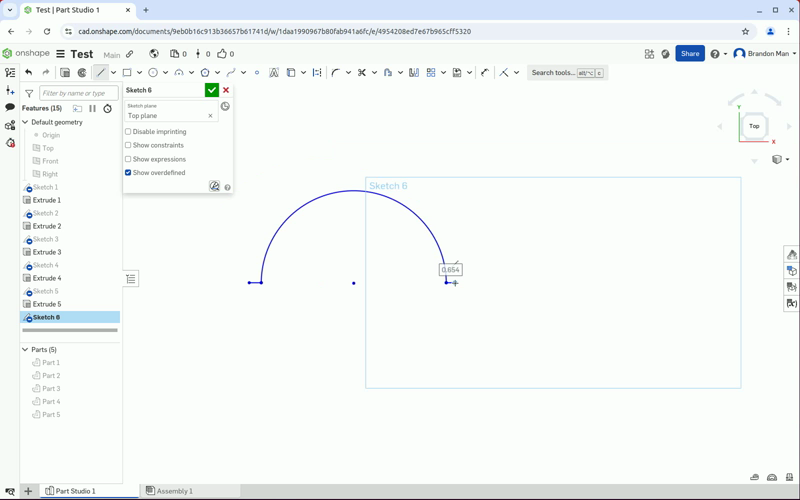
scroll(-6)
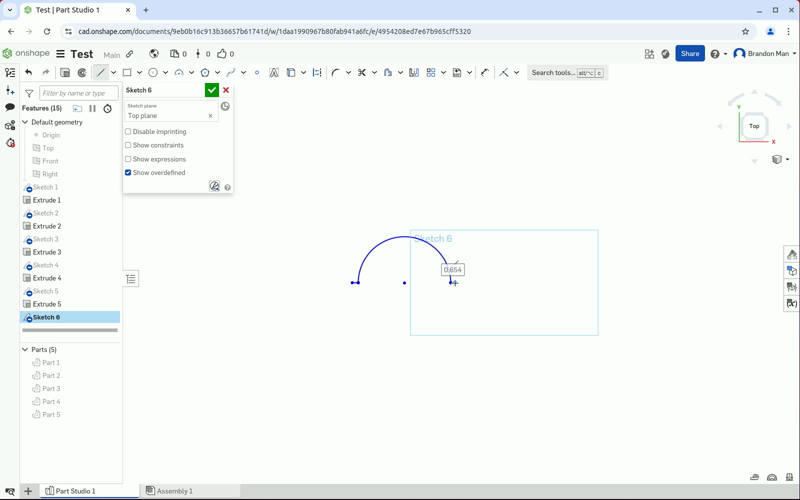
key_up(shift)
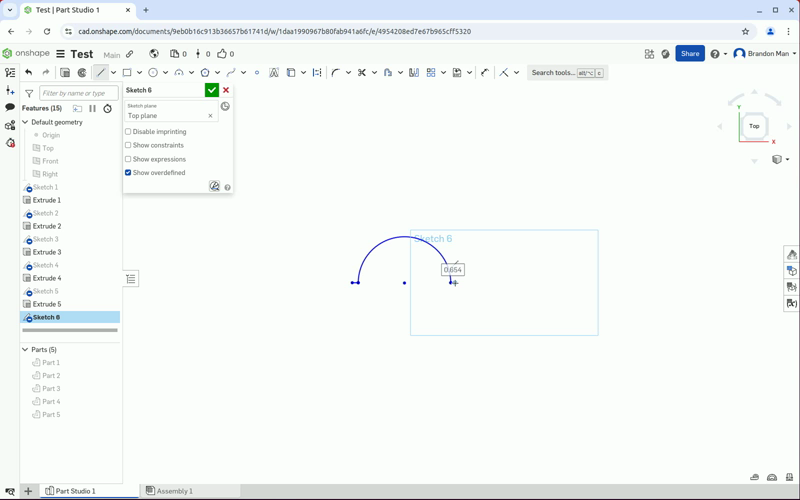
key(esc)
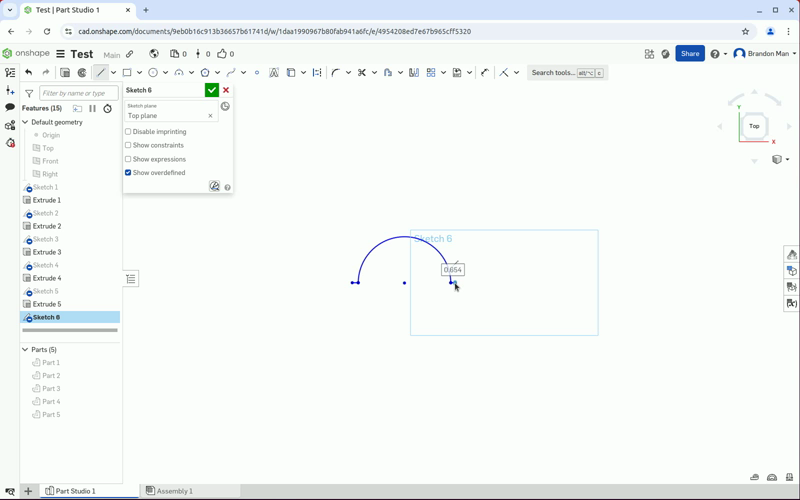
key(a)
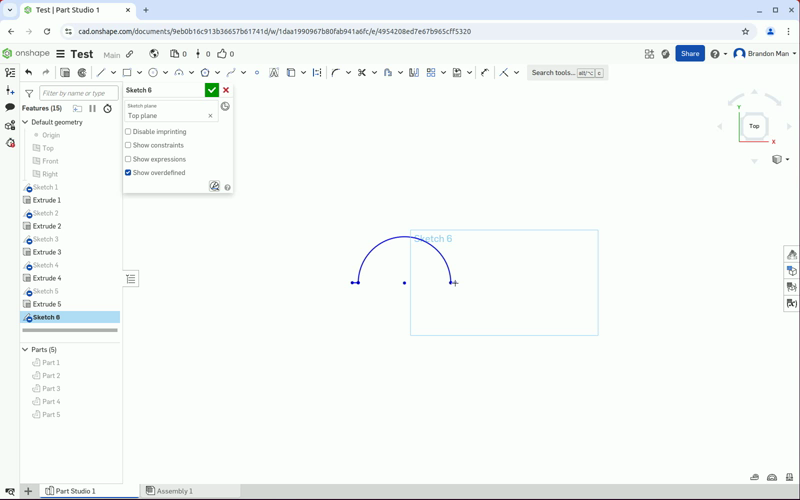
mouse_move(455, 282)
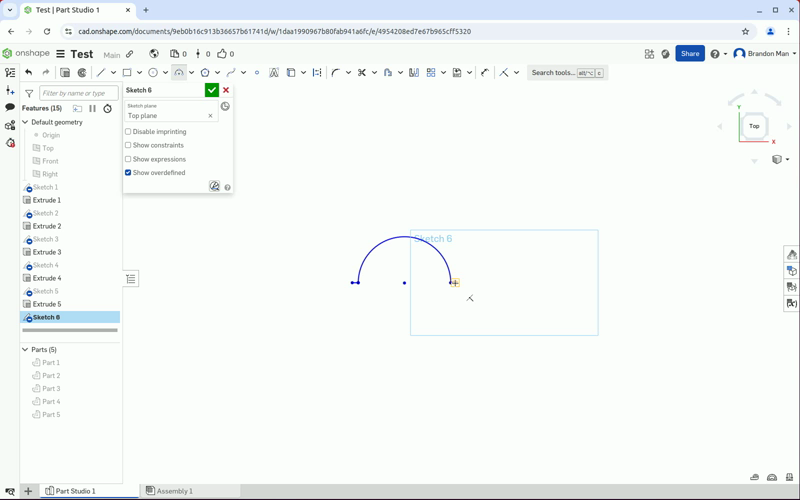
scroll(6)
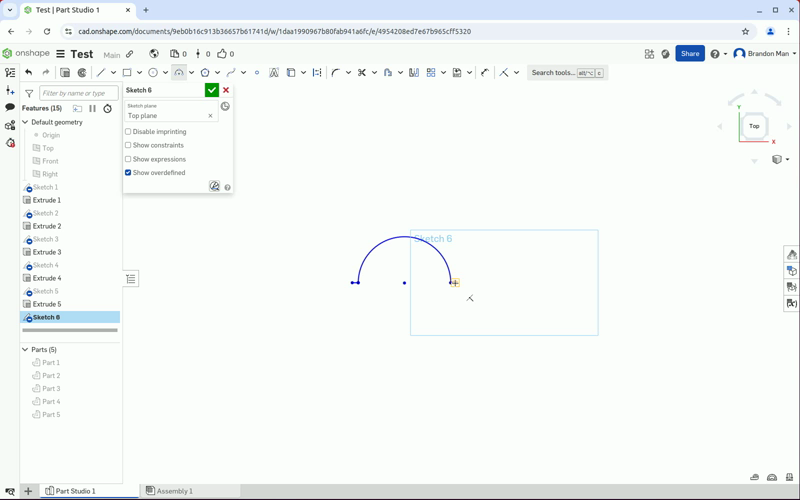
scroll(6)
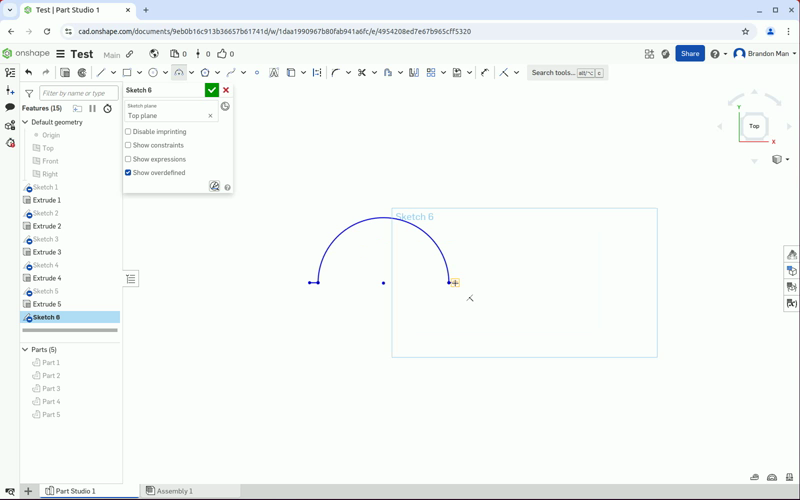
scroll(6)
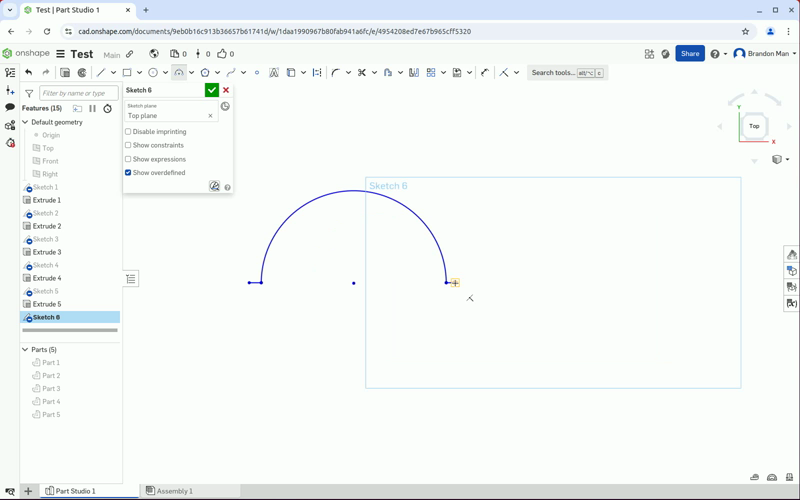
scroll(6)
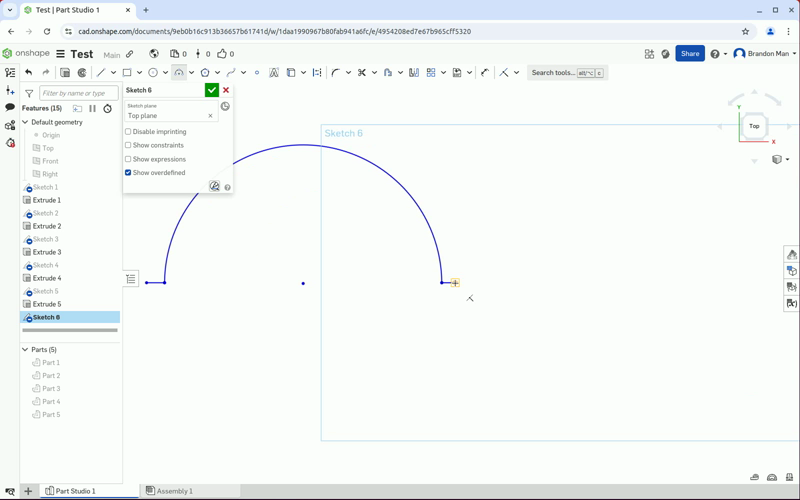
scroll(6)
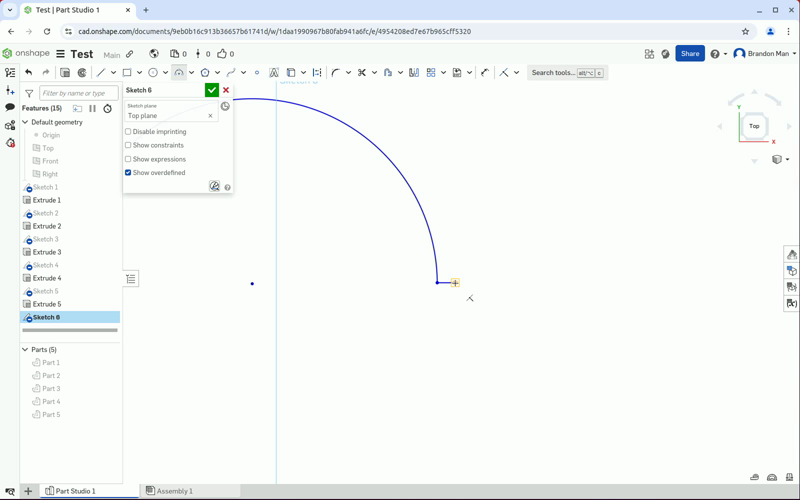
scroll(6)
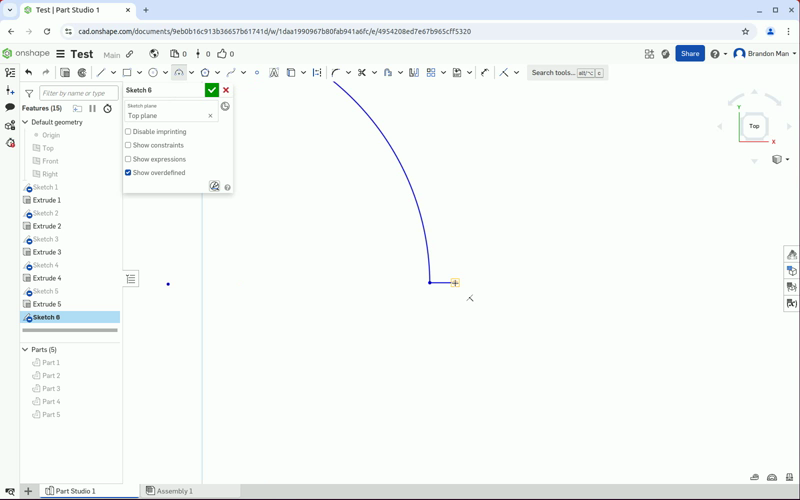
scroll(6)
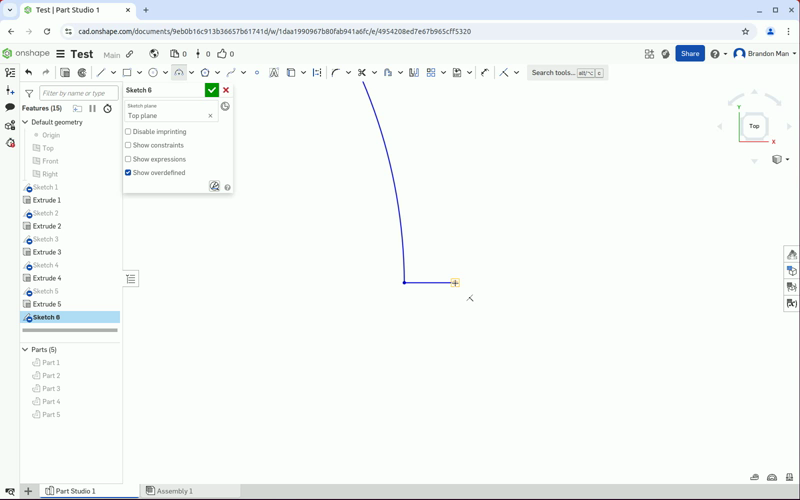
click(455, 282)
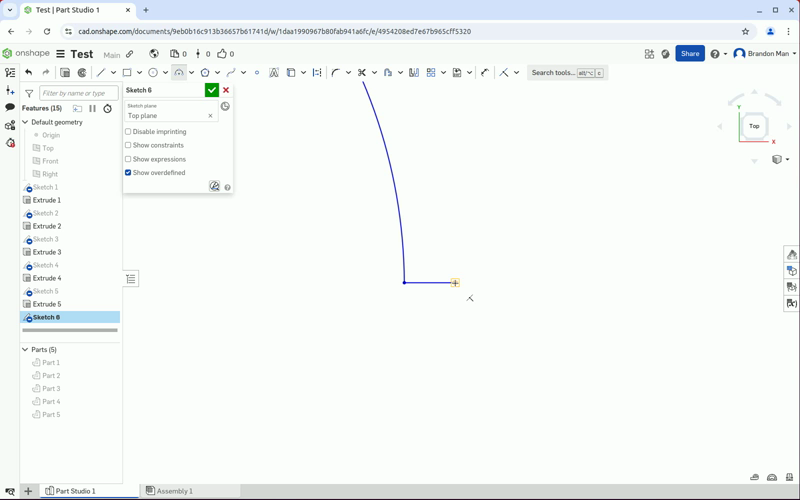
scroll(-6)
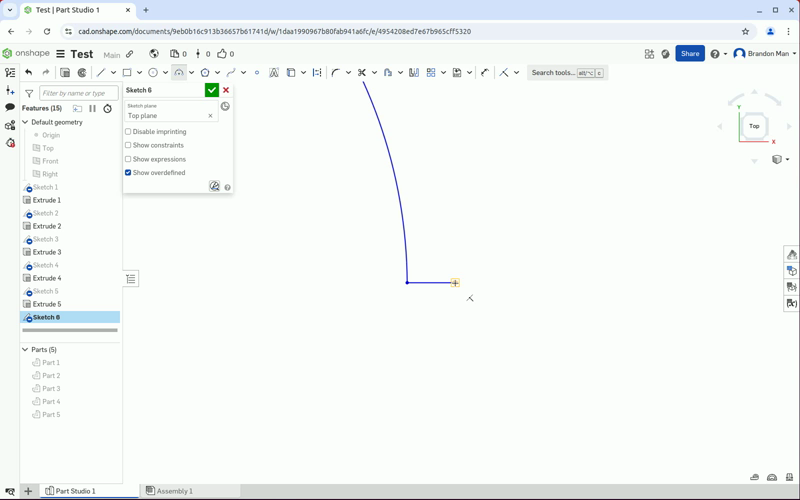
scroll(-6)
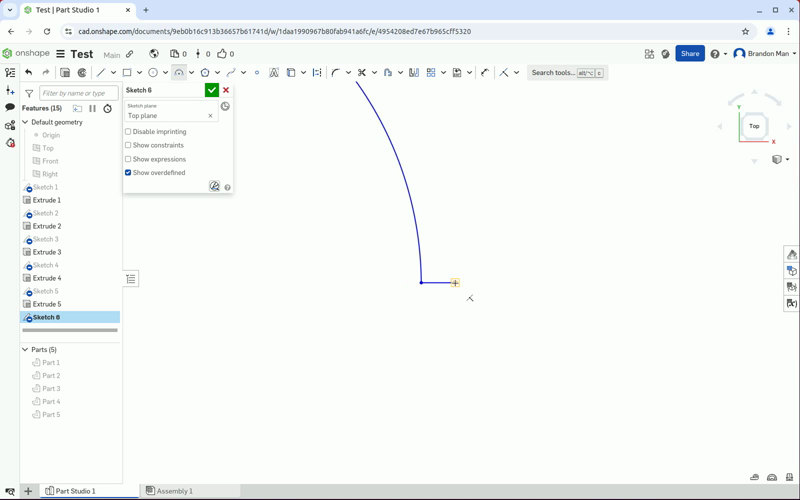
scroll(-6)
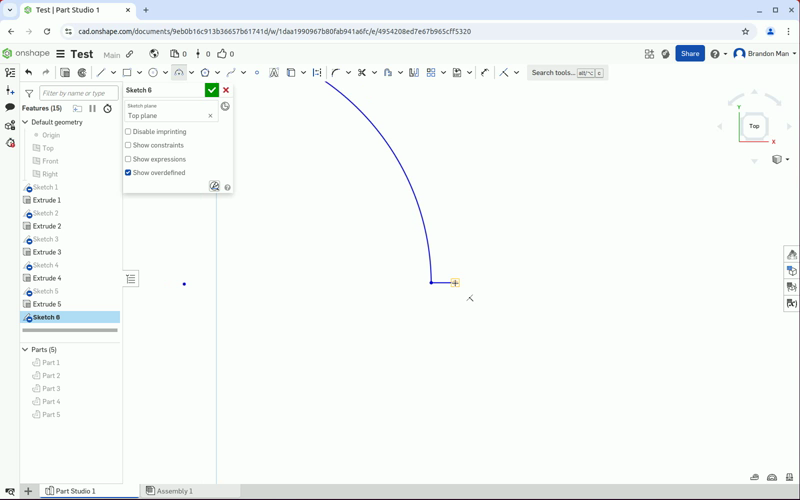
scroll(-6)
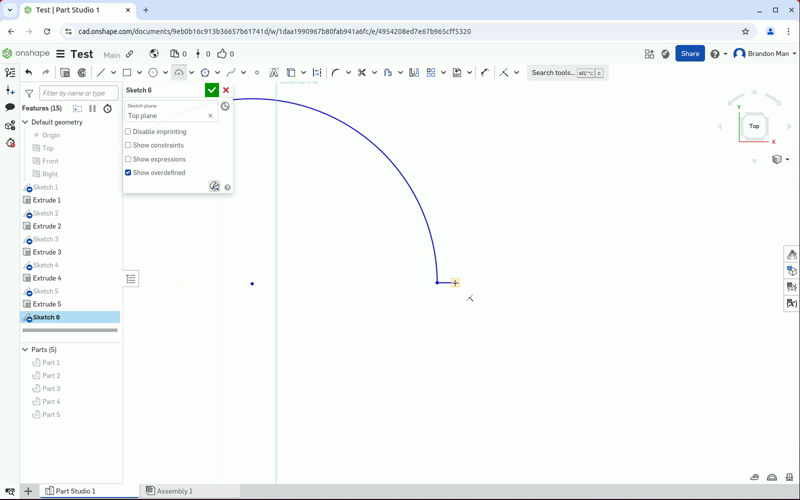
scroll(-6)
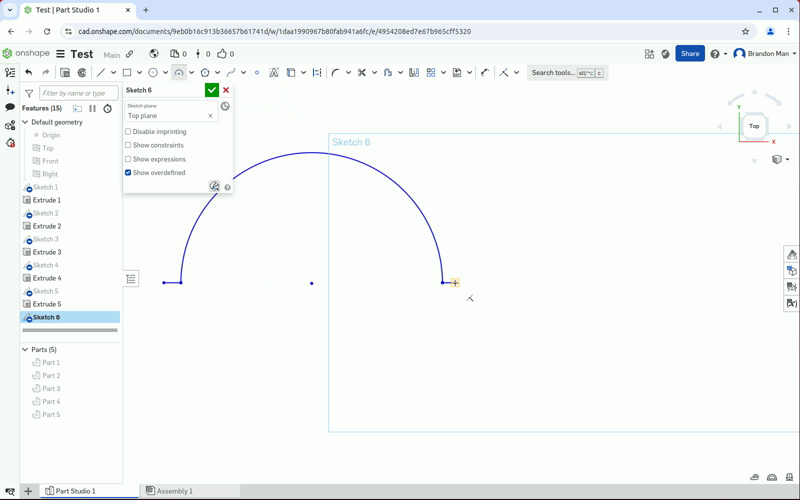
scroll(-6)
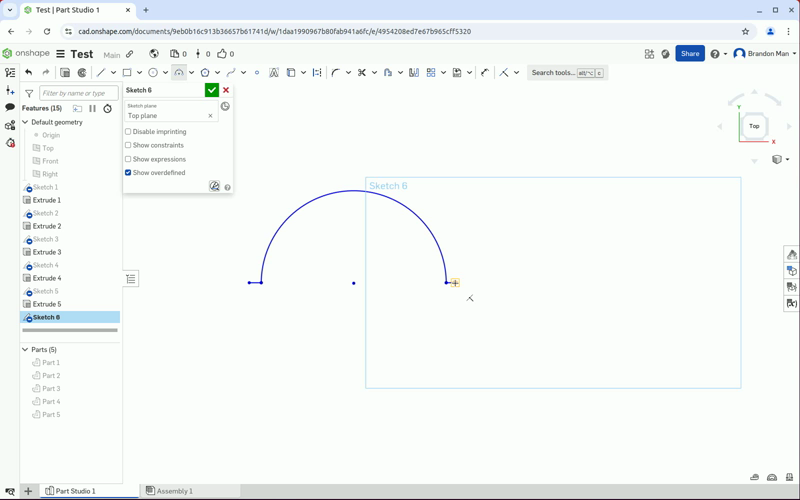
scroll(-6)
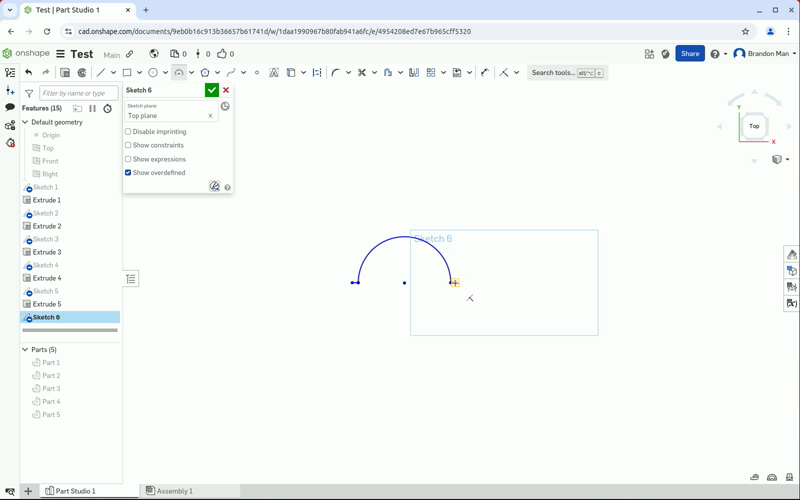
mouse_move(353, 282)
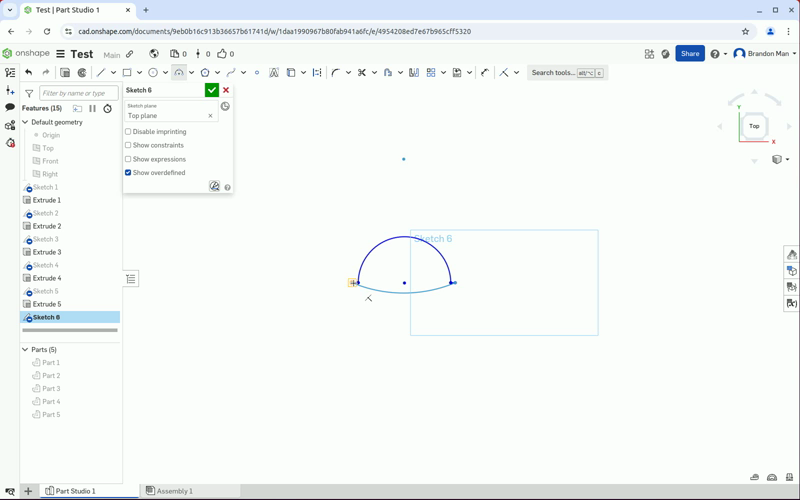
click(353, 282)
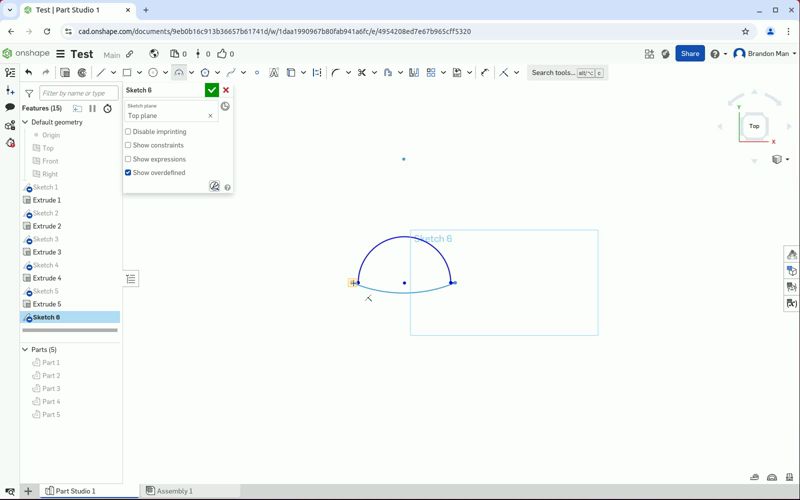
key_down(shift)
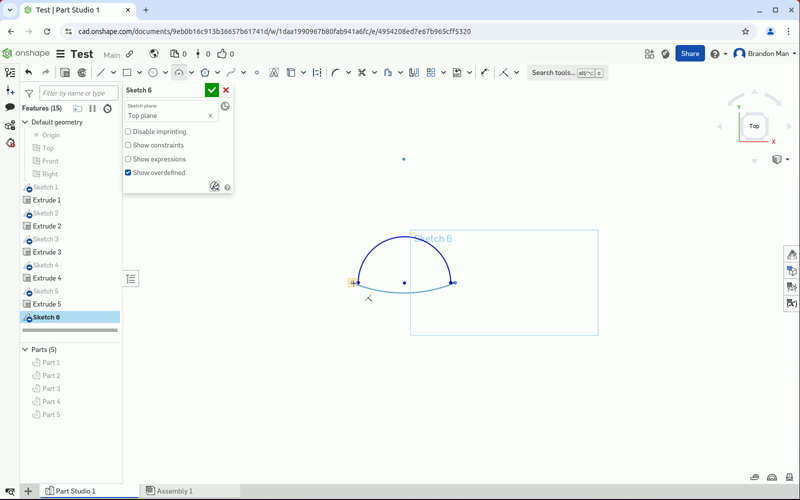
mouse_move(404, 232)
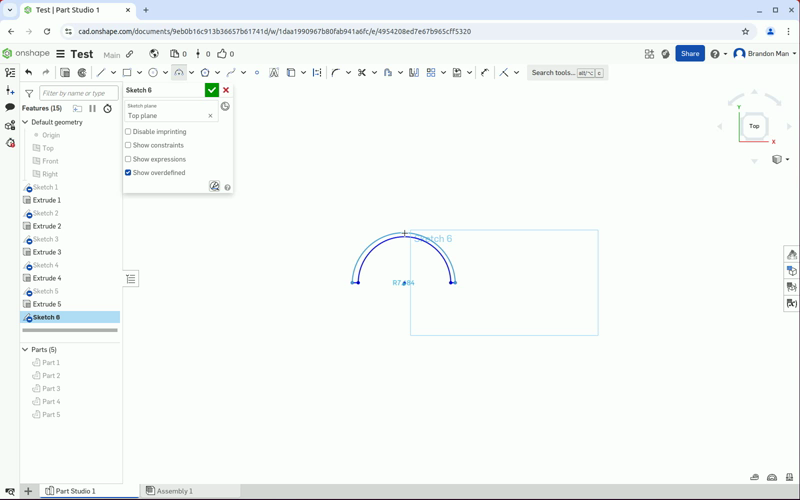
scroll(6)
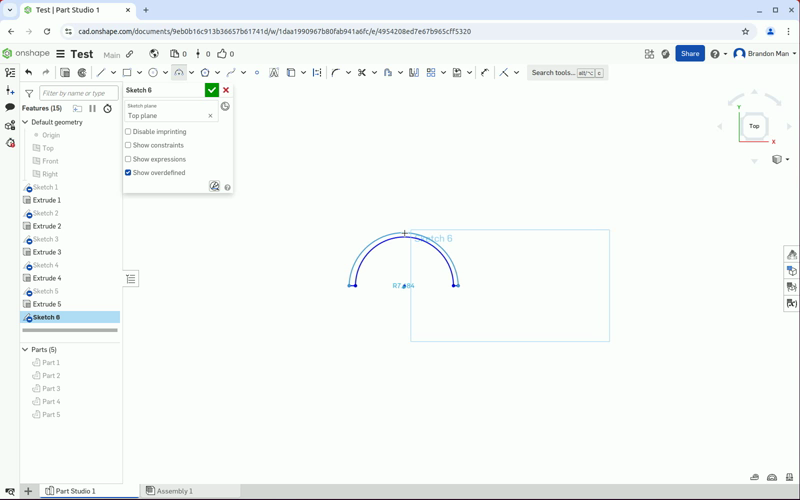
scroll(6)
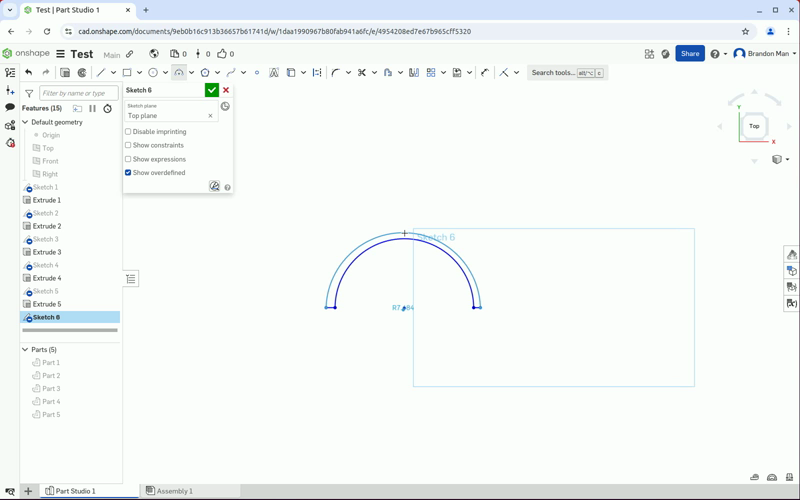
scroll(6)
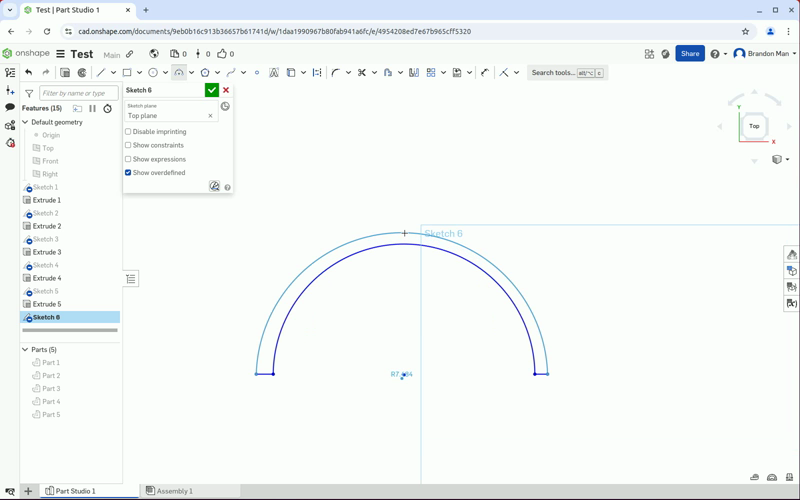
scroll(6)
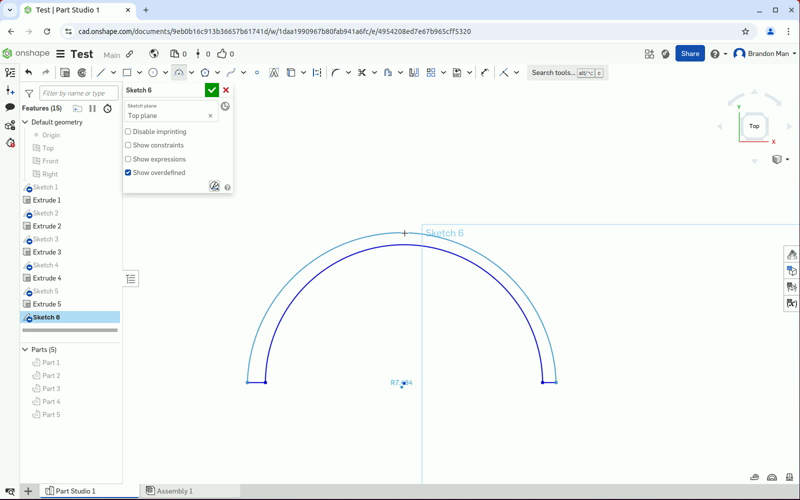
scroll(6)
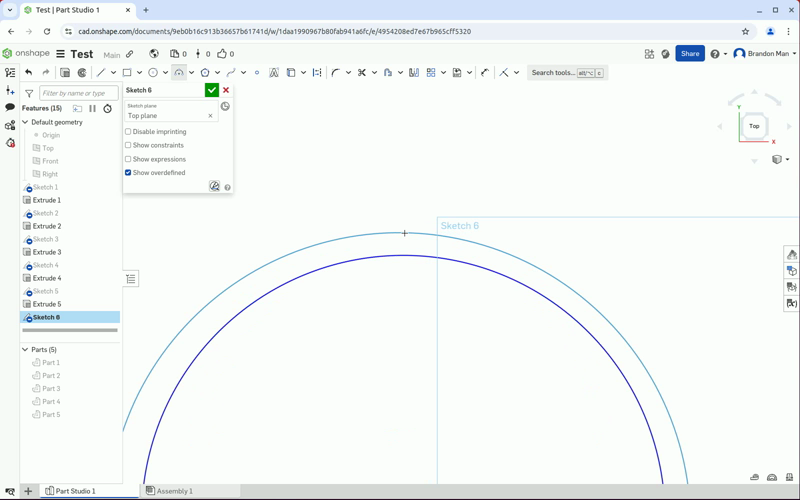
scroll(6)
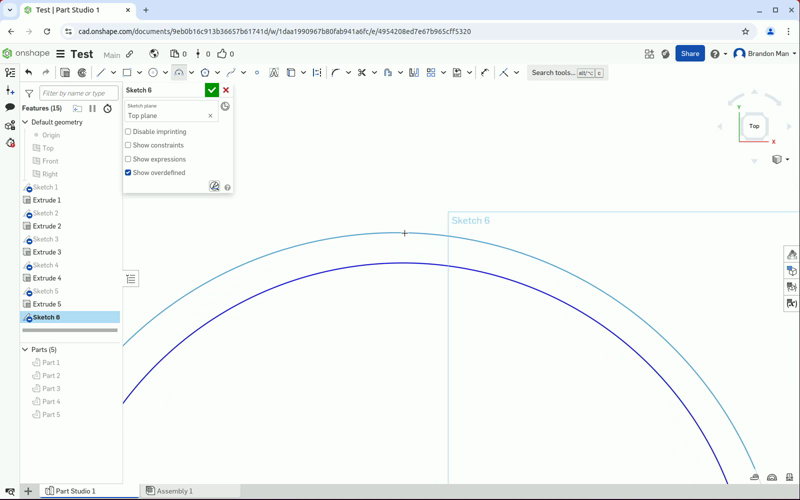
scroll(6)
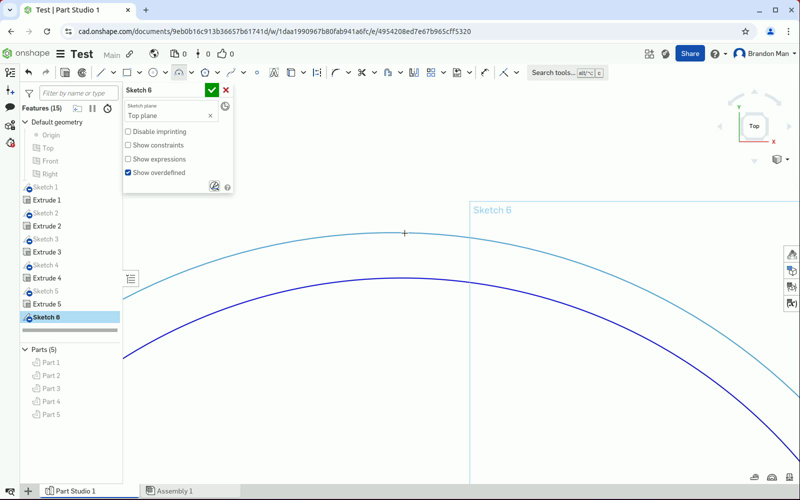
click(404, 232)
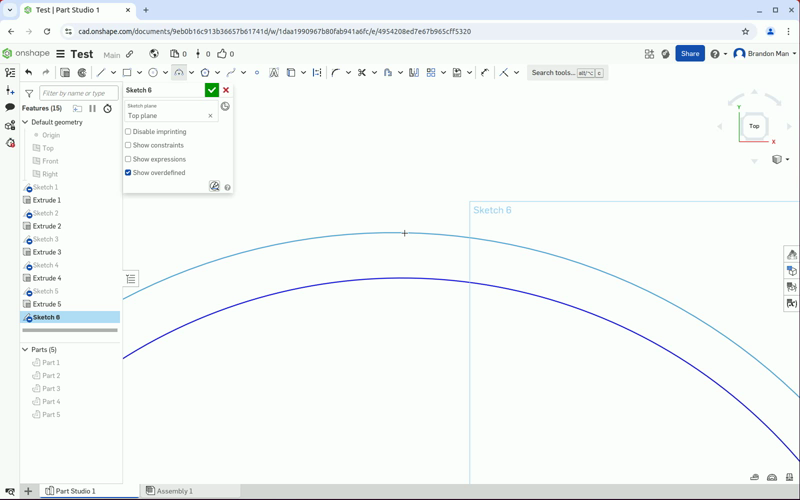
scroll(-6)
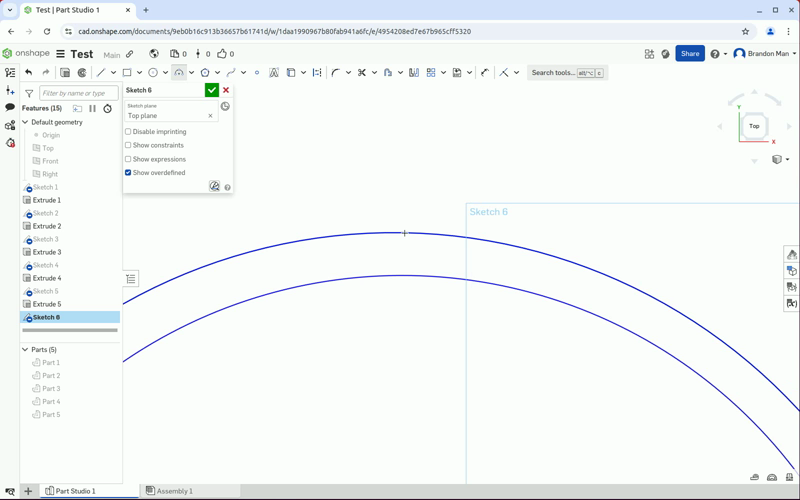
scroll(-6)
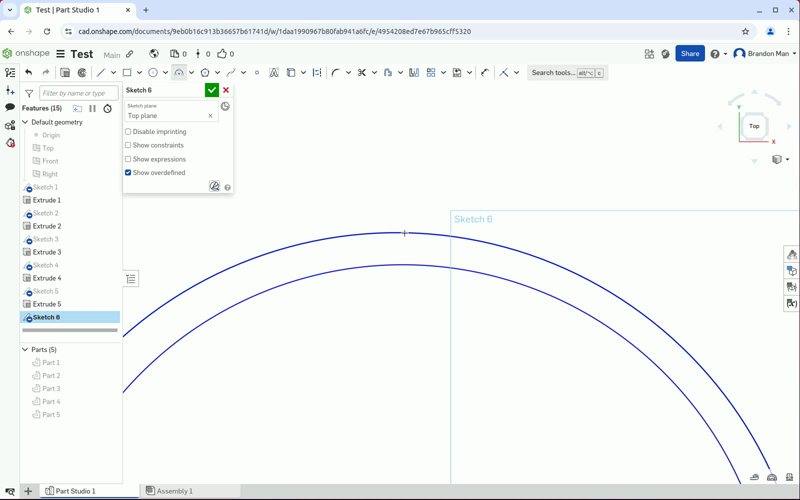
scroll(-6)
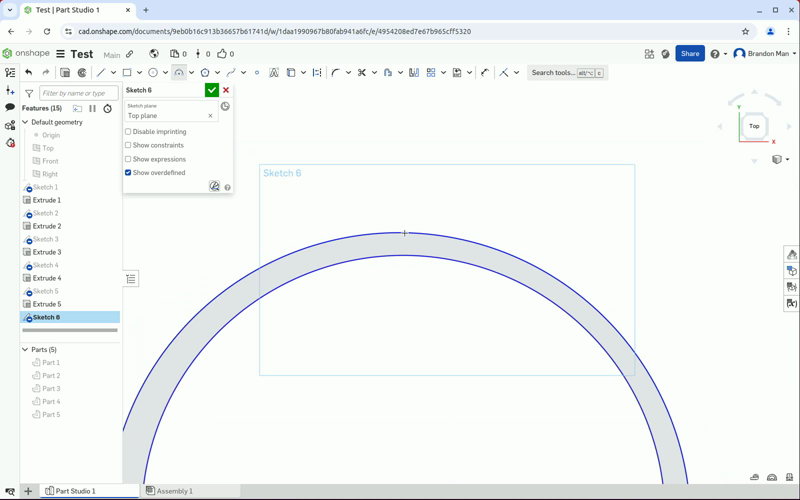
scroll(-6)
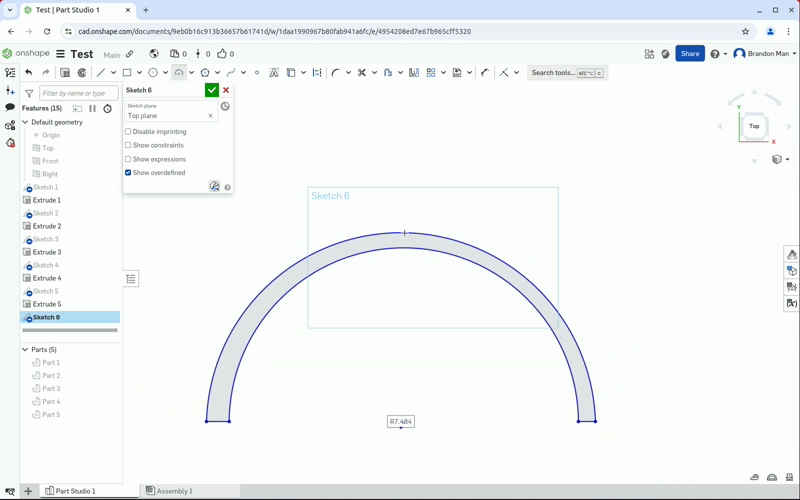
scroll(-6)
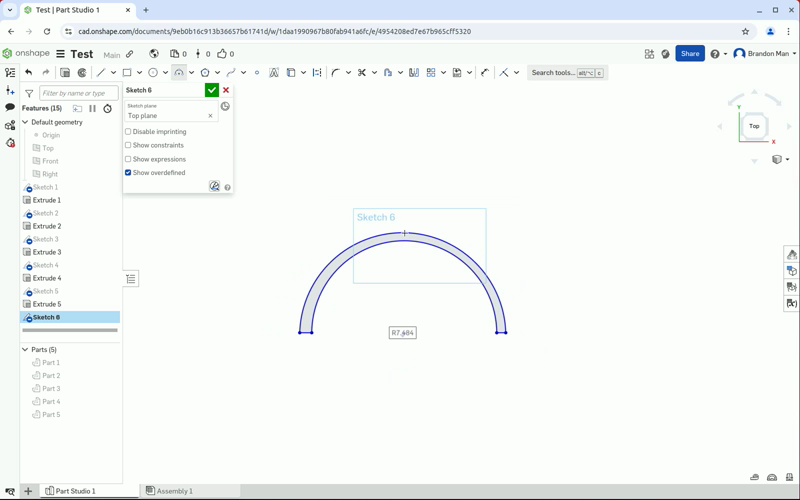
scroll(-6)
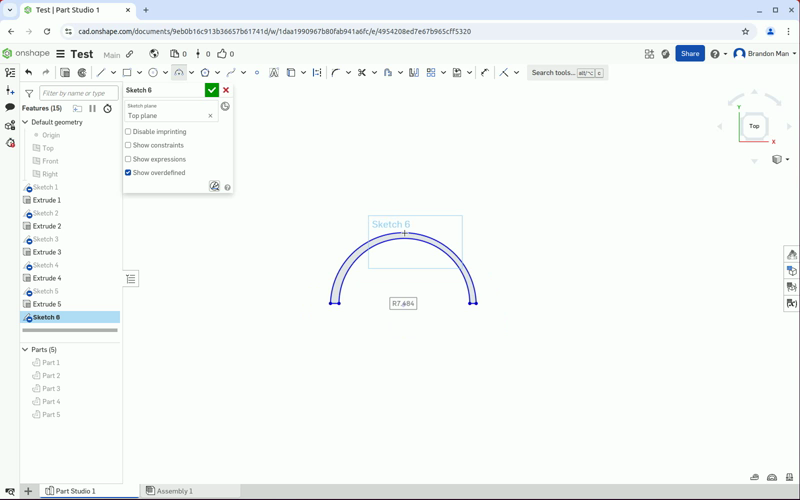
scroll(-6)
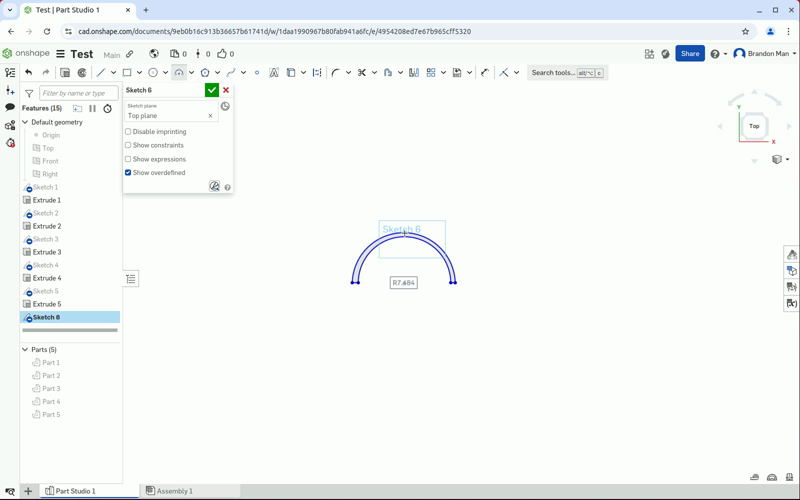
key_up(shift)
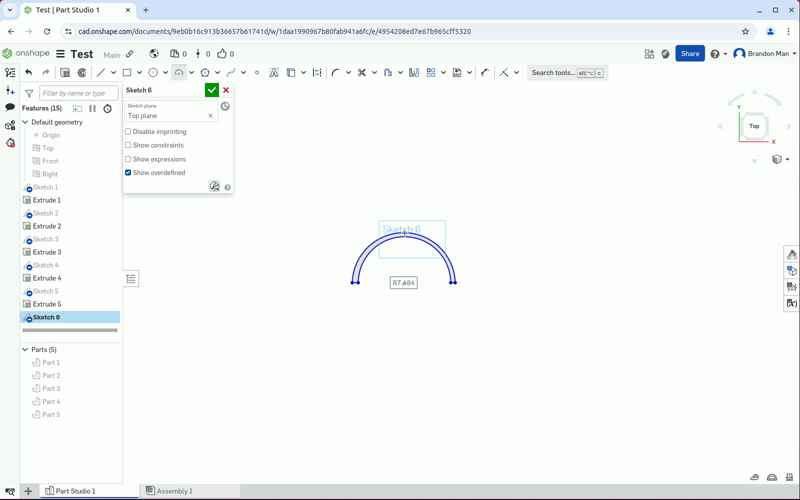
key(esc)
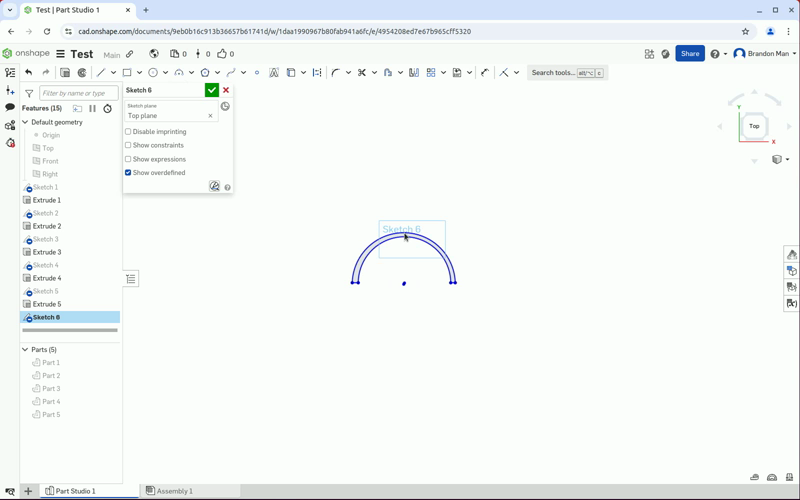
mouse_move(368, 265)
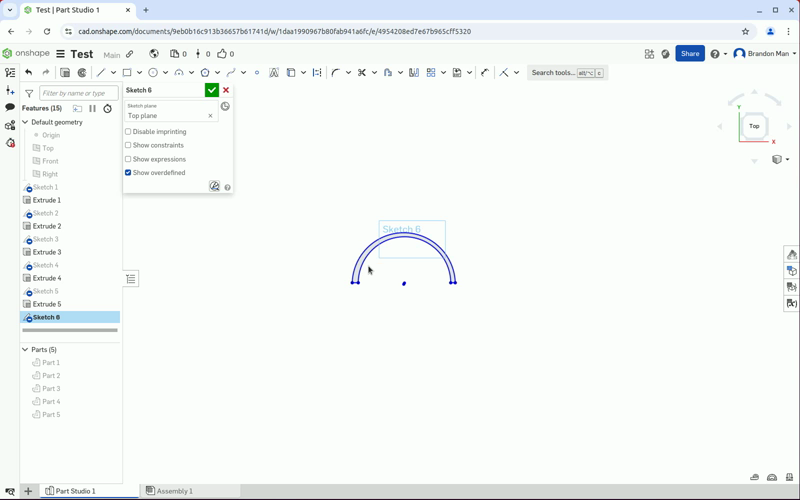
scroll(6)
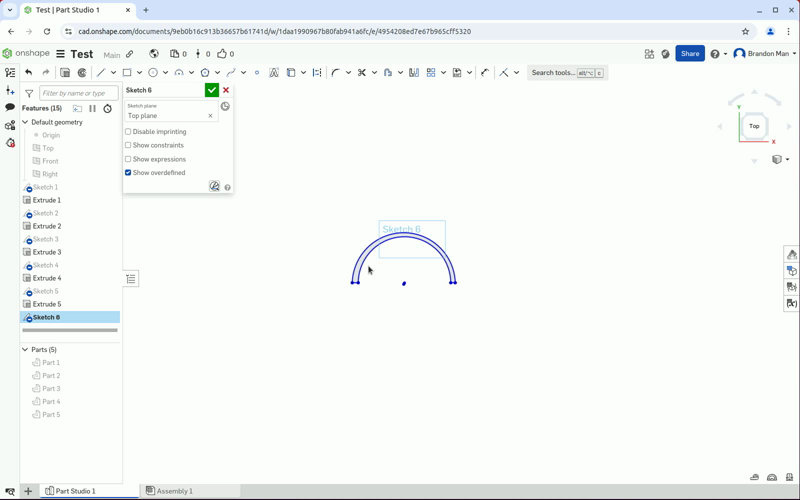
scroll(6)
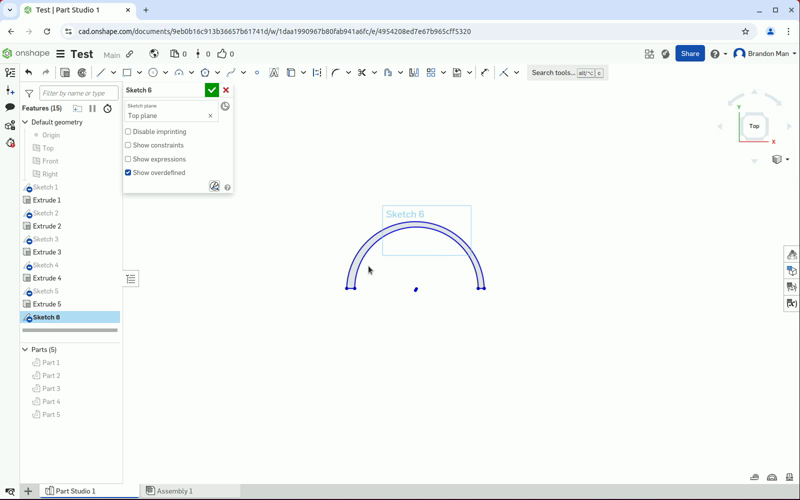
scroll(6)
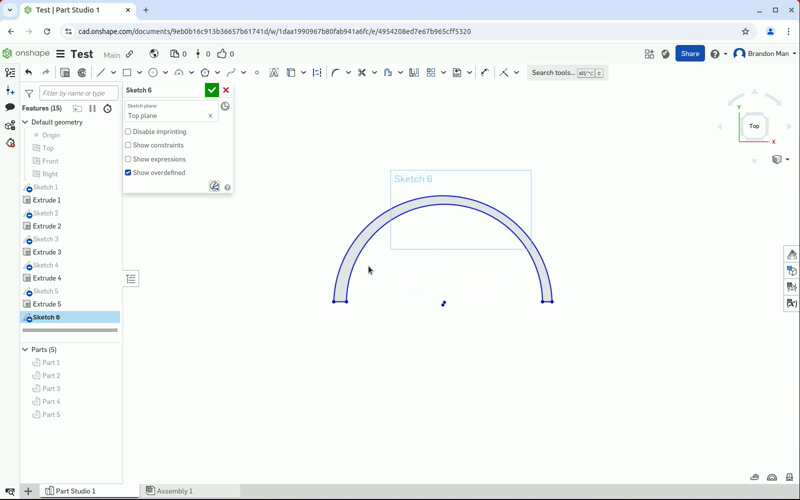
scroll(6)
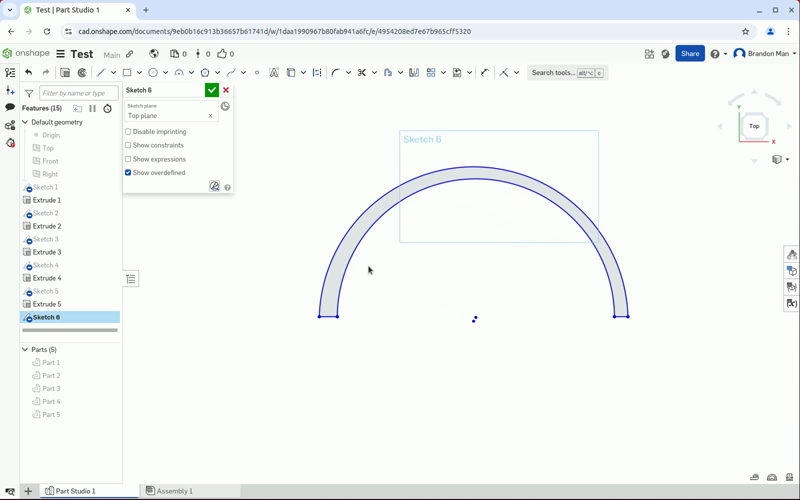
scroll(6)
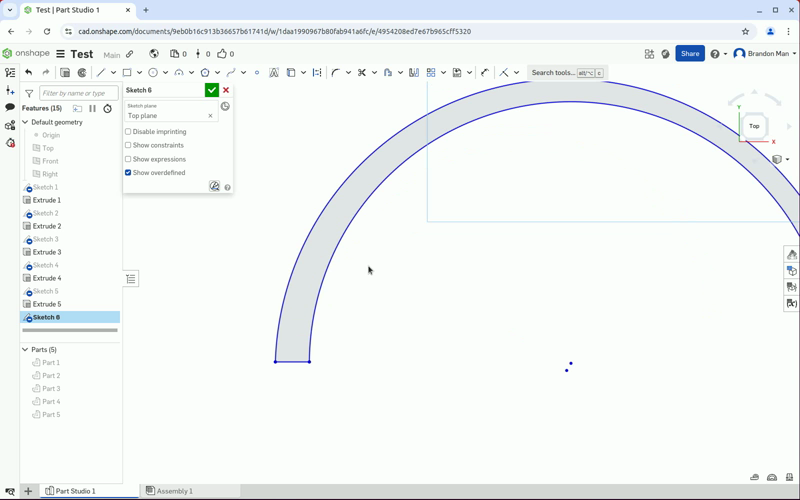
scroll(6)
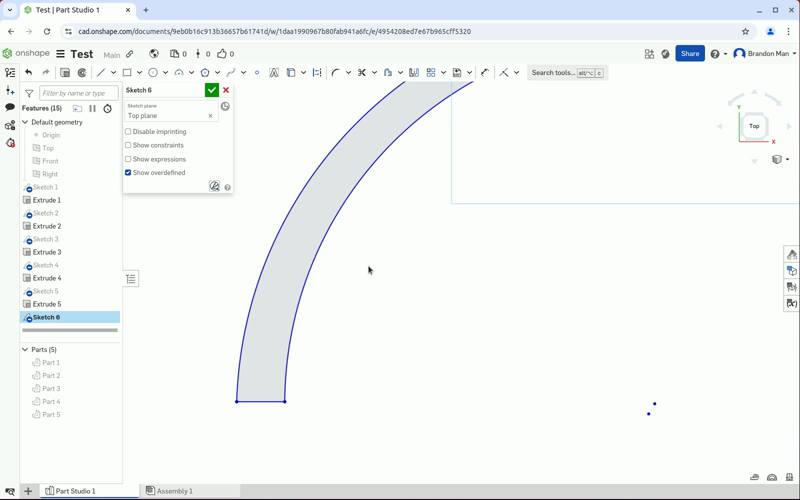
scroll(6)
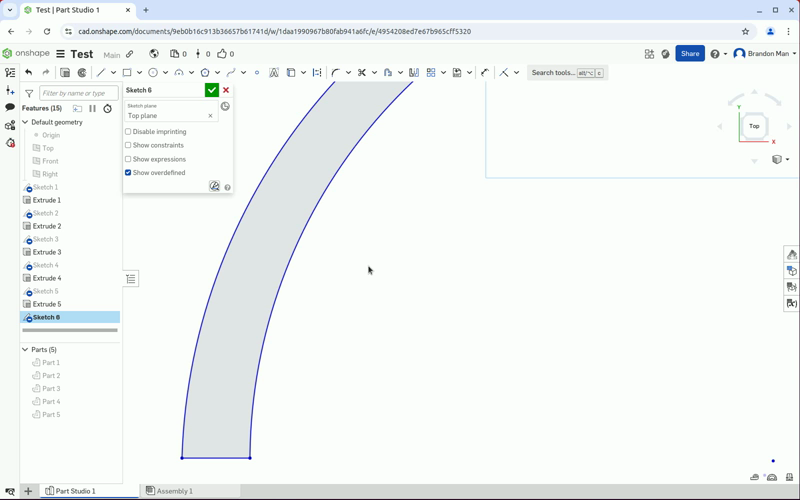
click(368, 265)
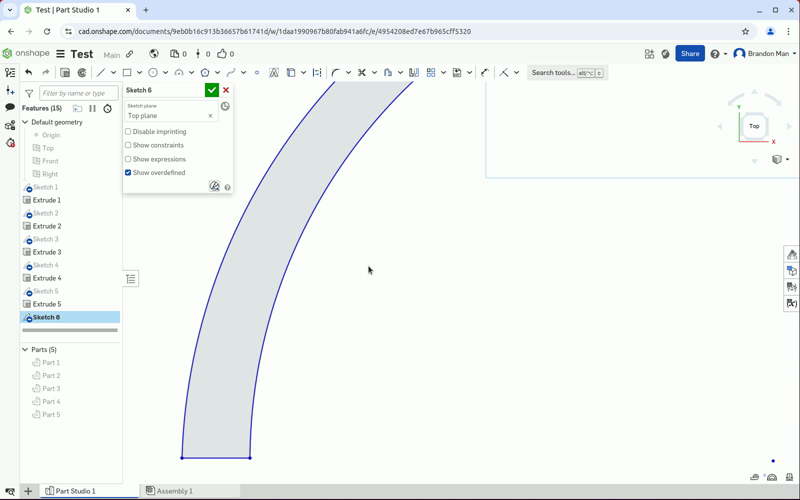
scroll(-6)
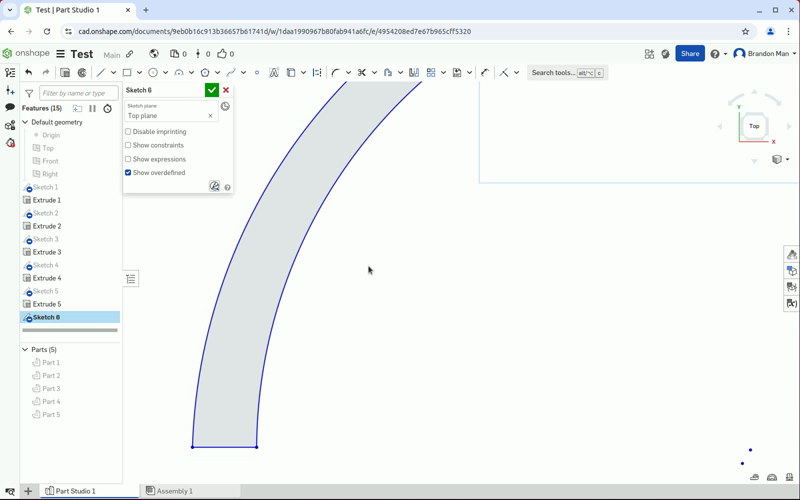
scroll(-6)
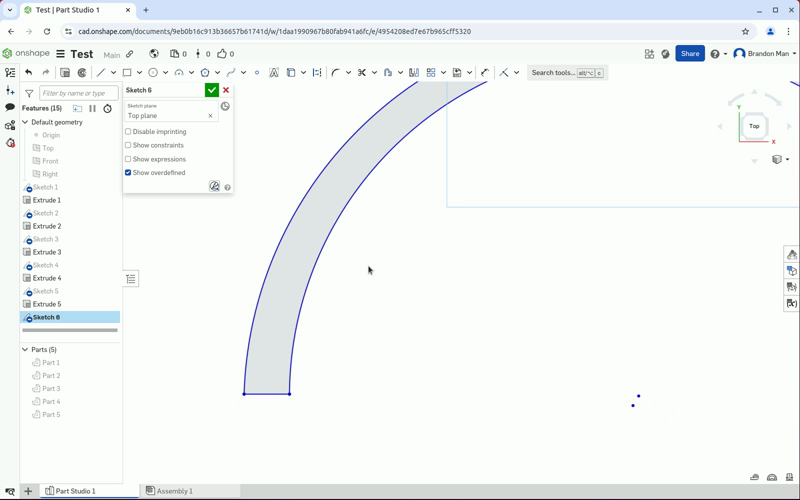
scroll(-6)
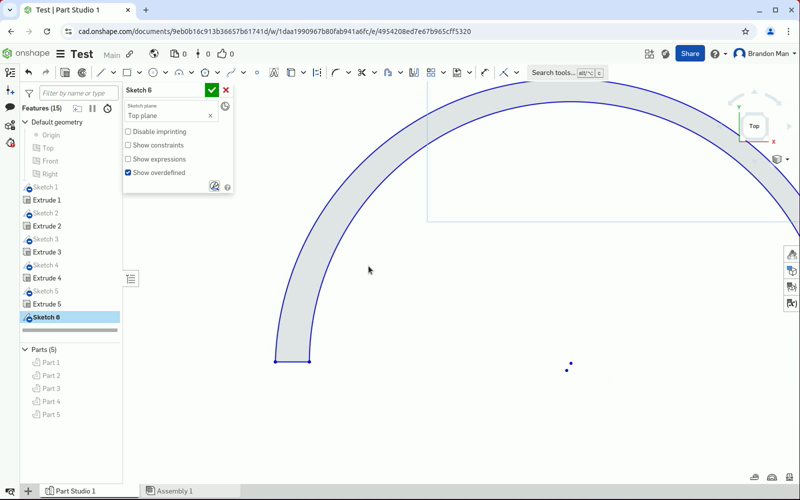
scroll(-6)
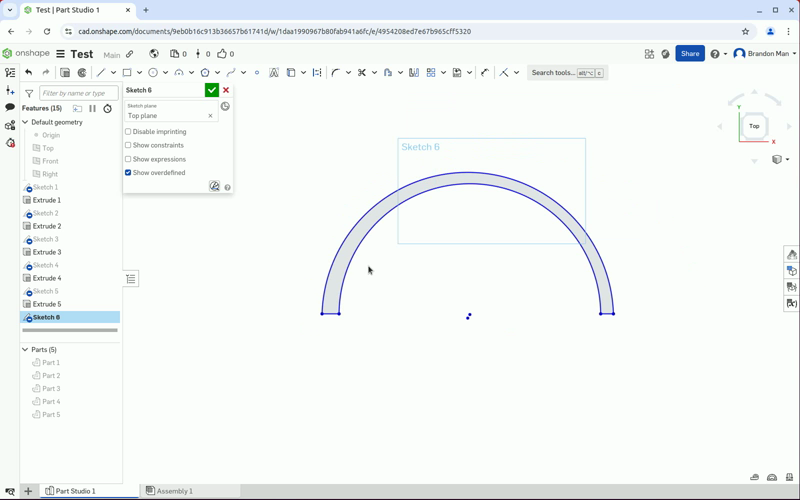
scroll(-6)
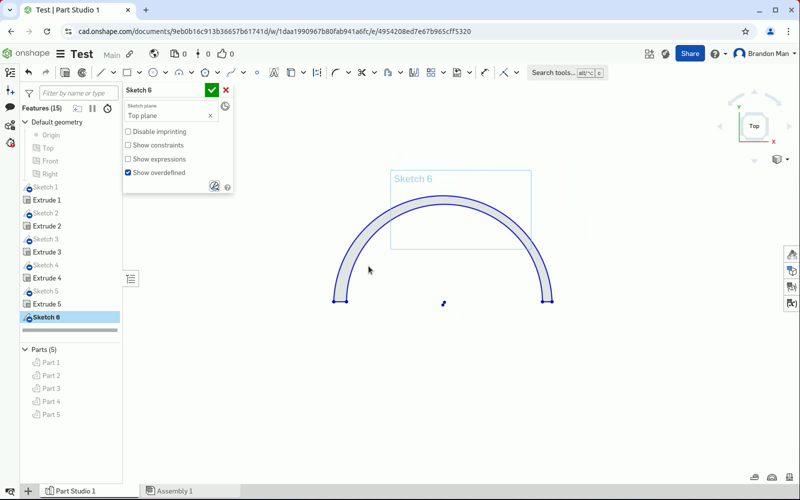
scroll(-6)
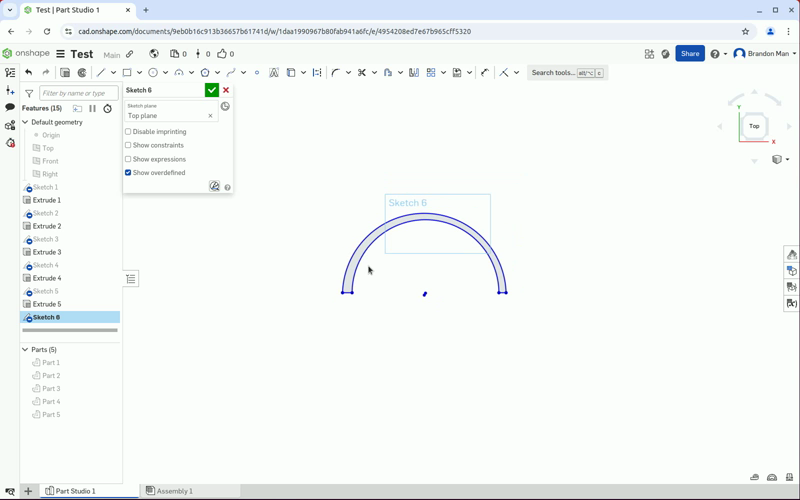
scroll(-6)
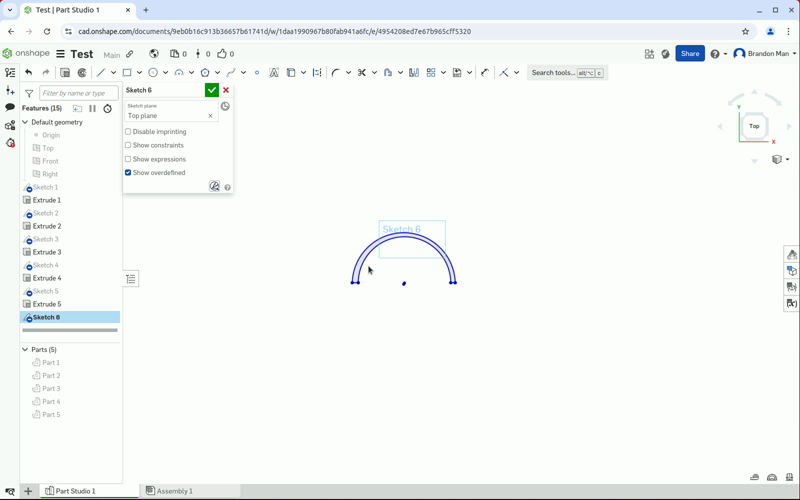
mouse_move(73, 352)
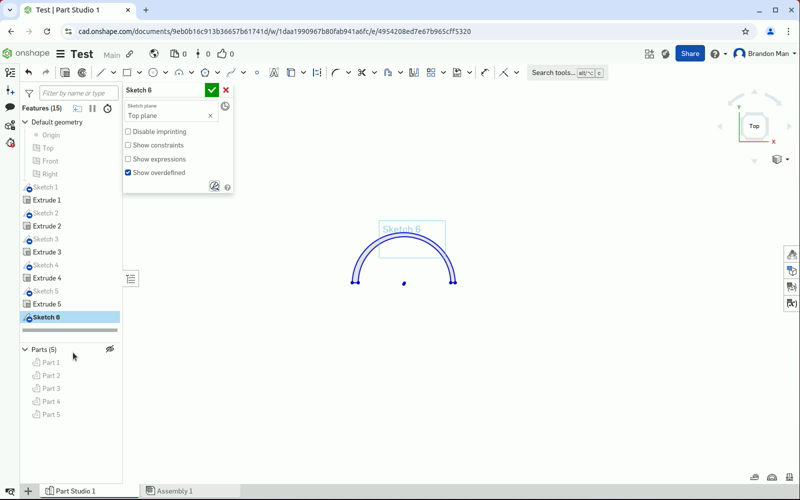
key(shift+y)
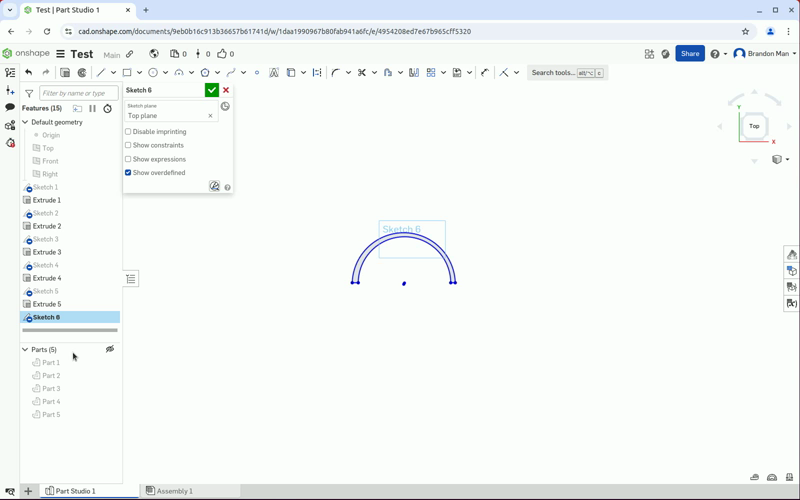
key(shift+e)
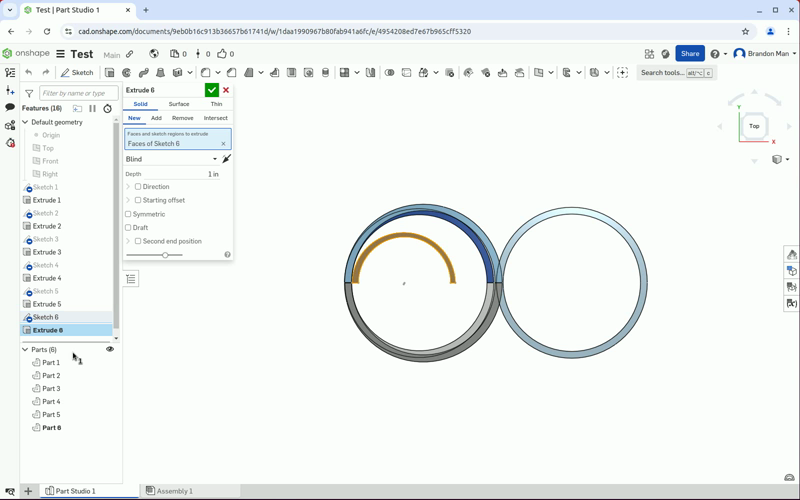
mouse_move(143, 106)
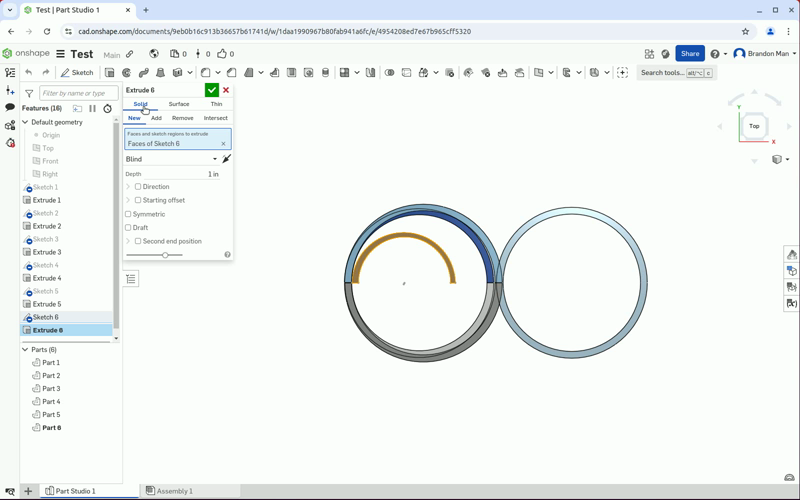
click(143, 106)
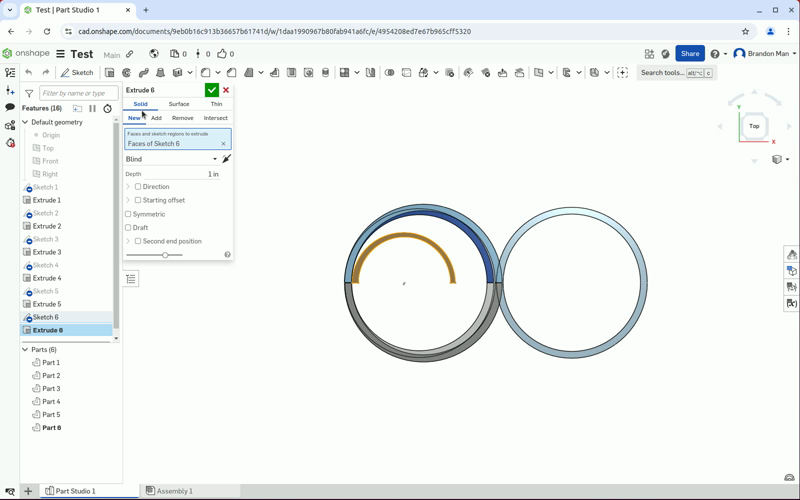
mouse_move(137, 120)
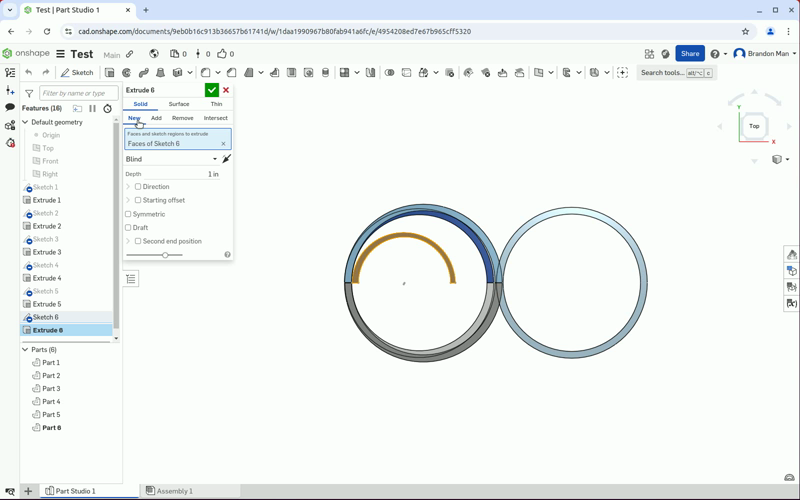
click(137, 120)
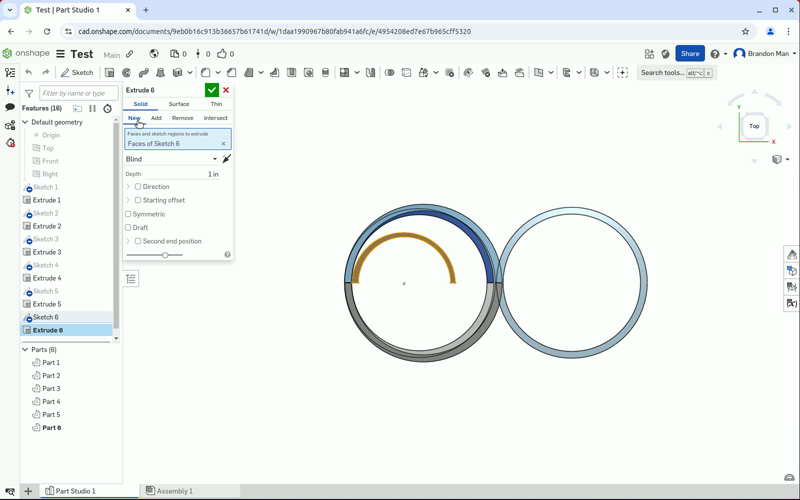
key(tab, 4)
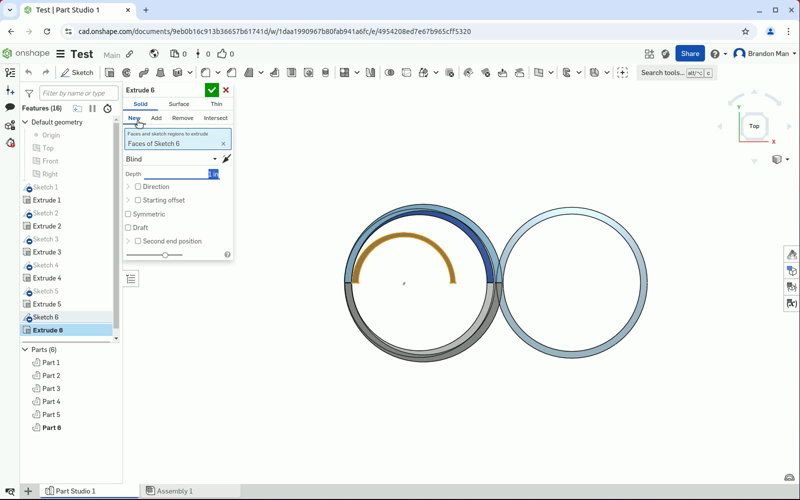
text(0.241)
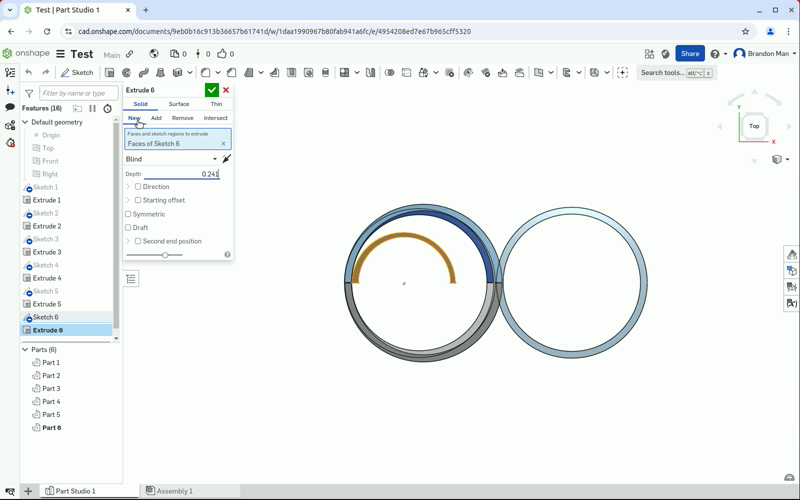
key(enter)
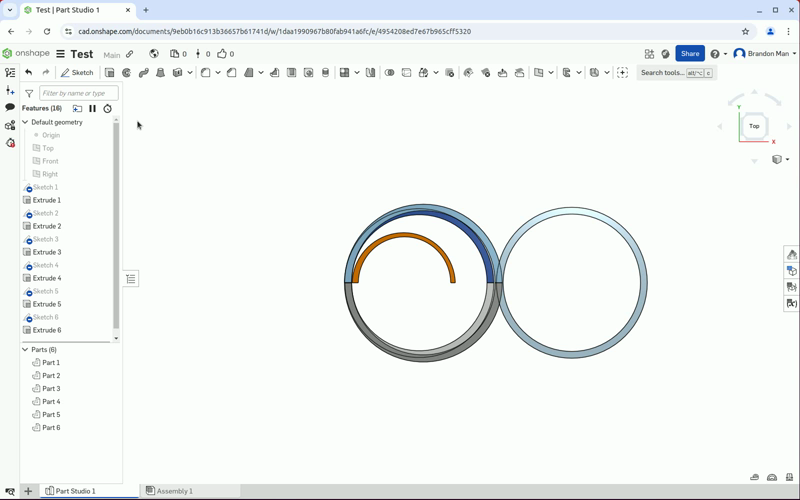
key(shift+h)
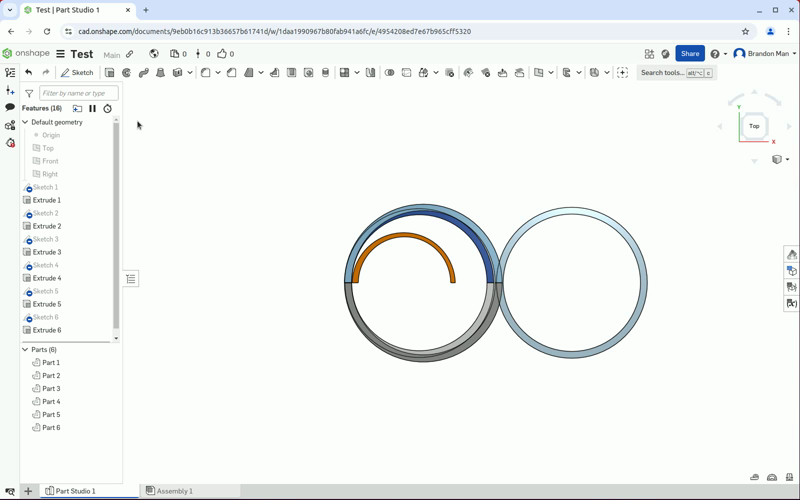
key(shift+h)
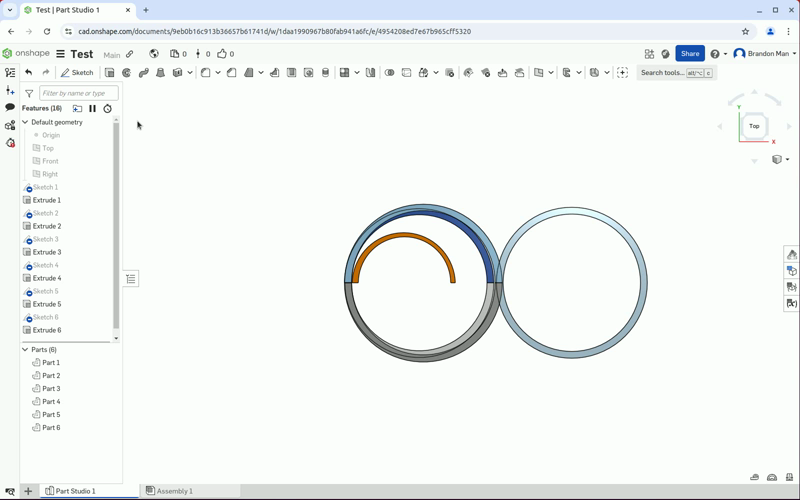
mouse_move(69, 189)
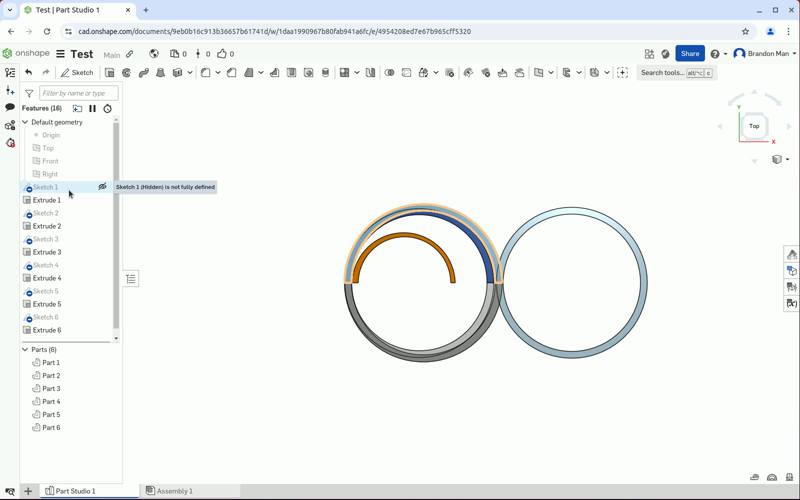
click(69, 189)
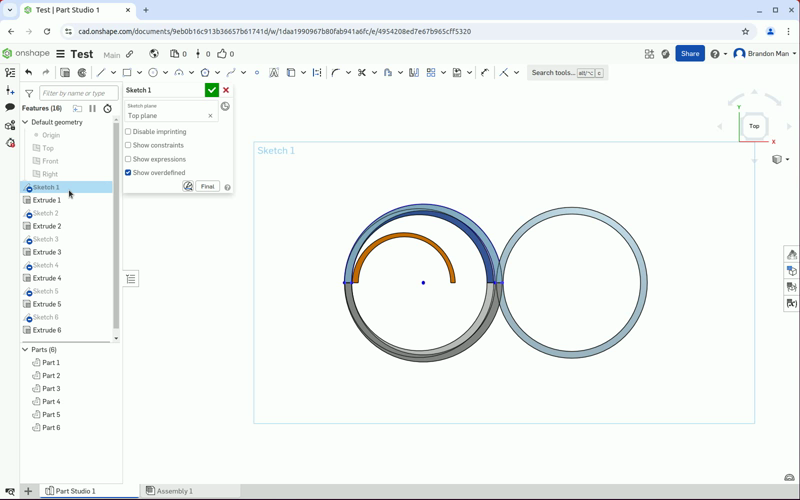
mouse_move(229, 92)
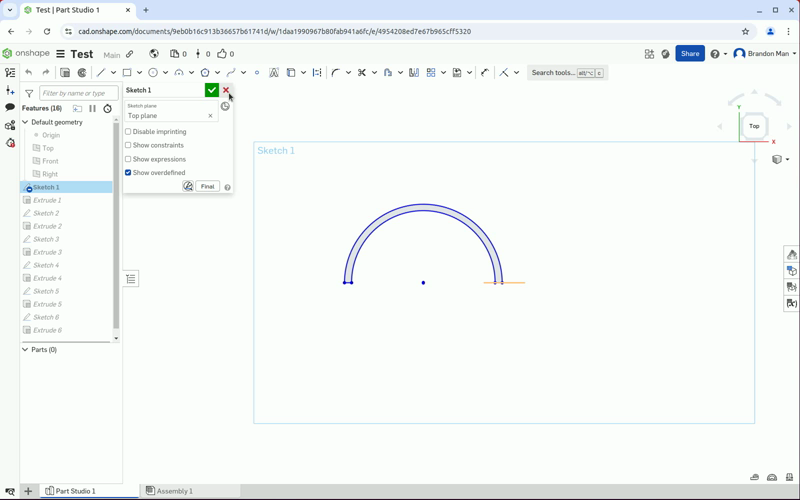
click(229, 92)
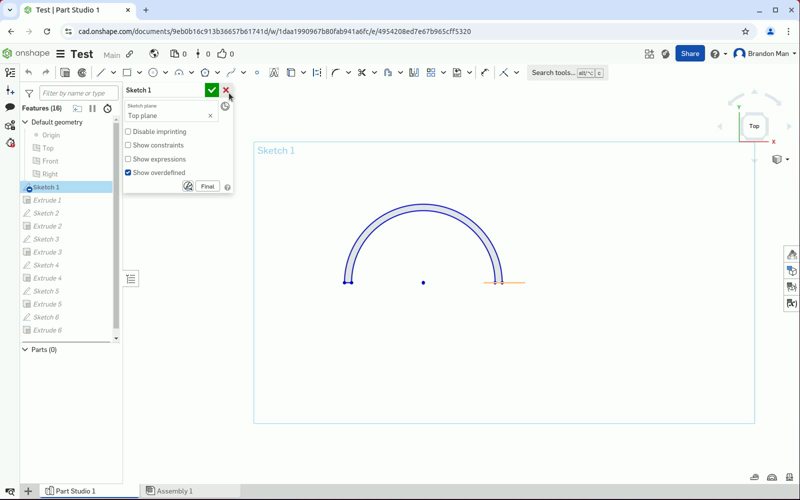
key(shift+s)
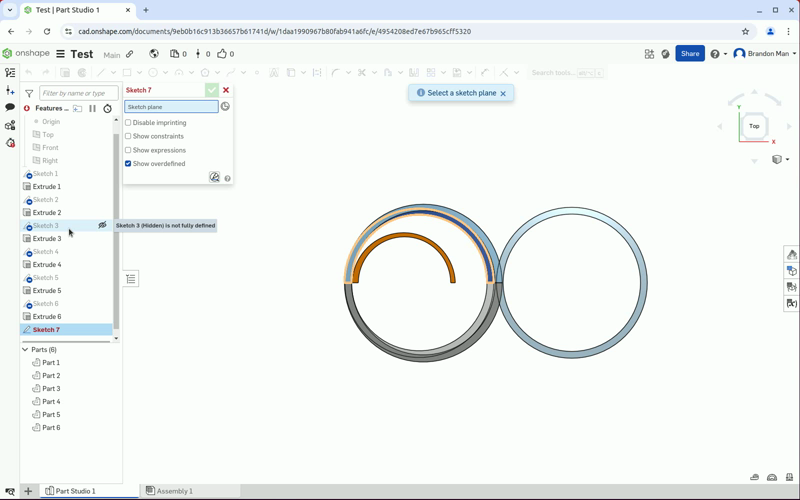
scroll(3)
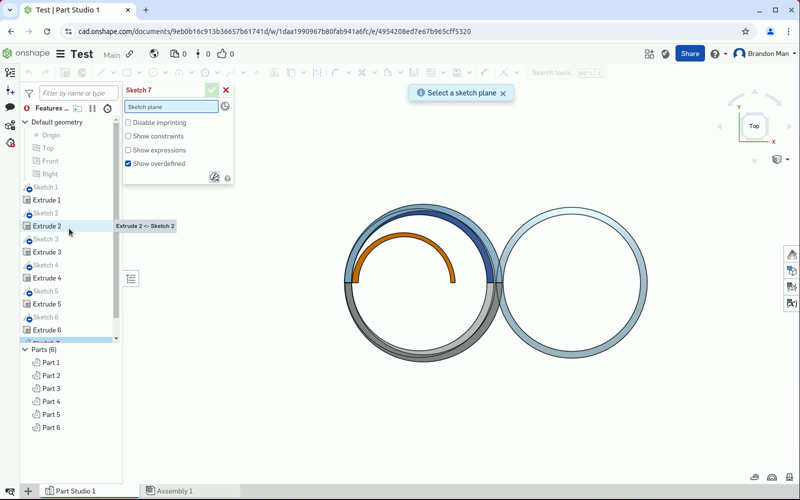
mouse_move(69, 150)
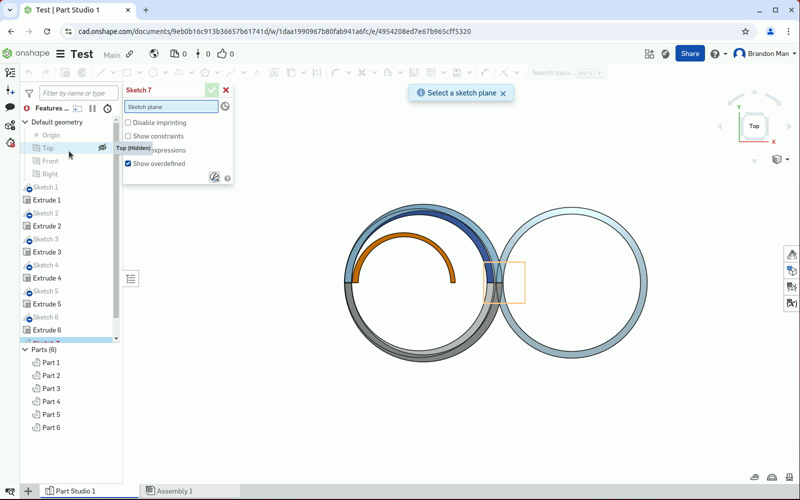
click(69, 150)
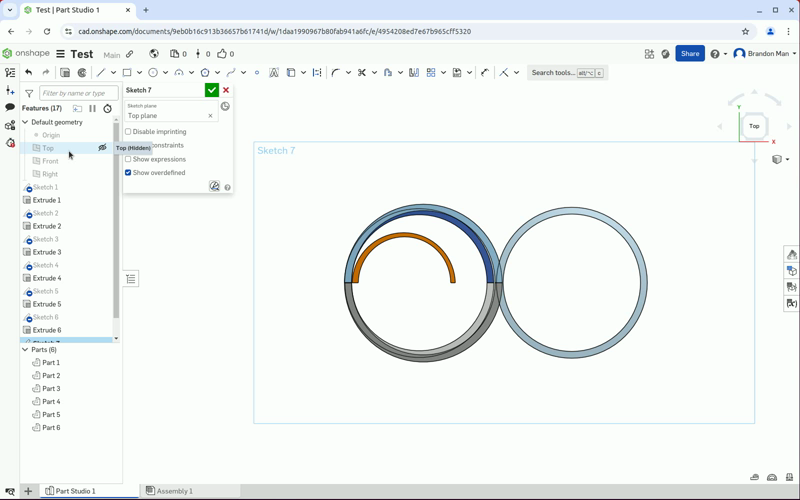
mouse_move(73, 352)
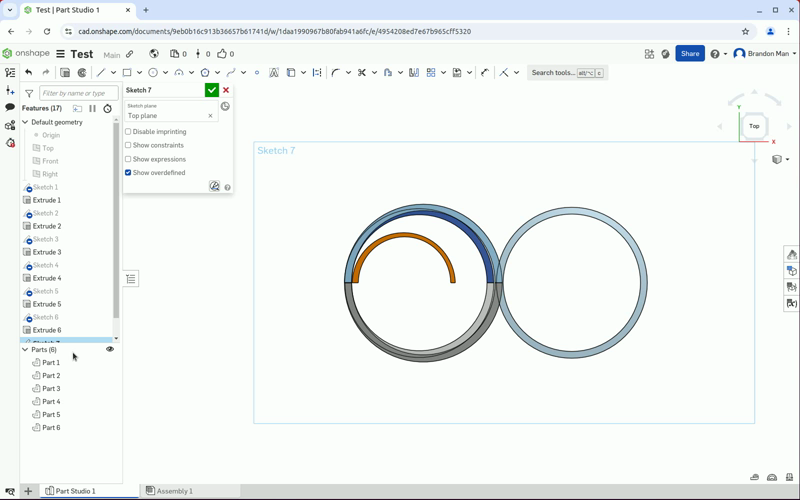
key(y)
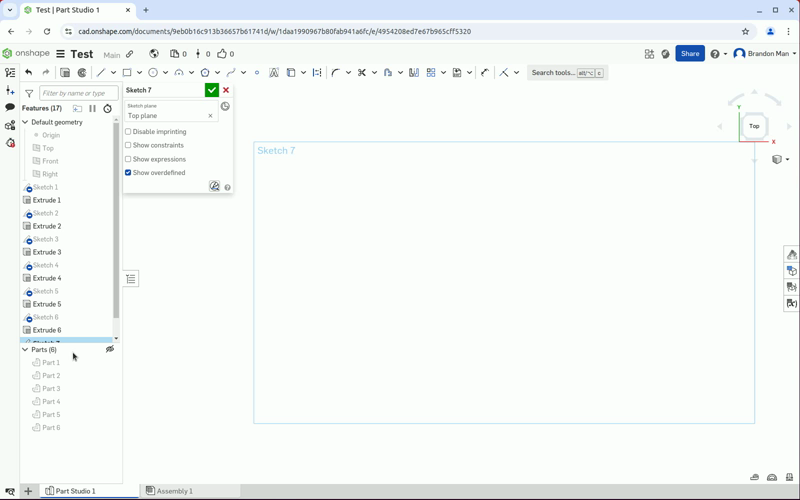
key(a)
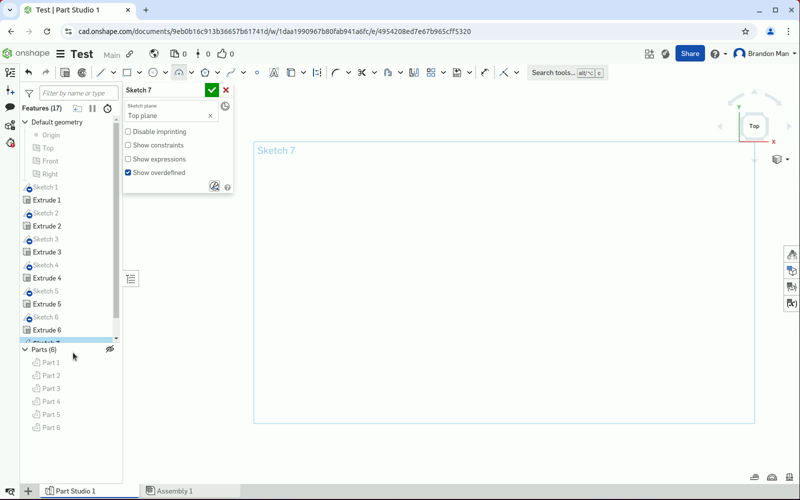
key_down(shift)
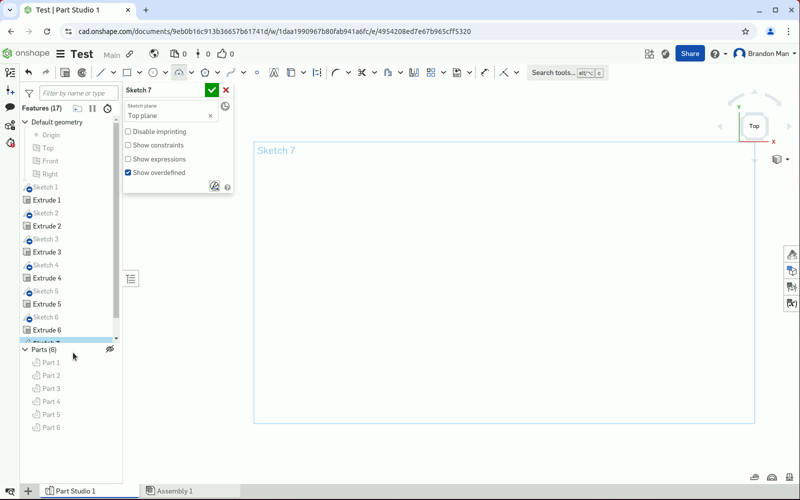
mouse_move(353, 282)
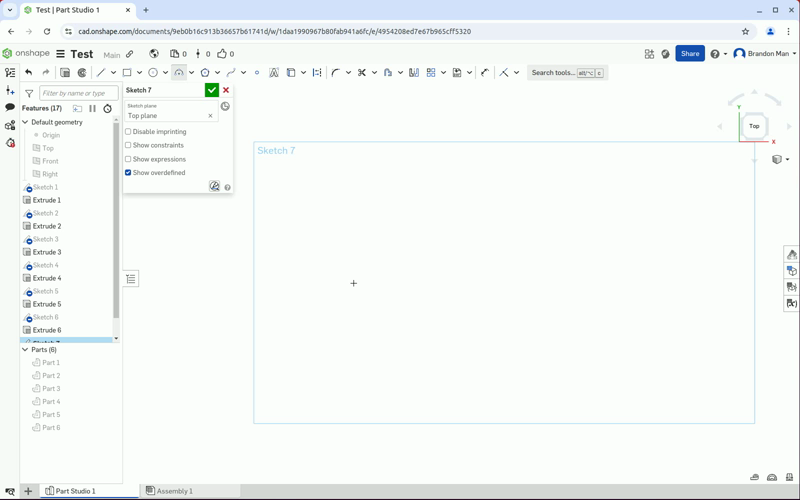
click(353, 282)
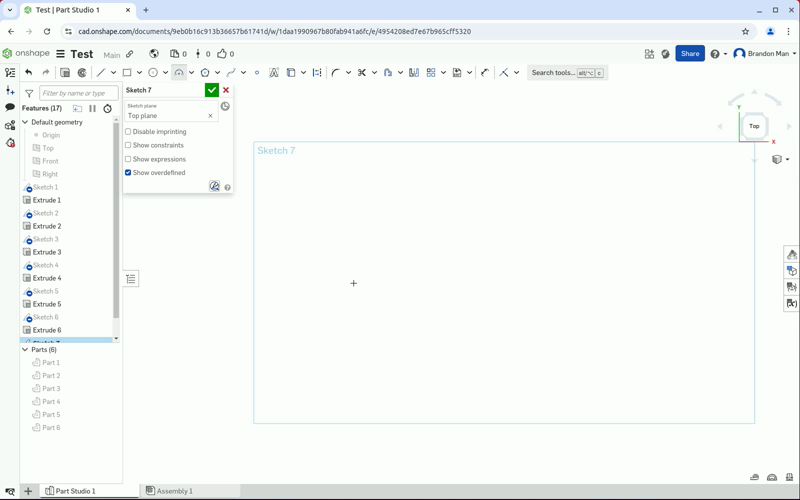
key_up(shift)
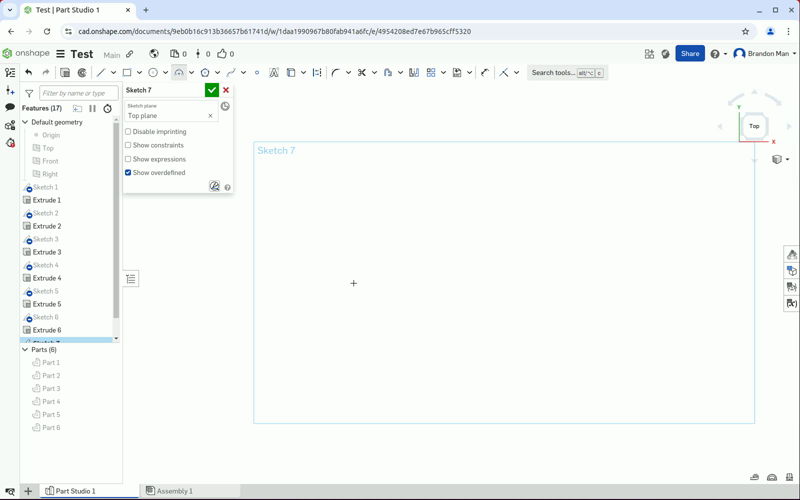
key_down(shift)
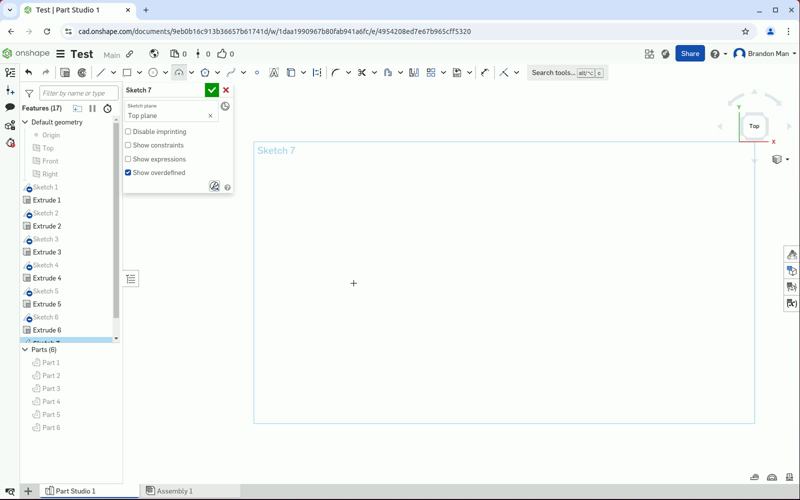
mouse_move(455, 282)
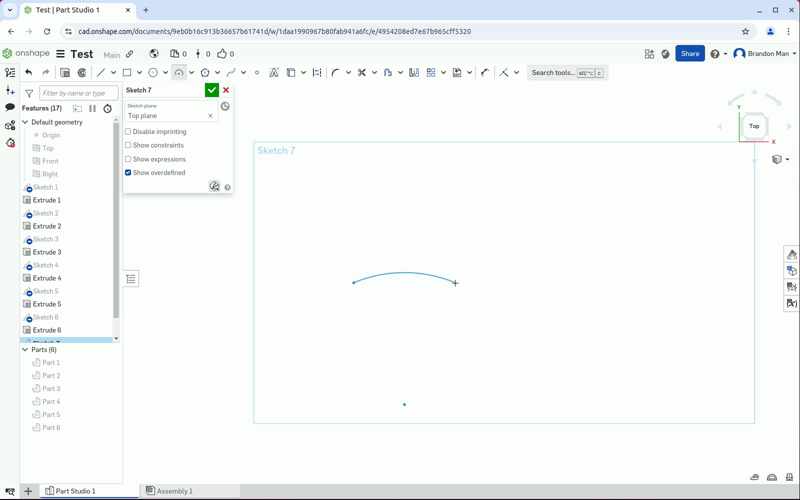
click(455, 282)
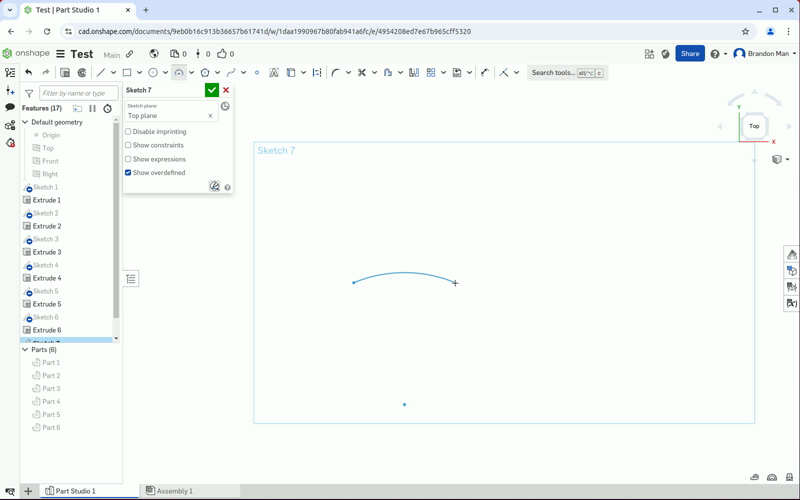
mouse_move(404, 333)
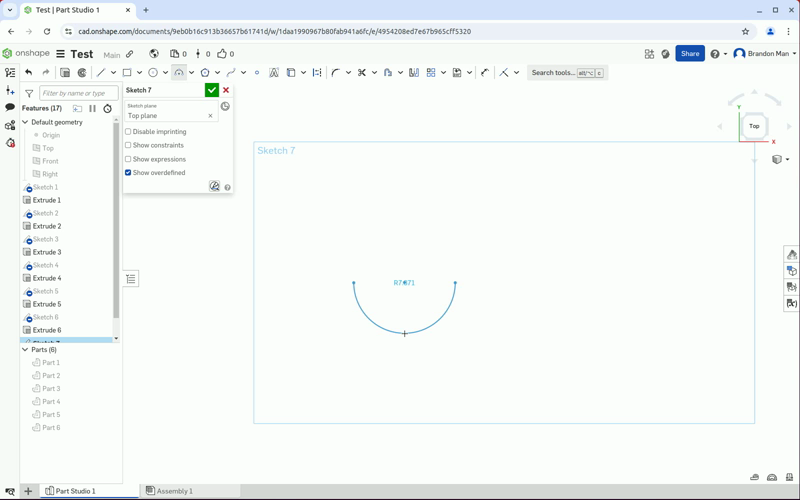
click(404, 333)
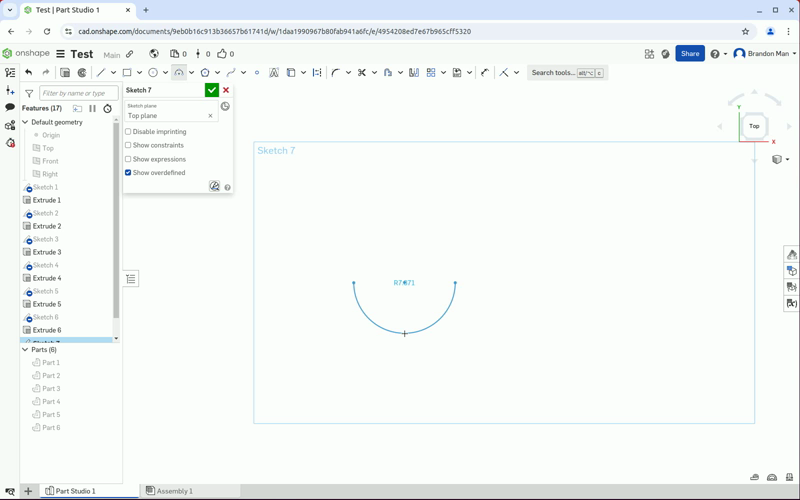
key_up(shift)
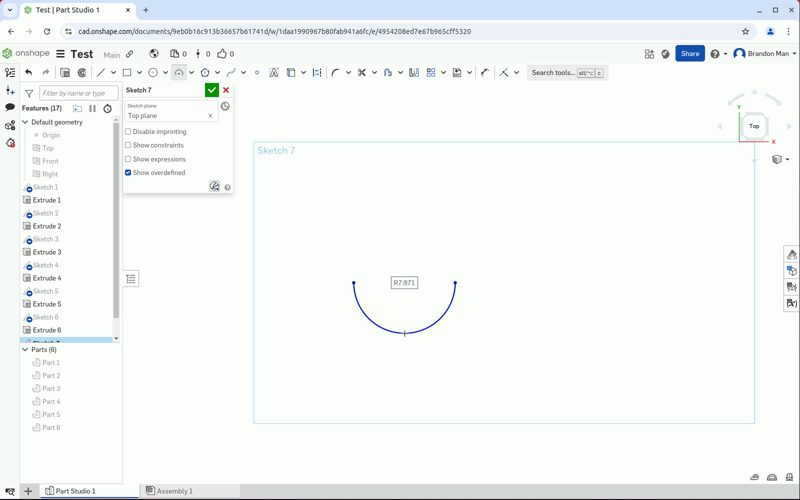
key(esc)
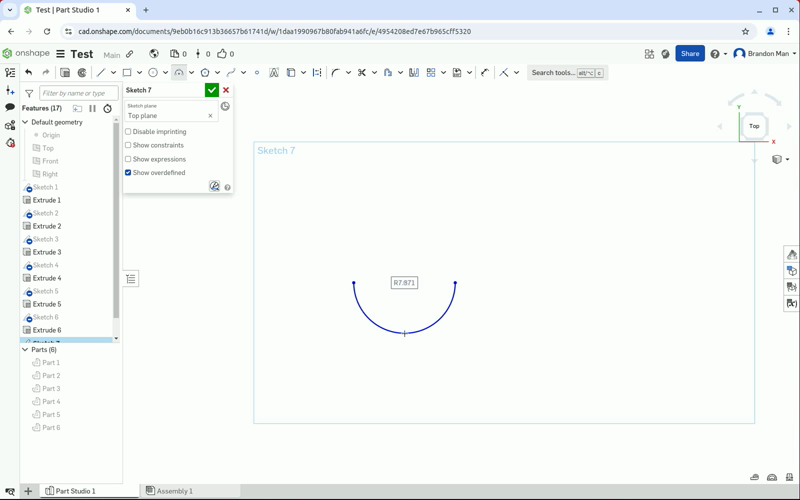
key(l)
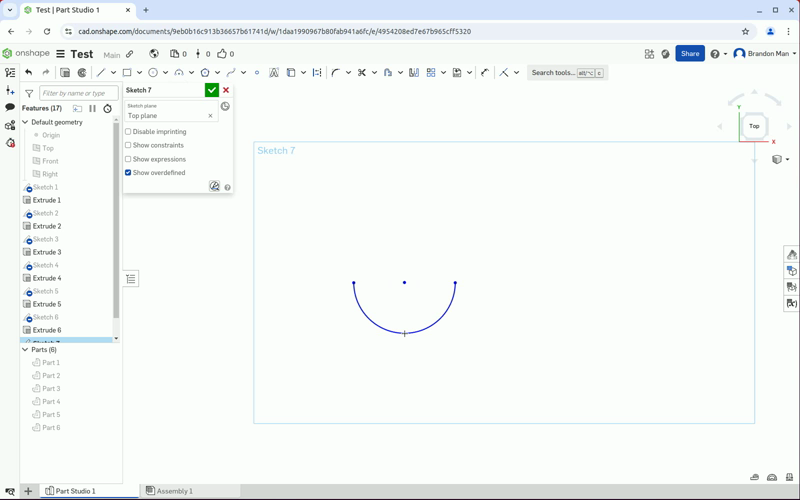
mouse_move(455, 282)
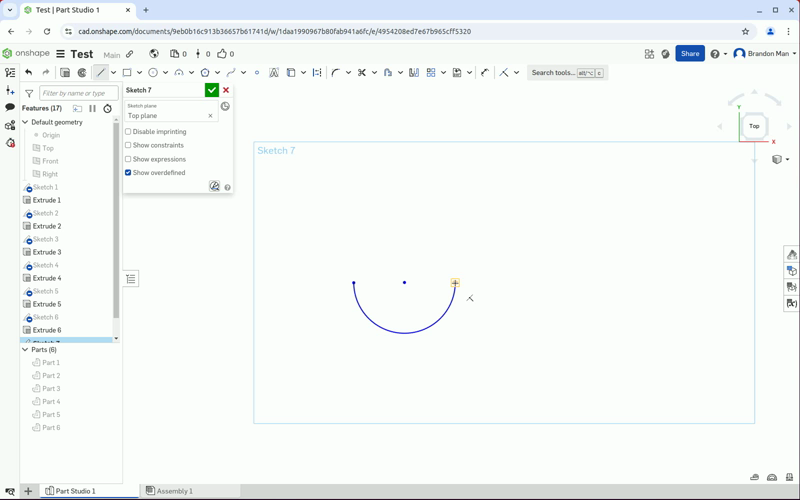
click(455, 282)
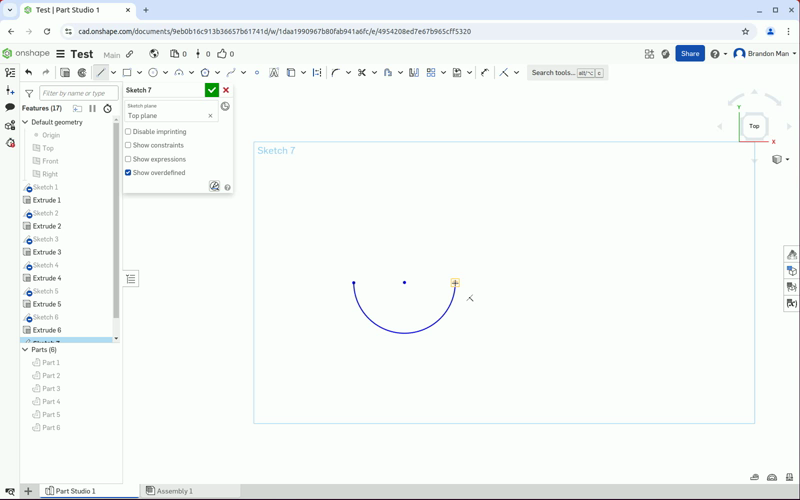
key_down(shift)
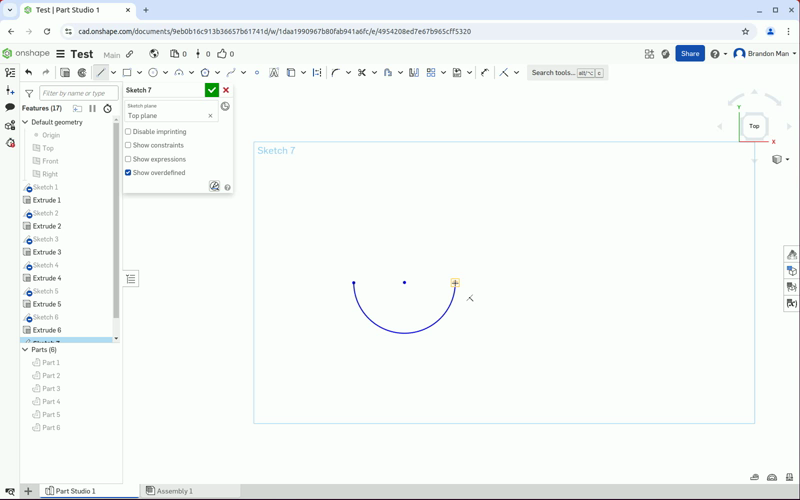
mouse_move(485, 282)
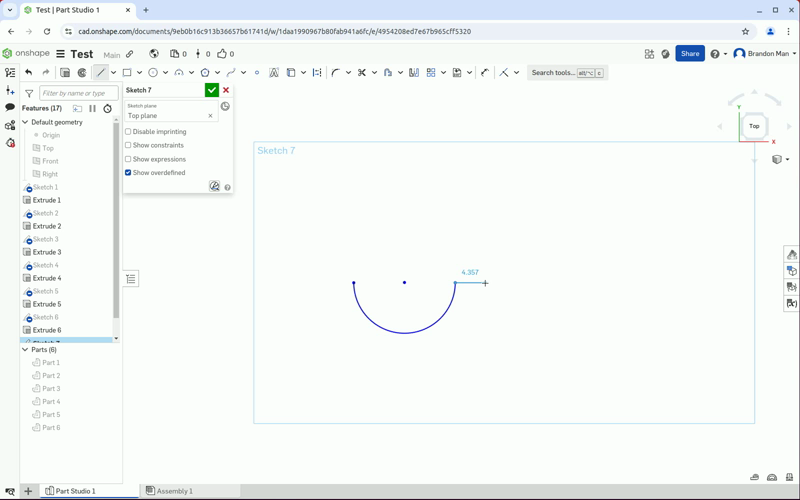
mouse_move(450, 282)
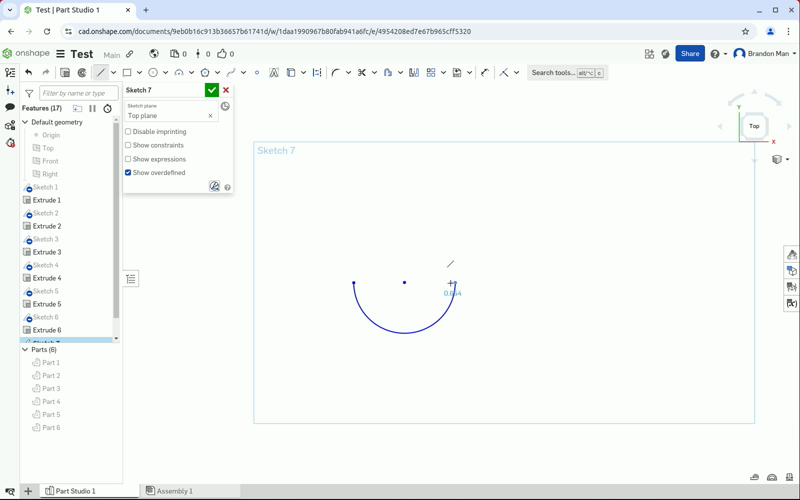
scroll(6)
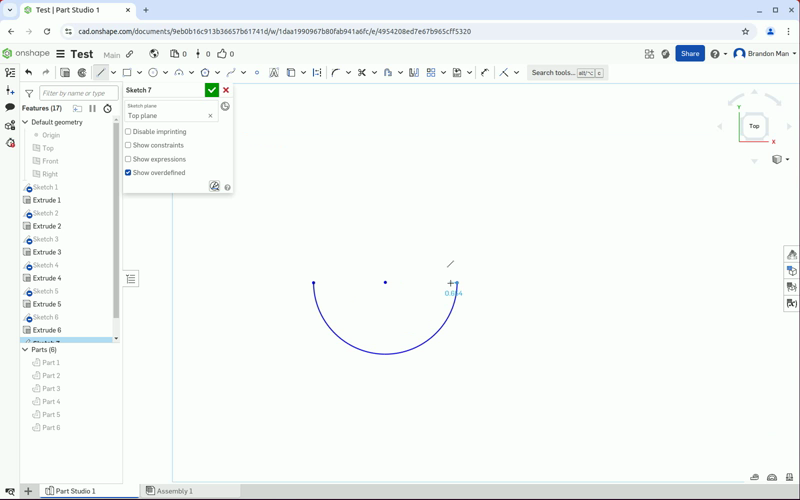
scroll(6)
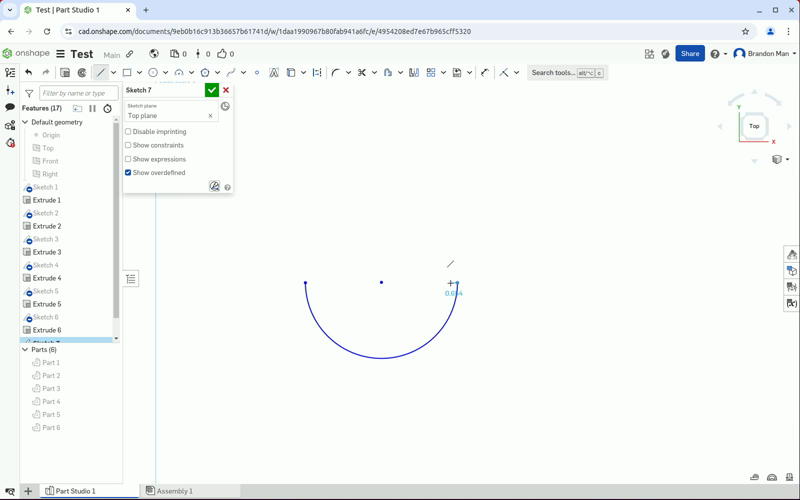
scroll(6)
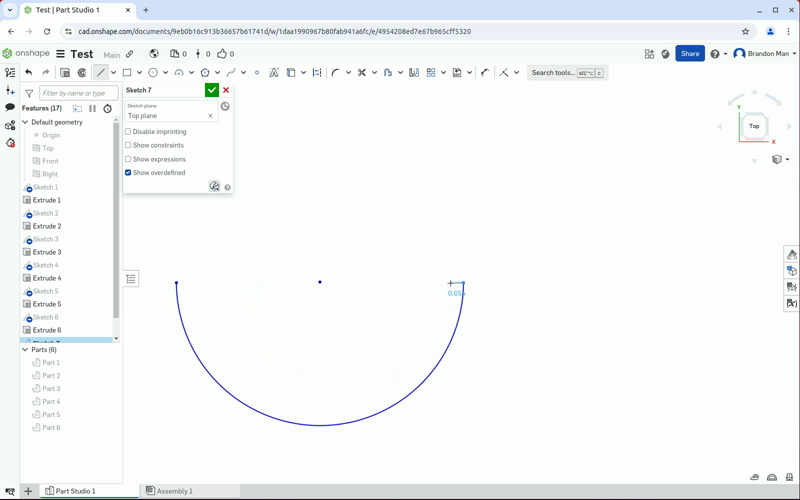
scroll(6)
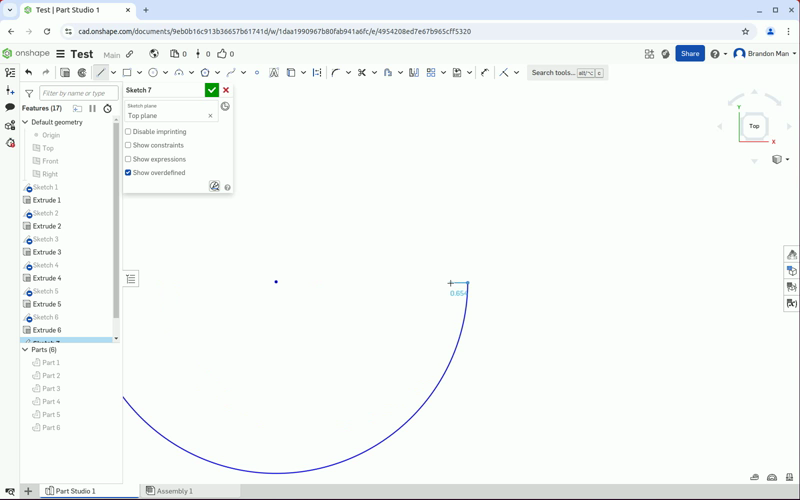
scroll(6)
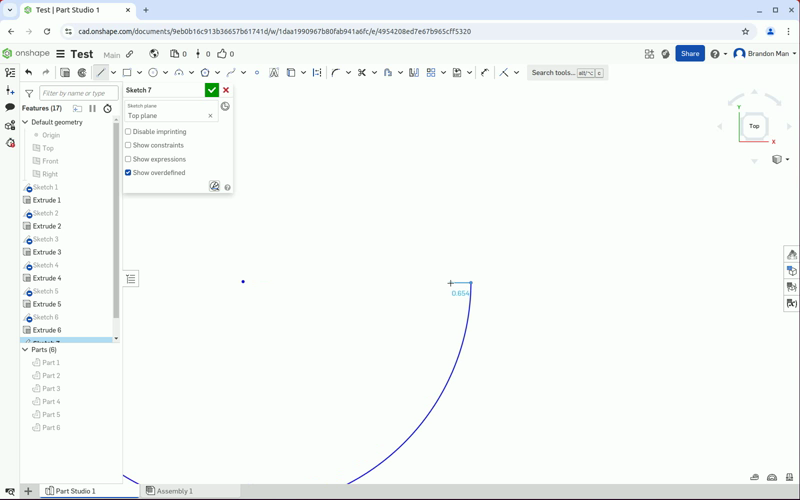
scroll(6)
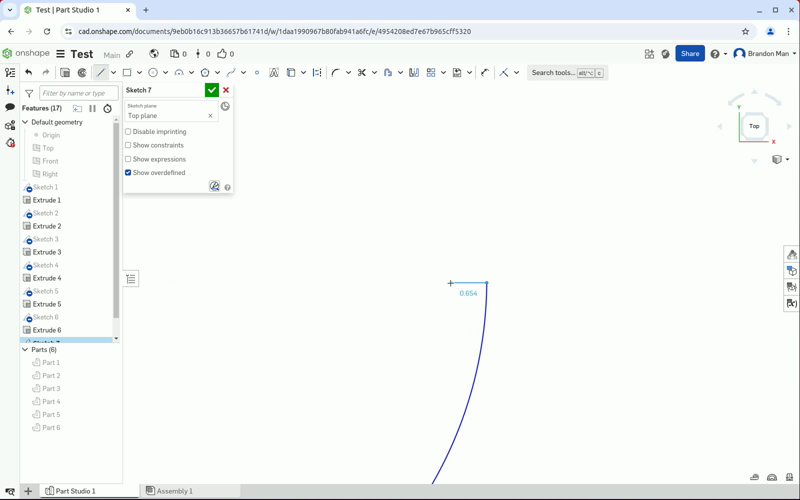
scroll(6)
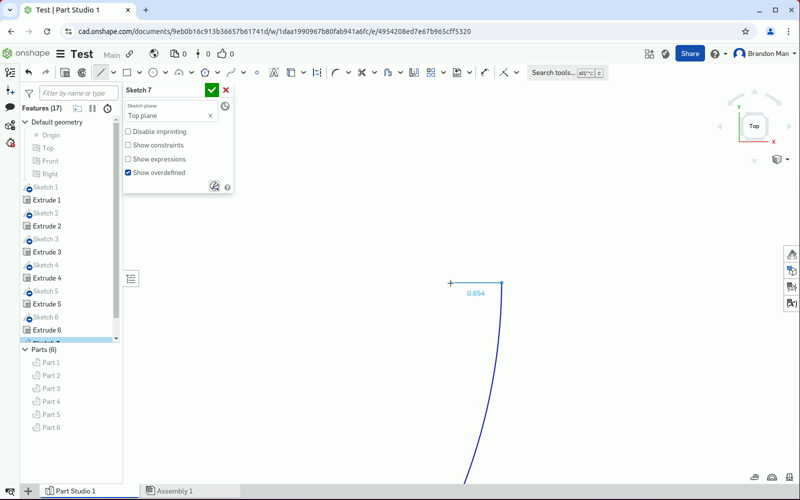
click(450, 282)
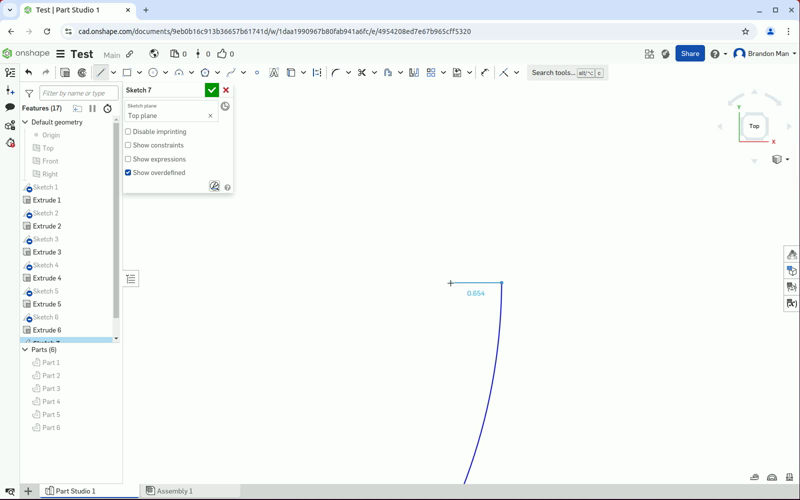
scroll(-6)
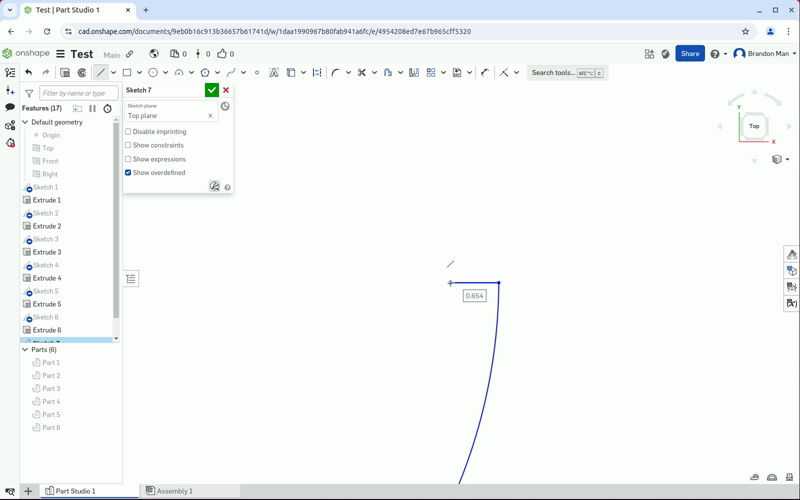
scroll(-6)
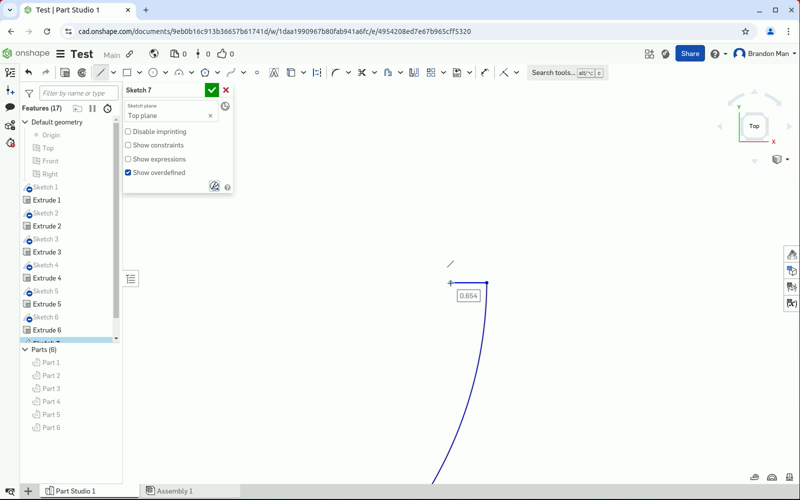
scroll(-6)
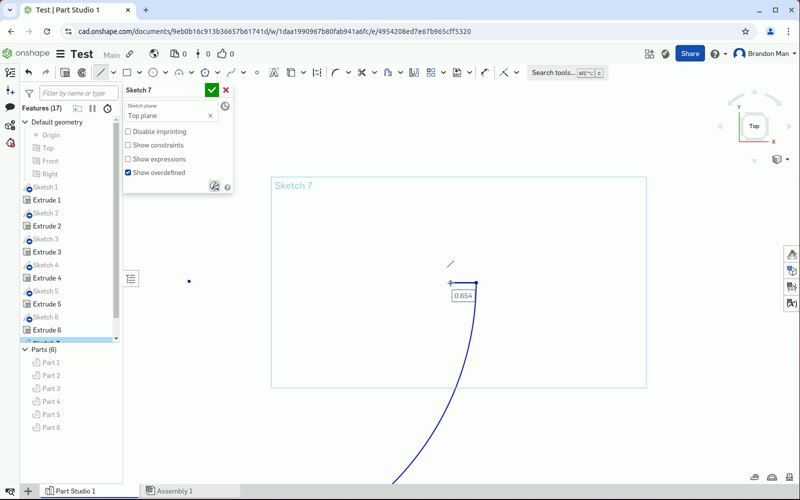
scroll(-6)
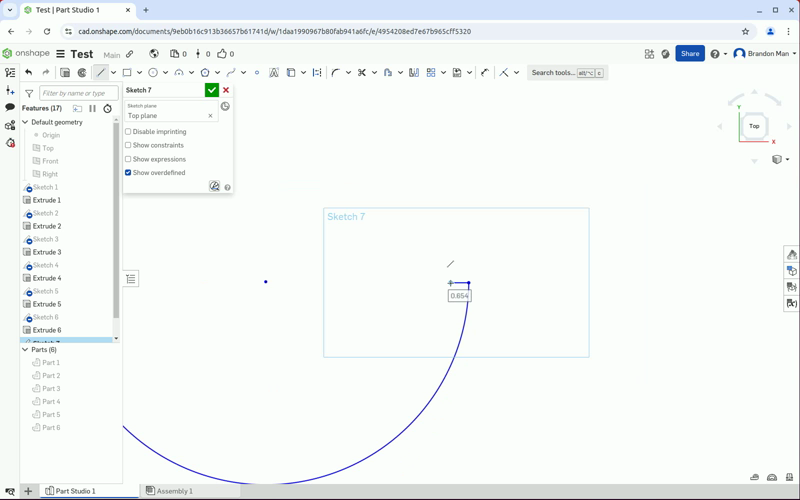
scroll(-6)
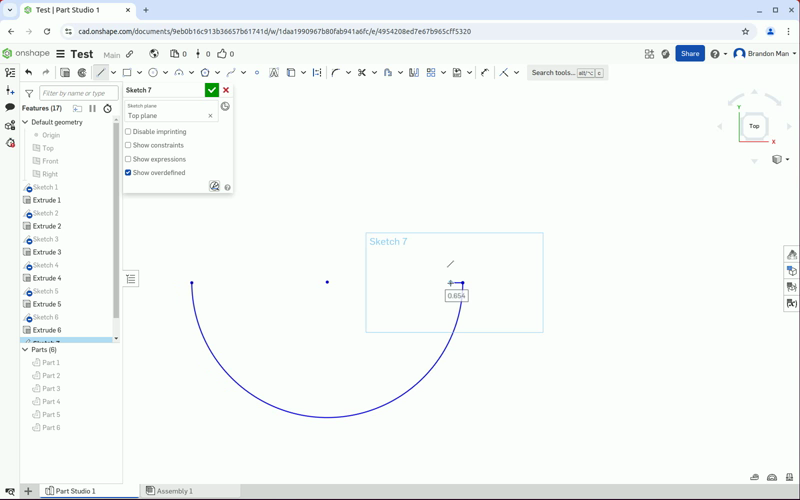
scroll(-6)
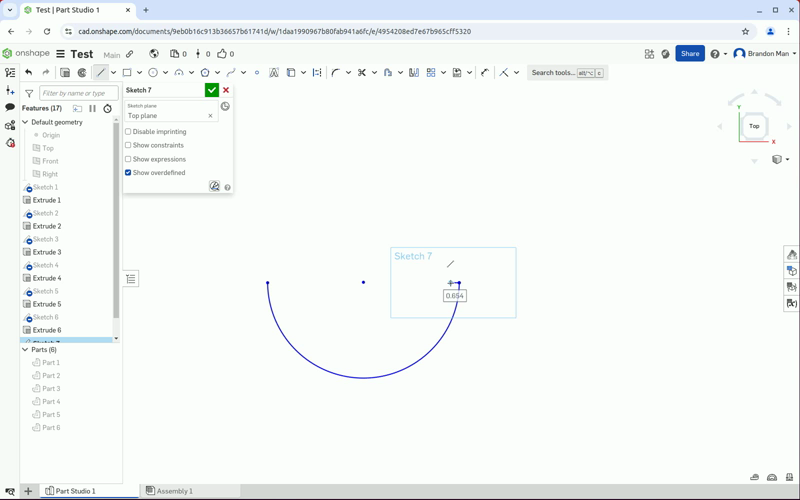
scroll(-6)
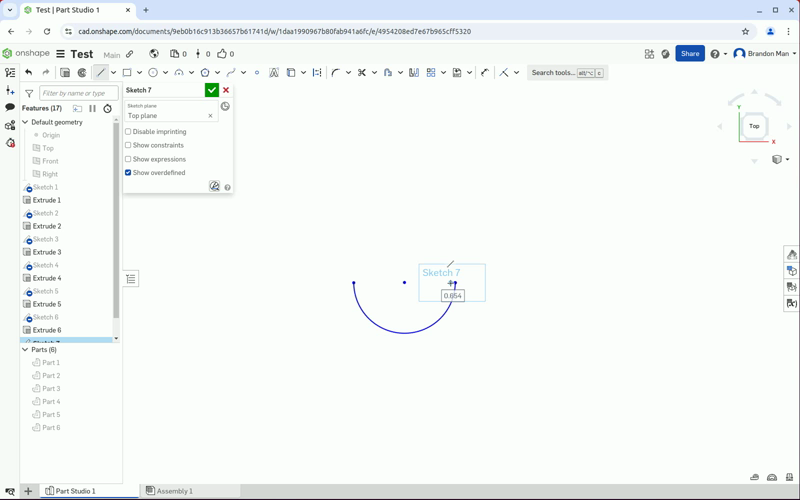
key_up(shift)
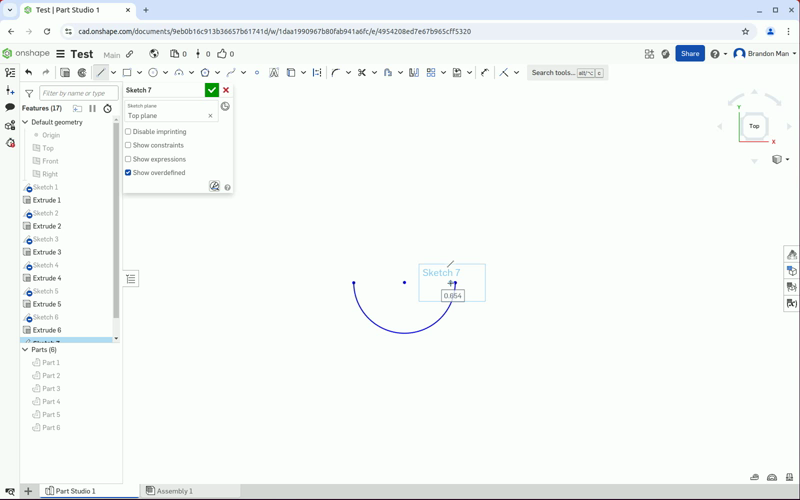
key(esc)
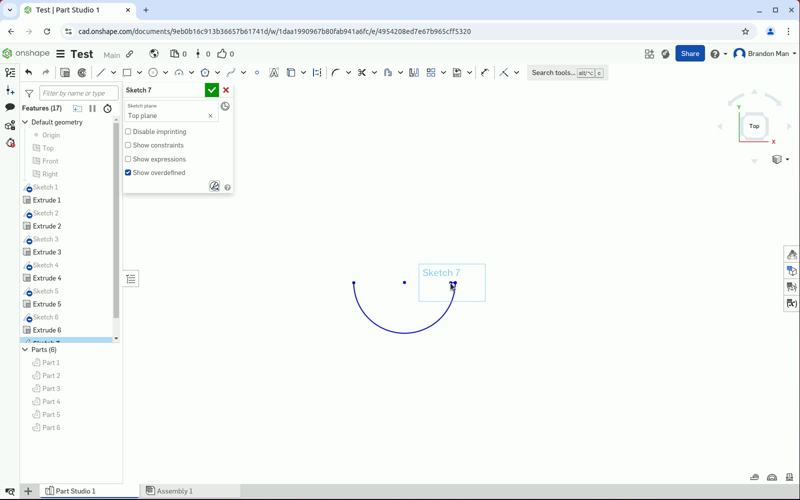
key(a)
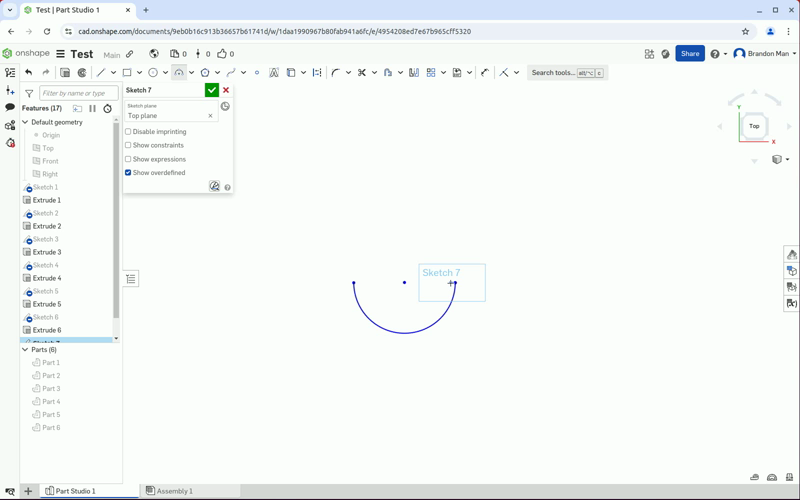
mouse_move(450, 282)
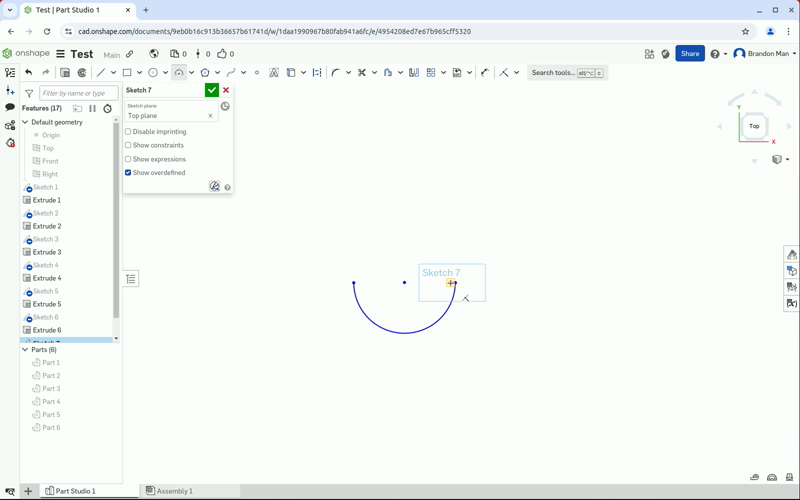
scroll(6)
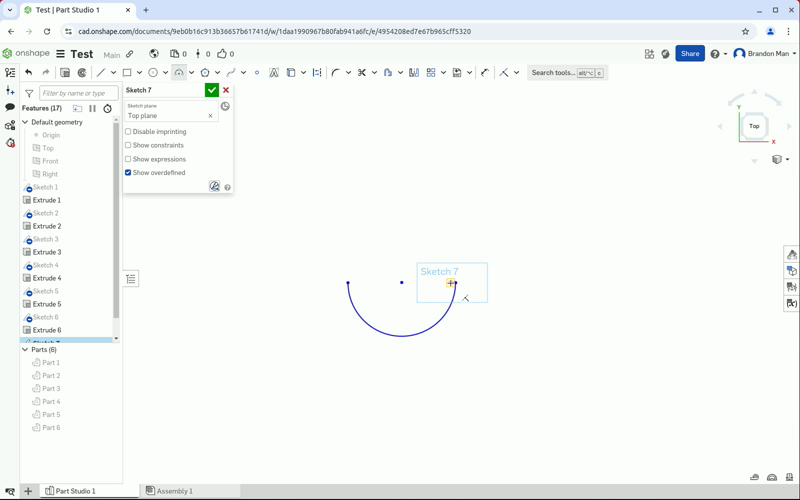
scroll(6)
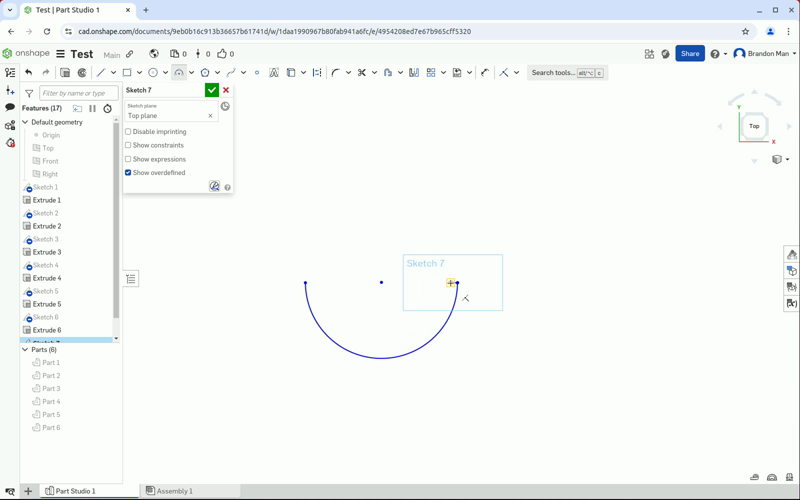
scroll(6)
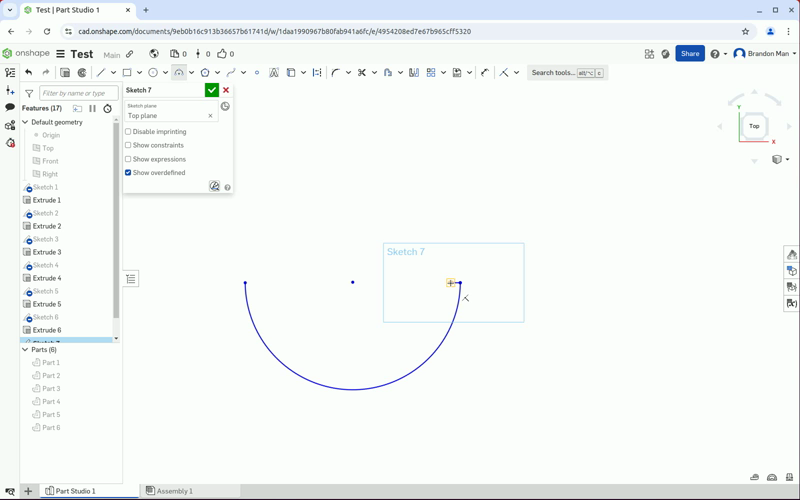
scroll(6)
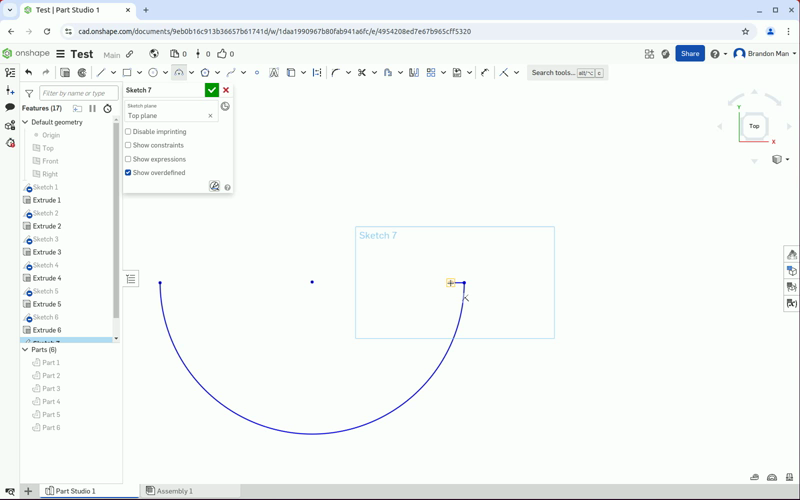
scroll(6)
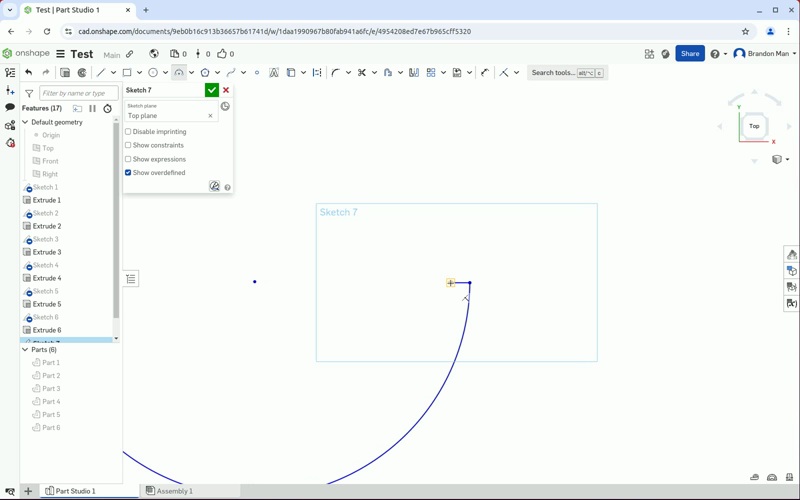
scroll(6)
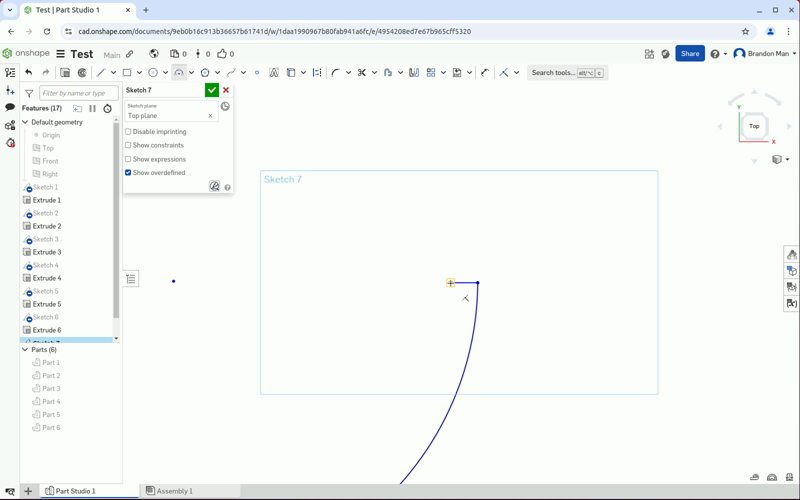
scroll(6)
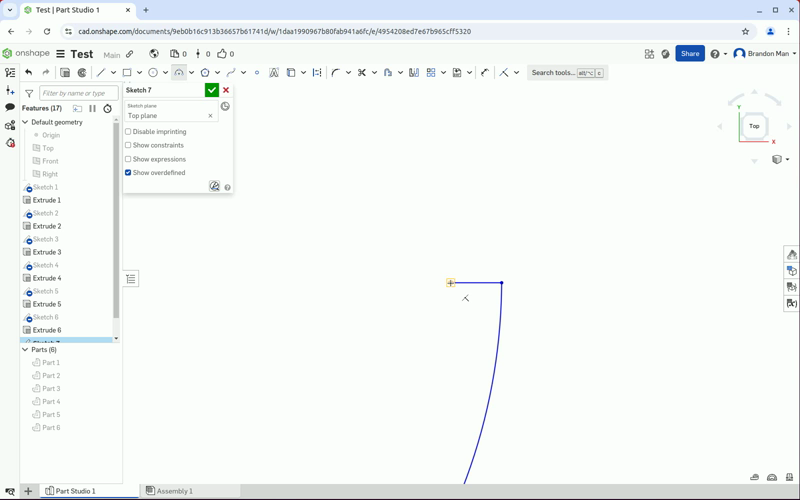
click(450, 282)
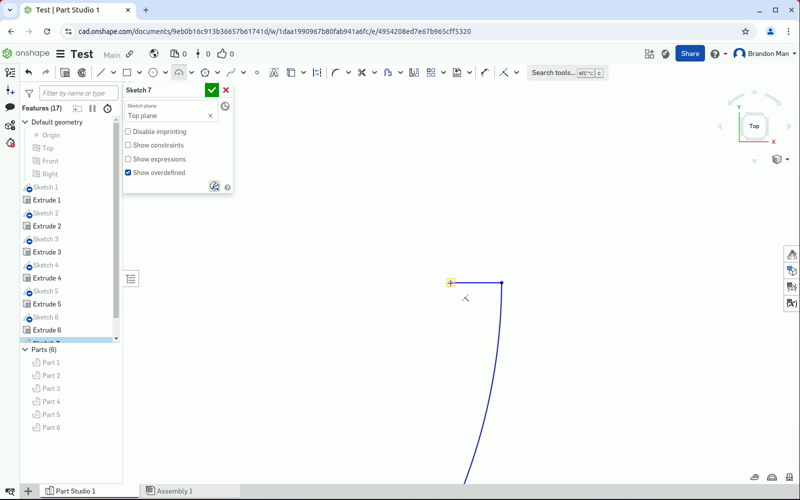
scroll(-6)
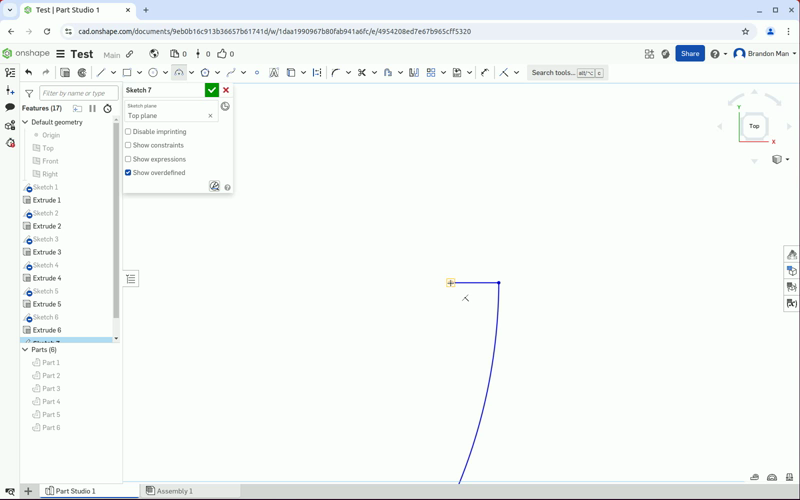
scroll(-6)
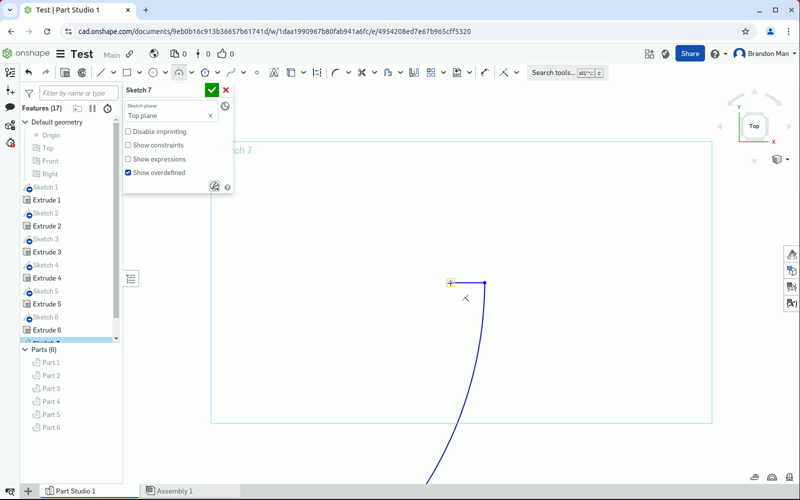
scroll(-6)
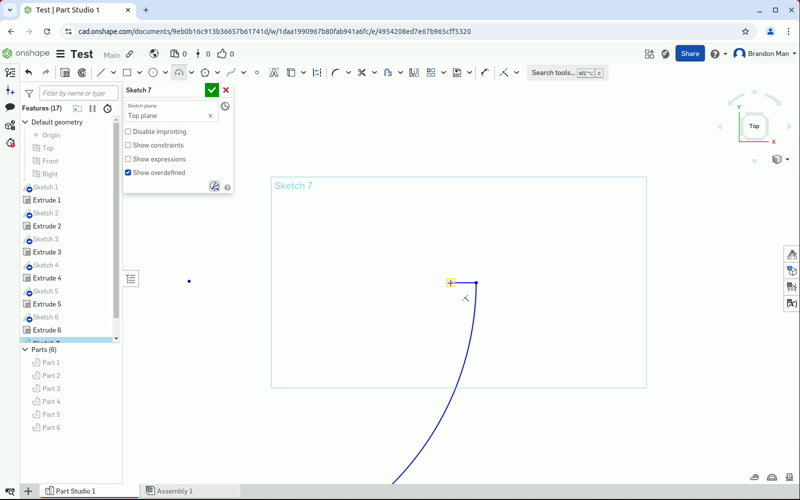
scroll(-6)
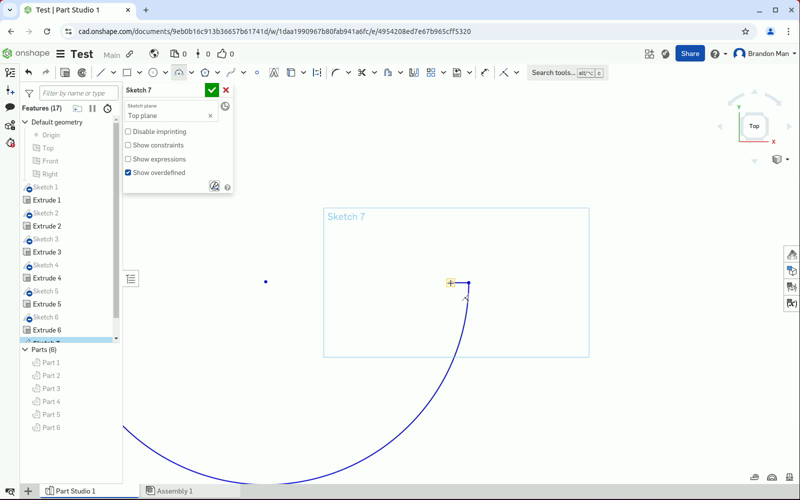
scroll(-6)
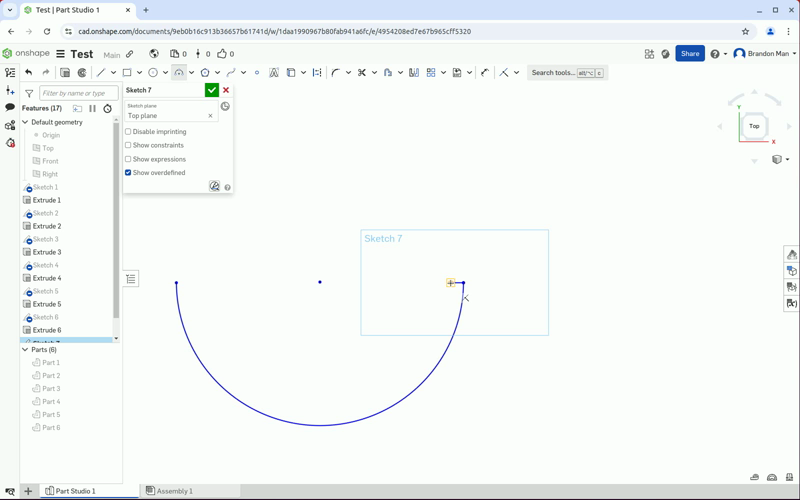
scroll(-6)
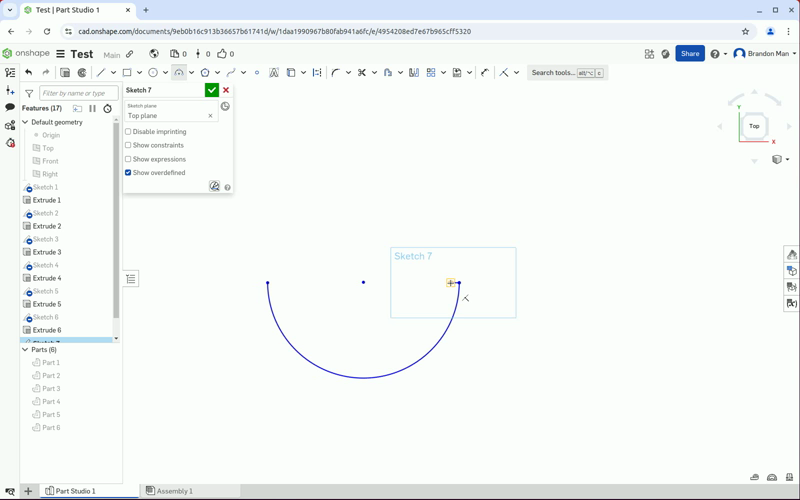
scroll(-6)
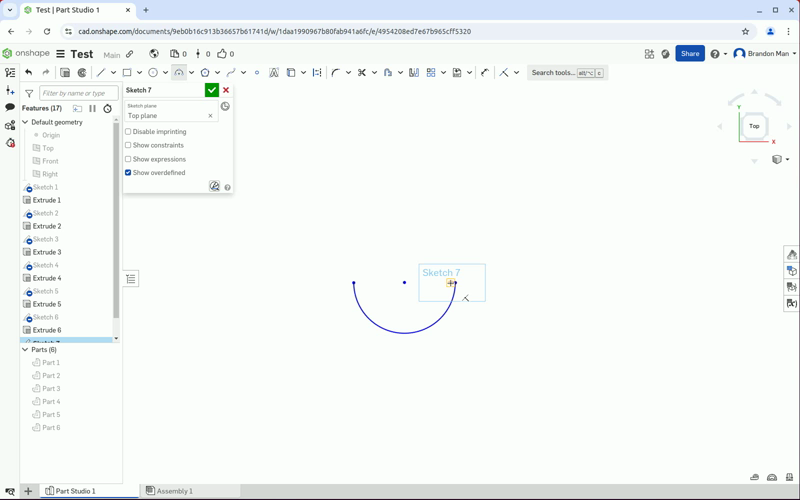
key_down(shift)
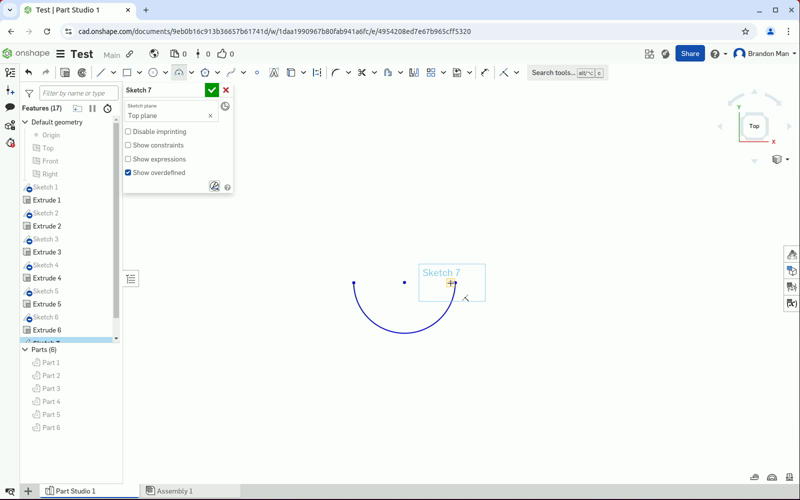
mouse_move(358, 282)
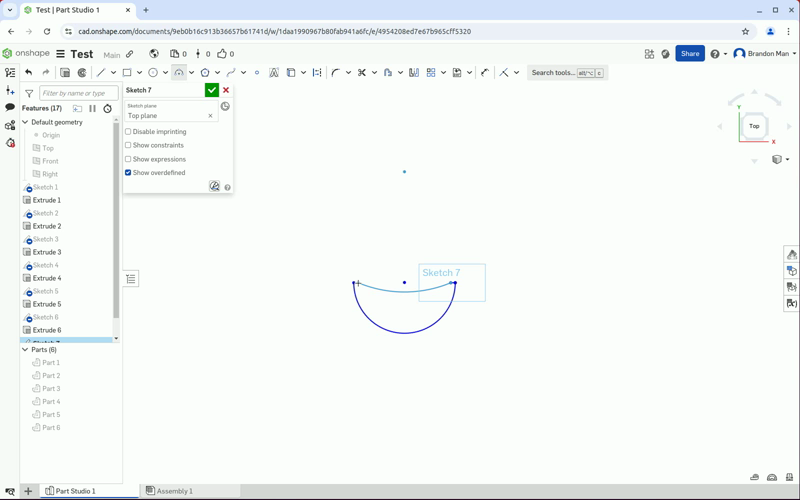
click(358, 282)
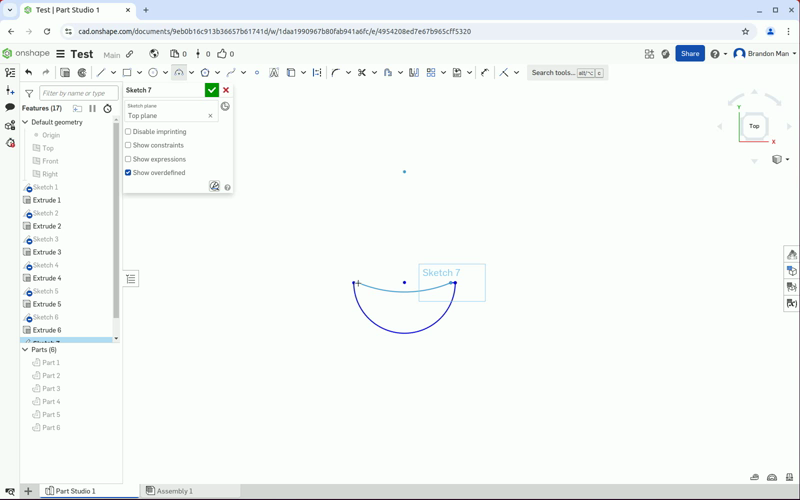
mouse_move(404, 329)
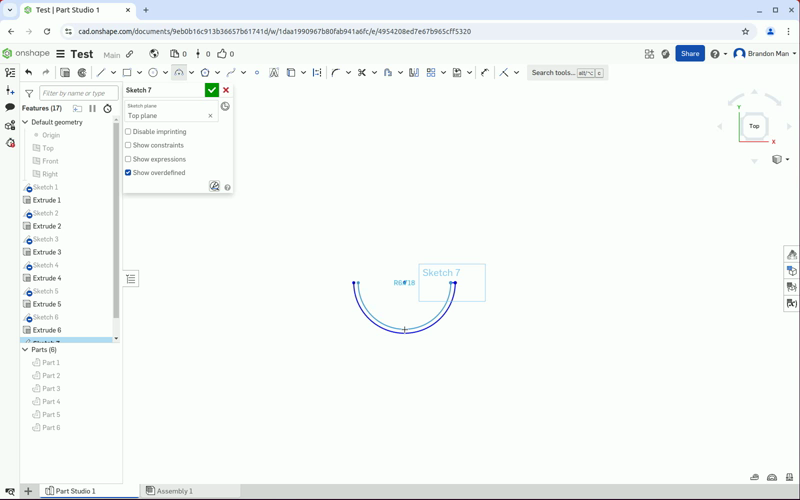
scroll(6)
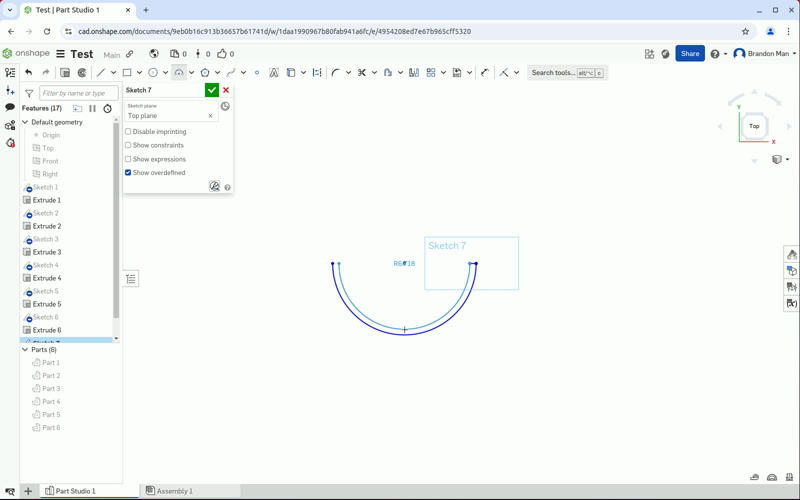
scroll(6)
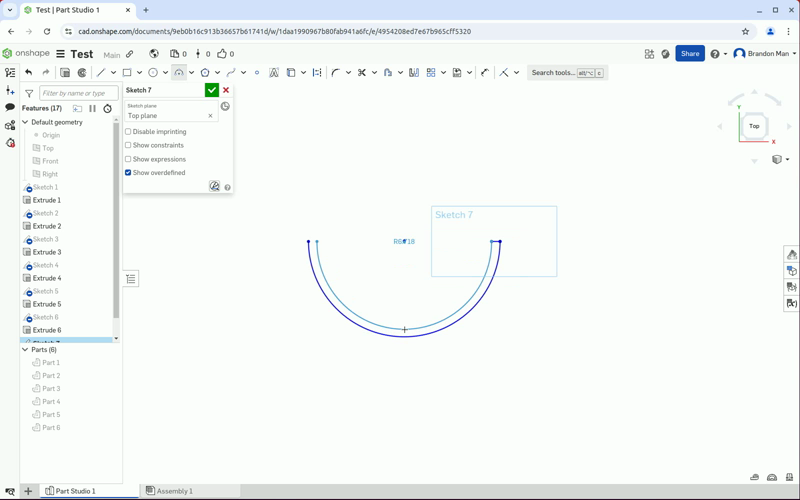
scroll(6)
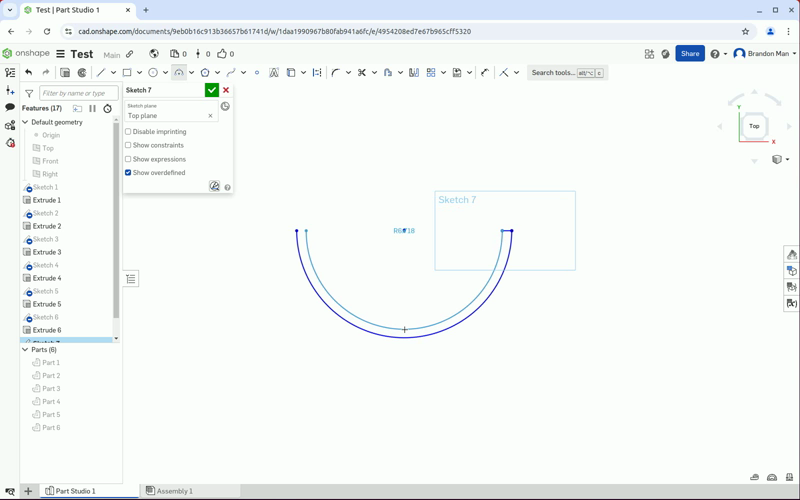
scroll(6)
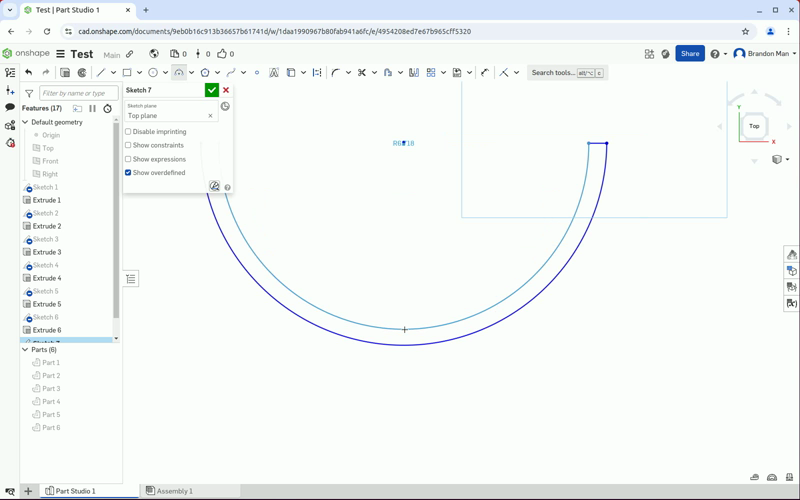
scroll(6)
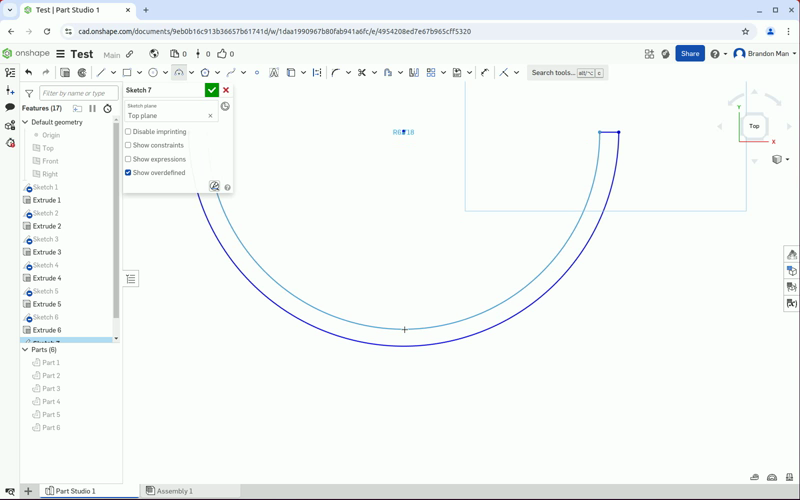
scroll(6)
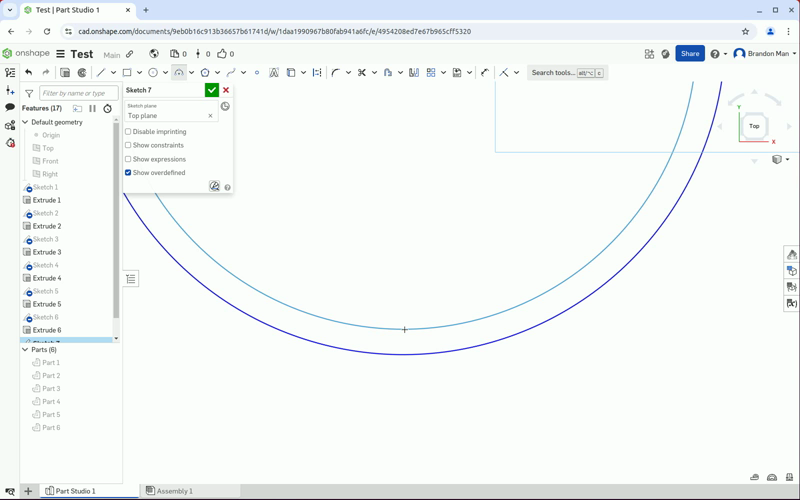
scroll(6)
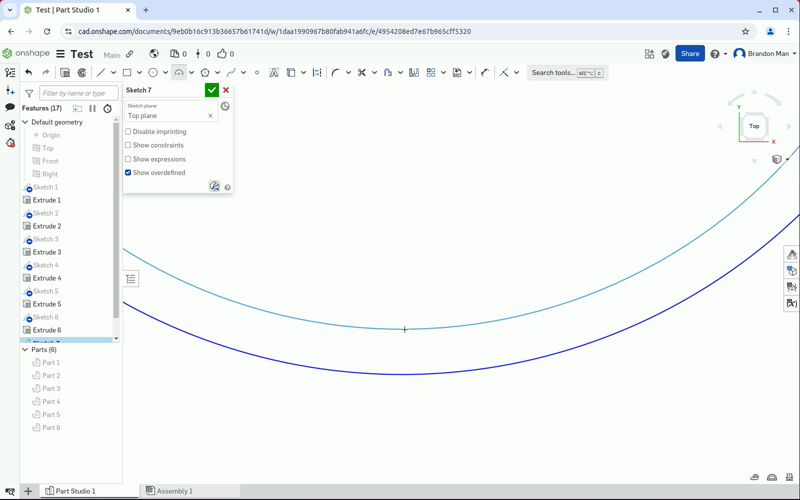
click(404, 329)
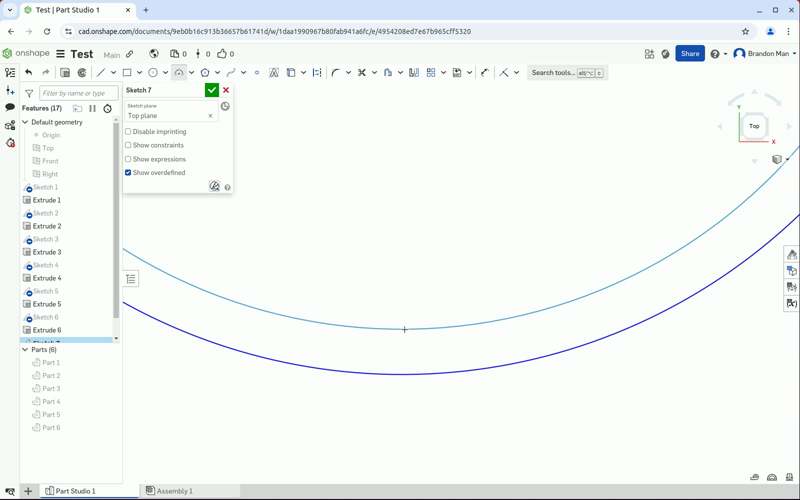
scroll(-6)
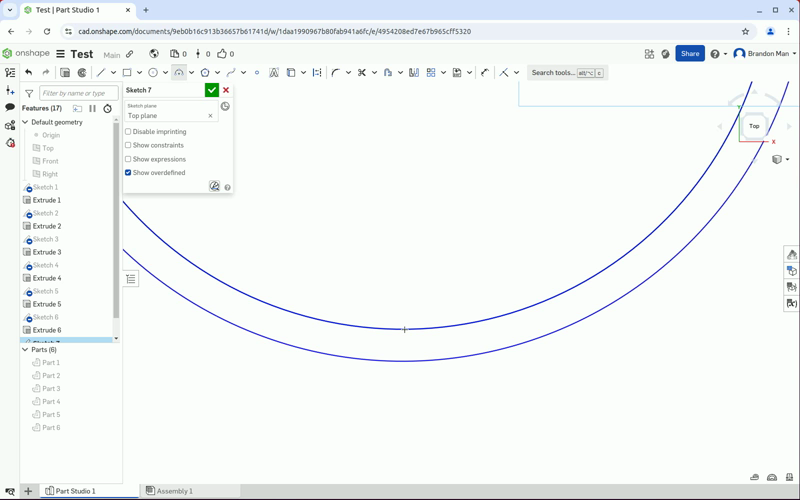
scroll(-6)
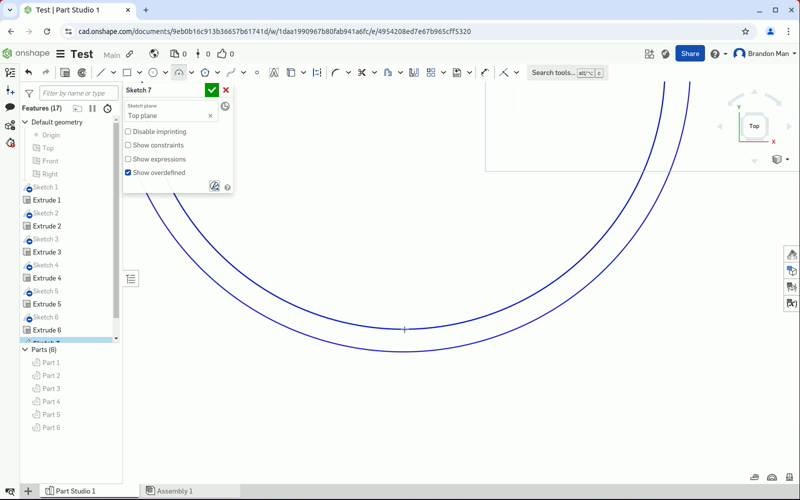
scroll(-6)
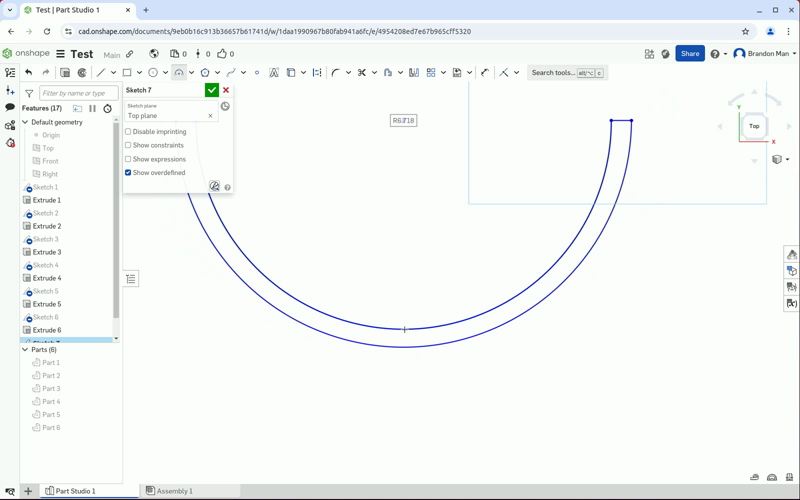
scroll(-6)
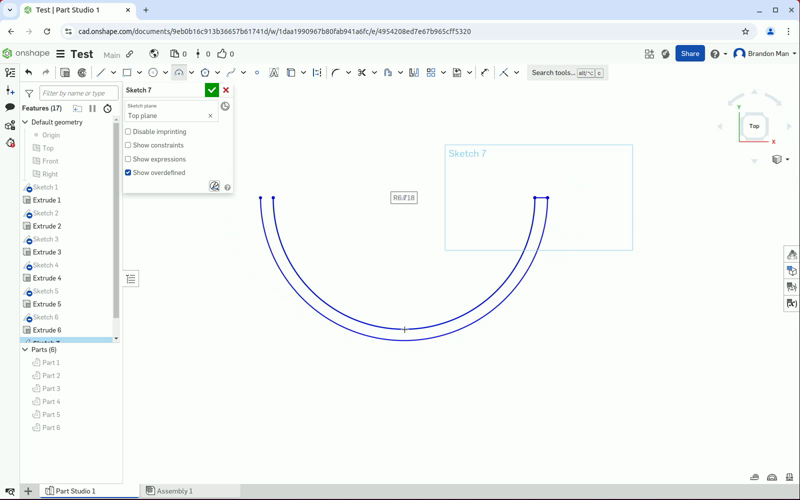
scroll(-6)
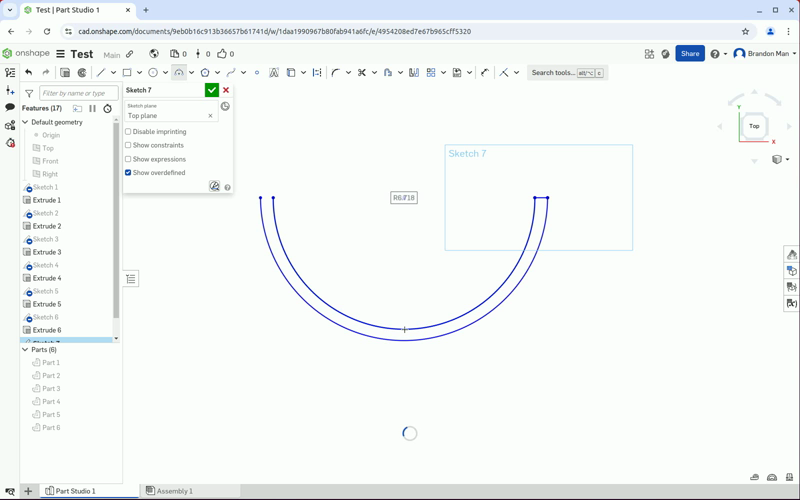
scroll(-6)
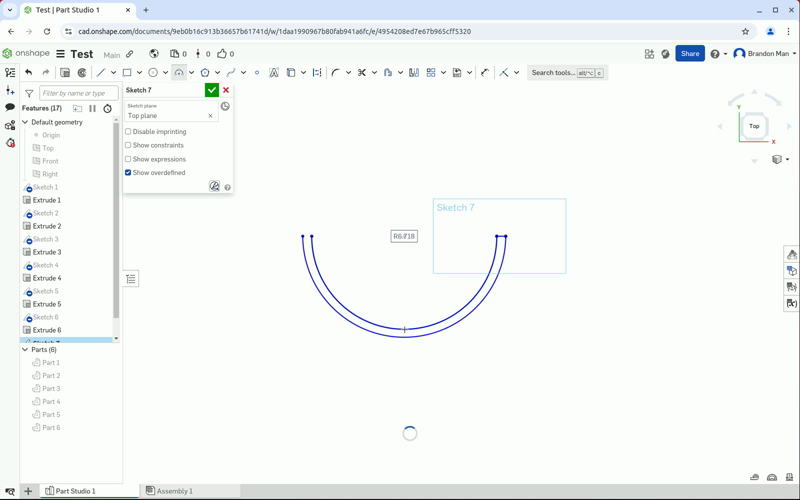
scroll(-6)
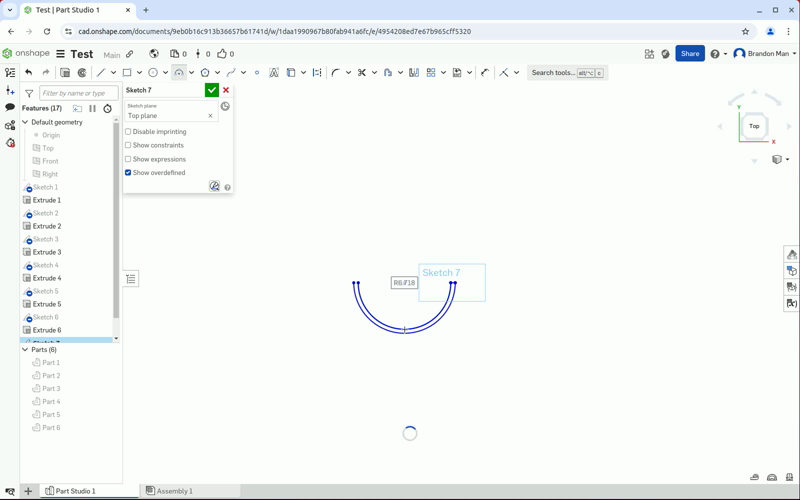
key_up(shift)
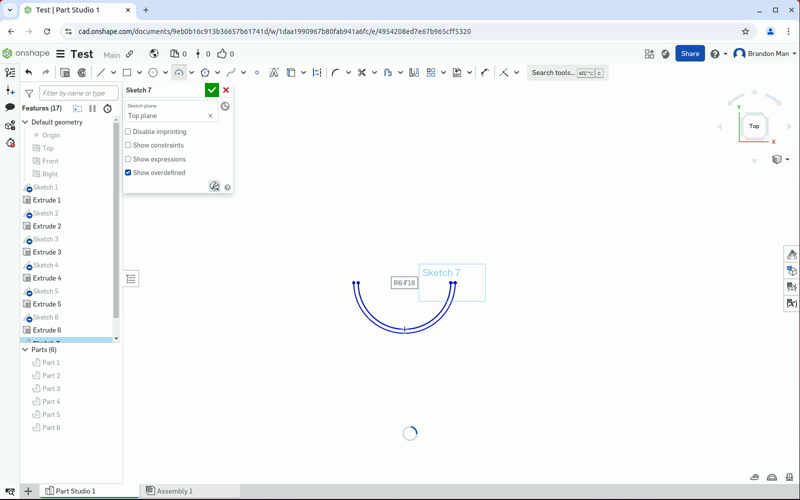
key(esc)
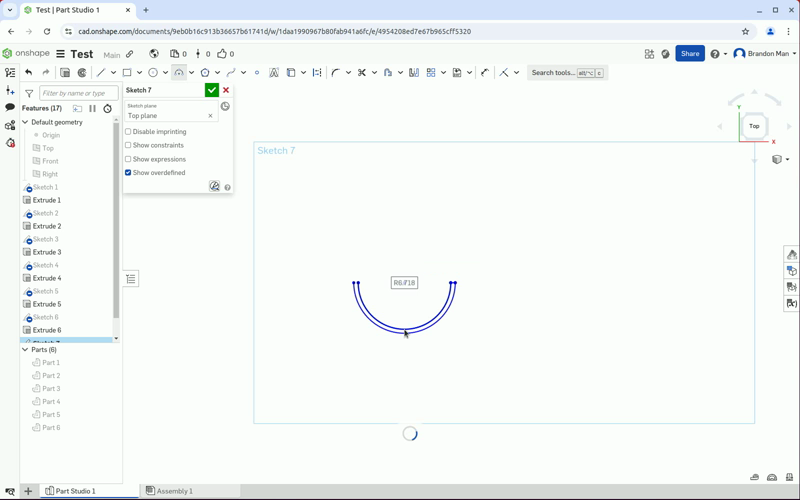
key(l)
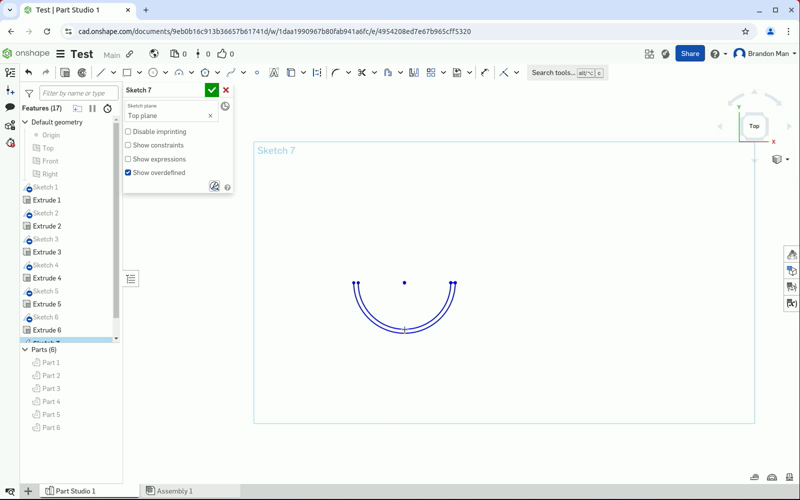
mouse_move(358, 282)
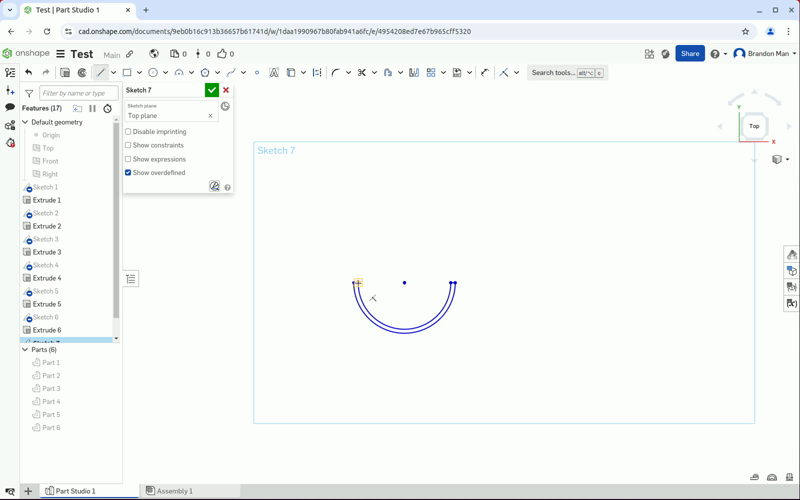
click(358, 282)
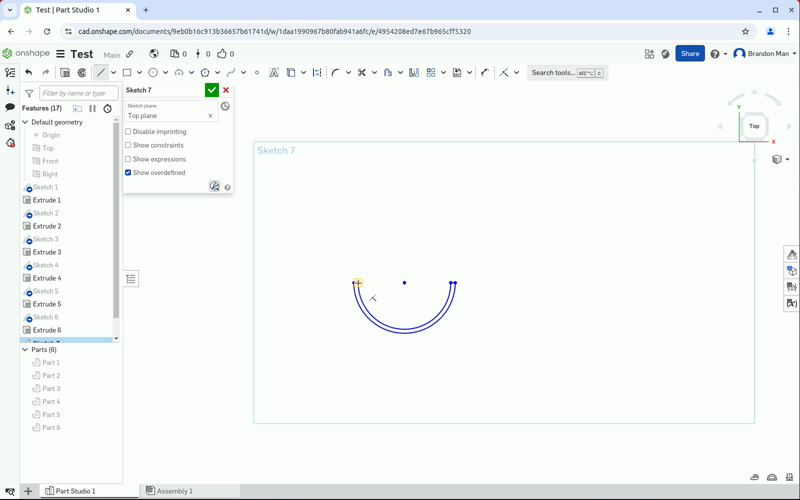
mouse_move(388, 282)
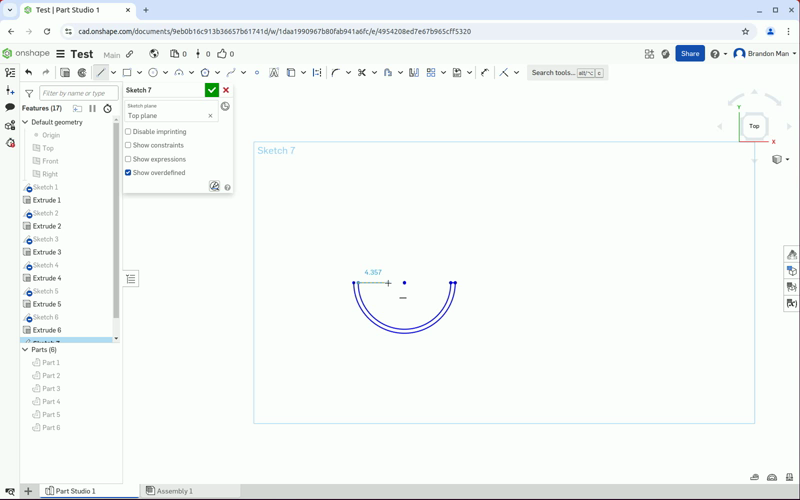
key_down(shift)
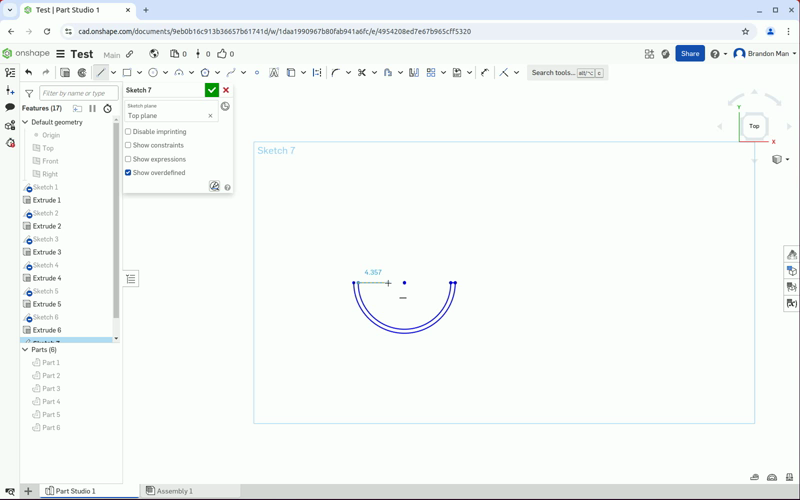
mouse_move(353, 282)
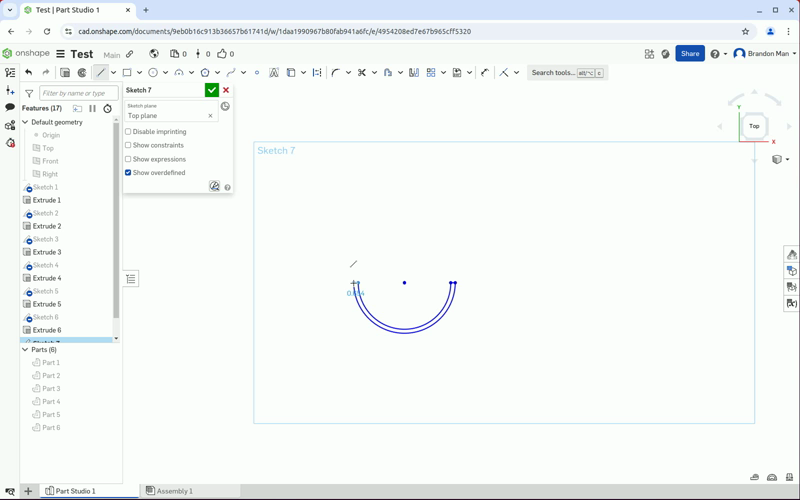
scroll(6)
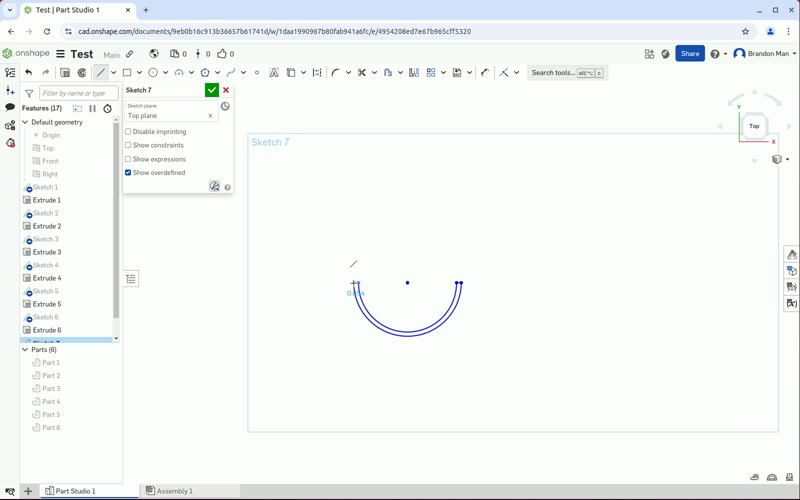
scroll(6)
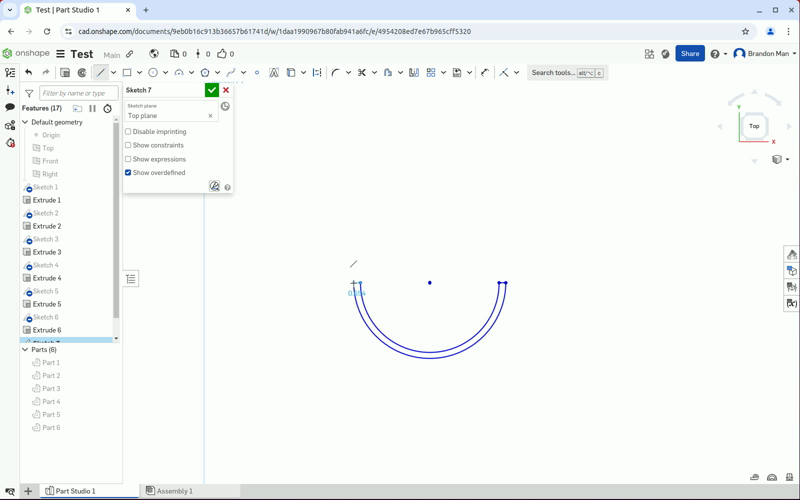
scroll(6)
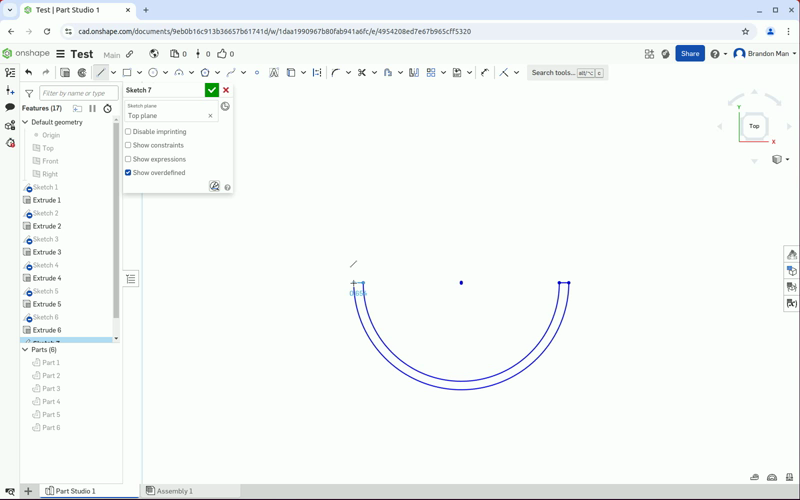
scroll(6)
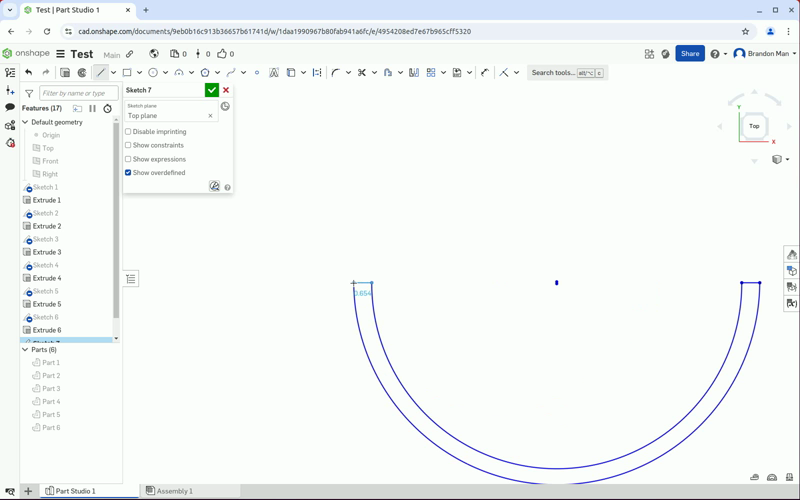
scroll(6)
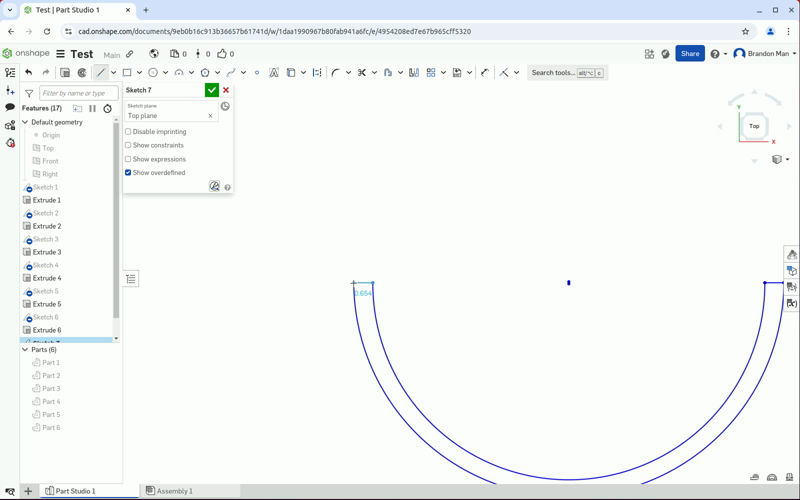
scroll(6)
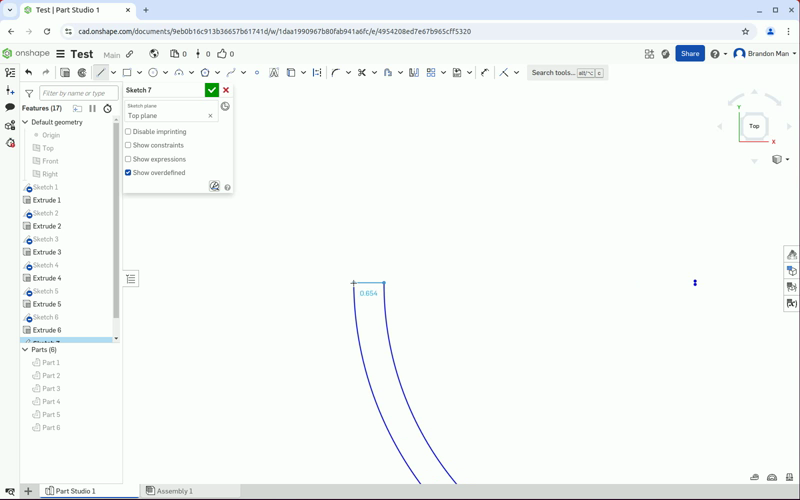
scroll(6)
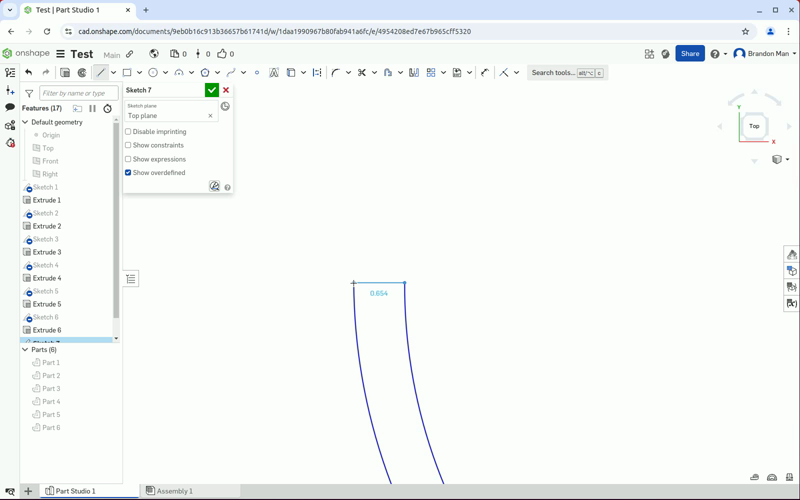
key_up(shift)
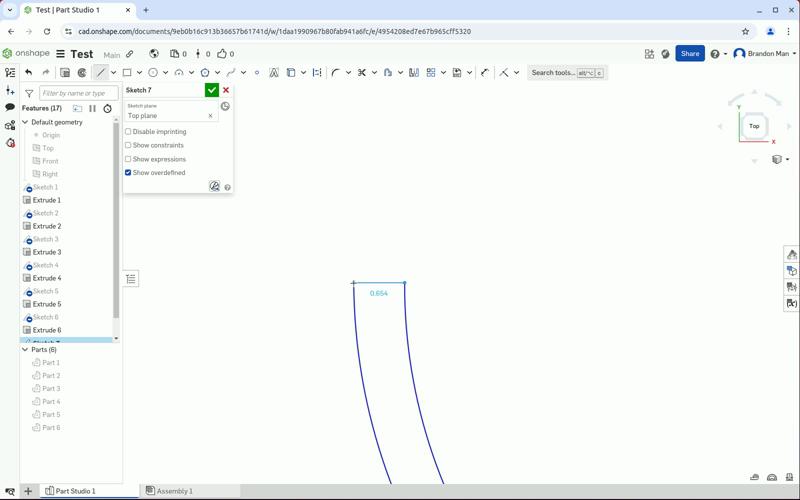
click(353, 282)
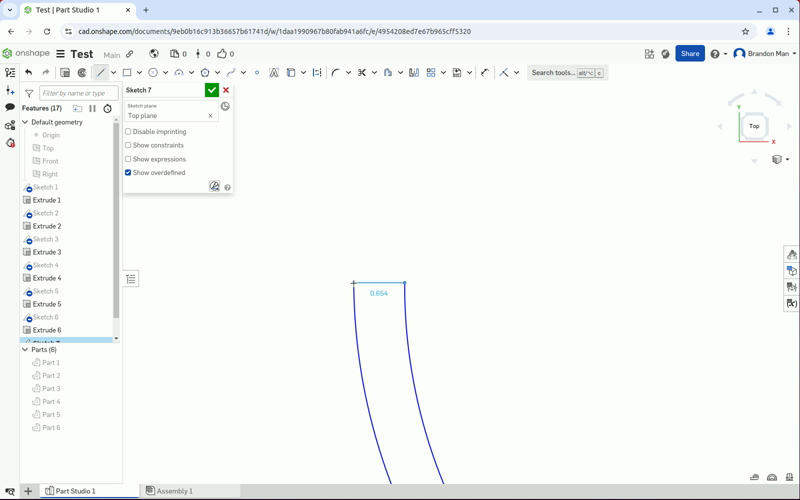
scroll(-6)
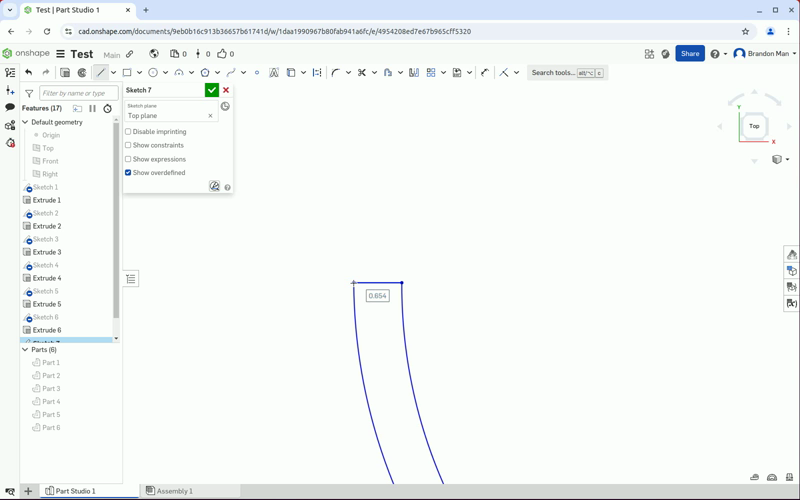
scroll(-6)
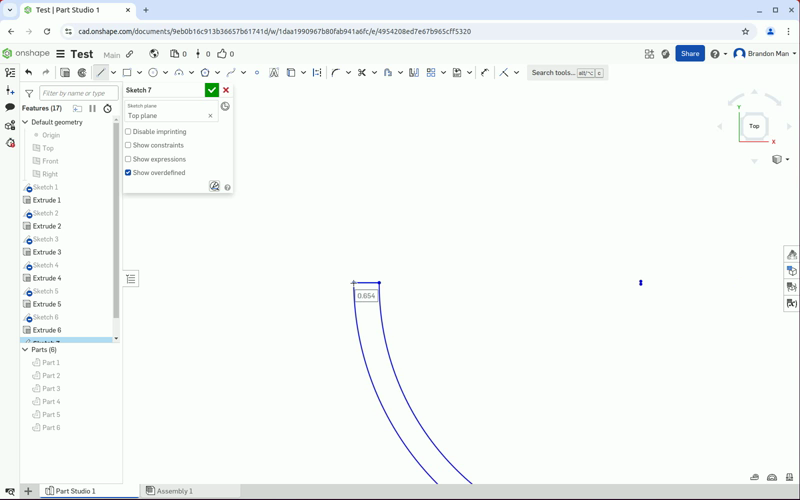
scroll(-6)
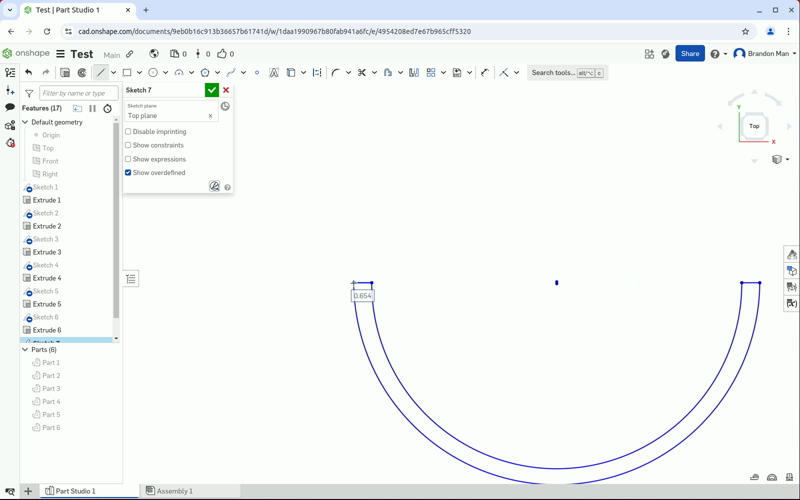
scroll(-6)
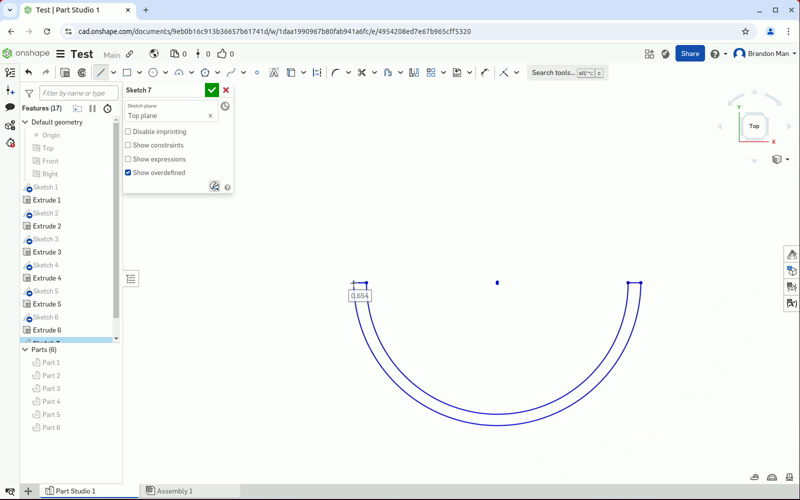
scroll(-6)
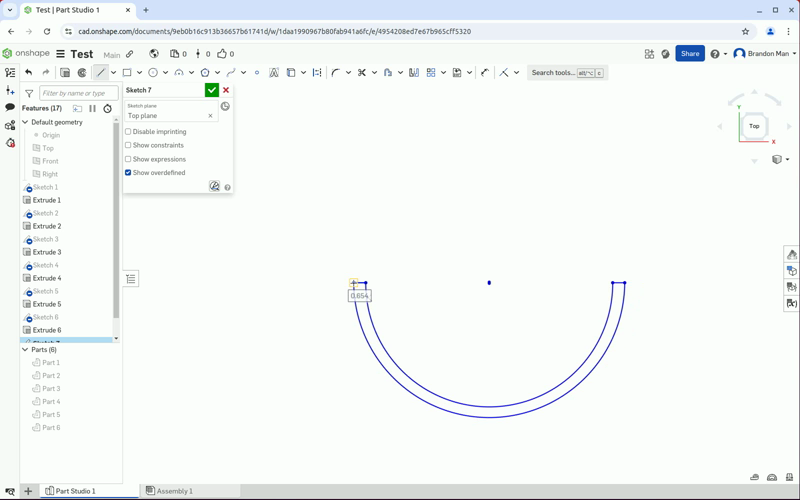
scroll(-6)
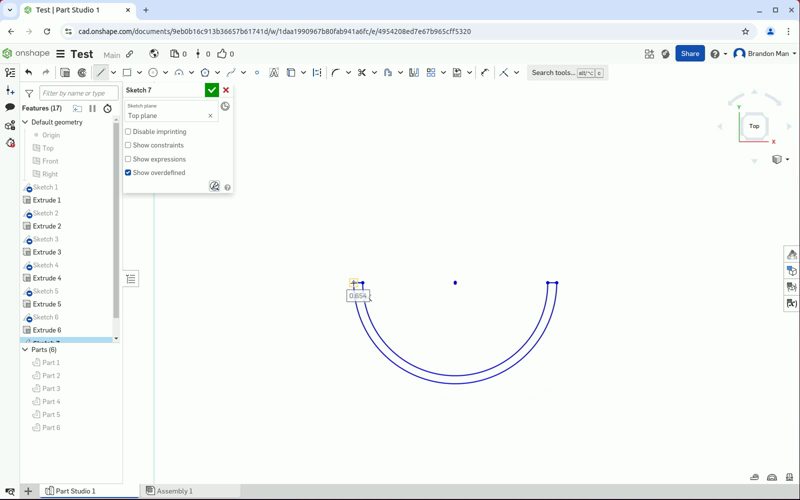
scroll(-6)
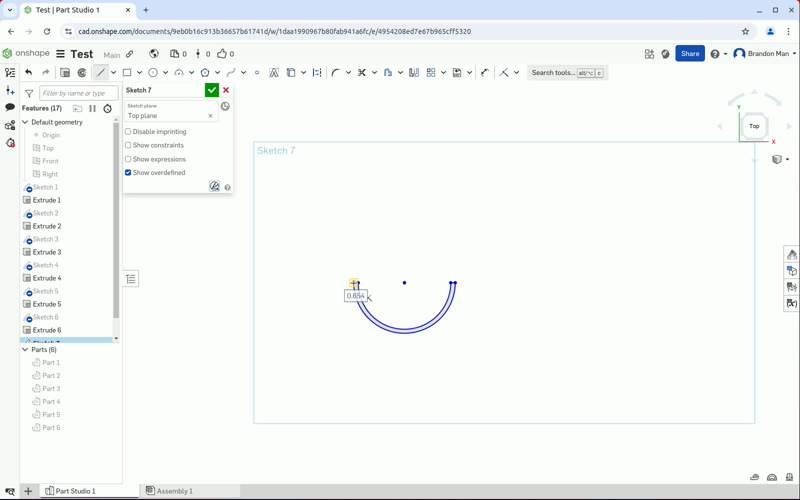
key(esc)
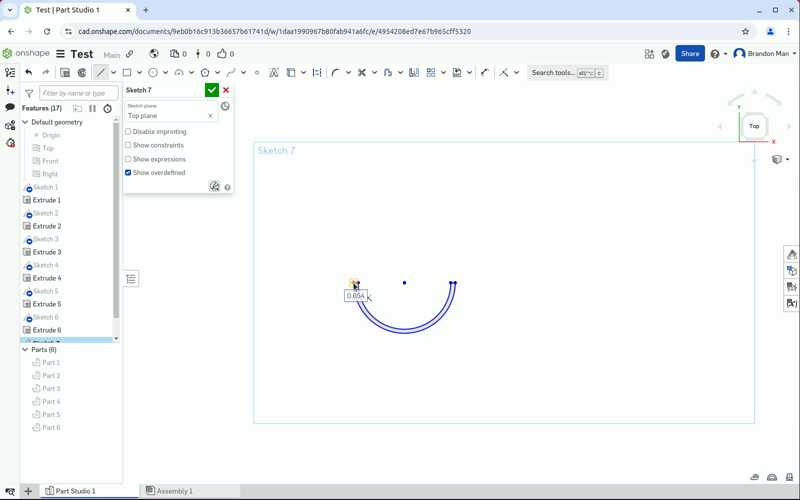
mouse_move(415, 306)
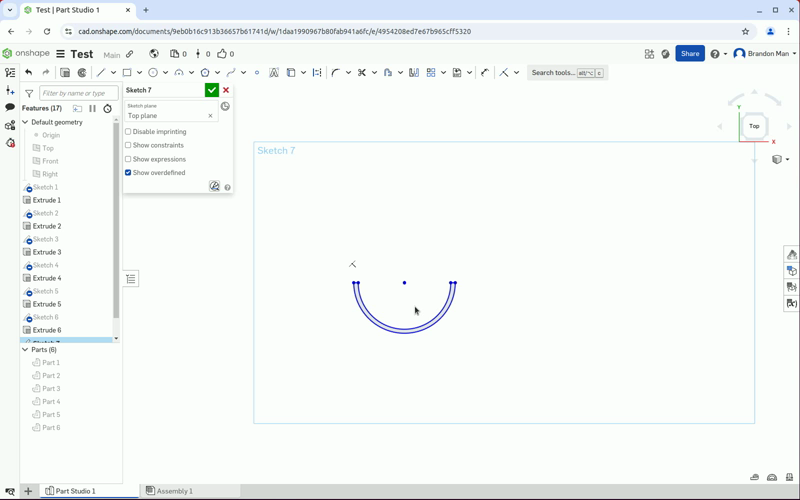
scroll(6)
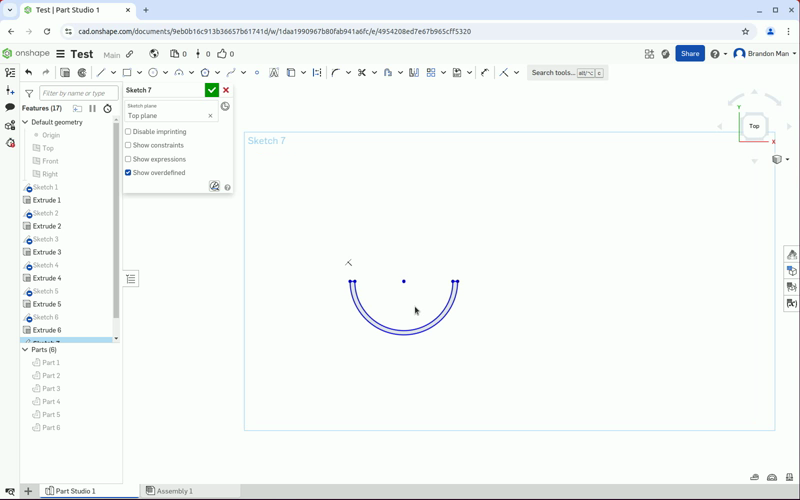
scroll(6)
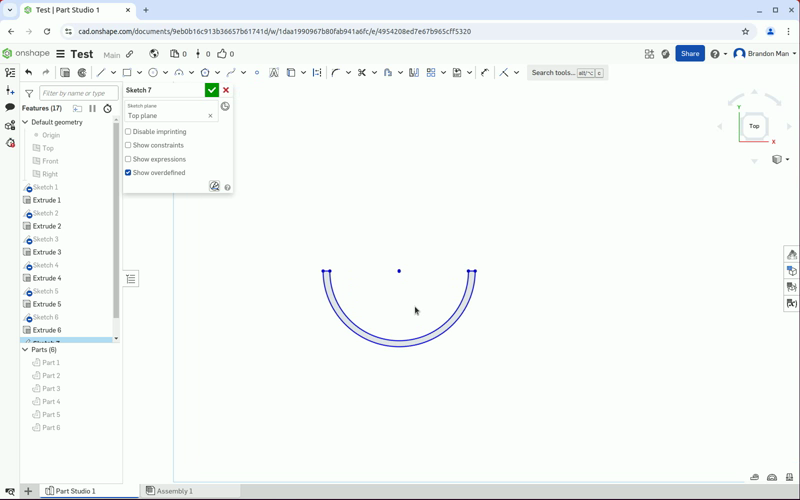
scroll(6)
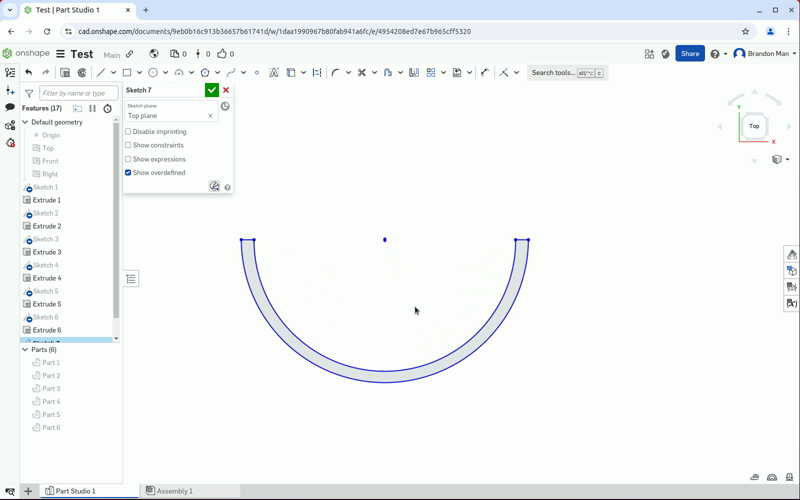
scroll(6)
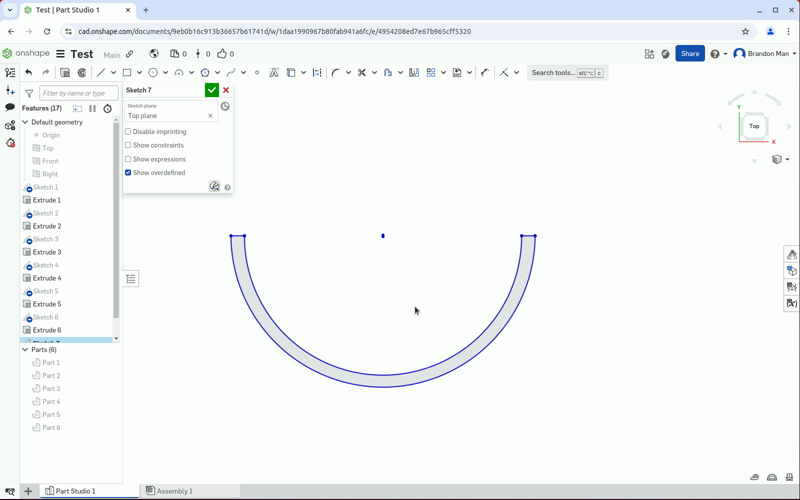
scroll(6)
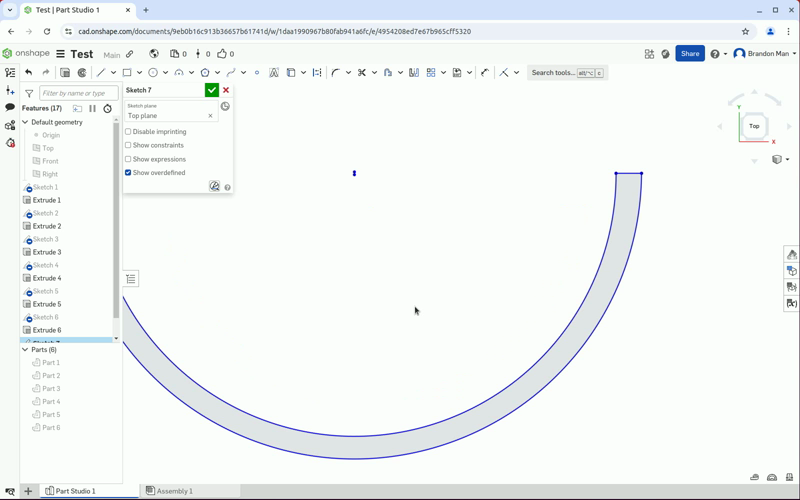
scroll(6)
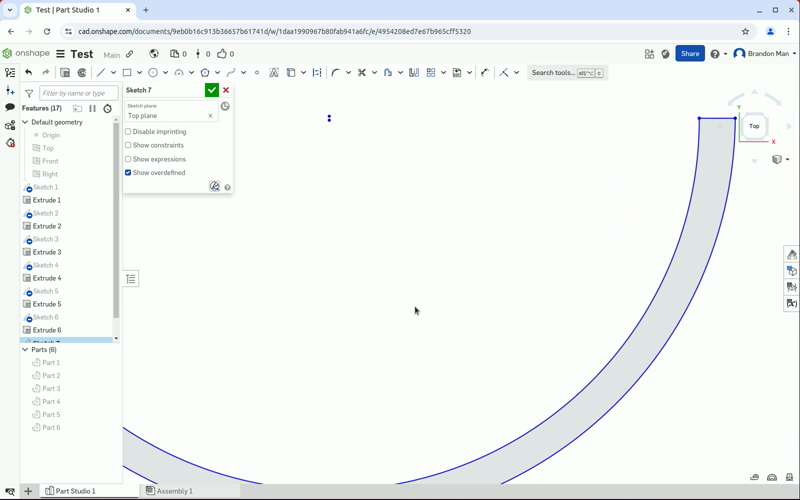
scroll(6)
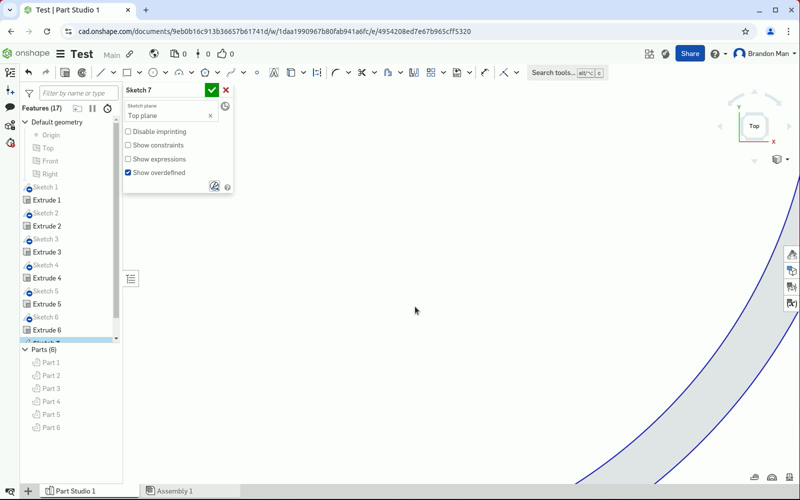
click(415, 306)
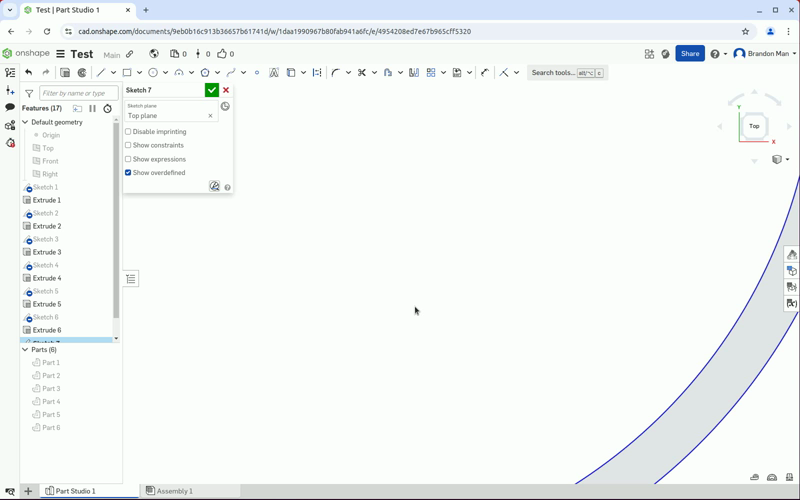
scroll(-6)
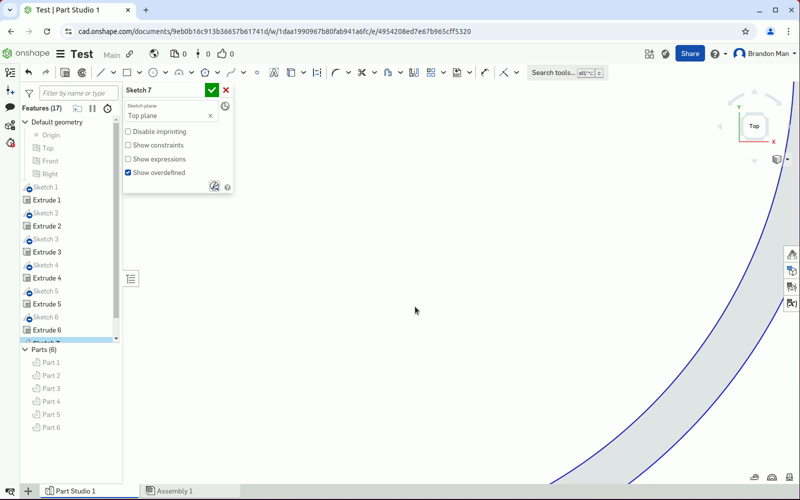
scroll(-6)
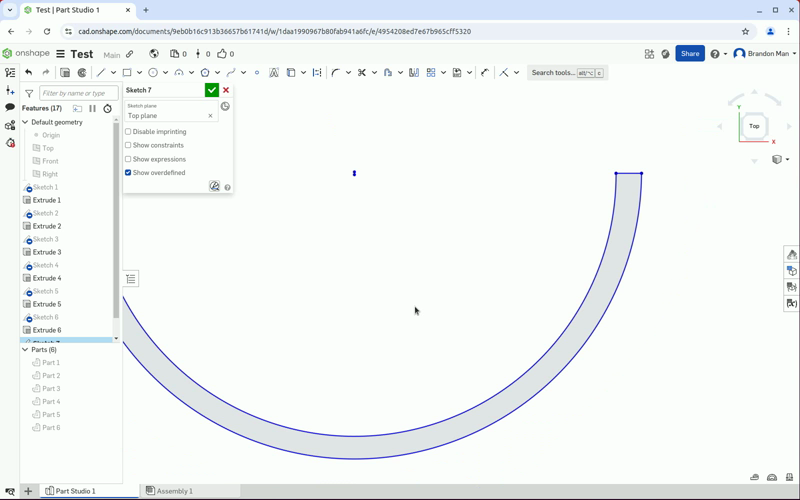
scroll(-6)
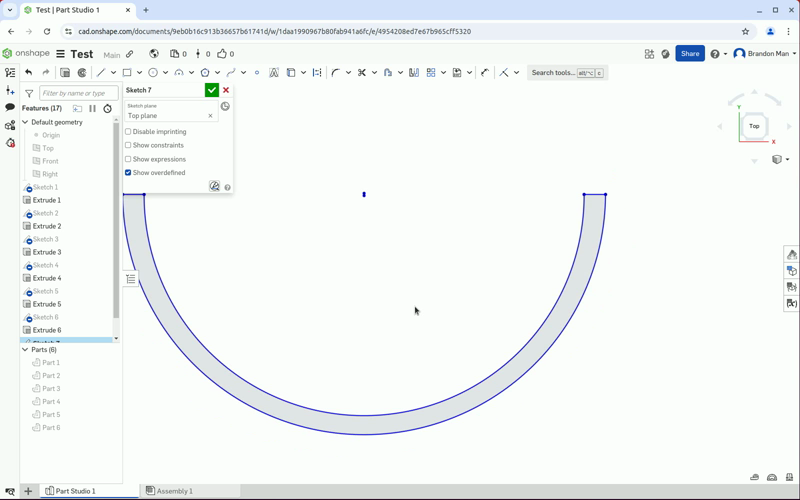
scroll(-6)
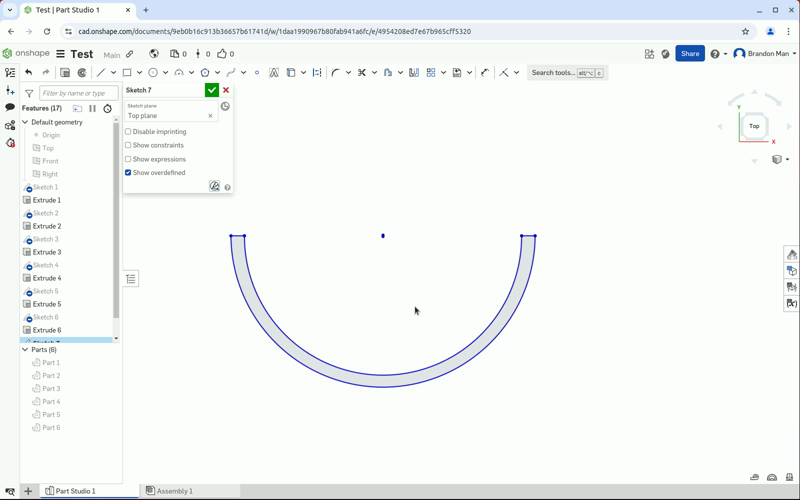
scroll(-6)
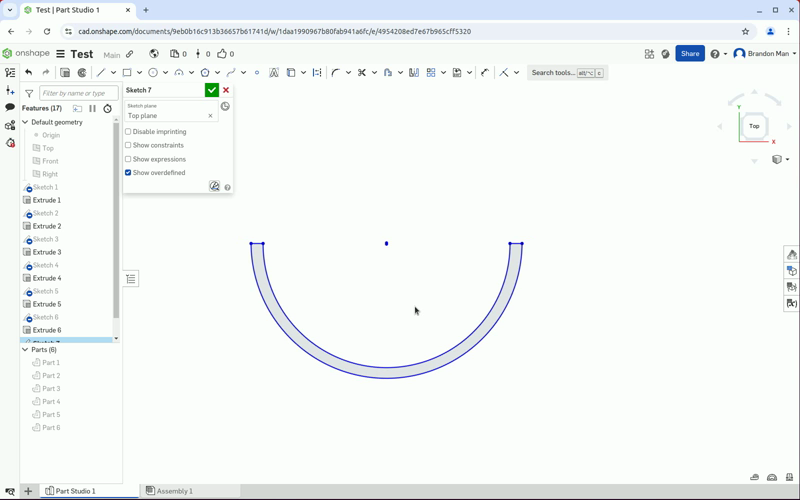
scroll(-6)
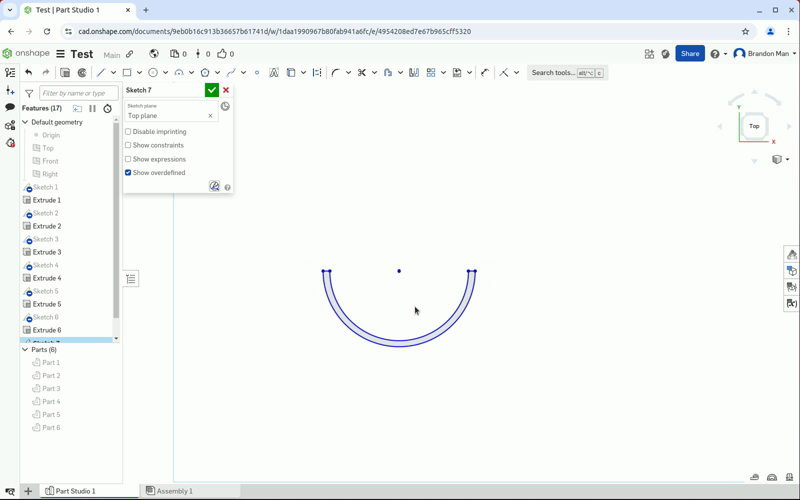
scroll(-6)
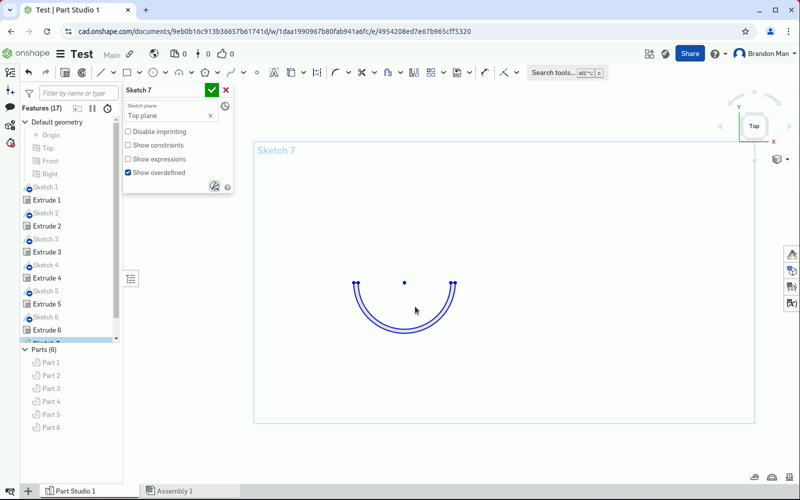
mouse_move(73, 352)
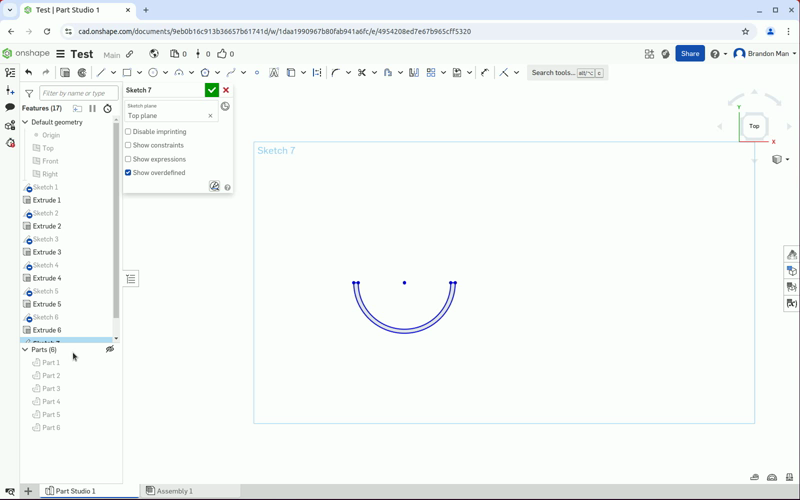
key(shift+y)
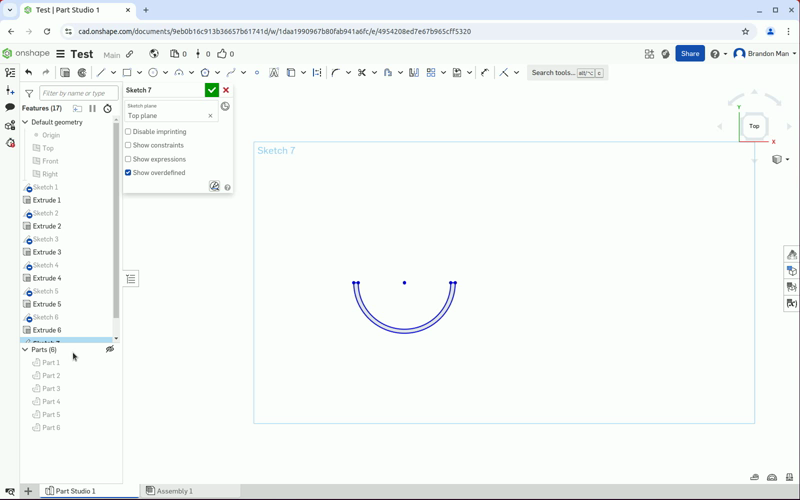
key(shift+e)
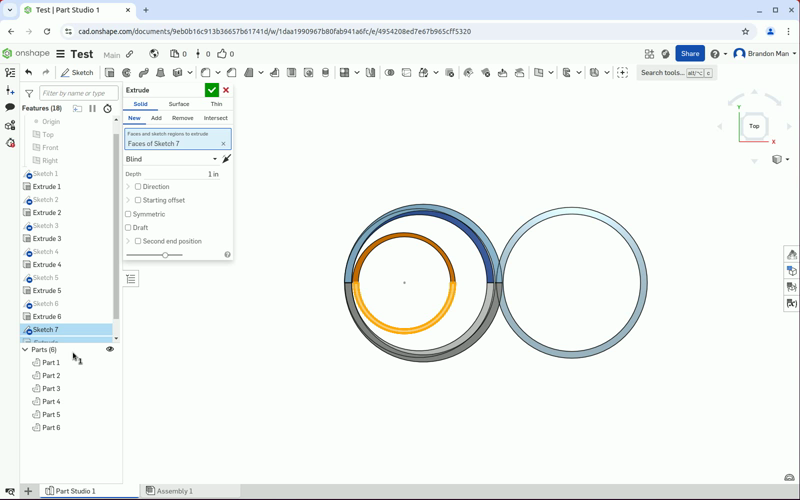
mouse_move(143, 106)
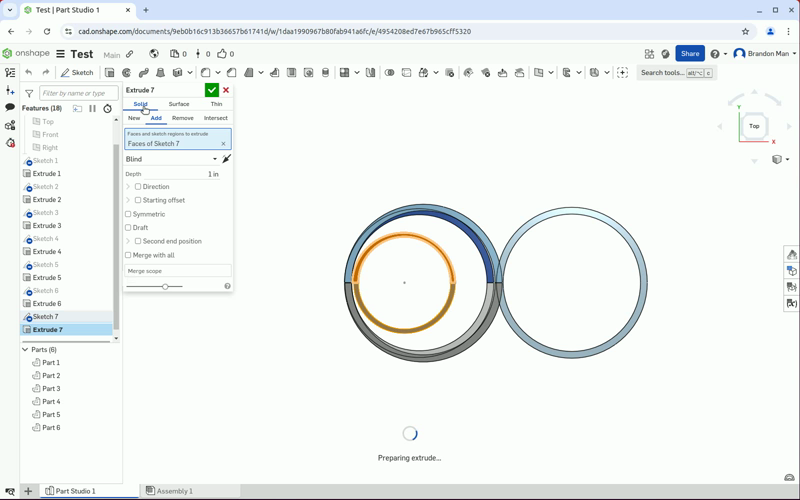
click(143, 106)
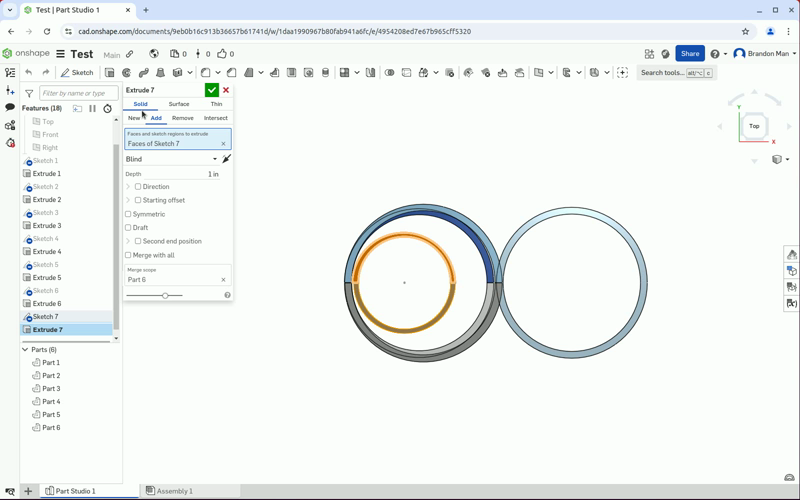
mouse_move(137, 120)
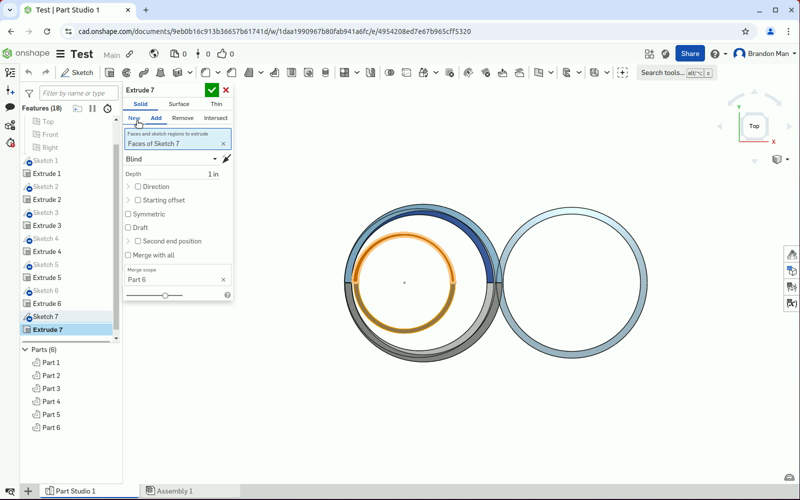
click(137, 120)
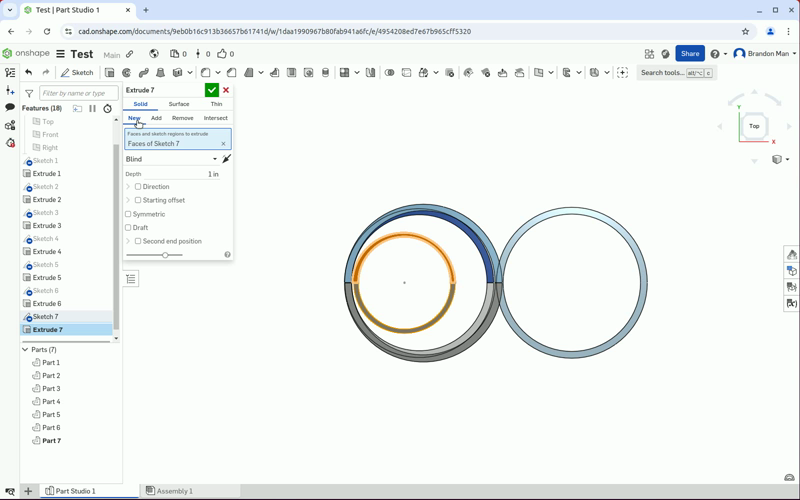
key(tab, 4)
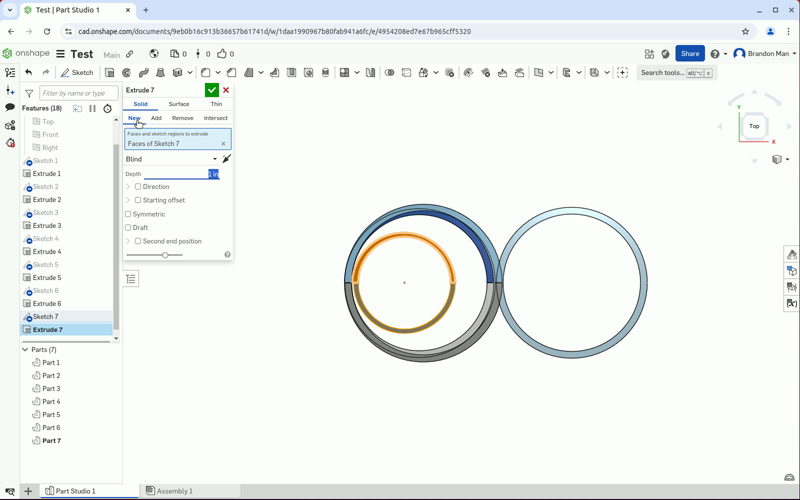
text(0.241)
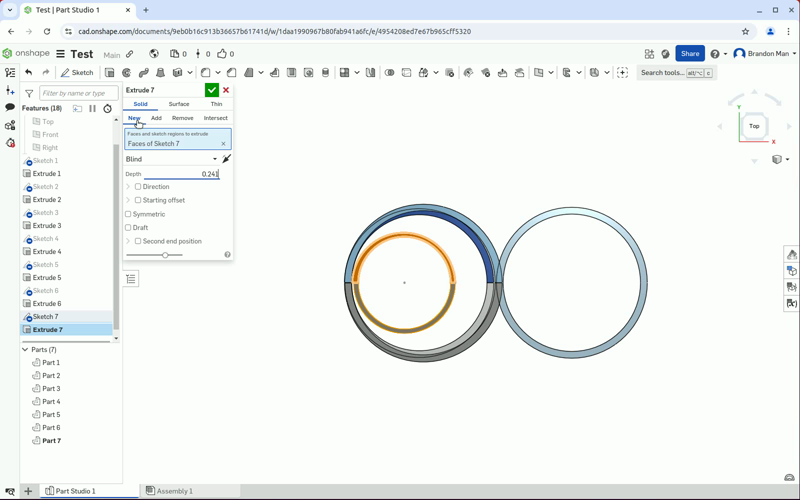
key(enter)
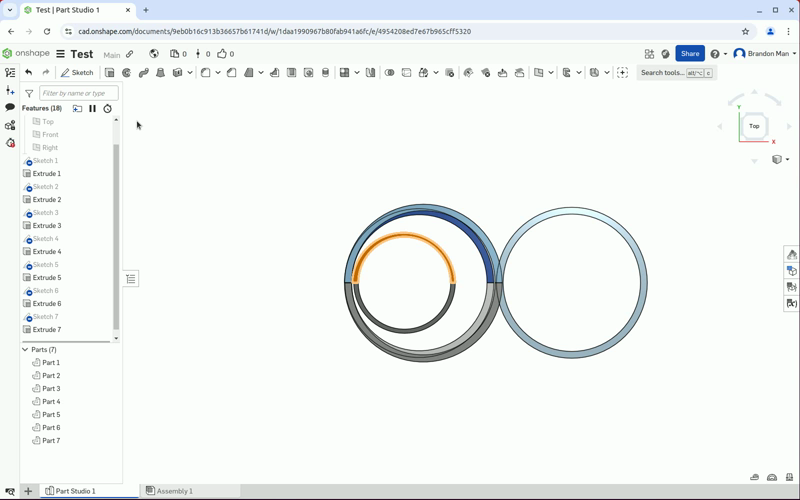
key(shift+h)
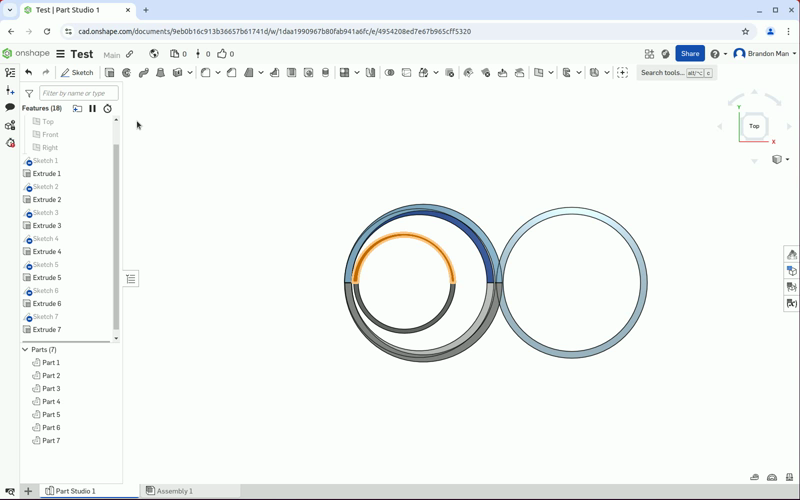
key(shift+h)
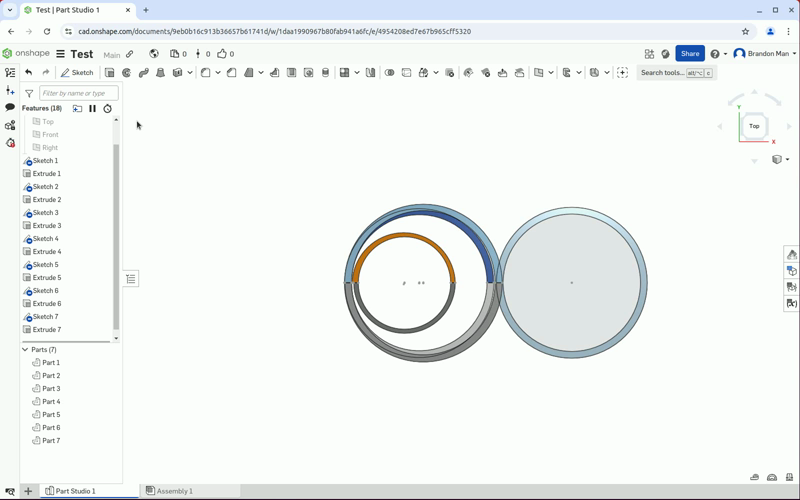
key(shift+7)
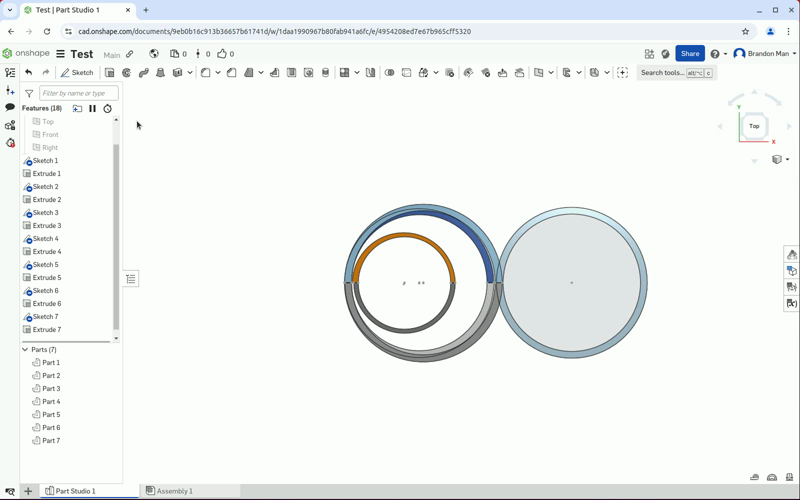
key(up, 3)
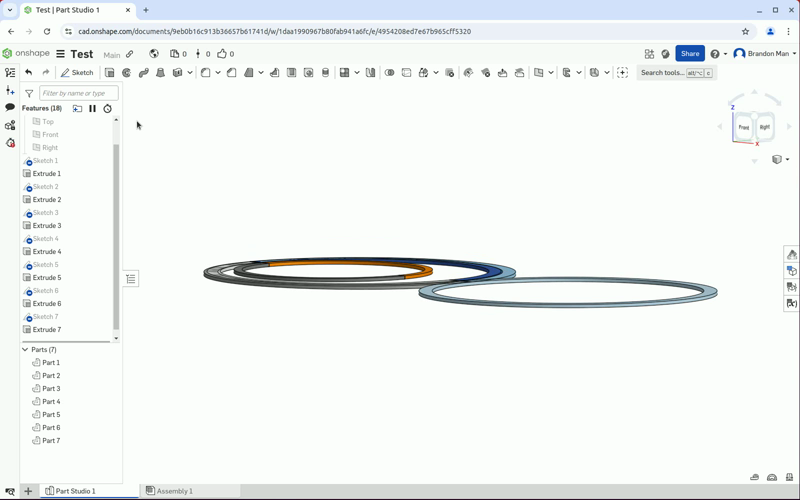
key(left, 3)
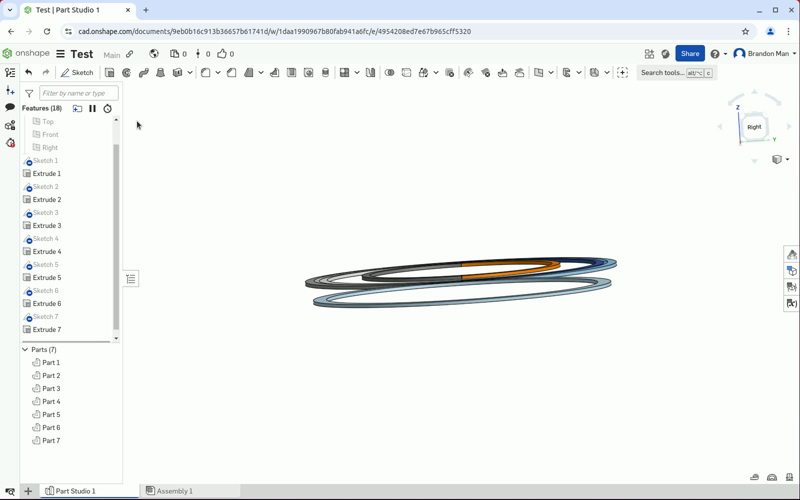
key(right, 3)
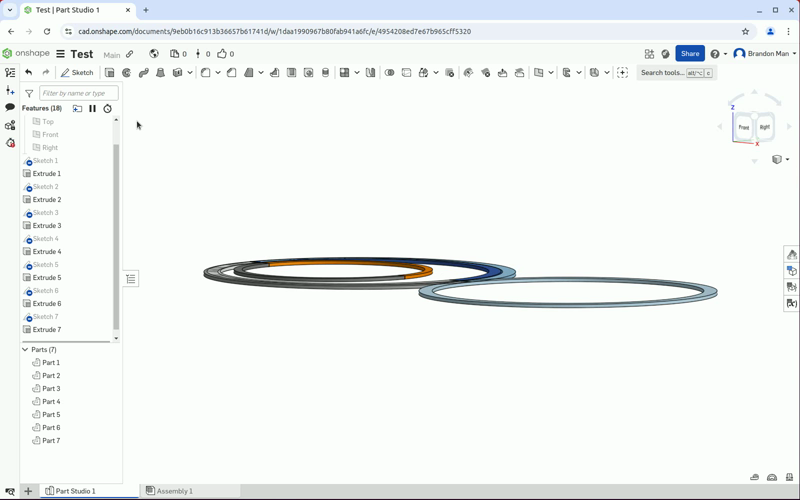
key(down, 3)
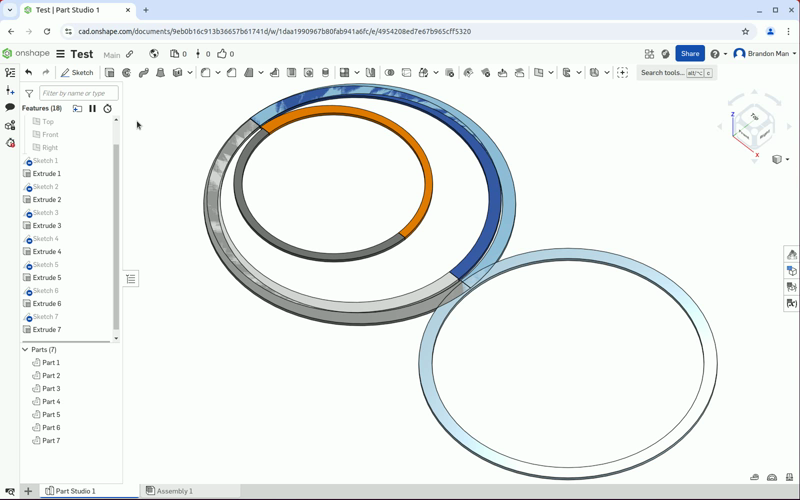
mouse_move(69, 163)
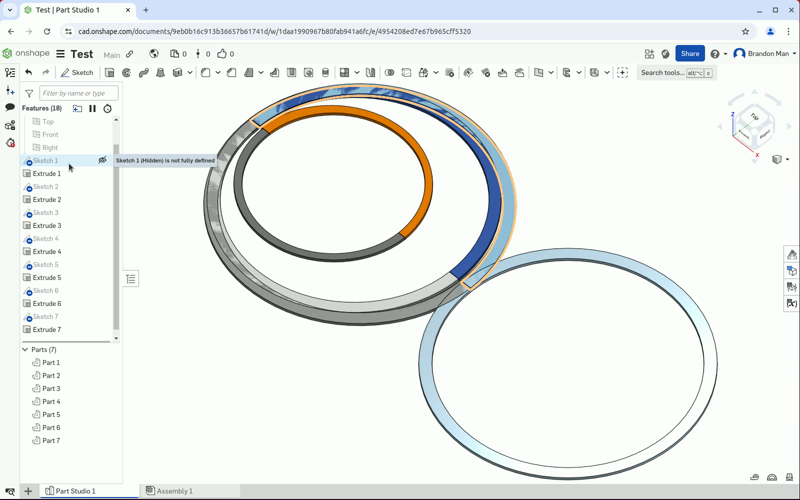
click(69, 163)